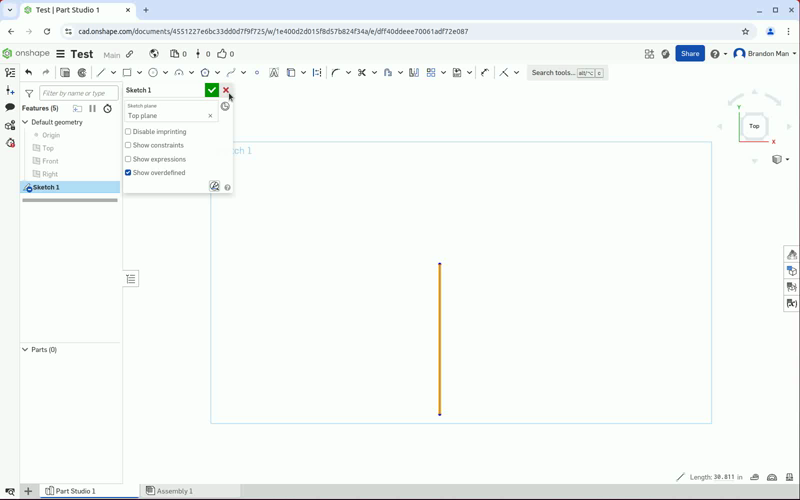
key(shift+h)
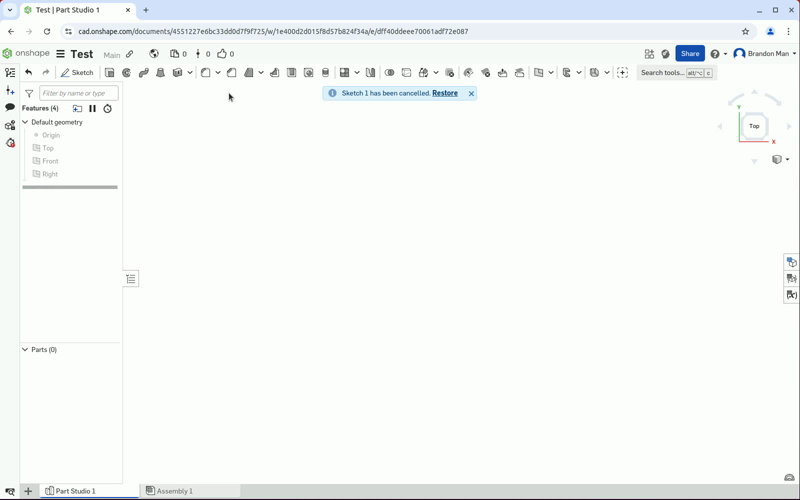
mouse_move(73, 352)
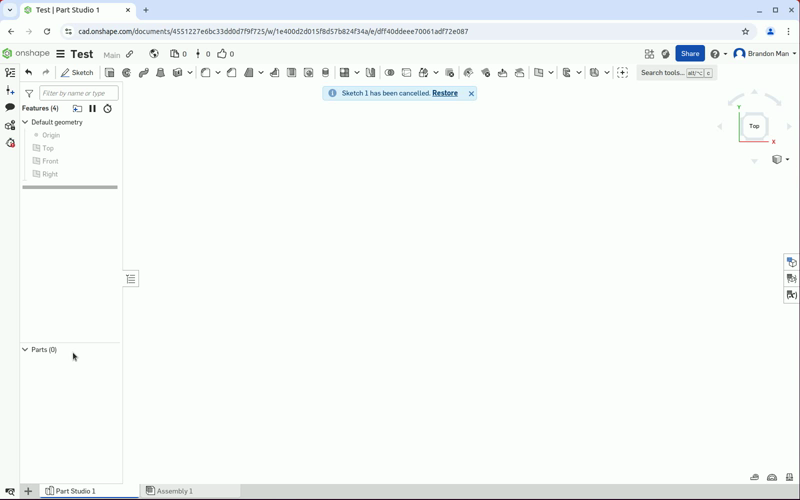
key(y)
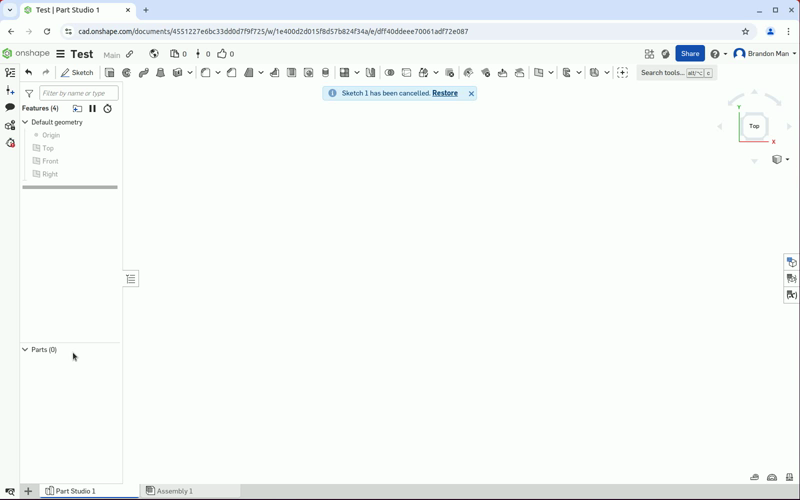
key(shift+p)
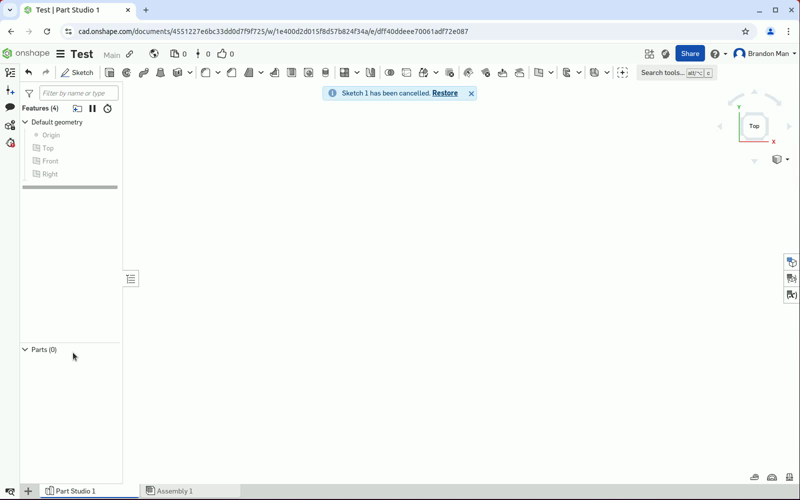
key(space)
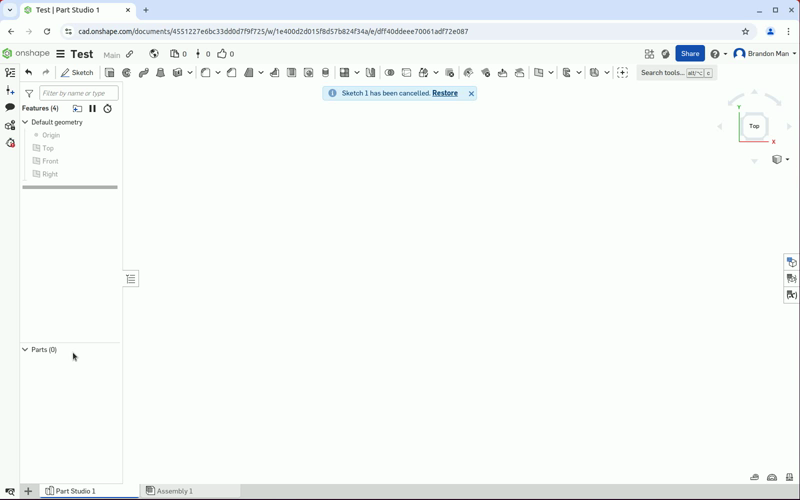
key_down(shift)
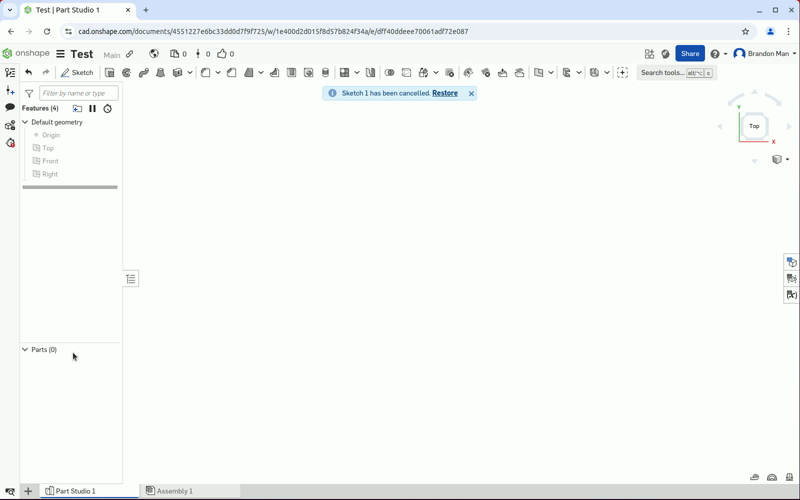
key(up)
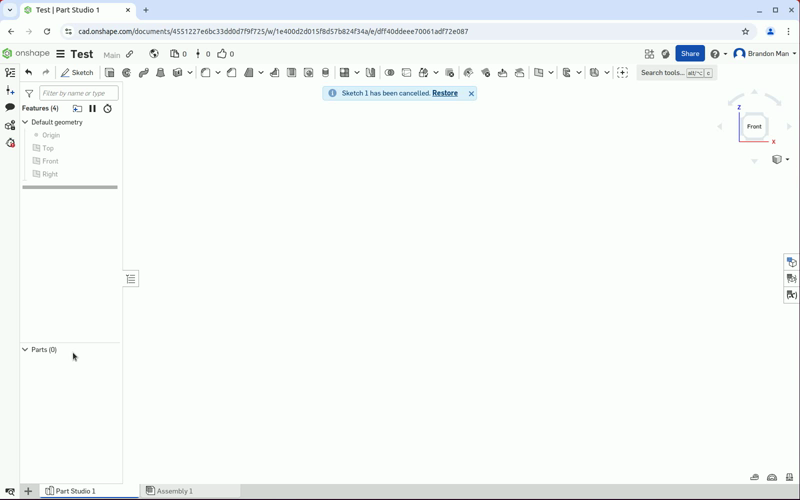
key_up(shift)
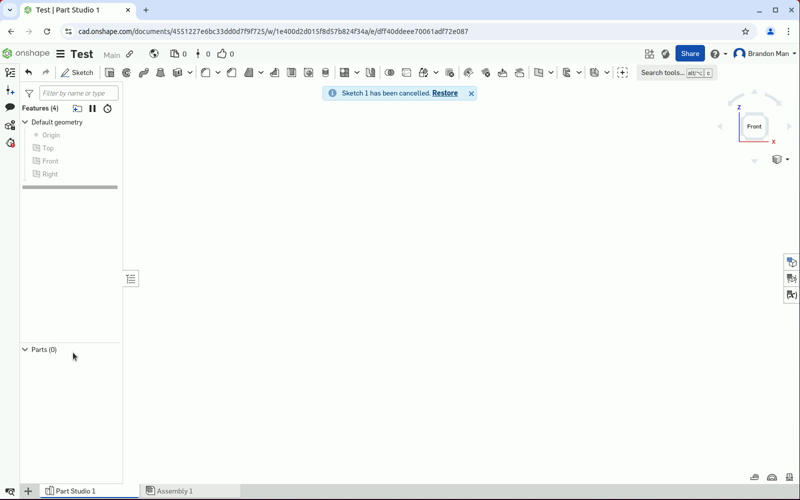
mouse_move(73, 352)
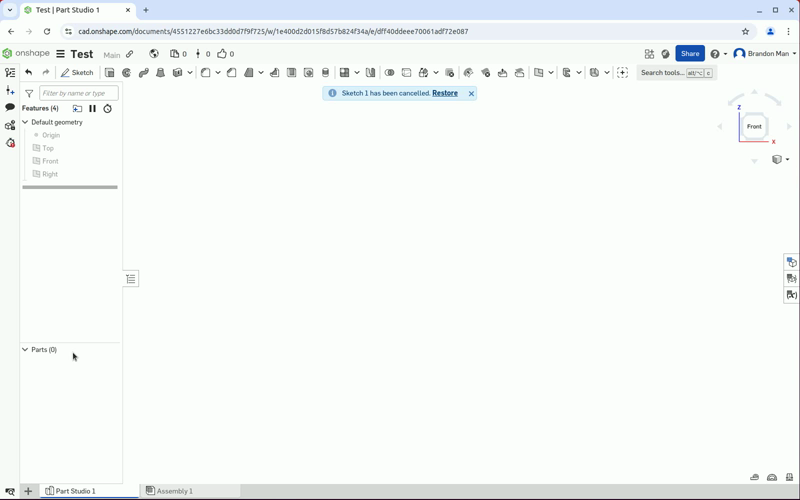
key(shift+y)
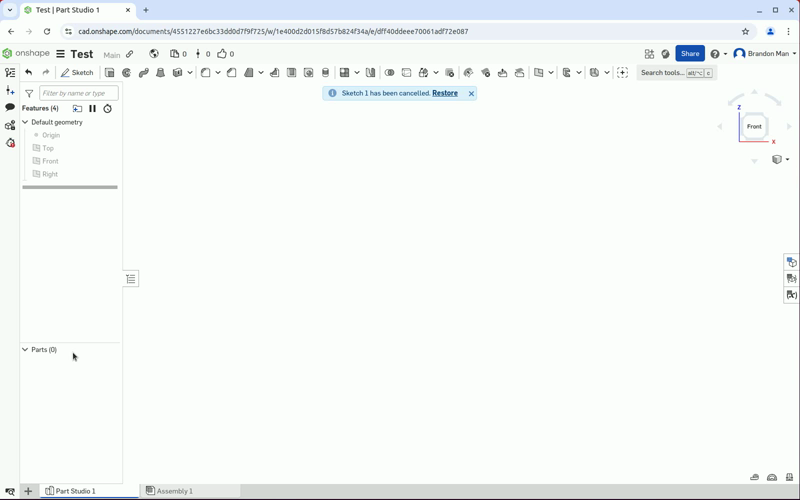
key(shift+s)
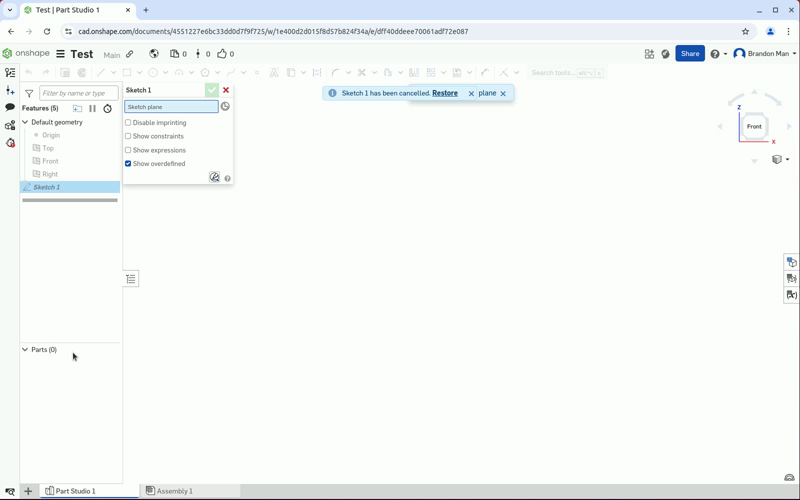
mouse_move(73, 163)
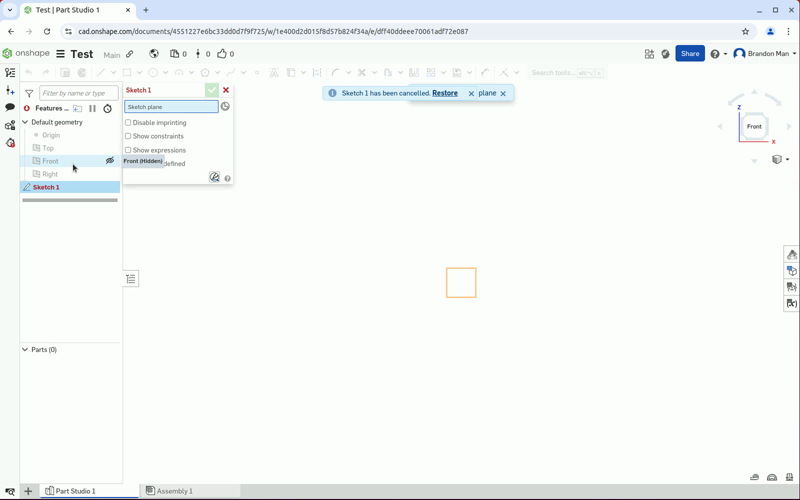
click(73, 163)
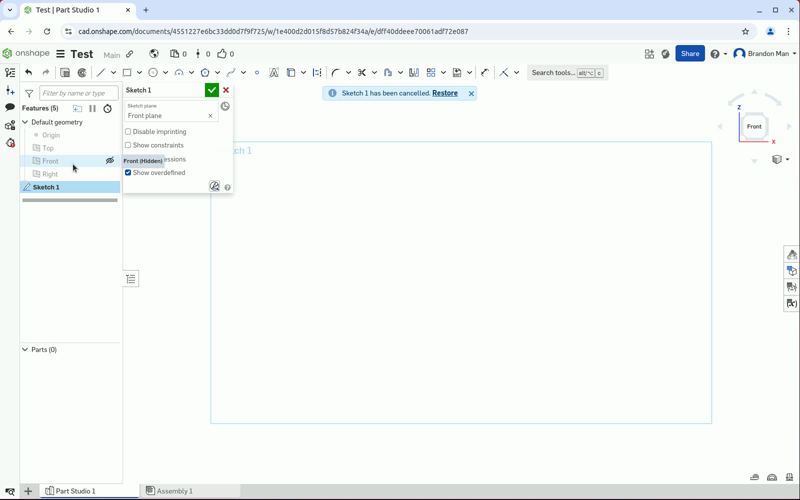
mouse_move(73, 352)
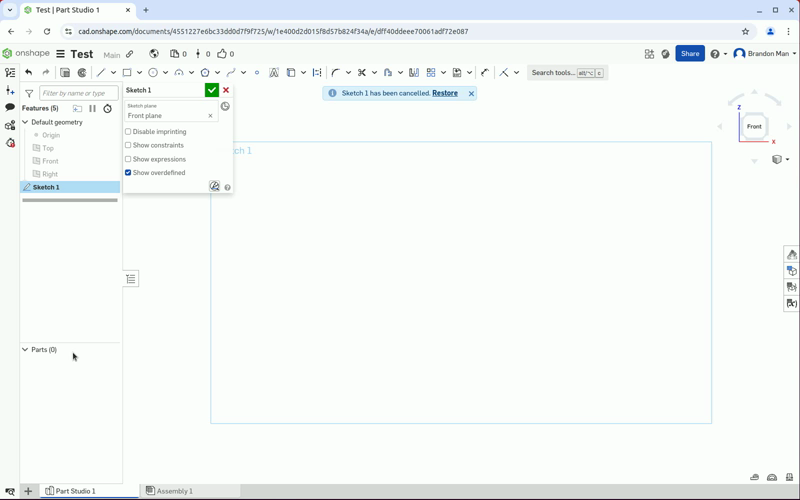
key(y)
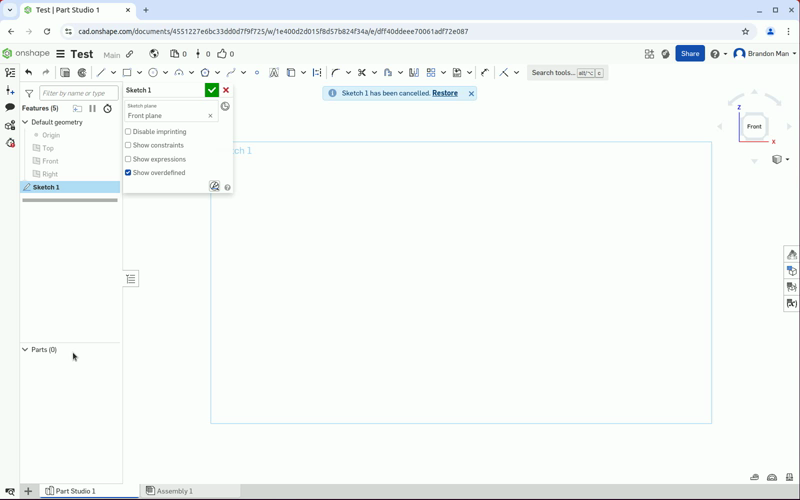
key(l)
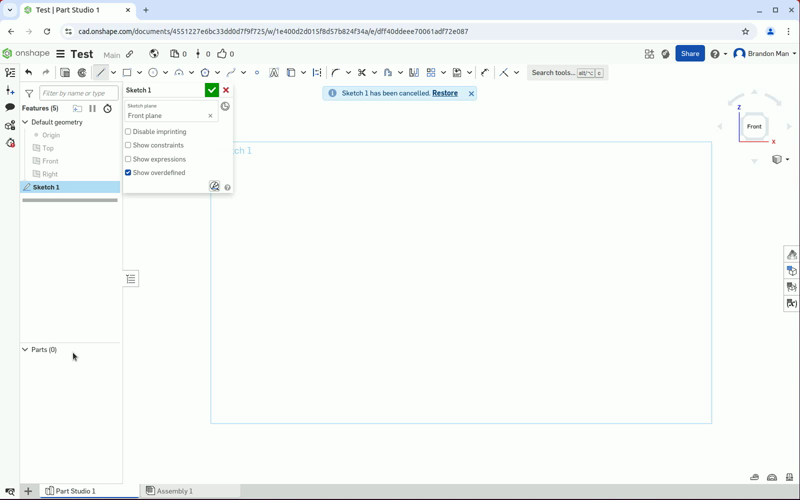
key_down(shift)
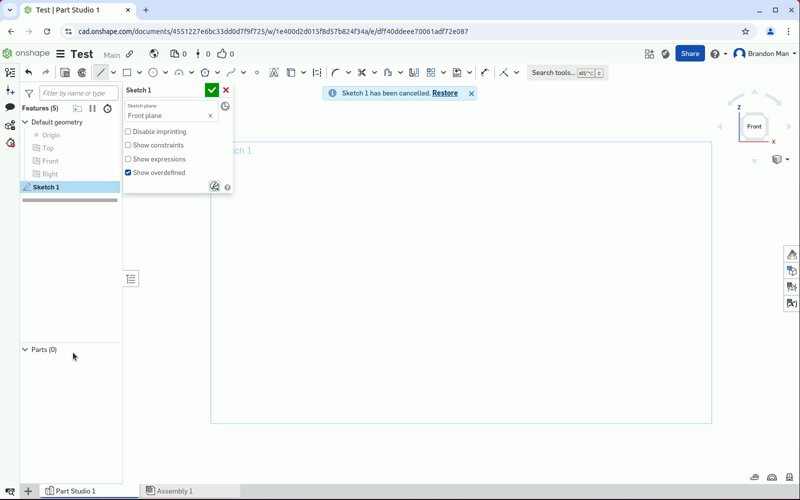
mouse_move(395, 395)
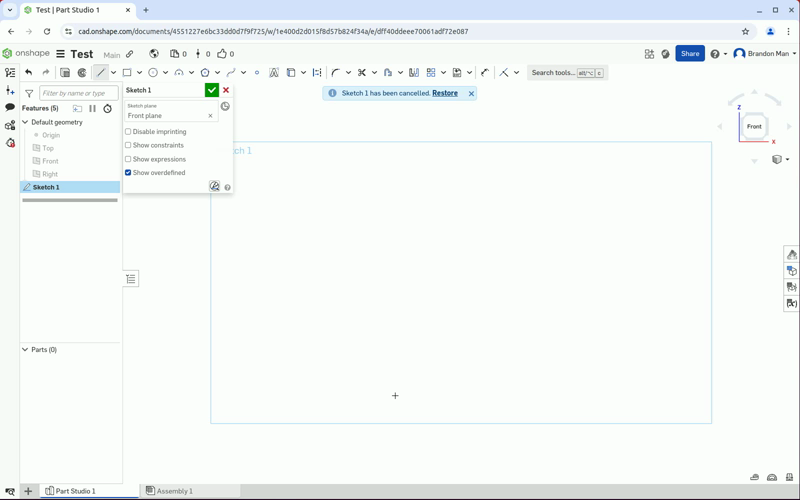
click(395, 395)
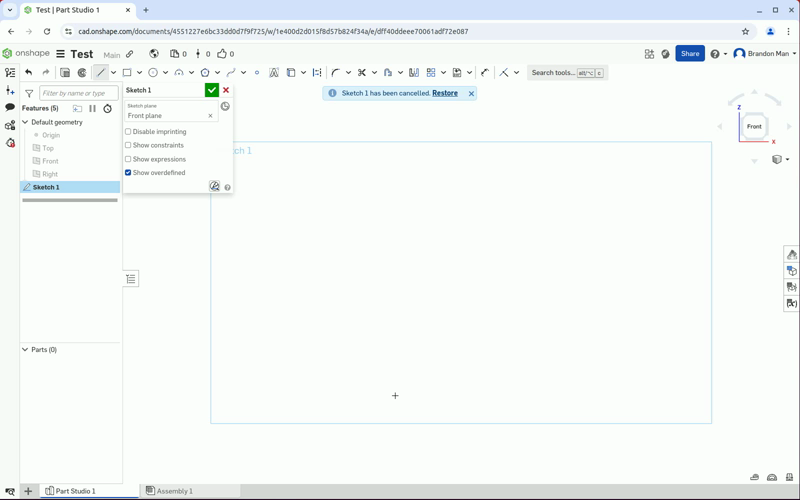
key_up(shift)
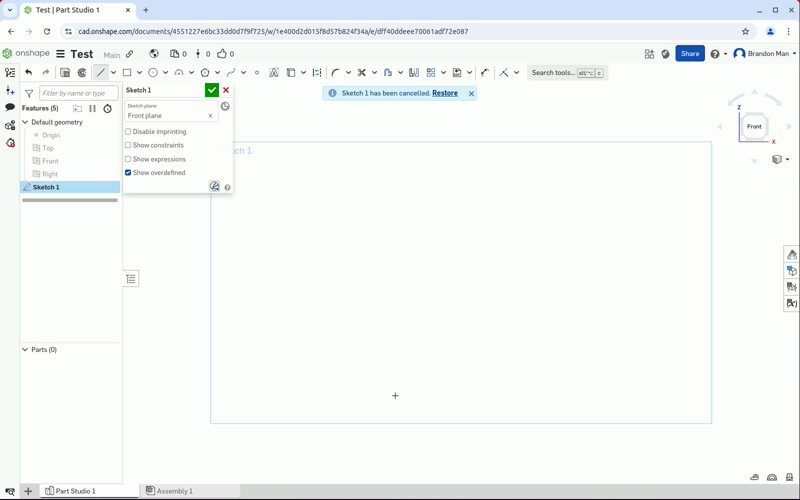
key_down(shift)
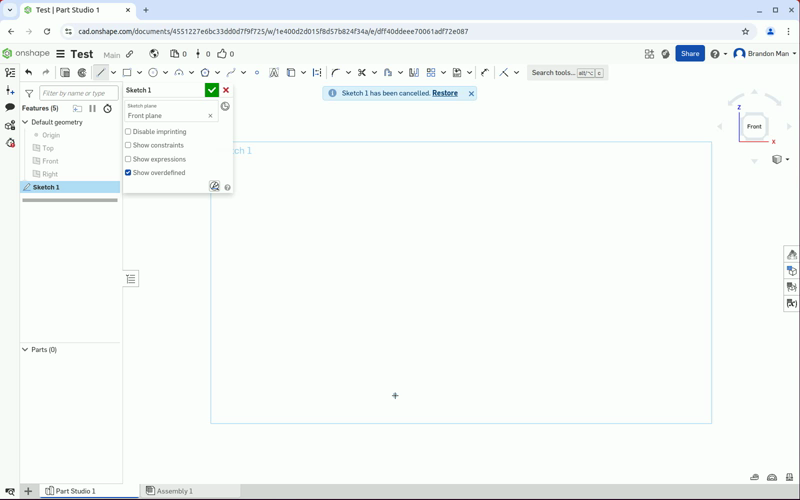
mouse_move(524, 395)
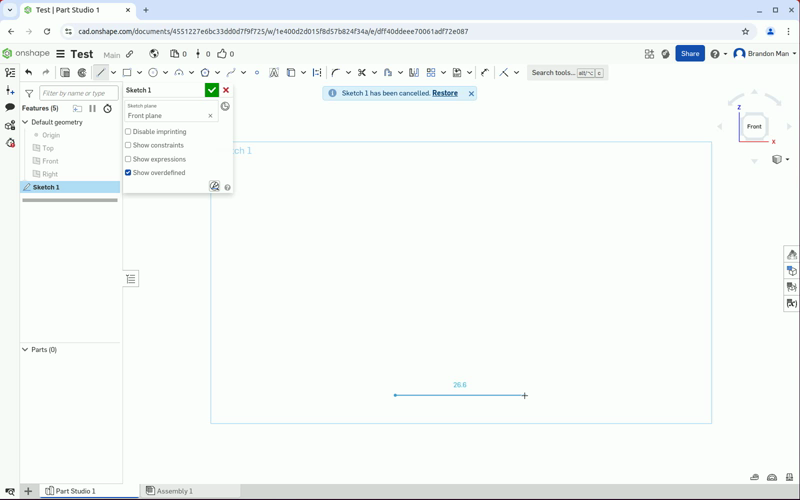
click(524, 395)
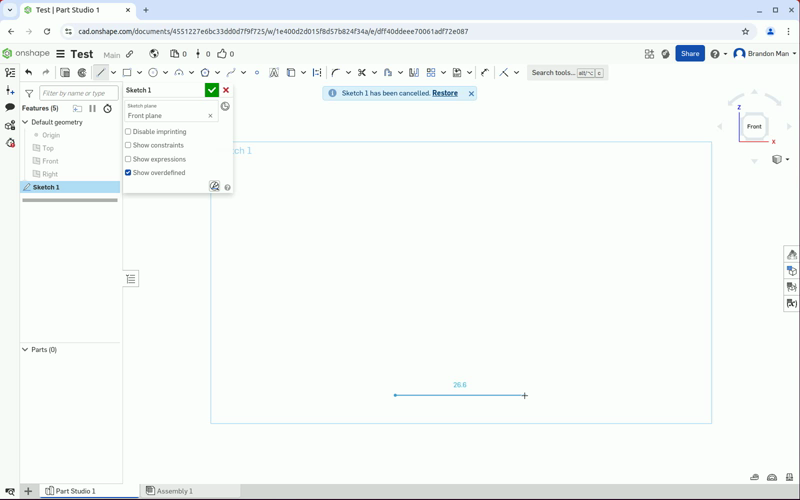
key_up(shift)
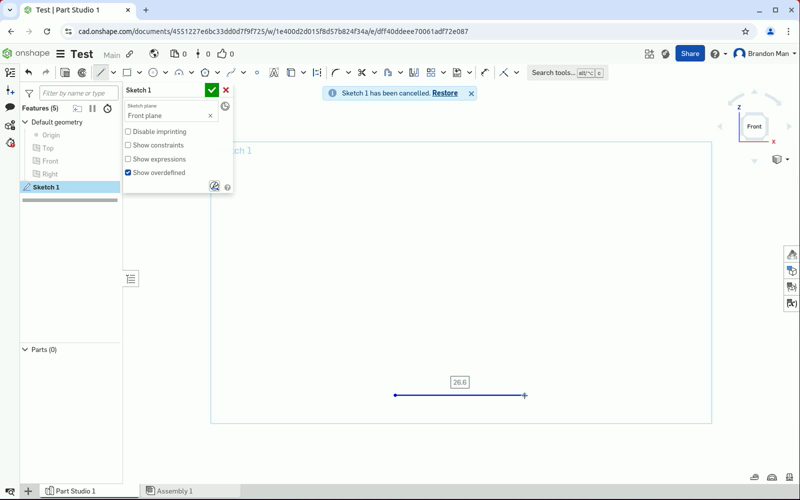
key_down(shift)
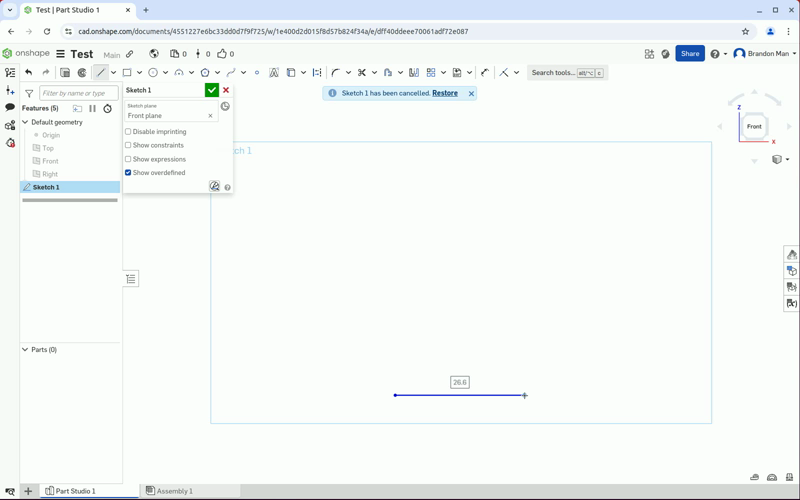
mouse_move(524, 171)
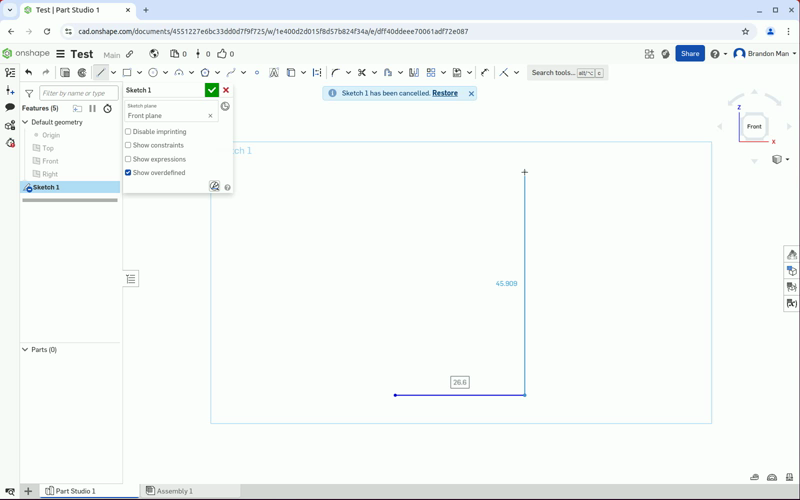
click(524, 171)
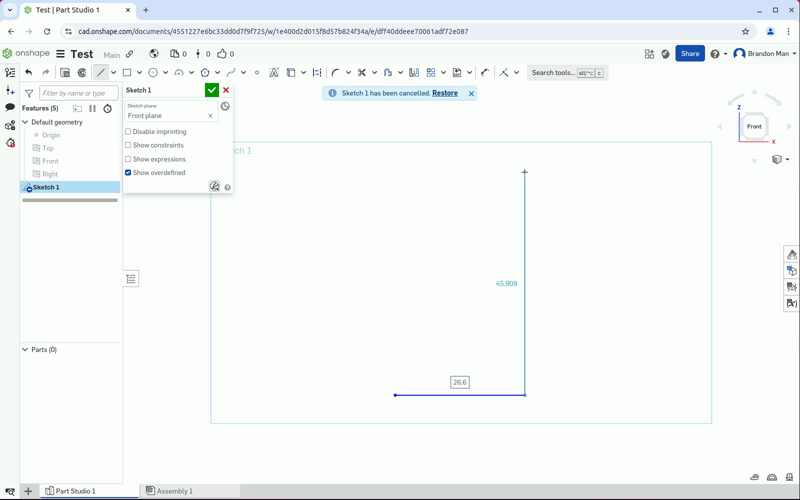
key_up(shift)
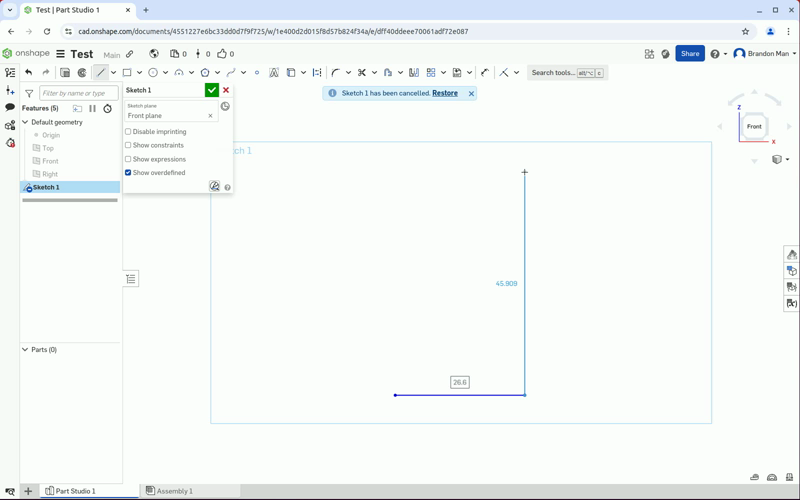
key_down(shift)
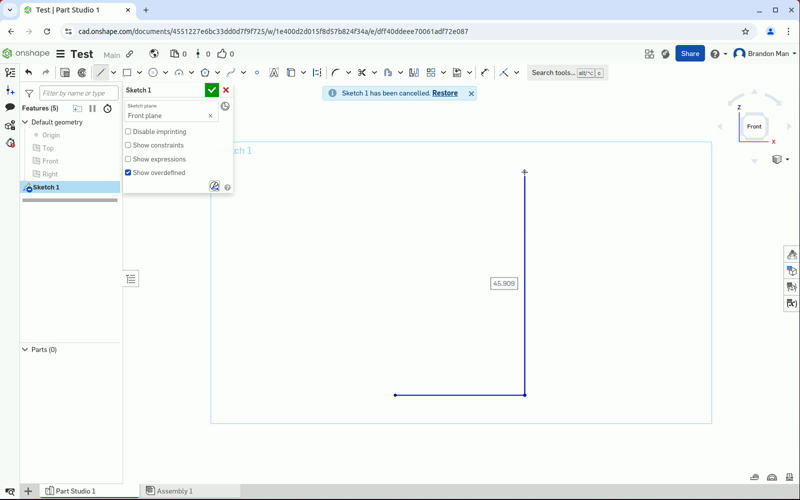
mouse_move(395, 171)
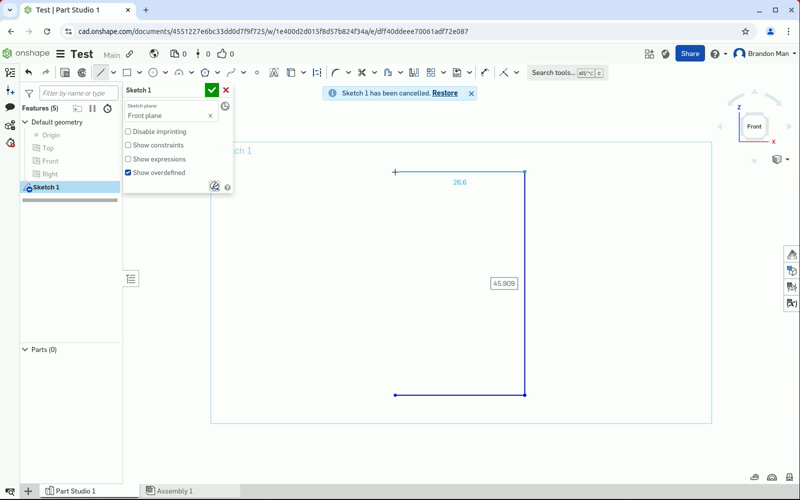
click(395, 171)
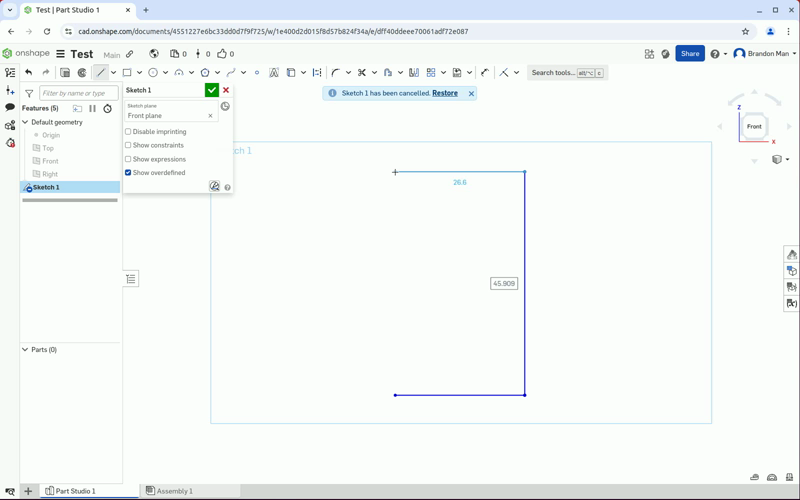
key_up(shift)
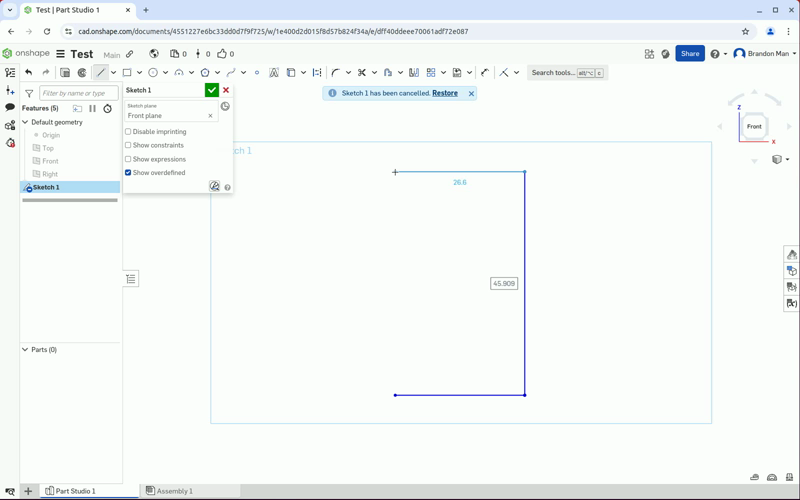
key_down(shift)
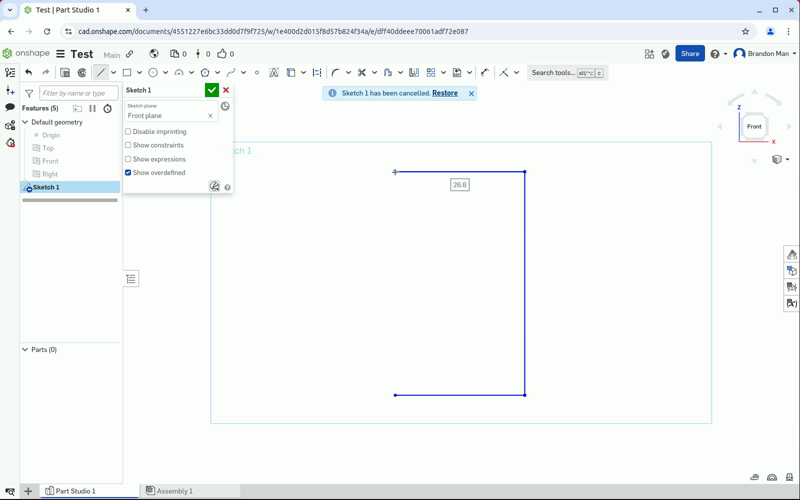
mouse_move(395, 395)
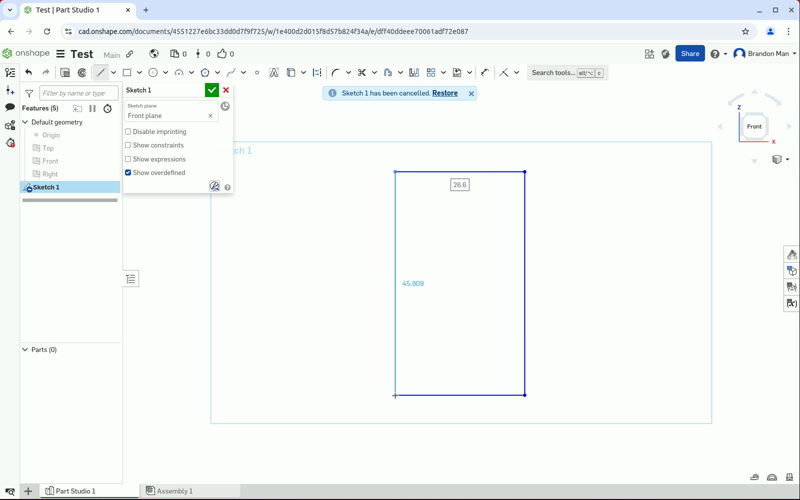
key_up(shift)
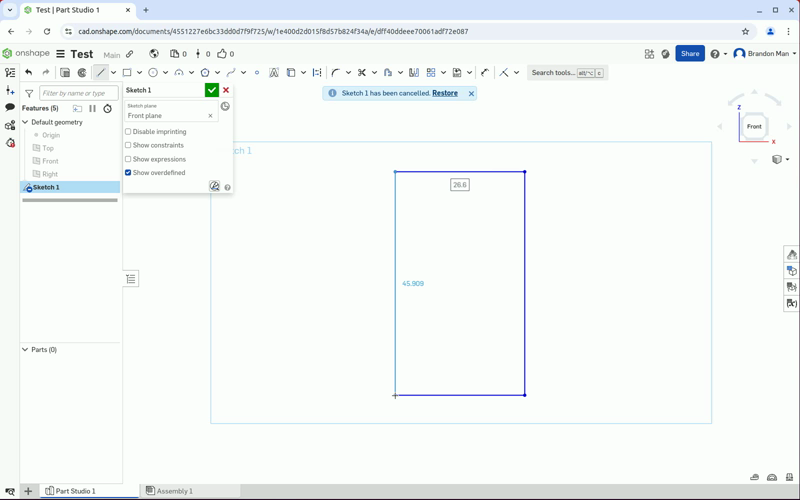
click(395, 395)
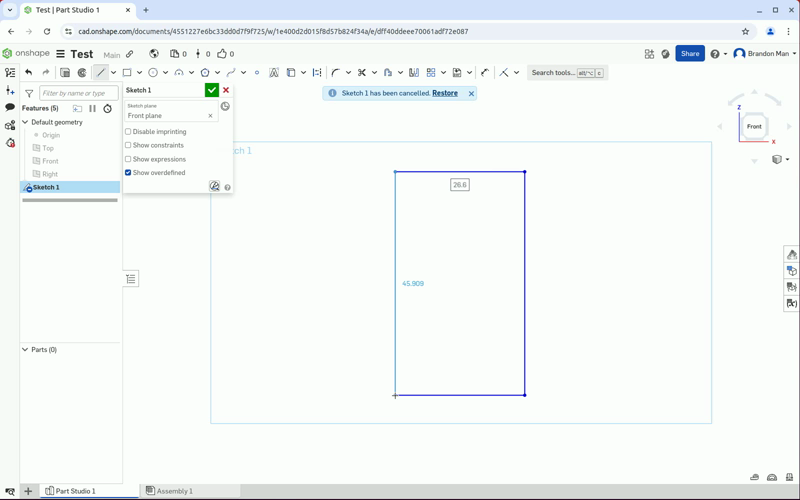
key(esc)
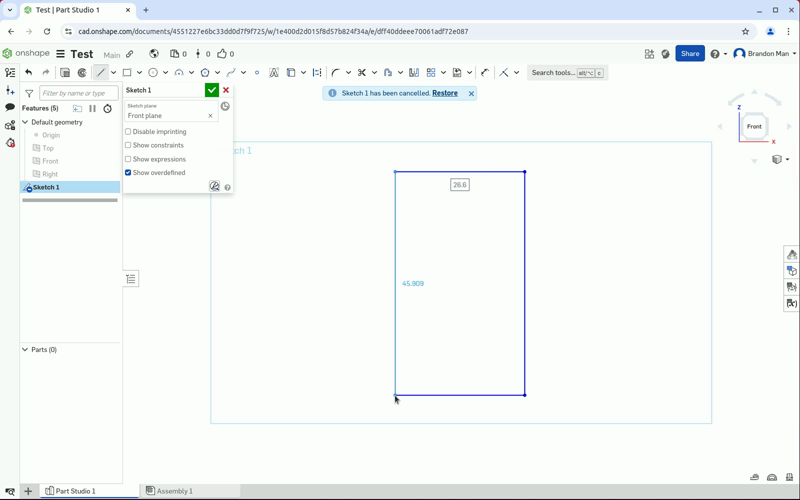
mouse_move(435, 275)
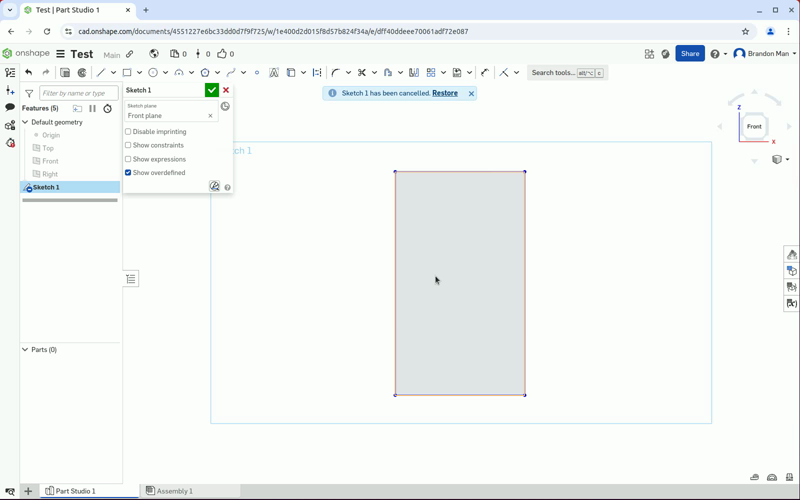
click(435, 275)
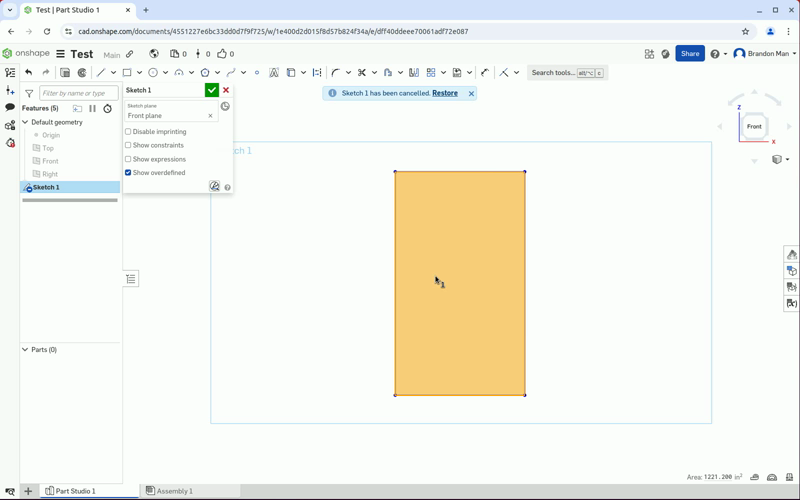
mouse_move(73, 352)
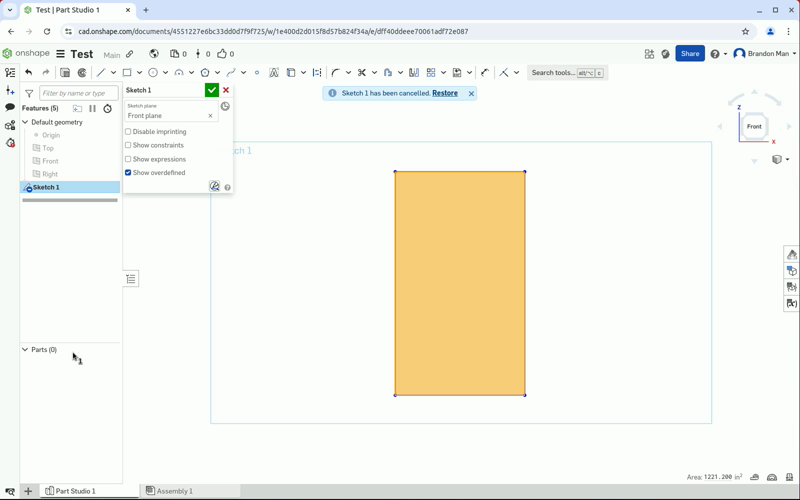
key(shift+y)
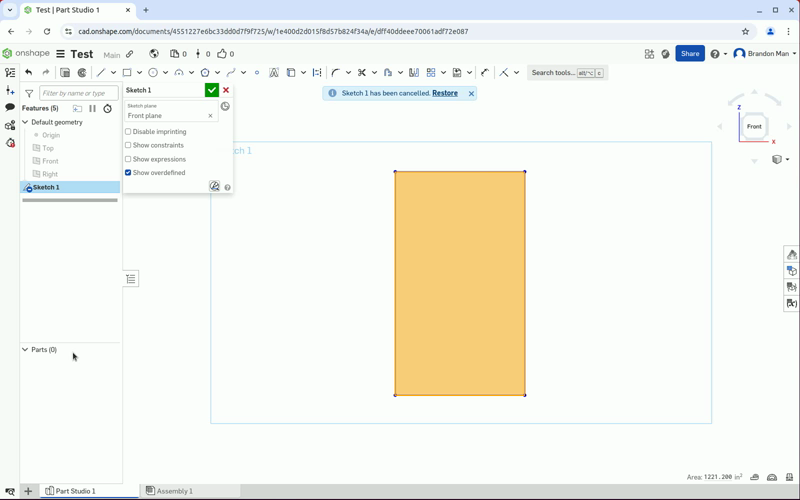
key(shift+e)
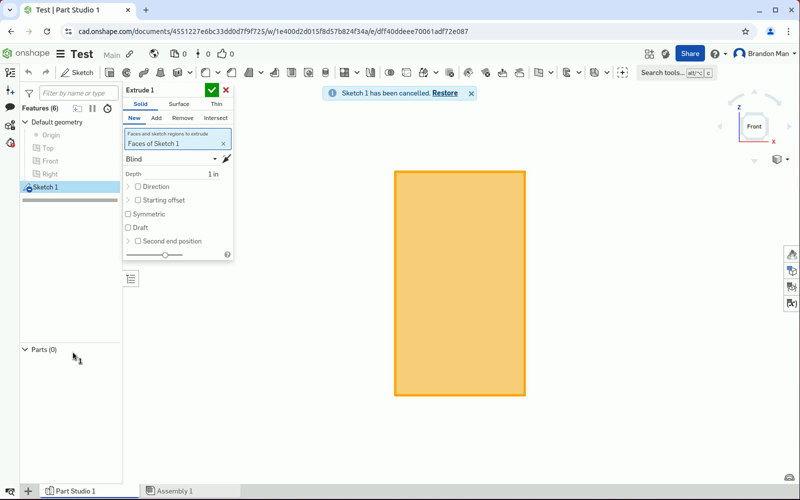
mouse_move(143, 106)
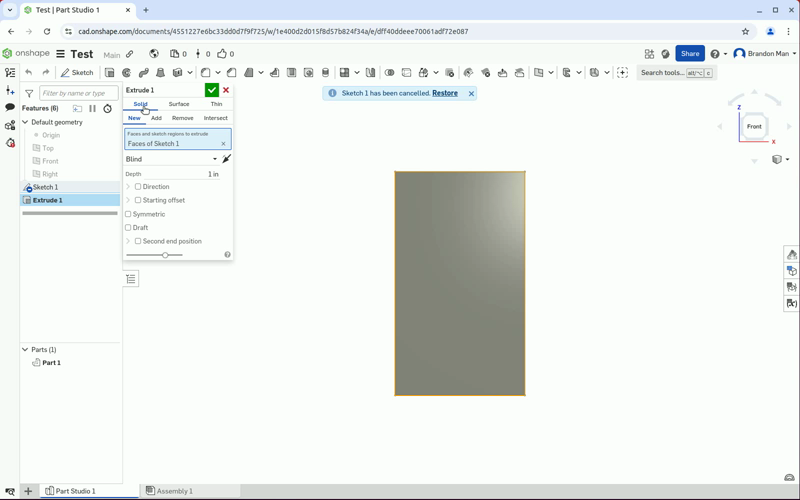
click(143, 106)
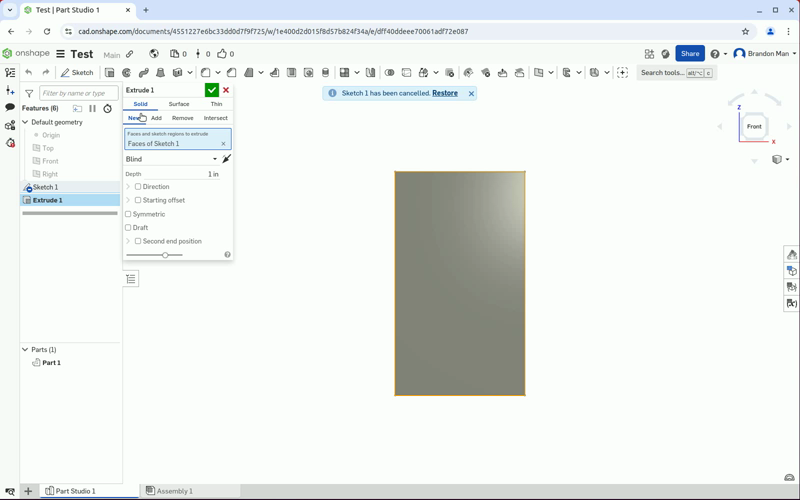
mouse_move(137, 120)
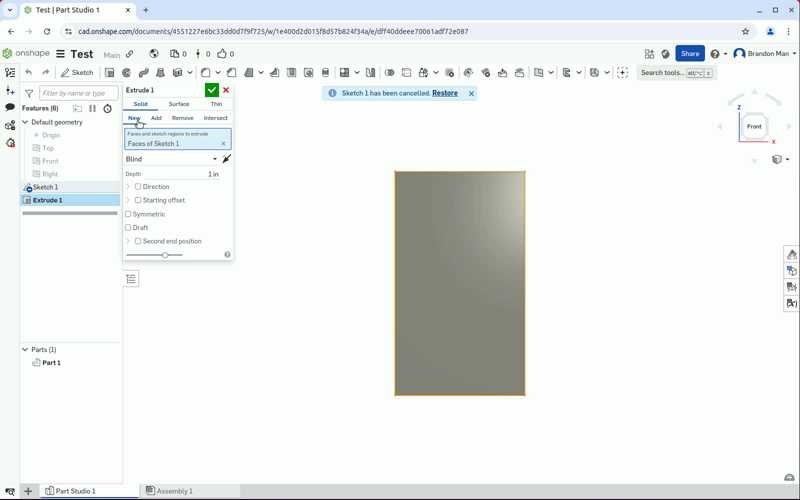
click(137, 120)
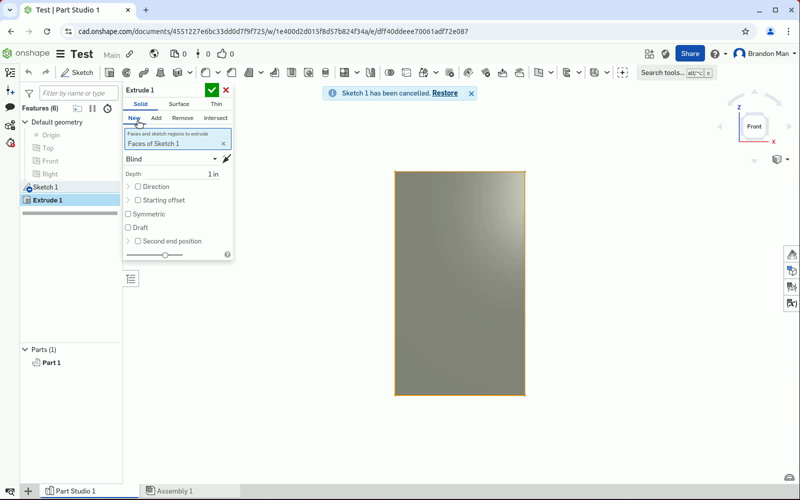
key(tab, 4)
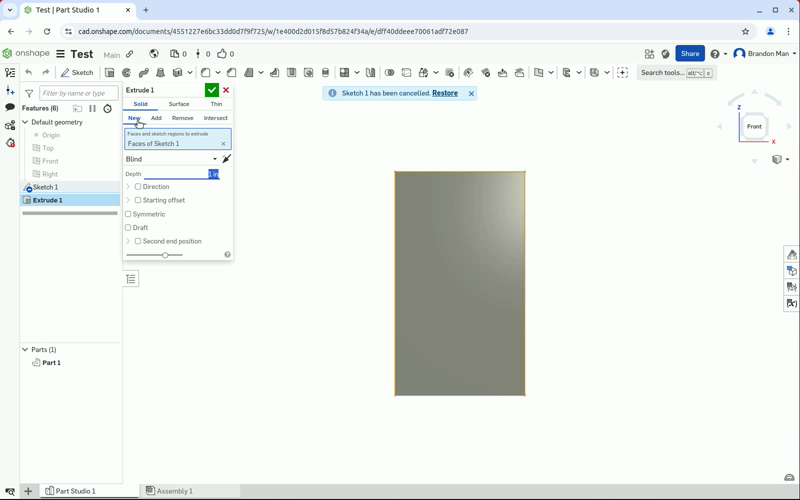
text(1.204)
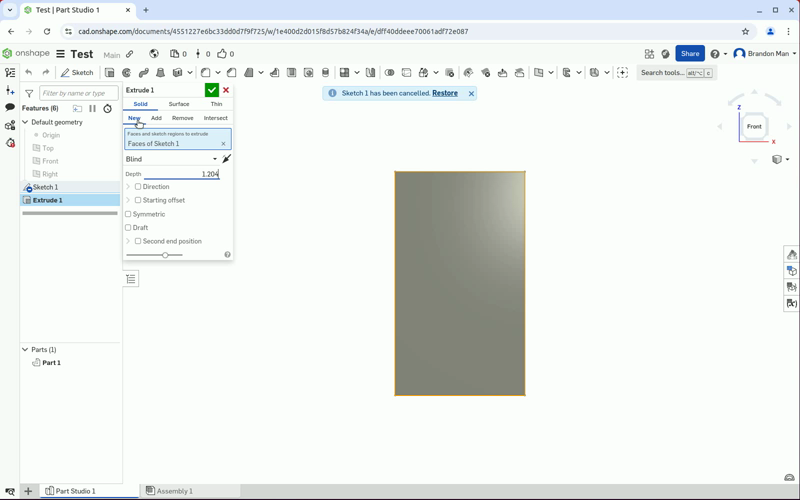
key(enter)
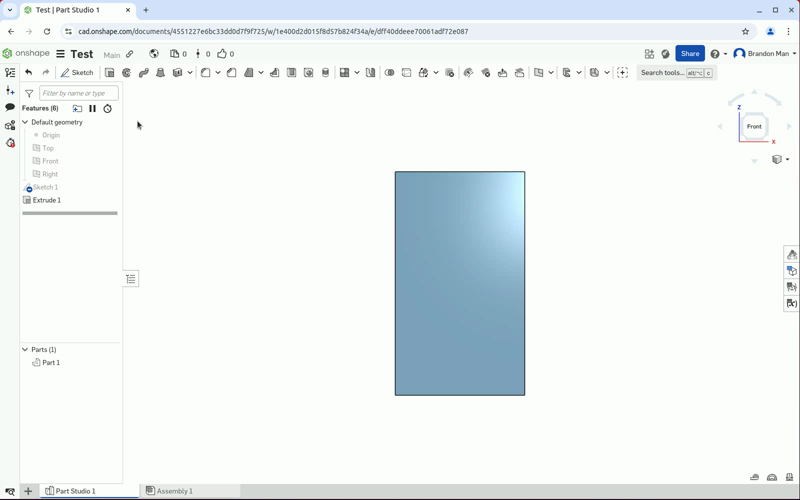
key(shift+h)
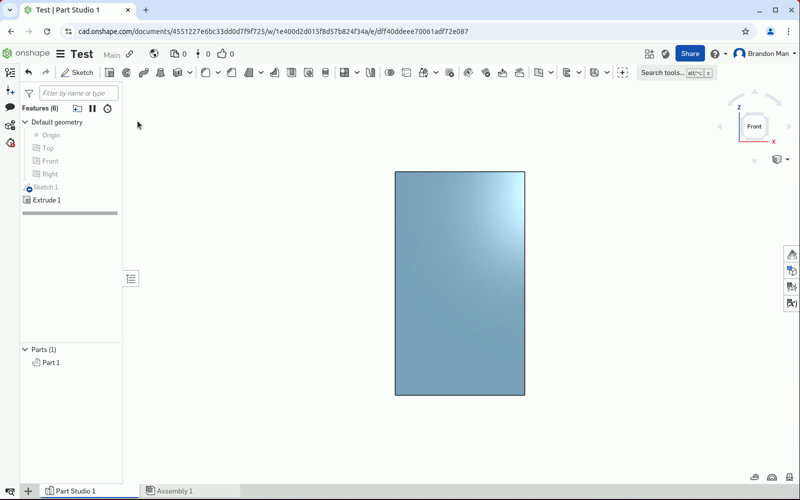
key(shift+h)
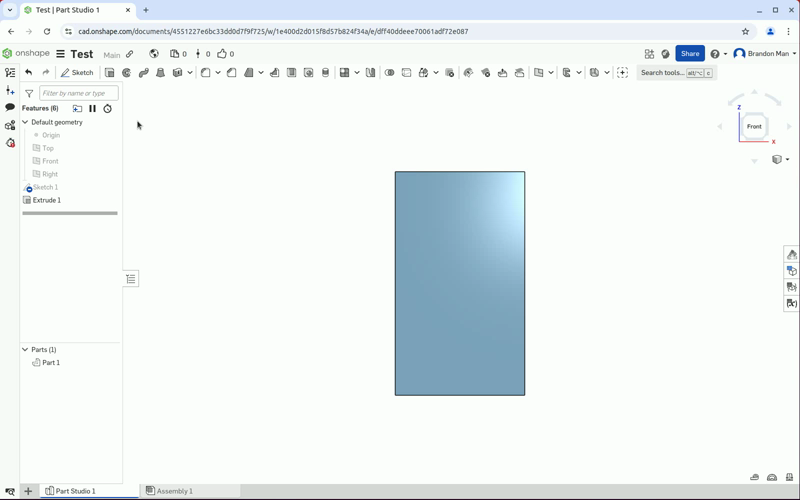
mouse_move(73, 189)
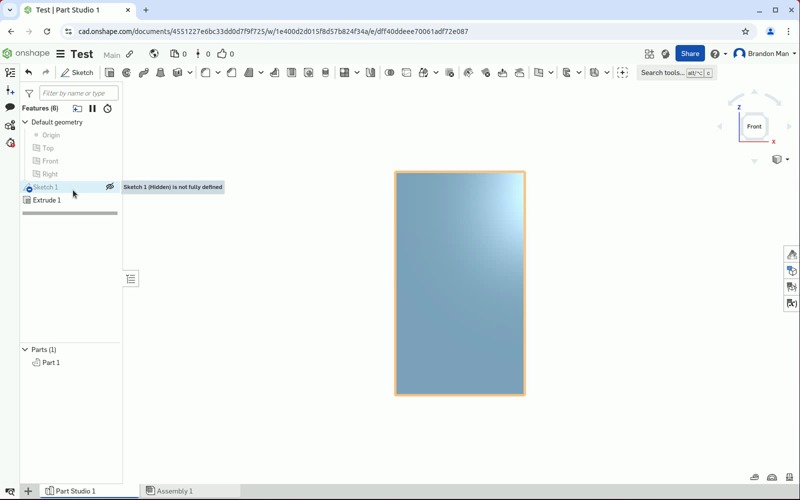
click(73, 189)
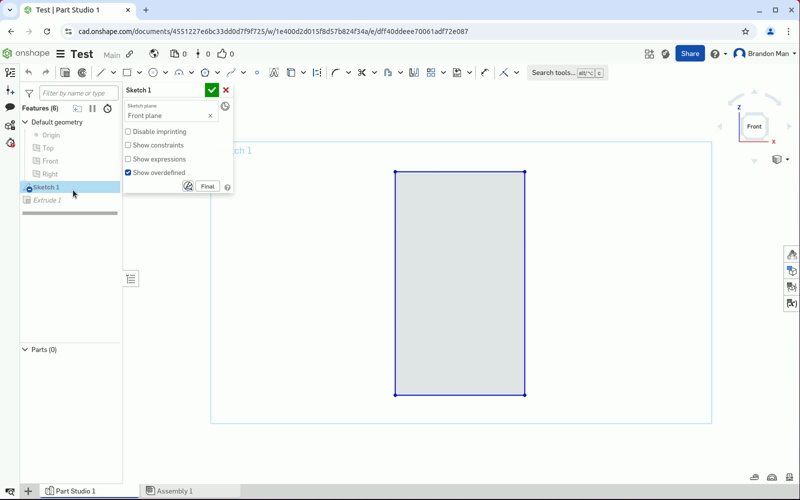
mouse_move(229, 92)
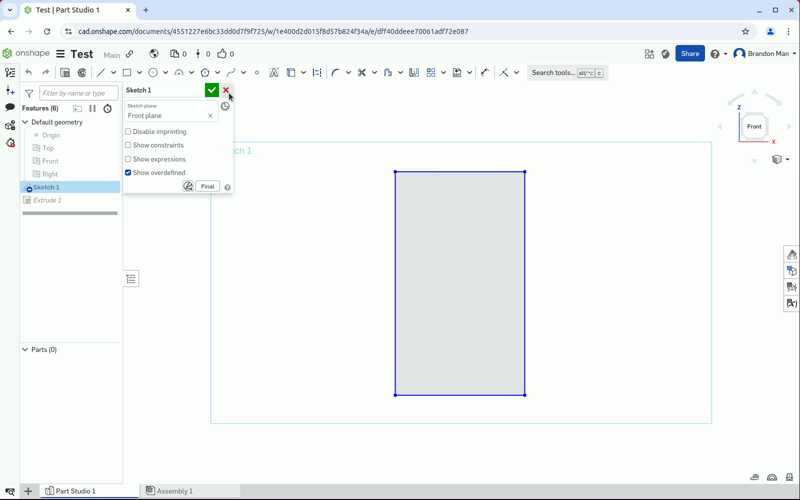
click(229, 92)
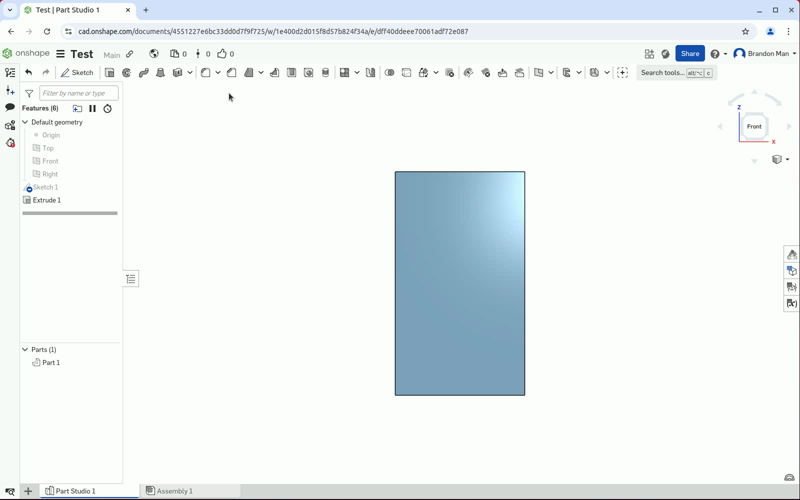
mouse_move(541, 75)
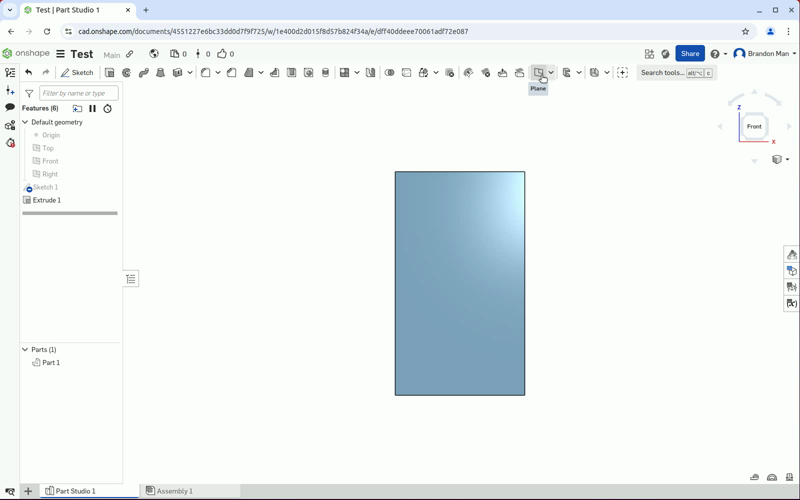
click(541, 75)
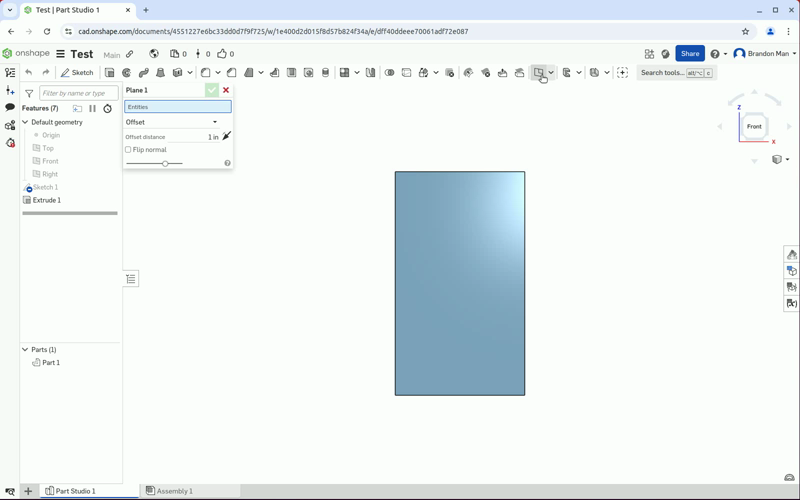
mouse_move(73, 163)
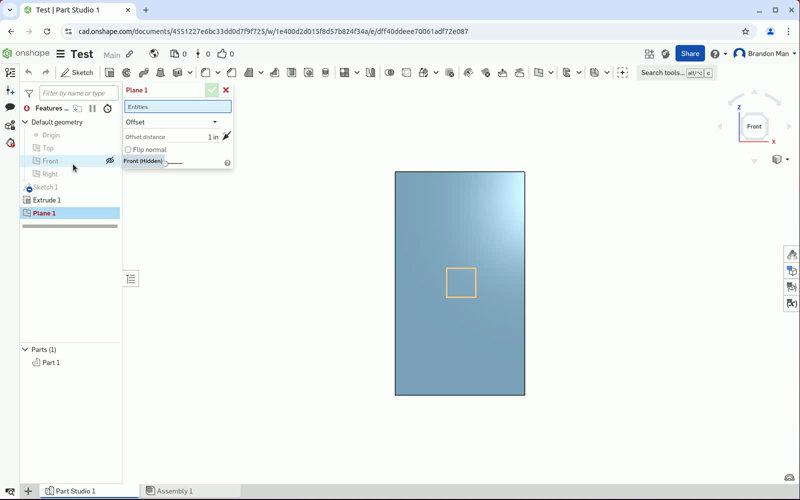
click(73, 163)
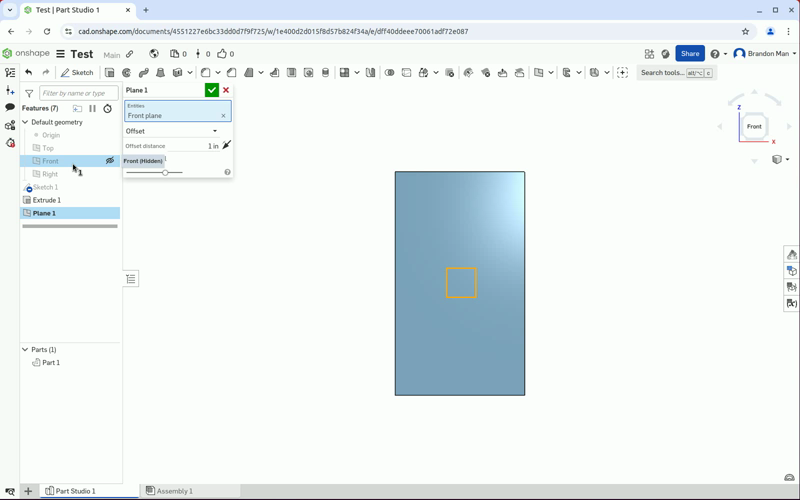
key(tab, 2)
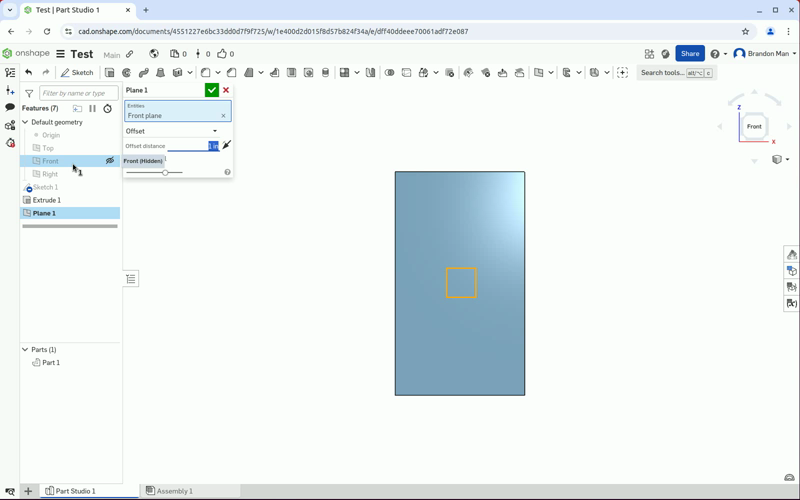
text(1.202)
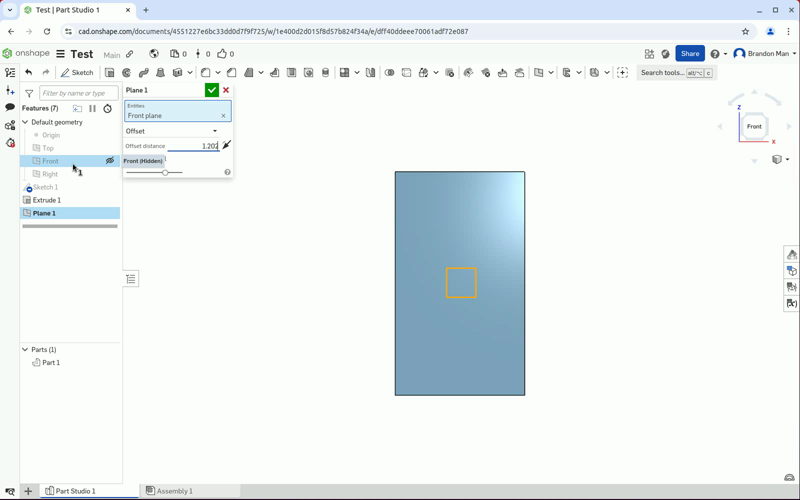
key(enter, 2)
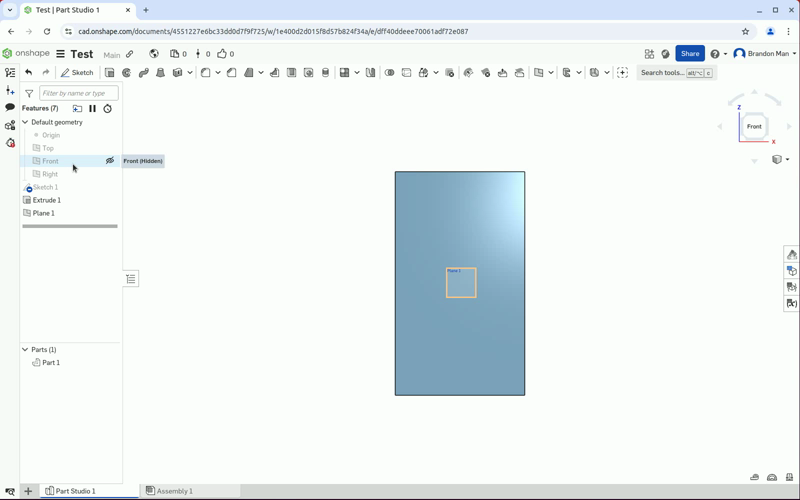
key(shift+s)
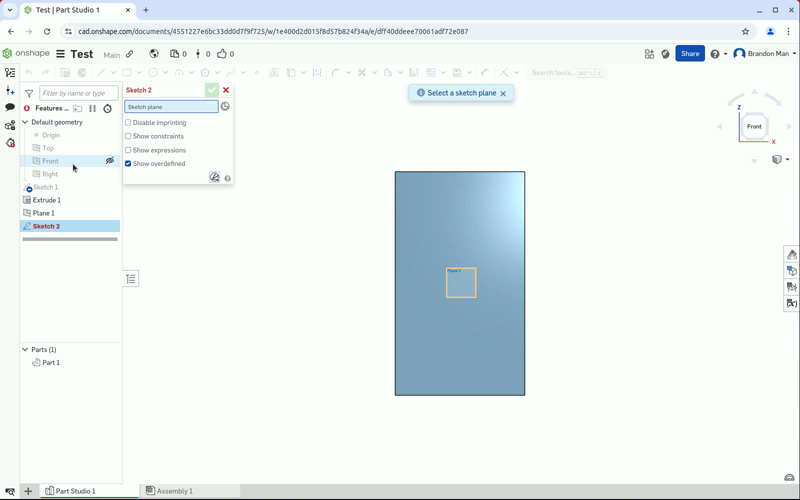
mouse_move(73, 215)
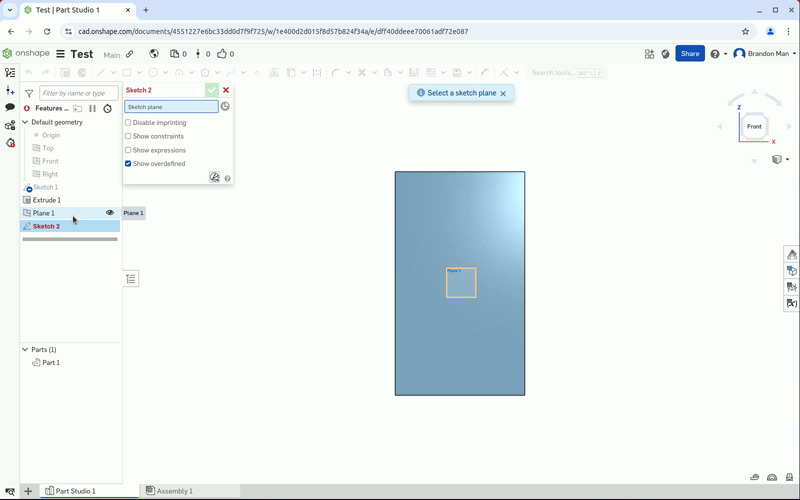
click(73, 215)
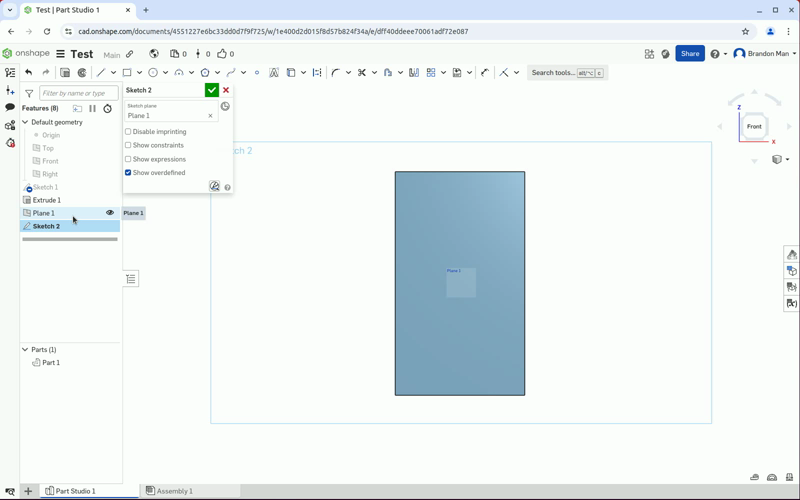
mouse_move(73, 352)
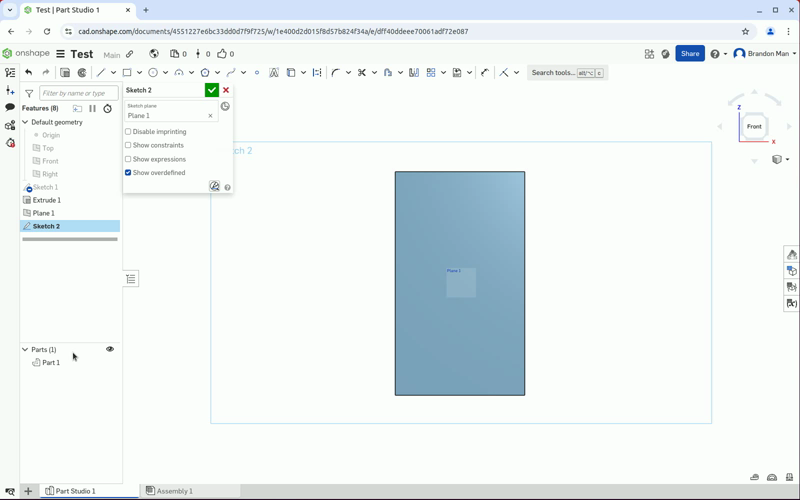
key(y)
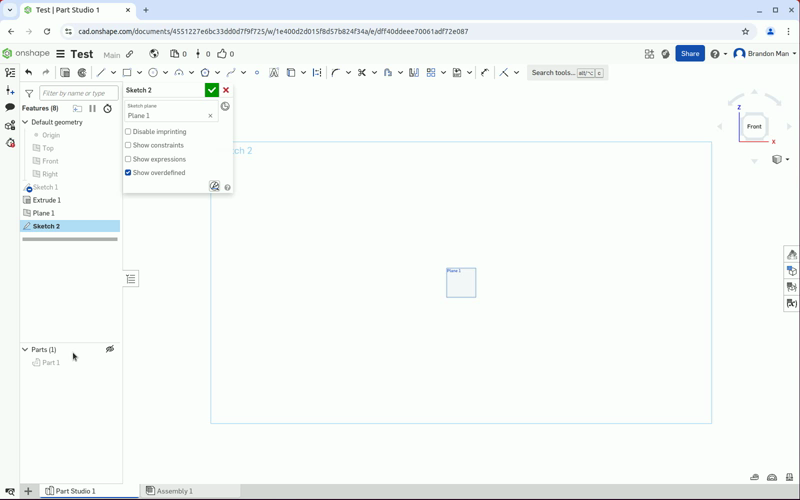
key(l)
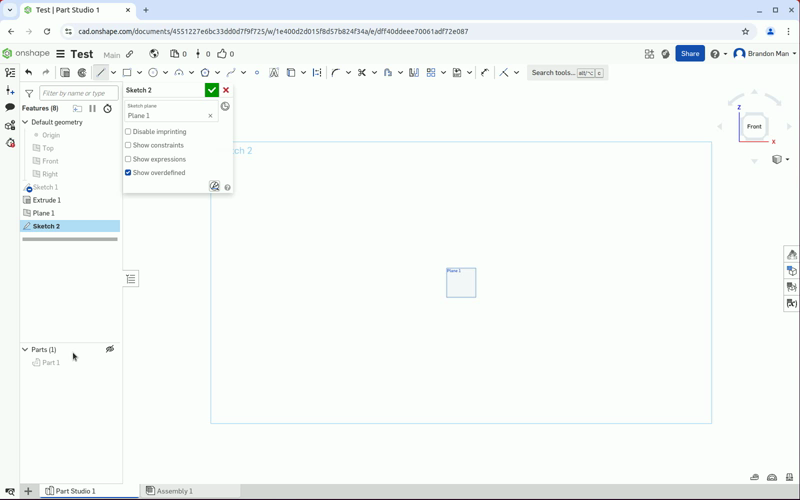
key_down(shift)
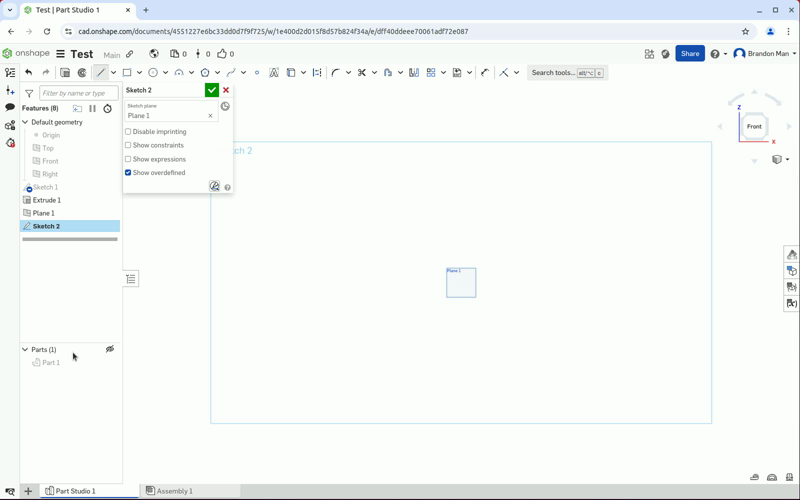
mouse_move(395, 177)
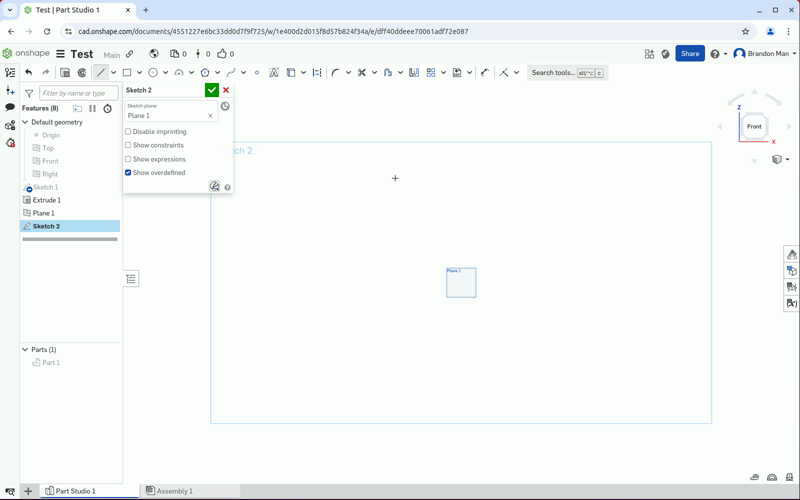
click(395, 177)
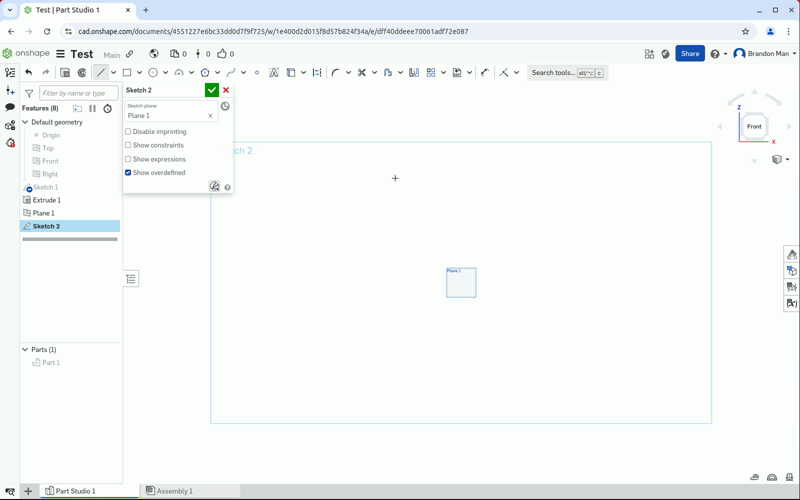
key_up(shift)
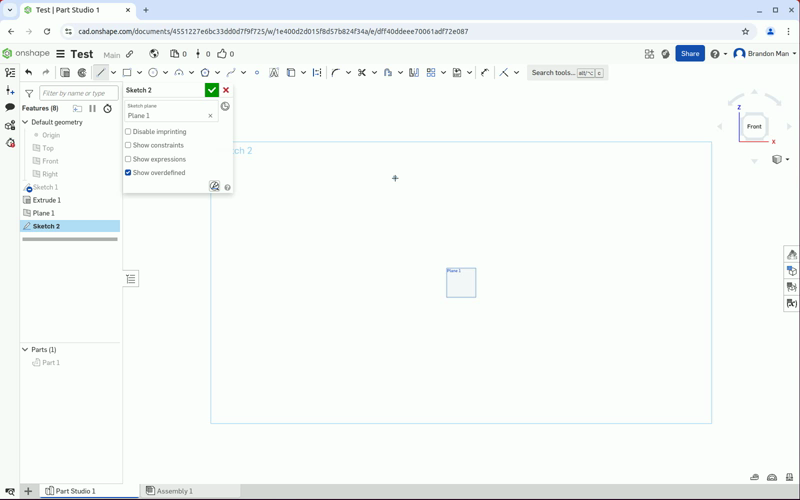
key_down(shift)
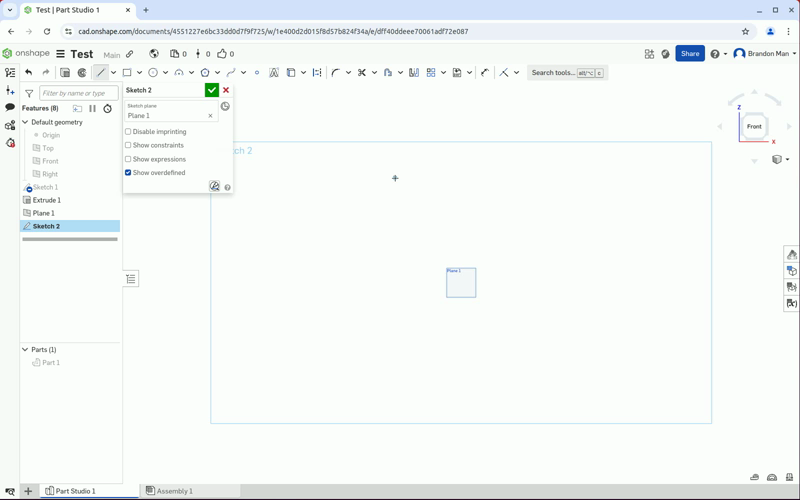
mouse_move(425, 177)
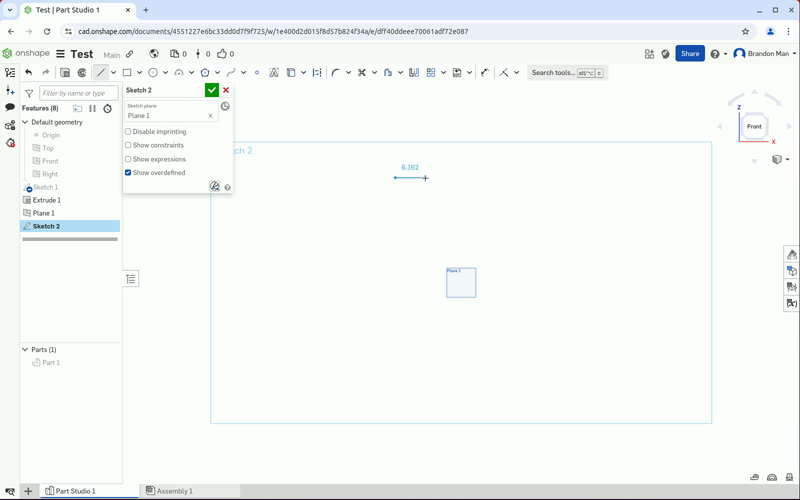
mouse_move(398, 177)
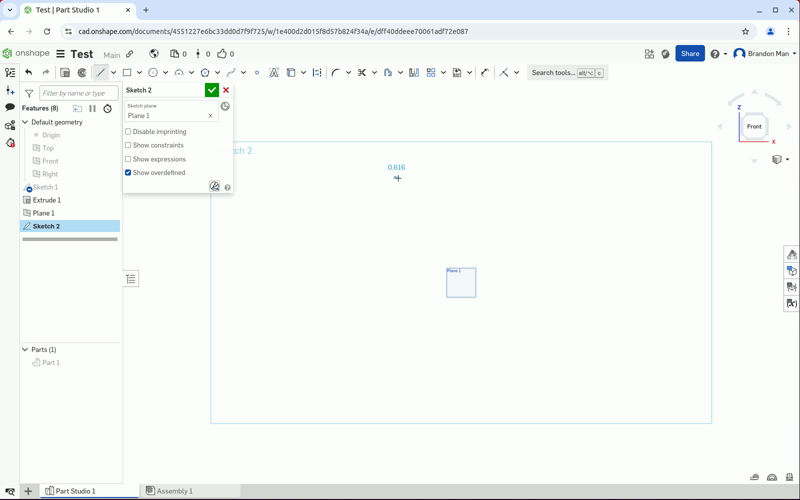
scroll(6)
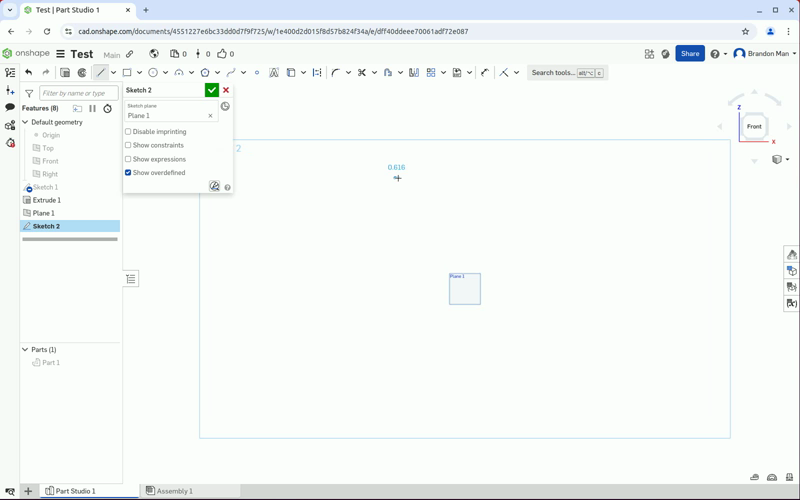
scroll(6)
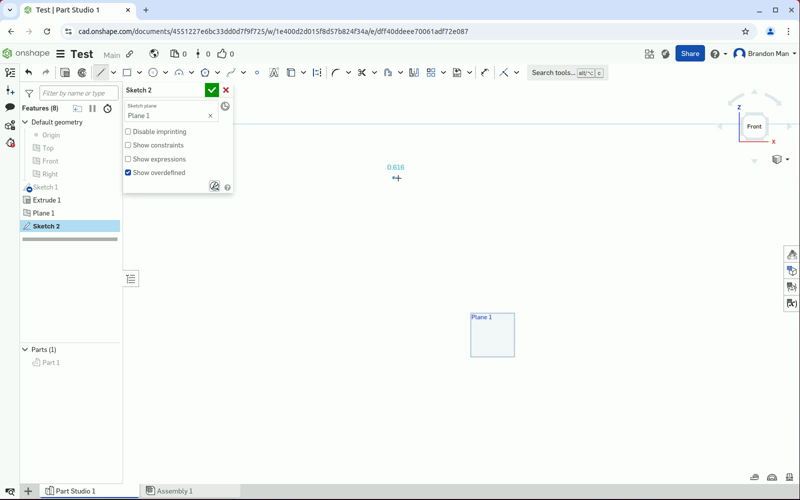
scroll(6)
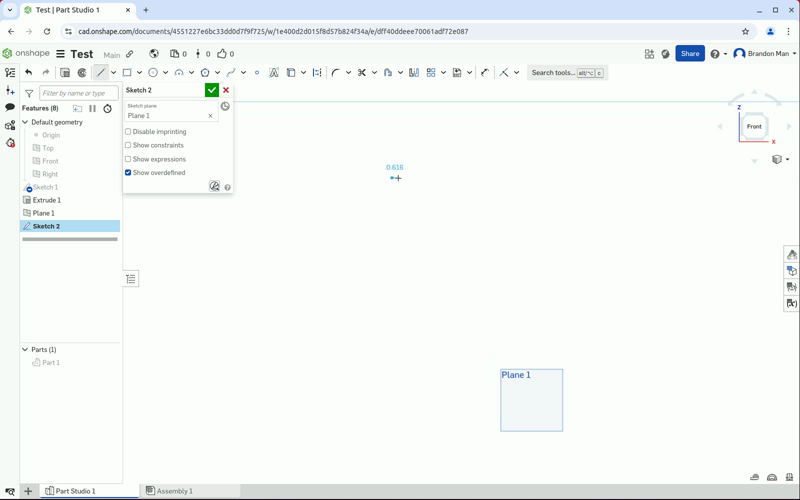
scroll(6)
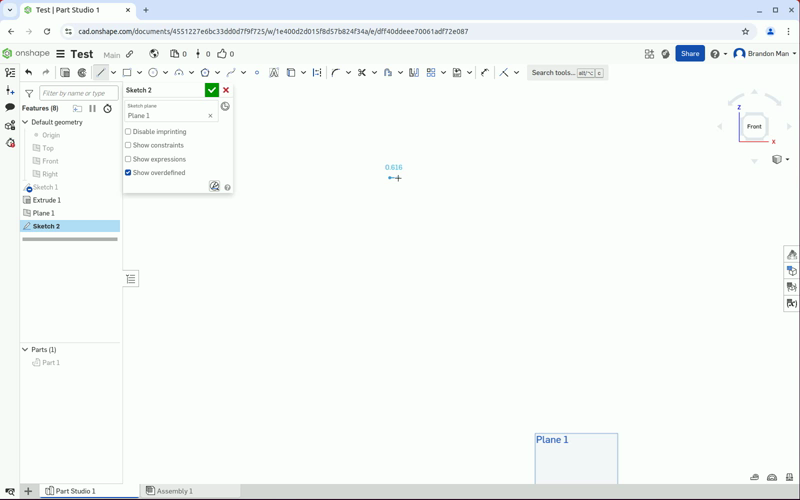
scroll(6)
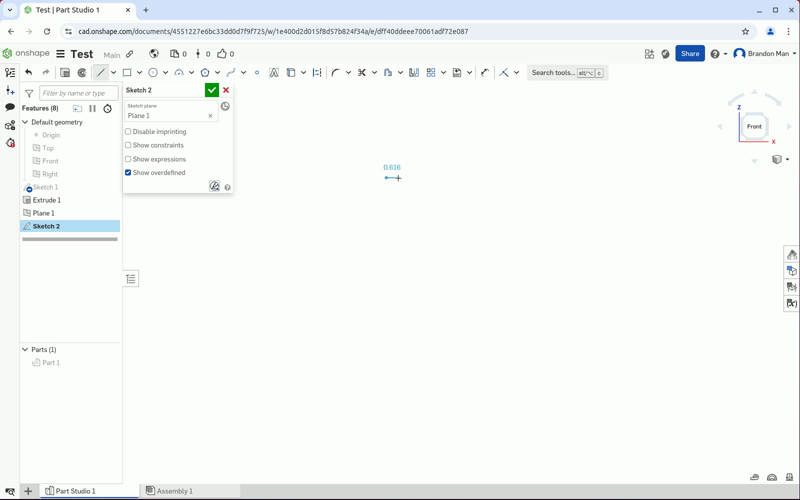
scroll(6)
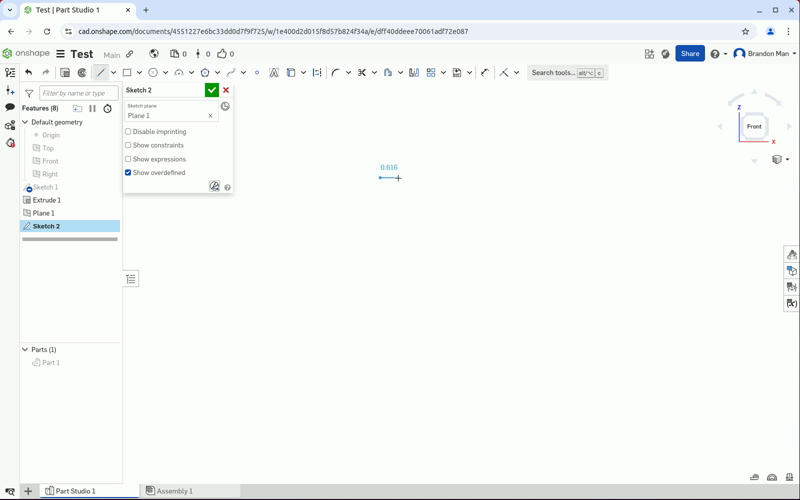
scroll(6)
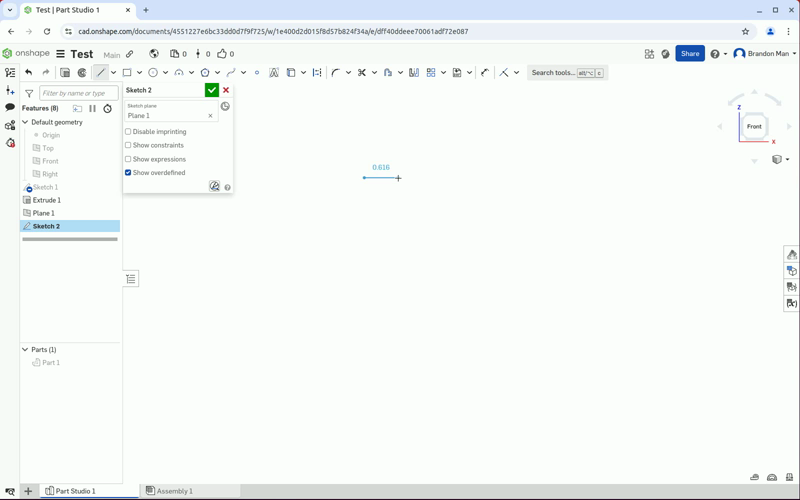
click(398, 177)
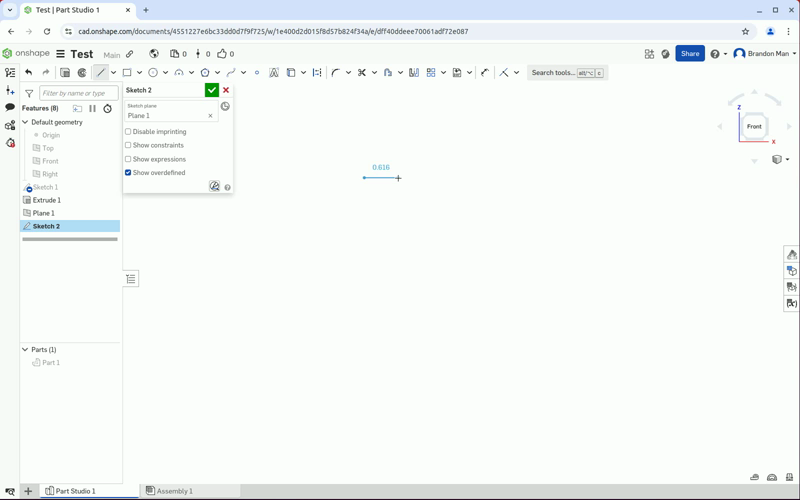
scroll(-6)
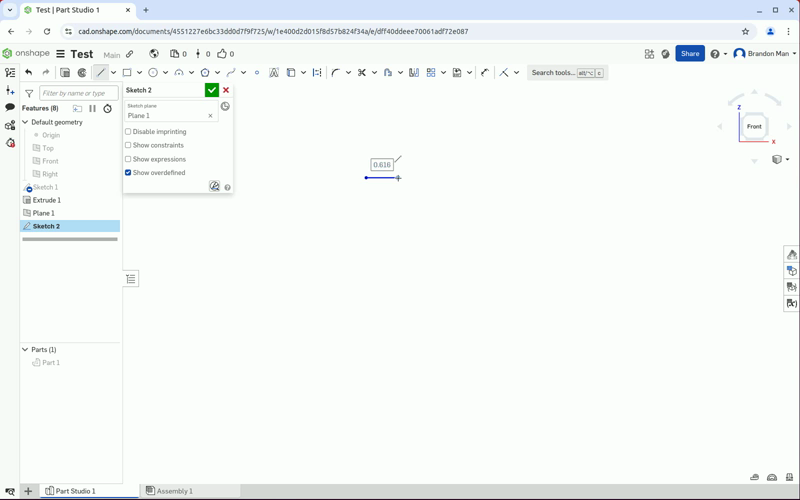
scroll(-6)
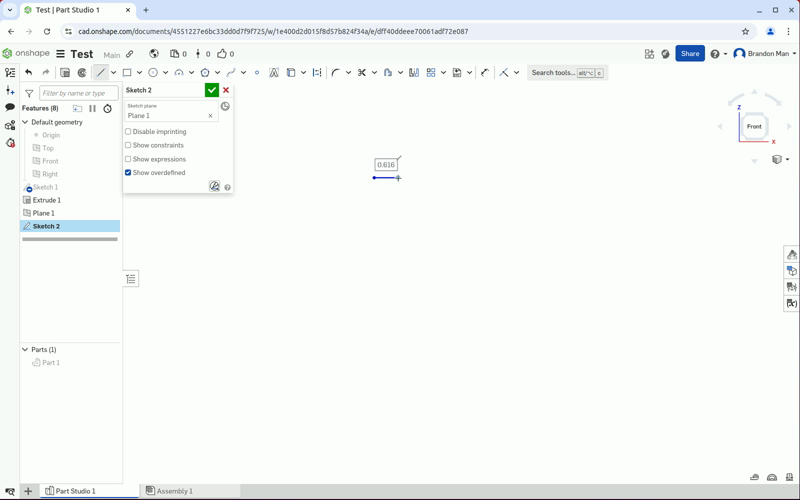
scroll(-6)
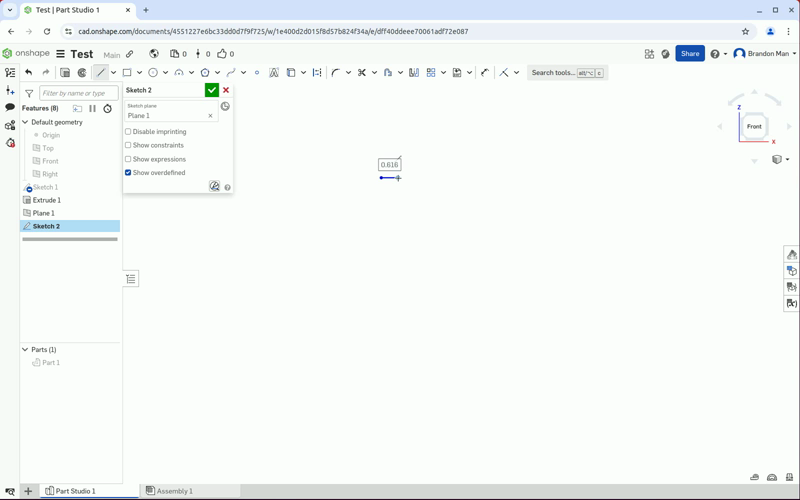
scroll(-6)
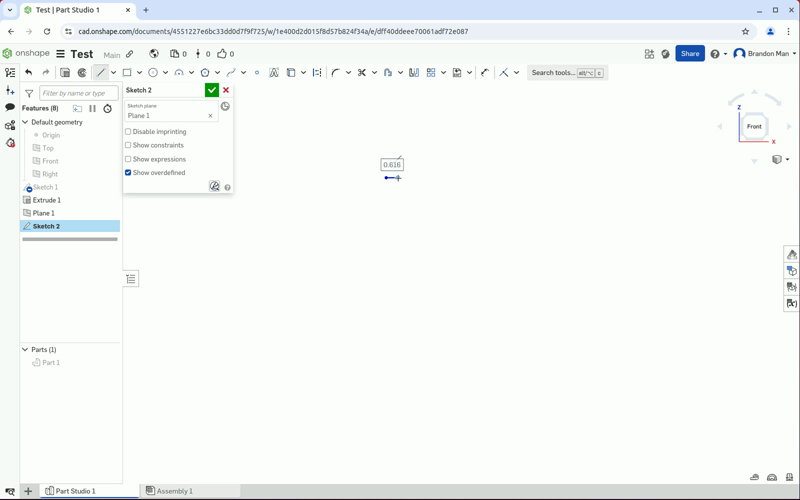
scroll(-6)
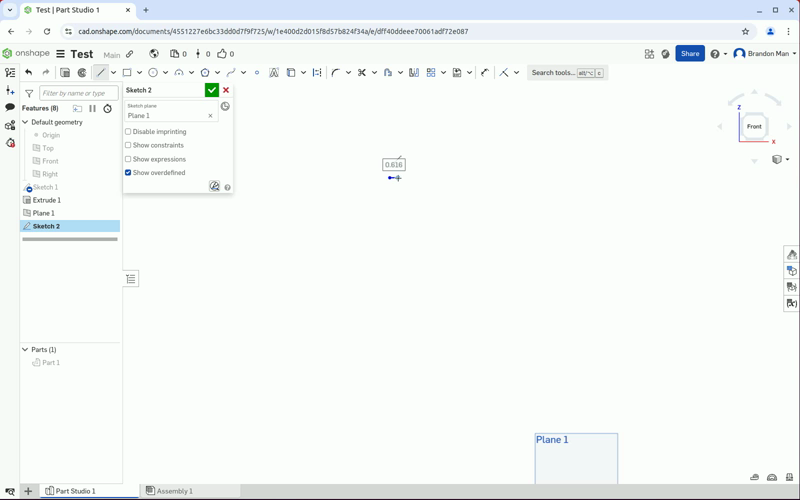
scroll(-6)
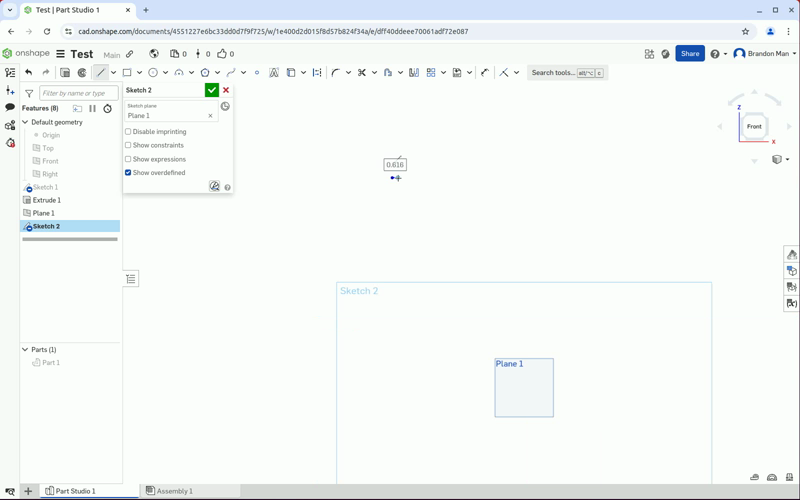
scroll(-6)
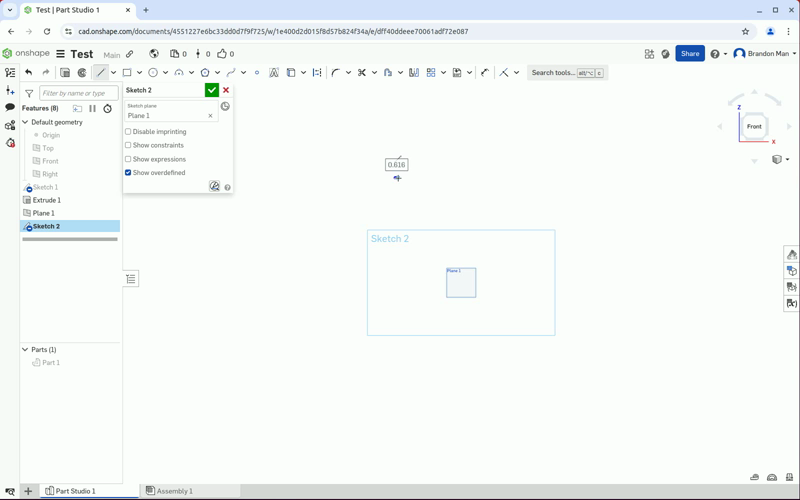
key_up(shift)
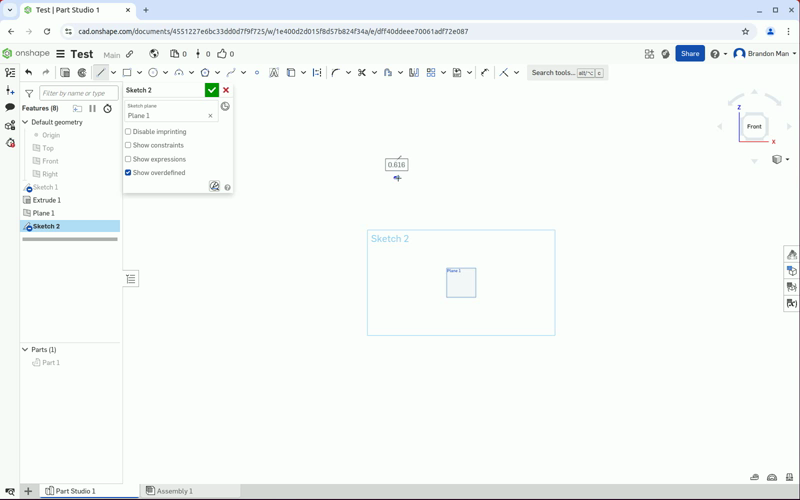
key_down(shift)
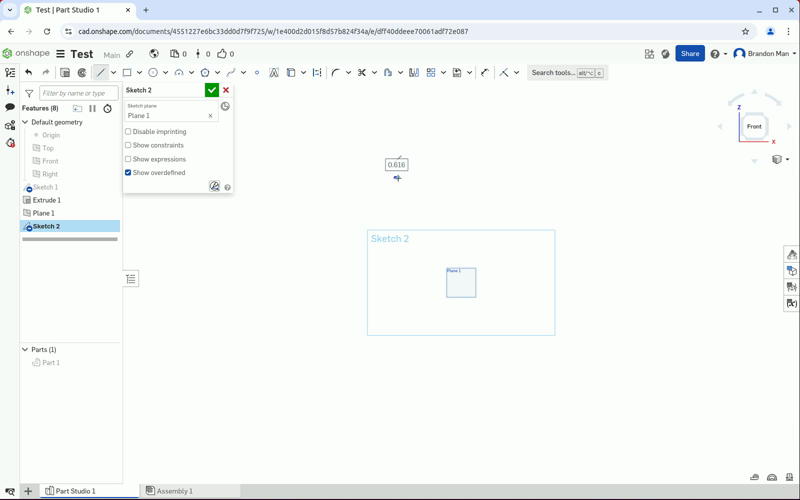
mouse_move(428, 177)
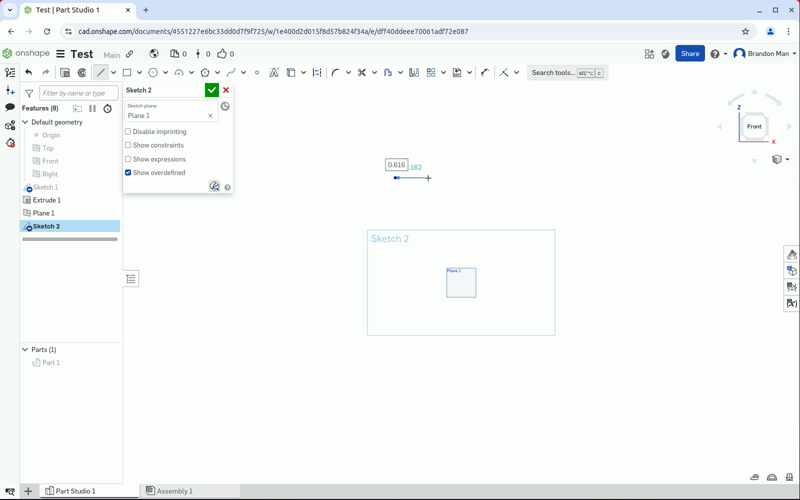
mouse_move(398, 169)
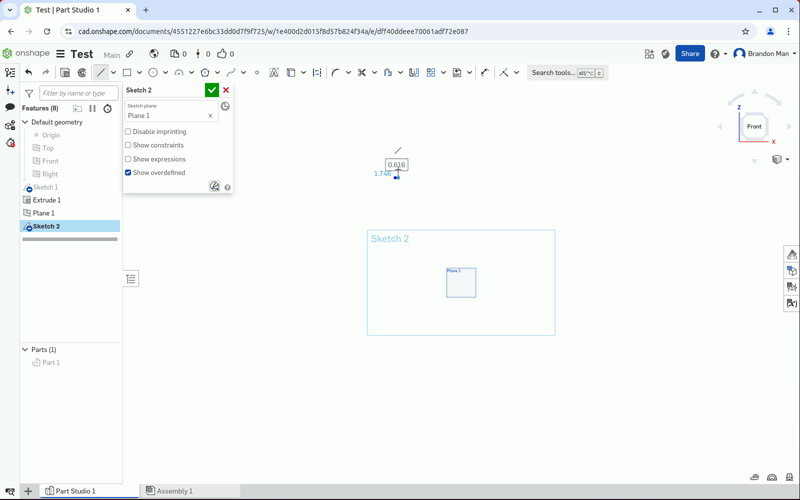
click(398, 169)
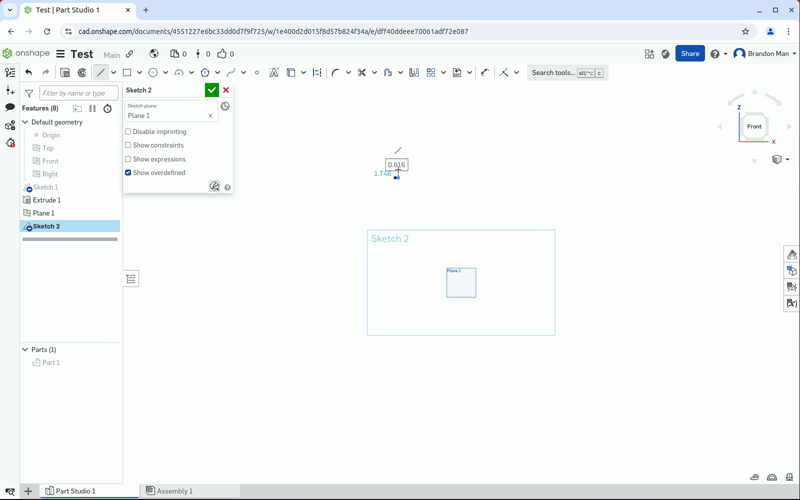
key_up(shift)
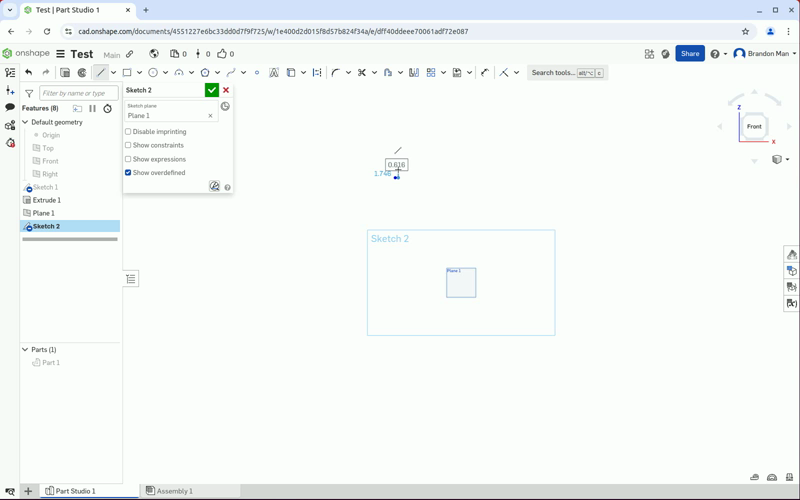
key_down(shift)
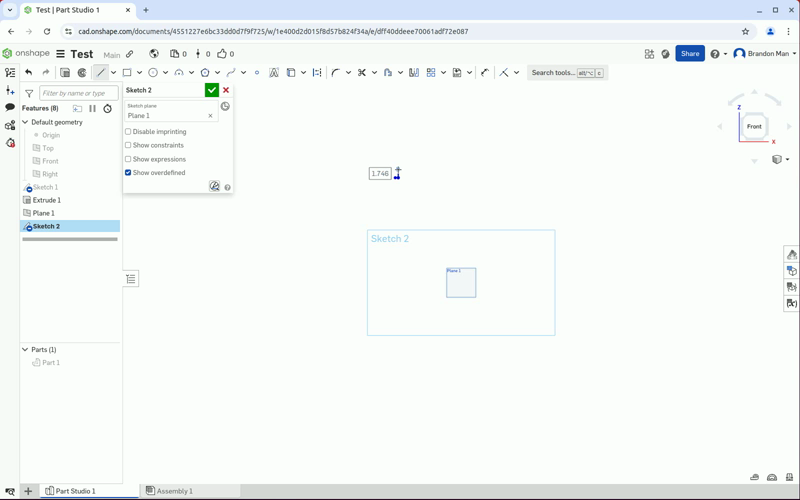
mouse_move(428, 169)
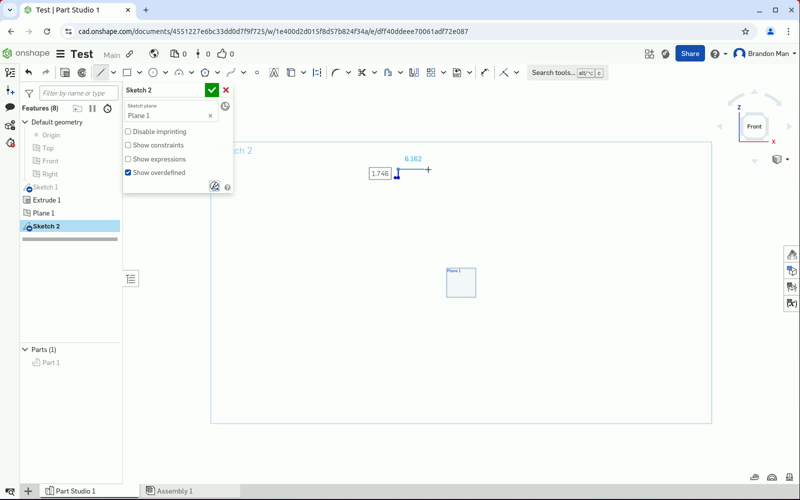
mouse_move(395, 169)
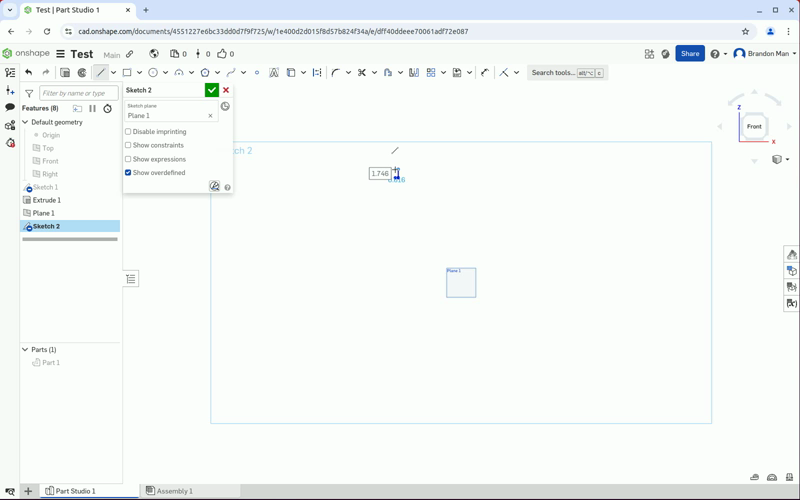
scroll(6)
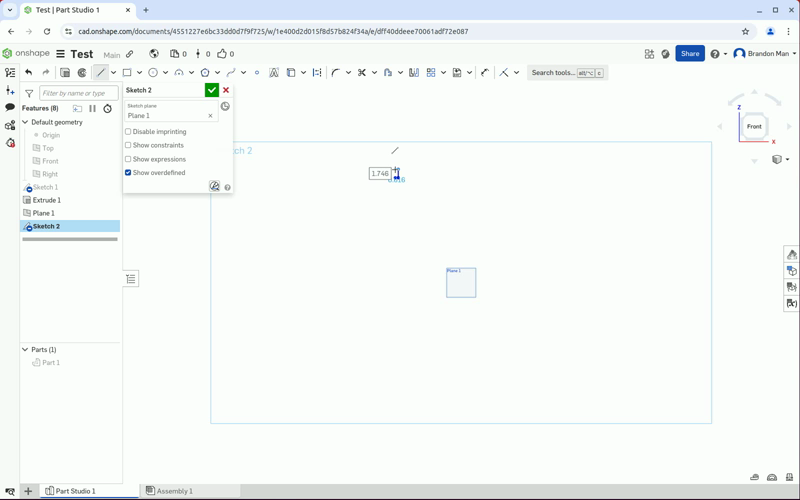
scroll(6)
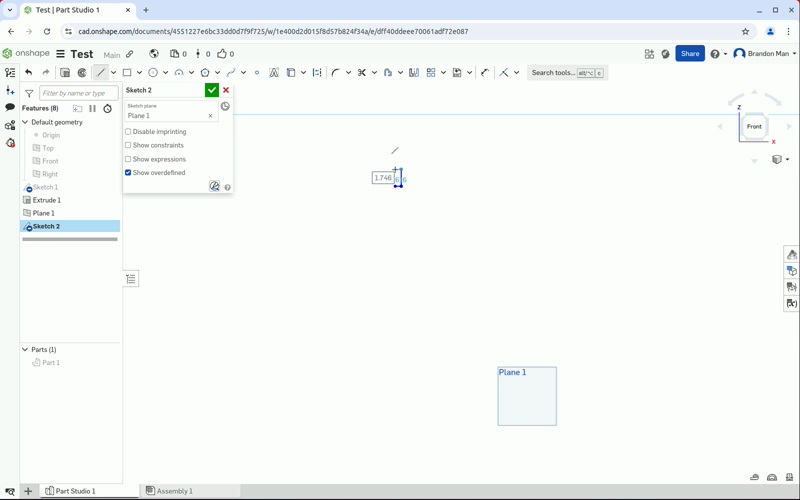
scroll(6)
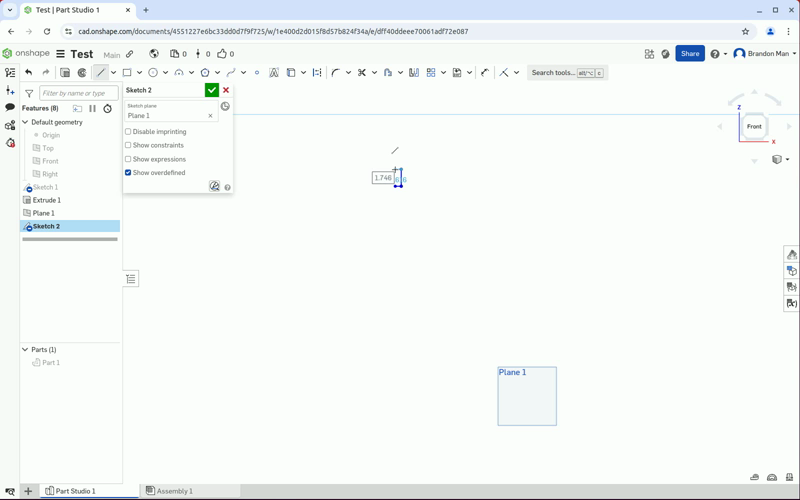
scroll(6)
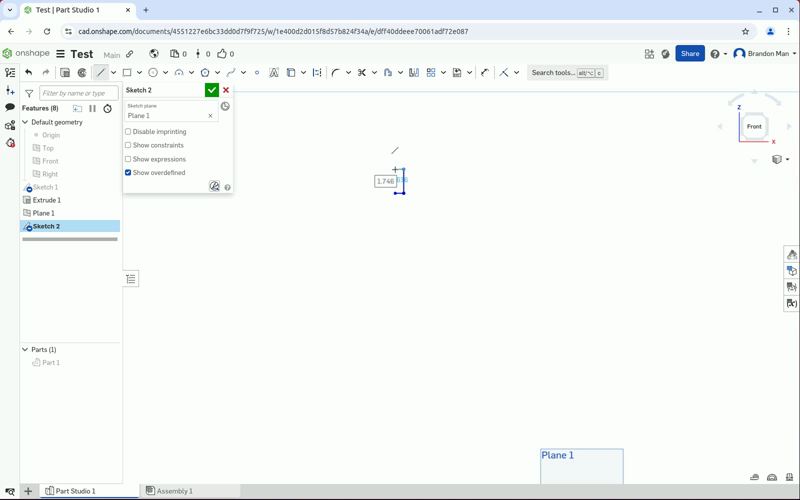
scroll(6)
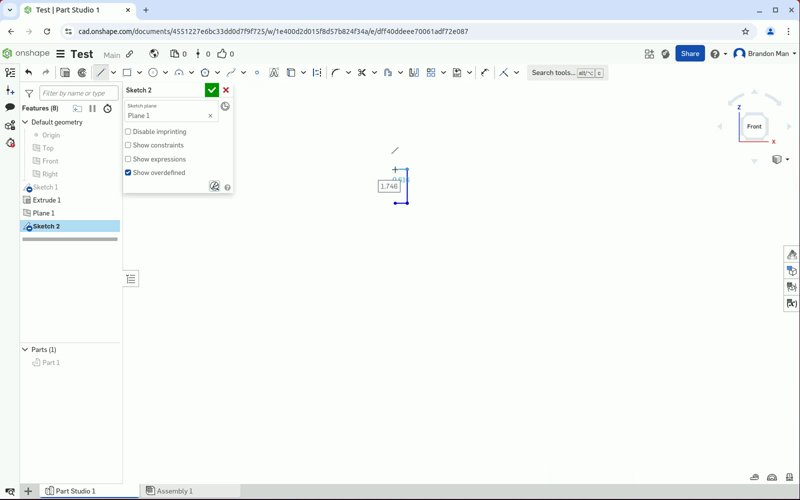
scroll(6)
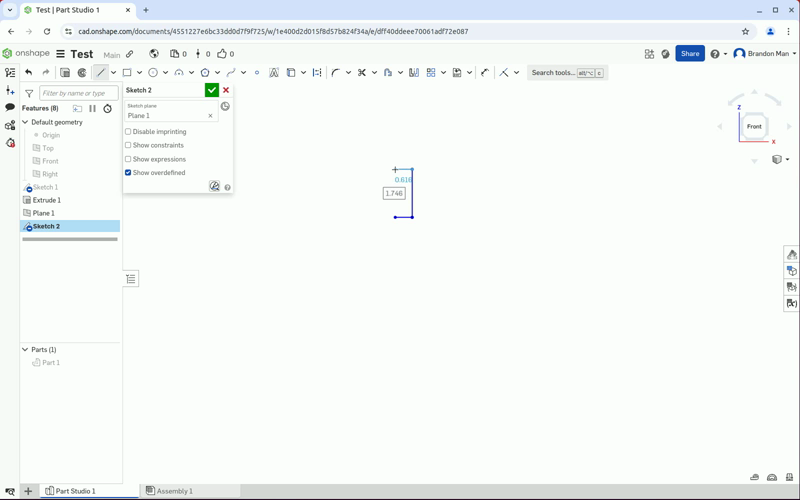
scroll(6)
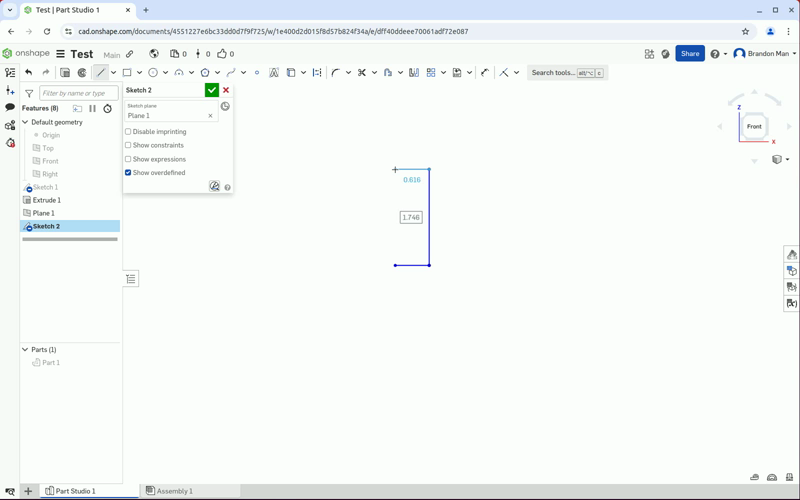
click(395, 169)
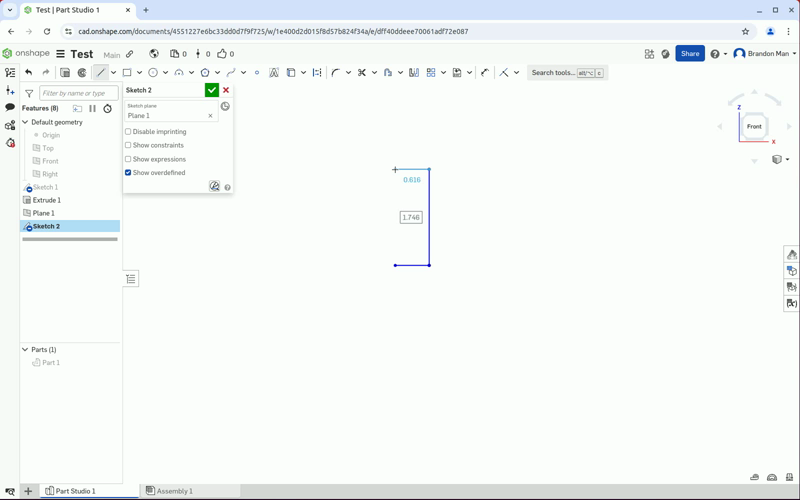
scroll(-6)
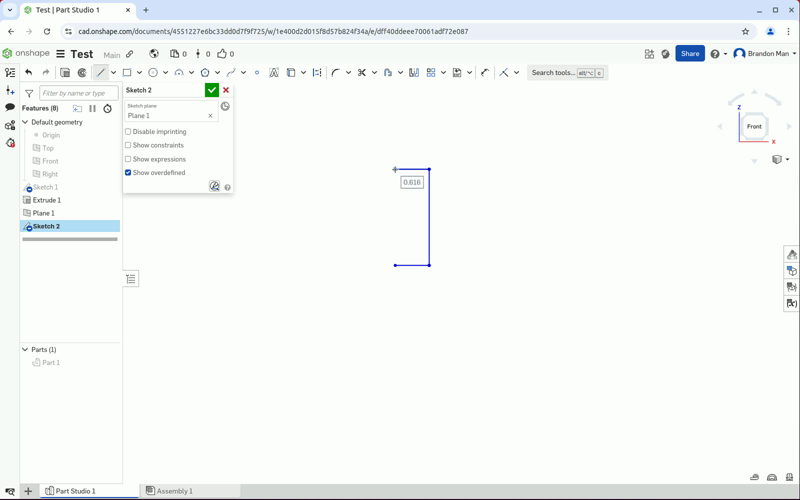
scroll(-6)
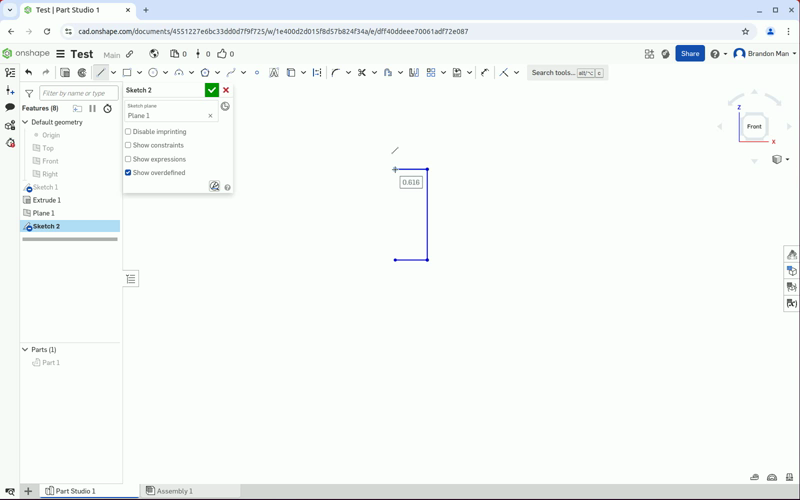
scroll(-6)
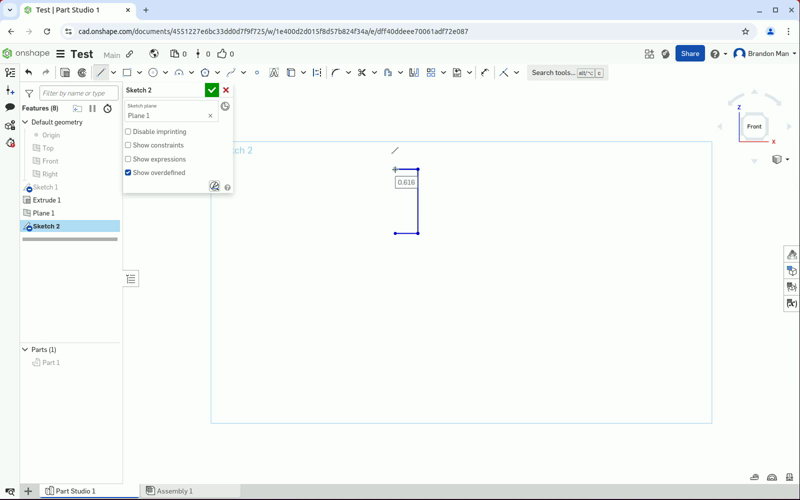
scroll(-6)
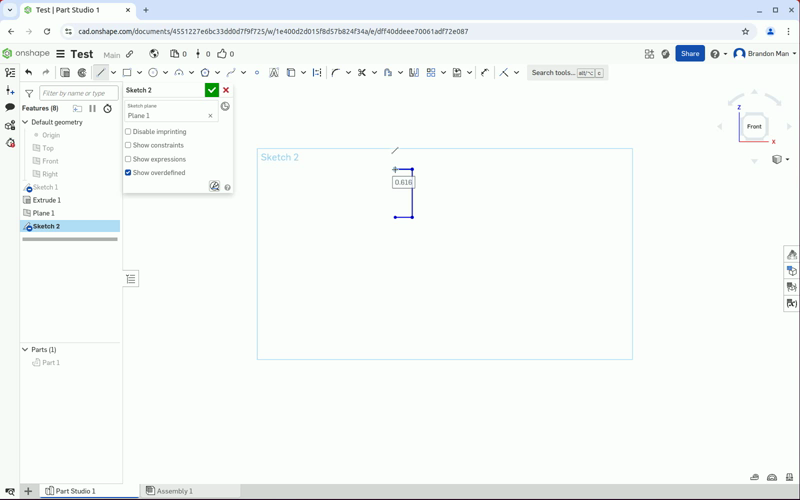
scroll(-6)
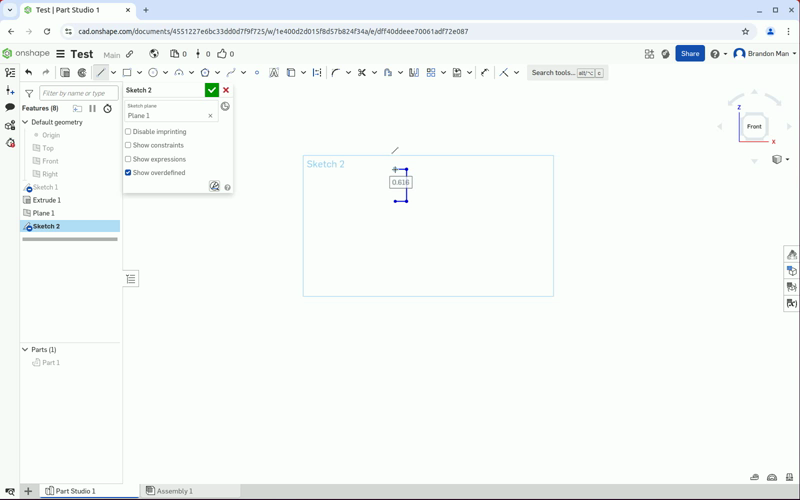
scroll(-6)
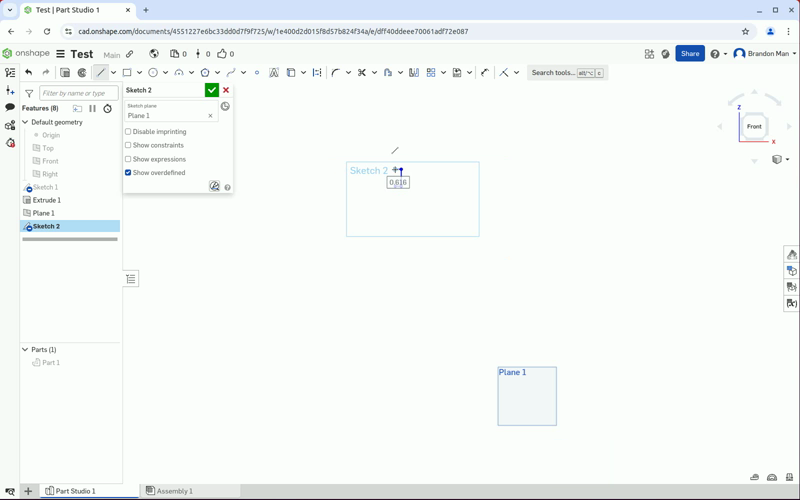
scroll(-6)
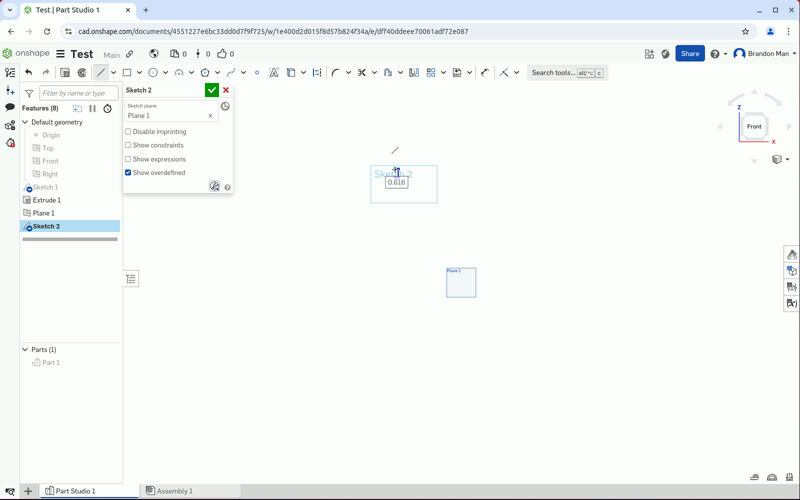
key_up(shift)
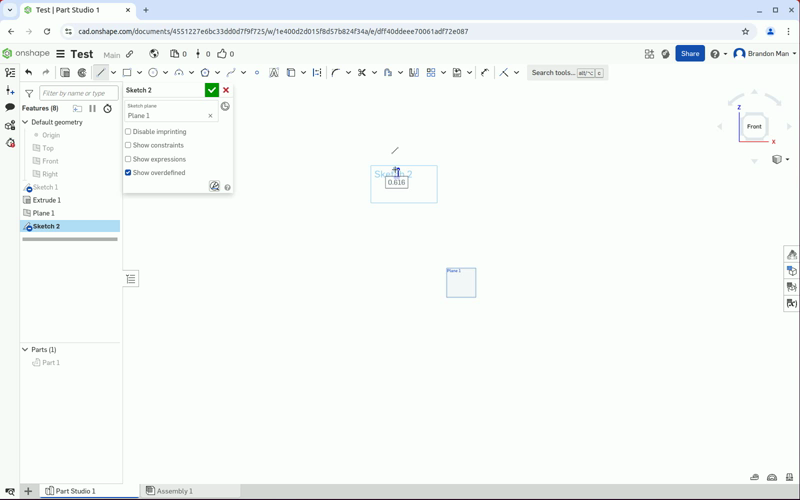
mouse_move(425, 169)
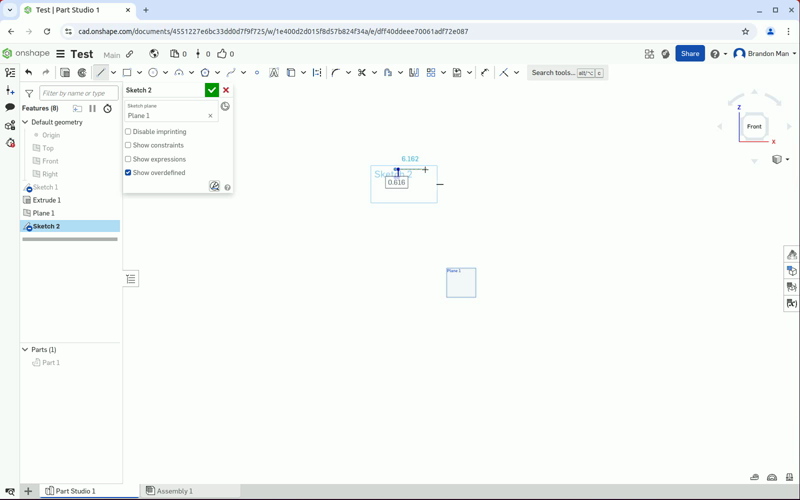
key_down(shift)
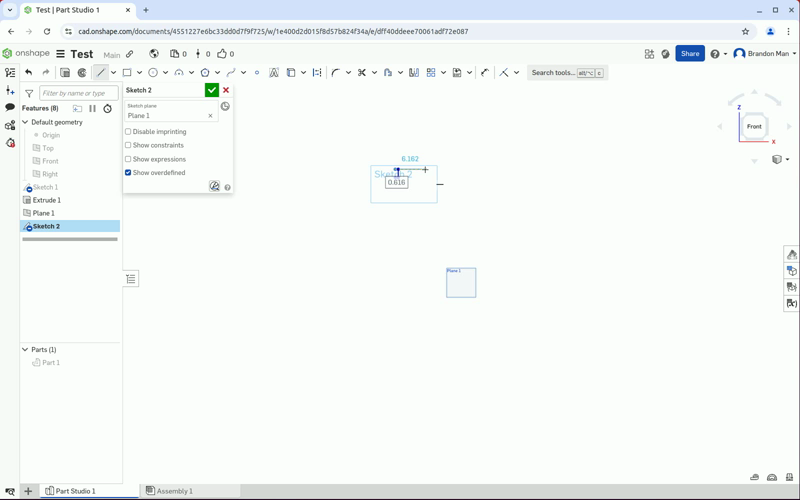
mouse_move(395, 177)
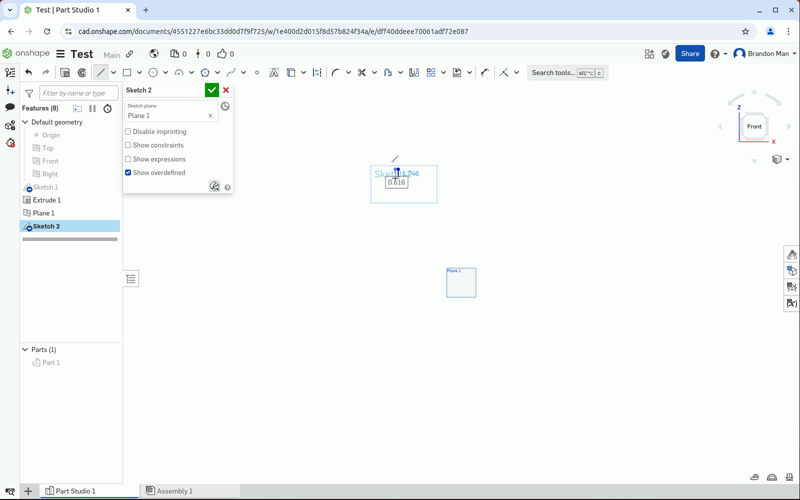
scroll(6)
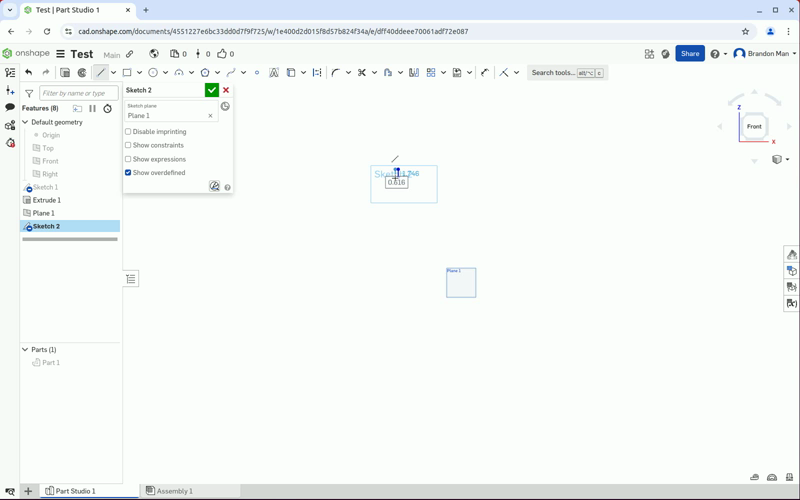
scroll(6)
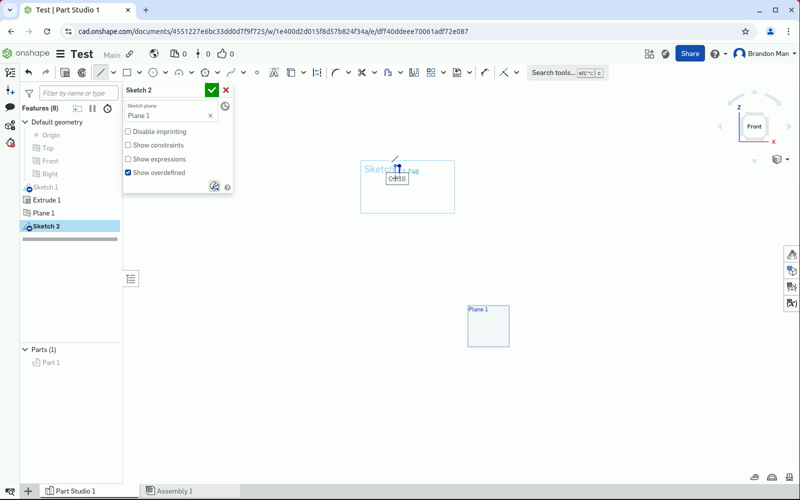
scroll(6)
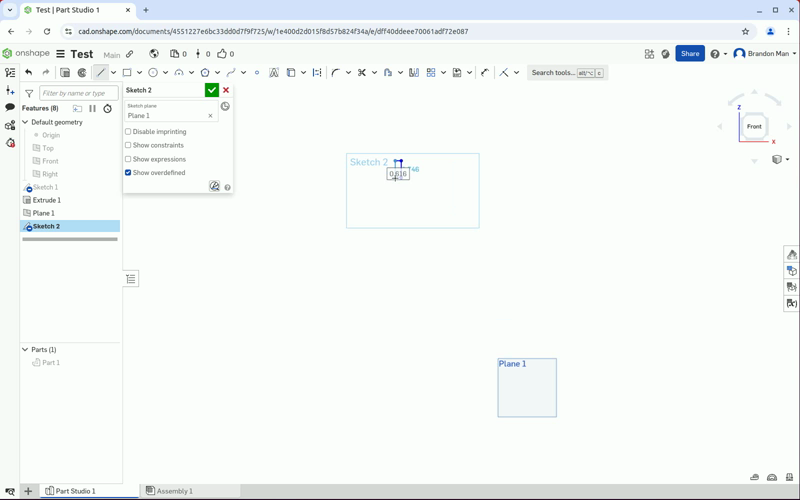
scroll(6)
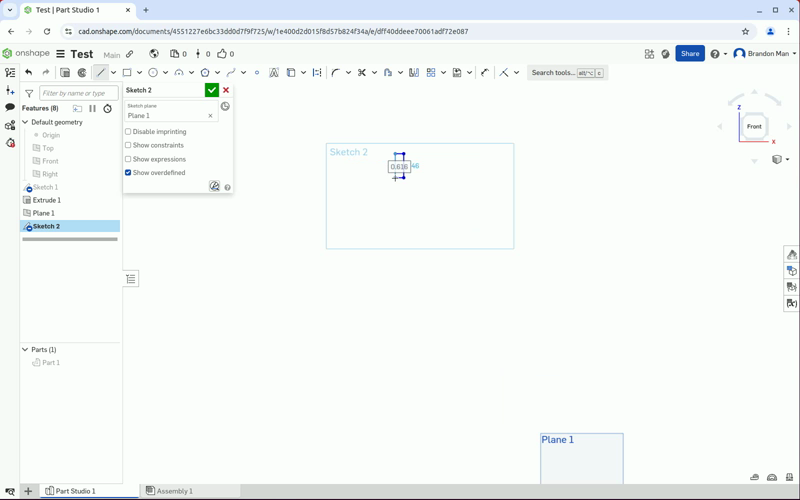
scroll(6)
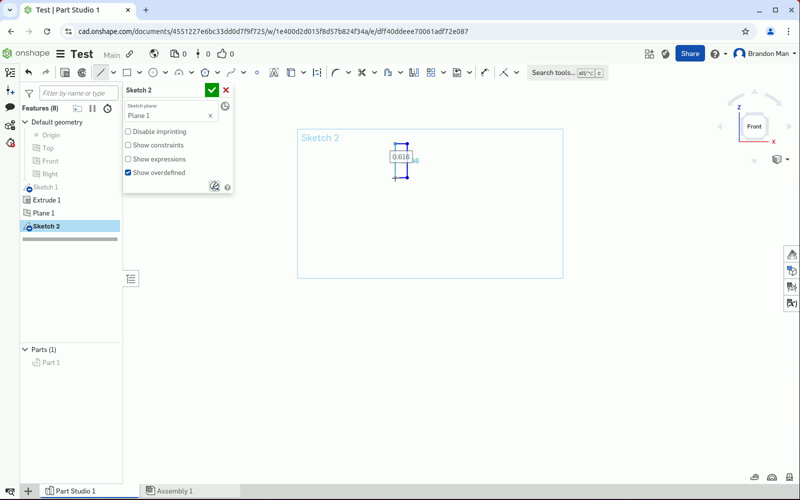
scroll(6)
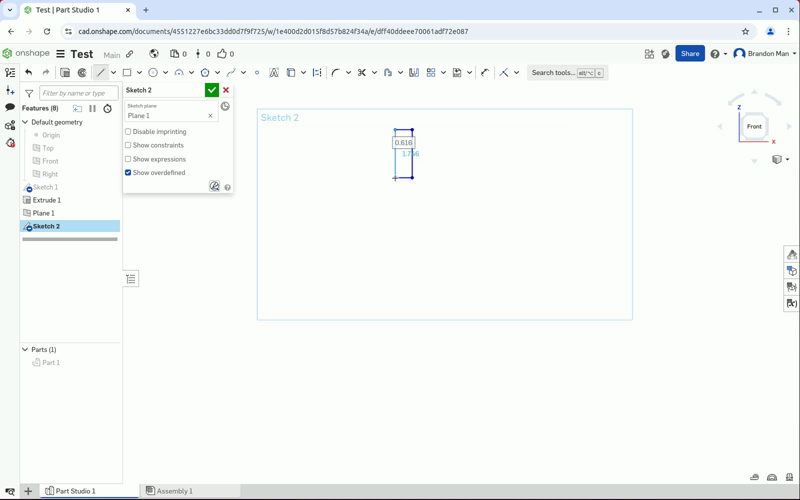
scroll(6)
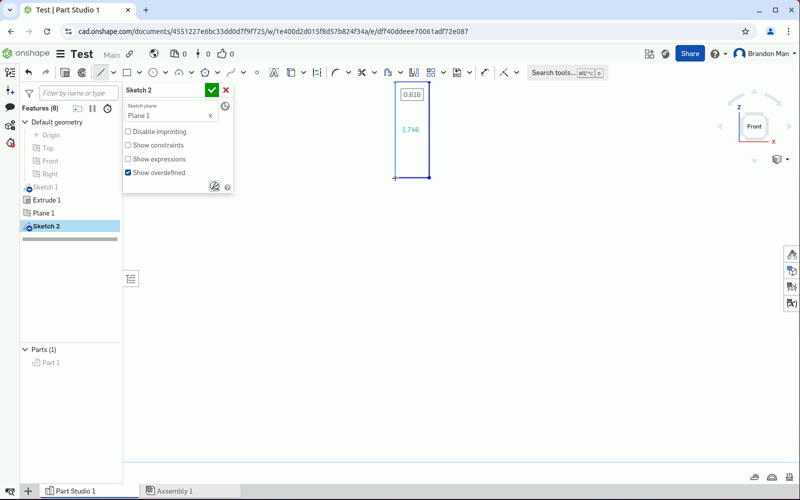
key_up(shift)
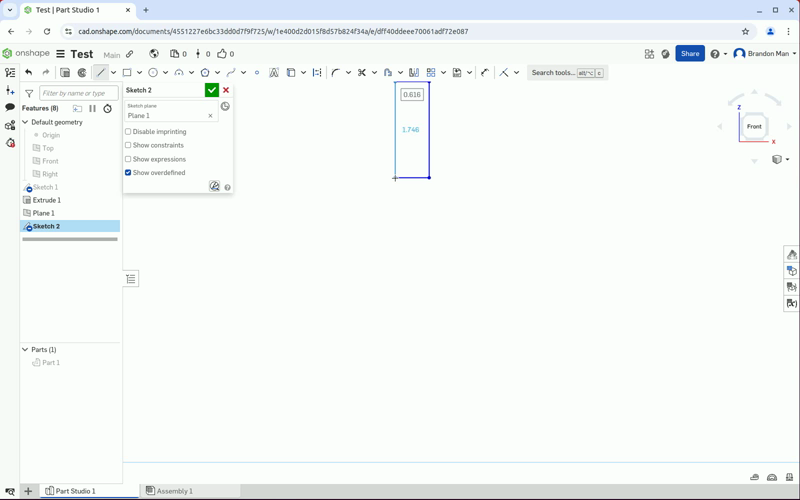
click(395, 177)
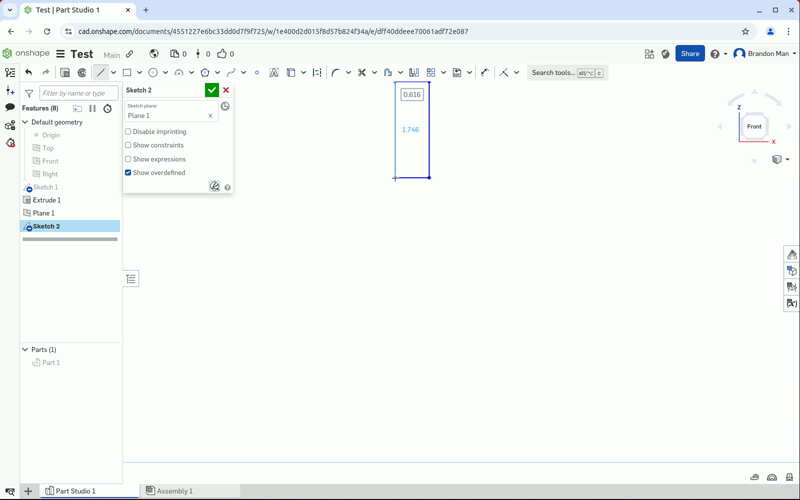
scroll(-6)
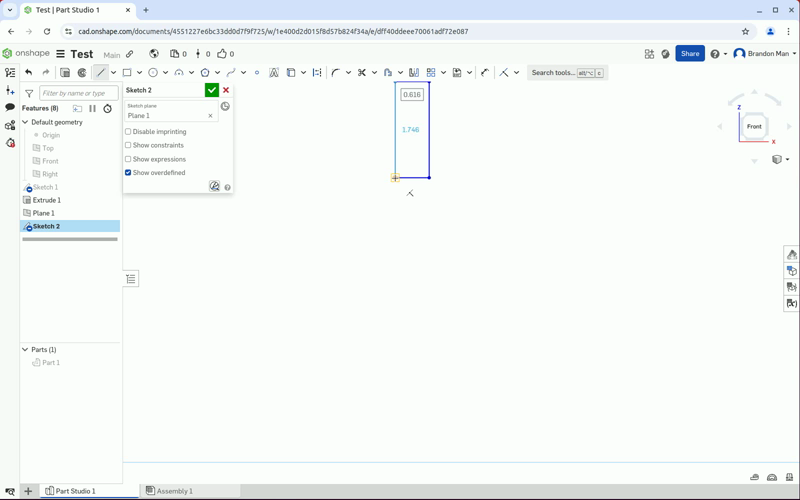
scroll(-6)
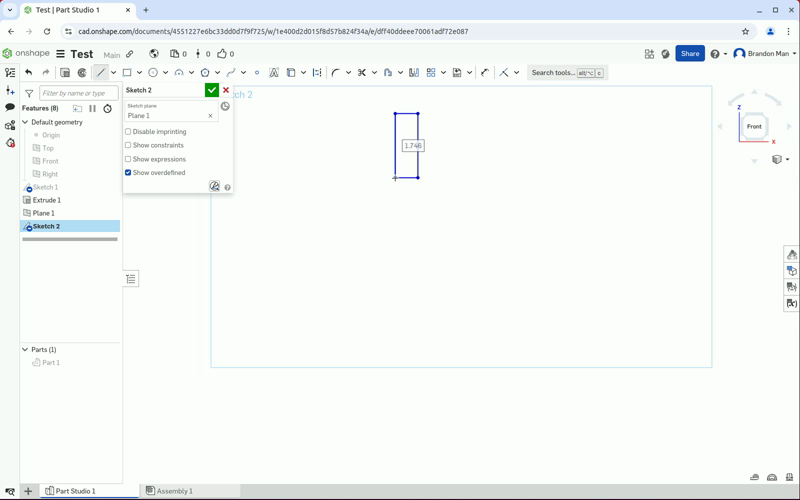
scroll(-6)
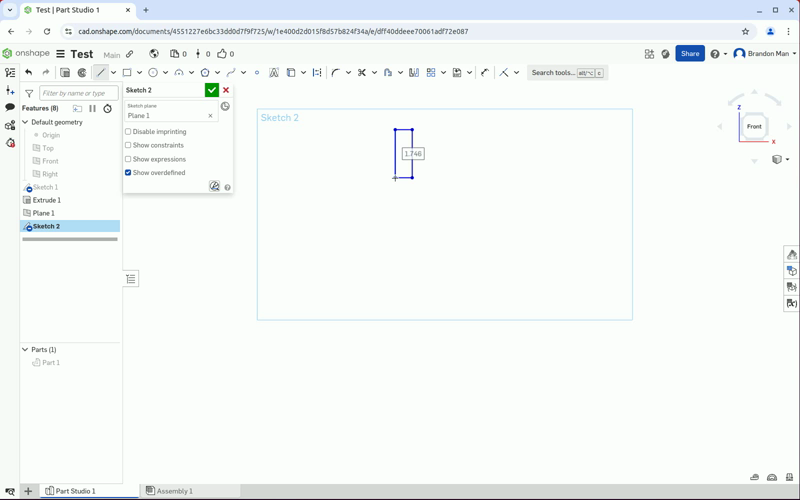
scroll(-6)
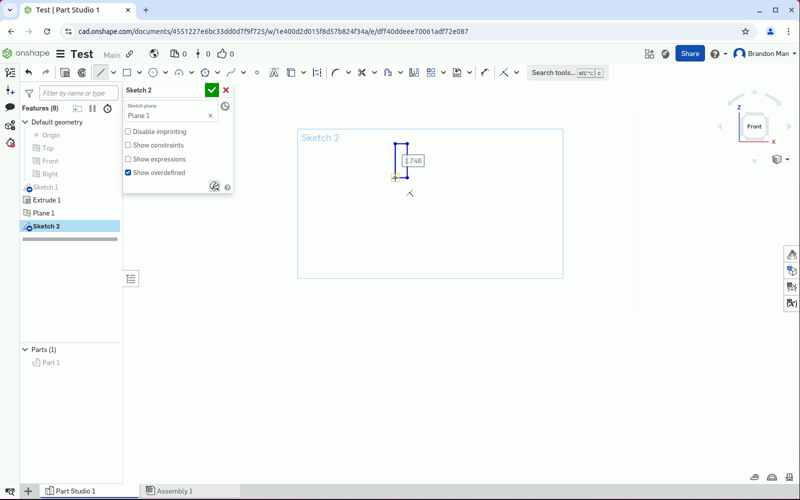
scroll(-6)
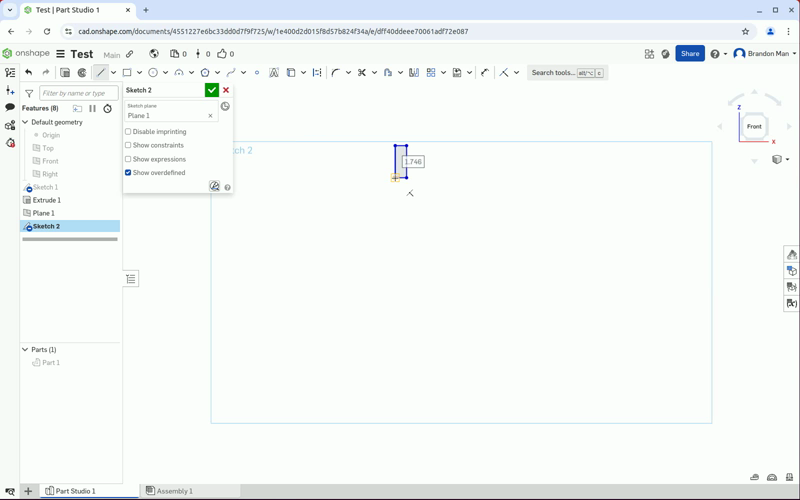
scroll(-6)
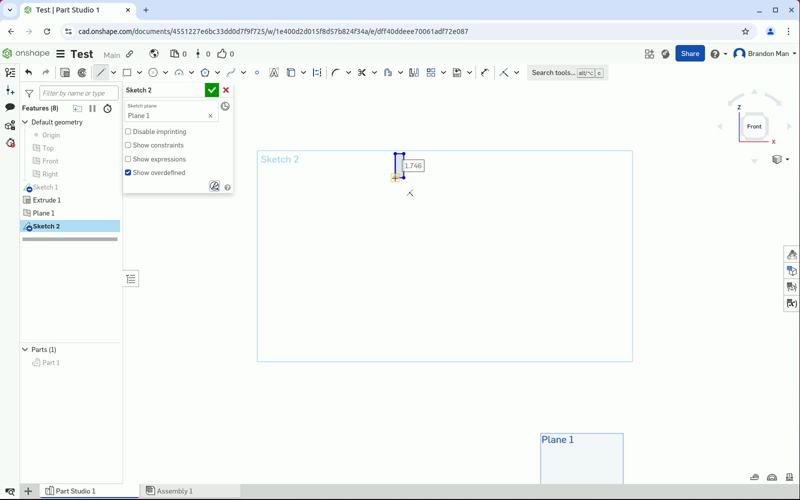
scroll(-6)
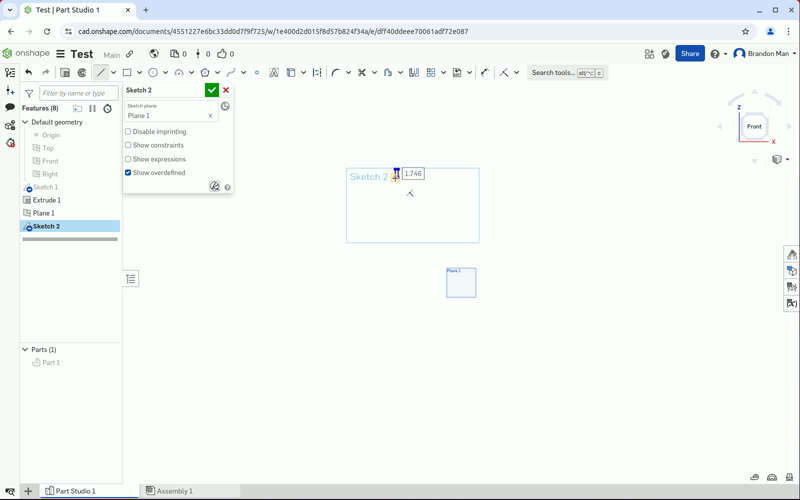
key(esc)
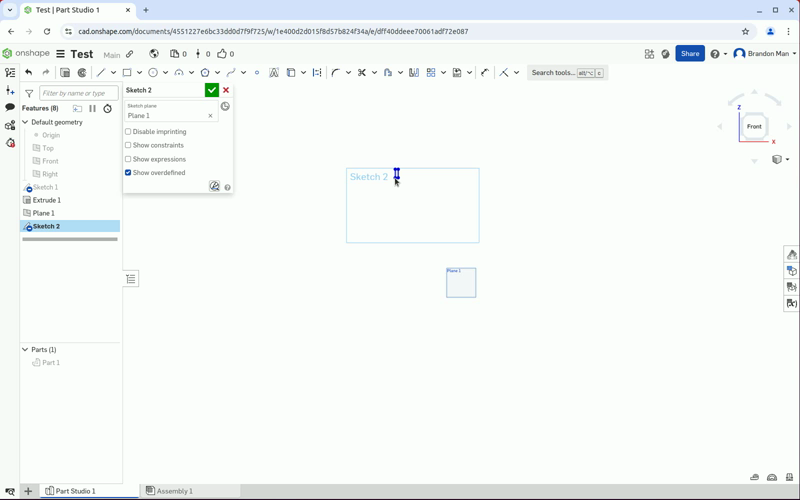
mouse_move(396, 169)
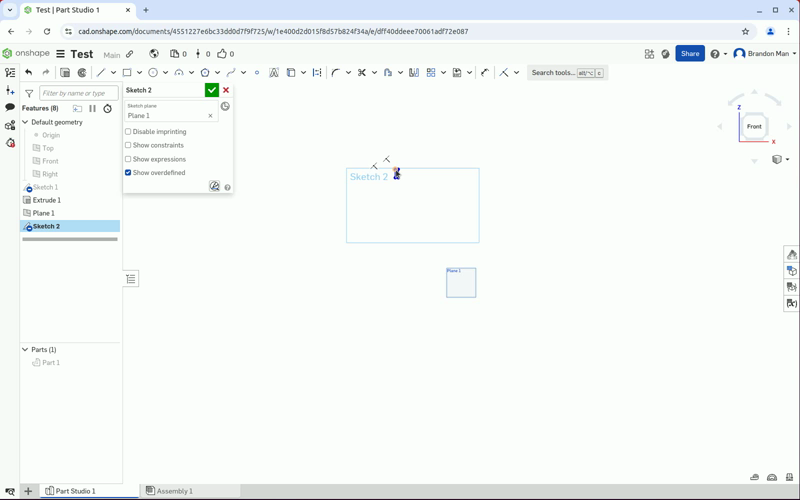
scroll(6)
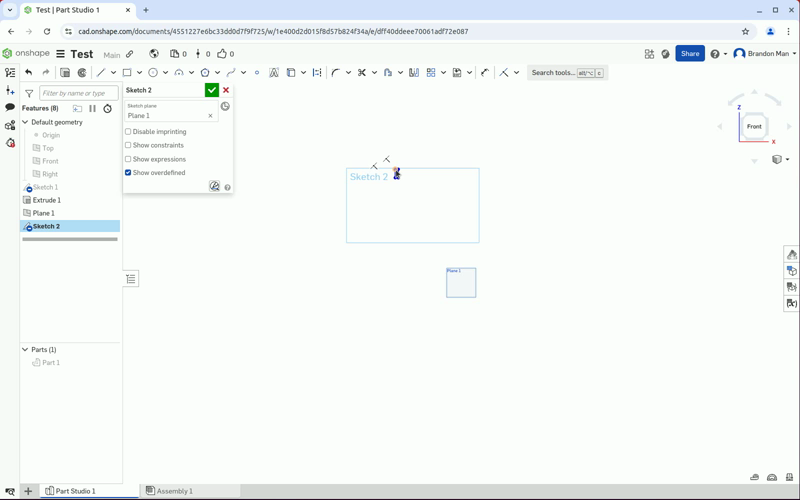
scroll(6)
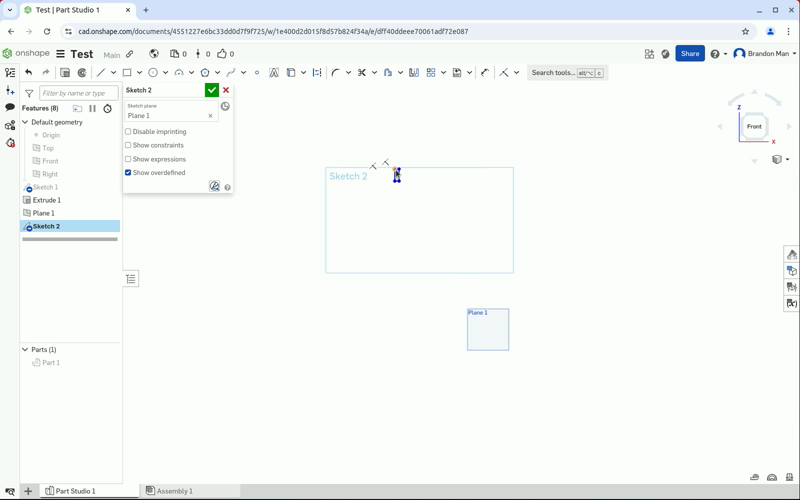
scroll(6)
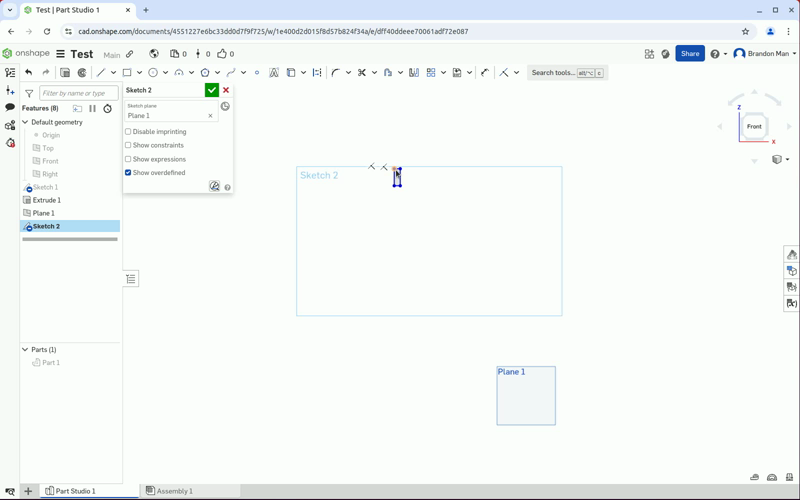
scroll(6)
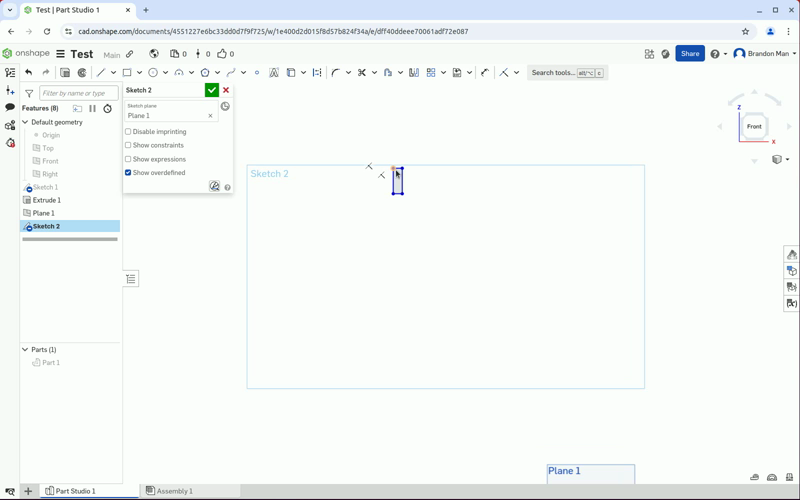
scroll(6)
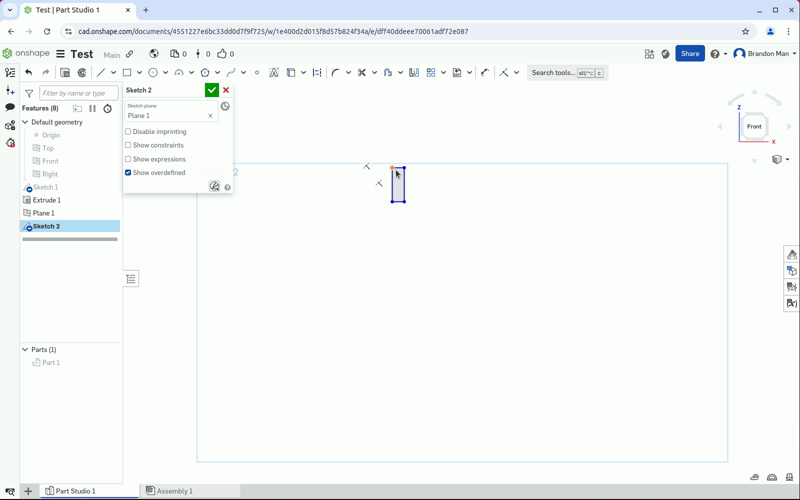
scroll(6)
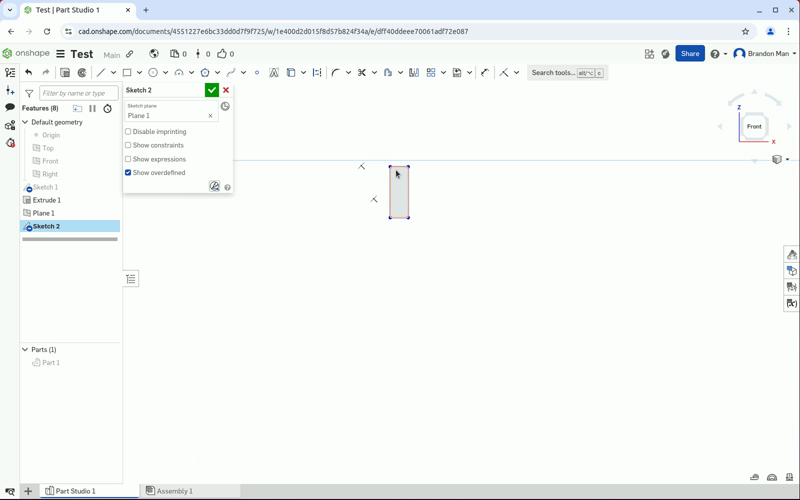
scroll(6)
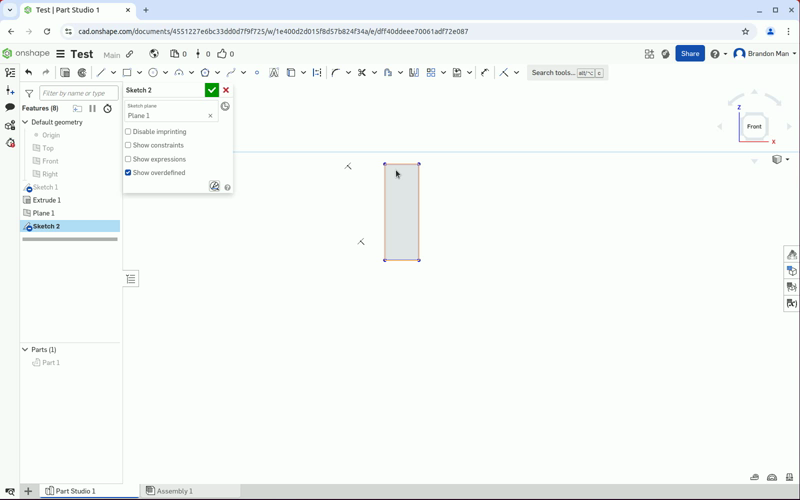
click(396, 169)
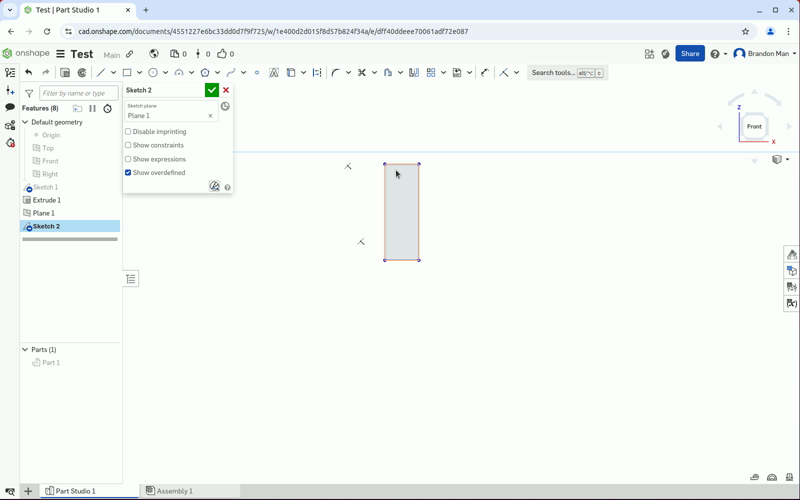
scroll(-6)
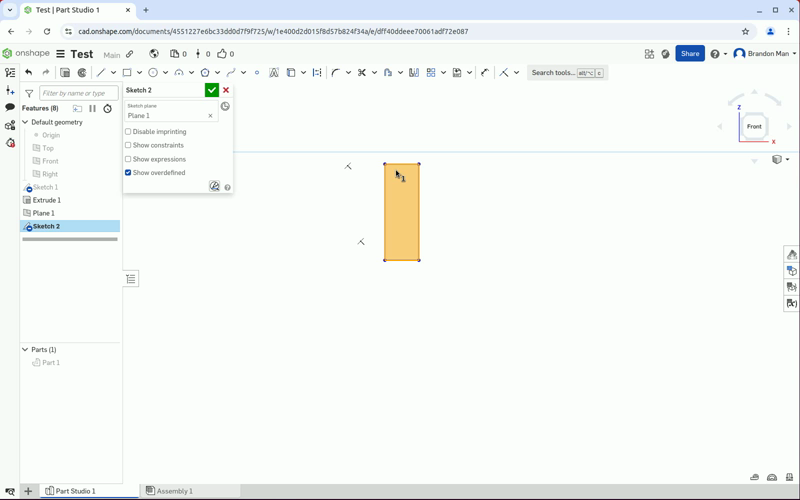
scroll(-6)
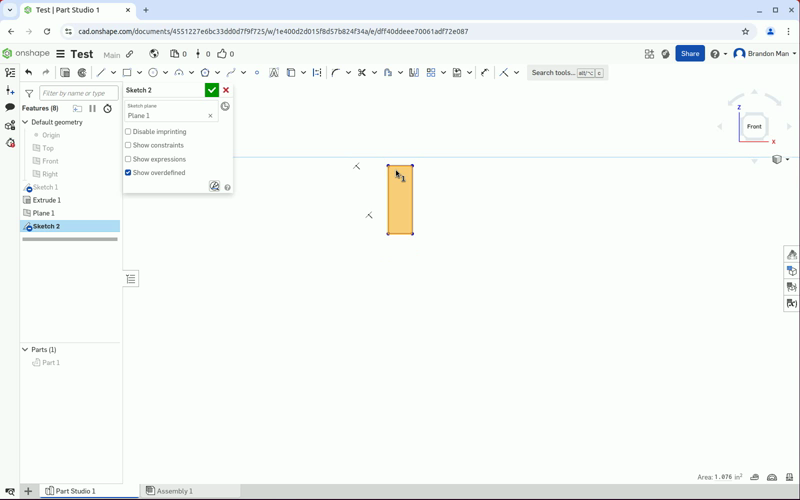
scroll(-6)
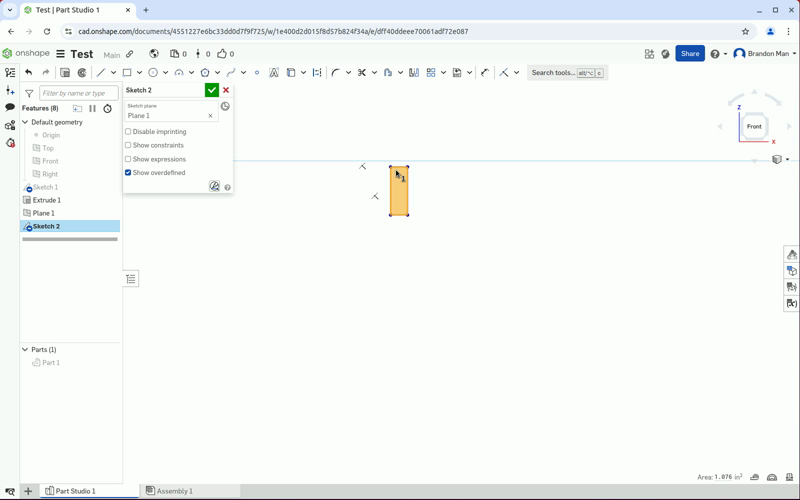
scroll(-6)
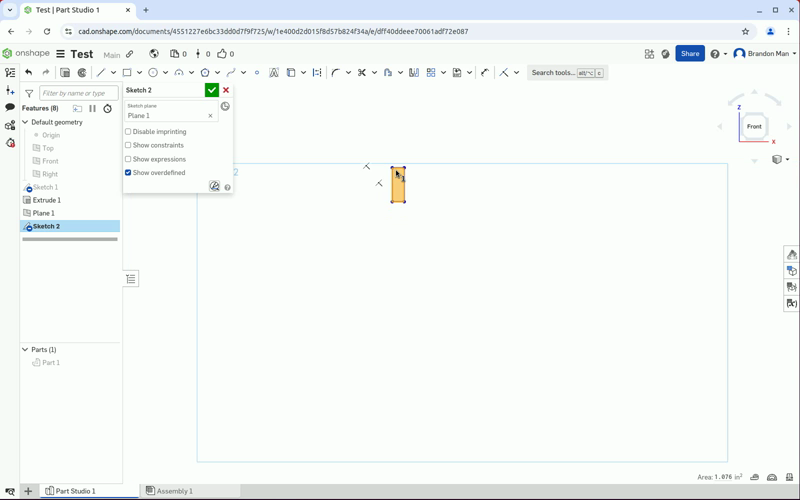
scroll(-6)
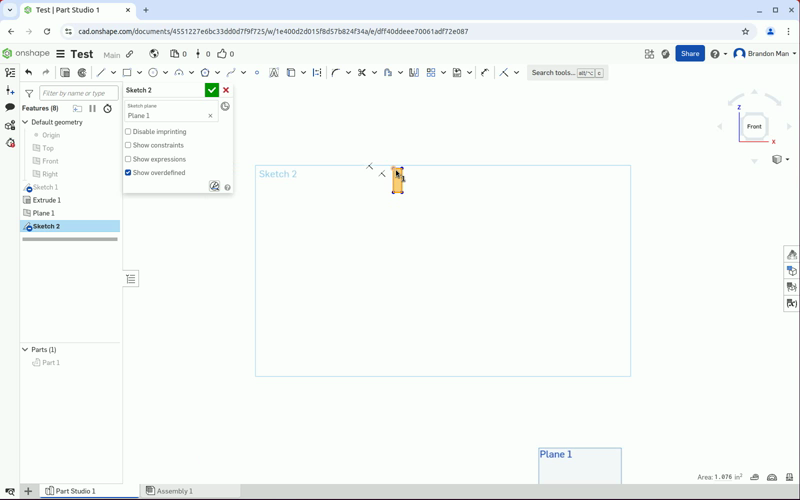
scroll(-6)
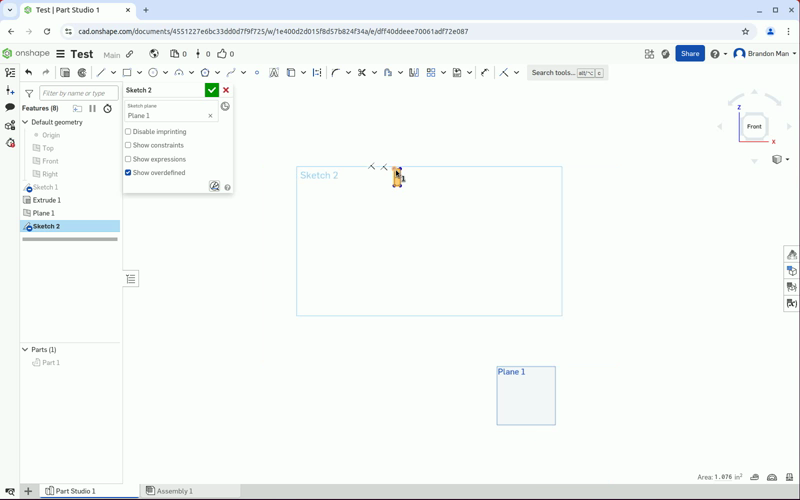
scroll(-6)
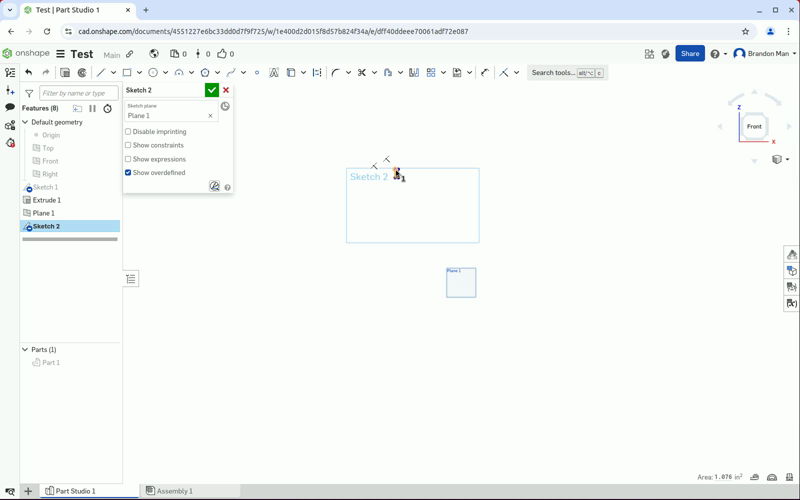
mouse_move(73, 352)
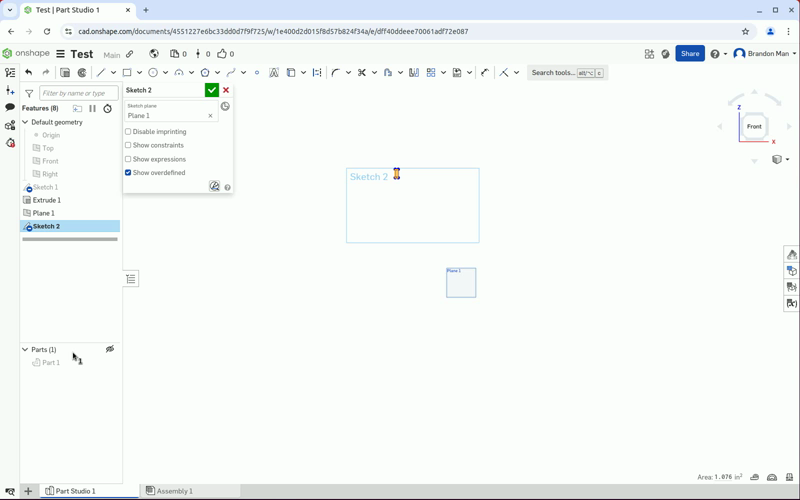
key(shift+y)
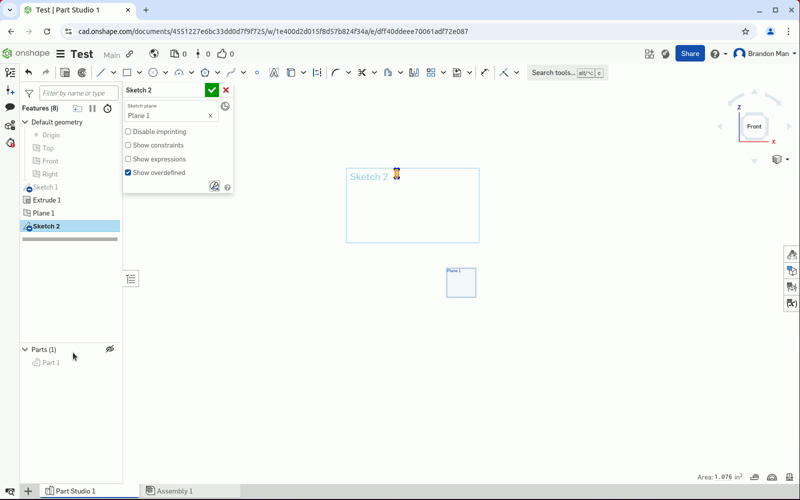
key(shift+e)
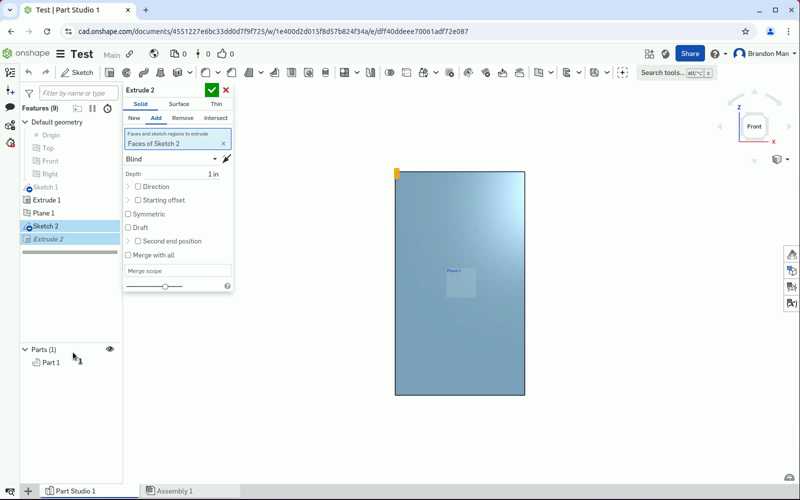
mouse_move(143, 106)
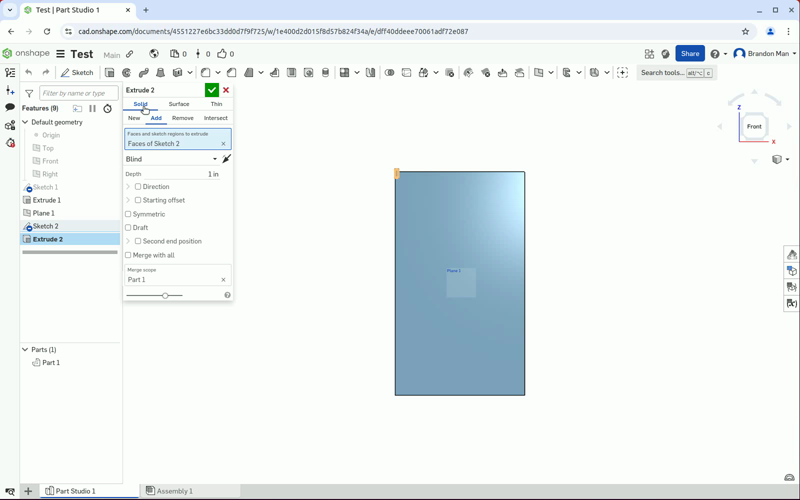
click(143, 106)
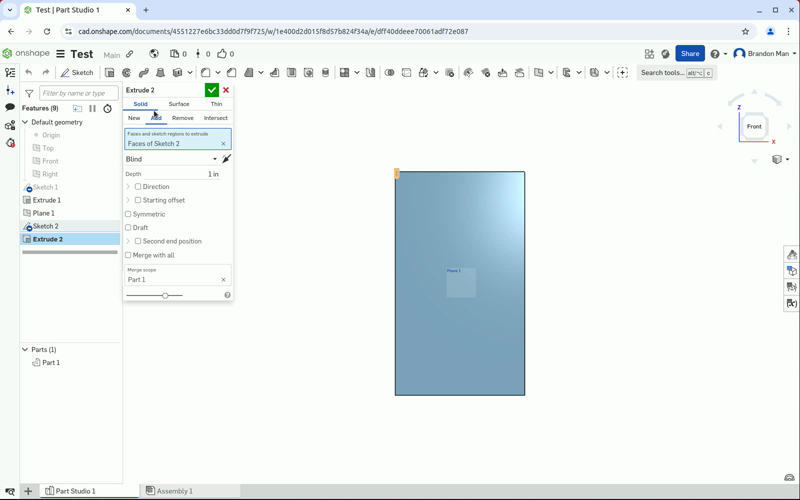
mouse_move(186, 120)
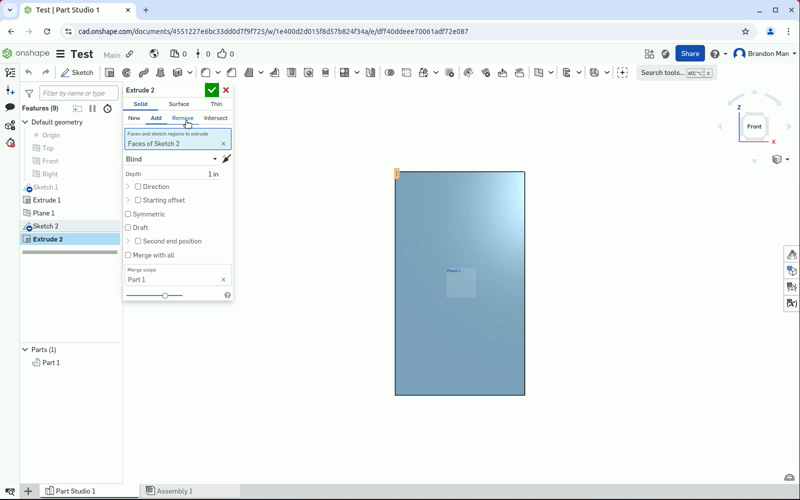
click(186, 120)
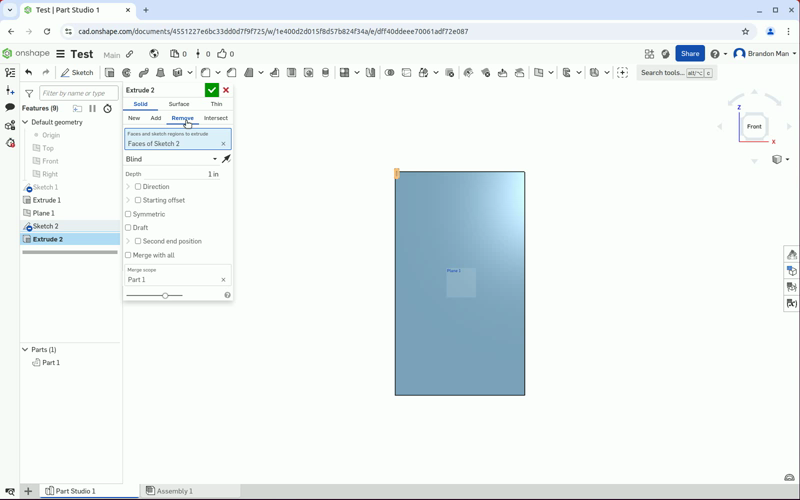
key(tab, 4)
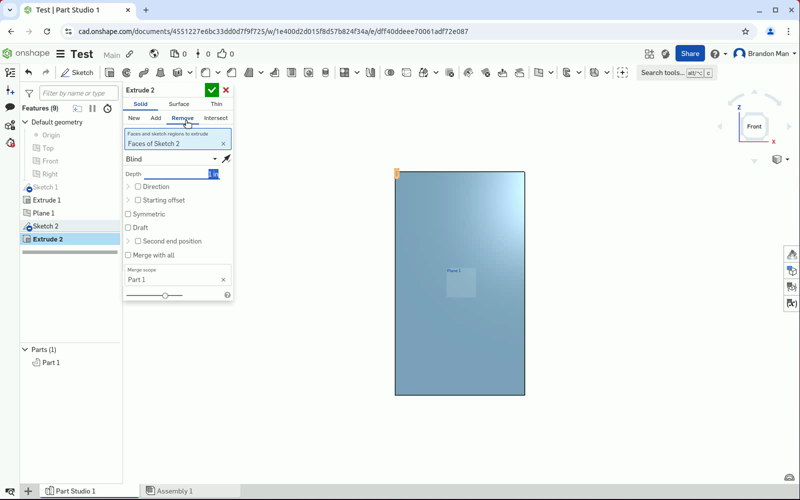
text(0.722)
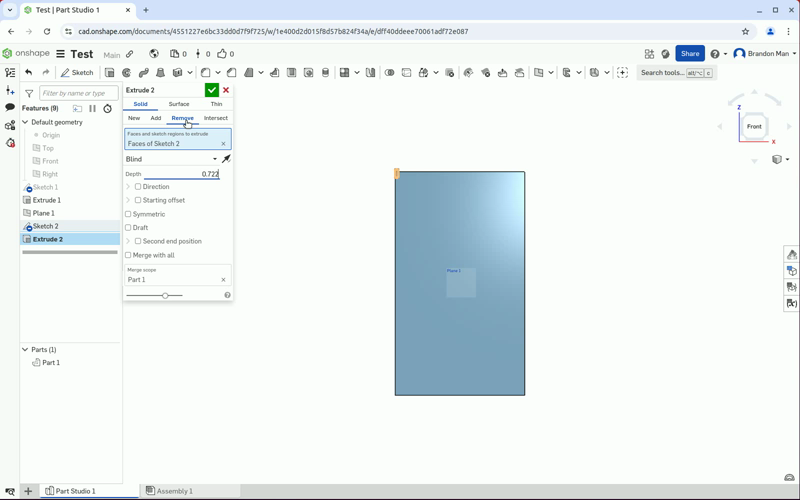
key(tab, 6)
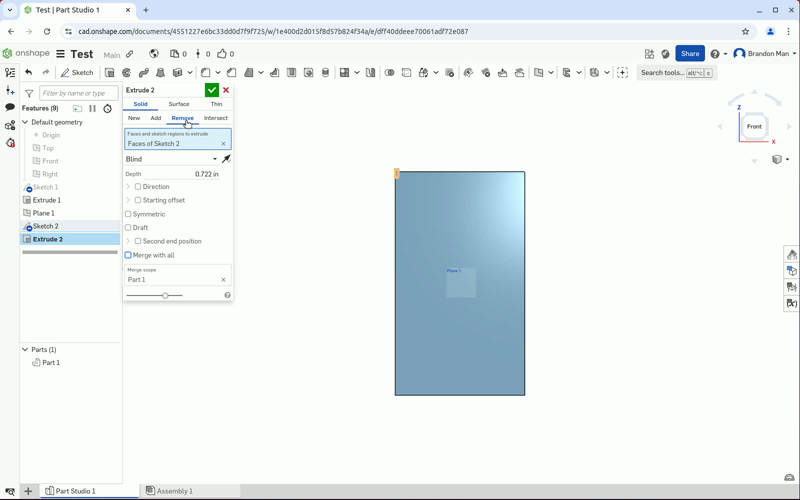
key(space)
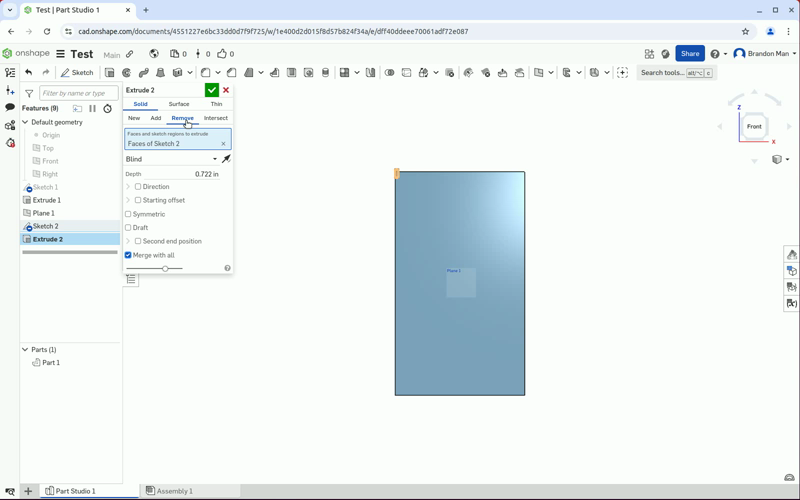
key(enter)
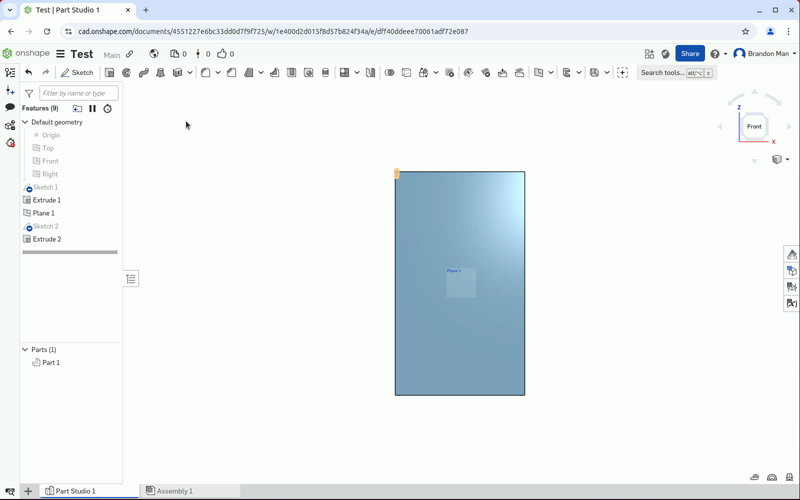
key(shift+h)
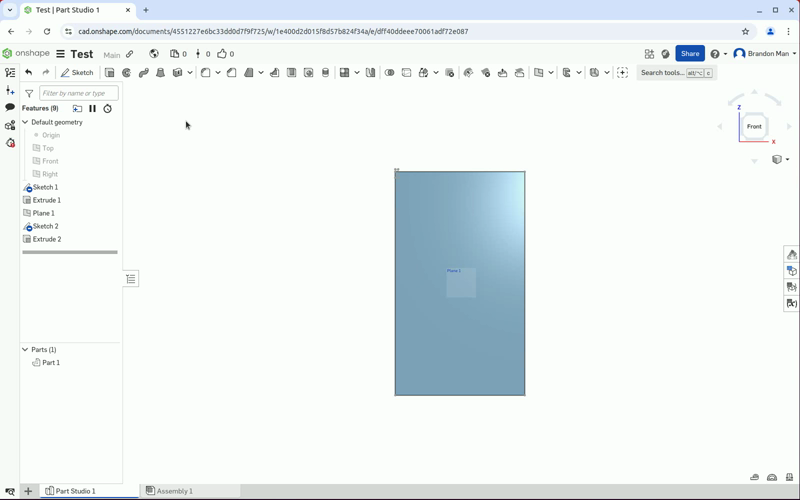
key(shift+h)
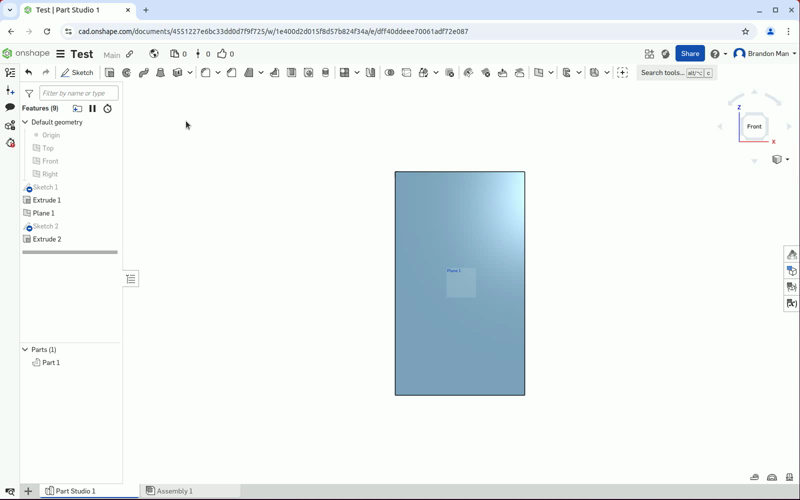
mouse_move(73, 189)
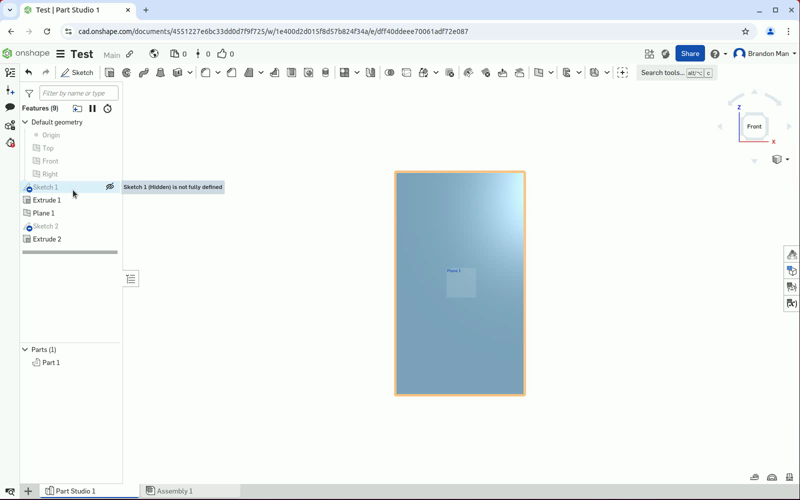
click(73, 189)
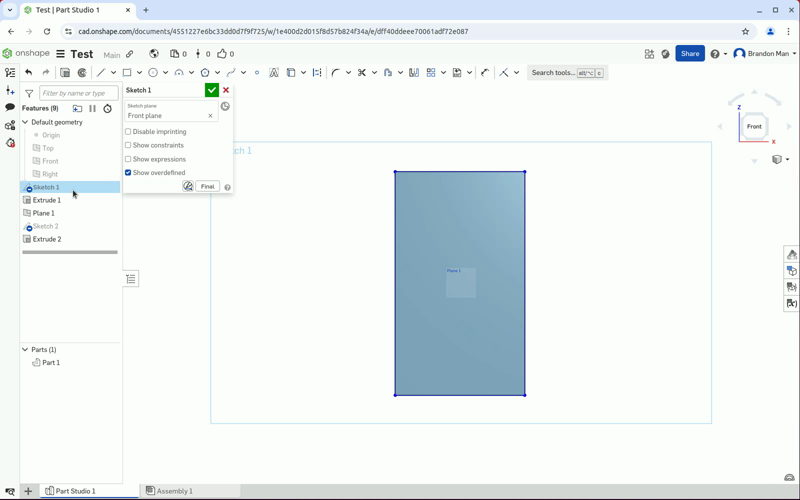
mouse_move(229, 92)
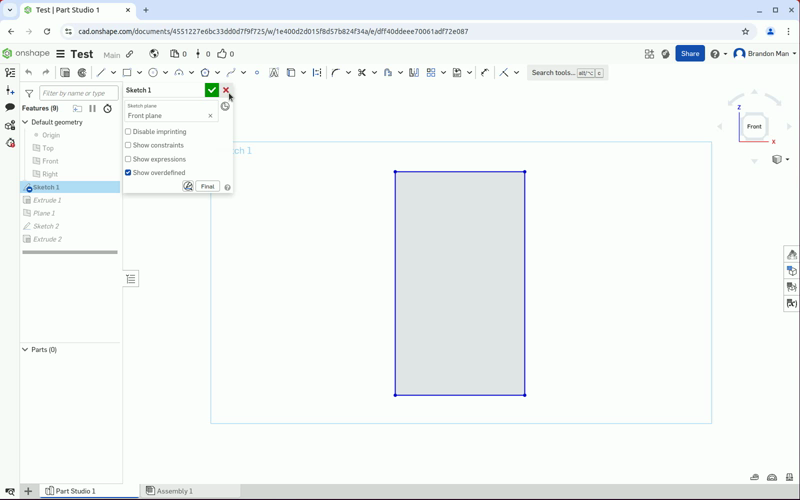
click(229, 92)
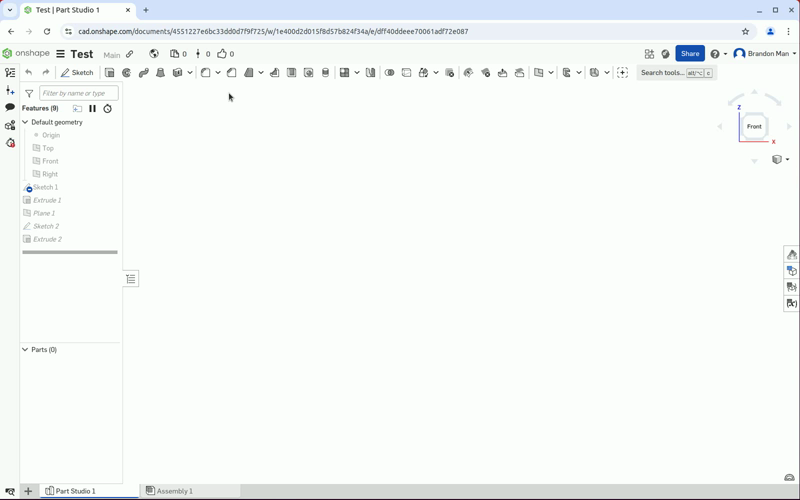
key(shift+s)
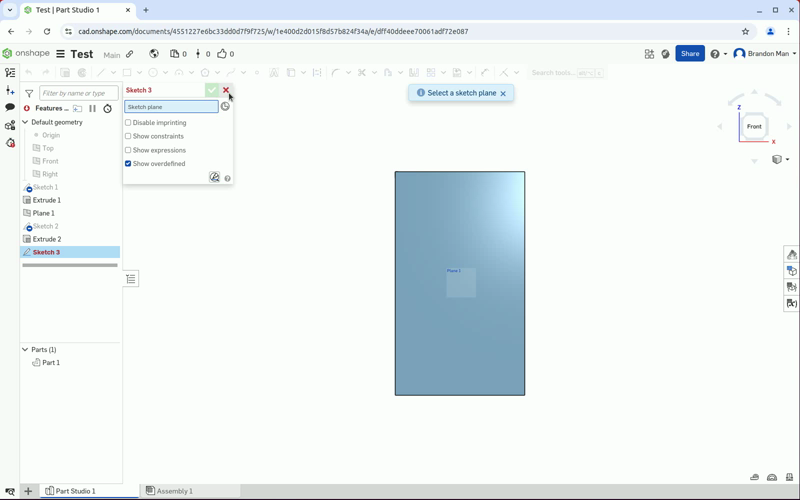
mouse_move(73, 215)
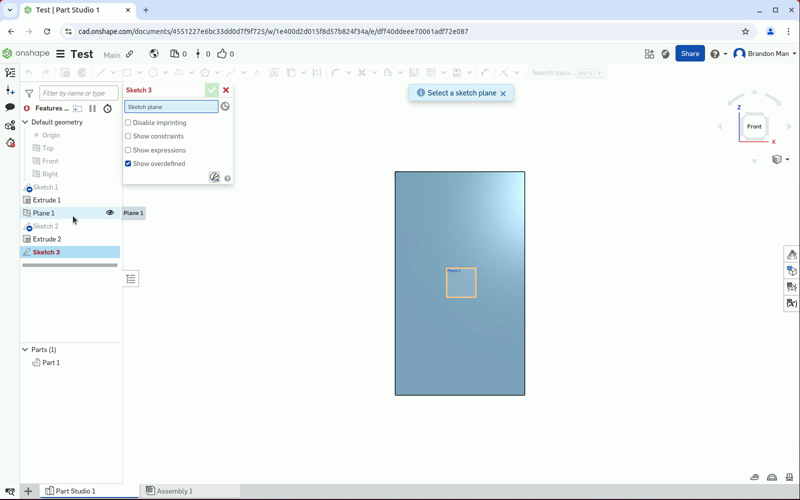
click(73, 215)
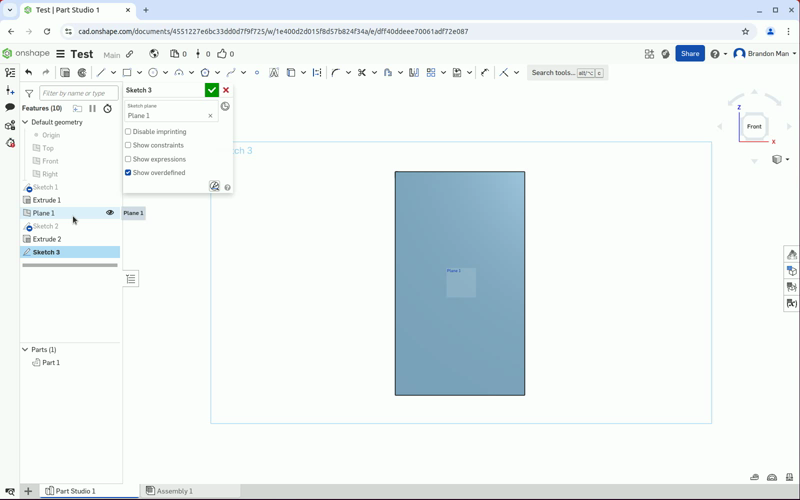
mouse_move(73, 352)
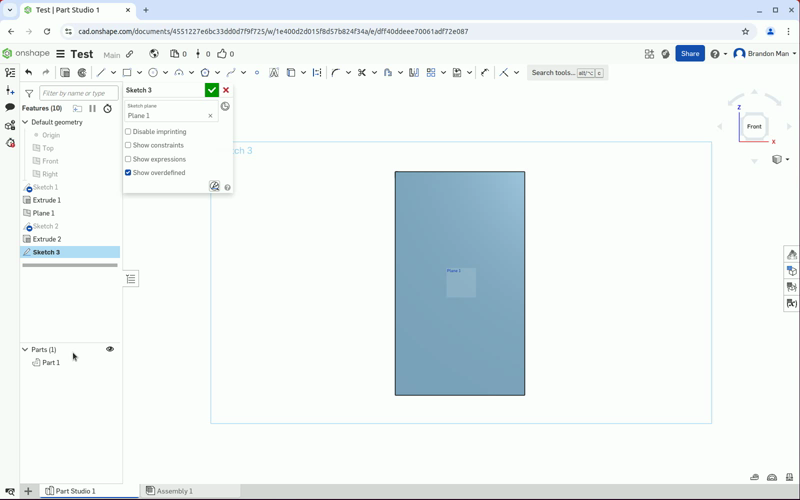
key(y)
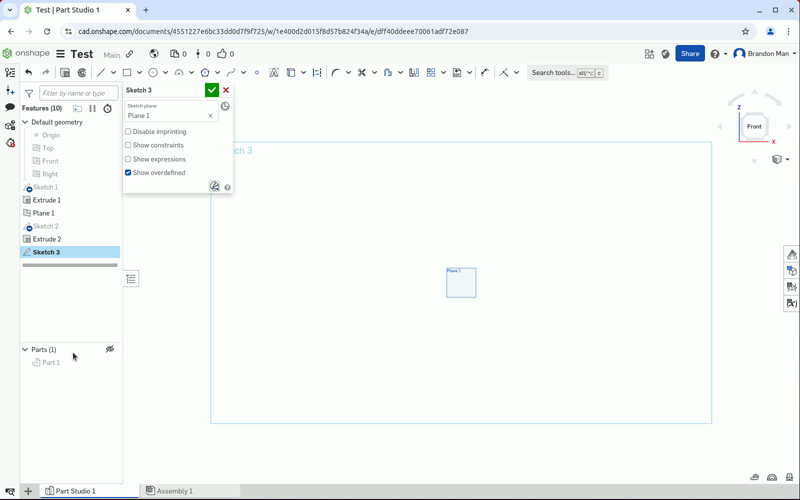
key(l)
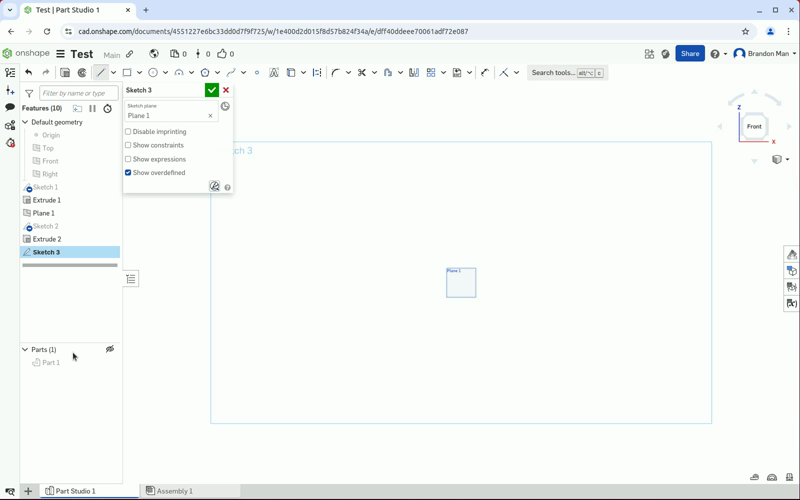
key_down(shift)
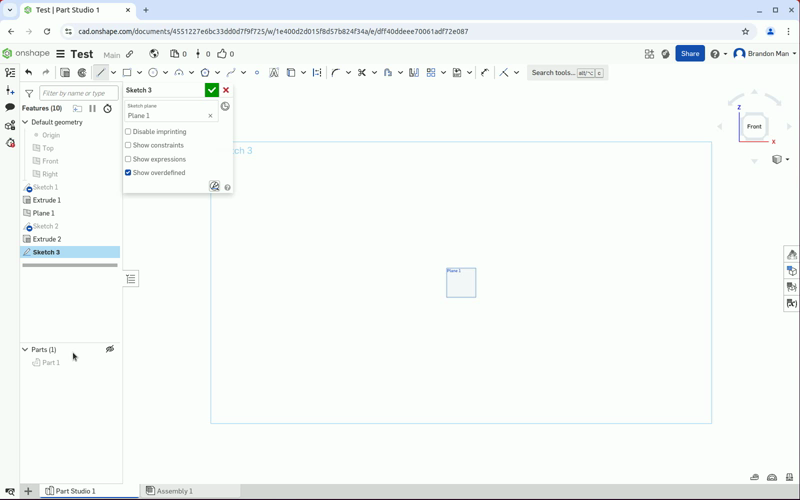
mouse_move(522, 177)
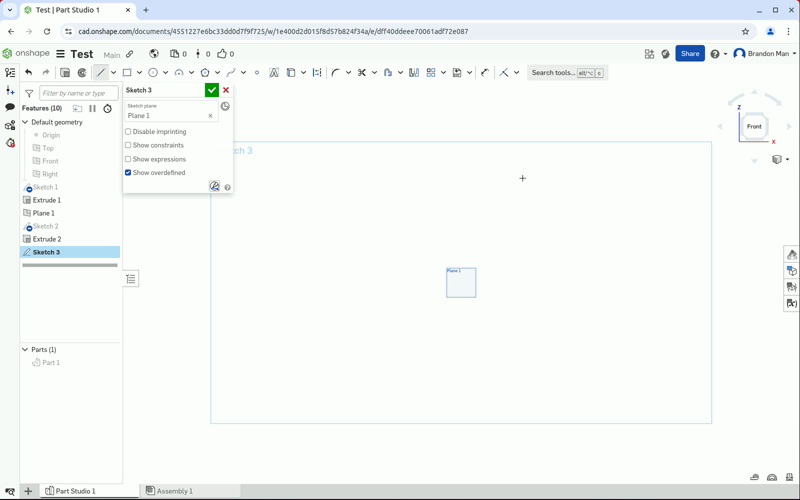
click(522, 177)
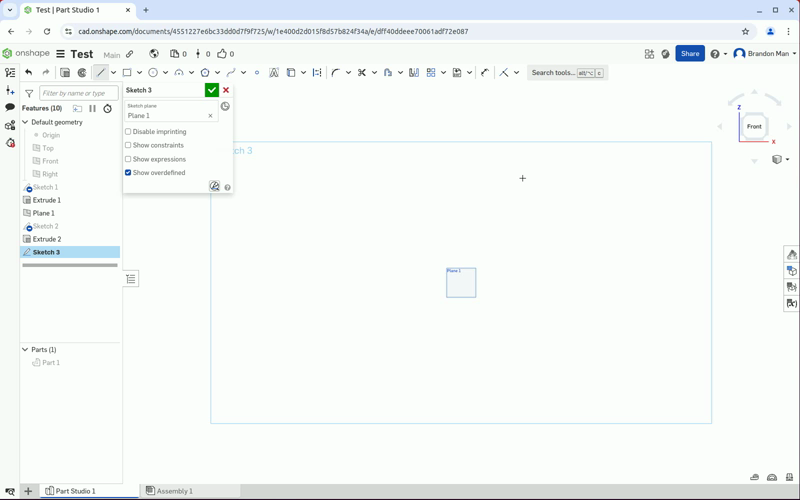
key_up(shift)
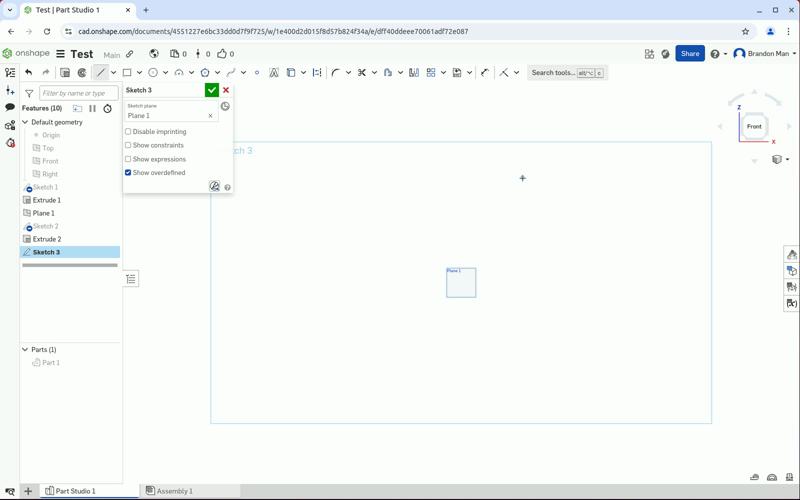
key_down(shift)
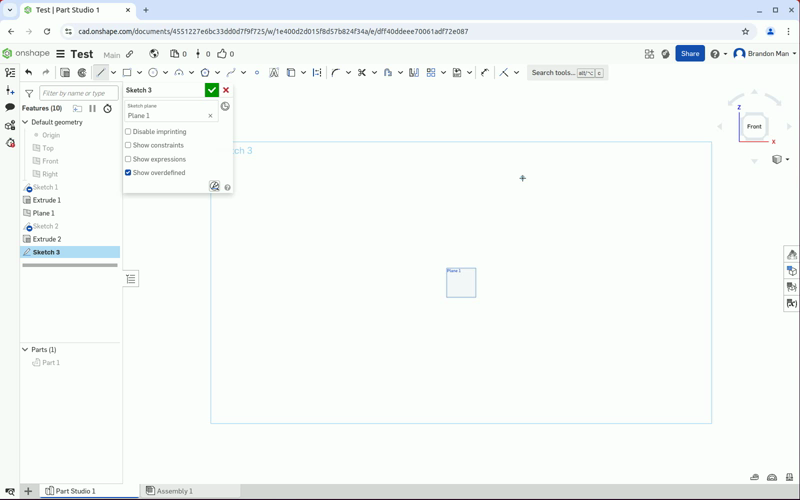
mouse_move(552, 177)
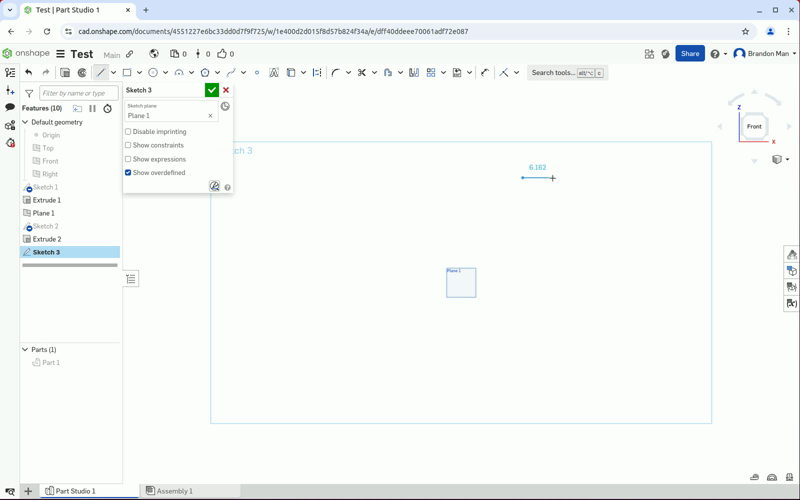
mouse_move(526, 177)
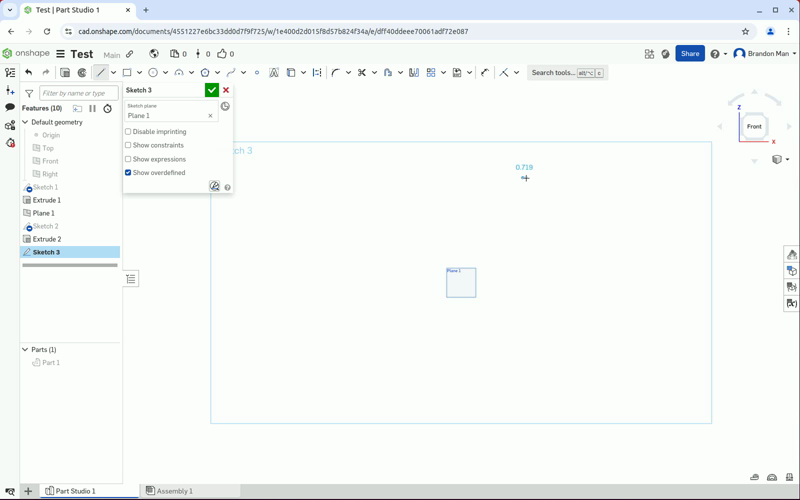
scroll(6)
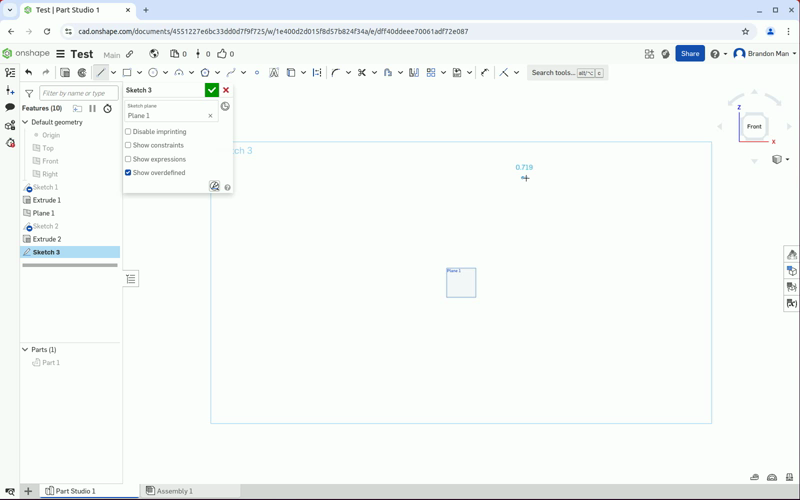
scroll(6)
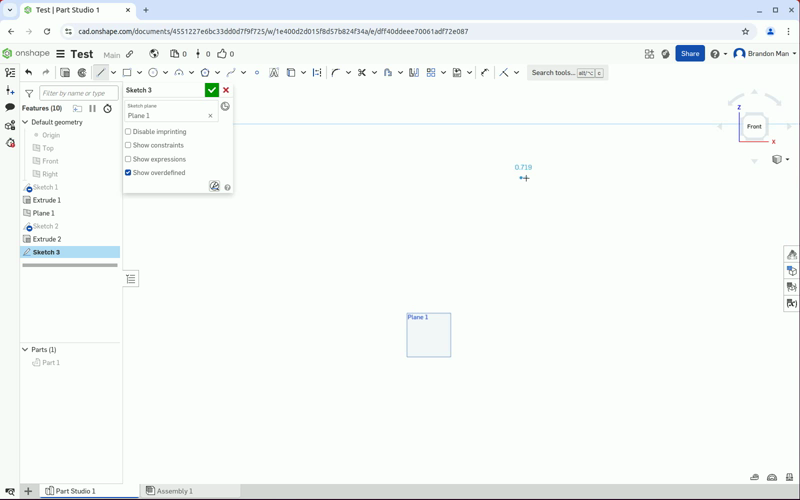
scroll(6)
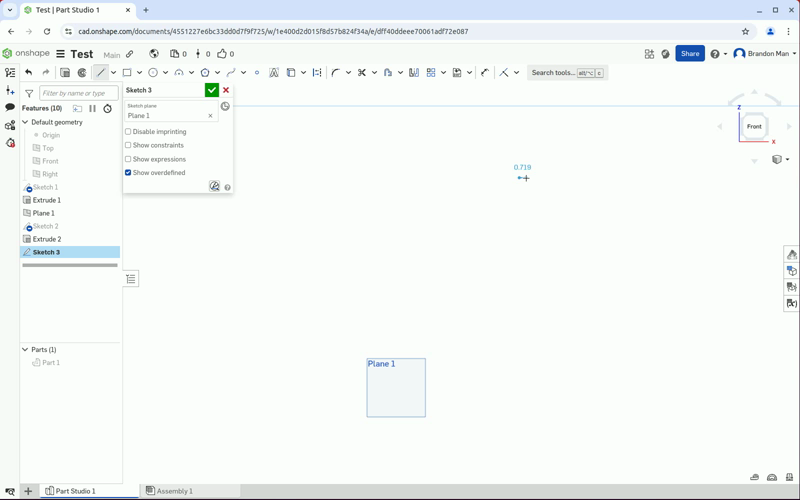
scroll(6)
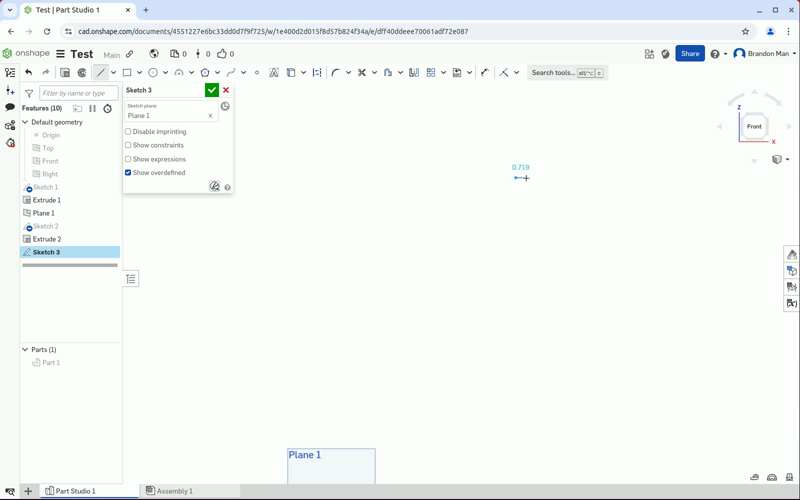
scroll(6)
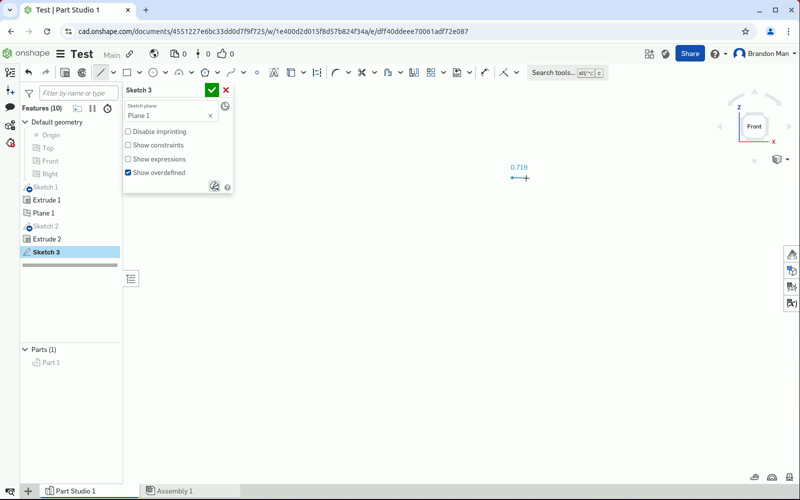
scroll(6)
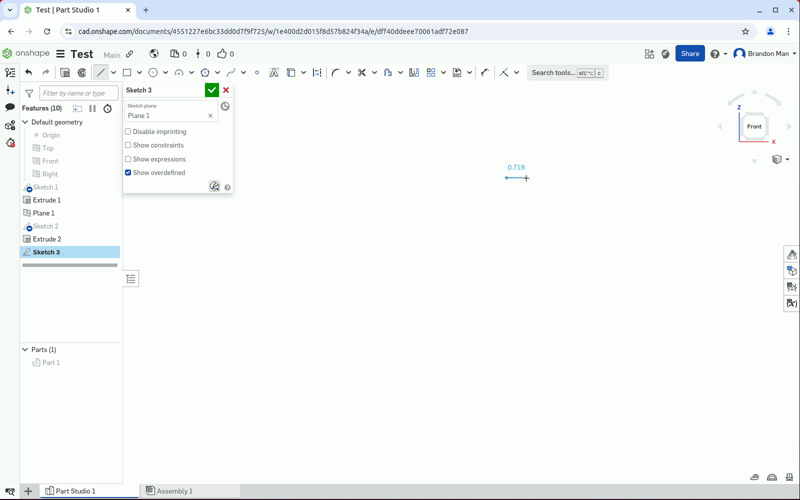
scroll(6)
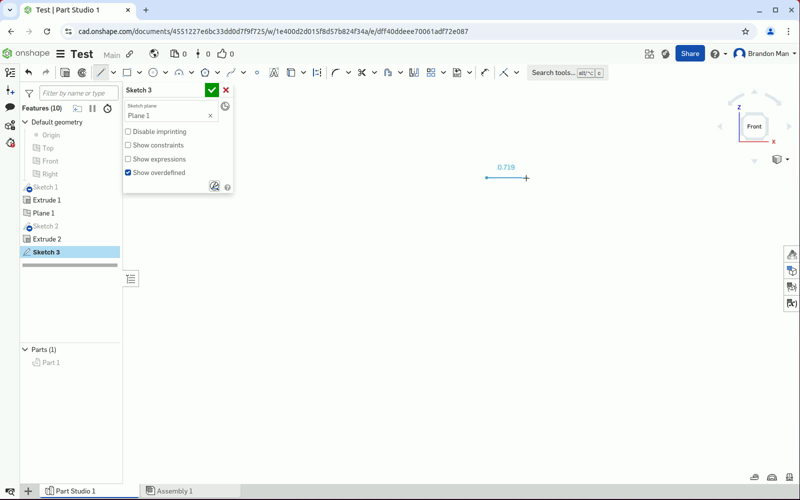
click(526, 177)
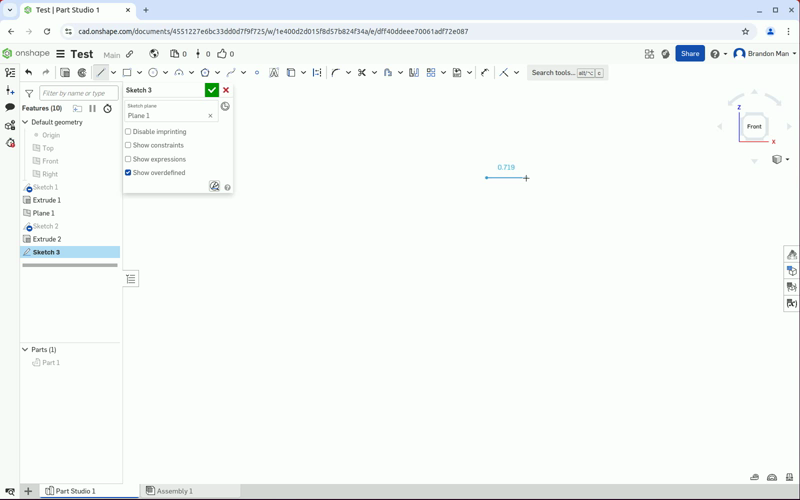
scroll(-6)
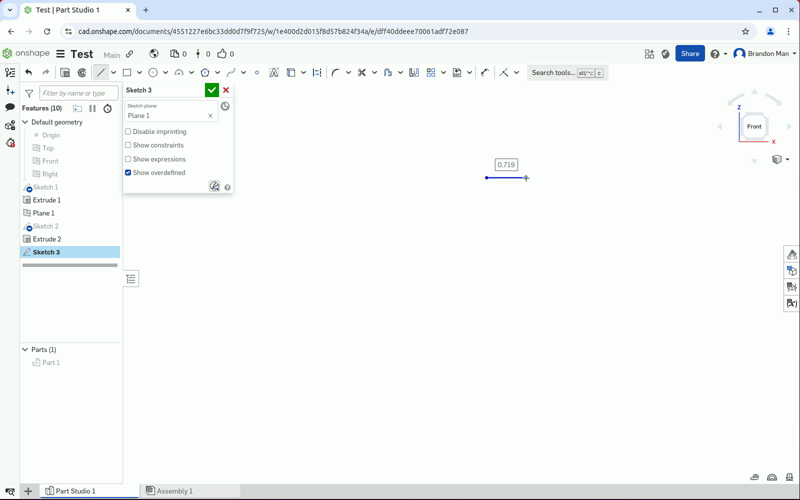
scroll(-6)
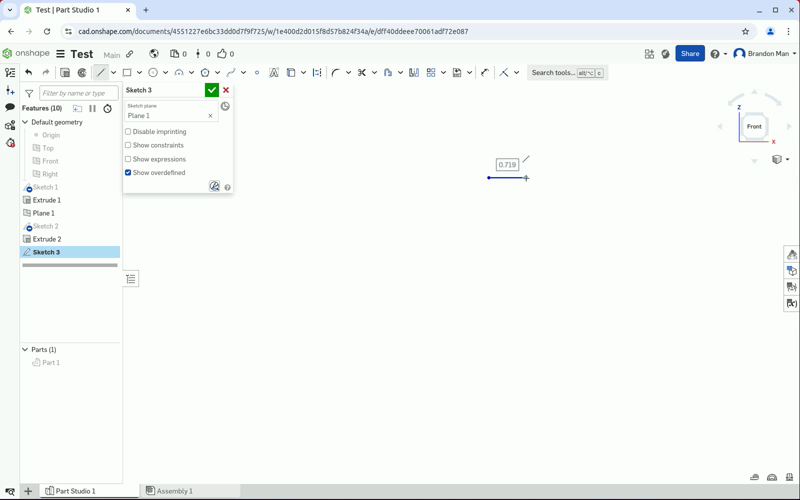
scroll(-6)
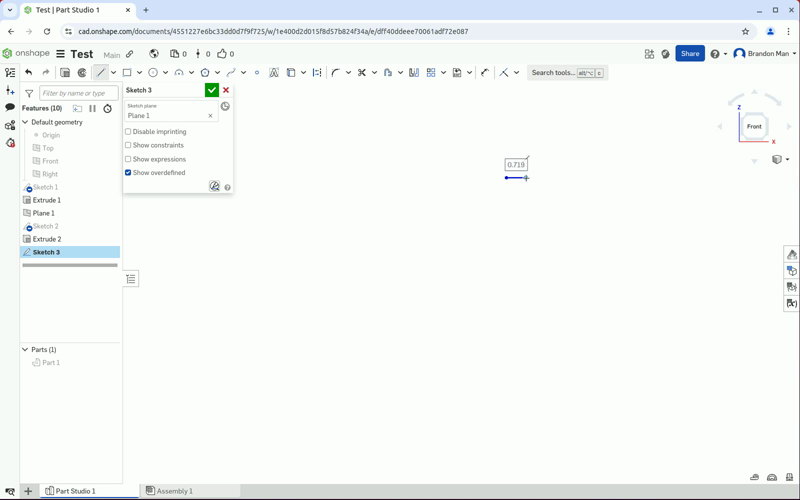
scroll(-6)
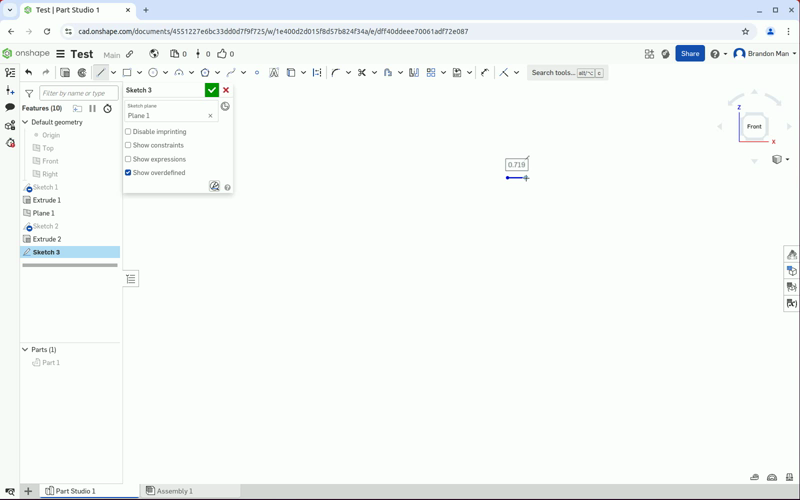
scroll(-6)
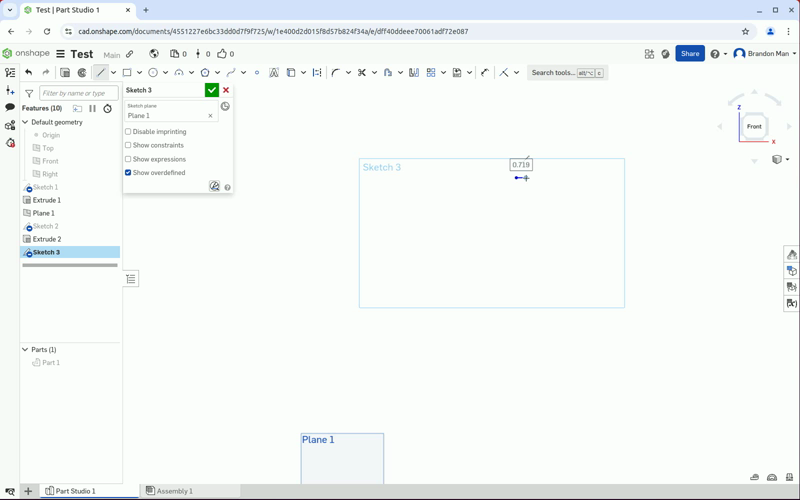
scroll(-6)
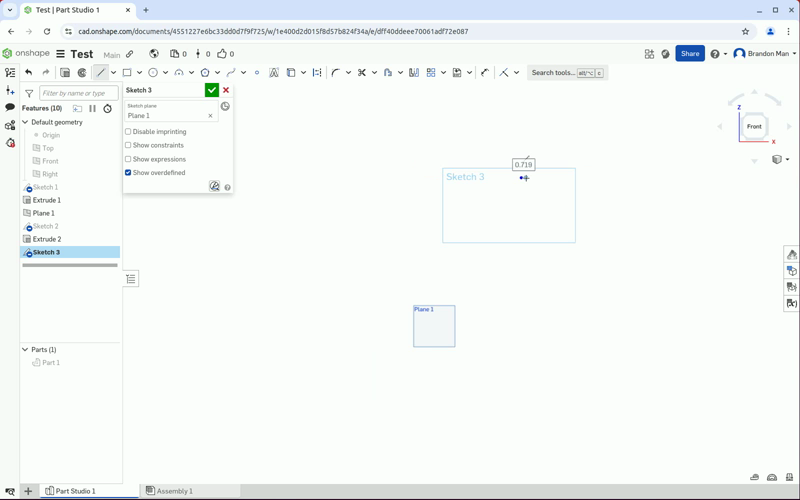
scroll(-6)
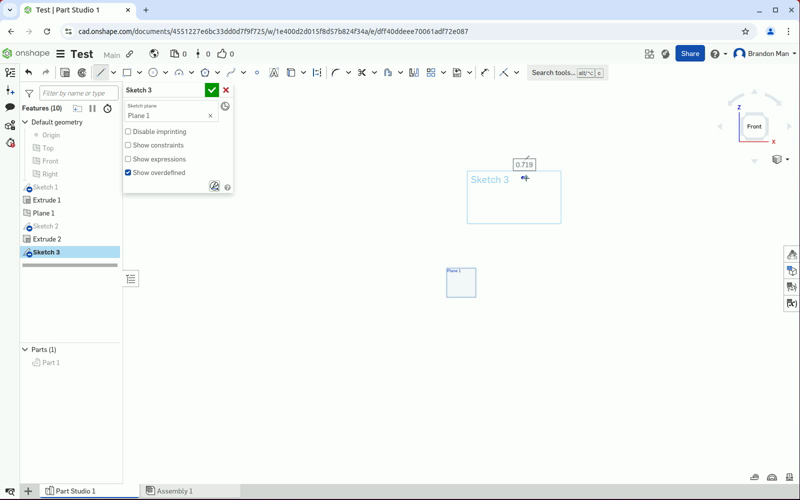
key_up(shift)
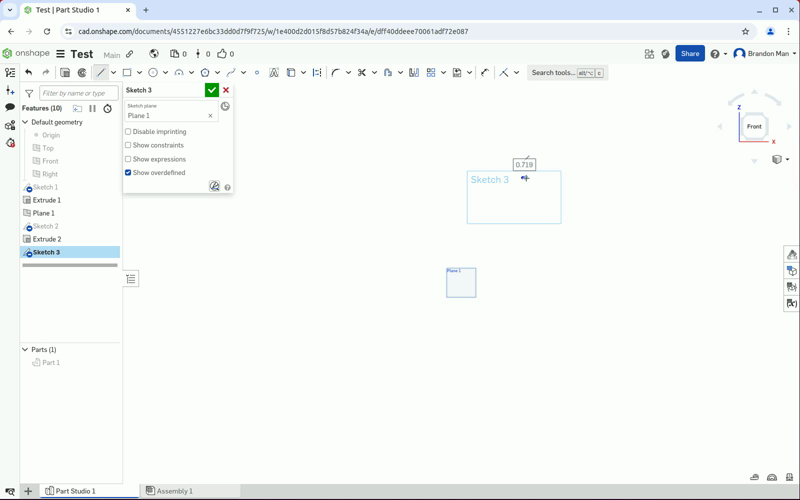
key_down(shift)
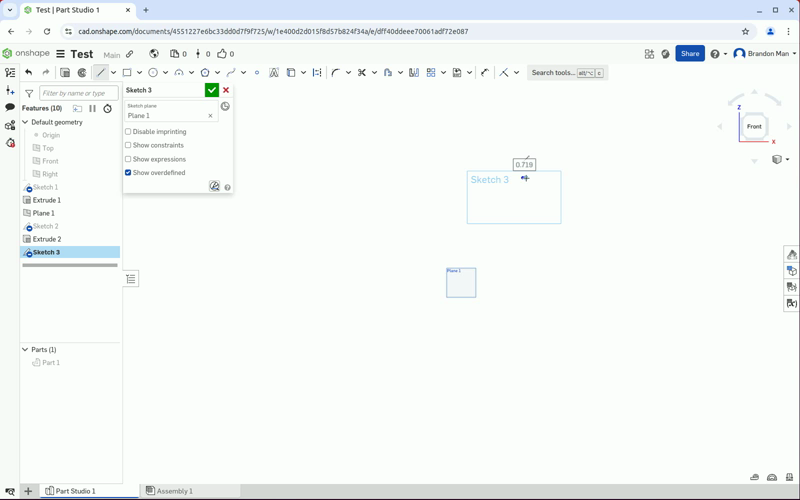
mouse_move(556, 177)
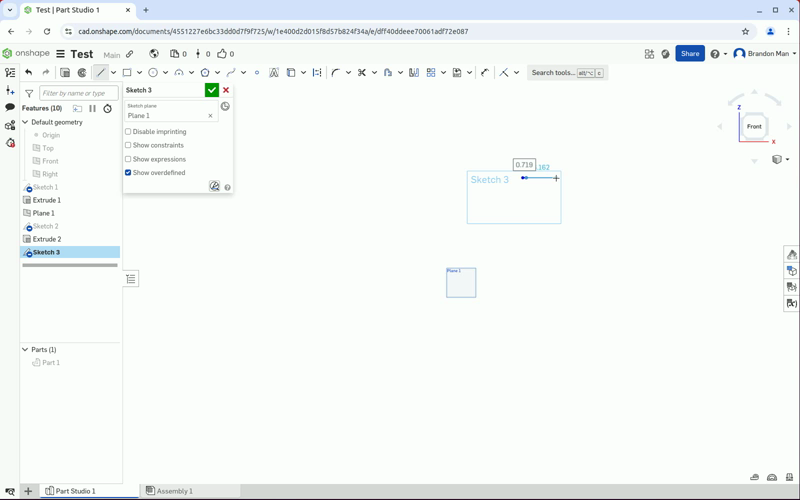
mouse_move(526, 169)
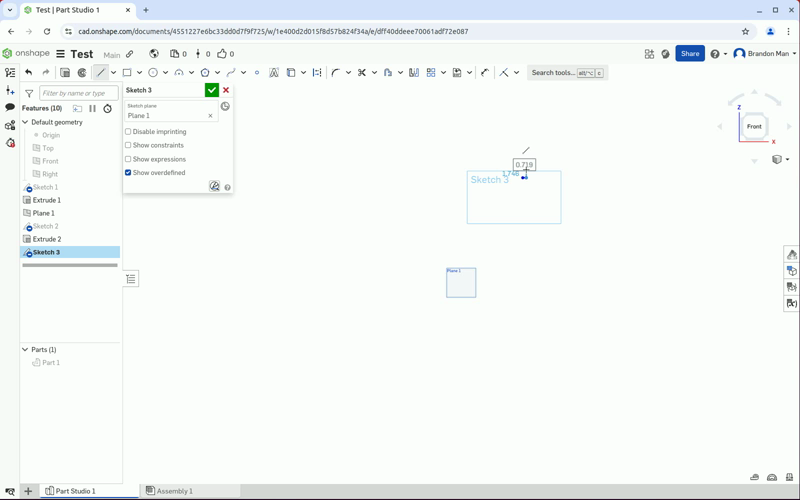
click(526, 169)
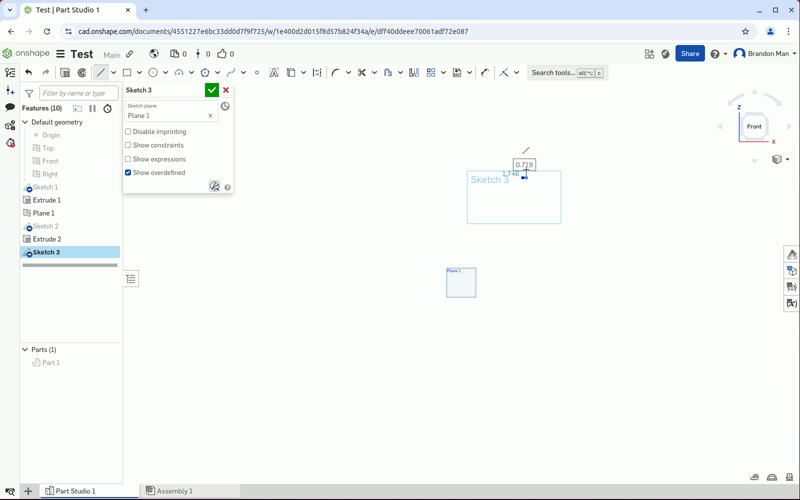
key_up(shift)
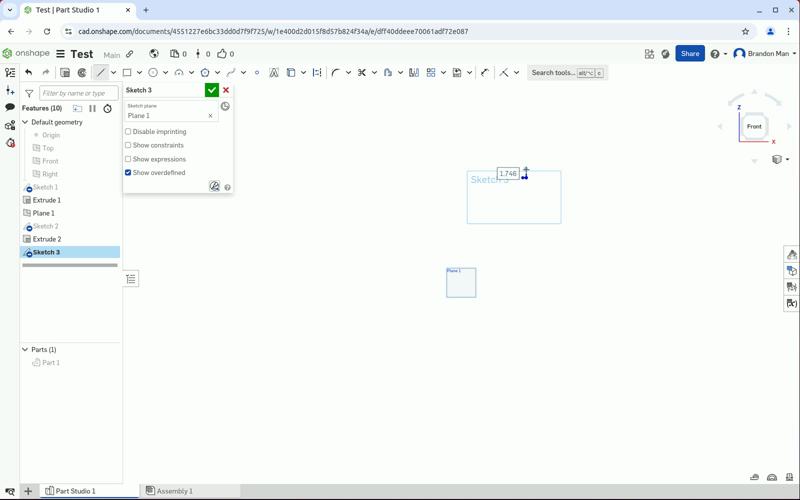
key_down(shift)
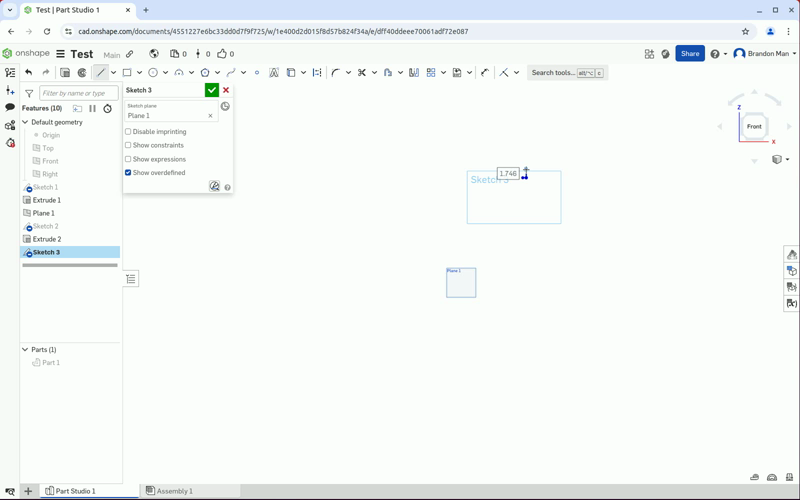
mouse_move(556, 169)
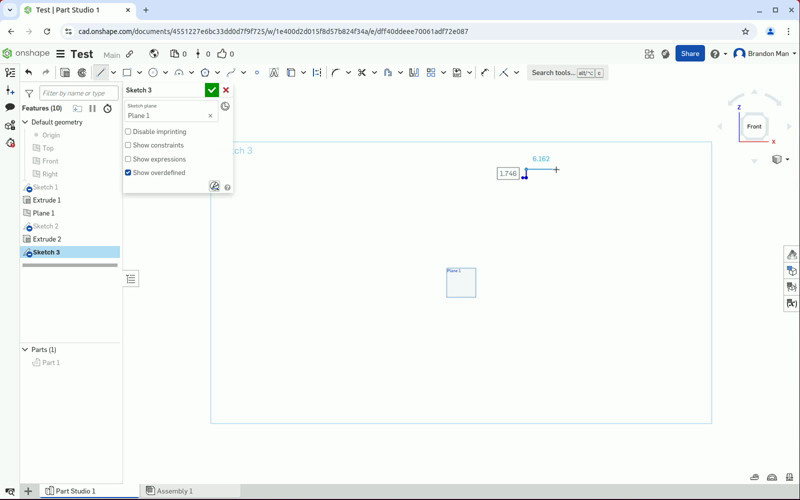
mouse_move(522, 169)
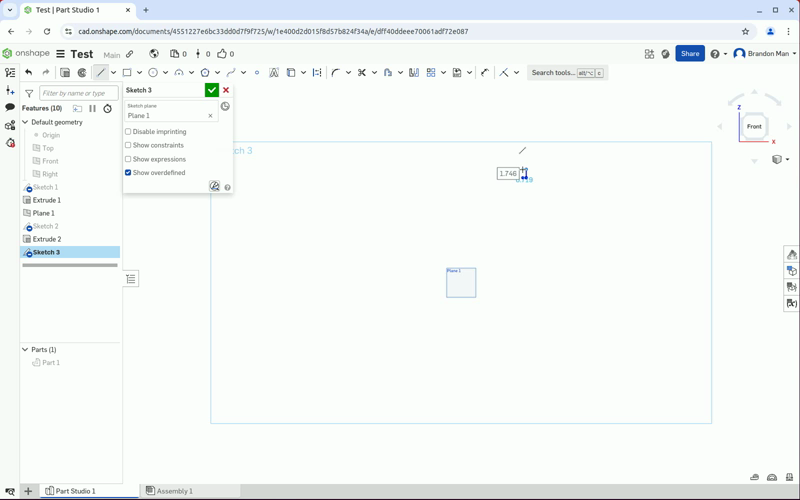
scroll(6)
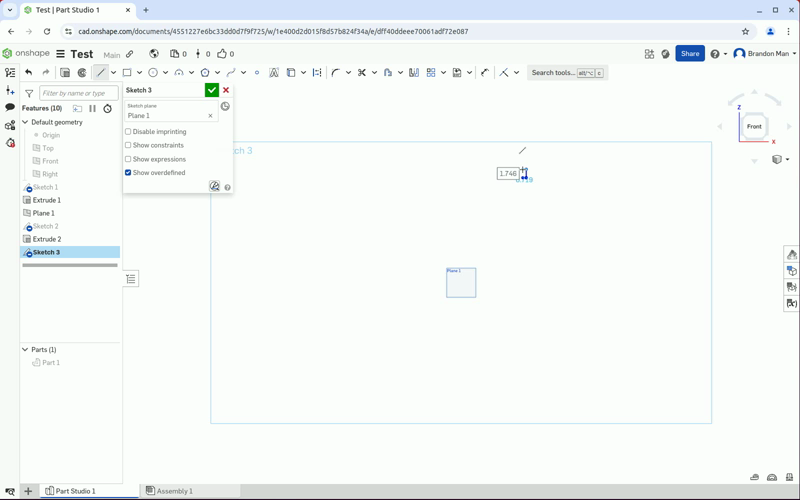
scroll(6)
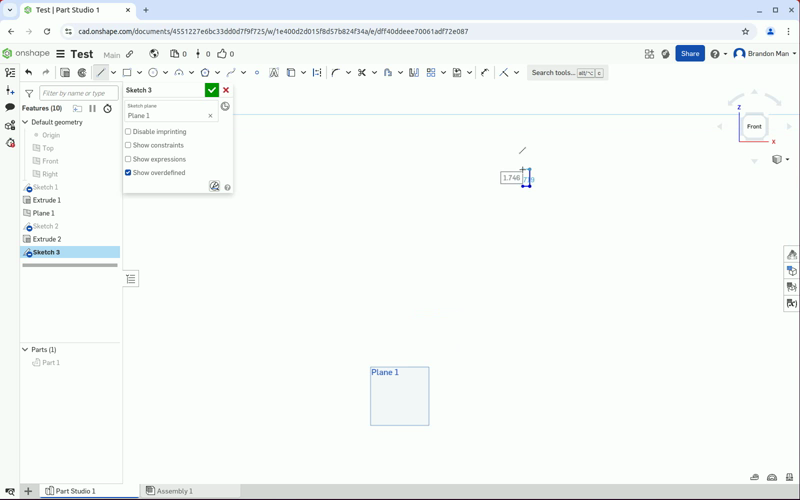
scroll(6)
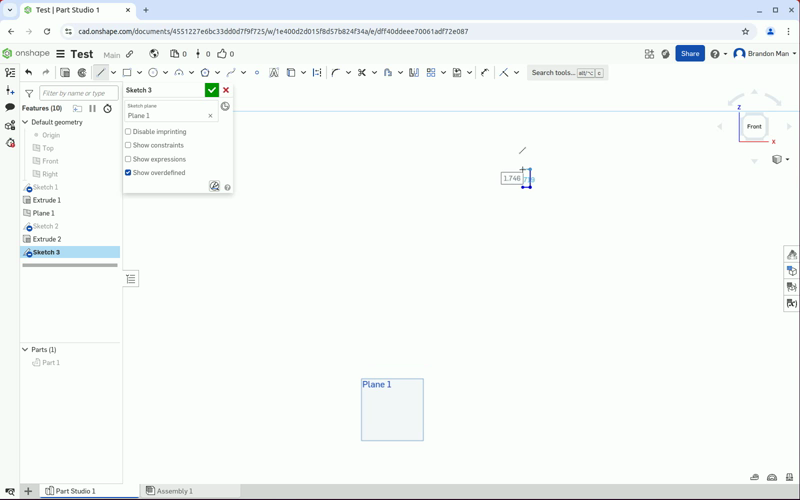
scroll(6)
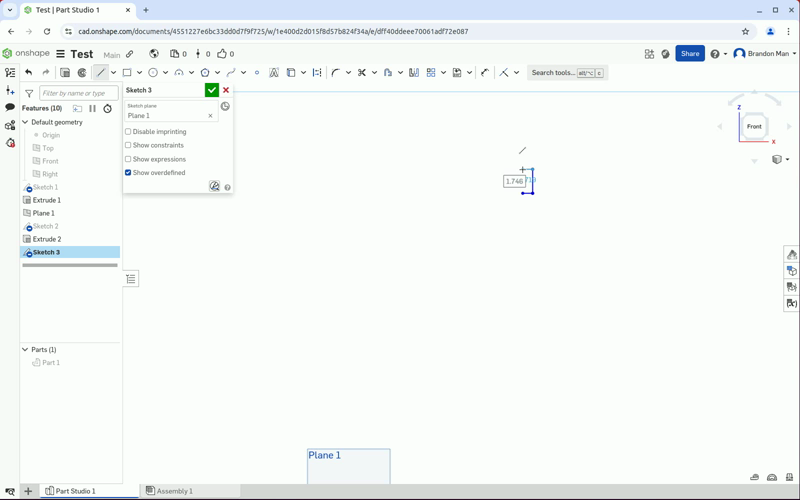
scroll(6)
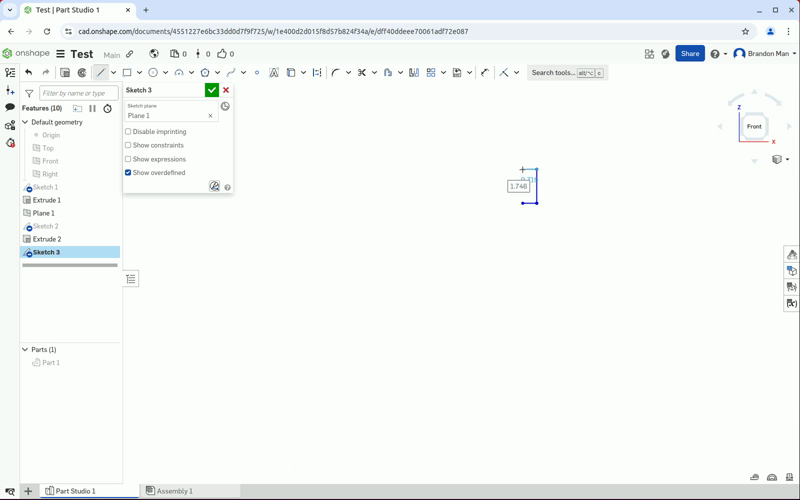
scroll(6)
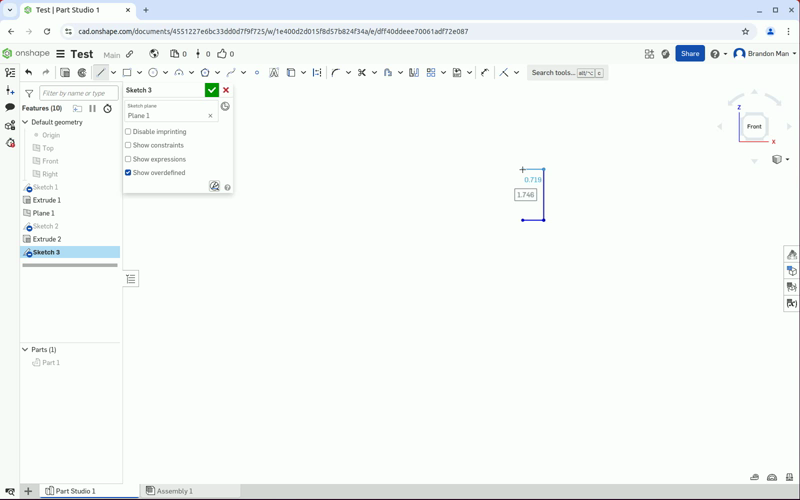
scroll(6)
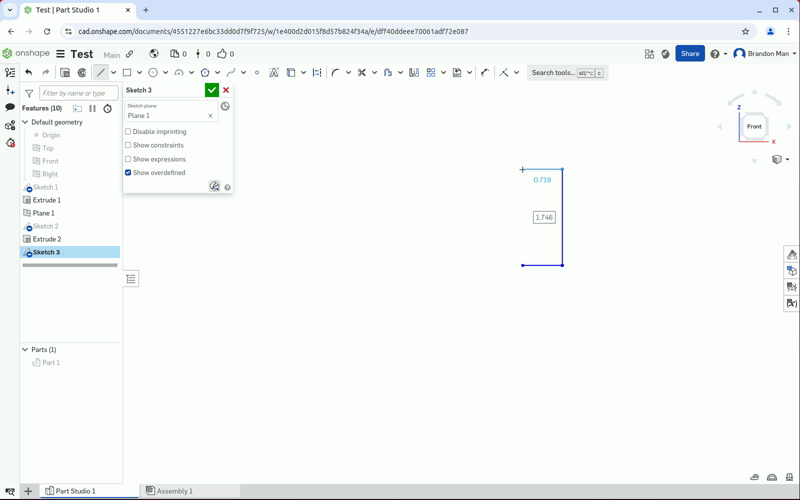
click(522, 169)
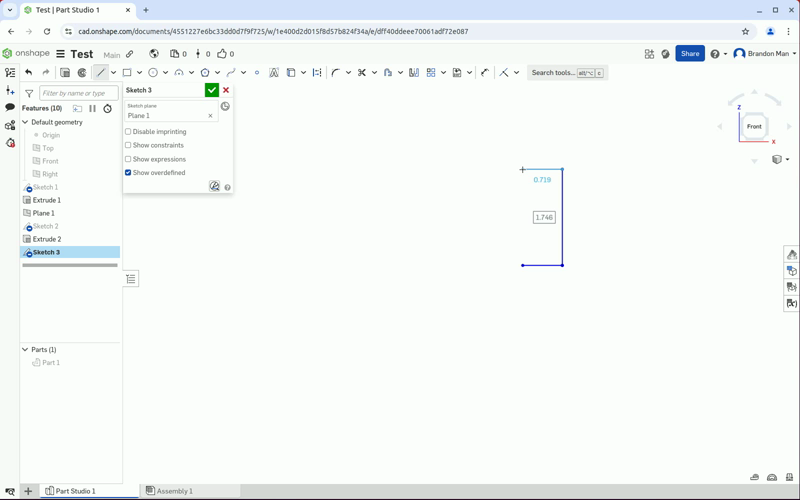
scroll(-6)
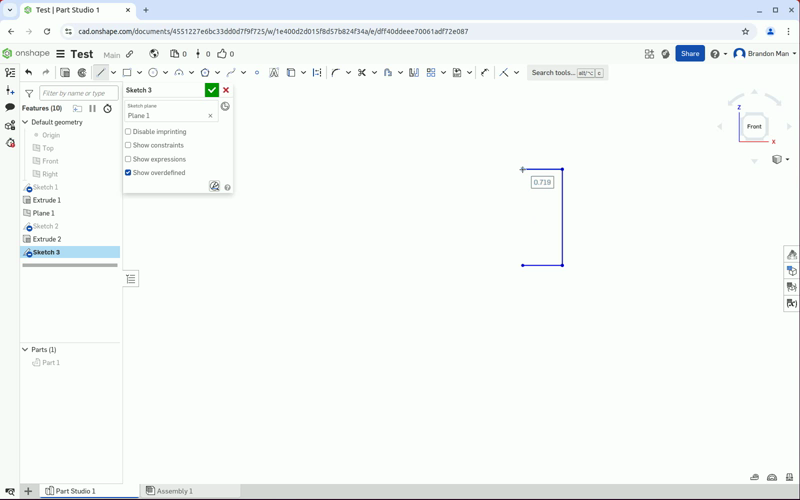
scroll(-6)
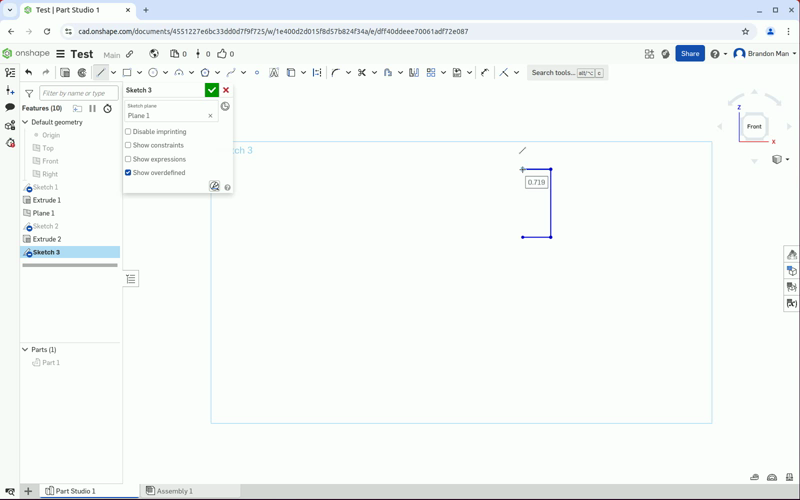
scroll(-6)
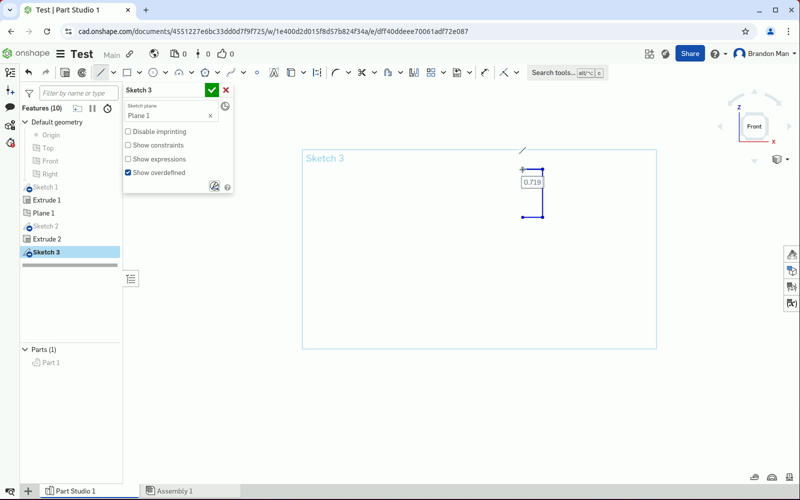
scroll(-6)
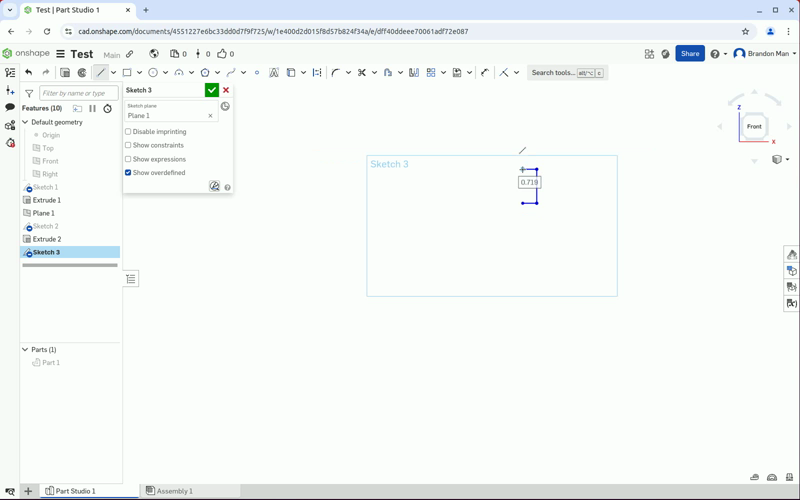
scroll(-6)
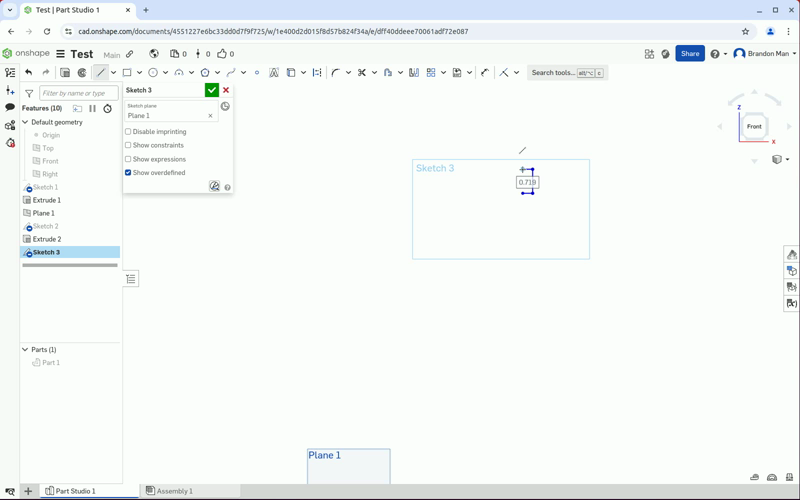
scroll(-6)
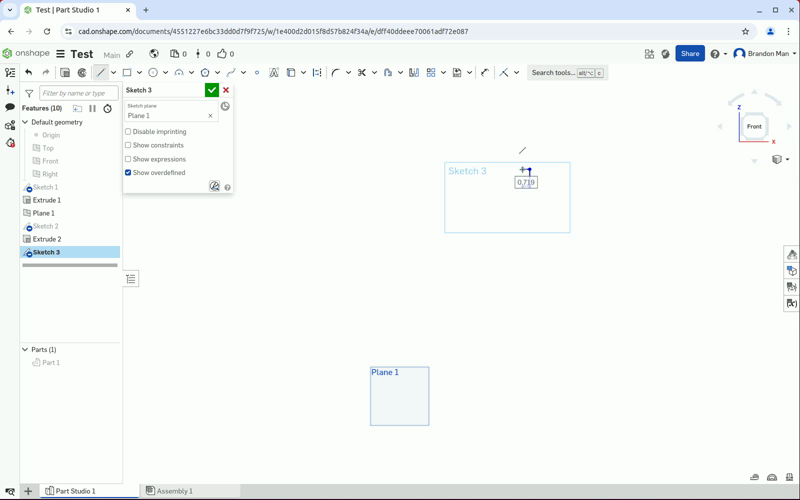
scroll(-6)
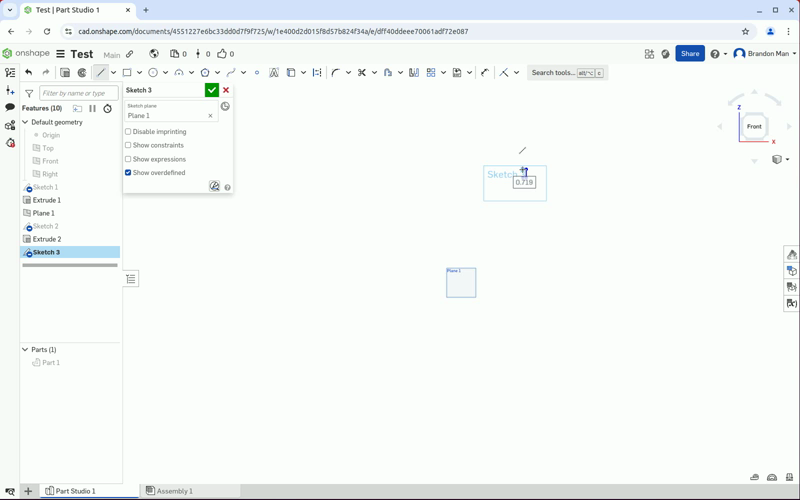
key_up(shift)
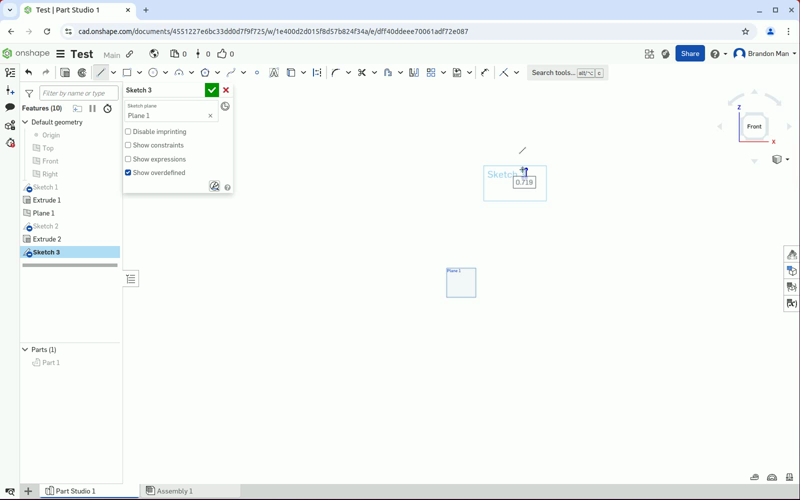
mouse_move(552, 169)
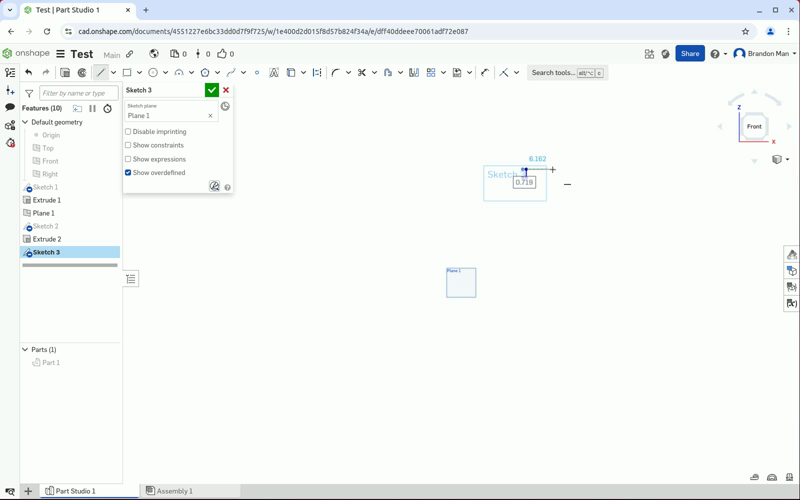
key_down(shift)
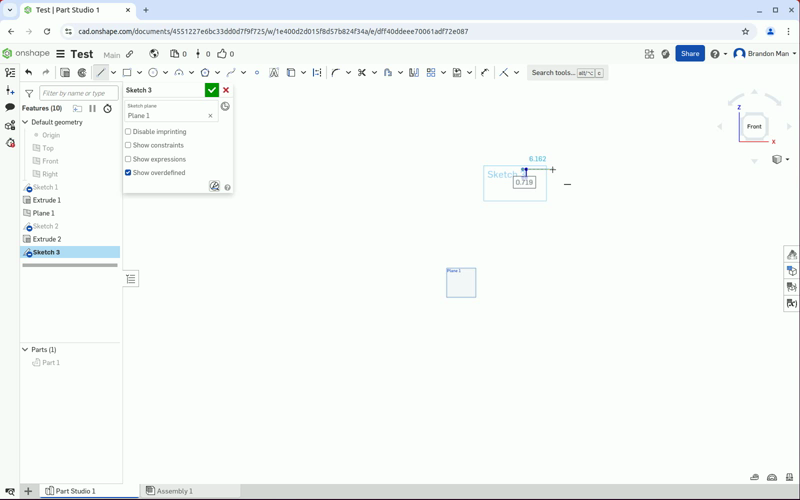
mouse_move(522, 177)
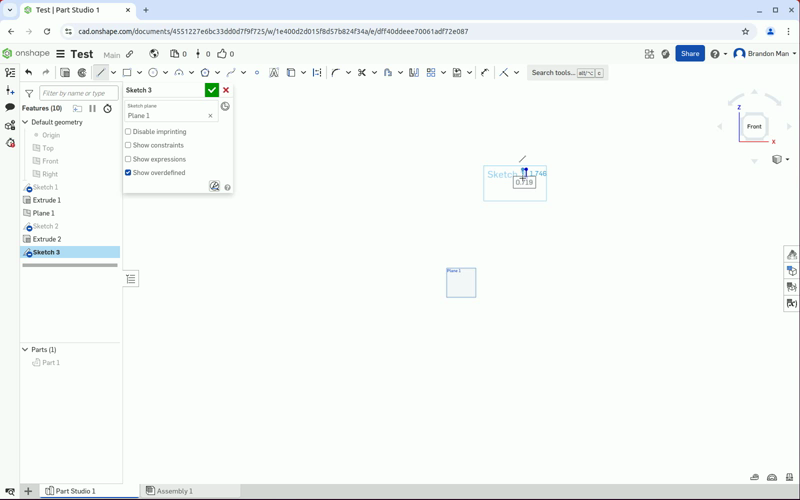
scroll(6)
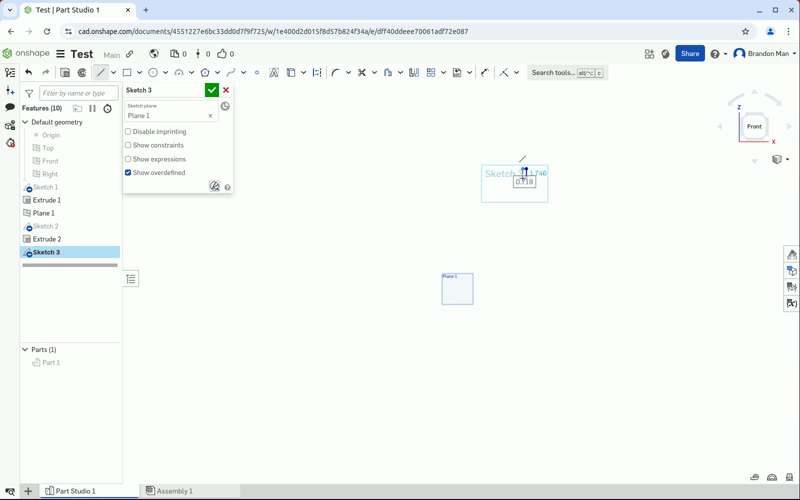
scroll(6)
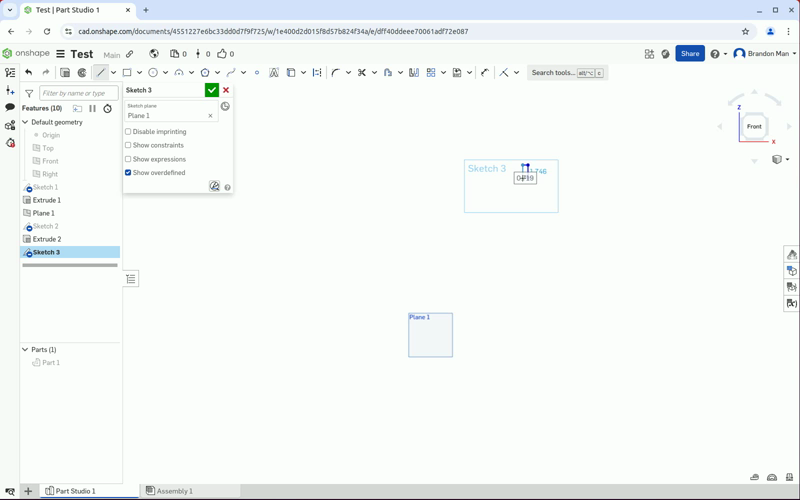
scroll(6)
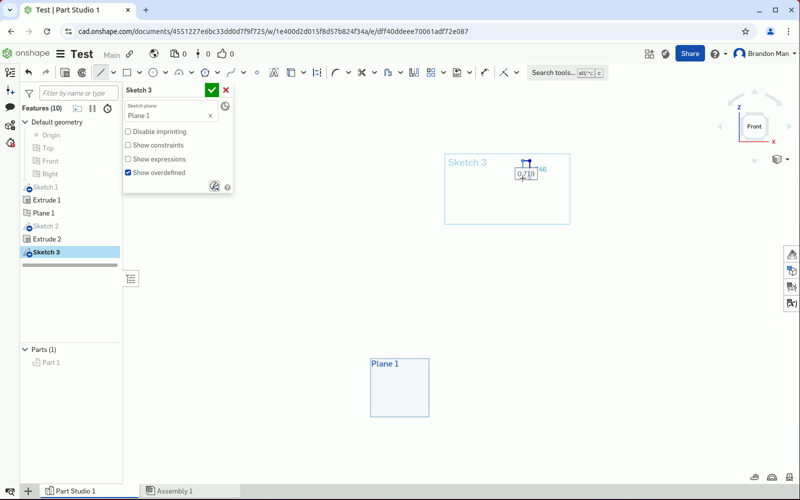
scroll(6)
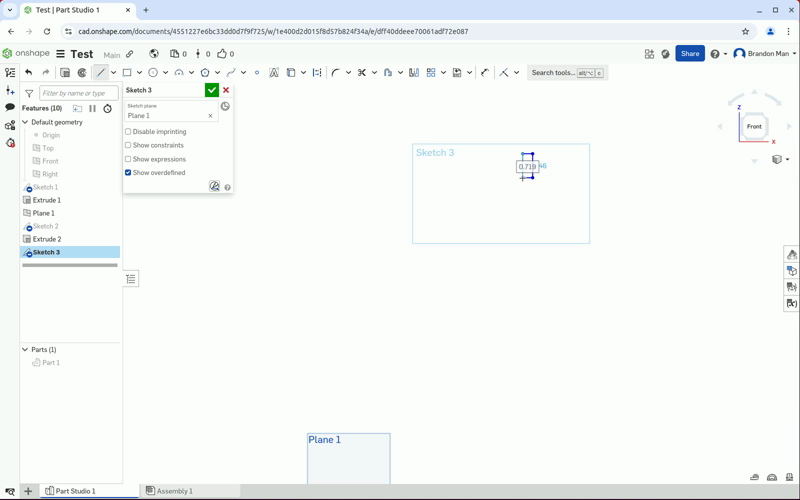
scroll(6)
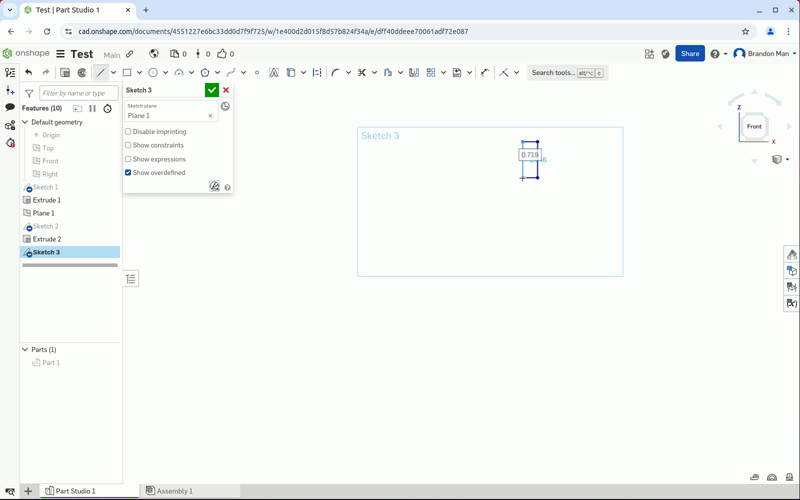
scroll(6)
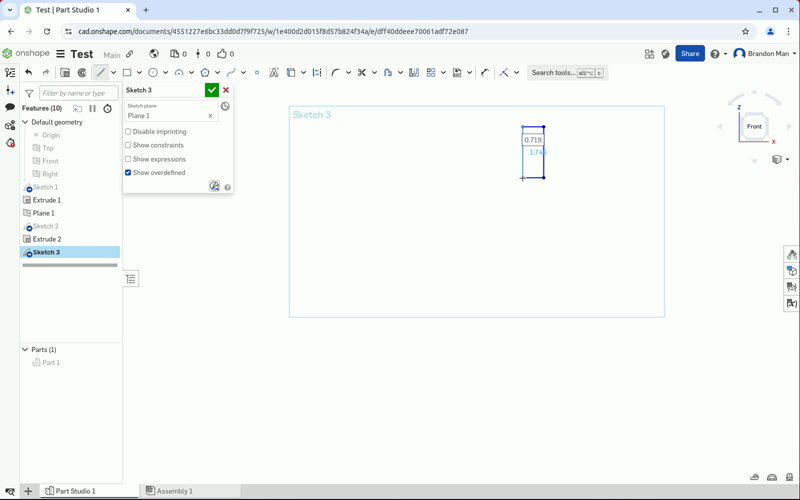
scroll(6)
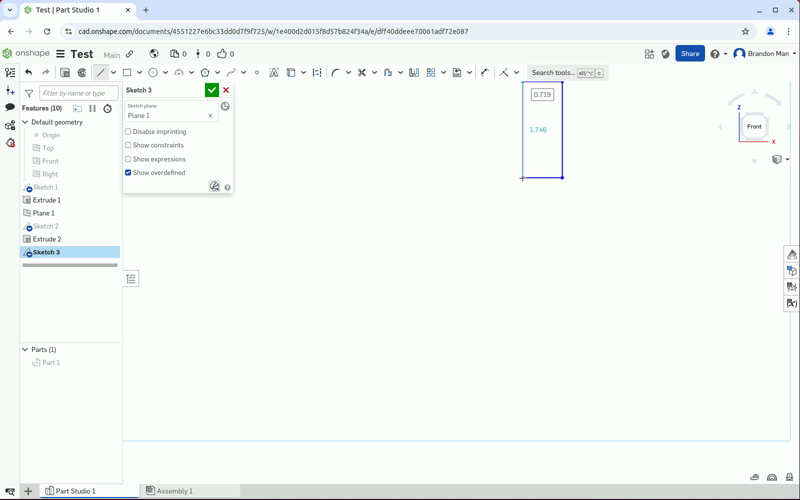
key_up(shift)
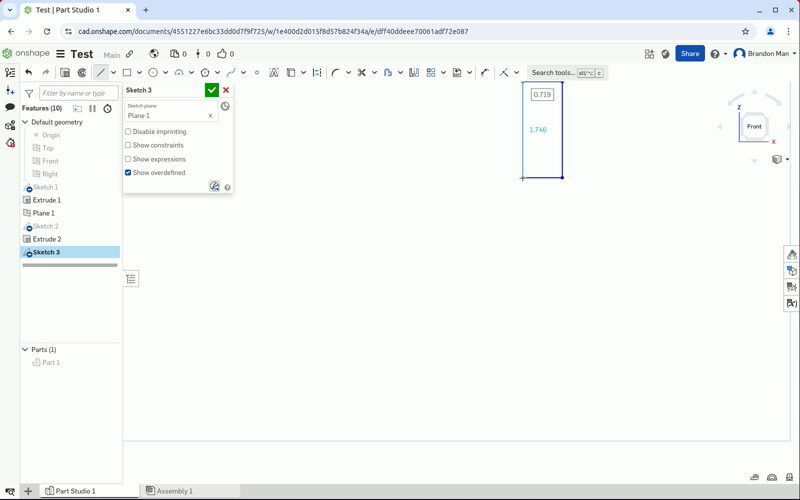
click(522, 177)
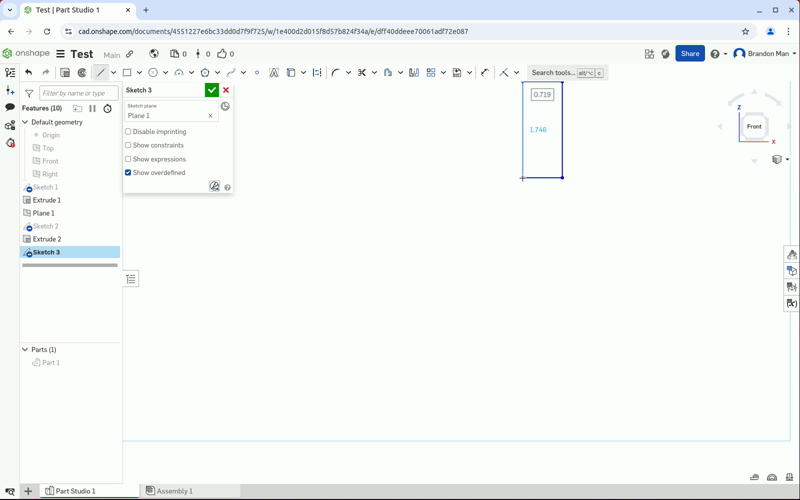
scroll(-6)
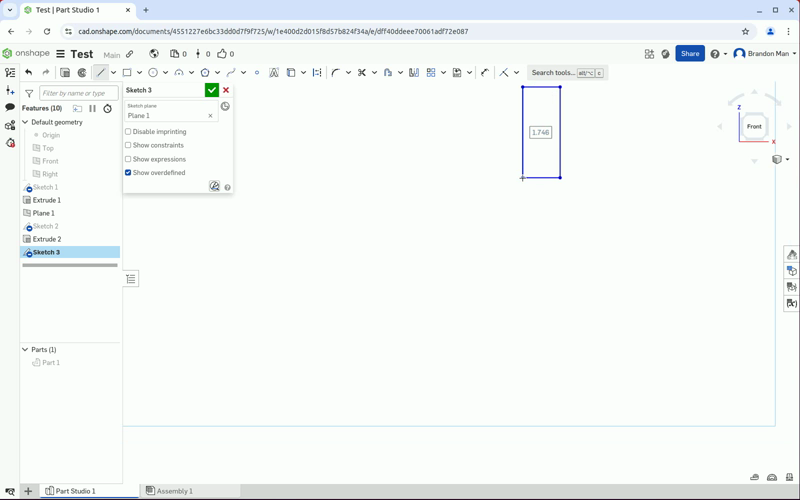
scroll(-6)
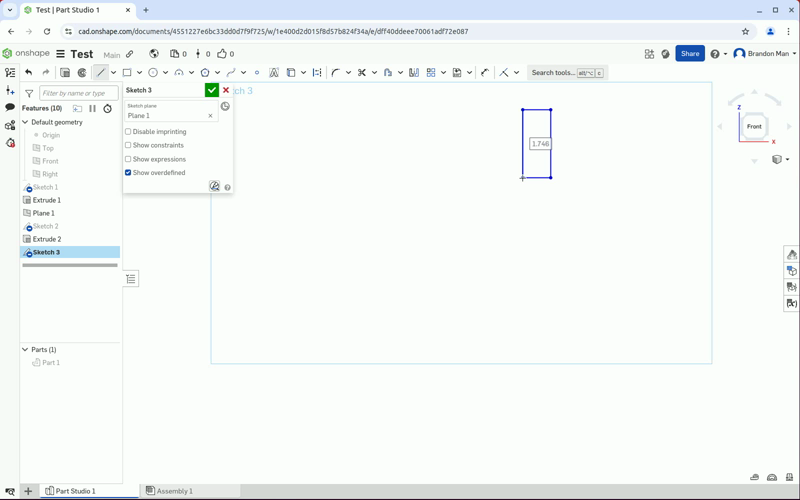
scroll(-6)
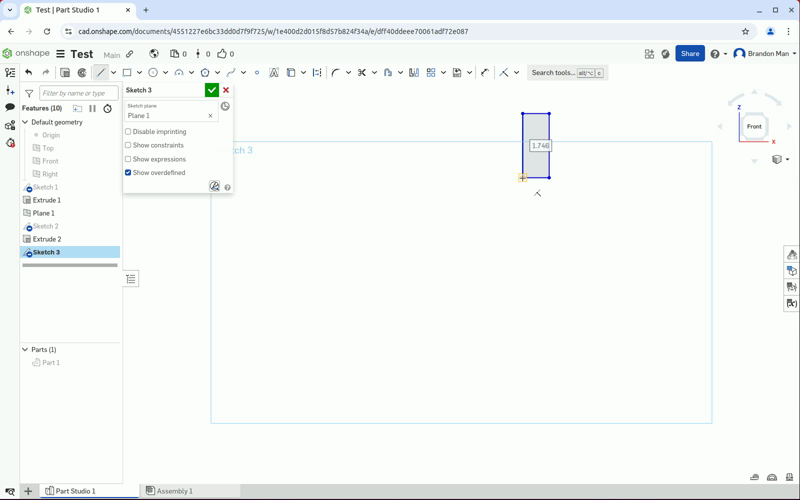
scroll(-6)
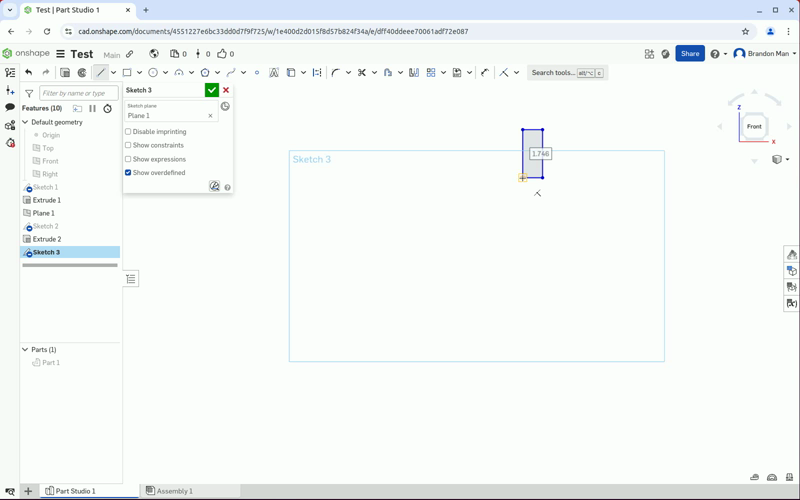
scroll(-6)
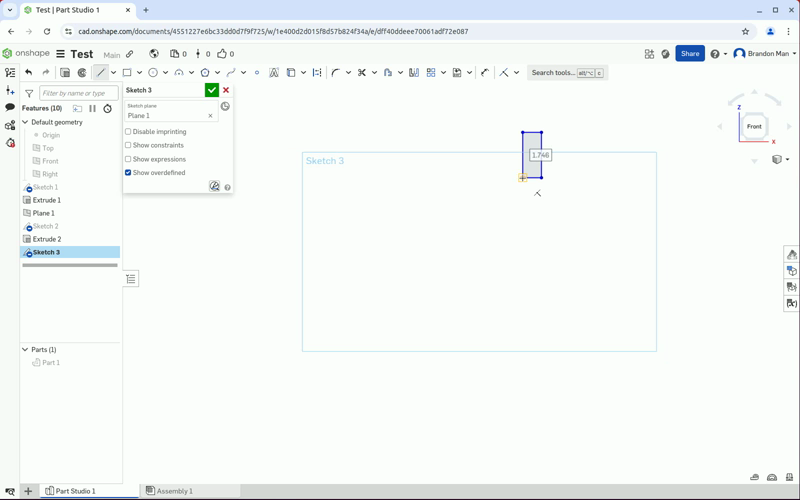
scroll(-6)
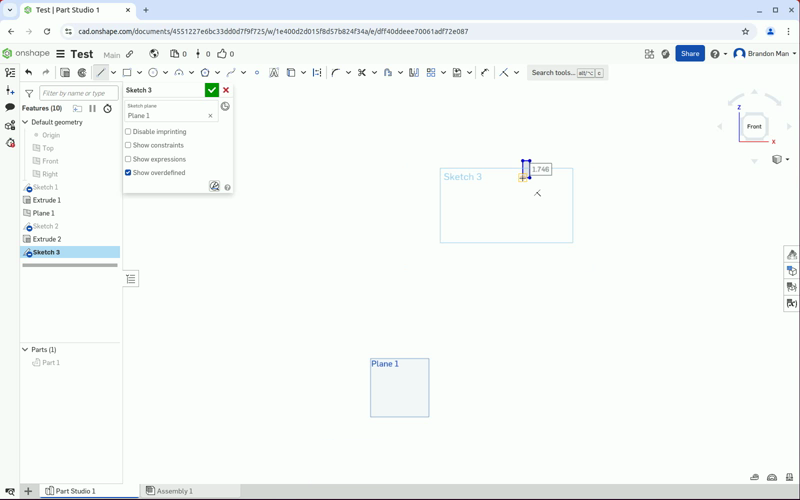
scroll(-6)
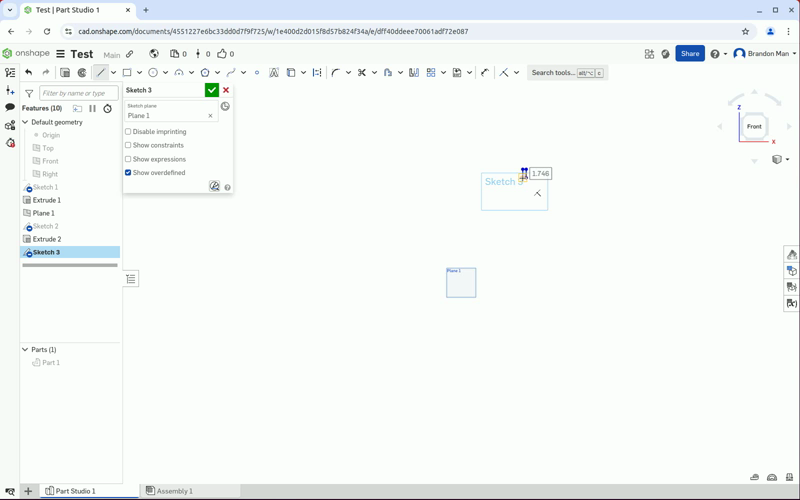
key(esc)
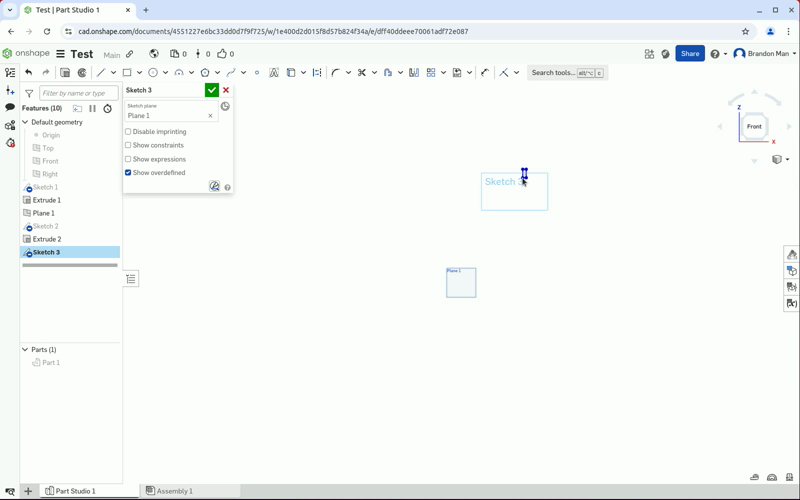
mouse_move(526, 175)
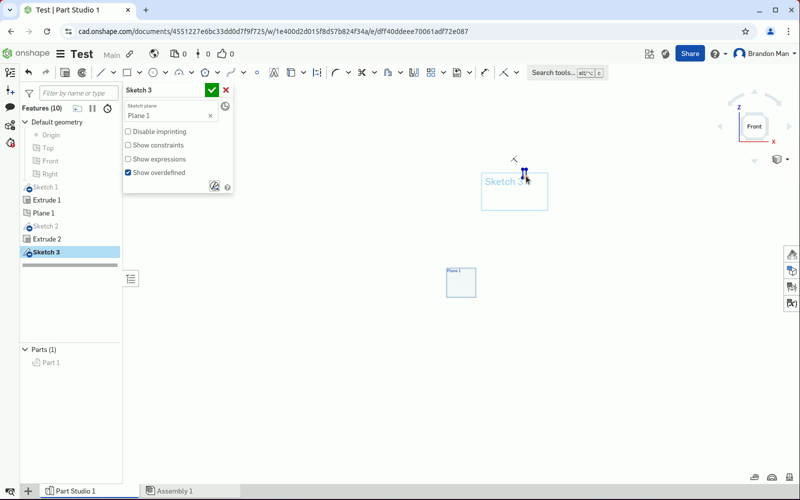
scroll(6)
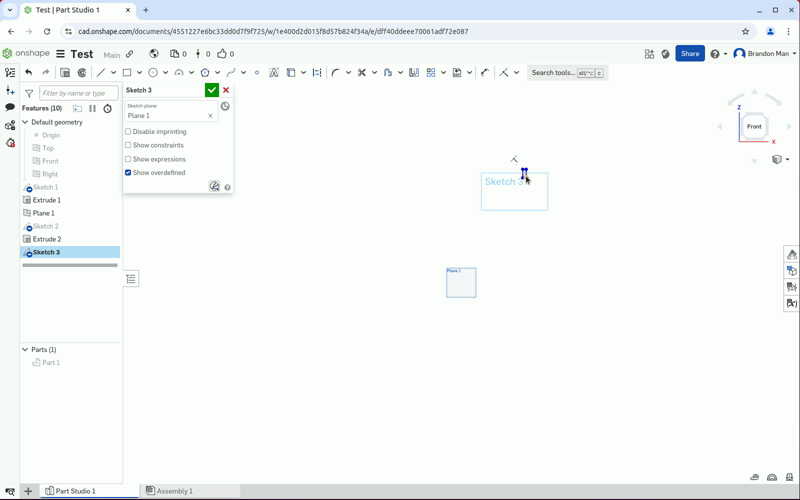
scroll(6)
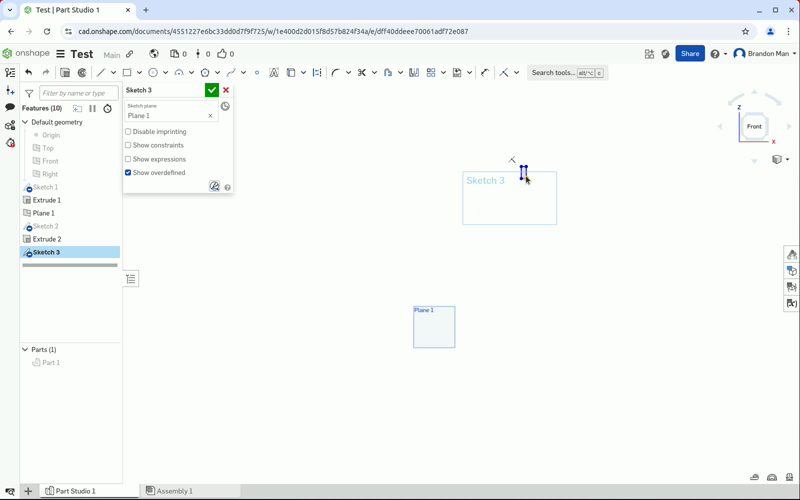
scroll(6)
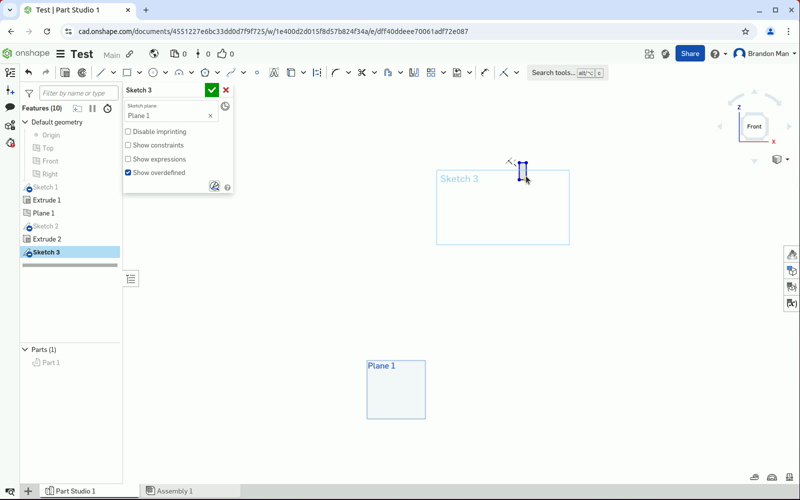
scroll(6)
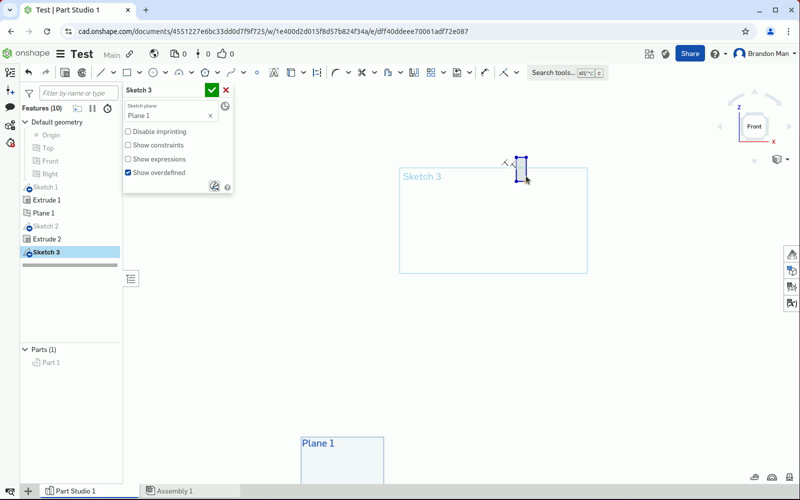
scroll(6)
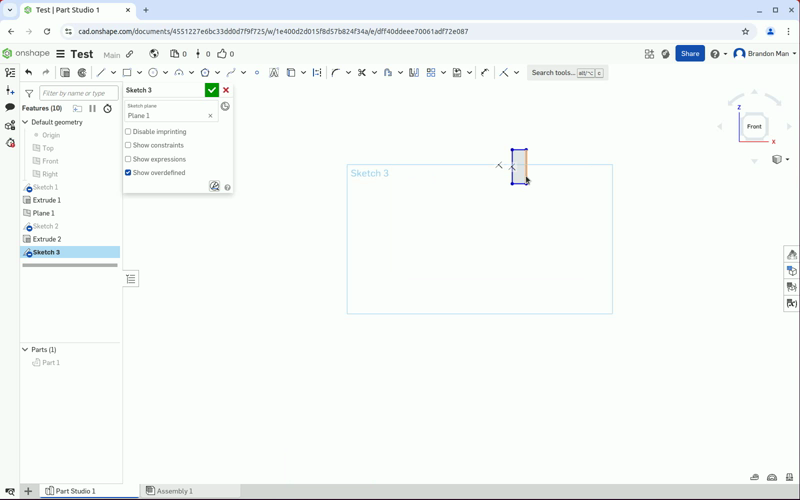
scroll(6)
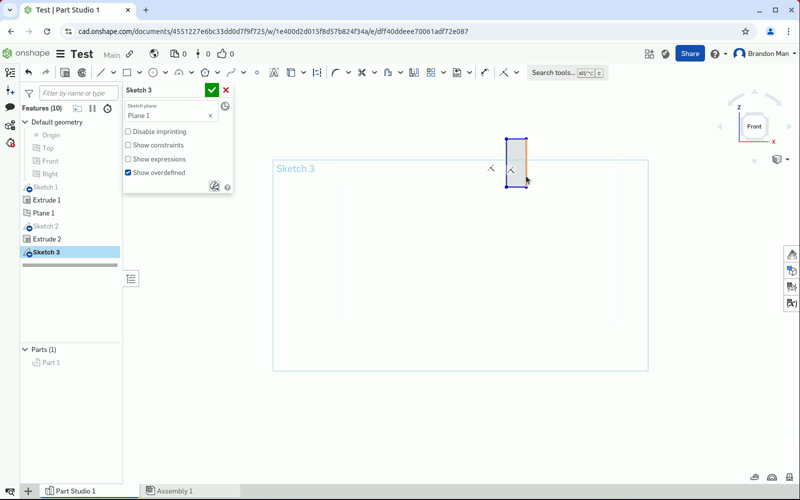
scroll(6)
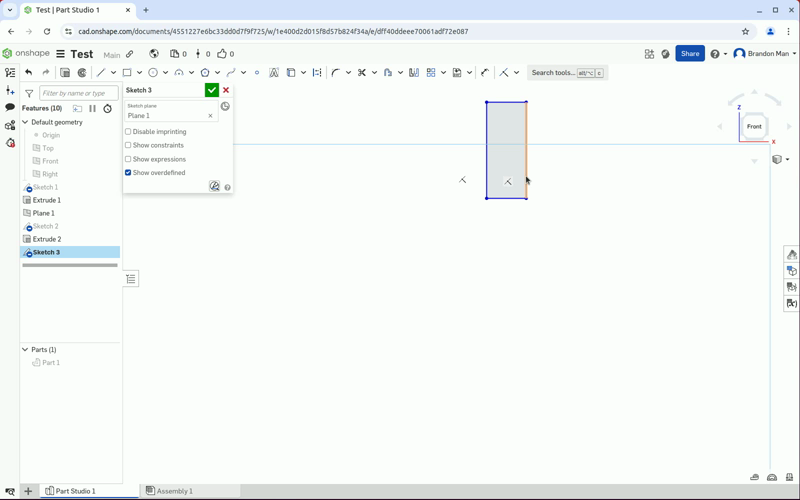
click(526, 175)
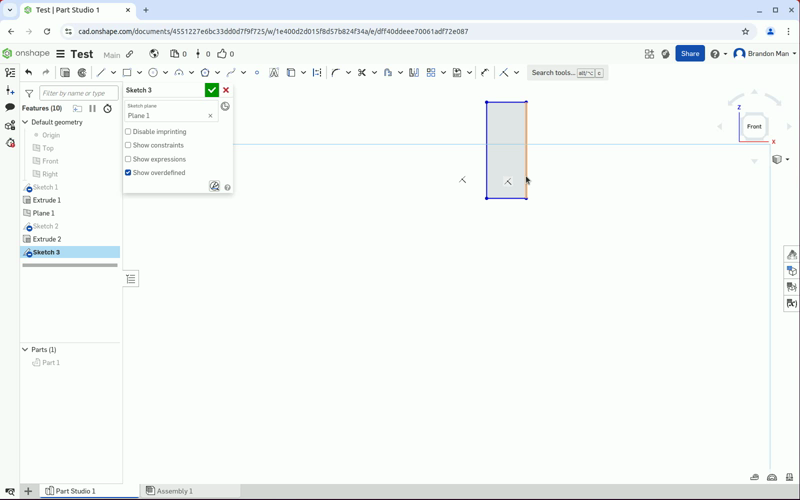
scroll(-6)
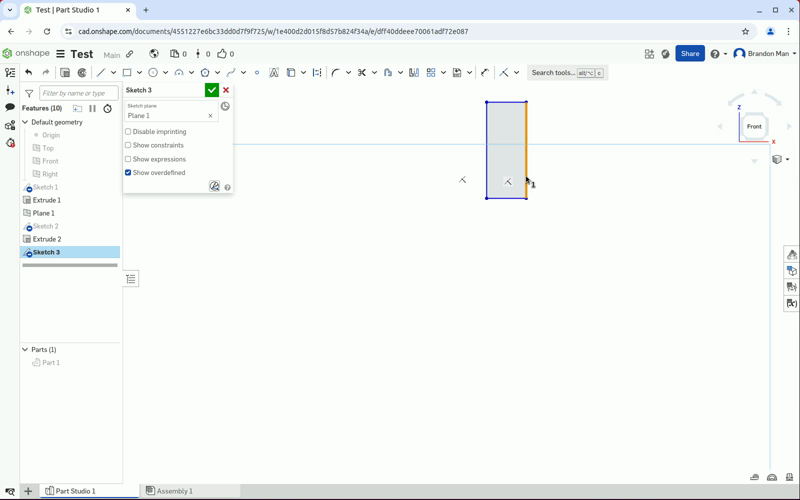
scroll(-6)
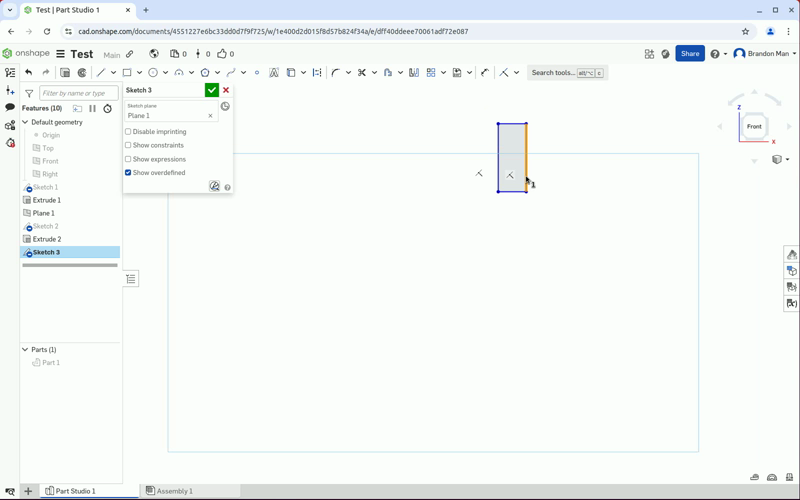
scroll(-6)
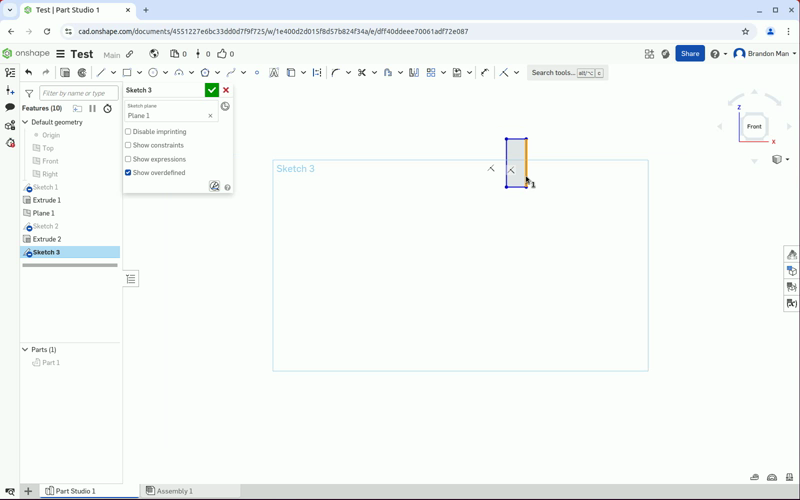
scroll(-6)
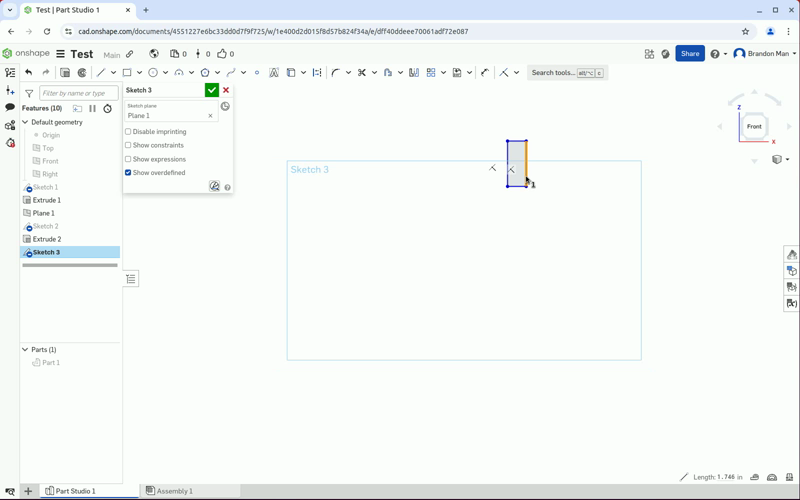
scroll(-6)
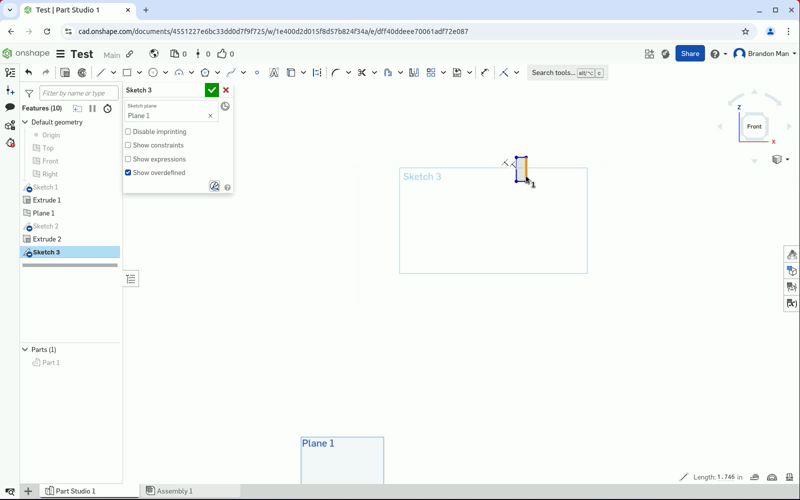
scroll(-6)
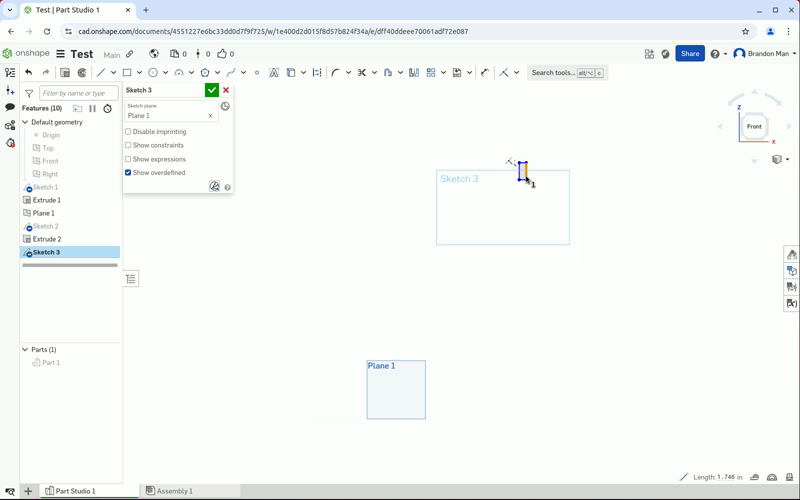
scroll(-6)
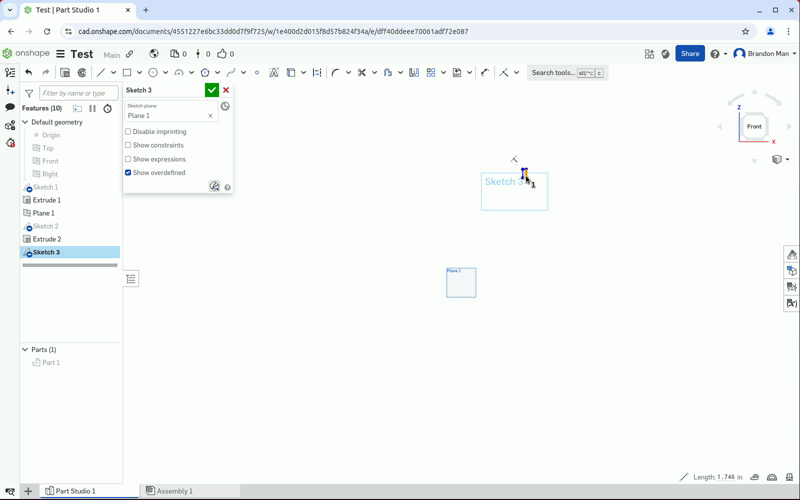
mouse_move(73, 352)
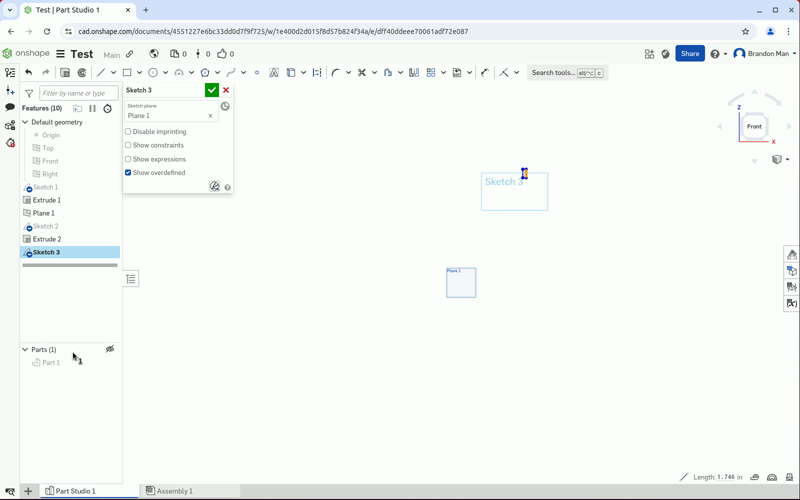
key(shift+y)
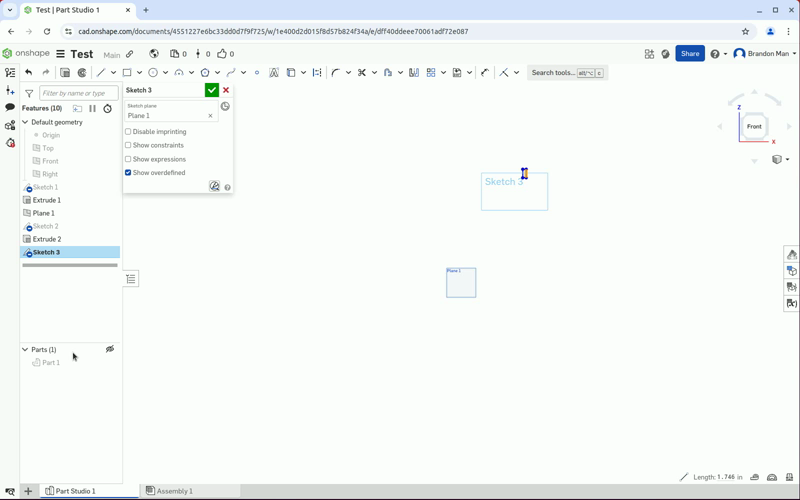
key(shift+e)
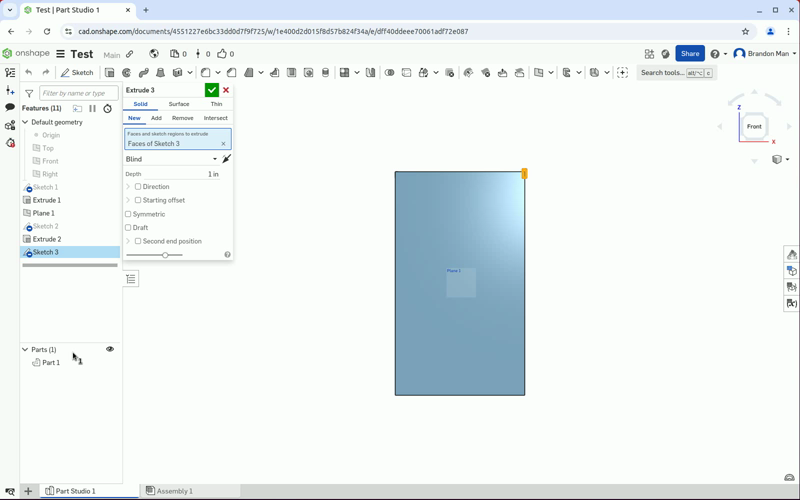
mouse_move(143, 106)
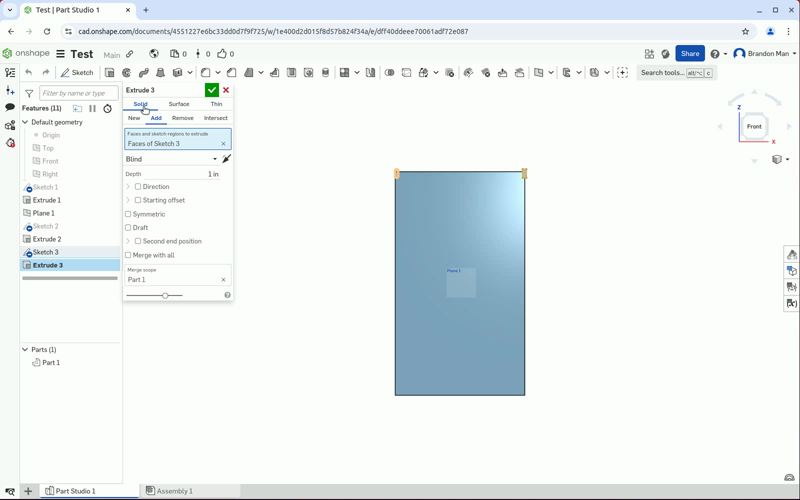
click(143, 106)
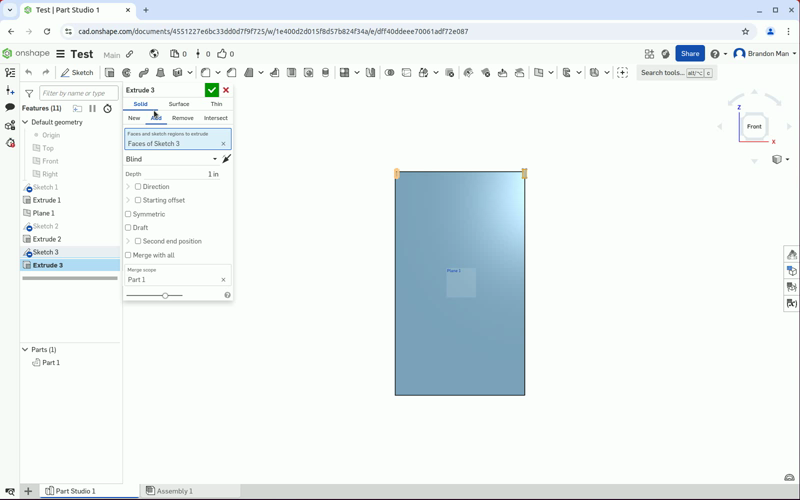
mouse_move(186, 120)
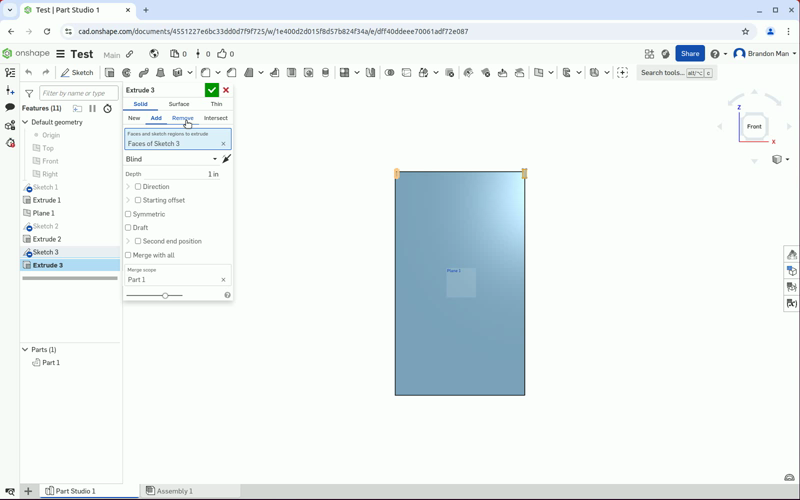
click(186, 120)
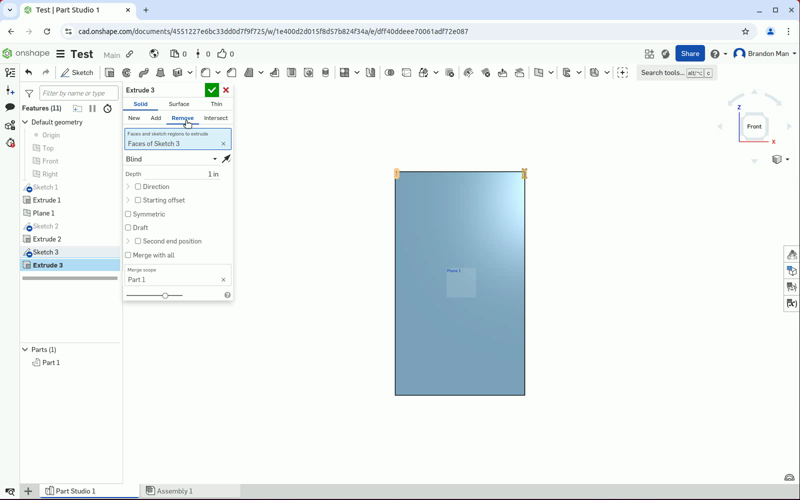
key(tab, 4)
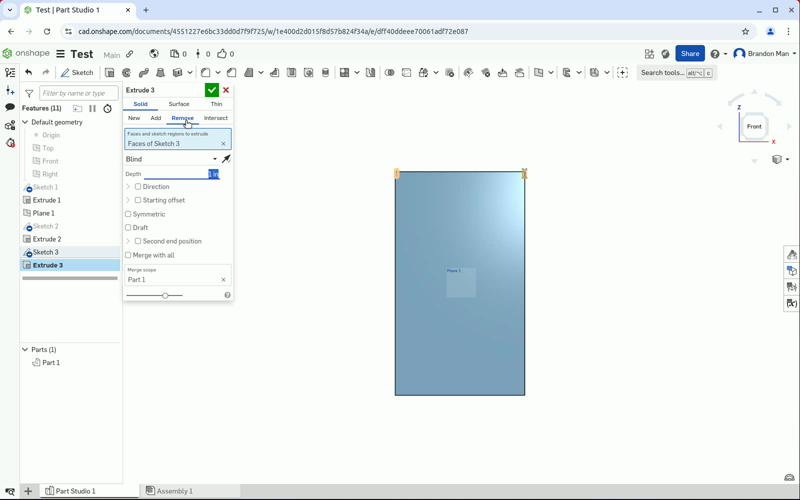
text(0.722)
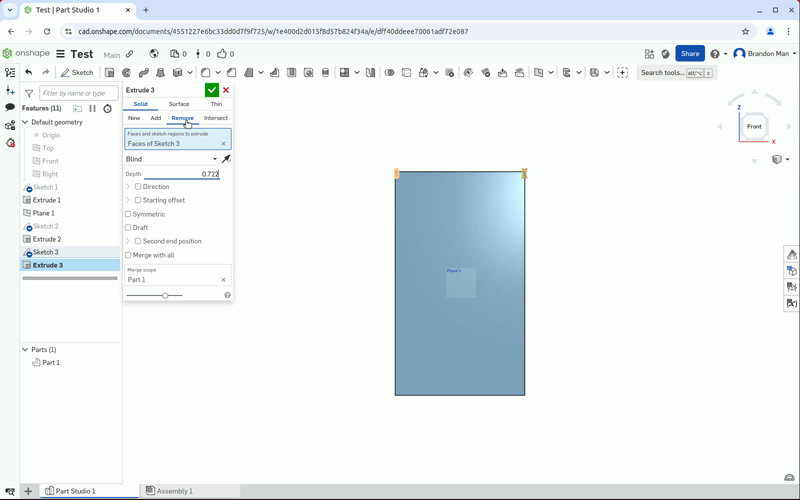
key(tab, 6)
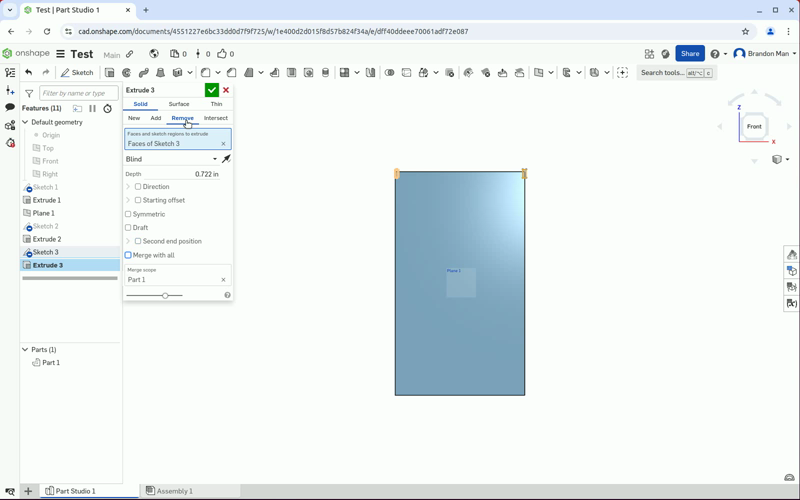
key(space)
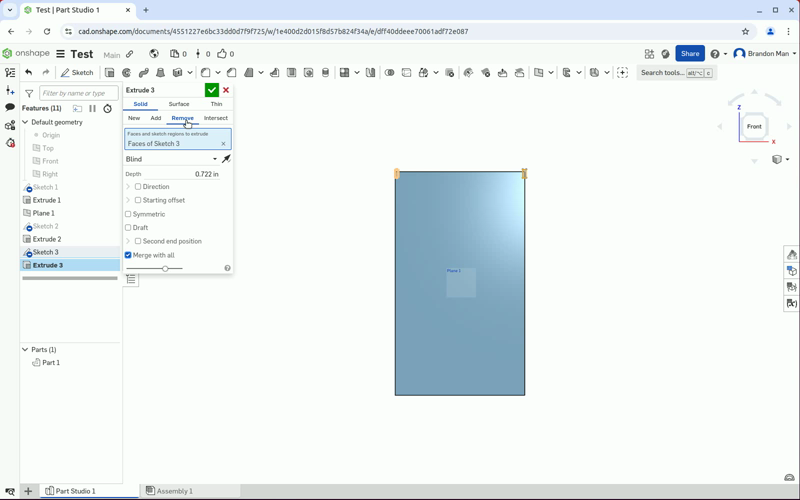
key(enter)
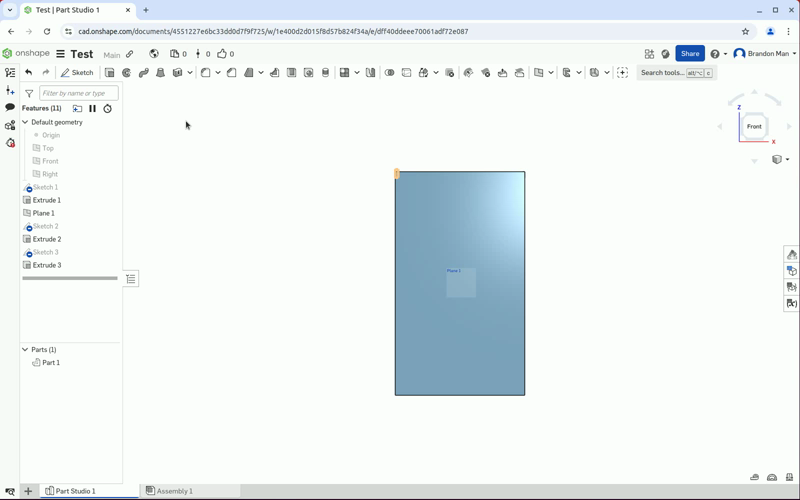
key(shift+h)
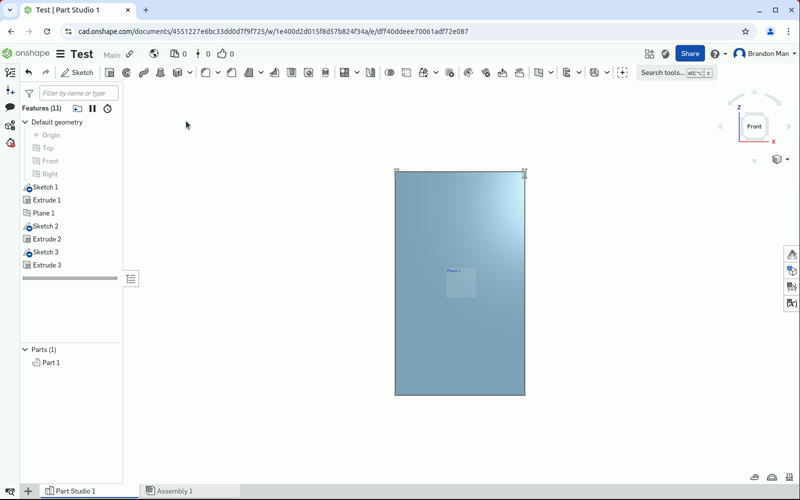
key(shift+h)
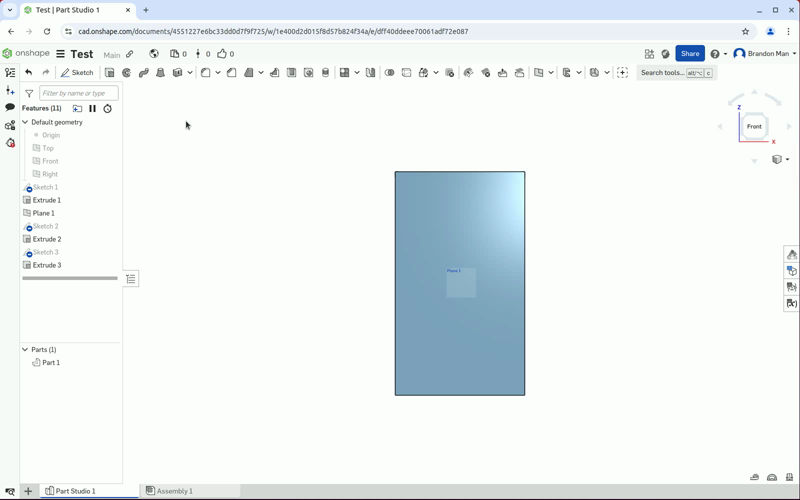
mouse_move(73, 189)
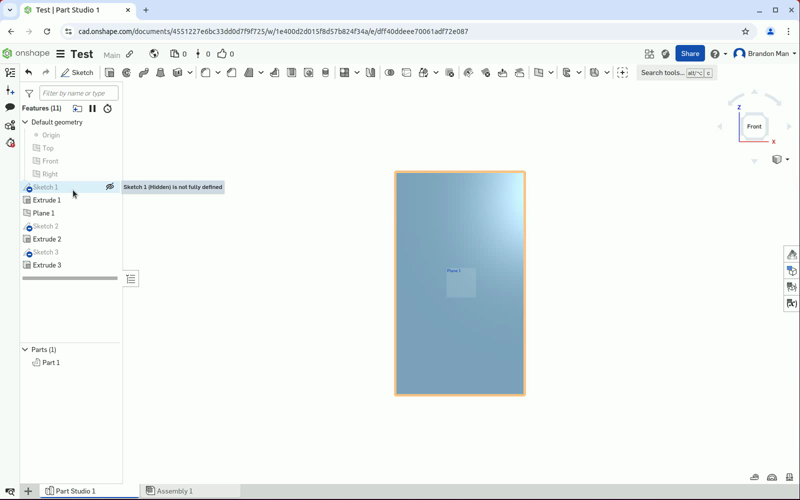
click(73, 189)
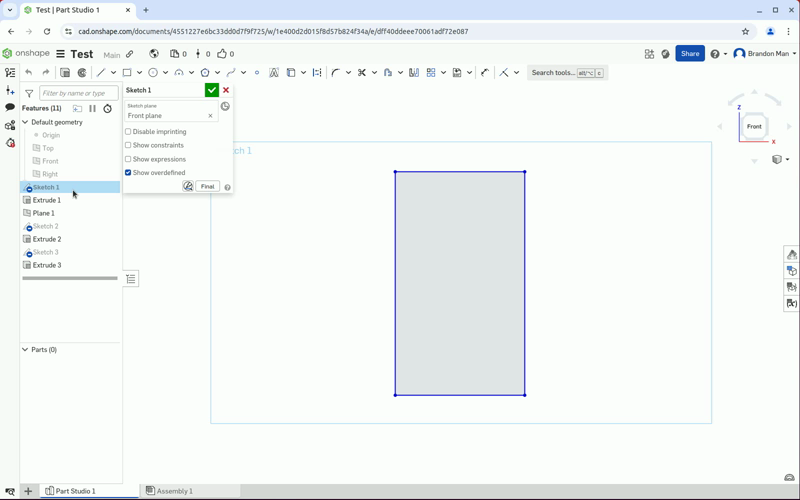
mouse_move(229, 92)
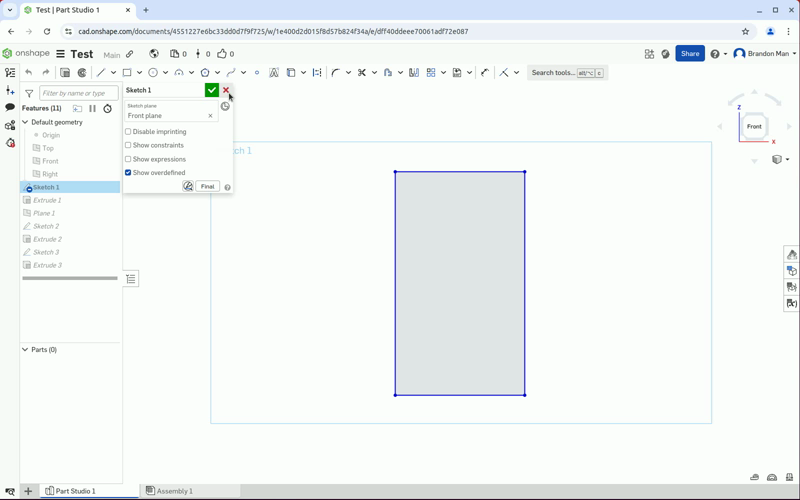
click(229, 92)
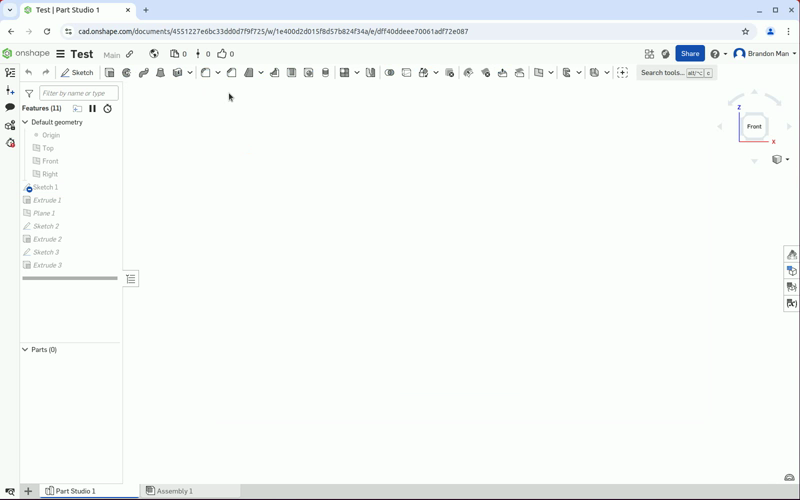
key(shift+s)
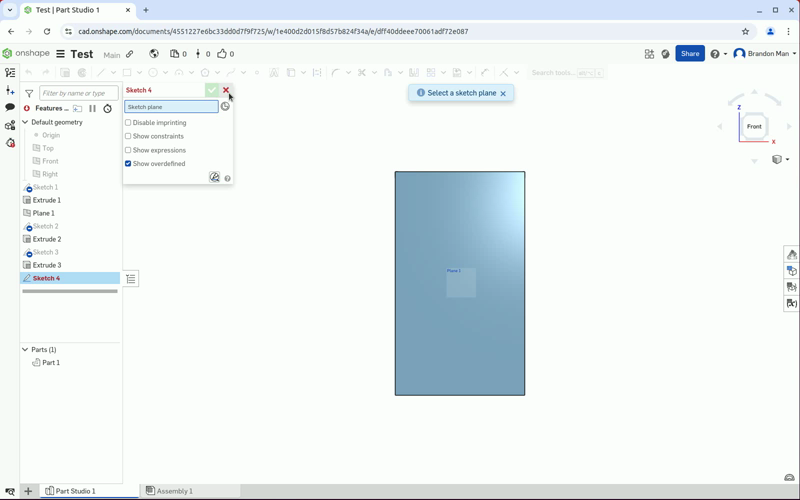
mouse_move(73, 215)
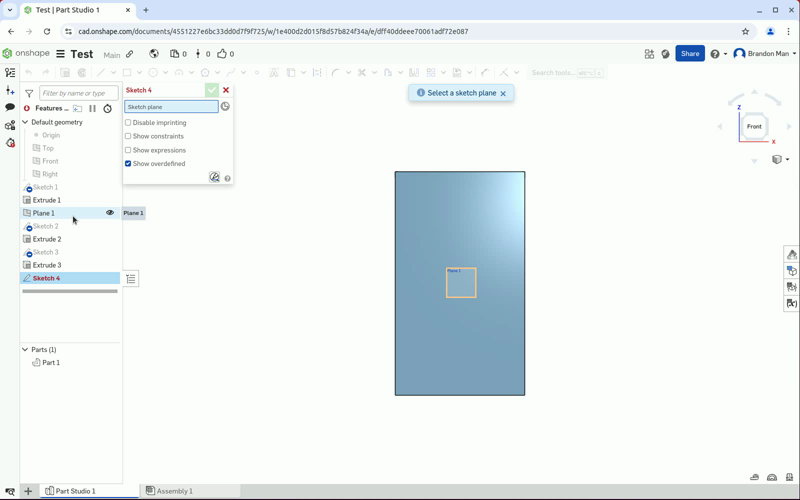
click(73, 215)
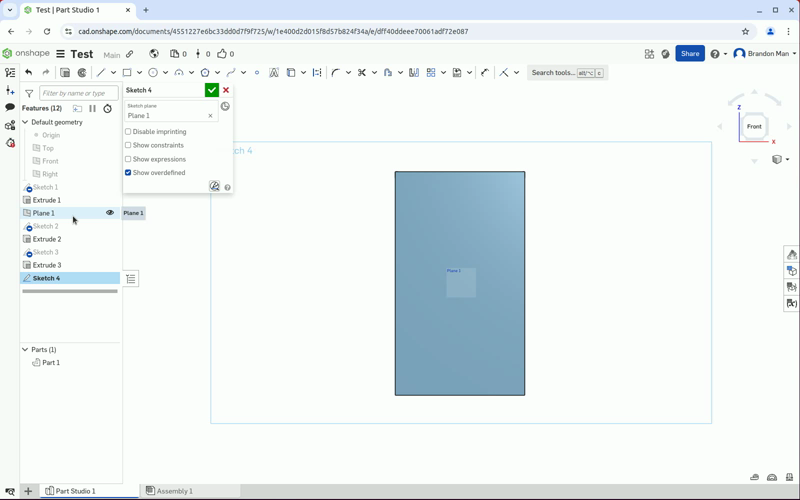
mouse_move(73, 352)
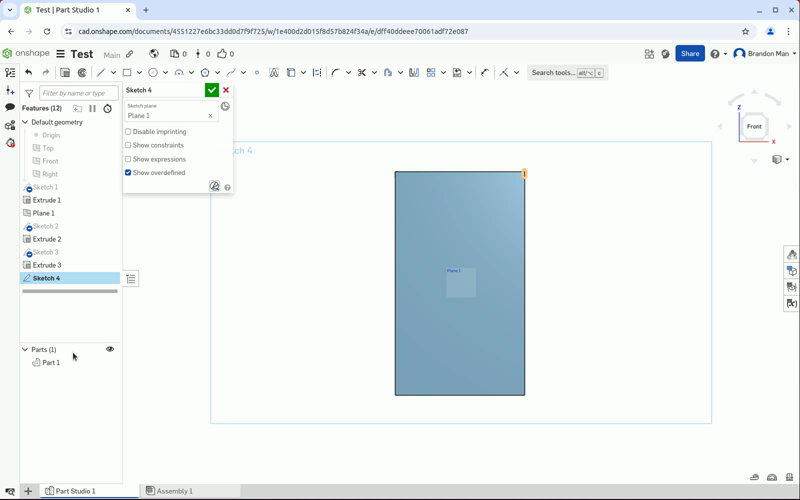
key(y)
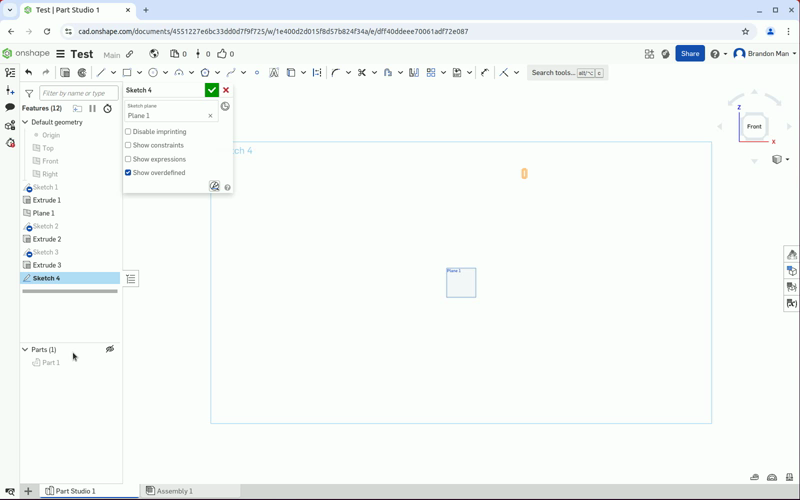
key(l)
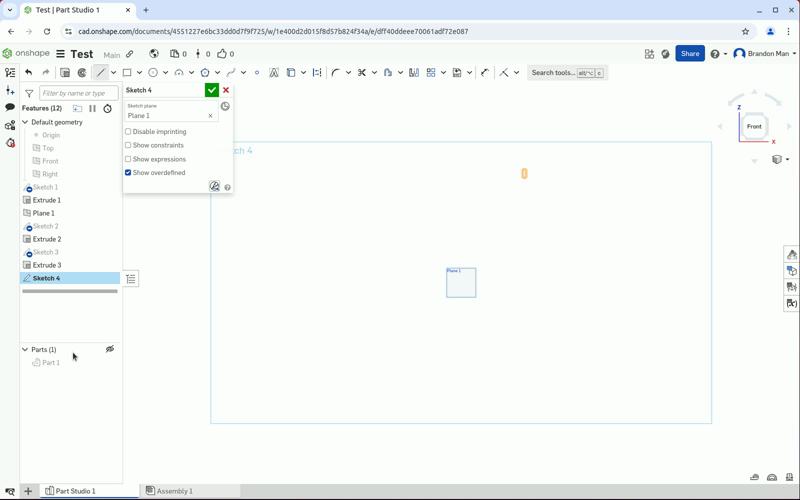
key_down(shift)
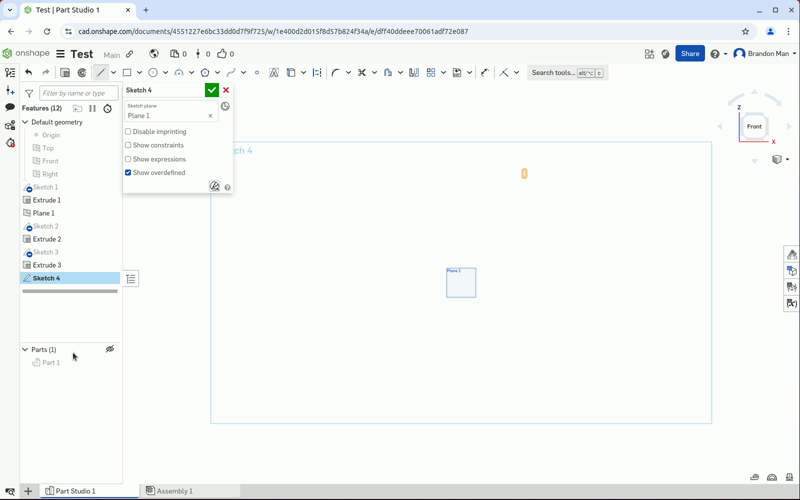
mouse_move(398, 177)
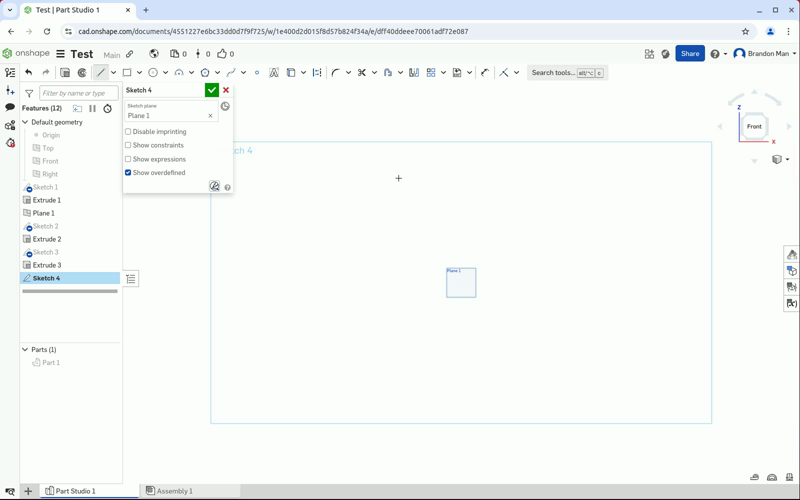
click(398, 177)
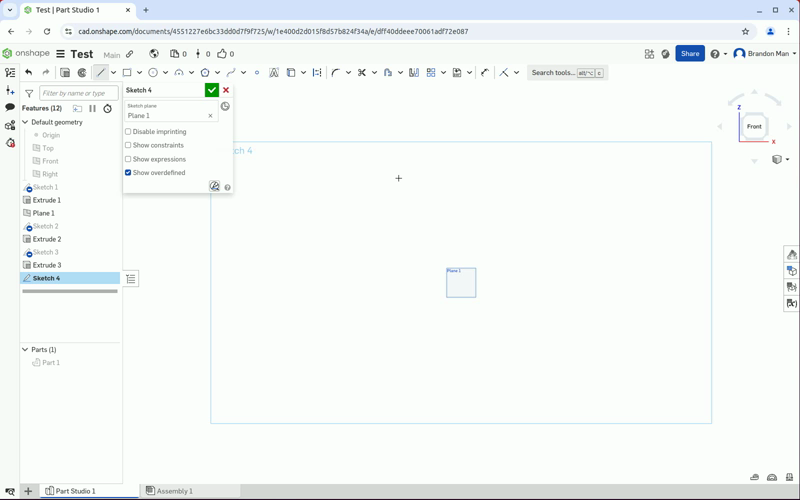
key_up(shift)
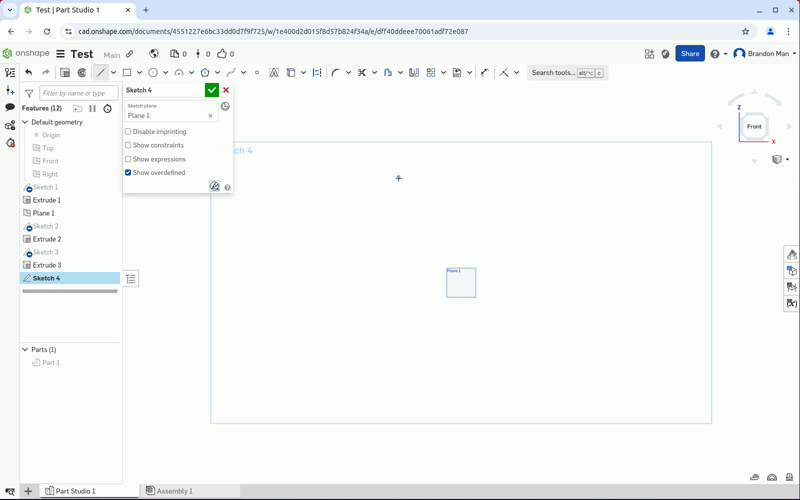
key_down(shift)
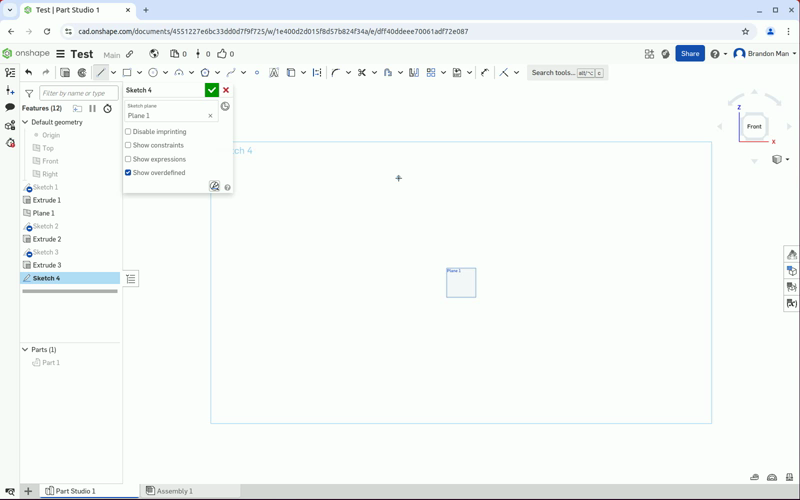
mouse_move(428, 177)
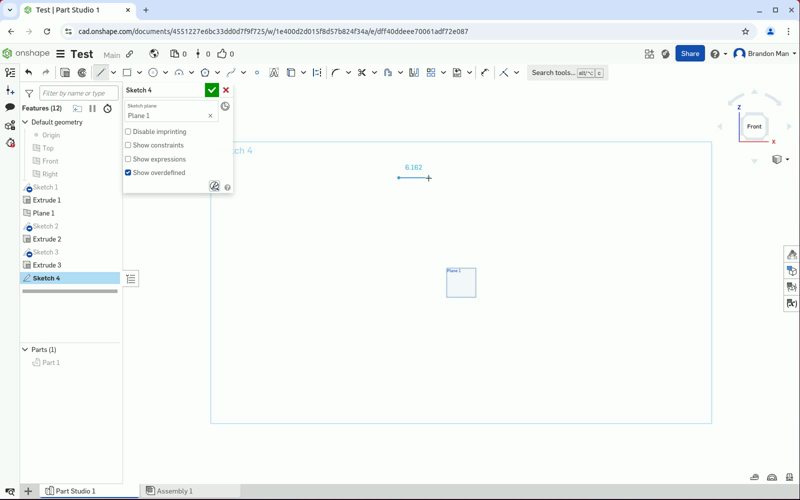
mouse_move(406, 177)
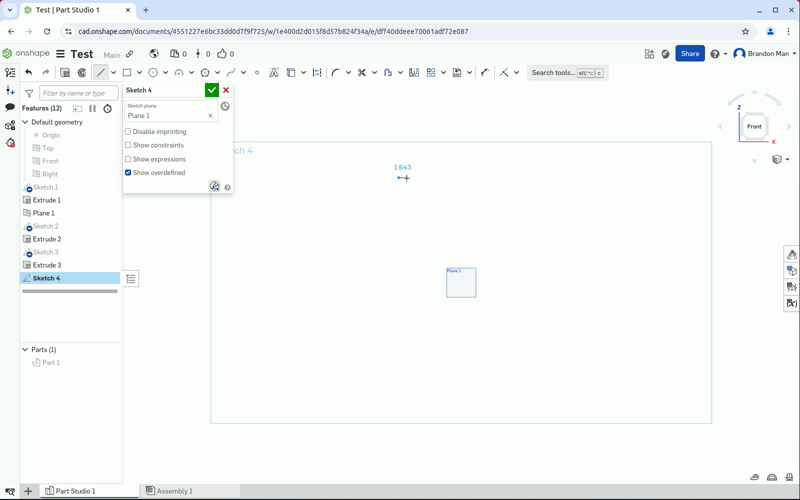
click(406, 177)
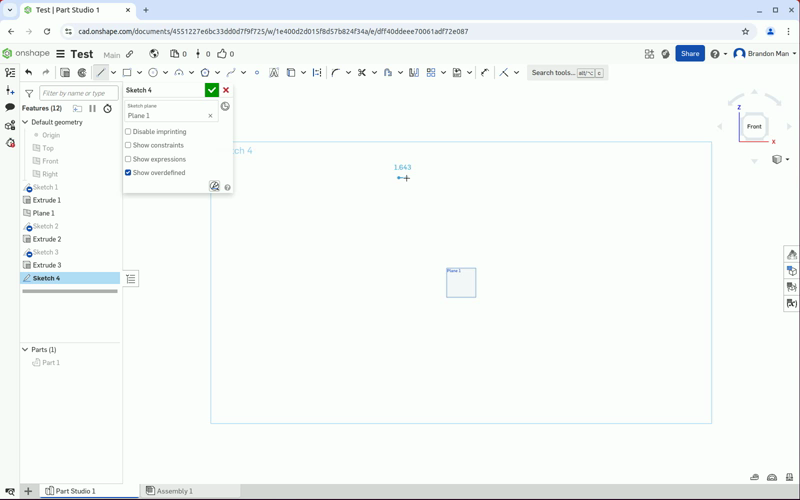
key_up(shift)
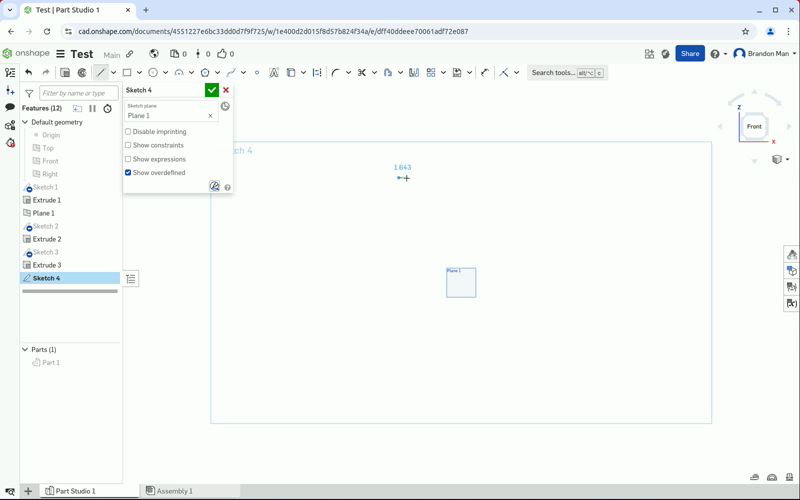
key_down(shift)
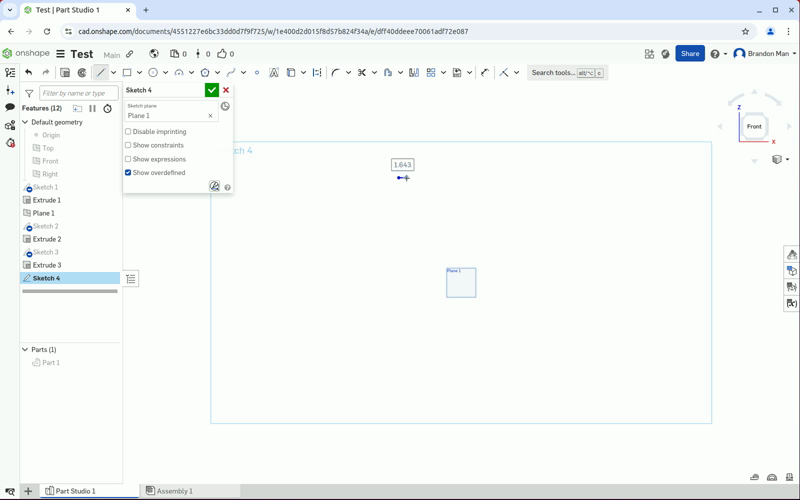
mouse_move(436, 177)
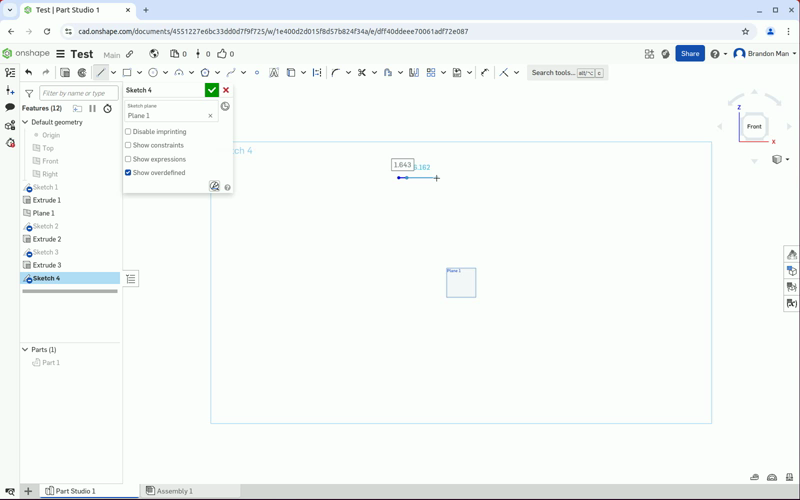
mouse_move(406, 169)
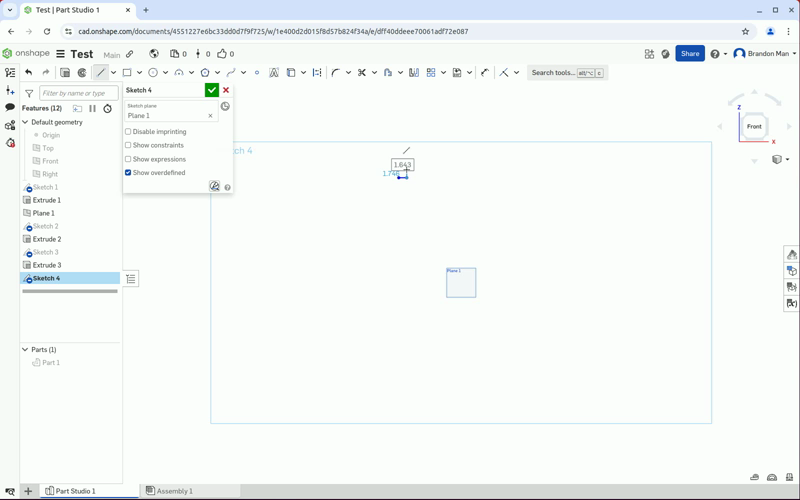
click(406, 169)
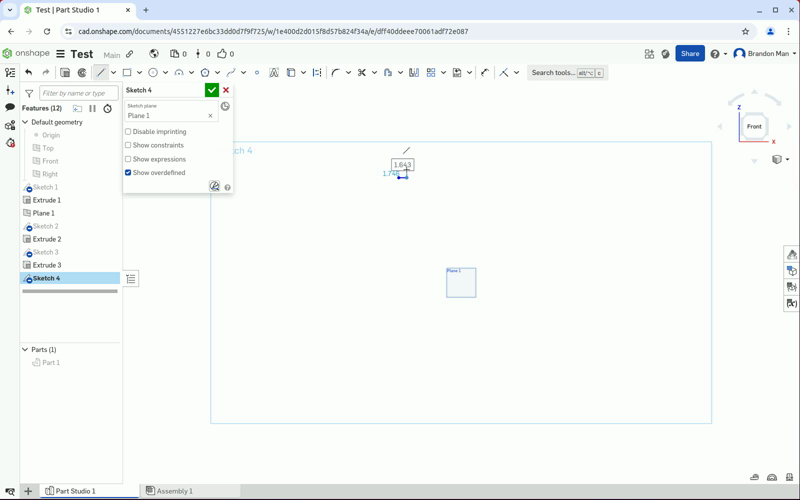
key_up(shift)
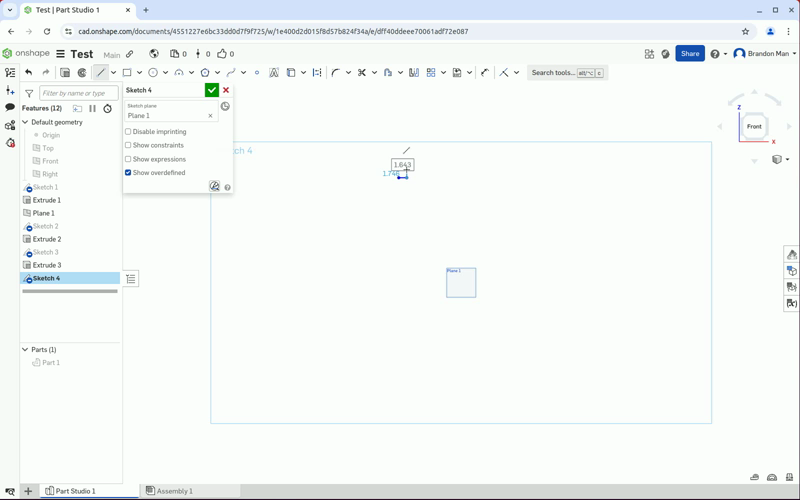
key_down(shift)
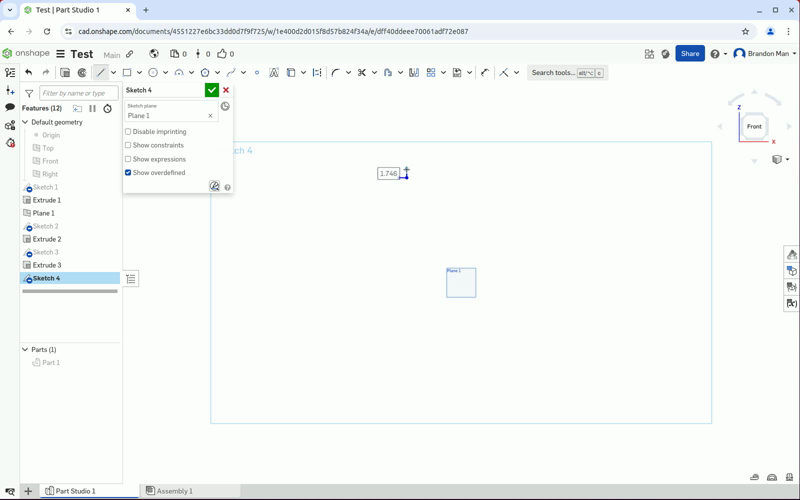
mouse_move(436, 169)
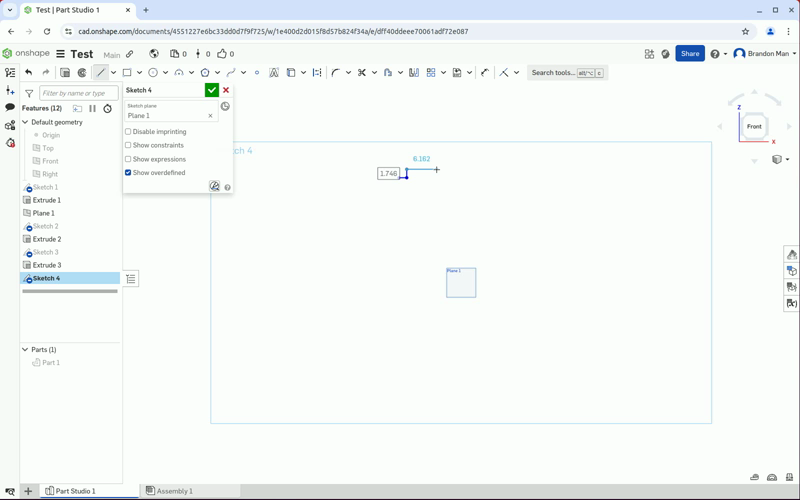
mouse_move(398, 169)
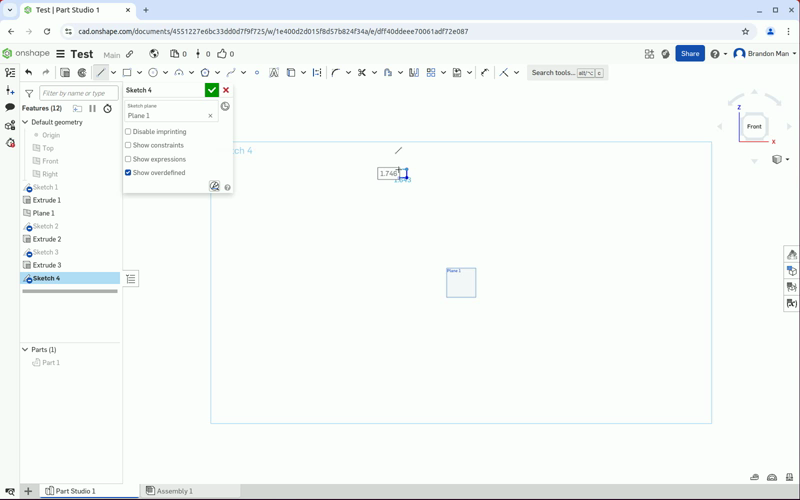
click(398, 169)
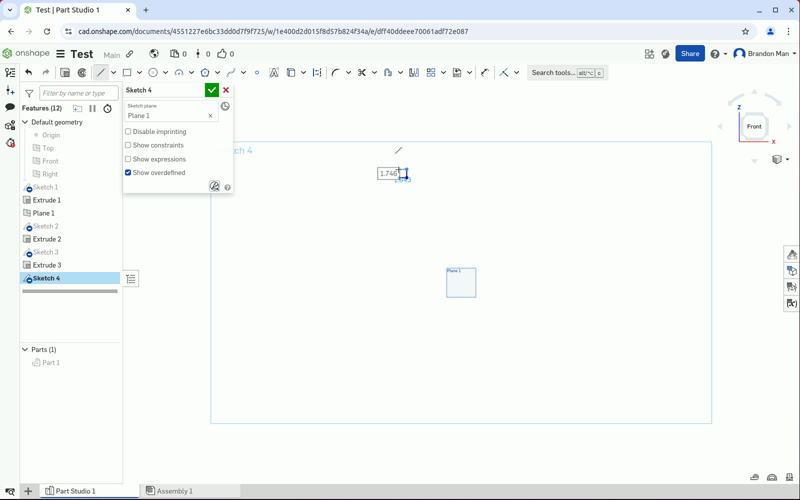
key_up(shift)
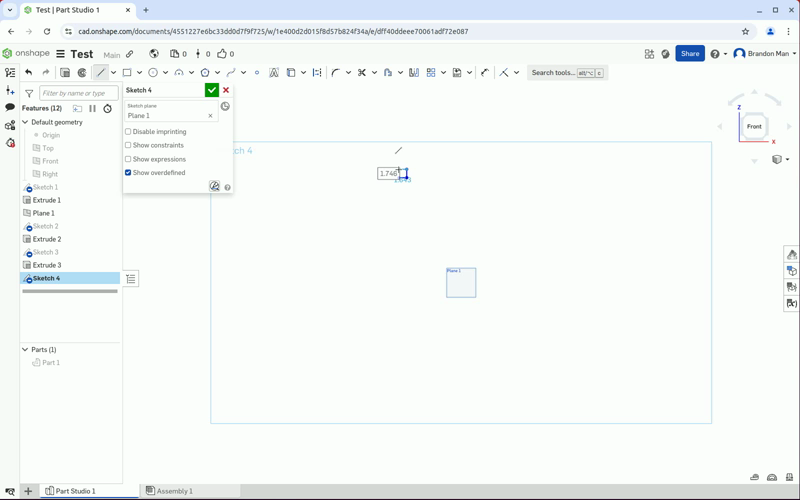
mouse_move(428, 169)
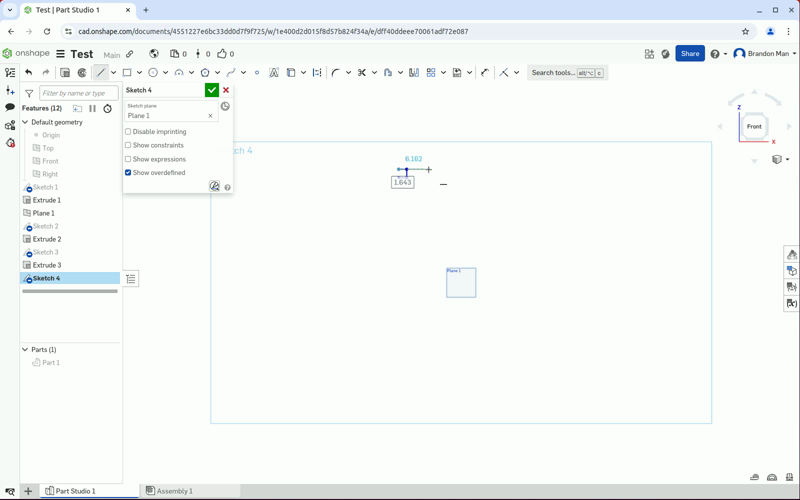
key_down(shift)
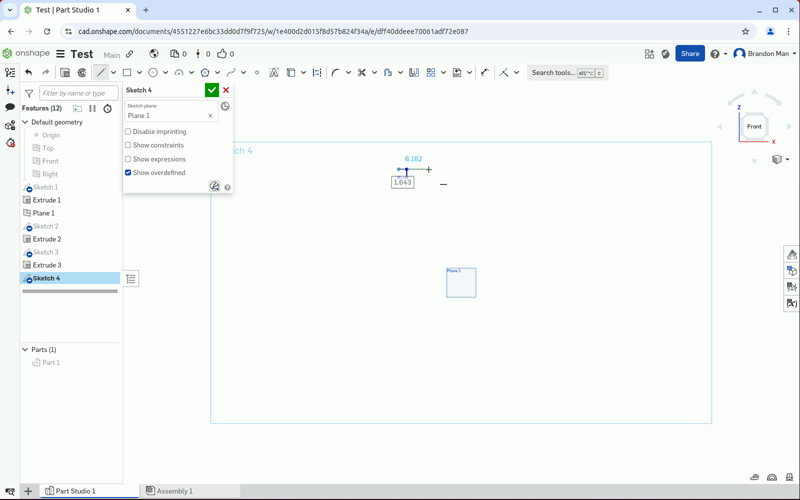
mouse_move(398, 177)
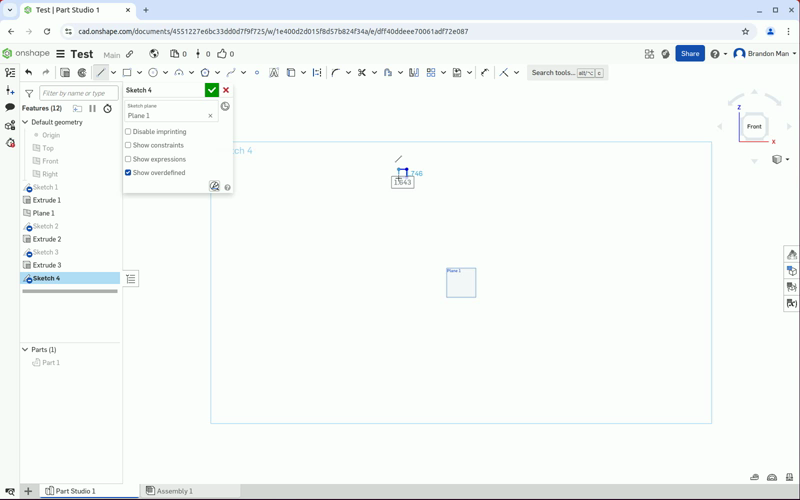
key_up(shift)
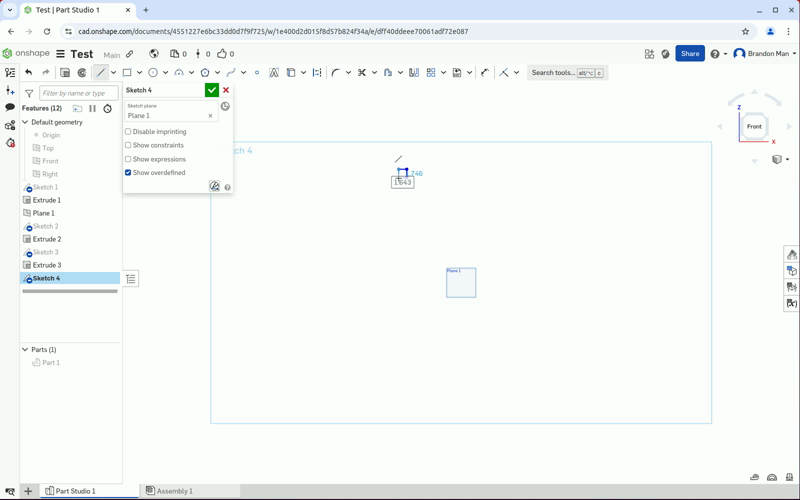
click(398, 177)
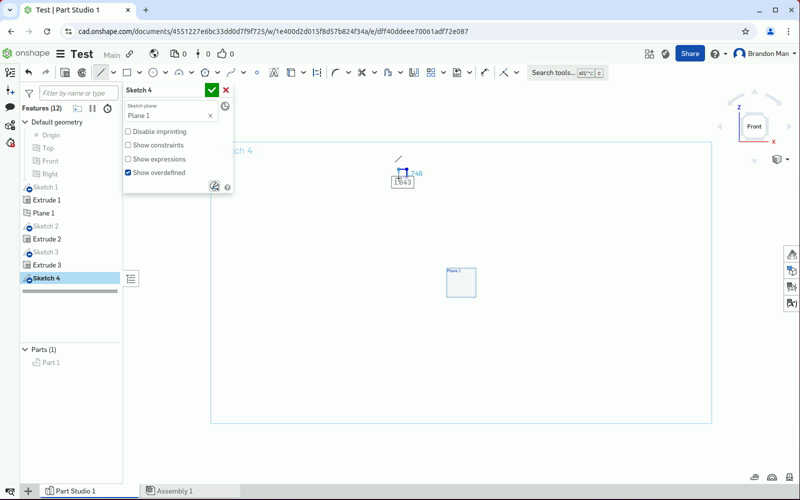
key(esc)
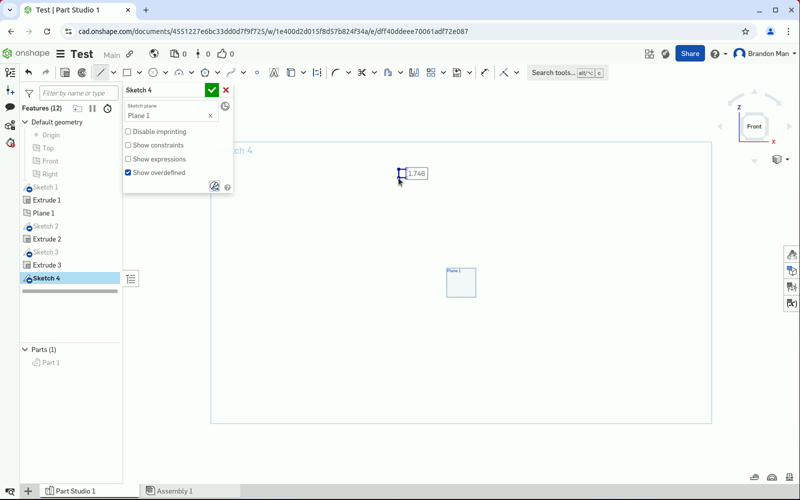
mouse_move(403, 172)
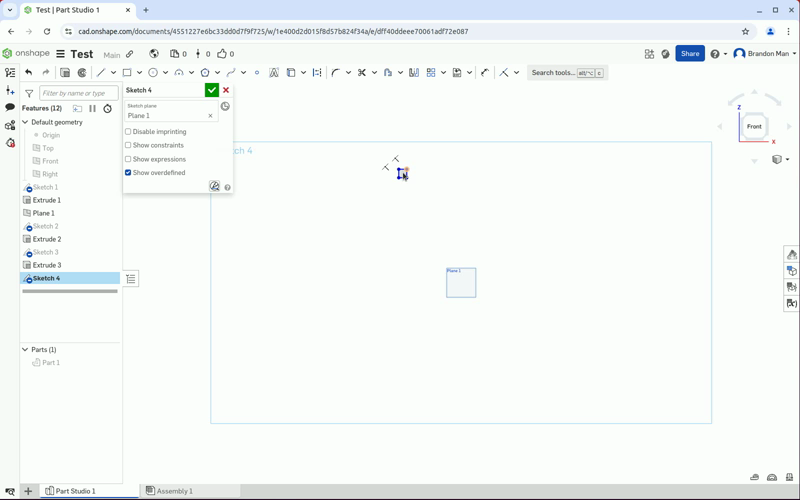
scroll(6)
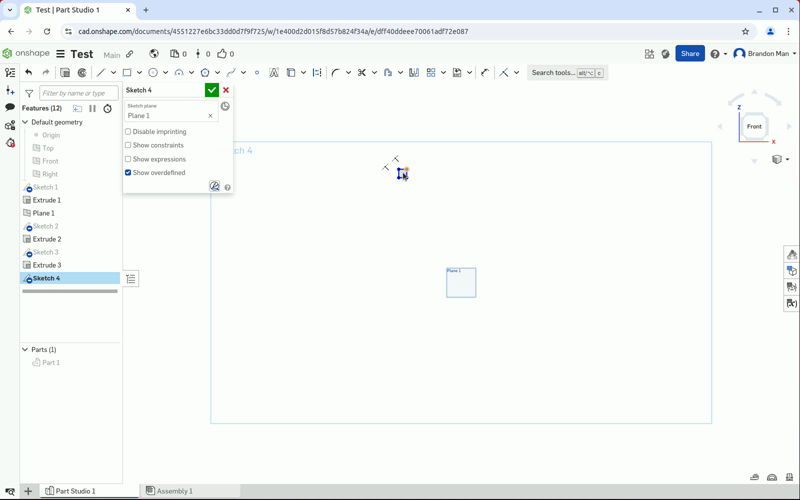
scroll(6)
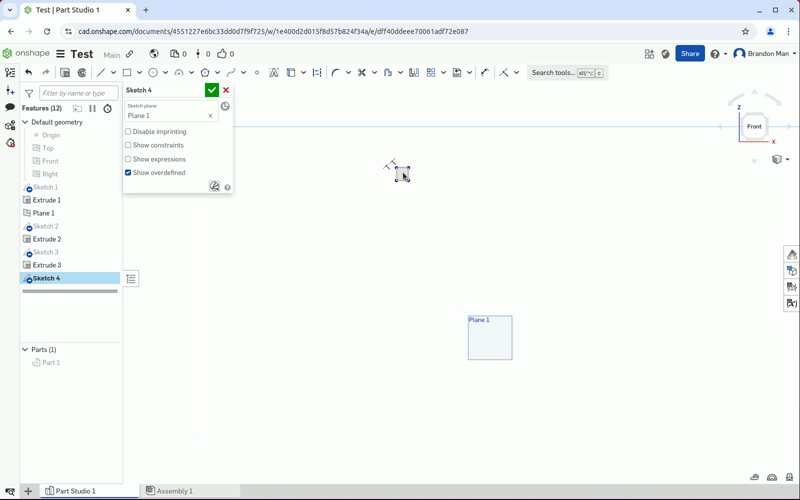
scroll(6)
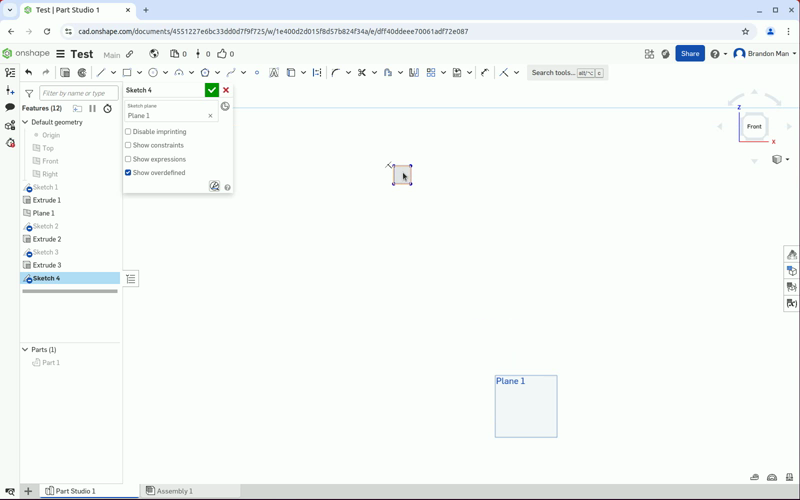
scroll(6)
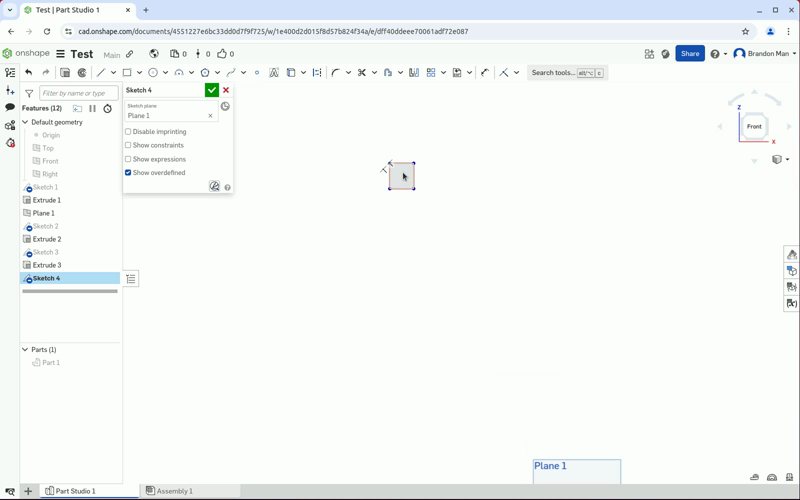
scroll(6)
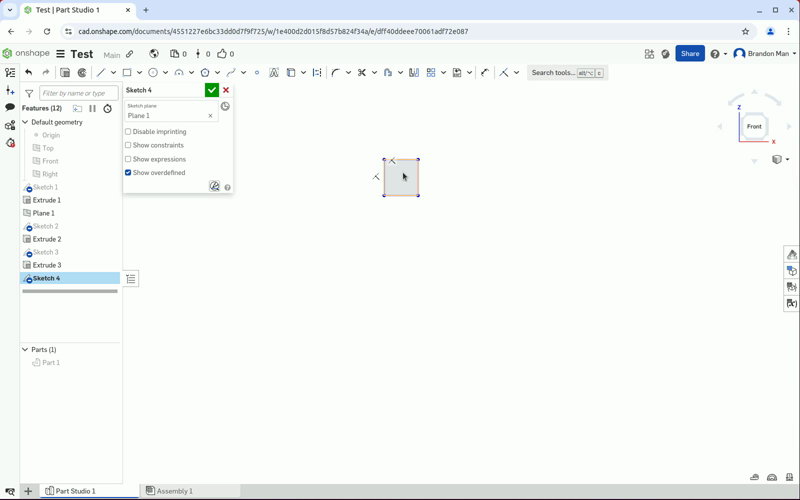
scroll(6)
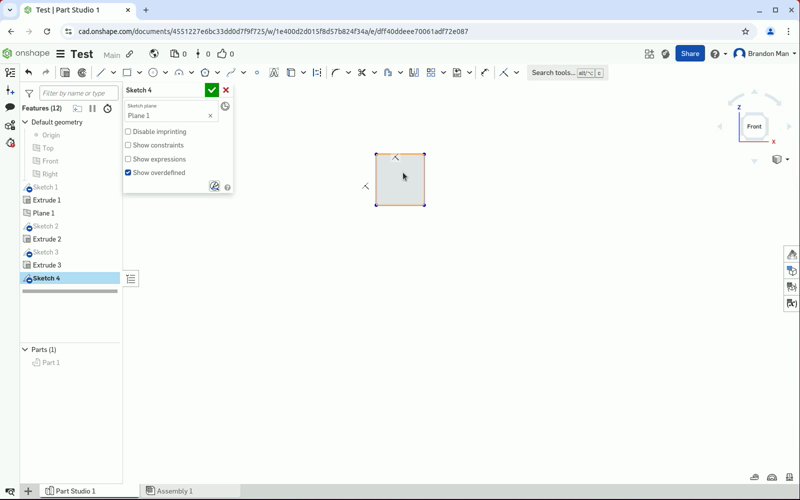
scroll(6)
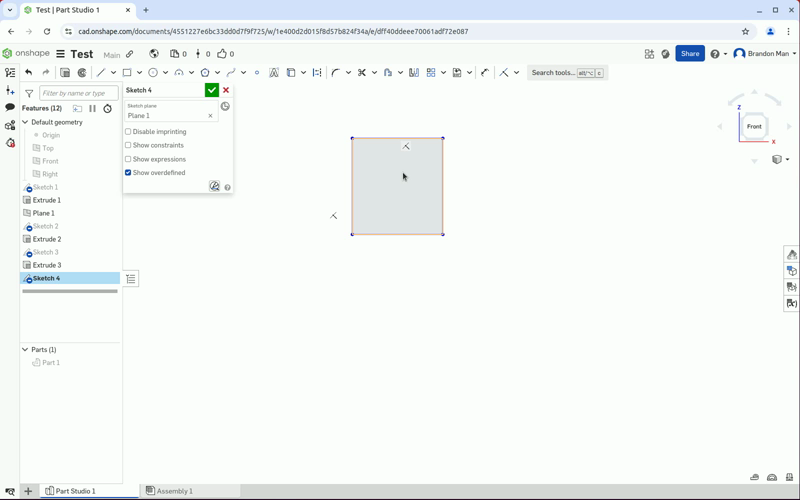
click(403, 172)
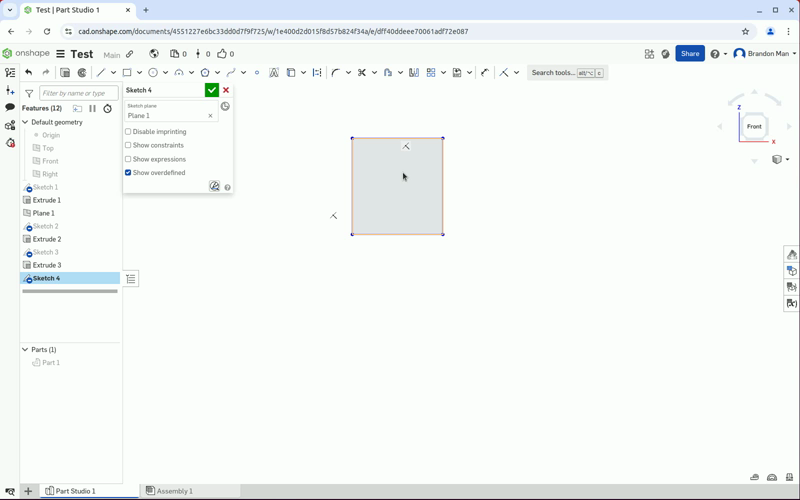
scroll(-6)
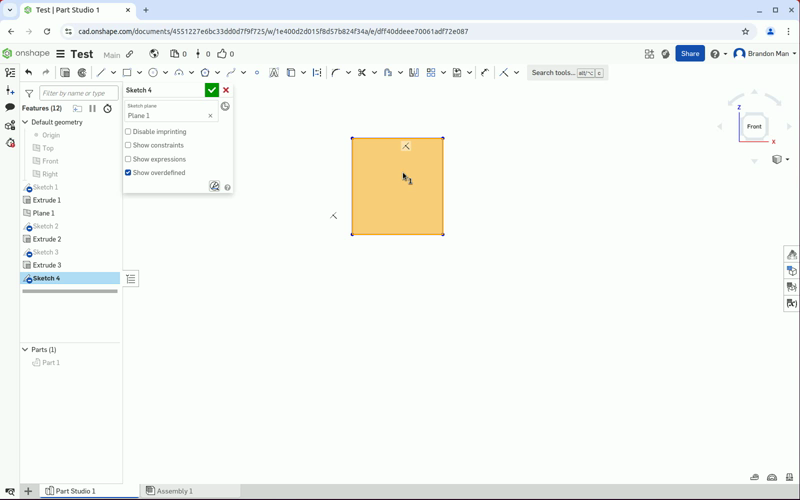
scroll(-6)
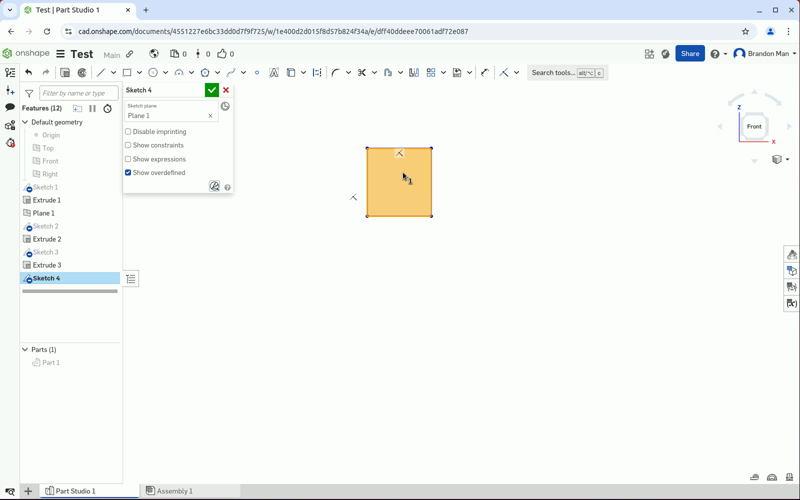
scroll(-6)
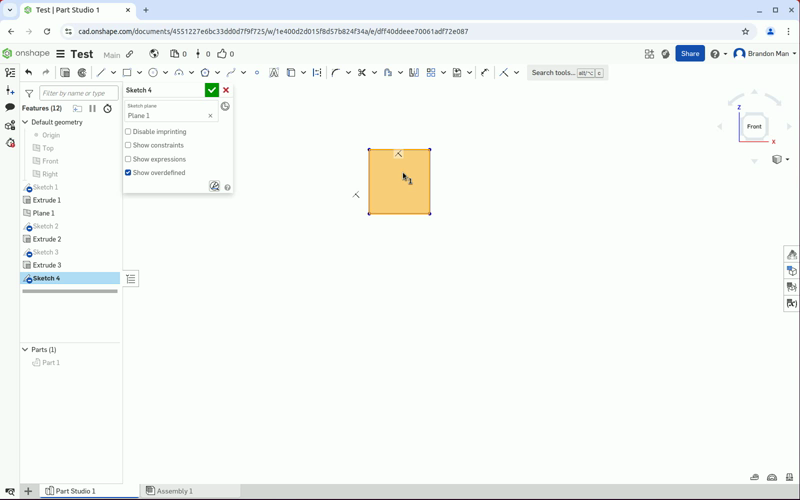
scroll(-6)
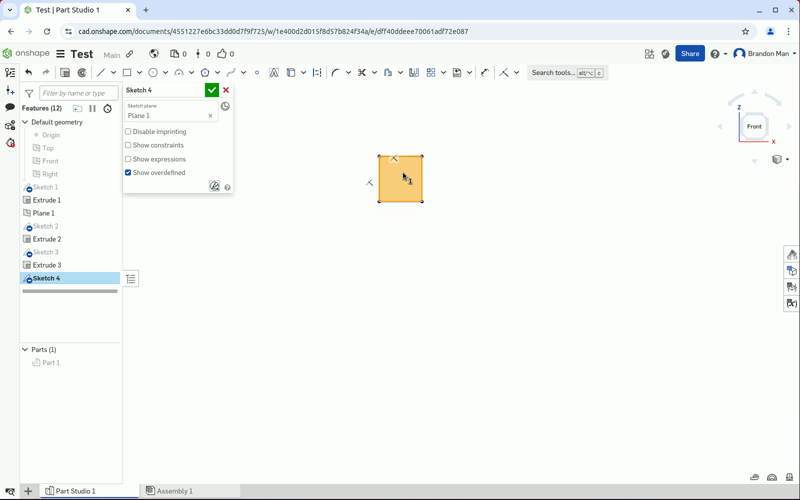
scroll(-6)
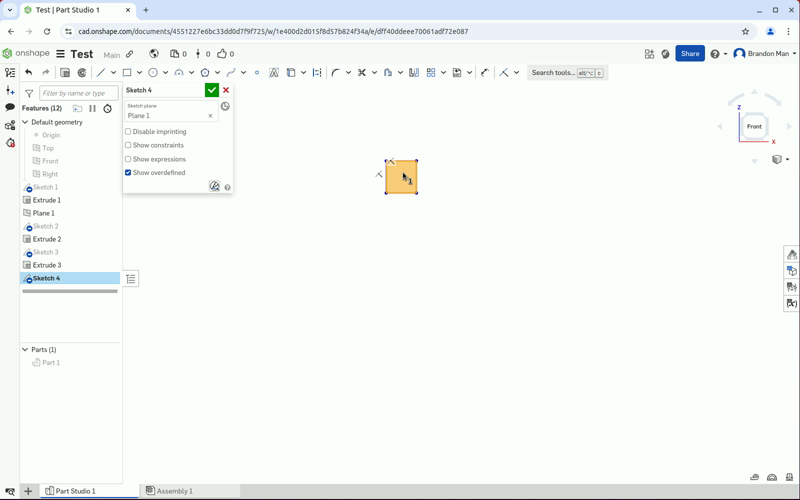
scroll(-6)
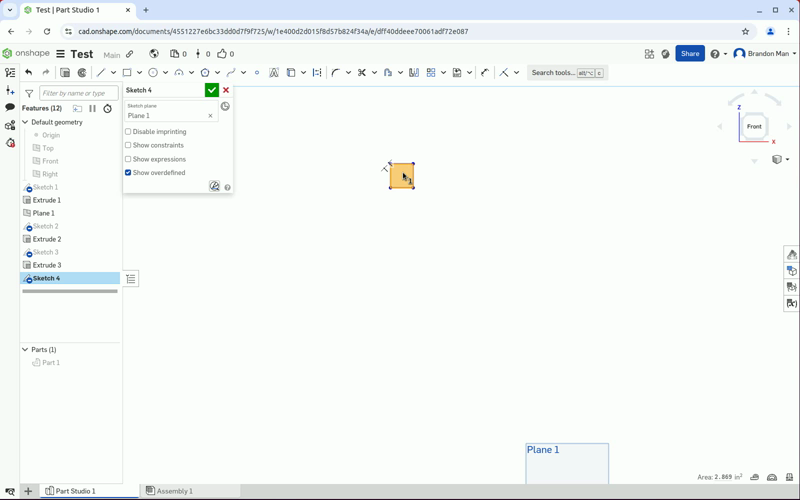
scroll(-6)
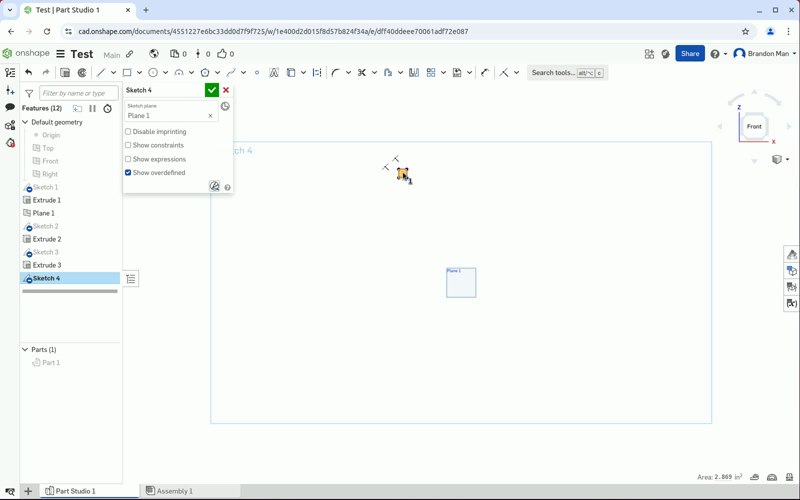
mouse_move(73, 352)
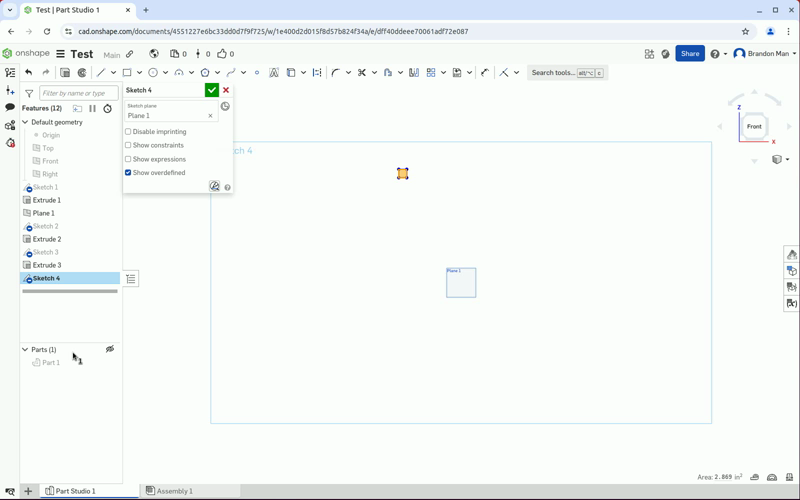
key(shift+y)
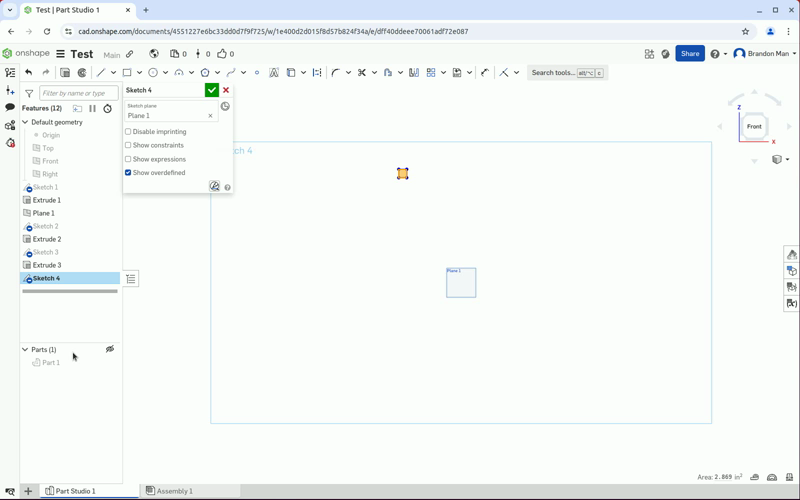
key(shift+e)
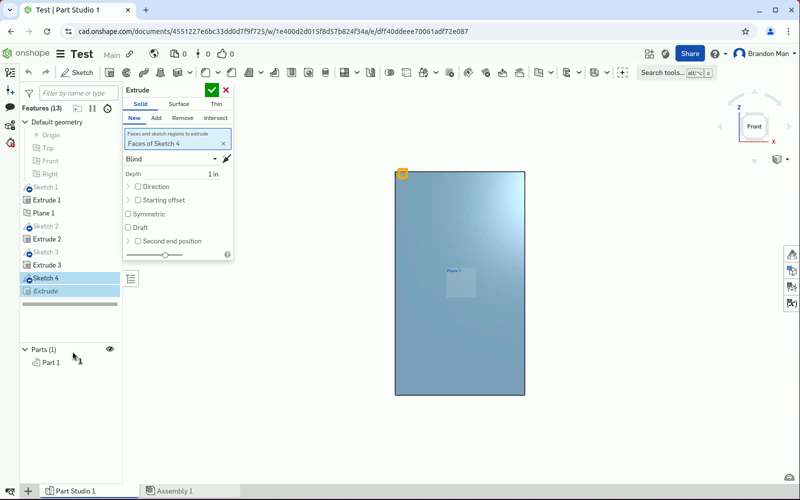
mouse_move(143, 106)
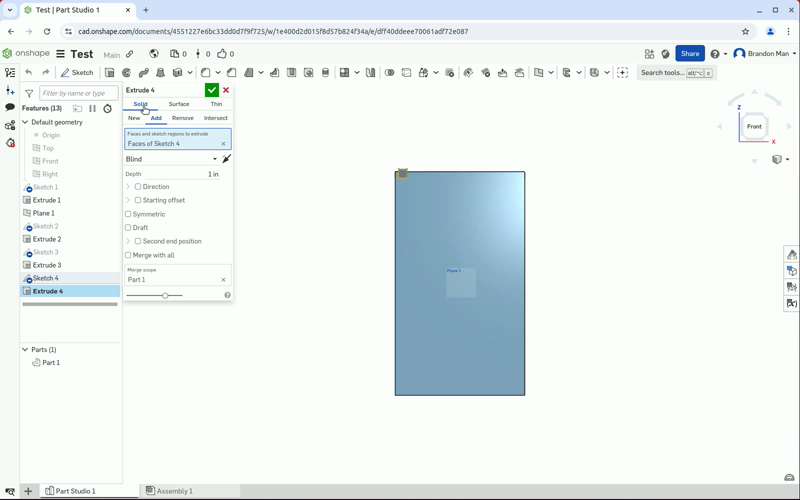
click(143, 106)
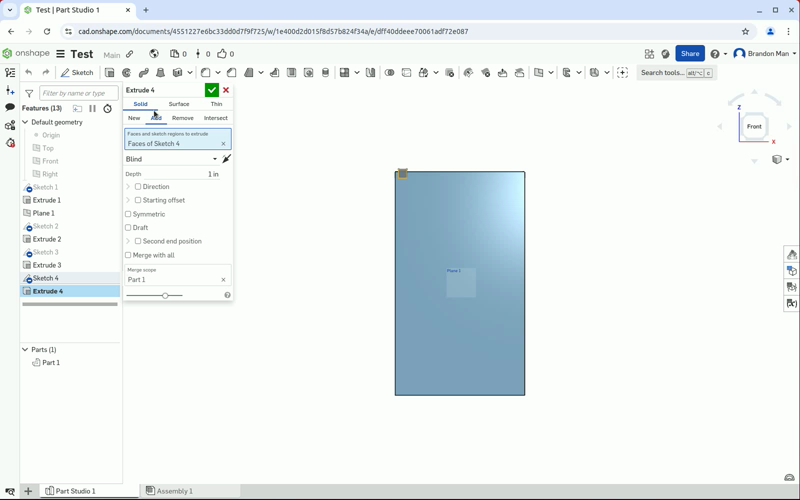
mouse_move(186, 120)
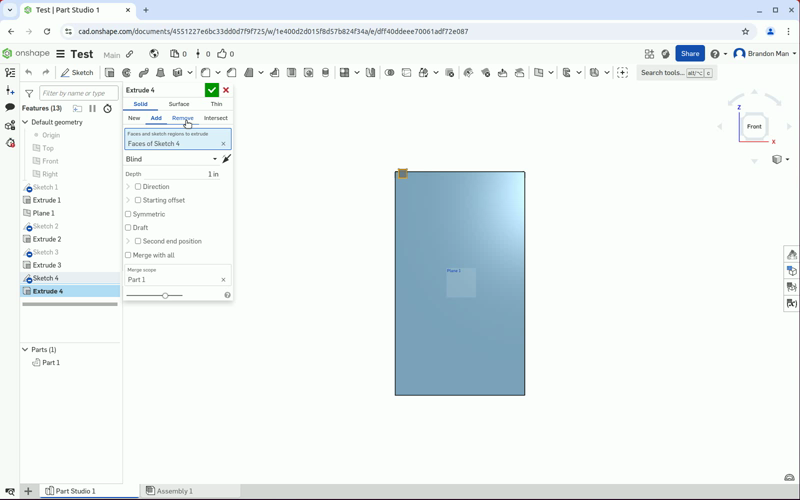
click(186, 120)
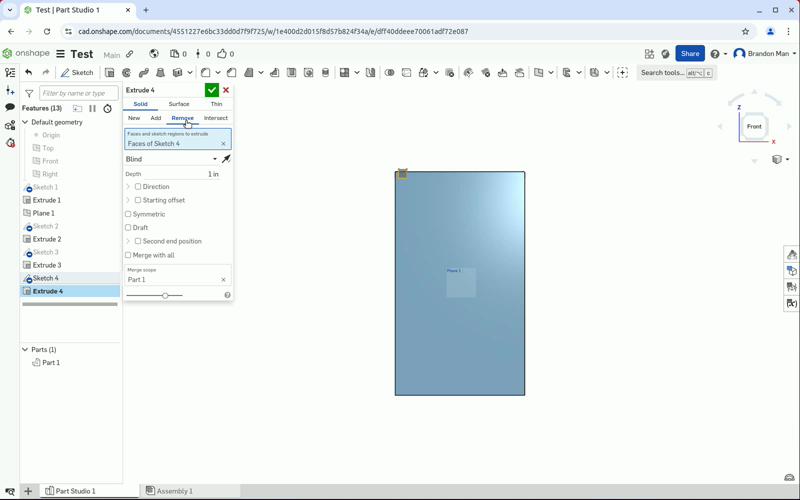
key(tab, 4)
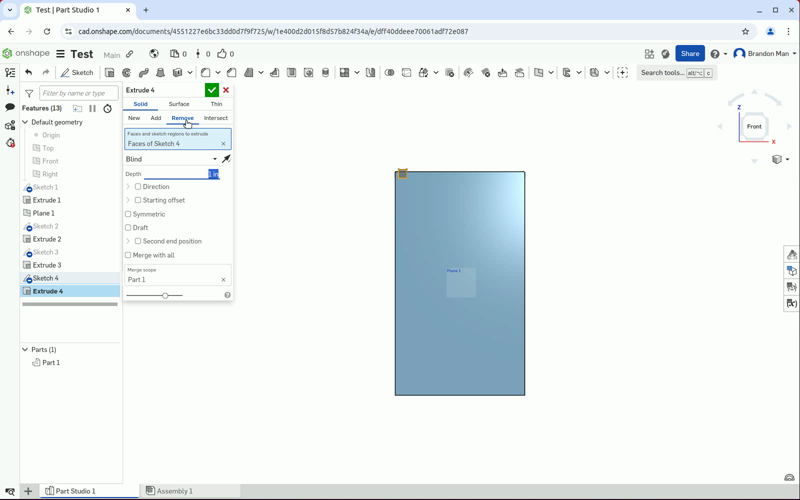
text(0.722)
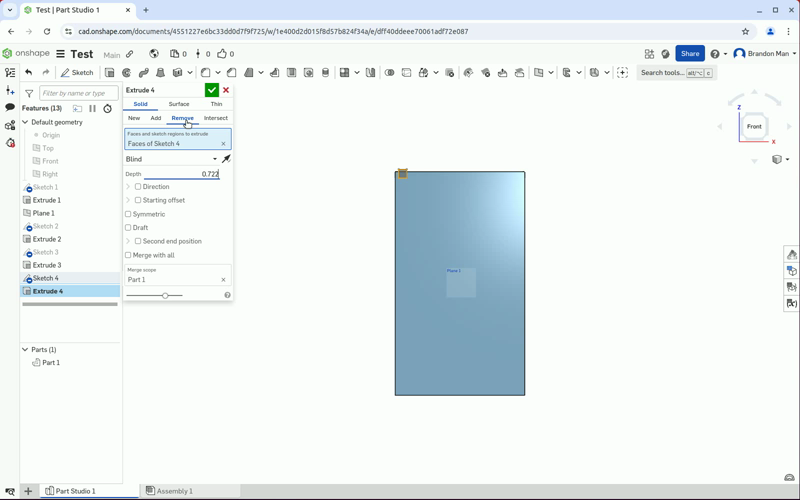
key(tab, 6)
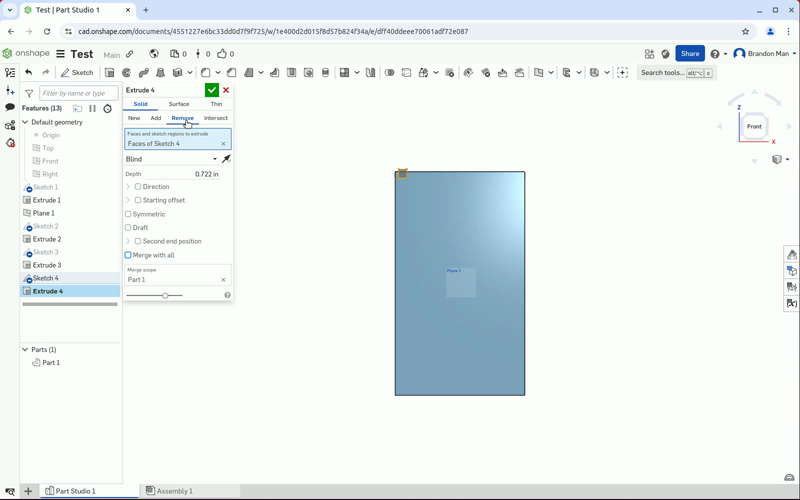
key(space)
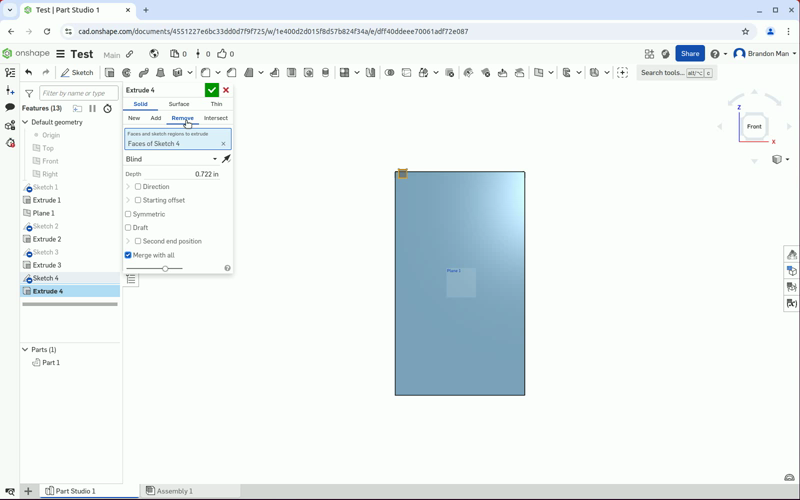
key(enter)
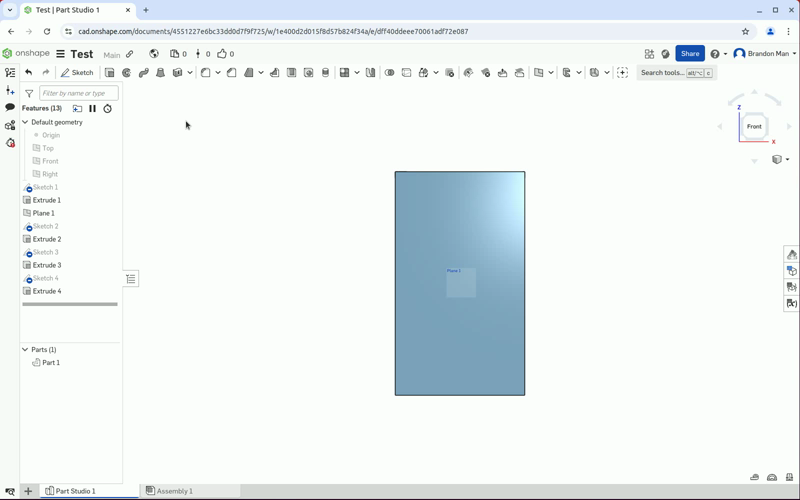
key(shift+h)
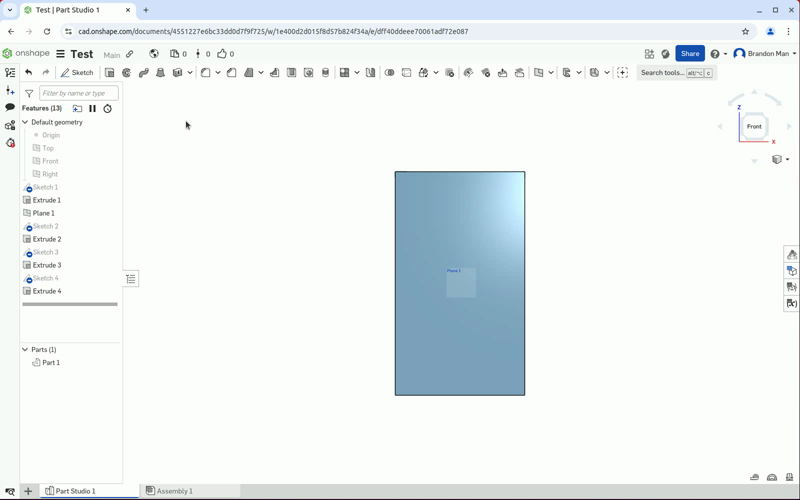
key(shift+h)
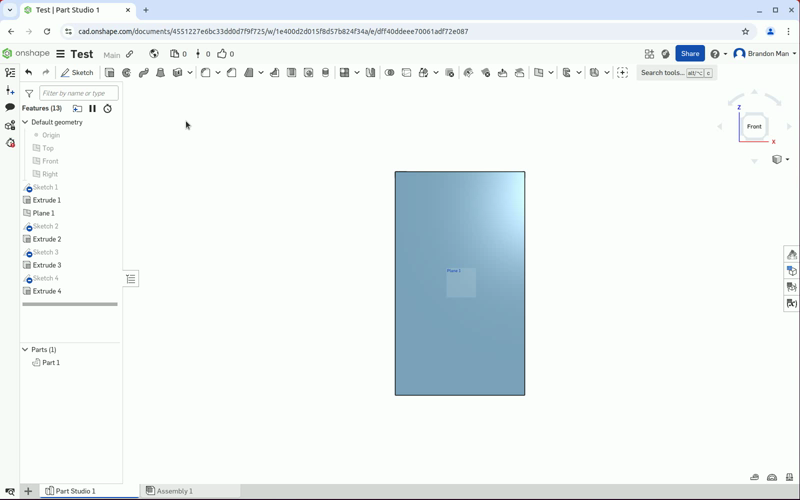
mouse_move(73, 189)
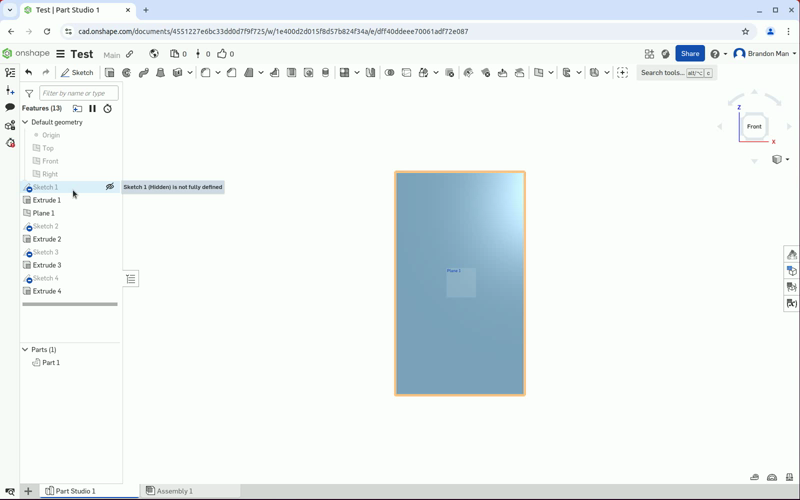
click(73, 189)
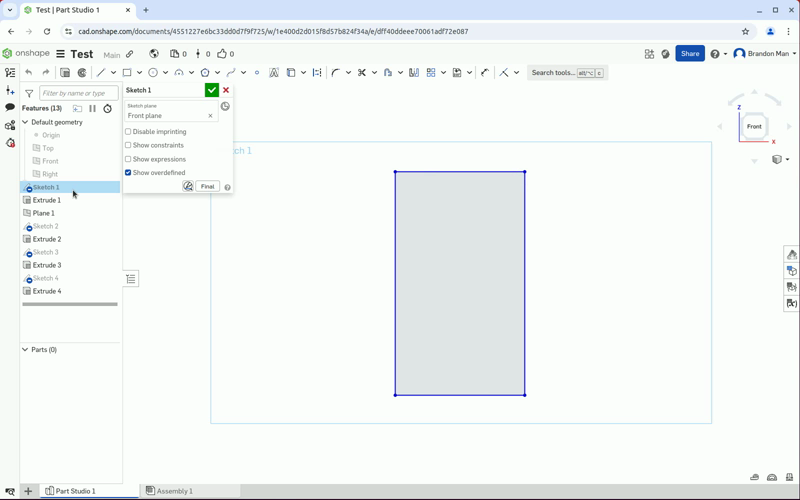
mouse_move(229, 92)
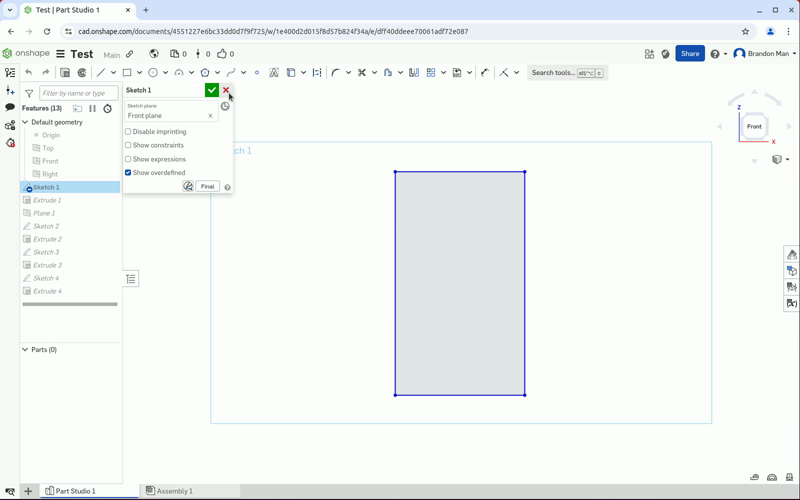
click(229, 92)
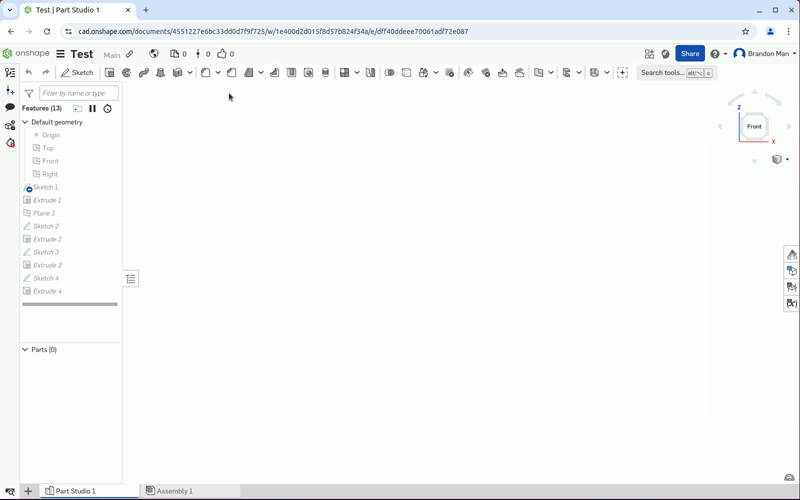
key(shift+s)
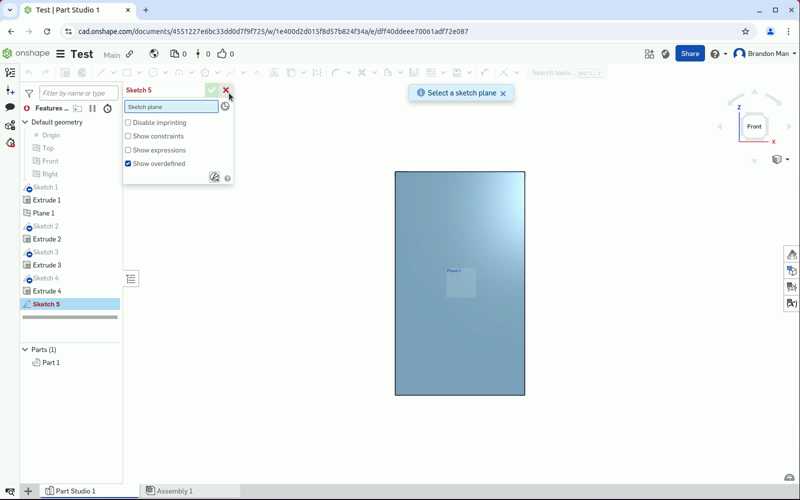
mouse_move(73, 215)
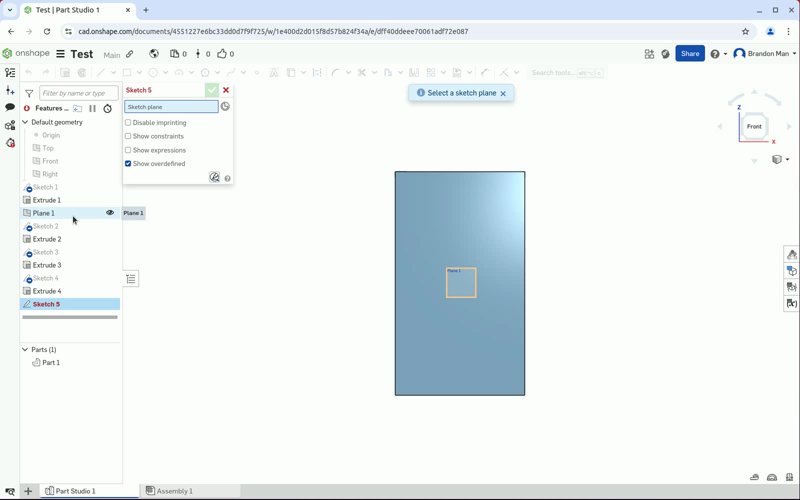
click(73, 215)
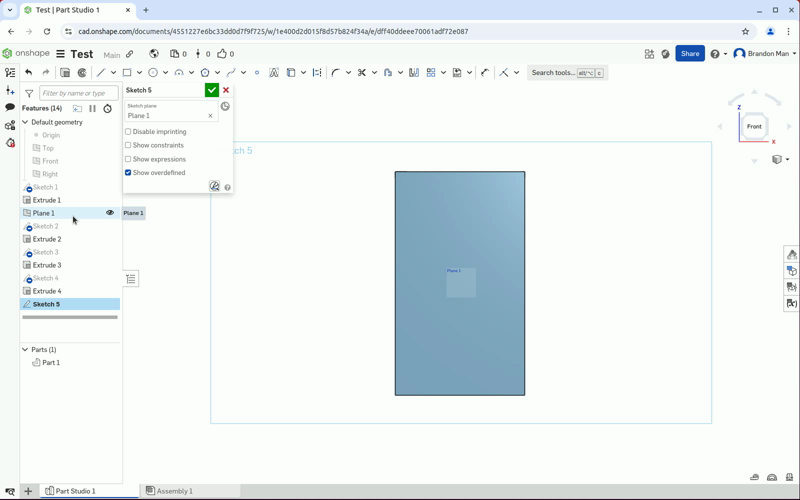
mouse_move(73, 352)
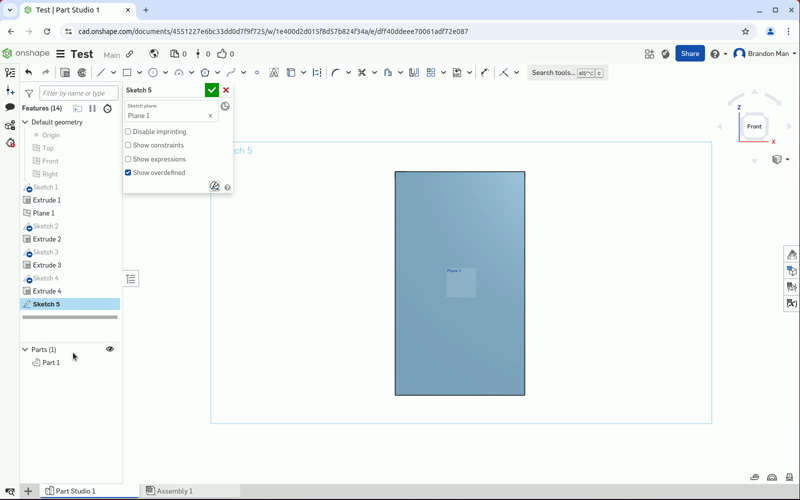
key(y)
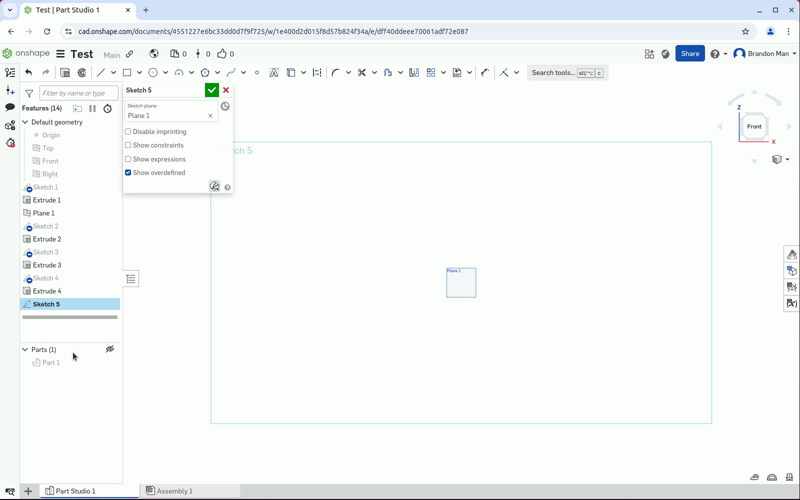
key(l)
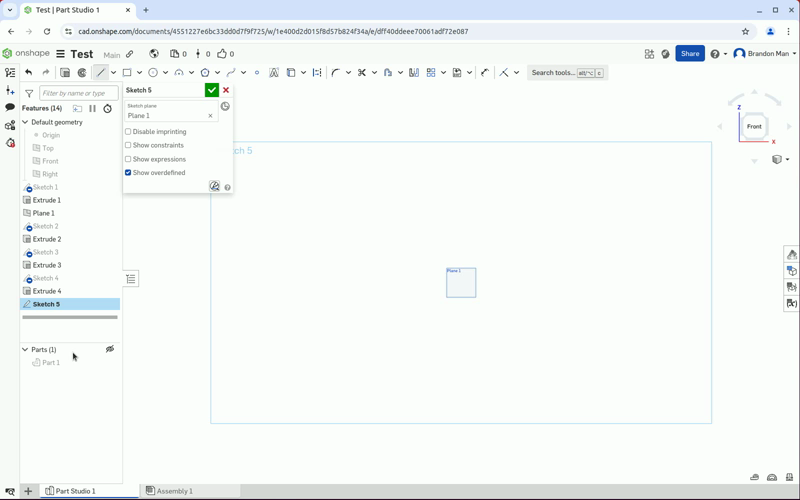
key_down(shift)
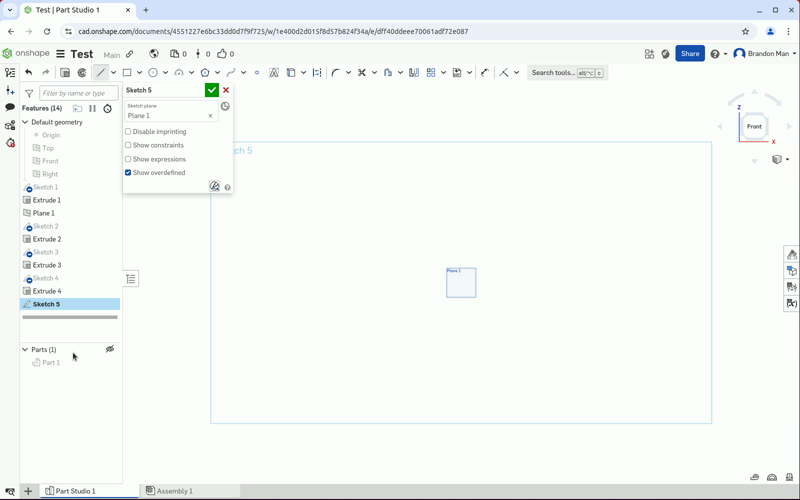
mouse_move(515, 177)
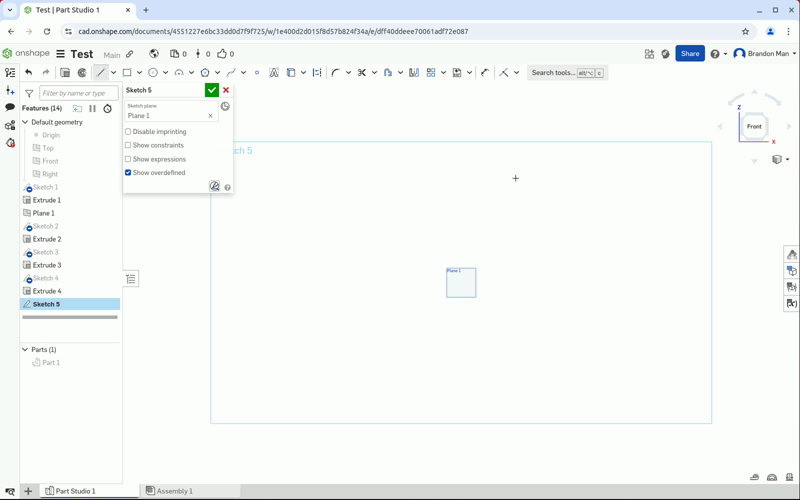
click(515, 177)
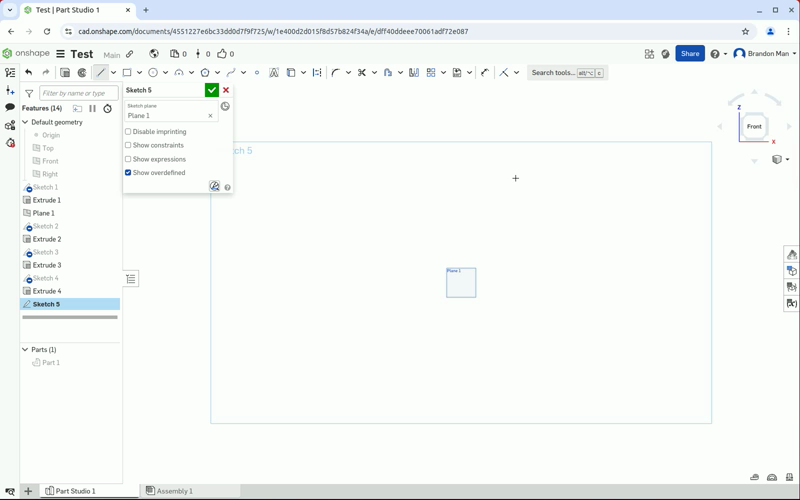
key_up(shift)
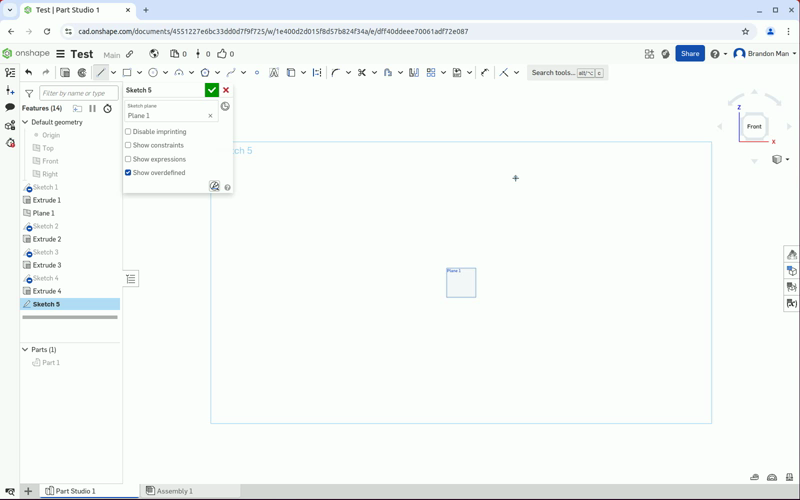
key_down(shift)
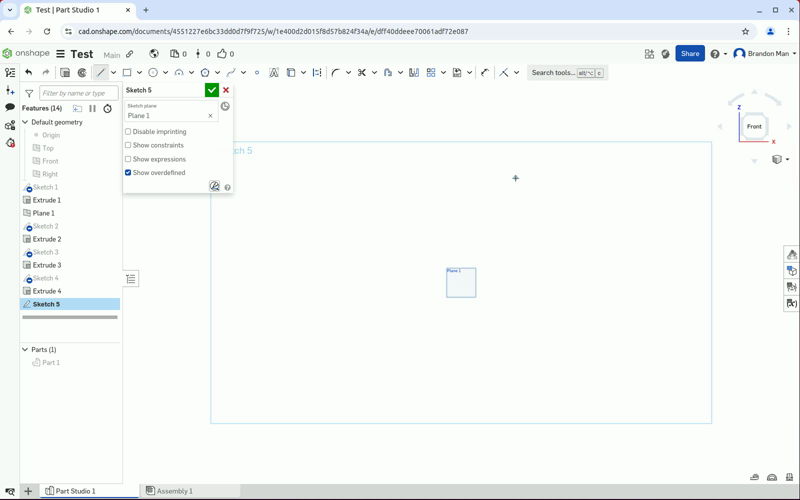
mouse_move(545, 177)
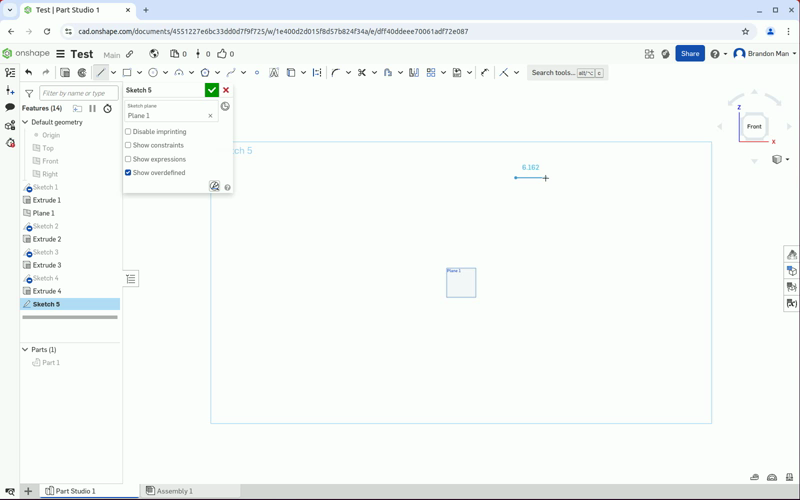
mouse_move(524, 177)
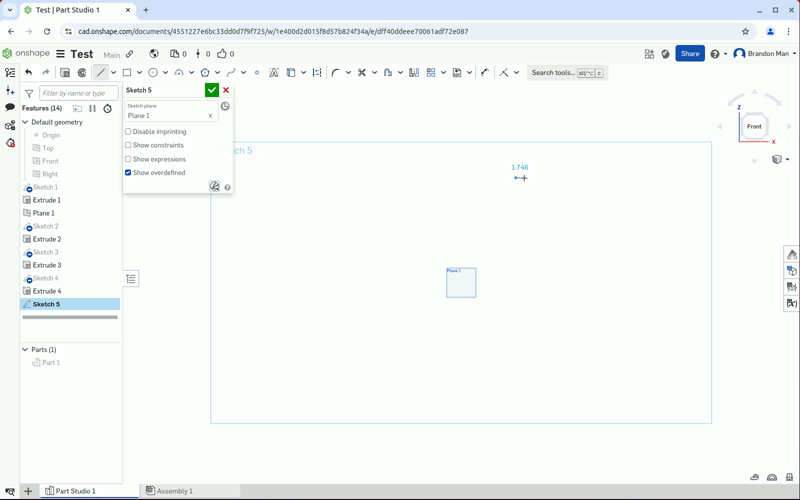
click(524, 177)
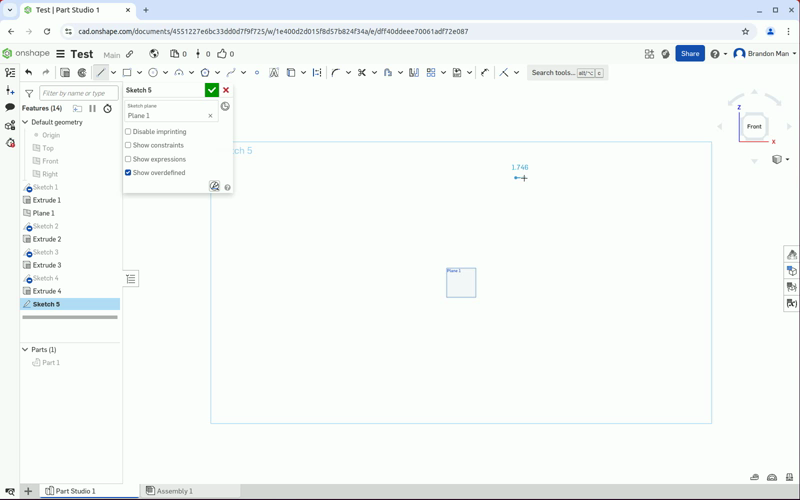
key_up(shift)
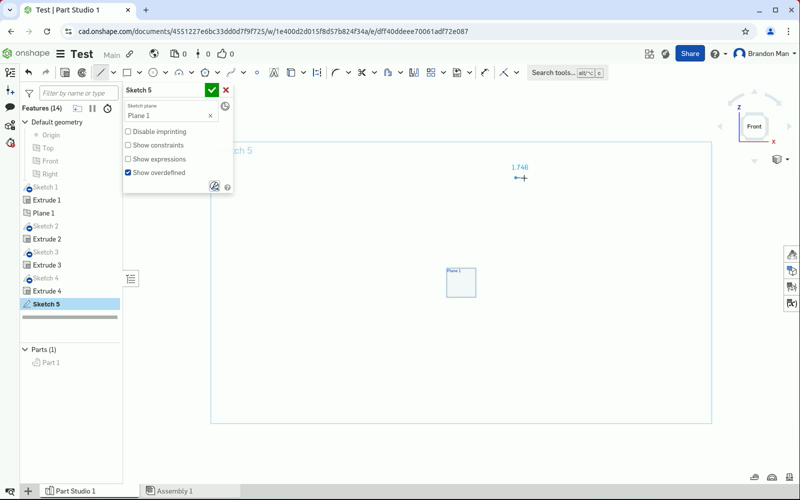
key_down(shift)
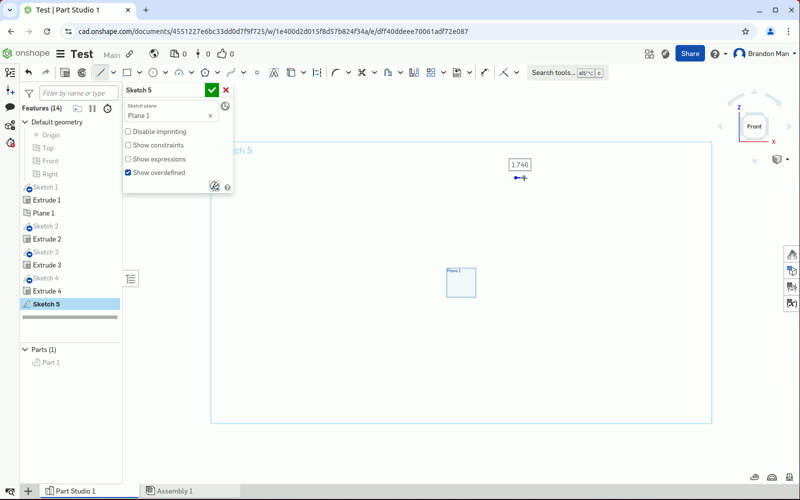
mouse_move(554, 177)
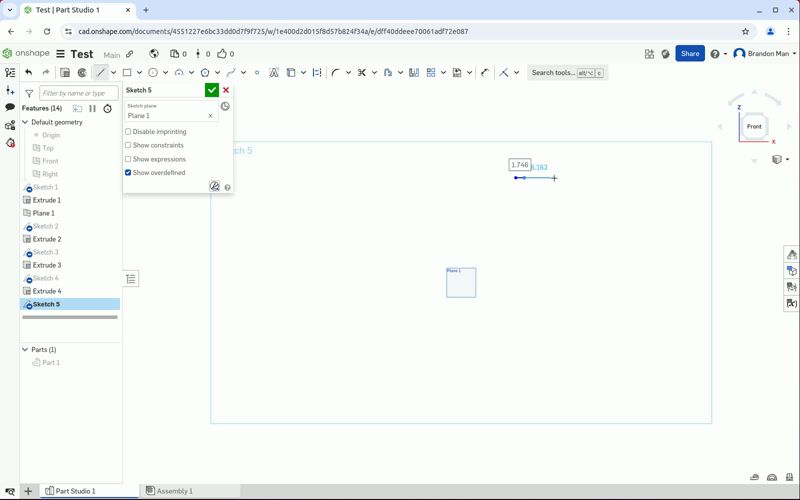
mouse_move(524, 169)
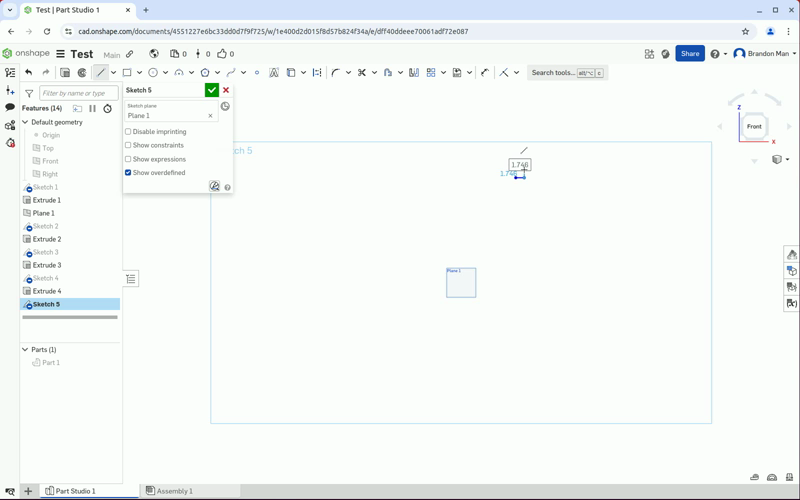
click(524, 169)
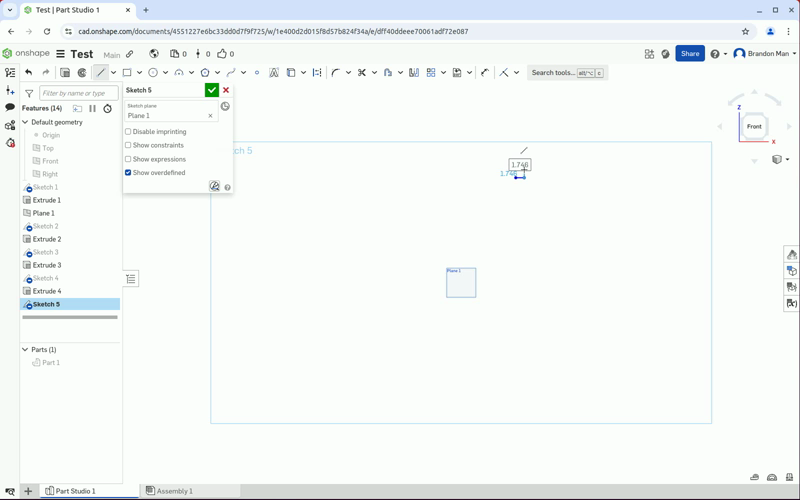
key_up(shift)
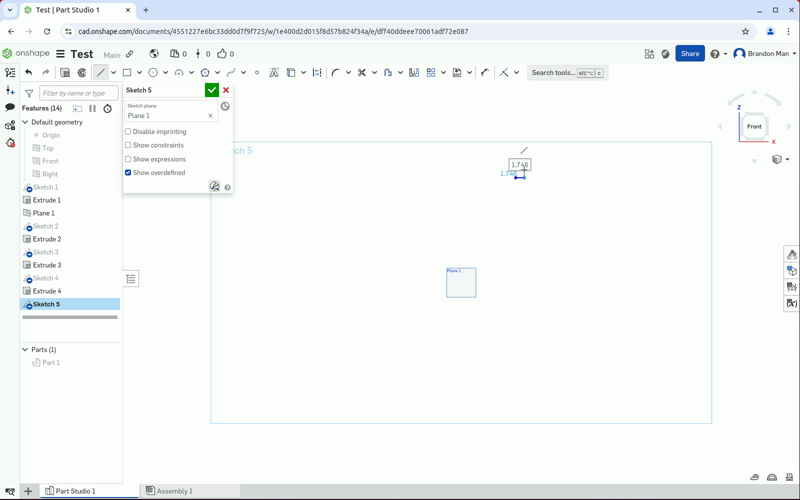
key_down(shift)
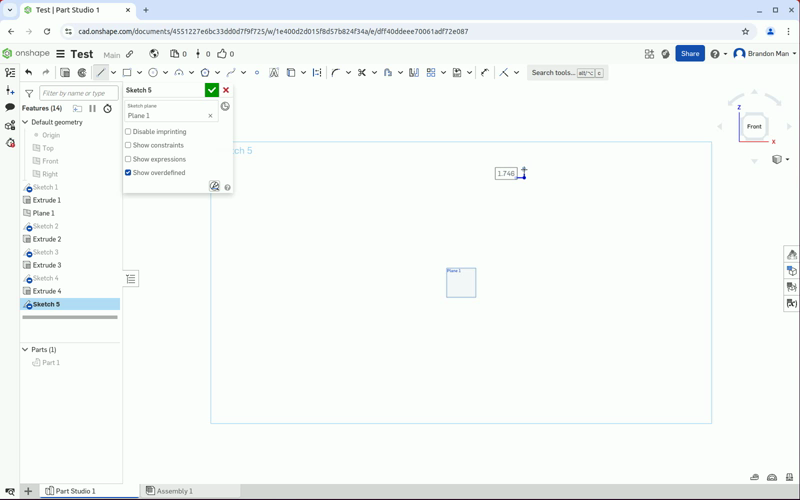
mouse_move(554, 169)
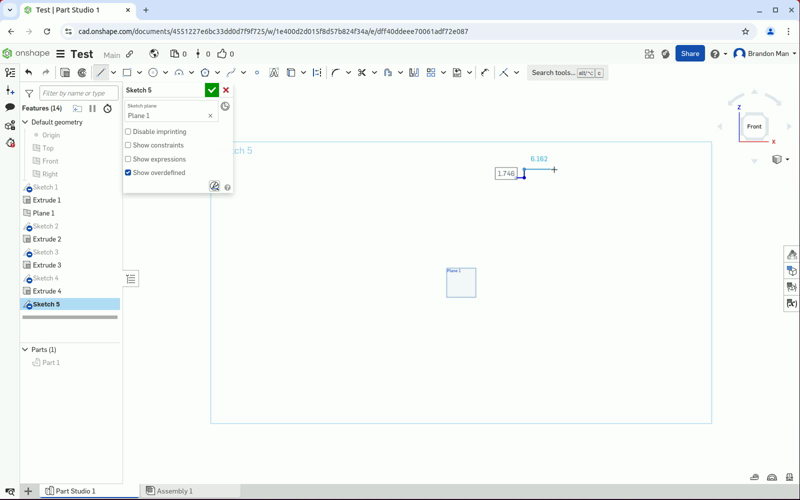
mouse_move(515, 169)
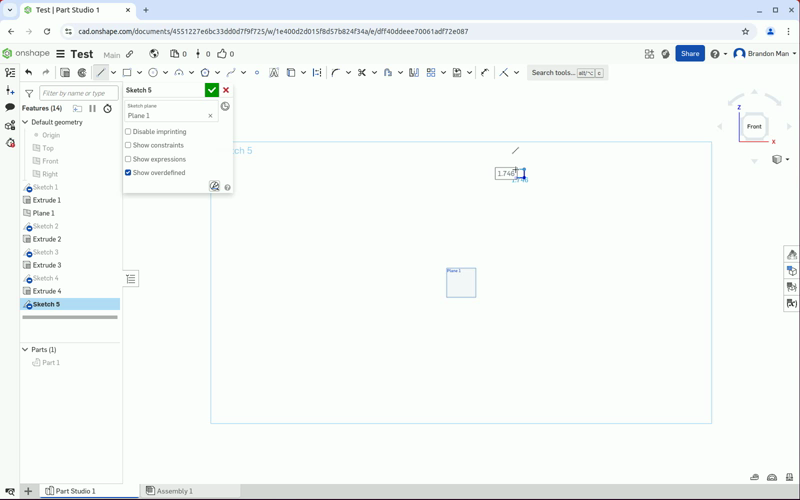
click(515, 169)
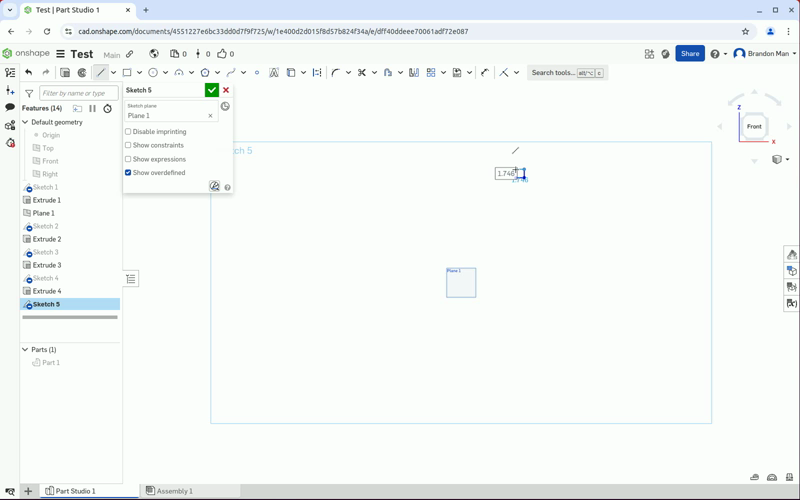
key_up(shift)
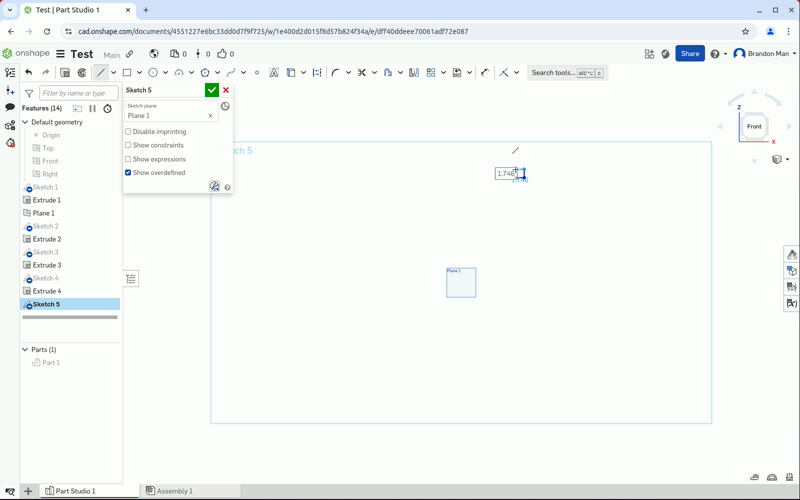
mouse_move(545, 169)
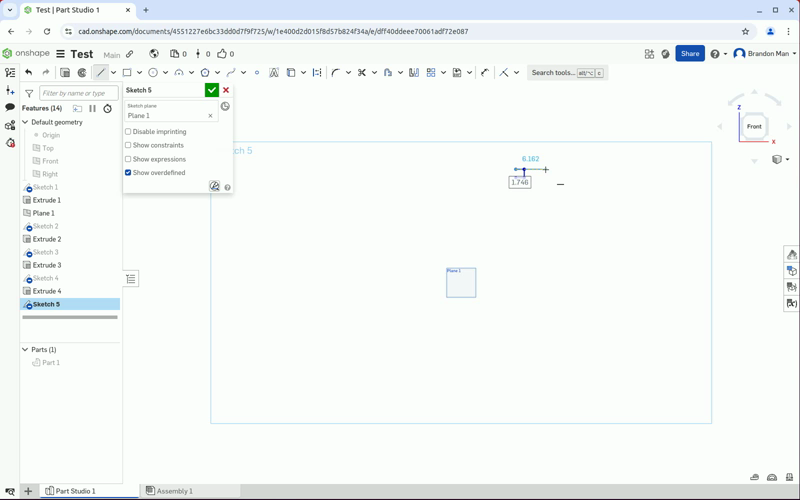
key_down(shift)
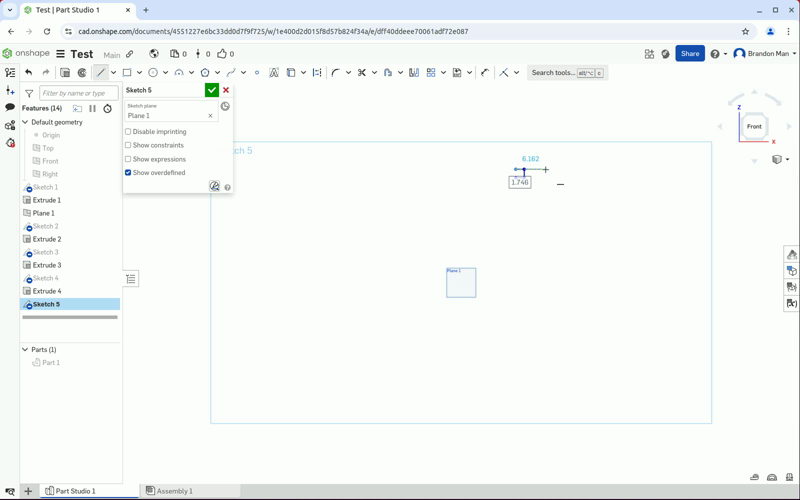
mouse_move(515, 177)
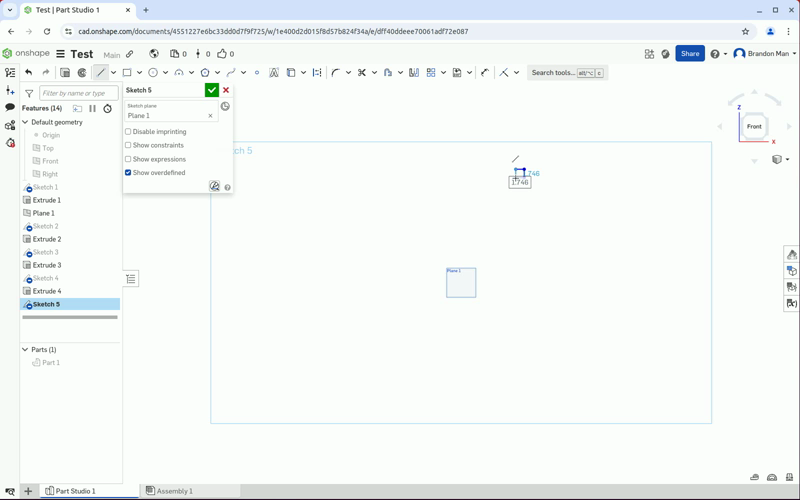
key_up(shift)
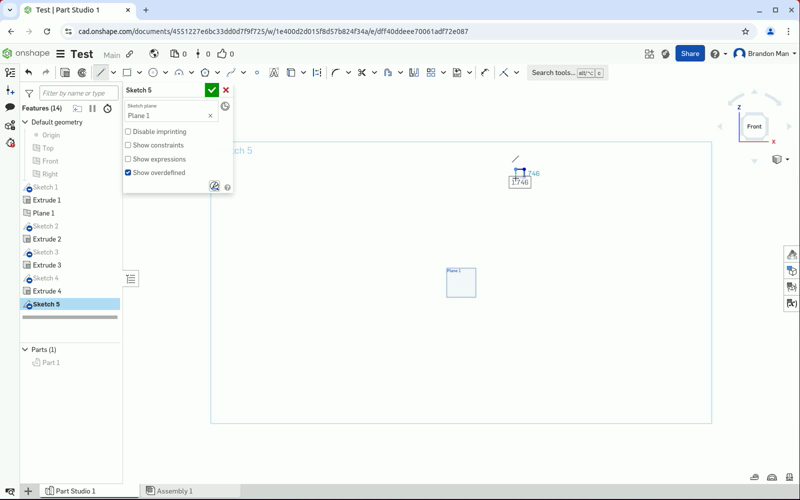
click(515, 177)
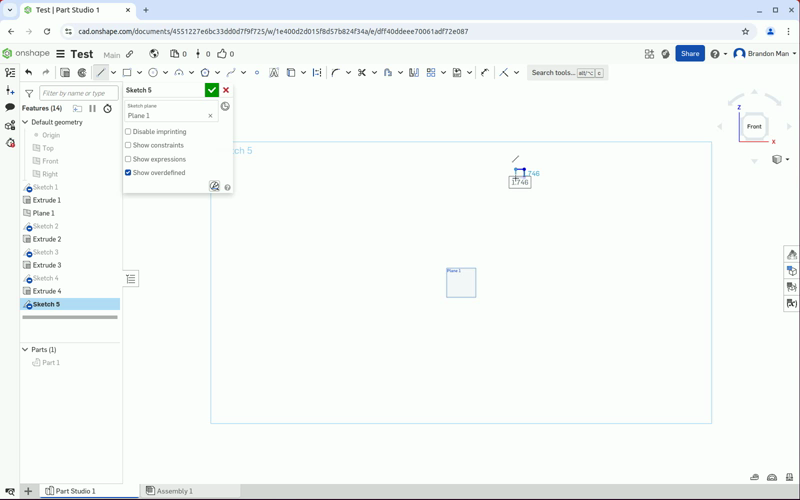
key(esc)
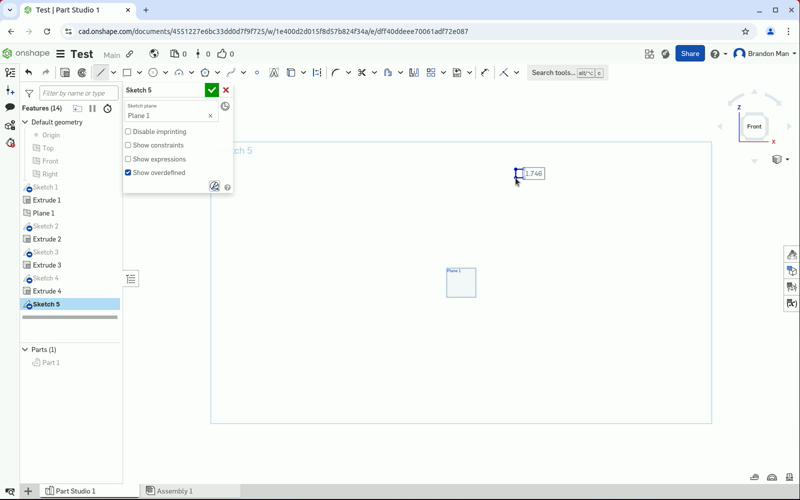
mouse_move(523, 176)
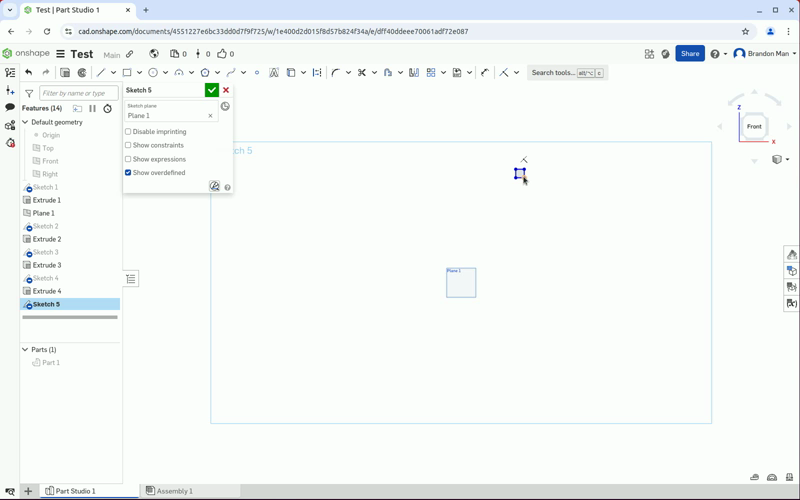
scroll(6)
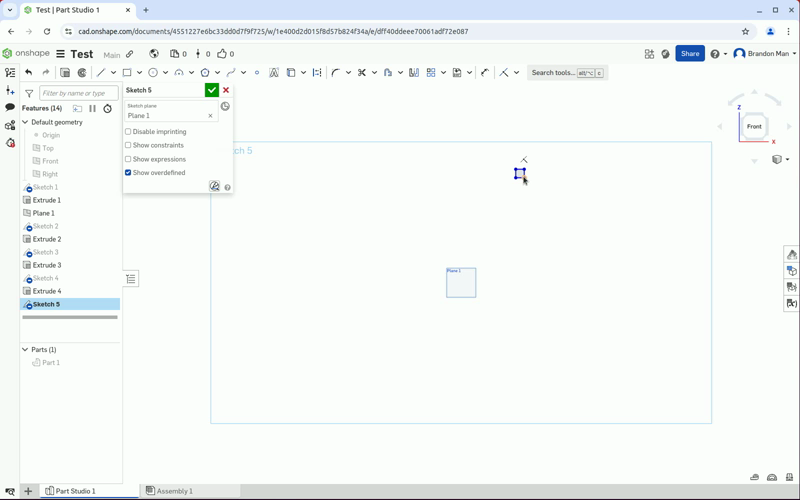
scroll(6)
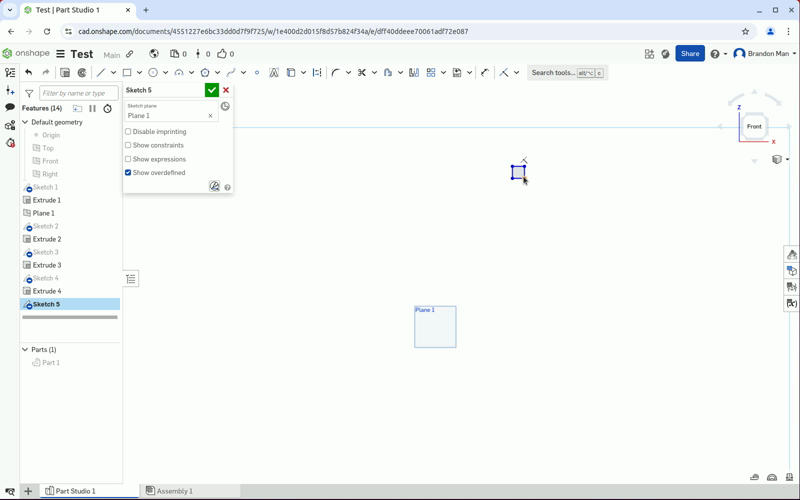
scroll(6)
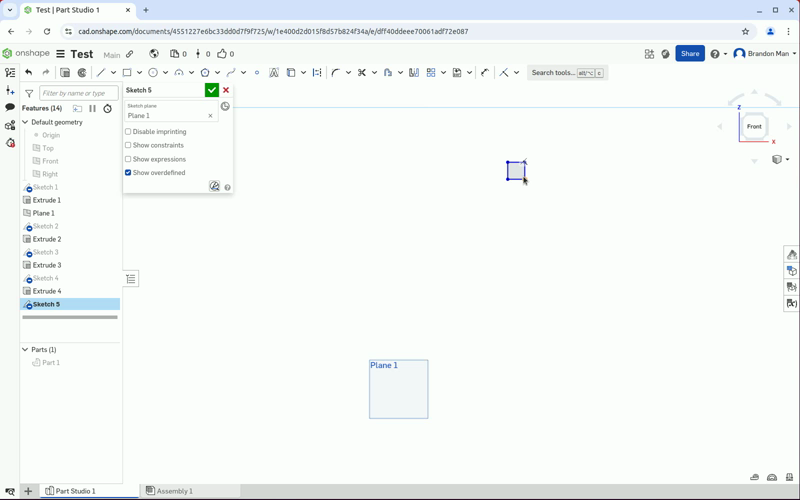
scroll(6)
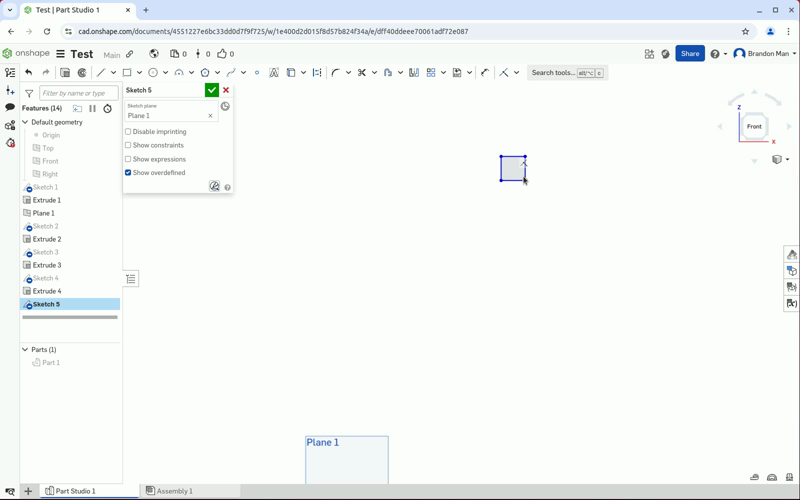
scroll(6)
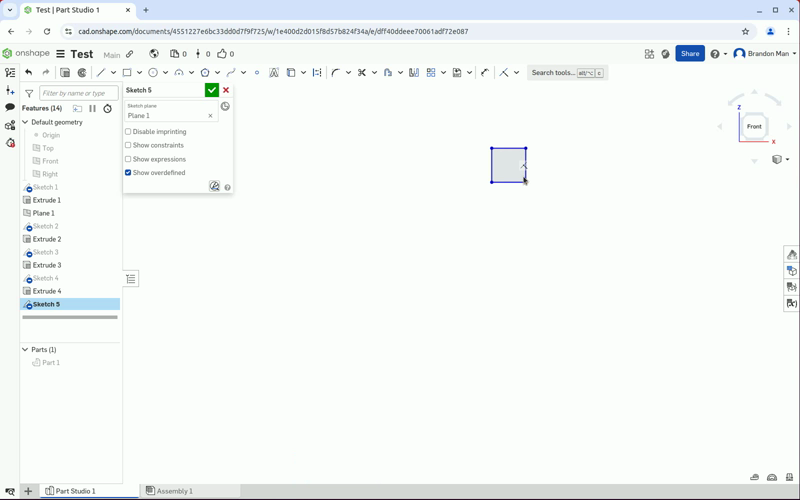
scroll(6)
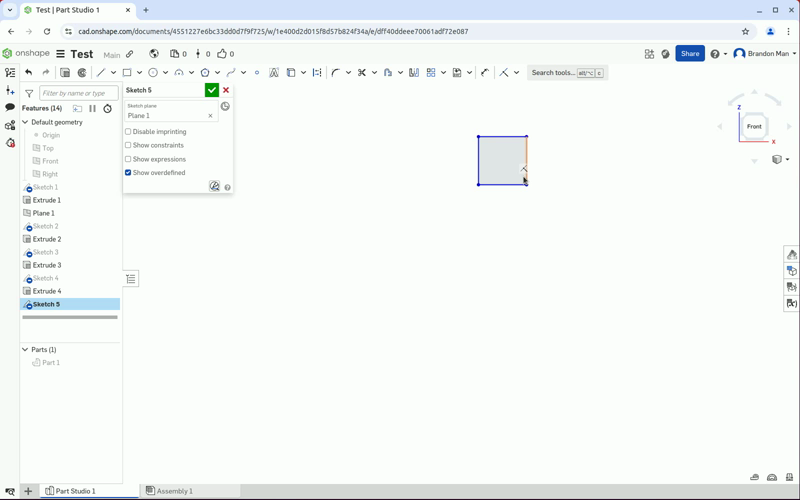
scroll(6)
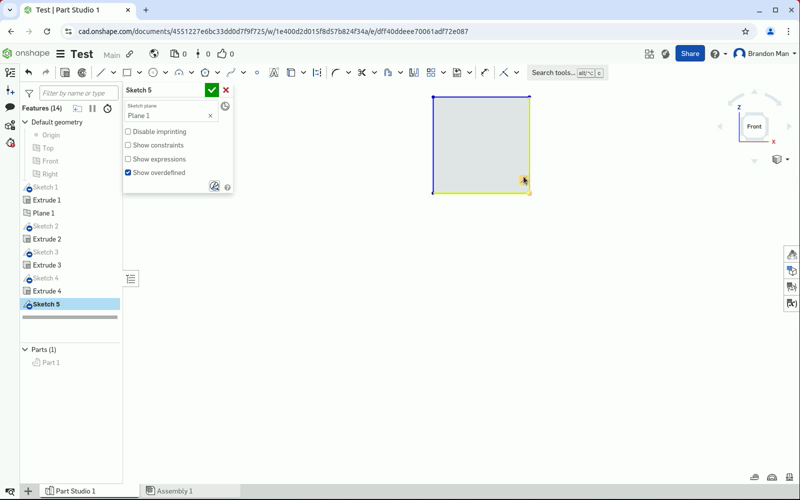
click(523, 176)
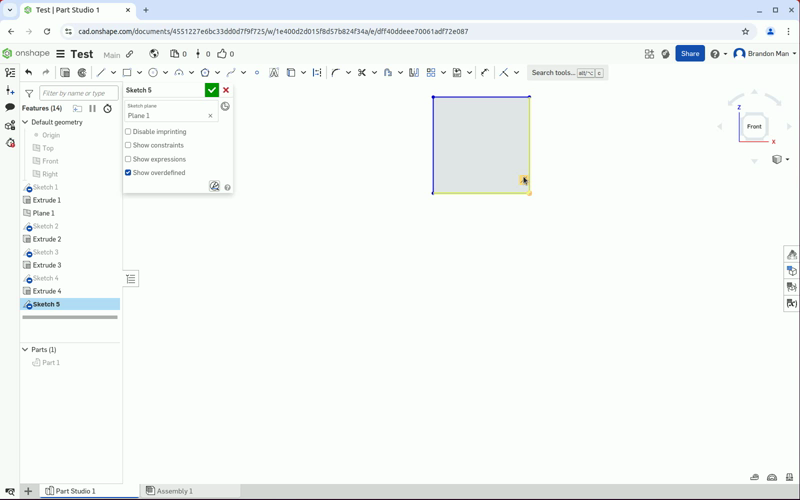
scroll(-6)
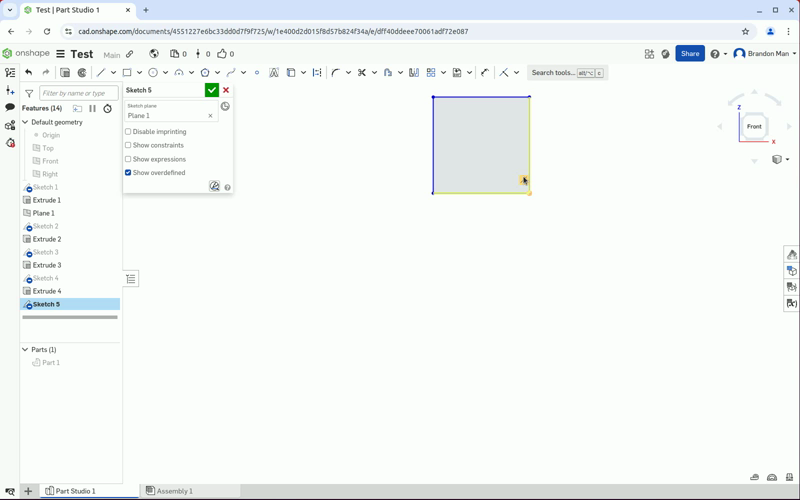
scroll(-6)
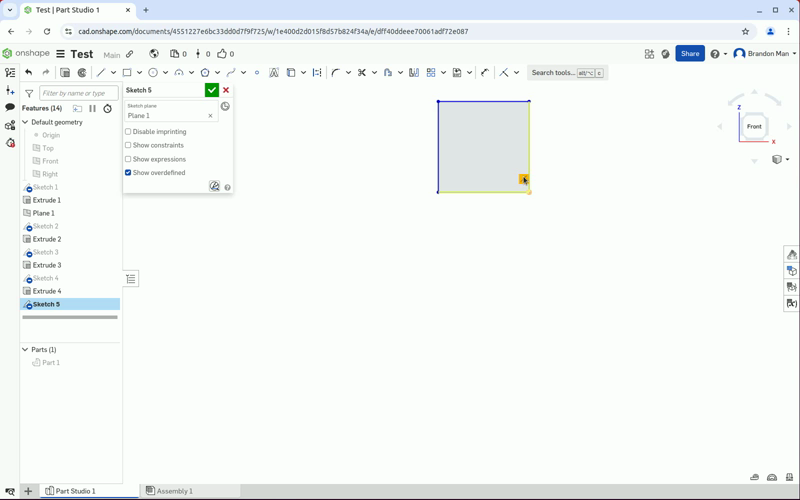
scroll(-6)
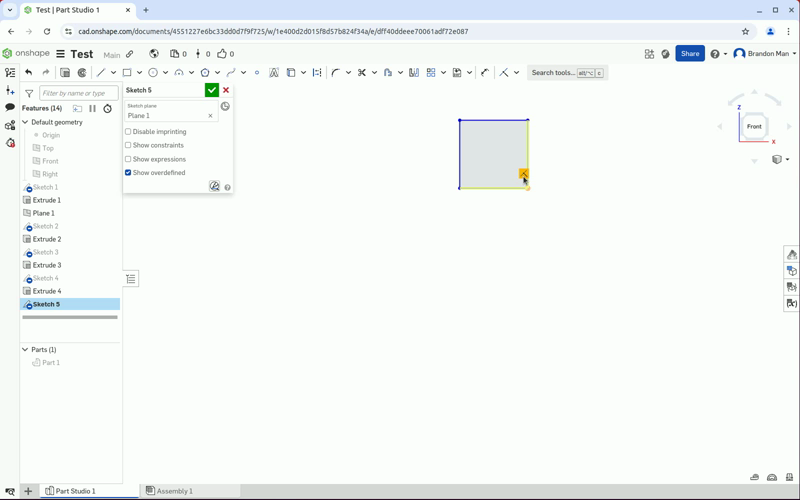
scroll(-6)
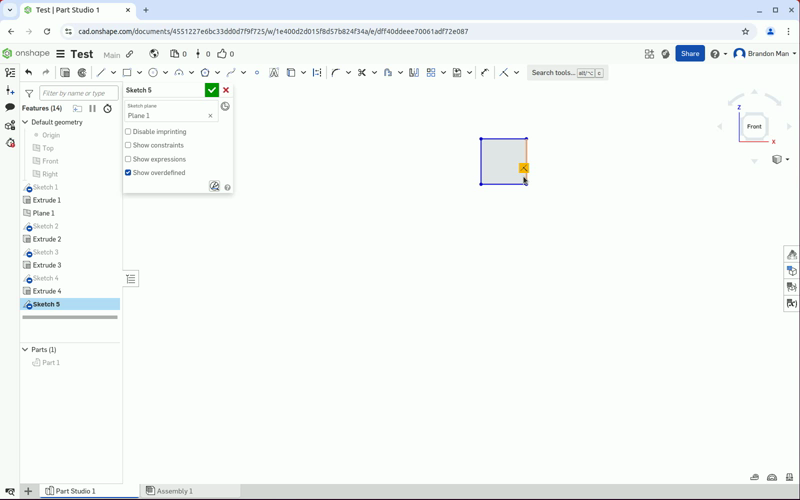
scroll(-6)
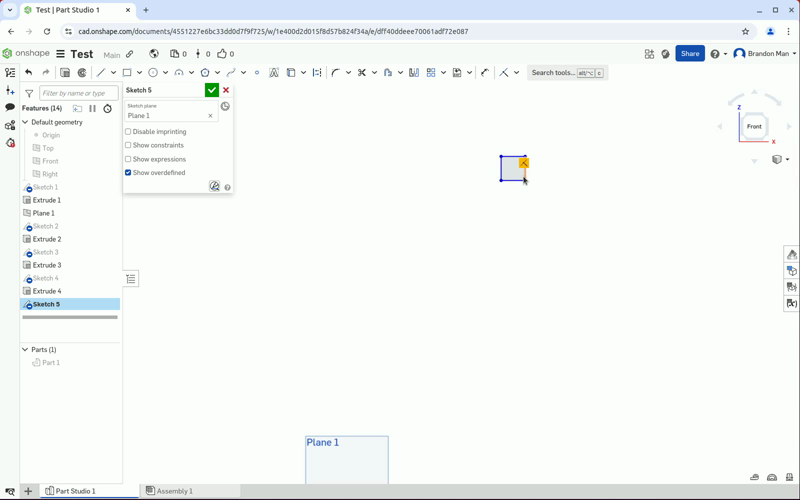
scroll(-6)
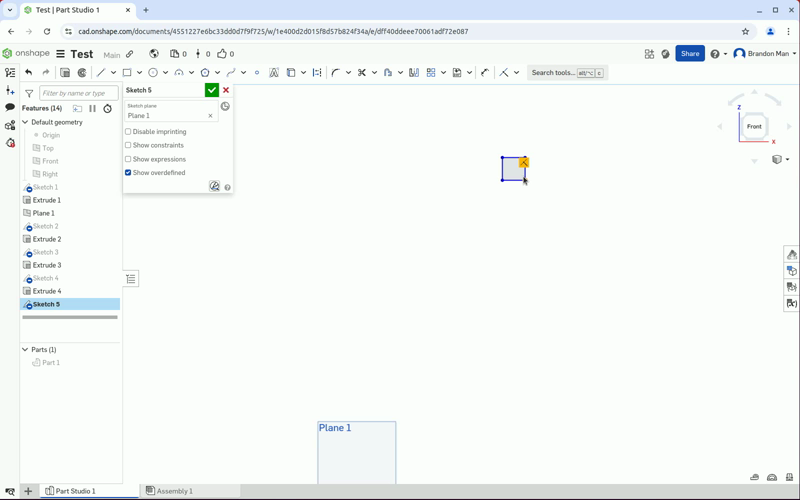
scroll(-6)
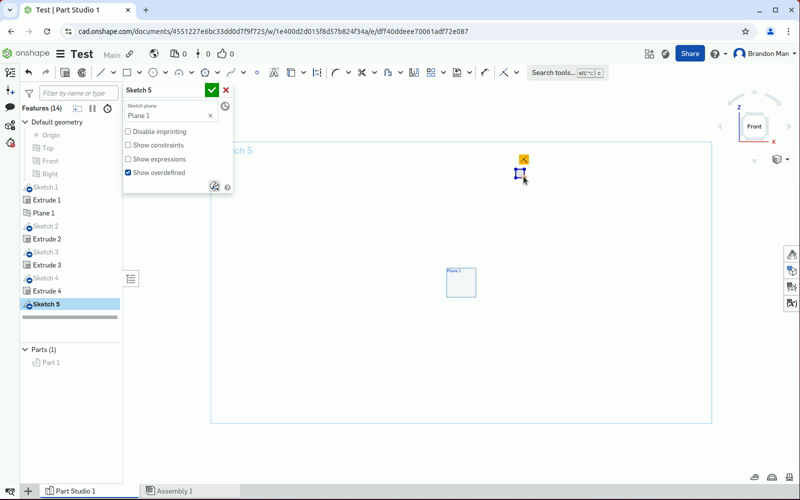
mouse_move(73, 352)
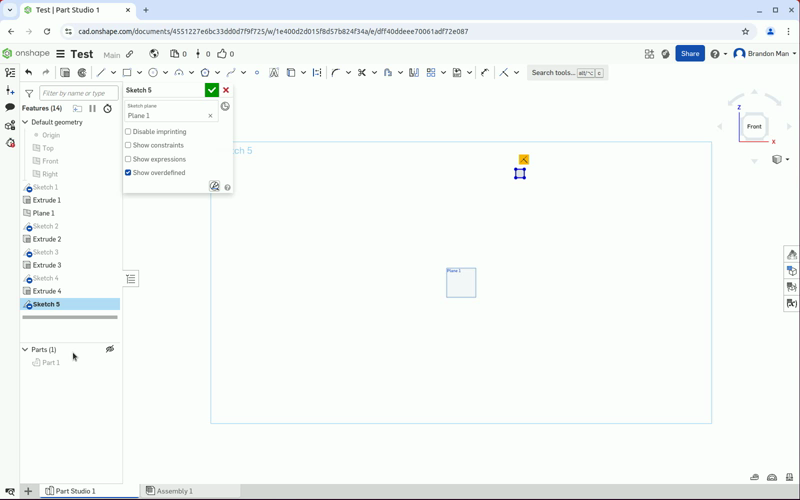
key(shift+y)
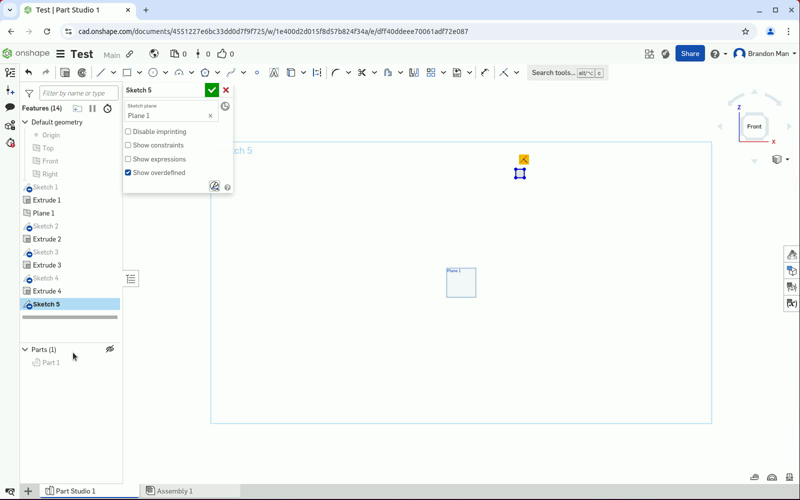
key(shift+e)
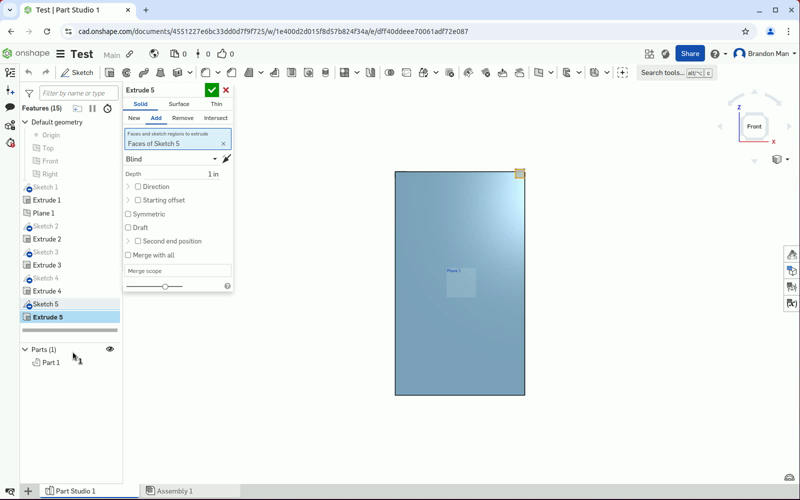
mouse_move(143, 106)
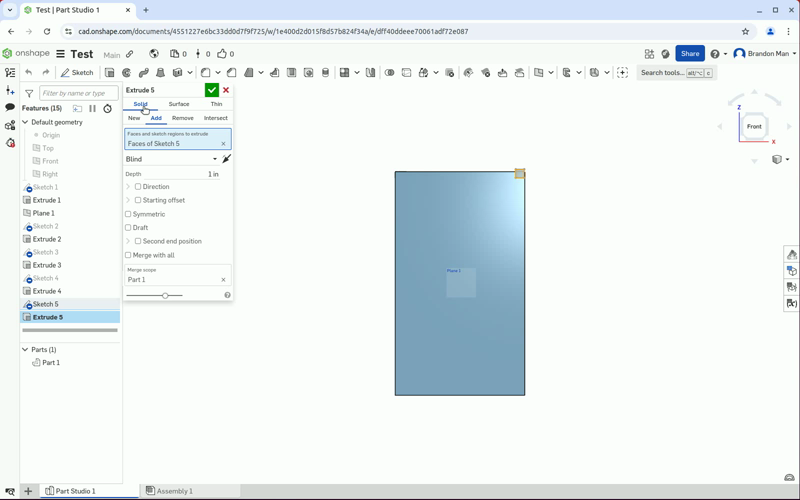
click(143, 106)
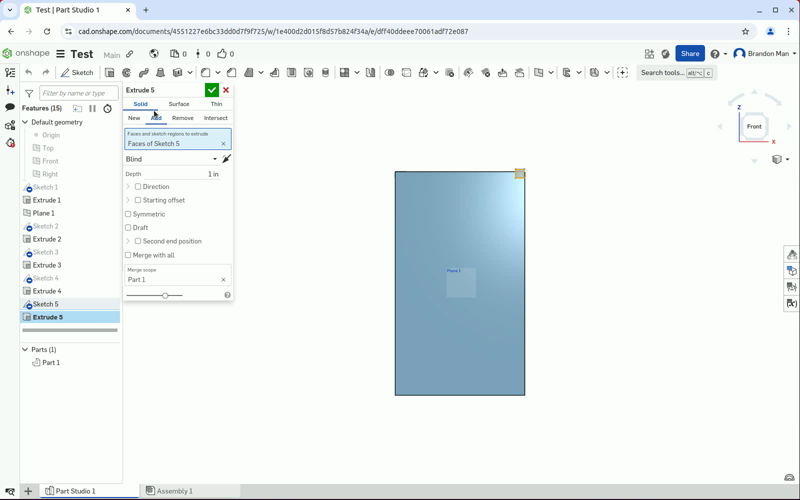
mouse_move(186, 120)
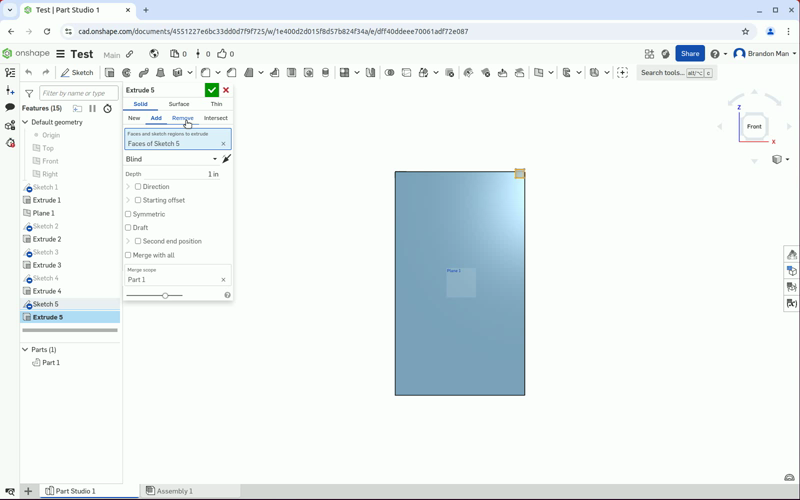
click(186, 120)
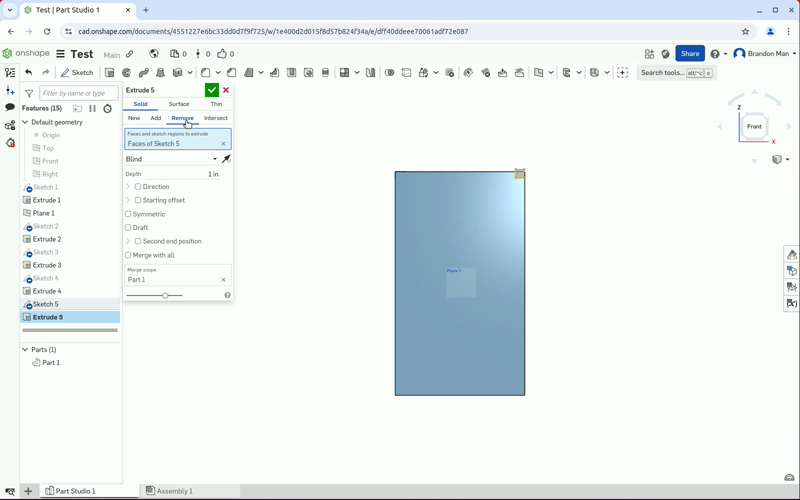
key(tab, 4)
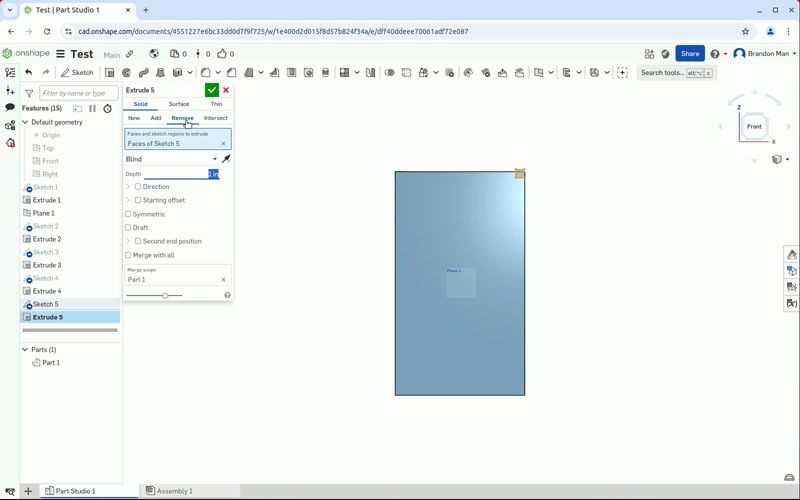
text(0.722)
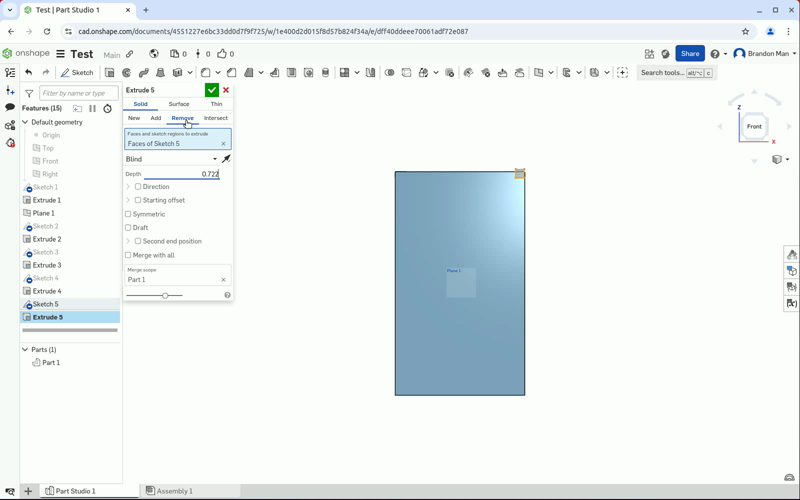
key(tab, 6)
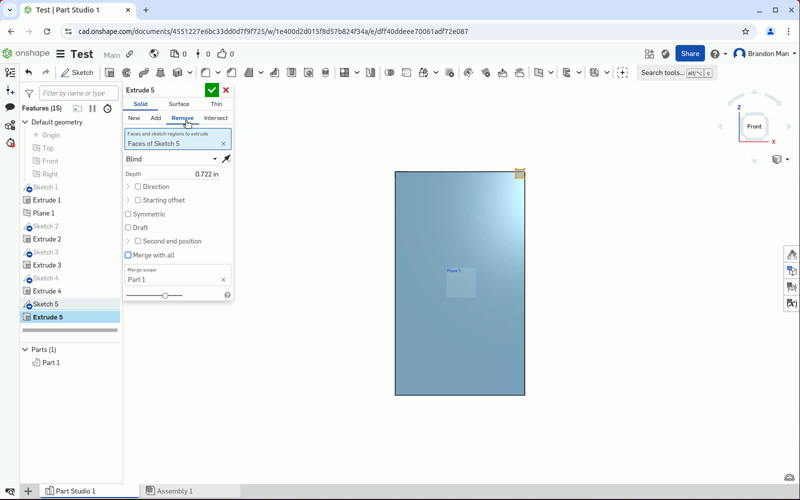
key(space)
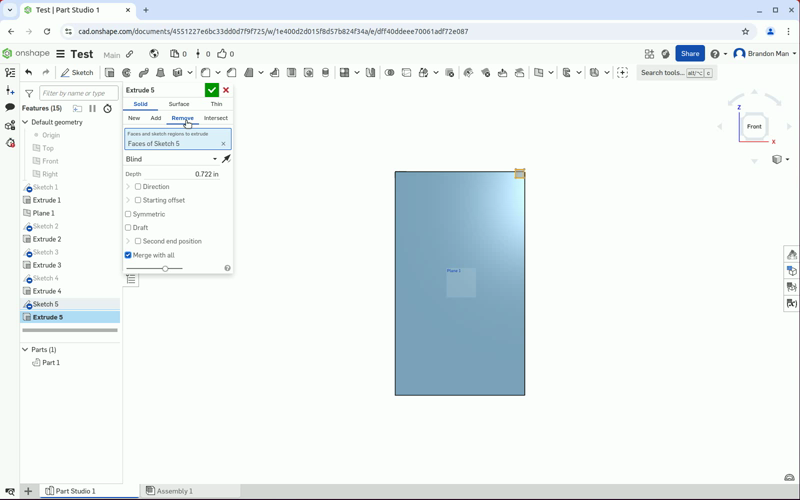
key(enter)
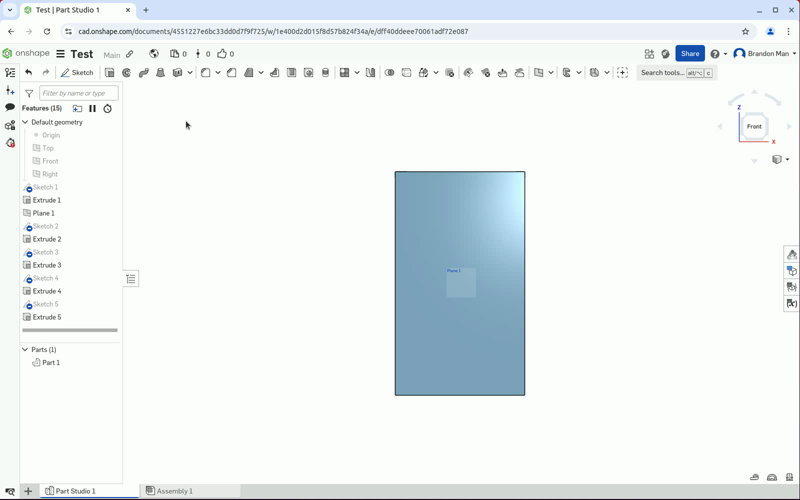
key(shift+h)
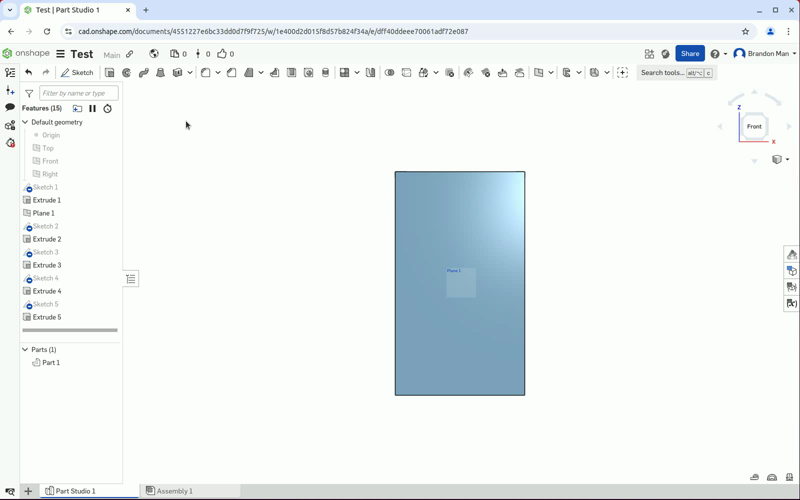
key(shift+h)
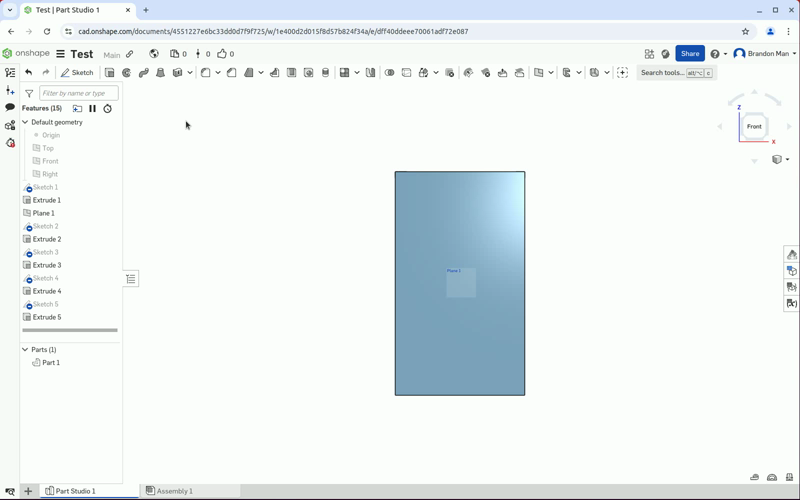
mouse_move(73, 189)
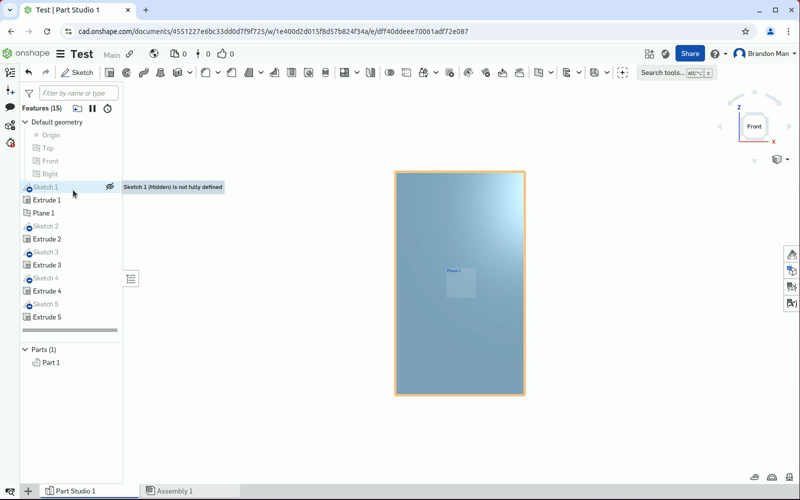
click(73, 189)
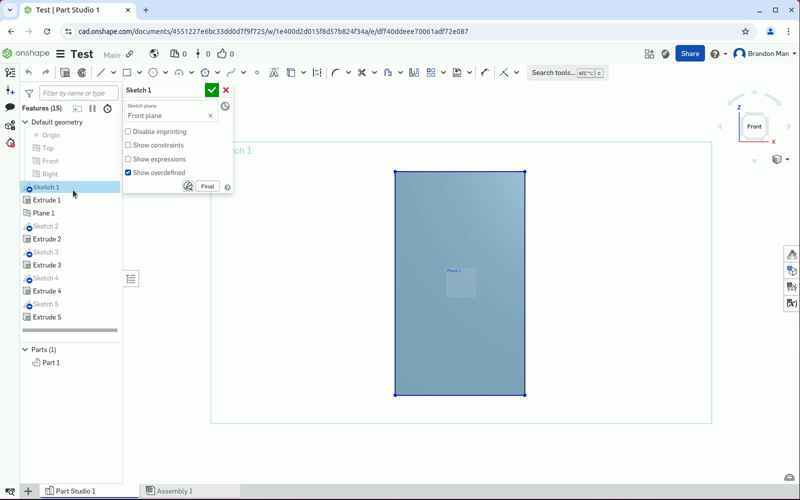
mouse_move(229, 92)
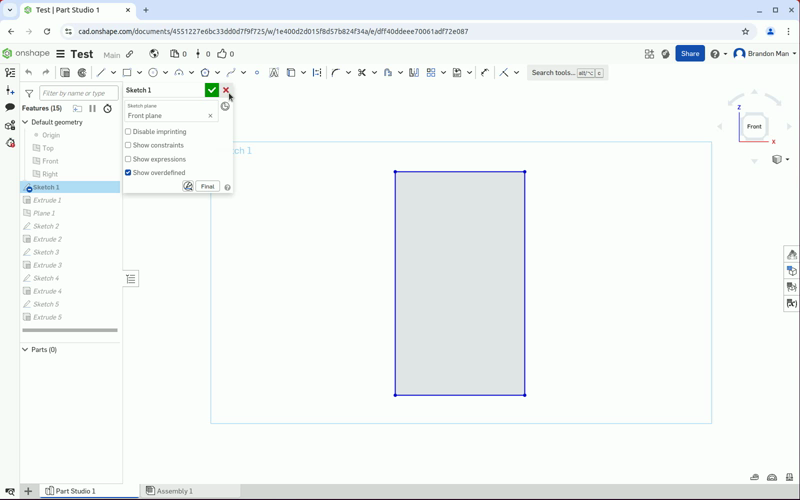
click(229, 92)
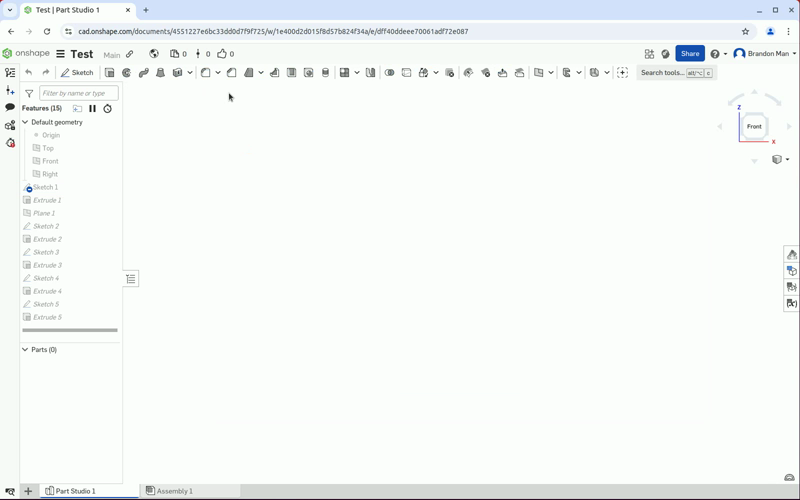
key(shift+s)
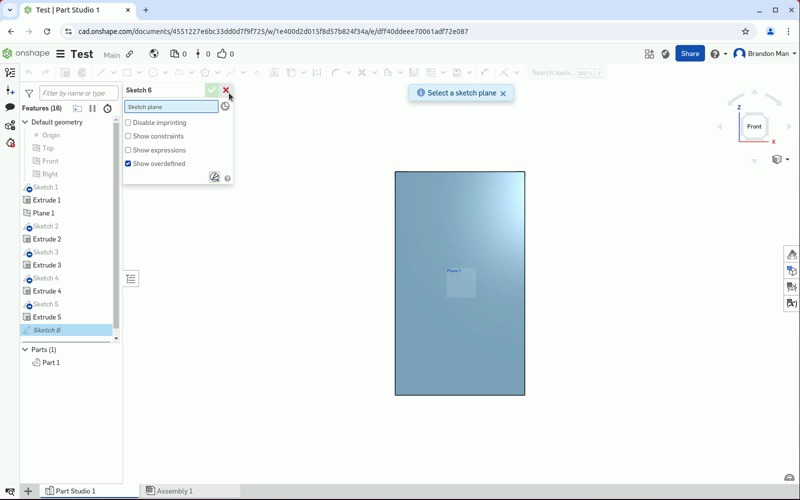
mouse_move(69, 215)
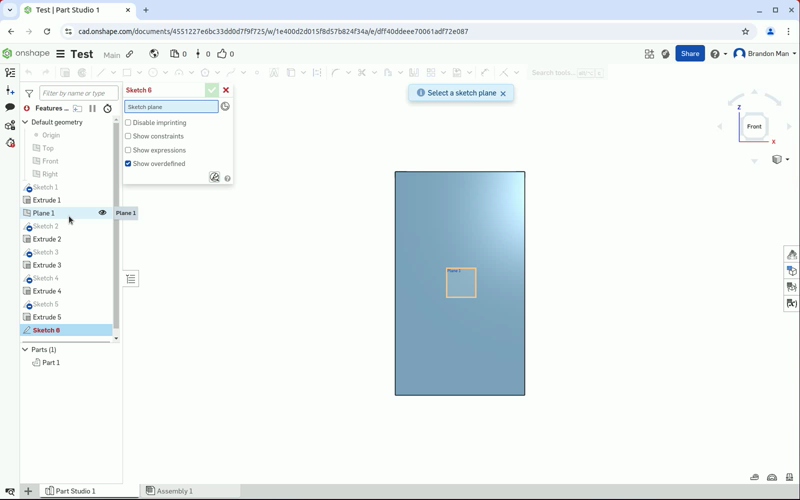
click(69, 215)
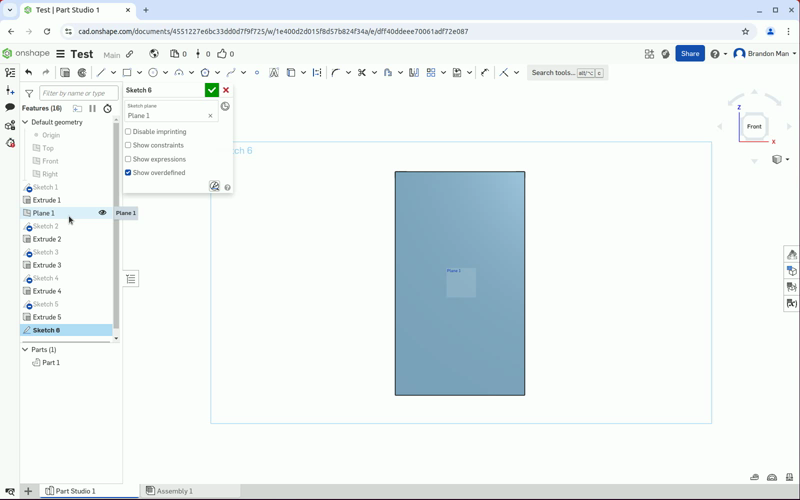
mouse_move(73, 352)
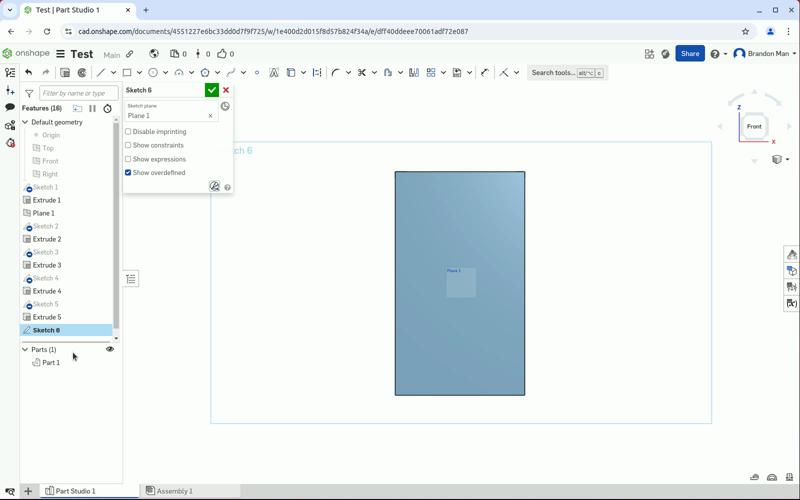
key(y)
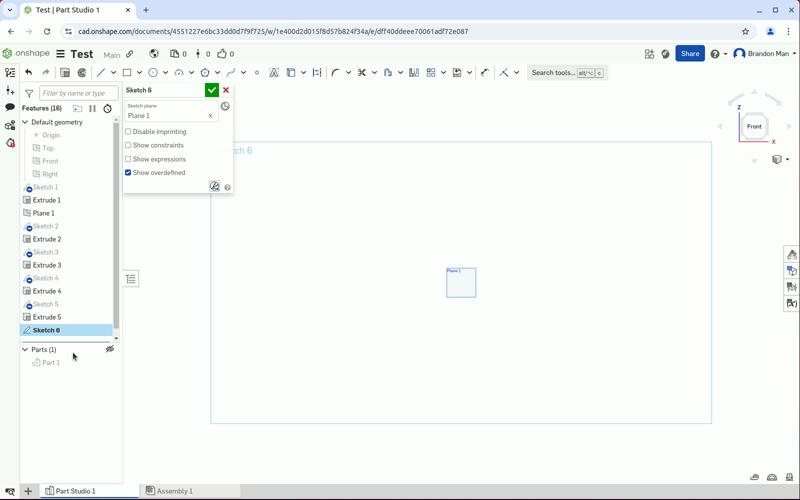
key(l)
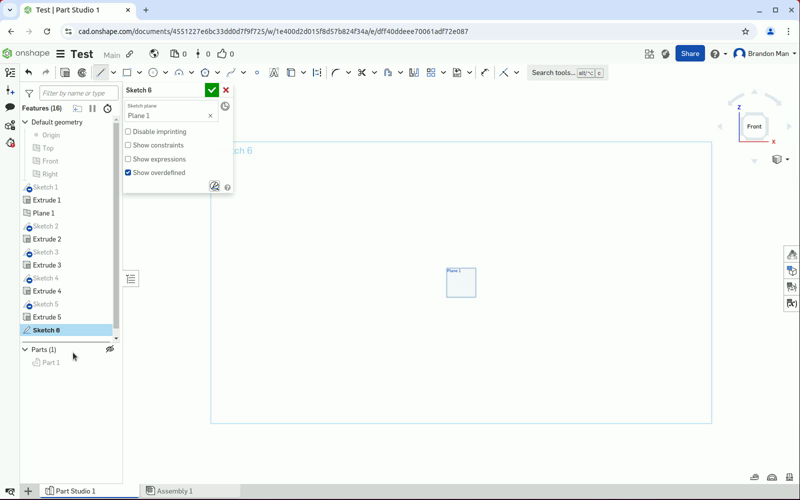
key_down(shift)
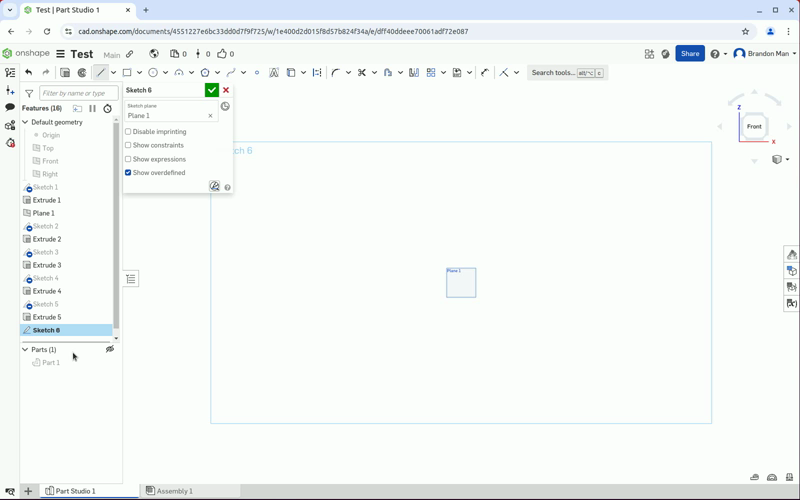
mouse_move(405, 177)
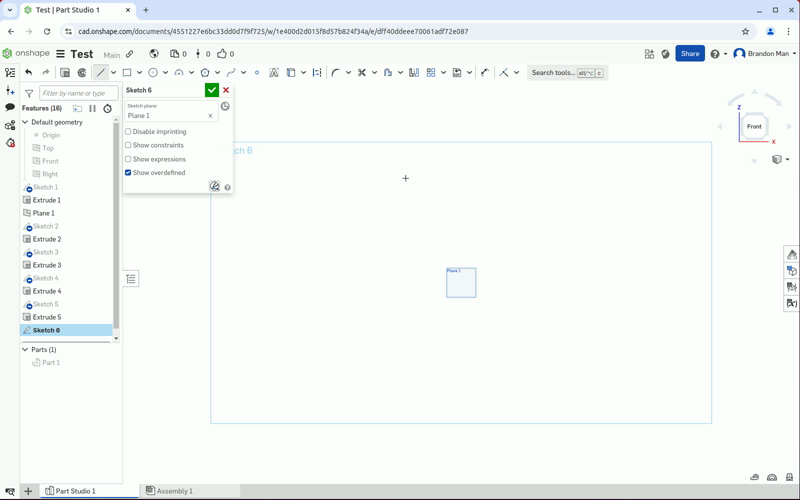
click(405, 177)
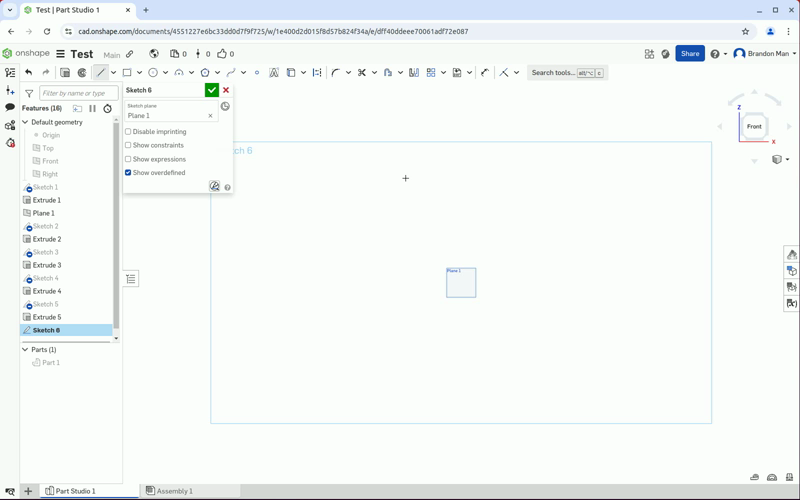
key_up(shift)
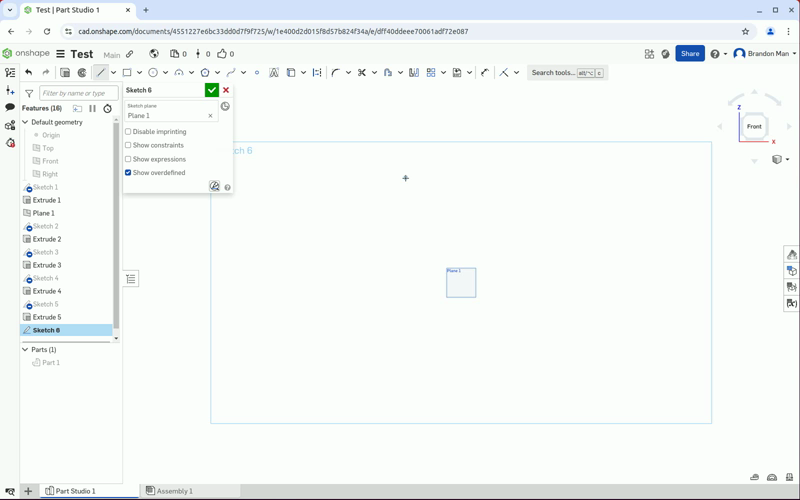
key_down(shift)
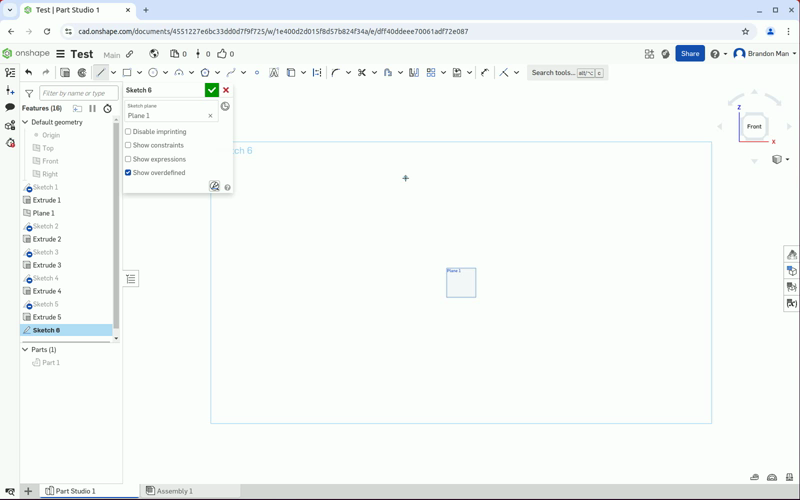
mouse_move(516, 177)
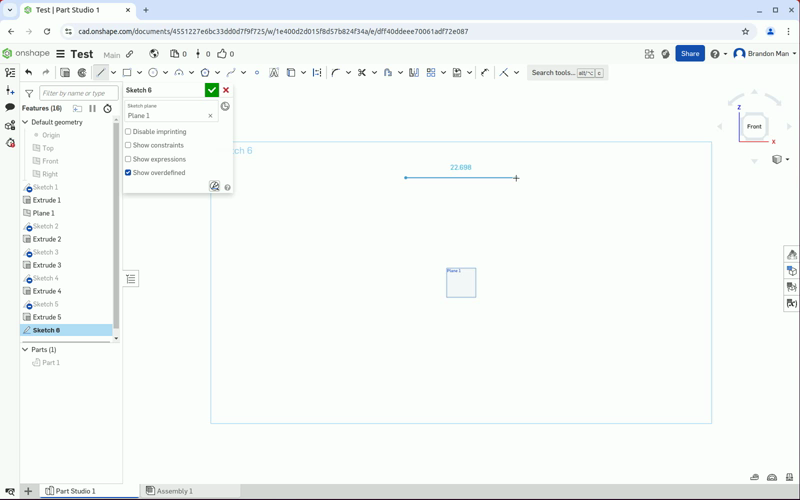
click(516, 177)
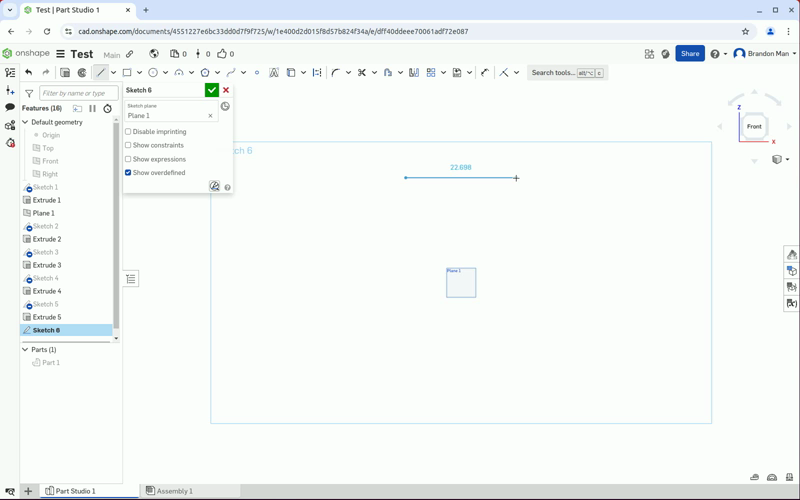
key_up(shift)
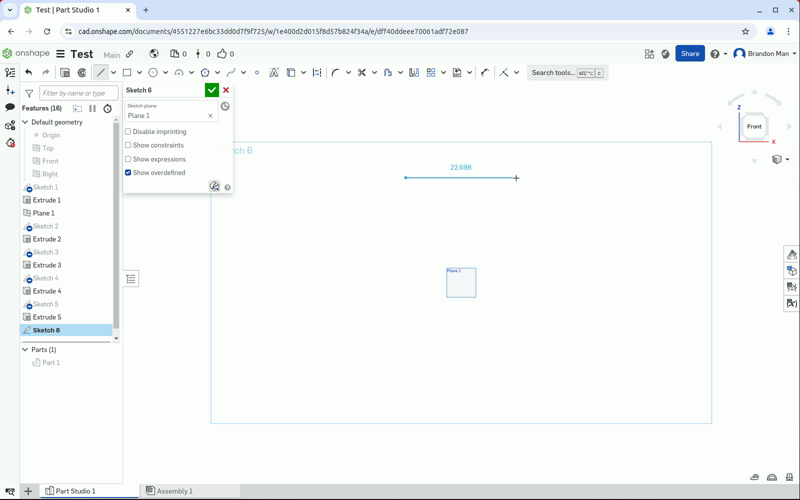
key_down(shift)
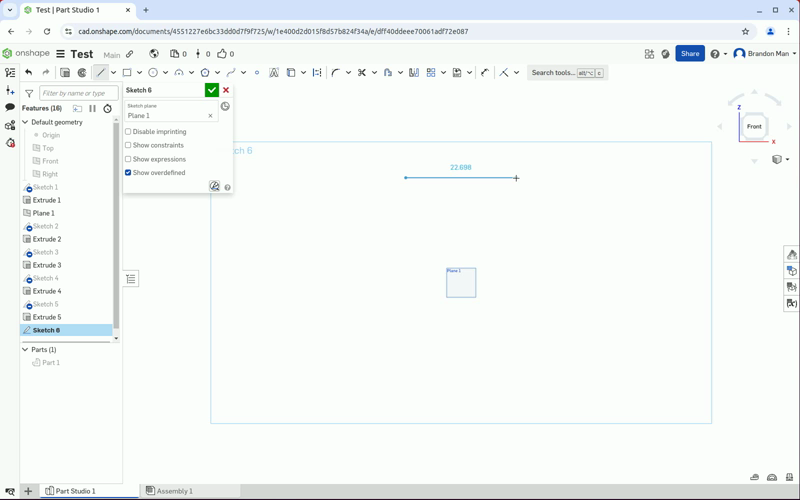
mouse_move(546, 177)
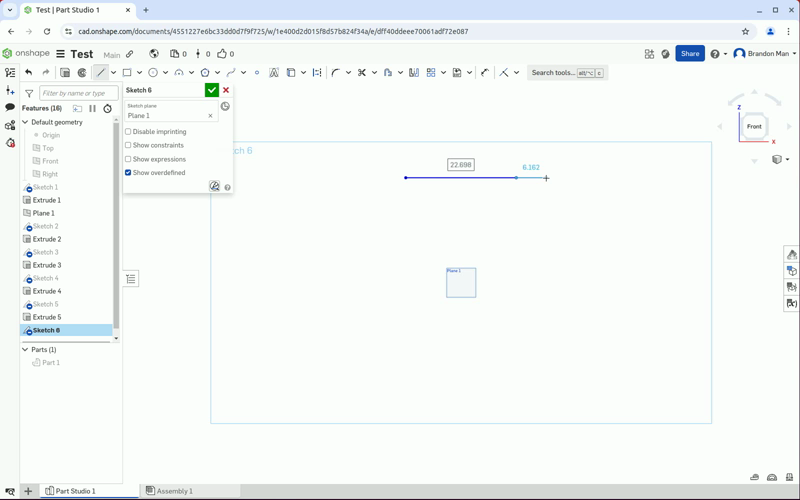
mouse_move(516, 170)
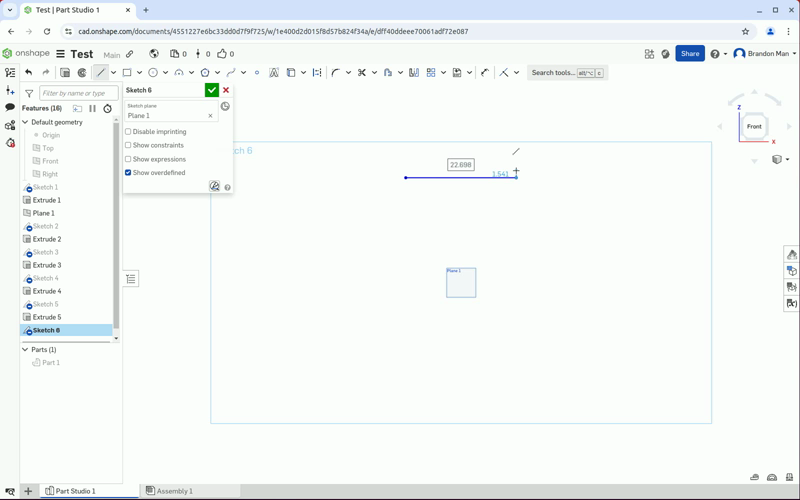
scroll(6)
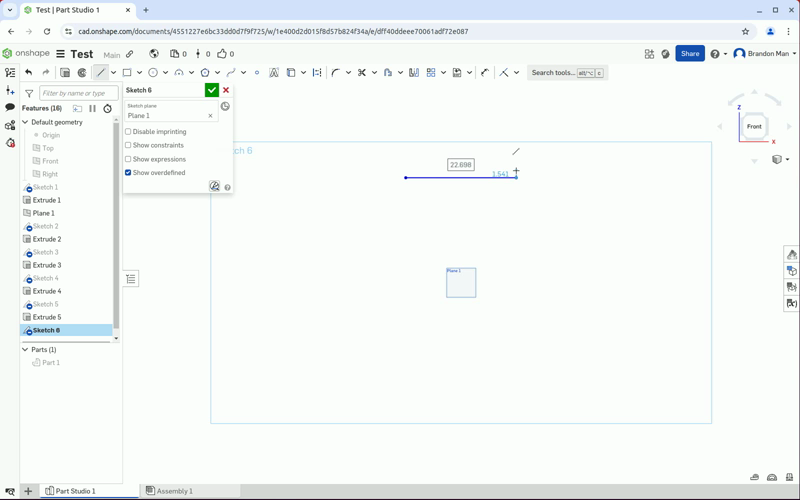
scroll(6)
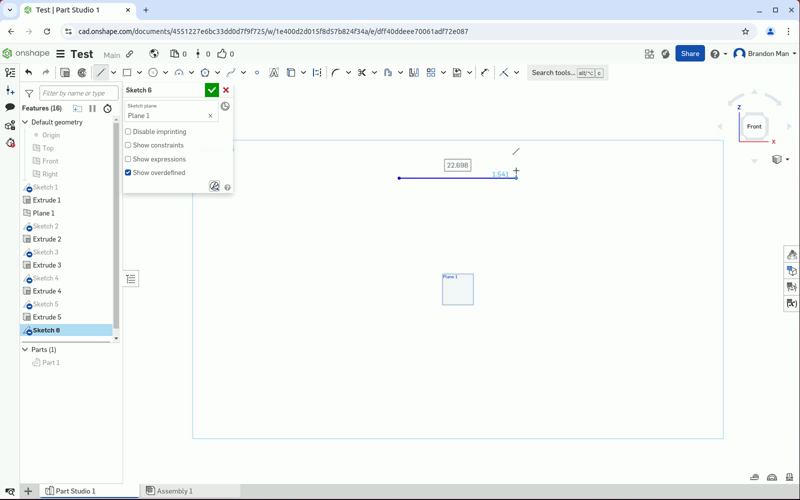
scroll(6)
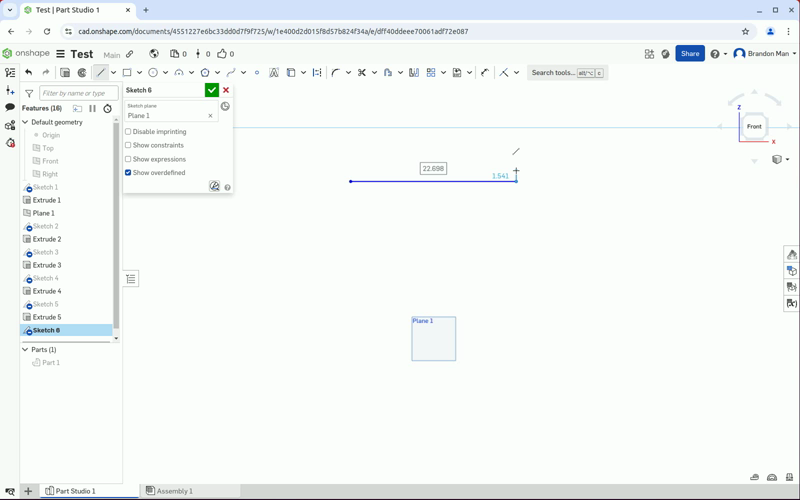
scroll(6)
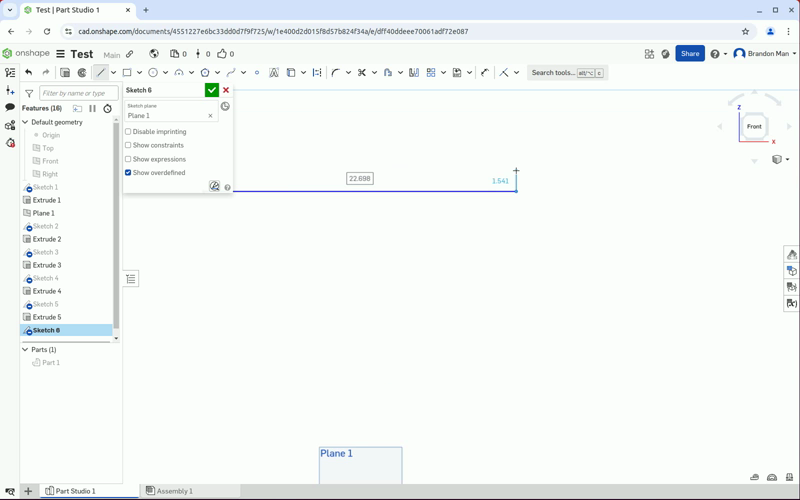
scroll(6)
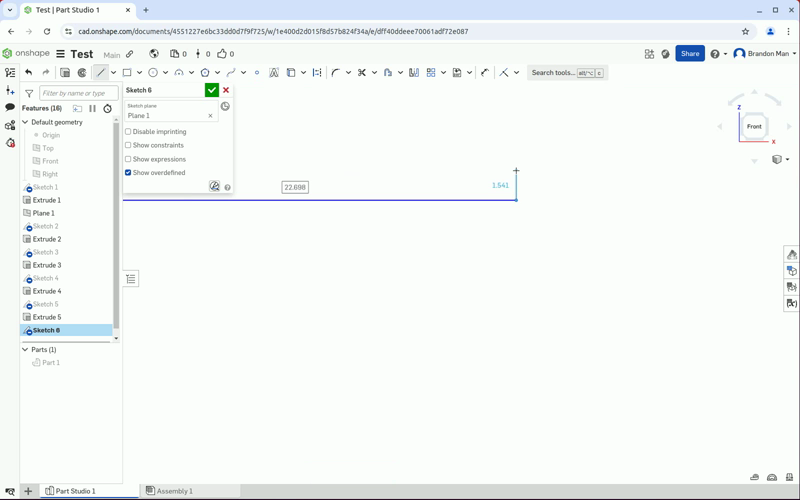
scroll(6)
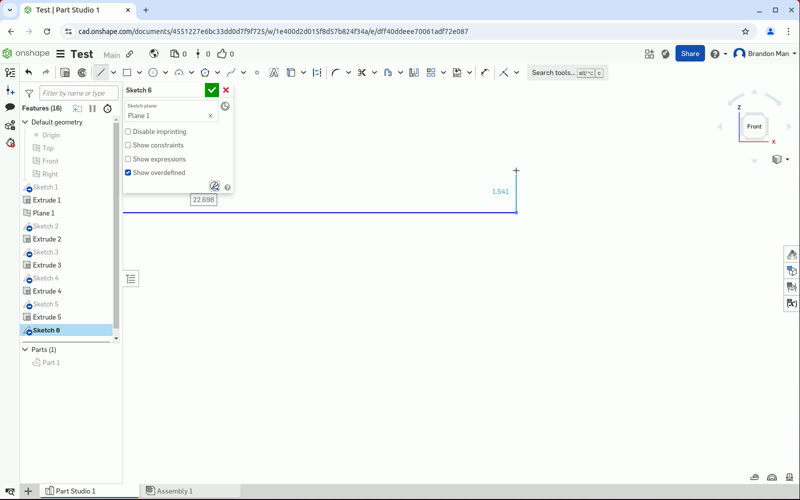
scroll(6)
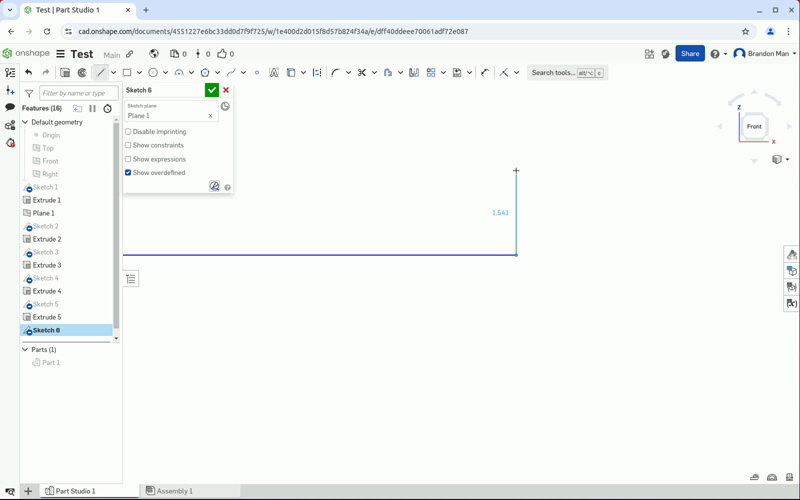
click(516, 170)
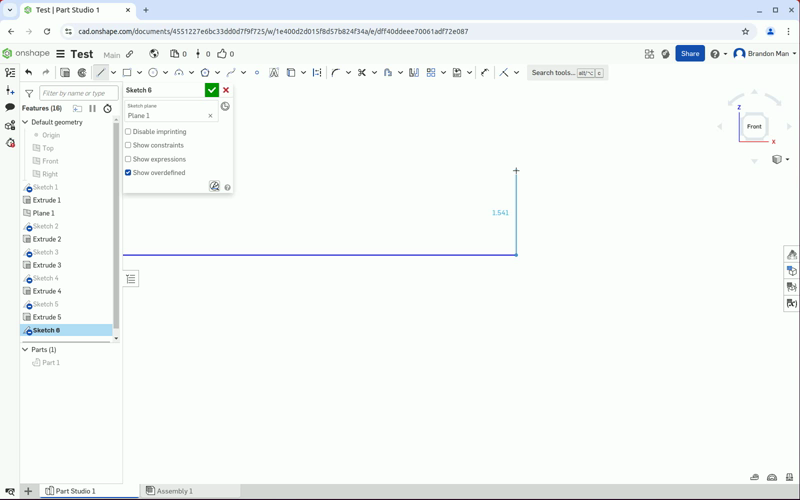
scroll(-6)
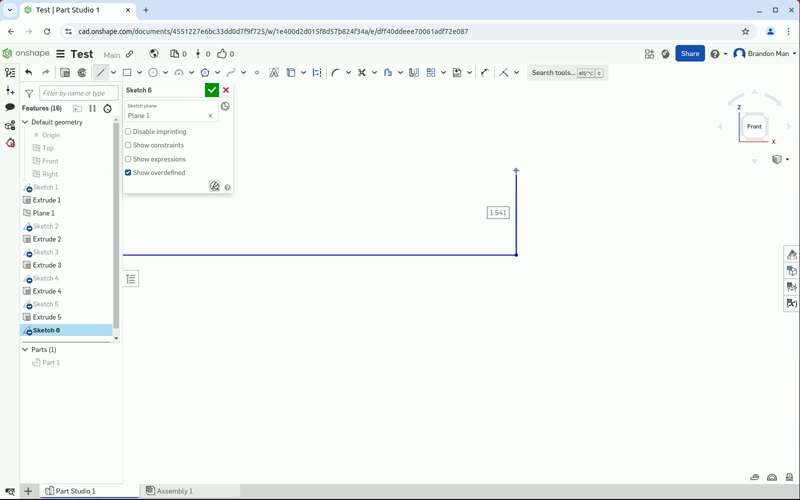
scroll(-6)
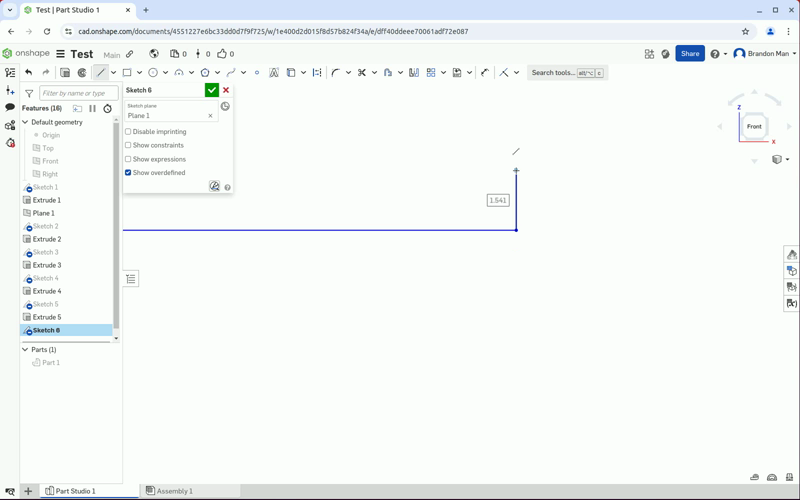
scroll(-6)
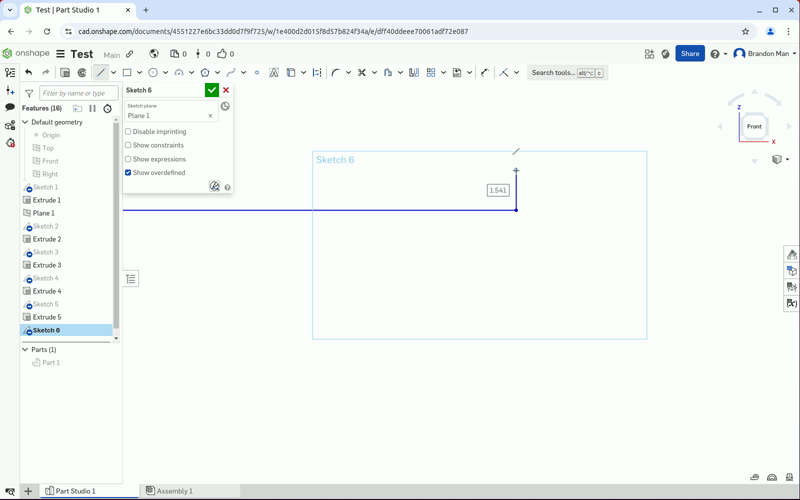
scroll(-6)
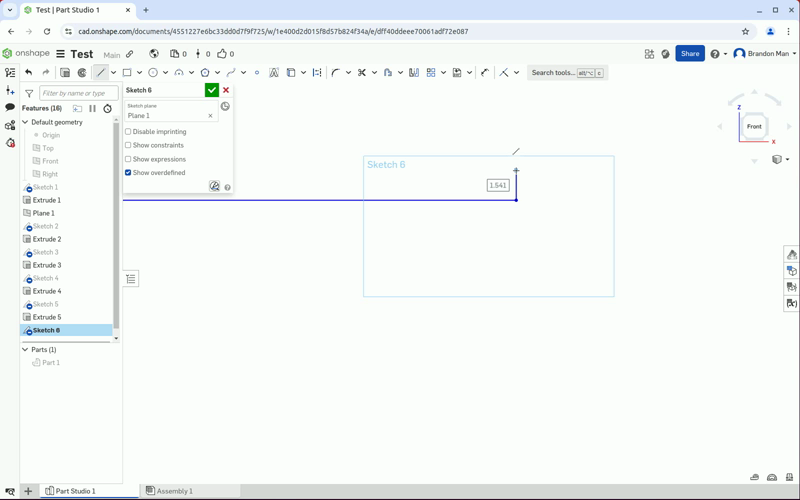
scroll(-6)
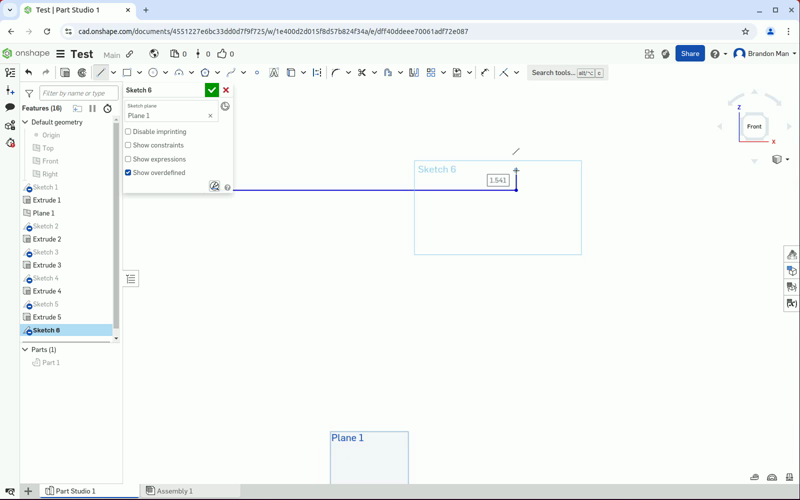
scroll(-6)
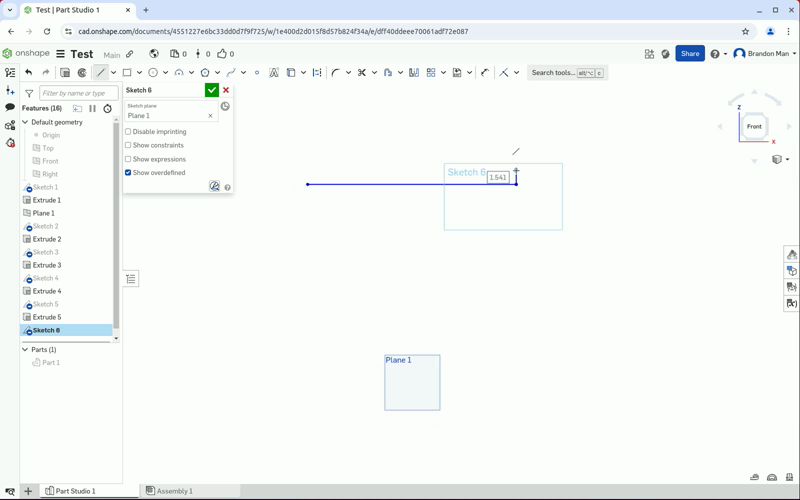
scroll(-6)
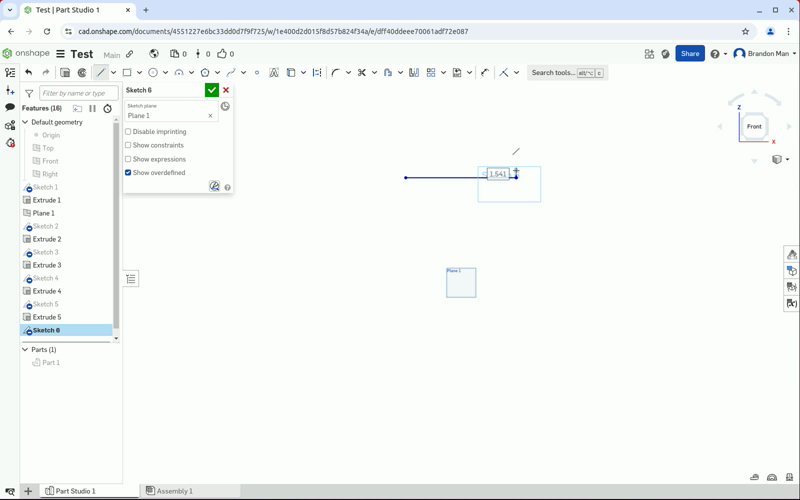
key_up(shift)
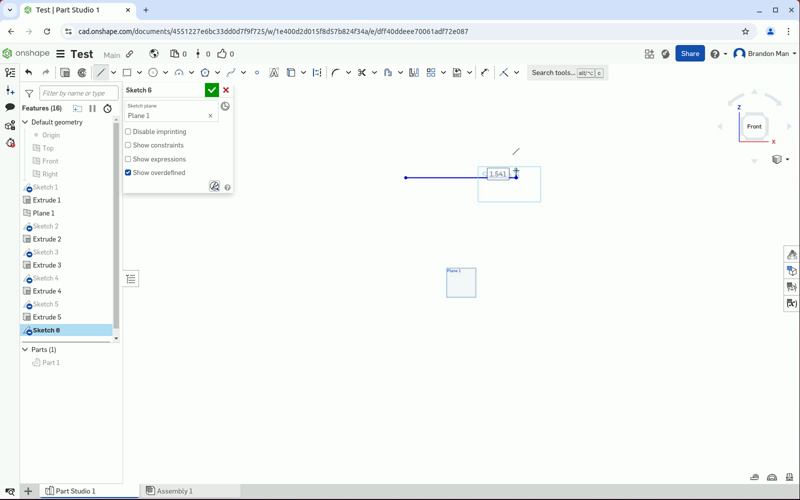
key_down(shift)
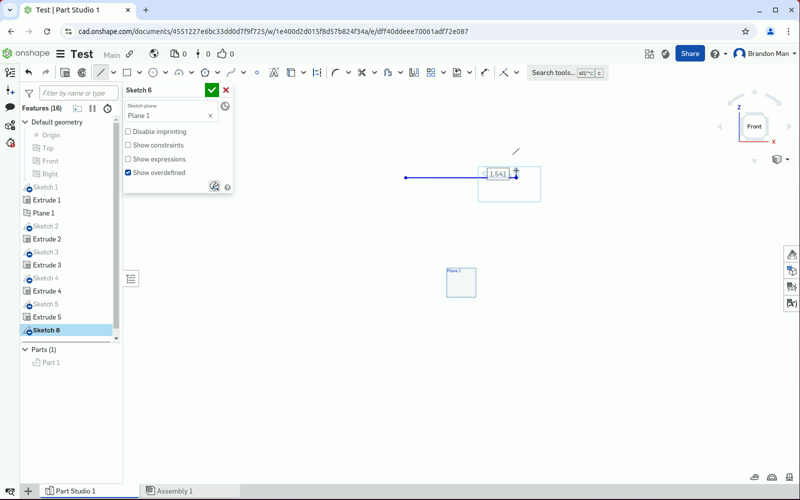
mouse_move(405, 170)
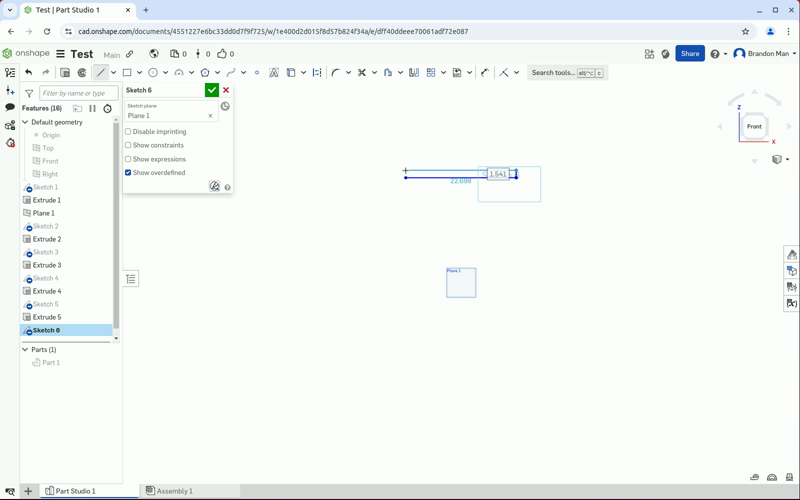
click(405, 170)
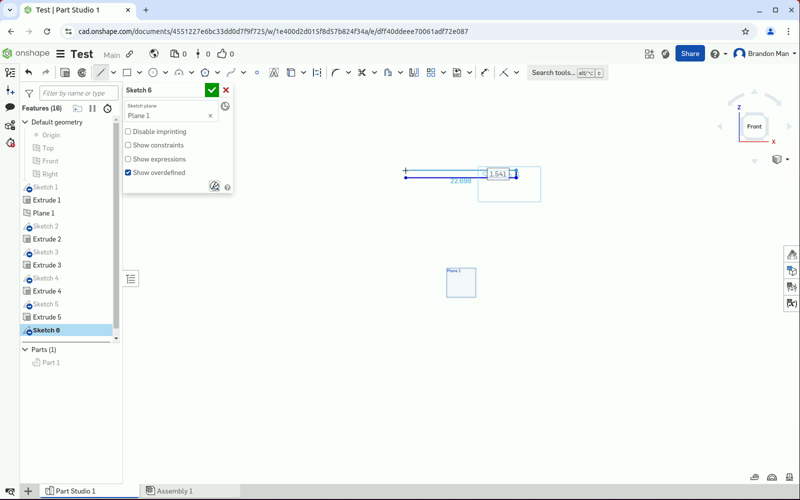
key_up(shift)
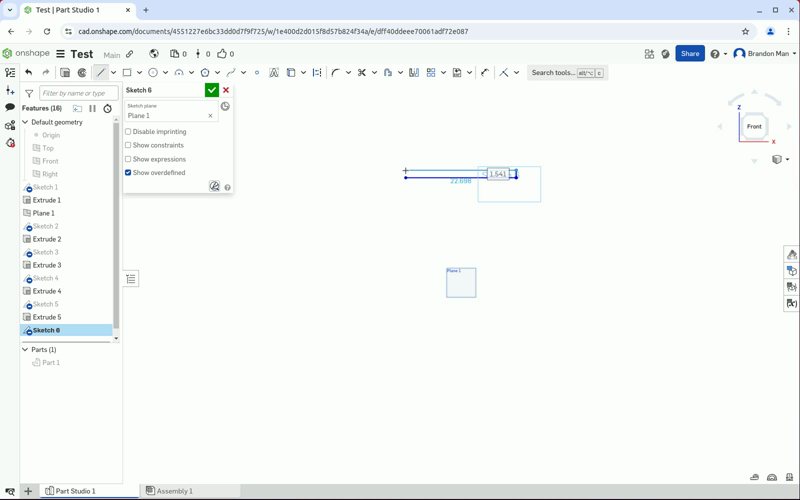
mouse_move(435, 170)
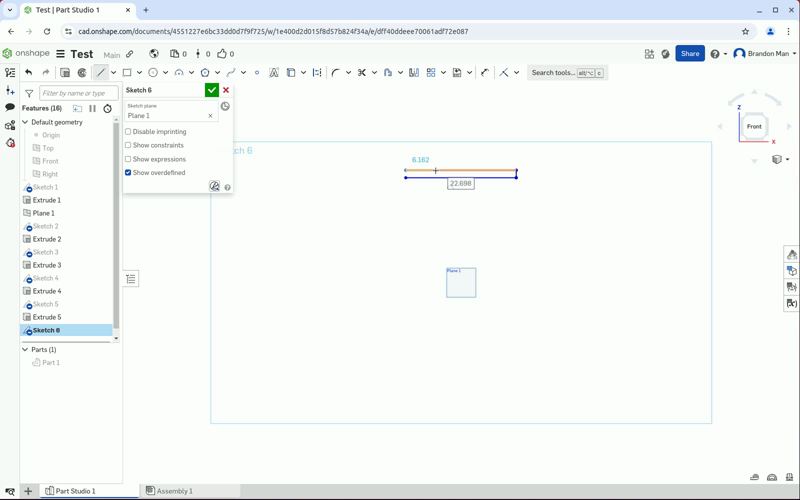
key_down(shift)
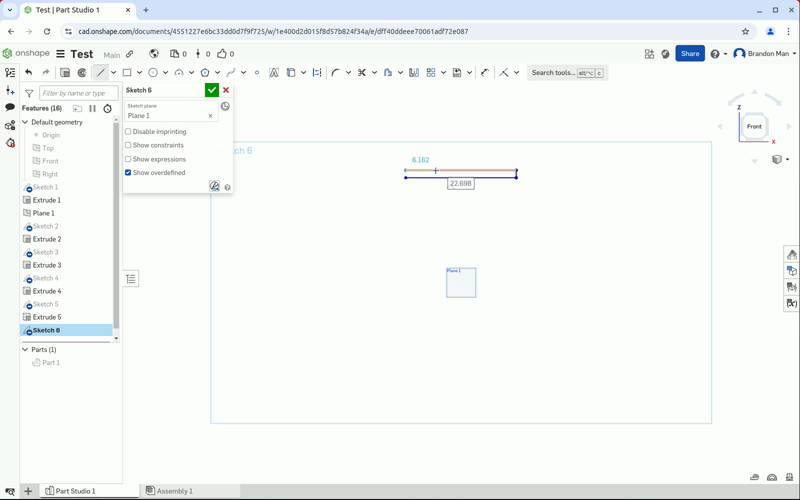
mouse_move(405, 177)
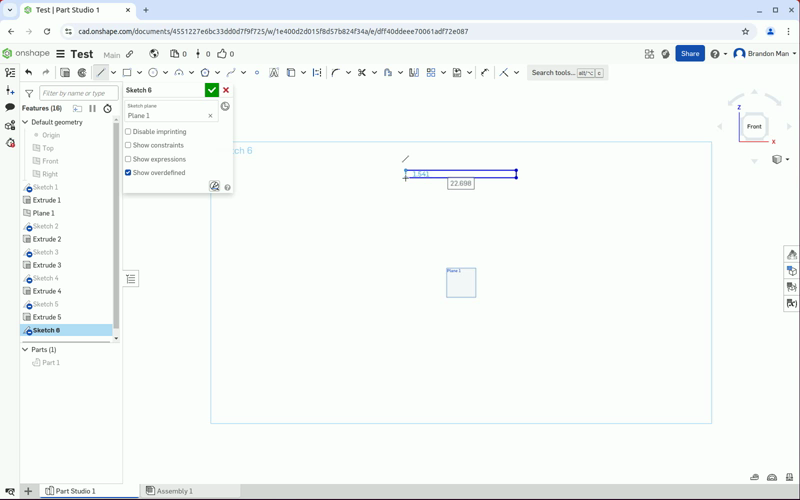
scroll(6)
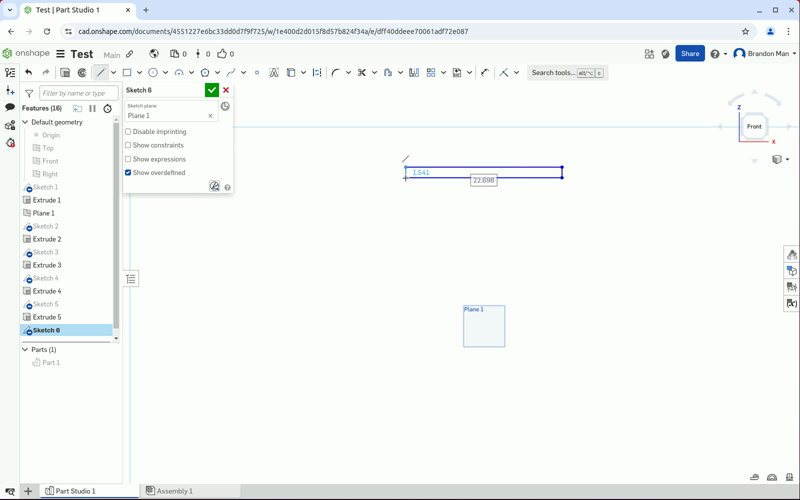
scroll(6)
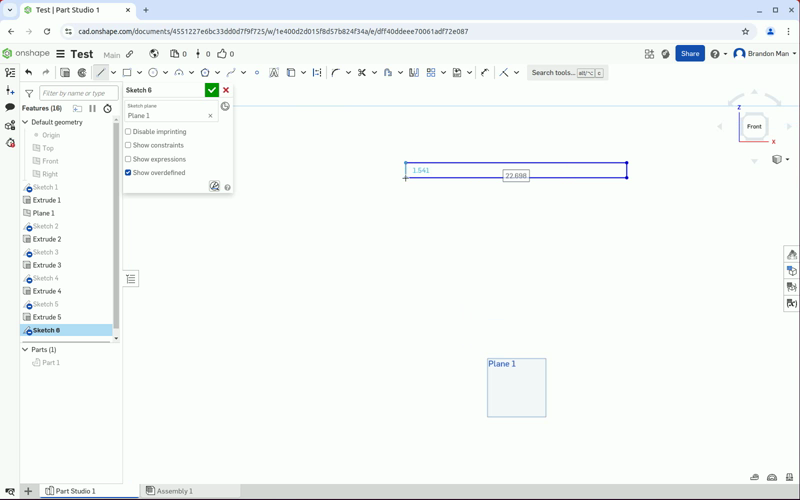
scroll(6)
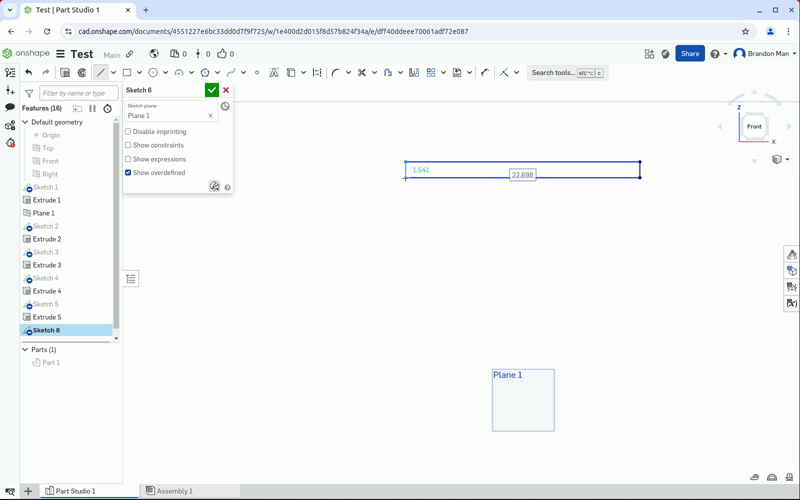
scroll(6)
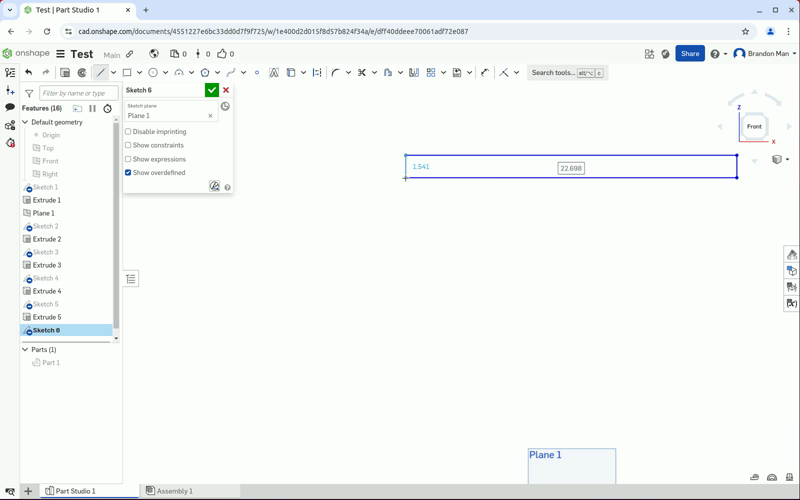
scroll(6)
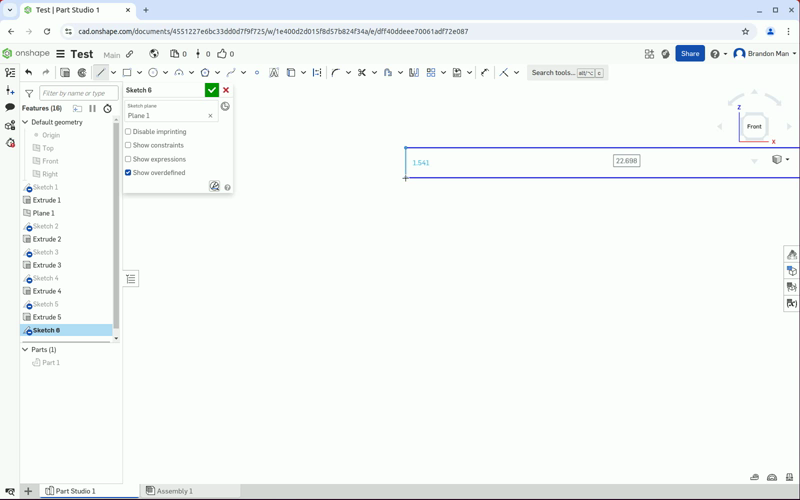
scroll(6)
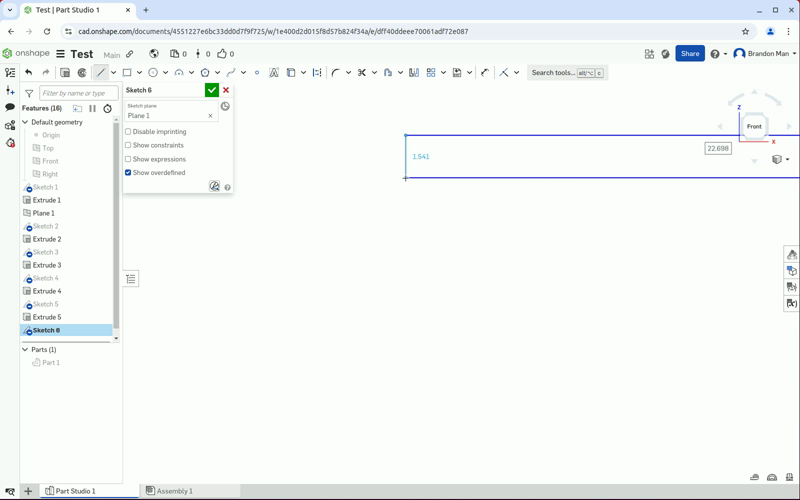
scroll(6)
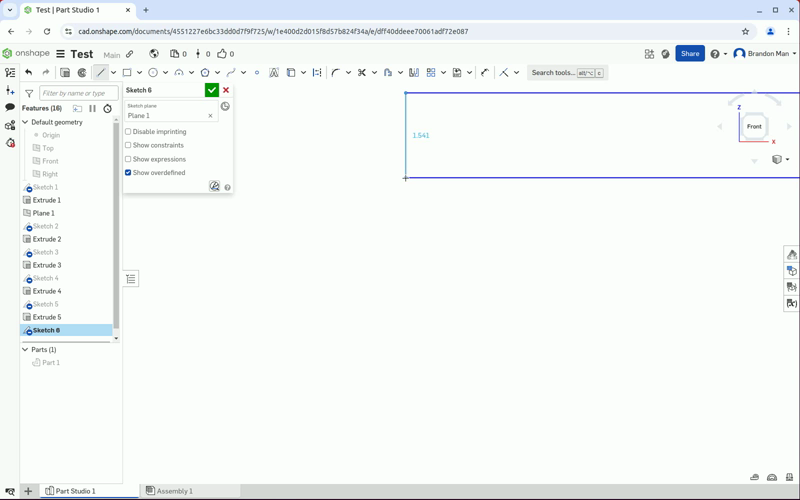
key_up(shift)
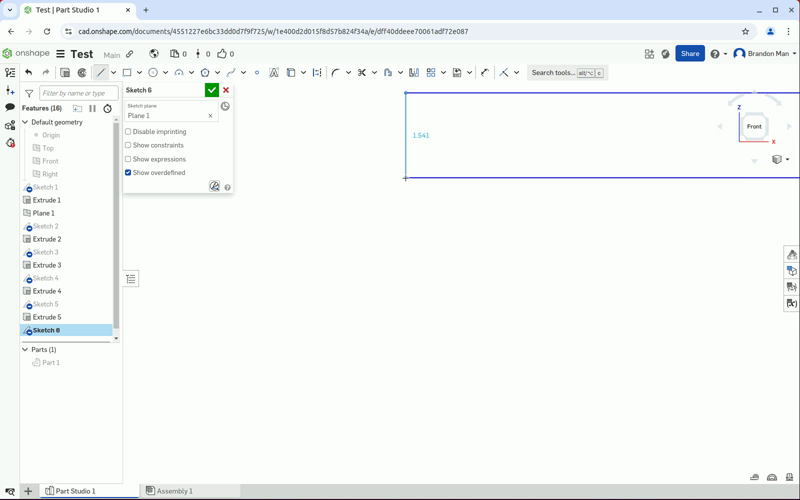
click(405, 177)
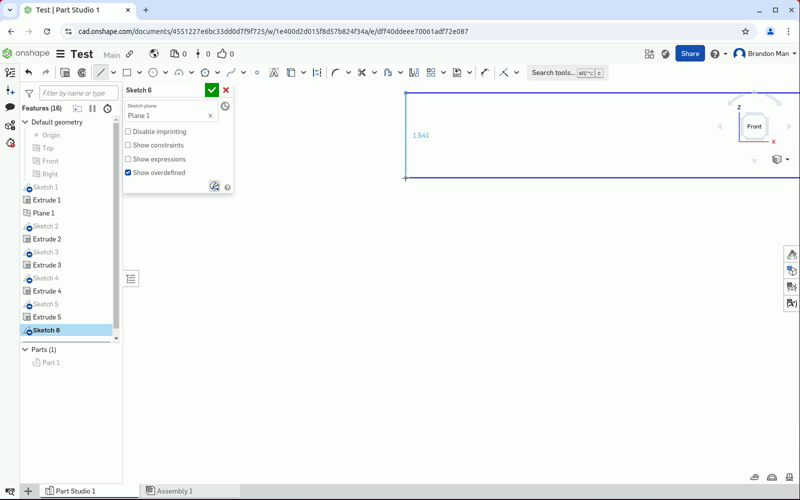
scroll(-6)
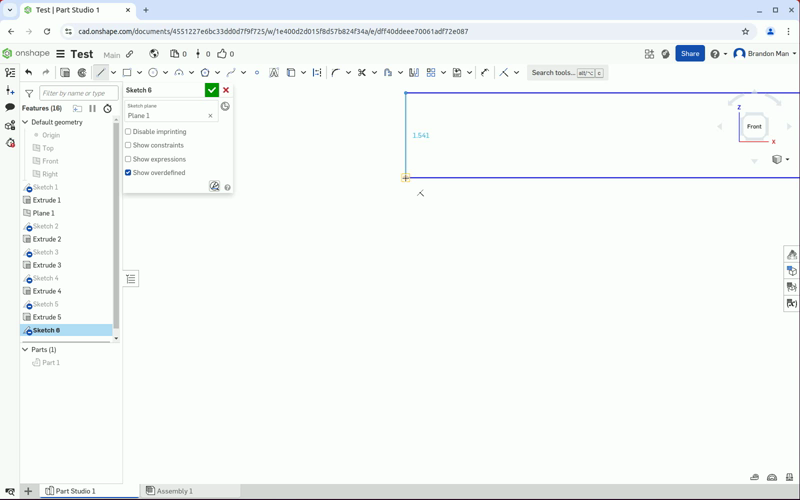
scroll(-6)
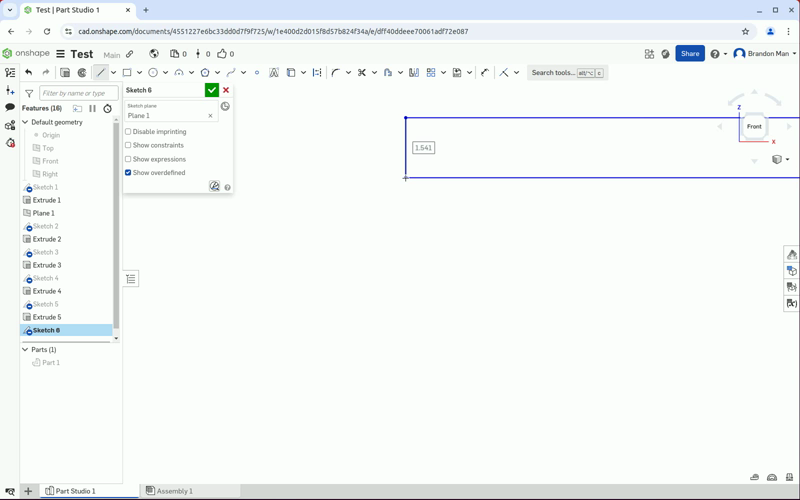
scroll(-6)
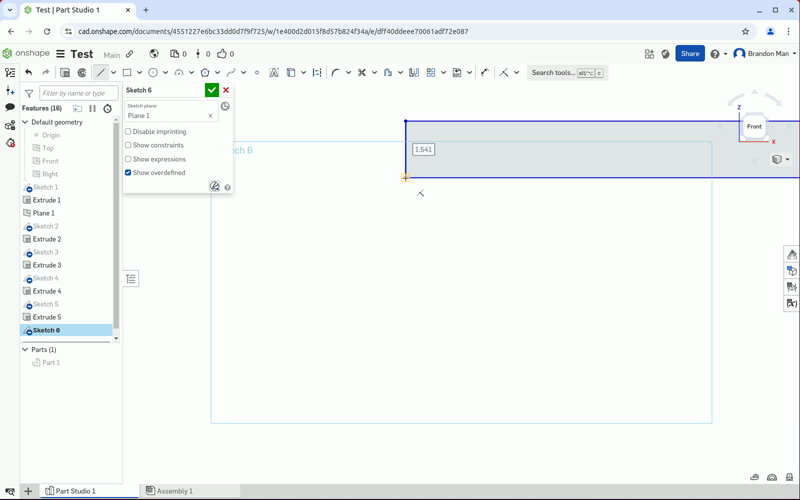
scroll(-6)
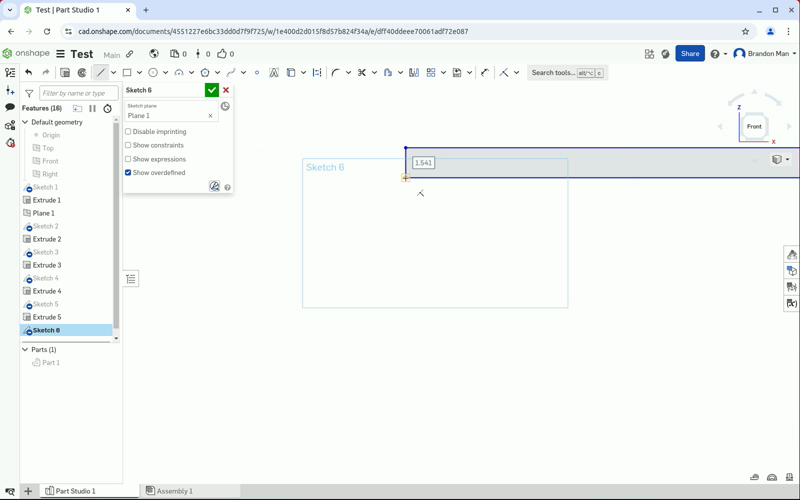
scroll(-6)
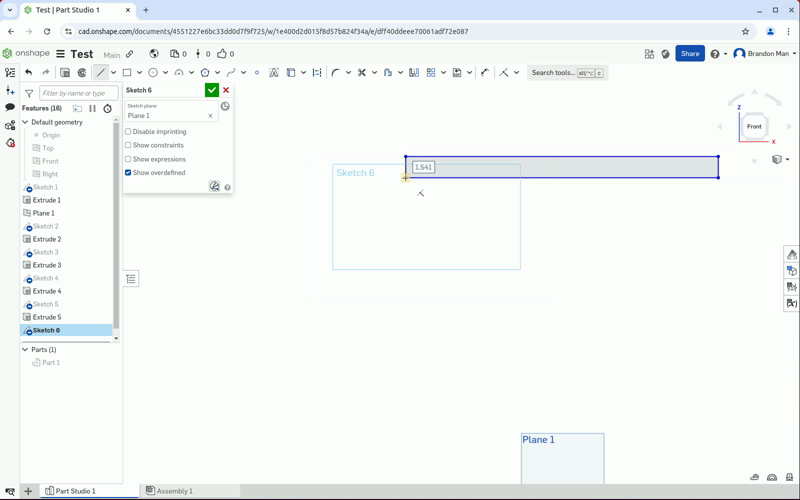
scroll(-6)
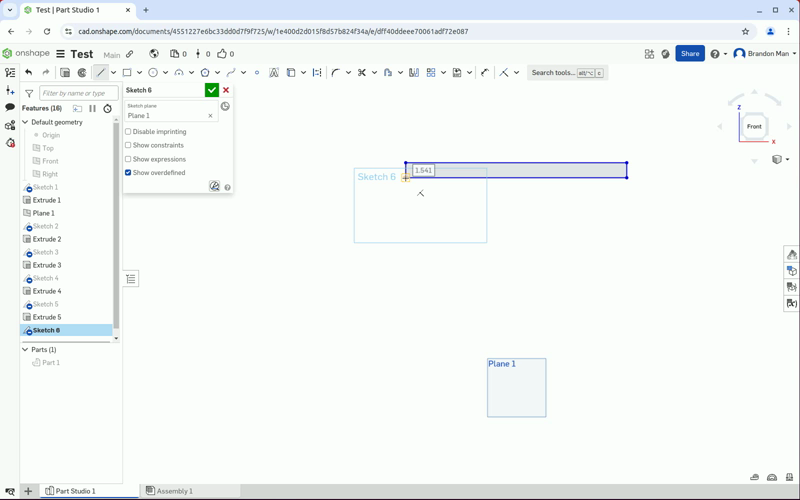
scroll(-6)
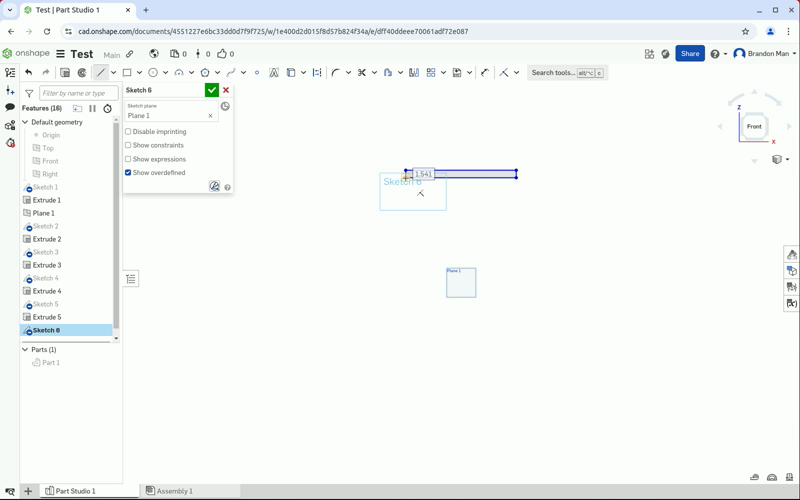
key(esc)
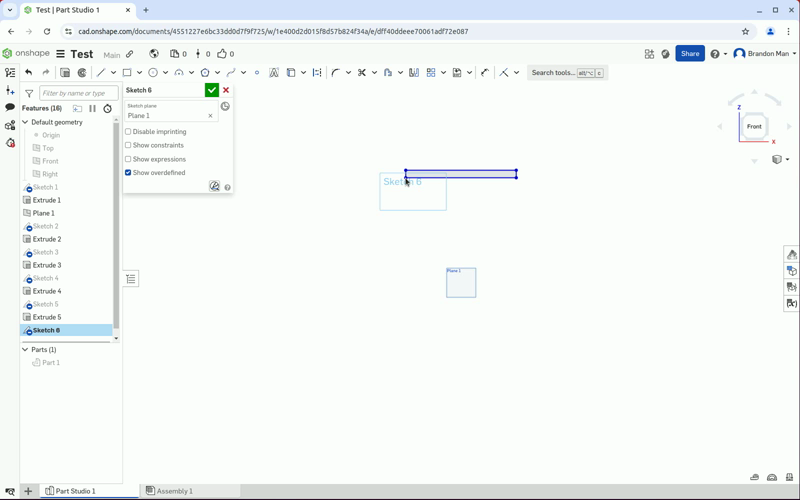
mouse_move(504, 177)
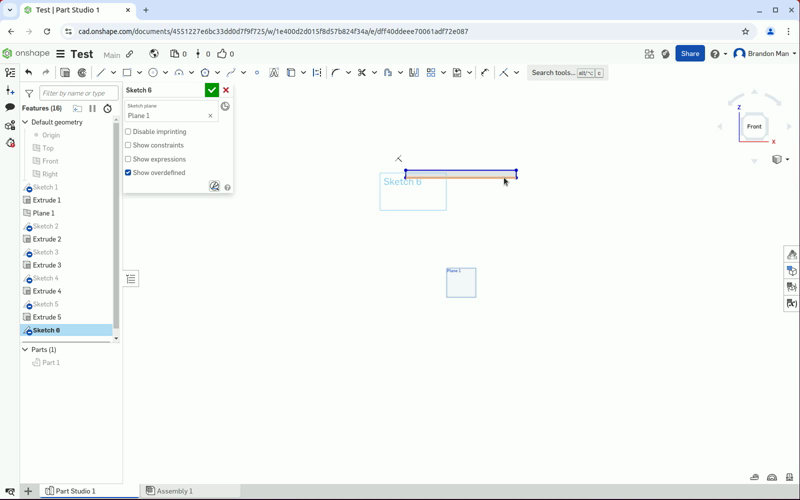
scroll(6)
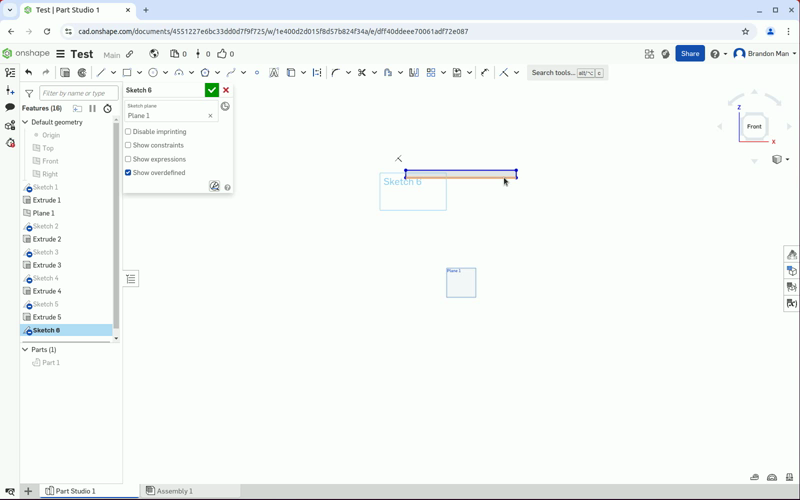
scroll(6)
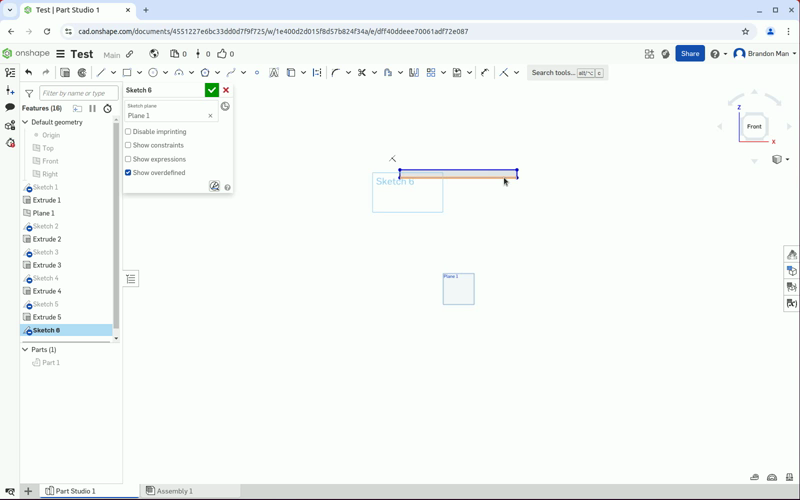
scroll(6)
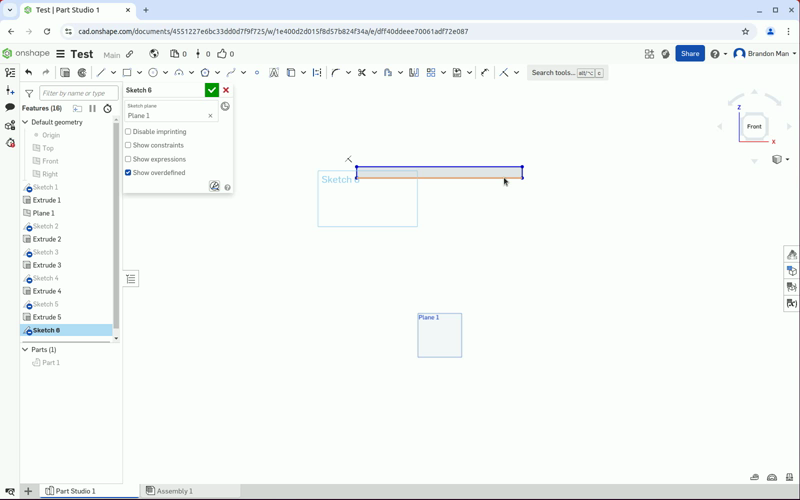
scroll(6)
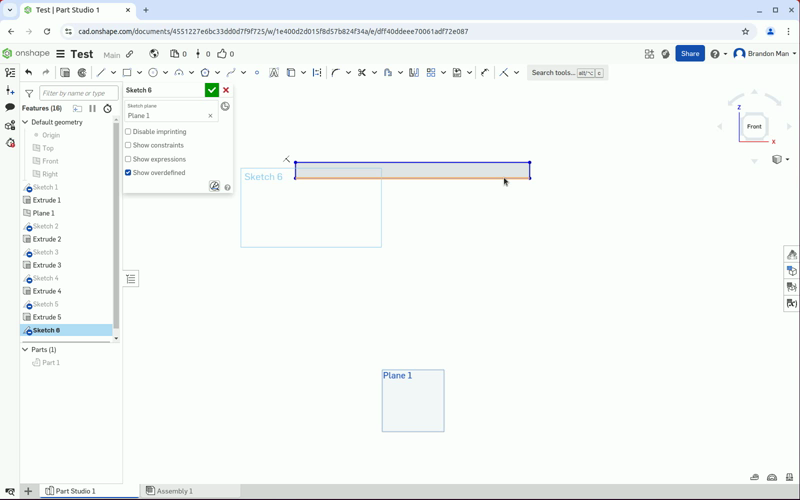
scroll(6)
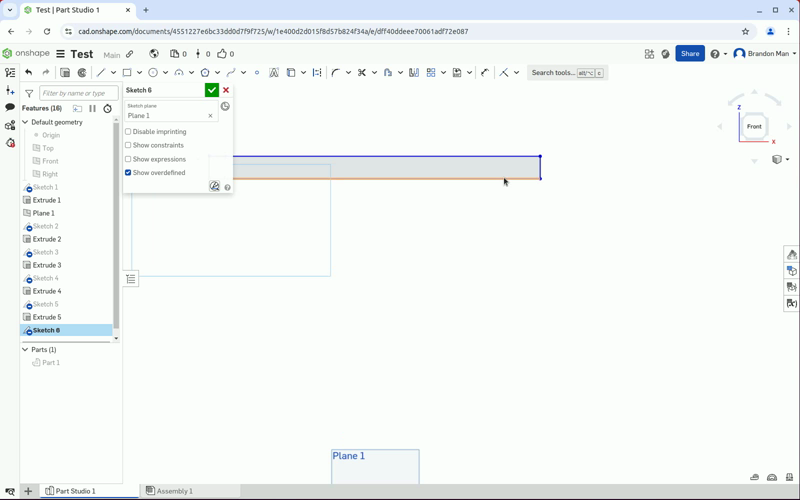
scroll(6)
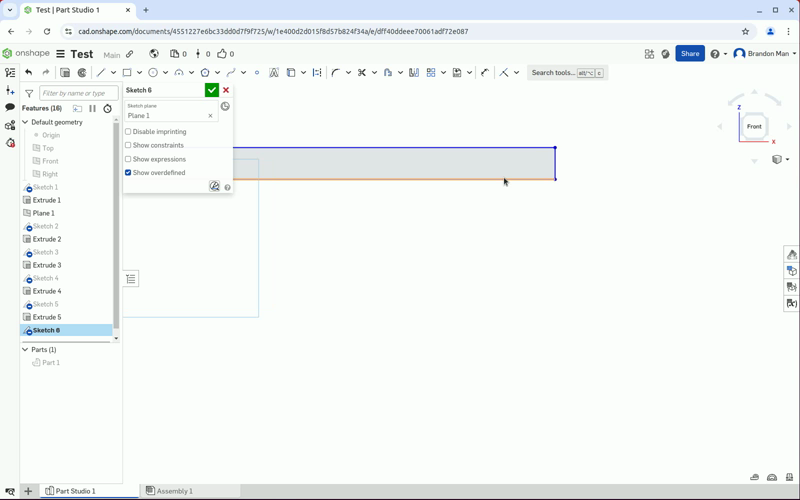
scroll(6)
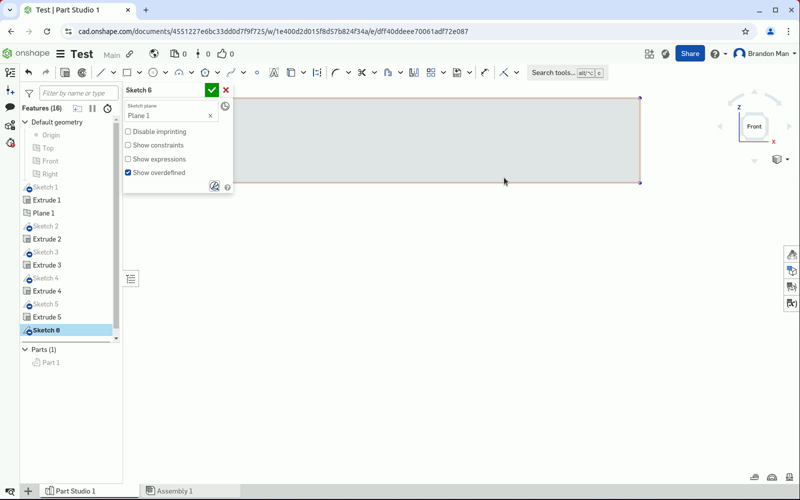
click(504, 177)
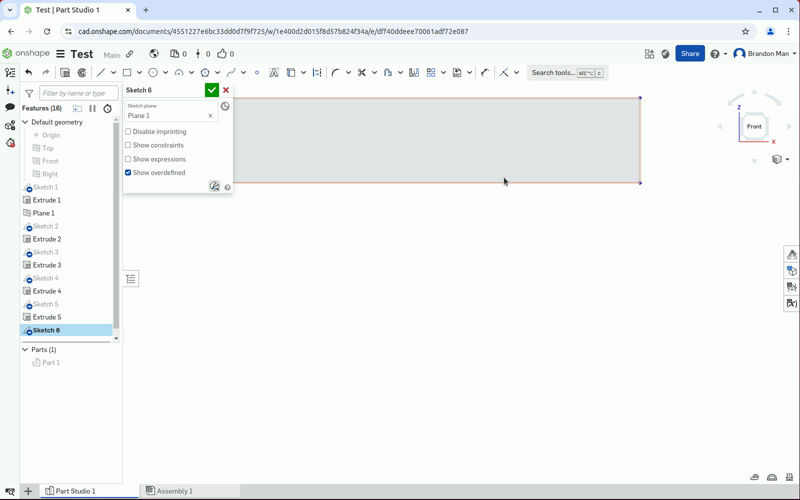
scroll(-6)
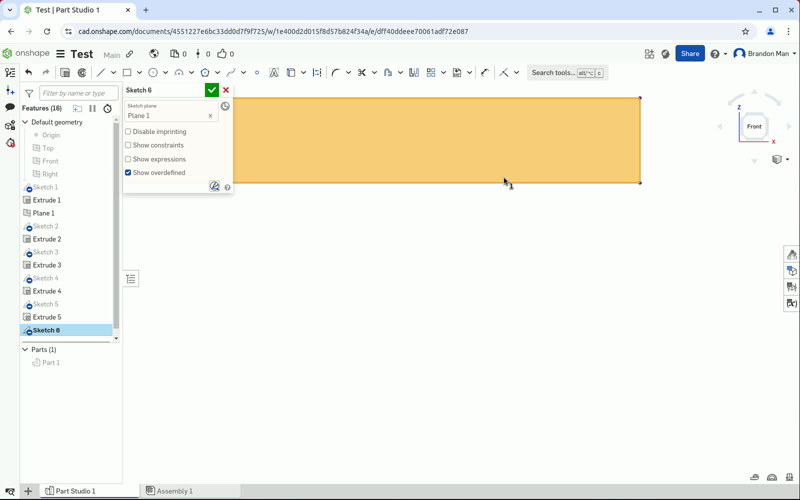
scroll(-6)
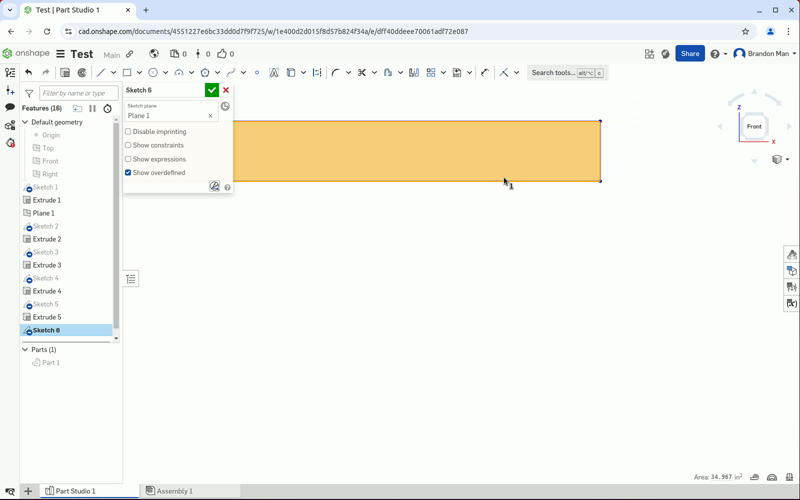
scroll(-6)
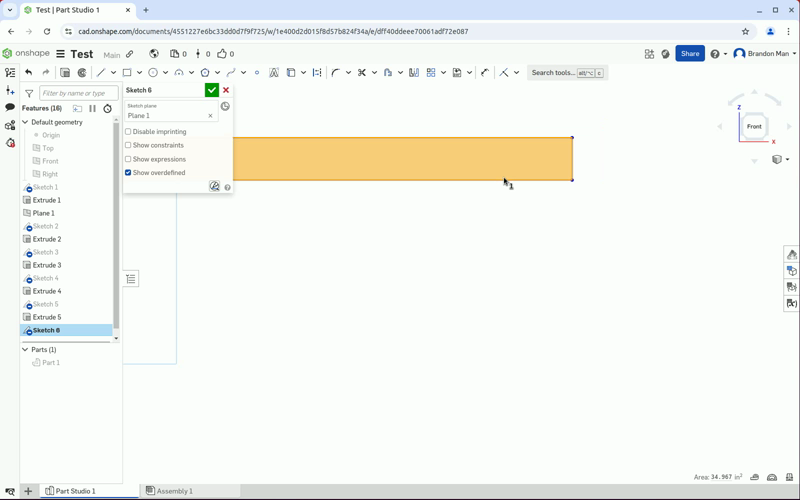
scroll(-6)
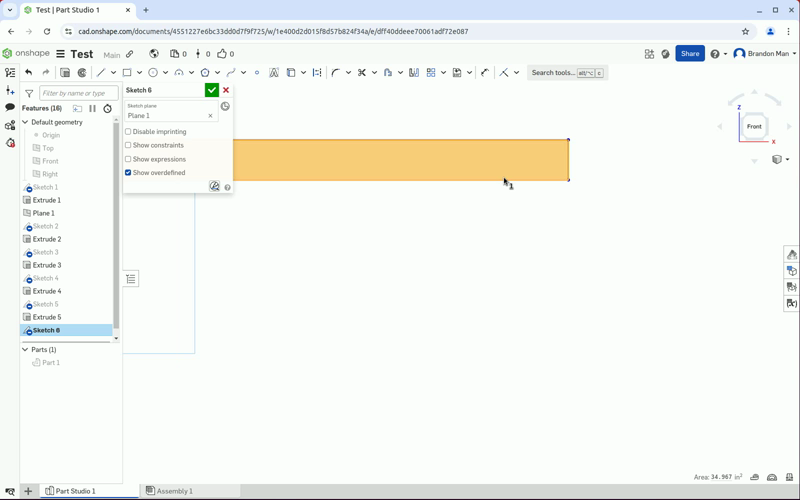
scroll(-6)
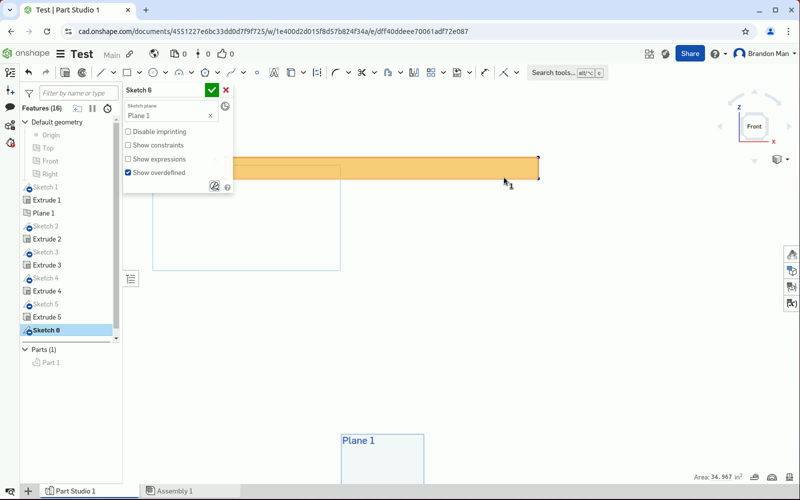
scroll(-6)
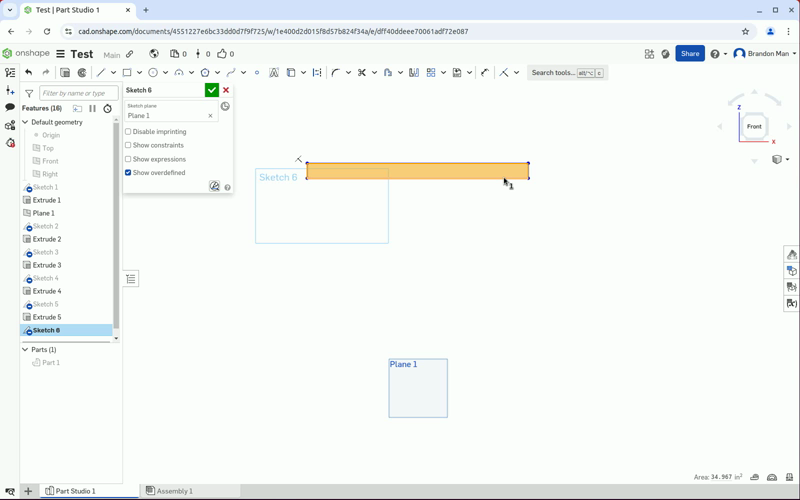
scroll(-6)
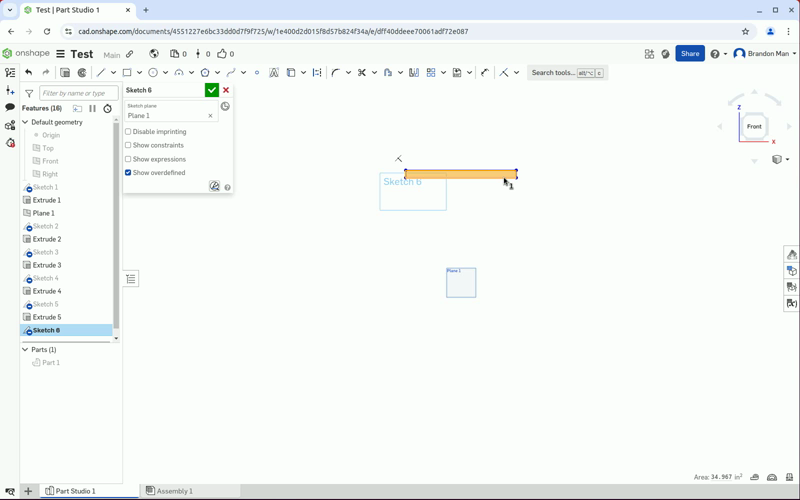
mouse_move(73, 352)
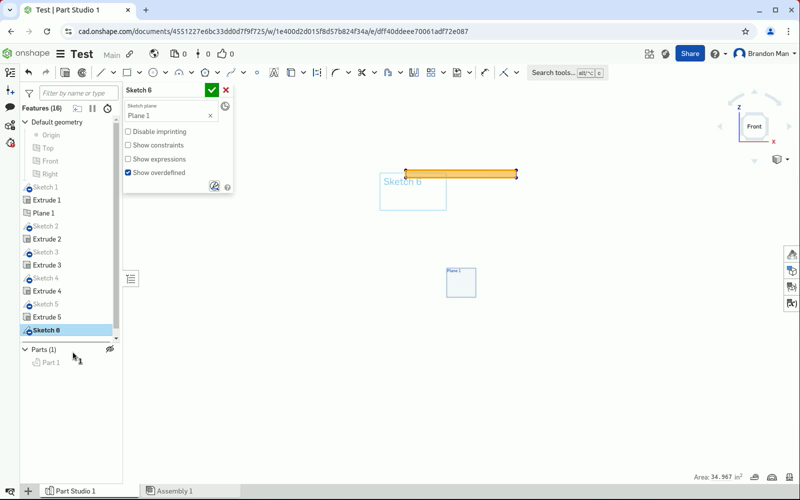
key(shift+y)
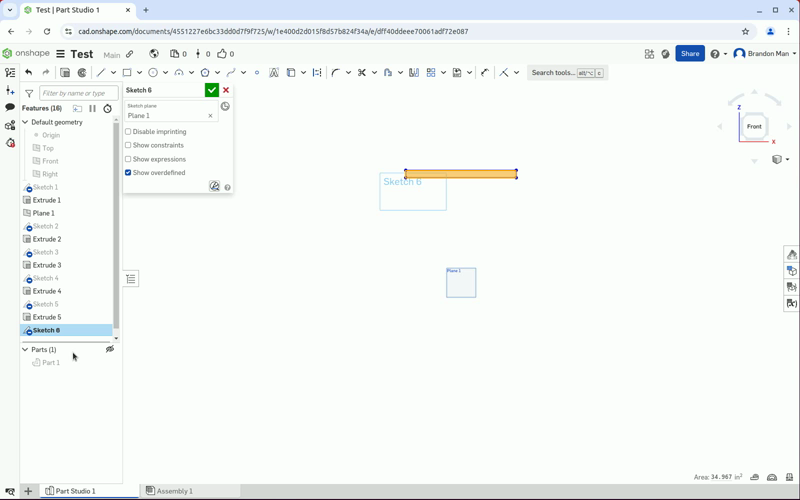
key(shift+e)
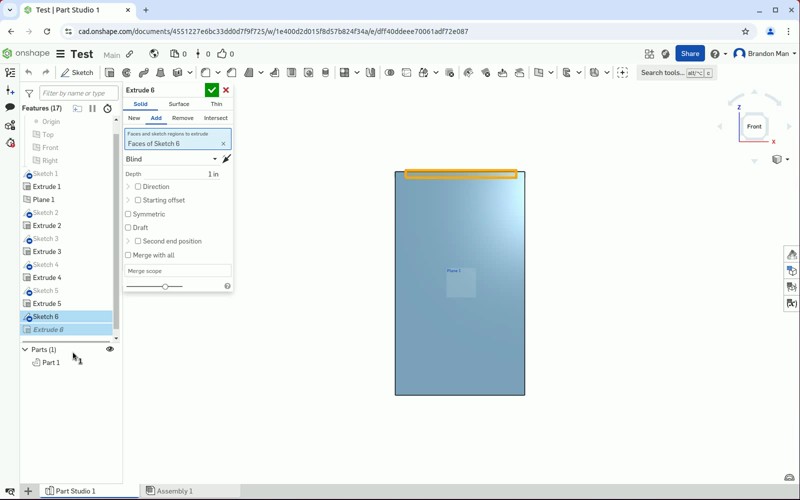
mouse_move(143, 106)
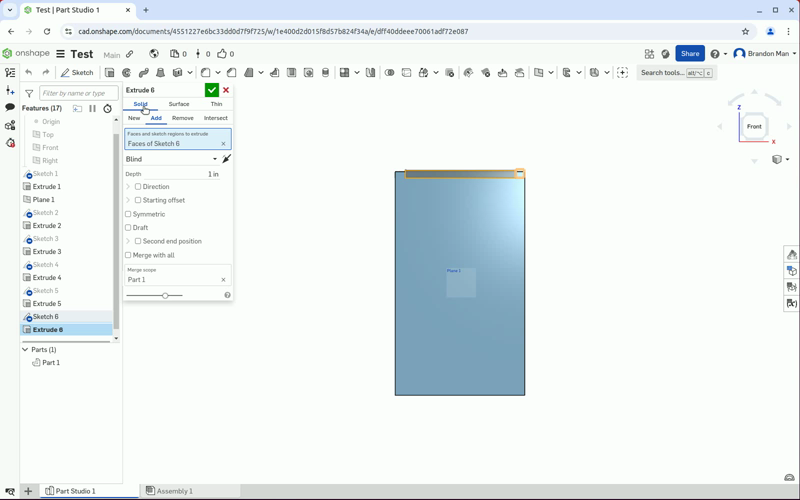
click(143, 106)
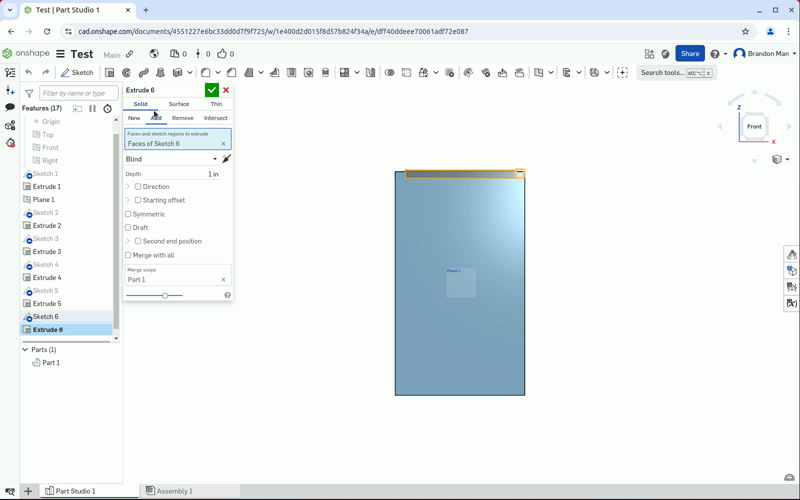
mouse_move(186, 120)
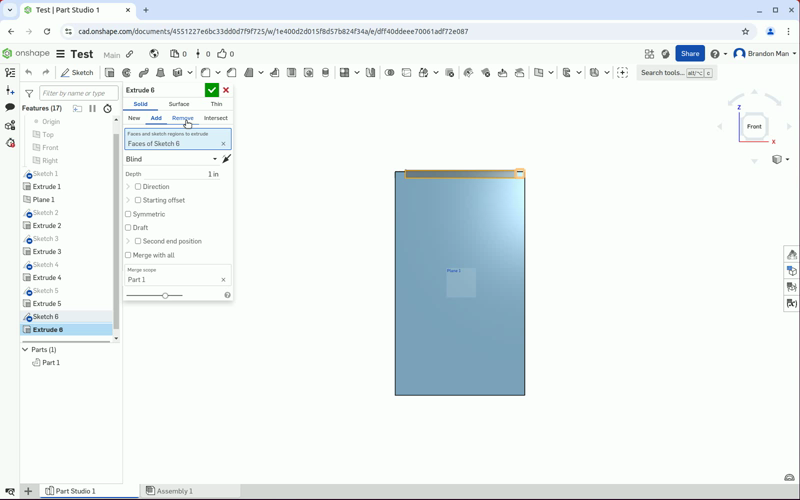
click(186, 120)
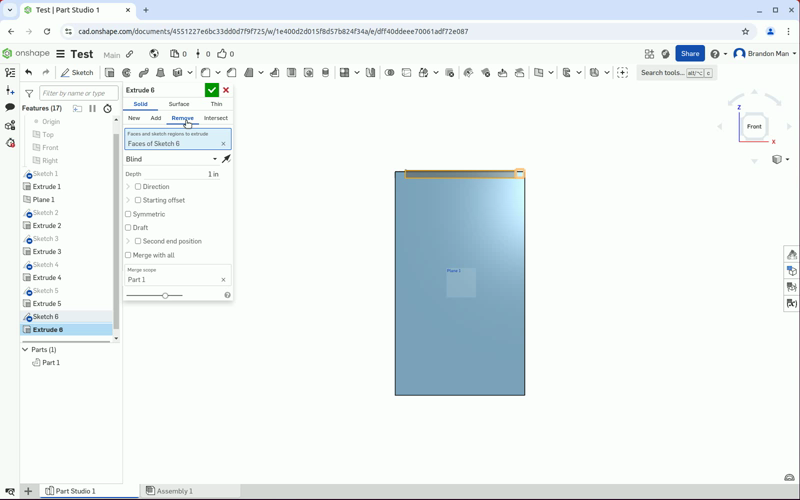
key(tab, 4)
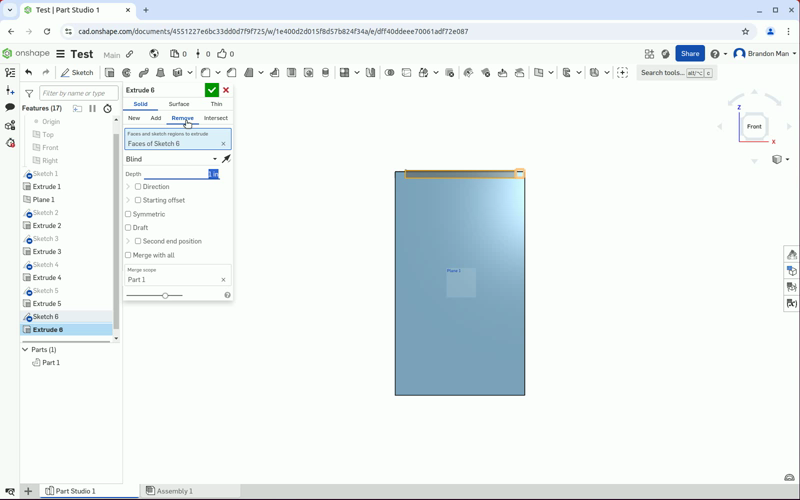
text(0.722)
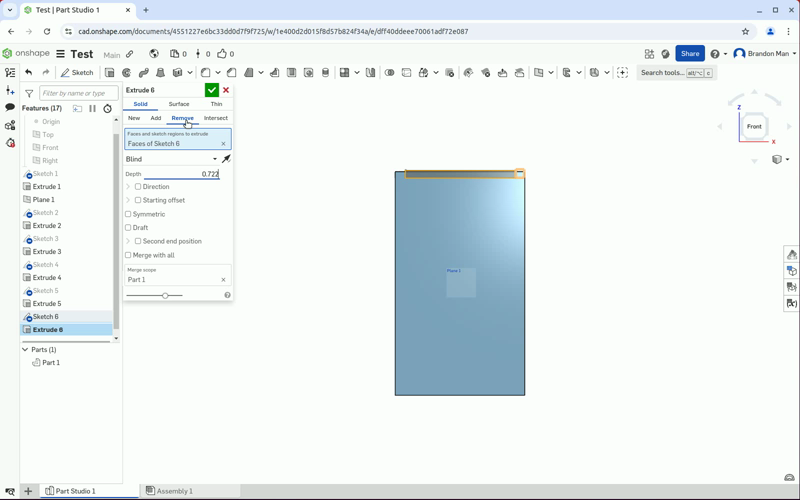
key(tab, 6)
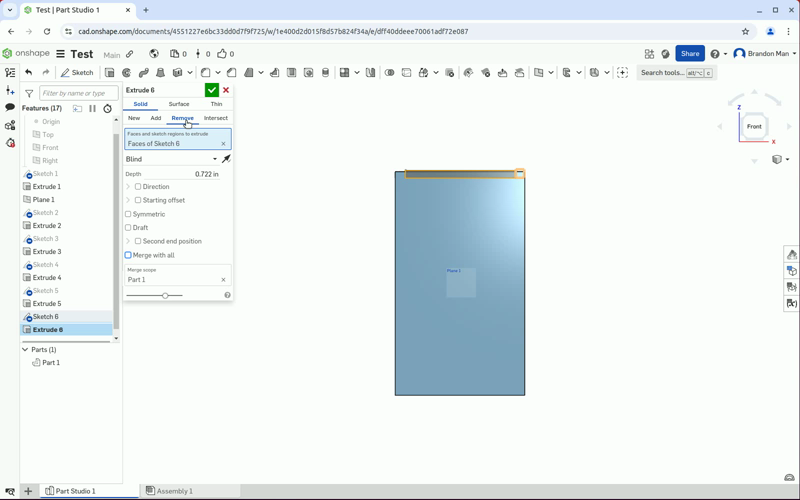
key(space)
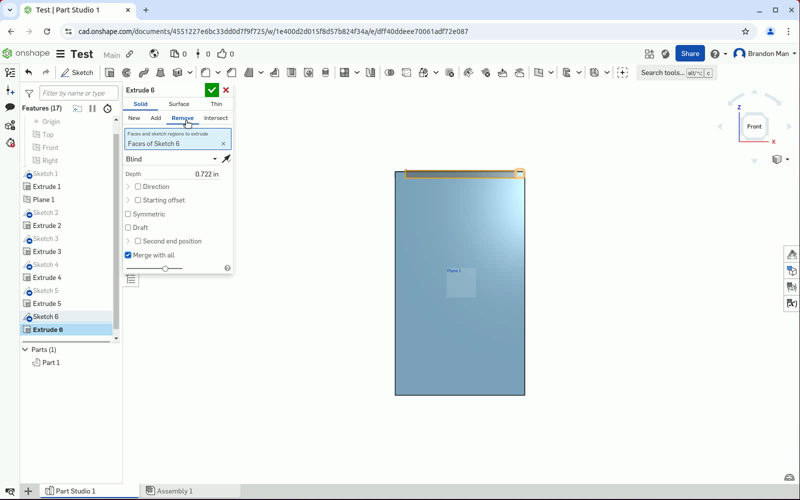
key(enter)
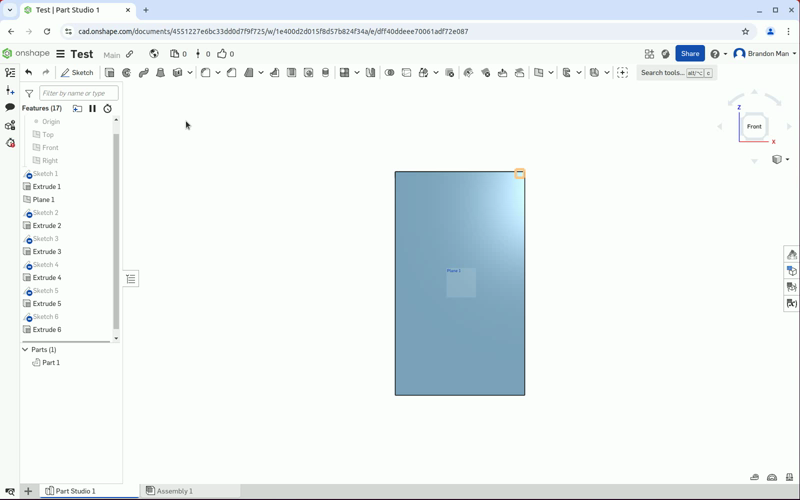
key(shift+h)
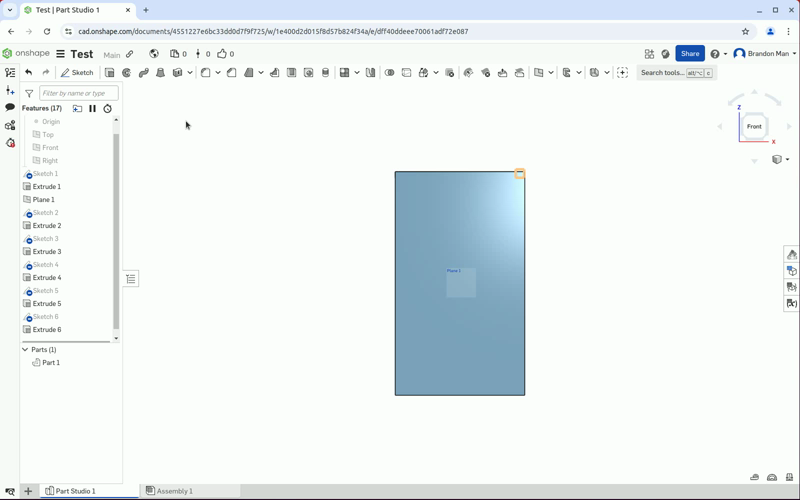
key(shift+h)
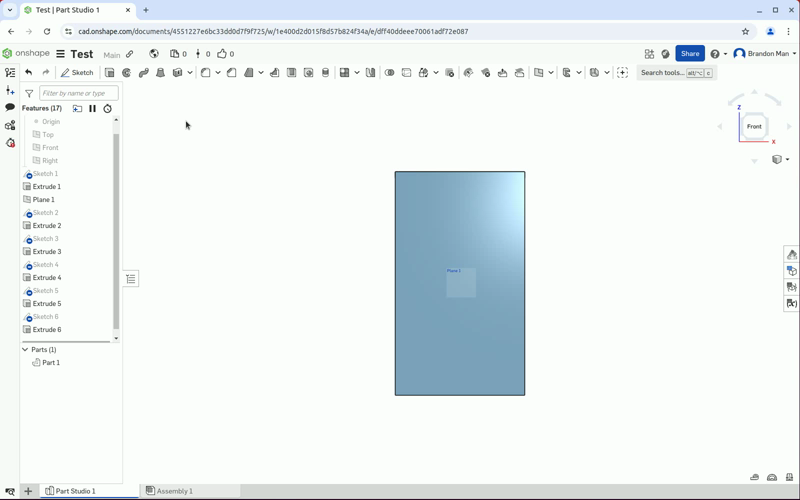
mouse_move(69, 176)
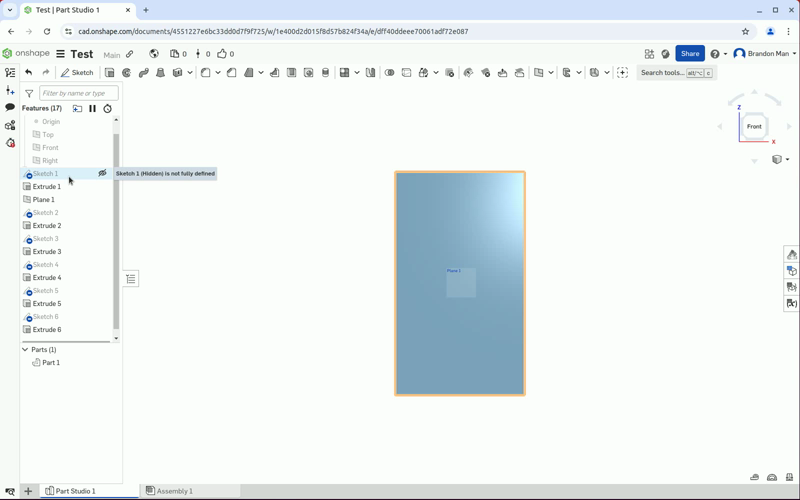
click(69, 176)
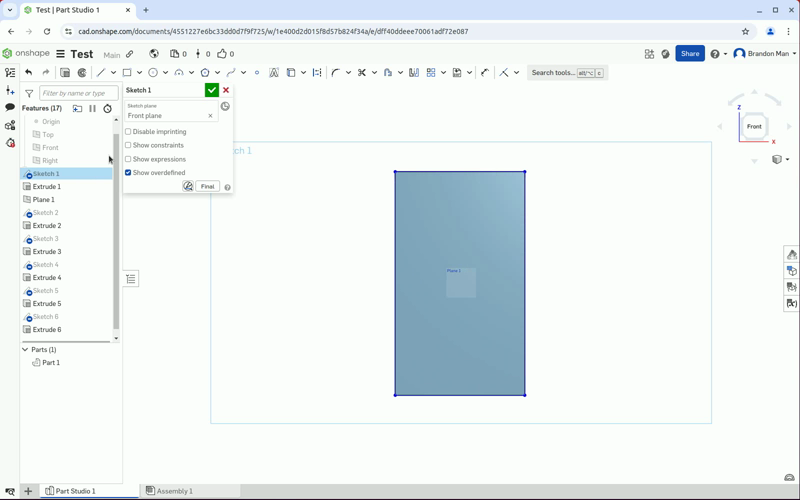
mouse_move(229, 92)
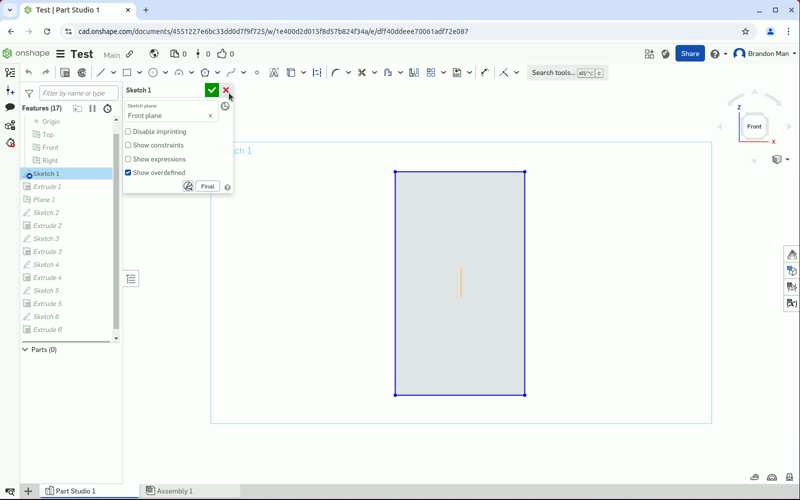
click(229, 92)
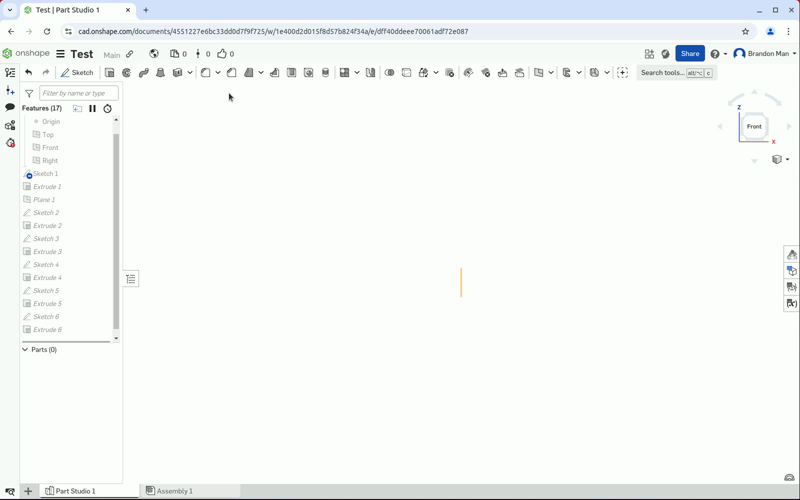
key(shift+s)
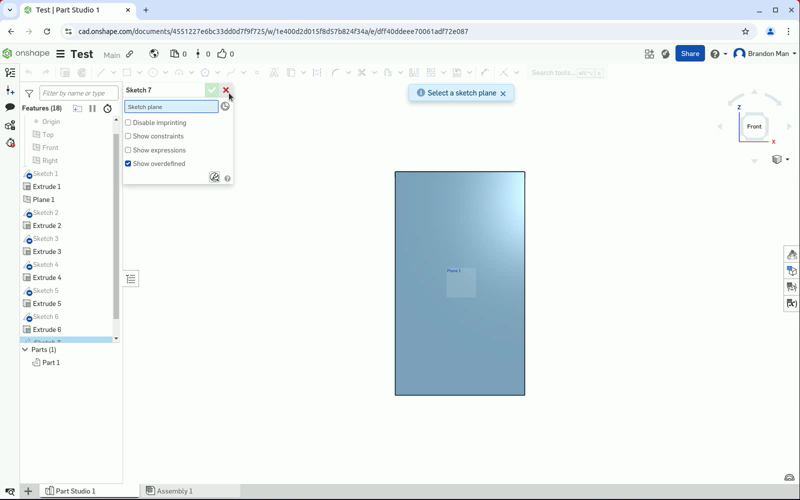
mouse_move(69, 189)
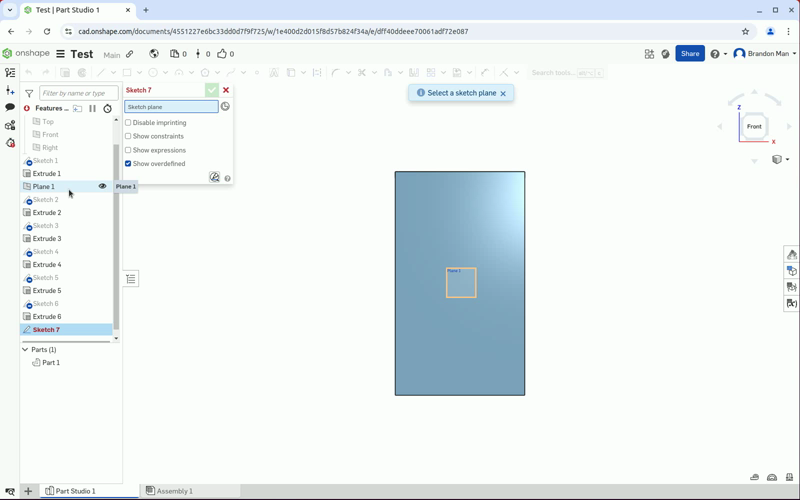
click(69, 189)
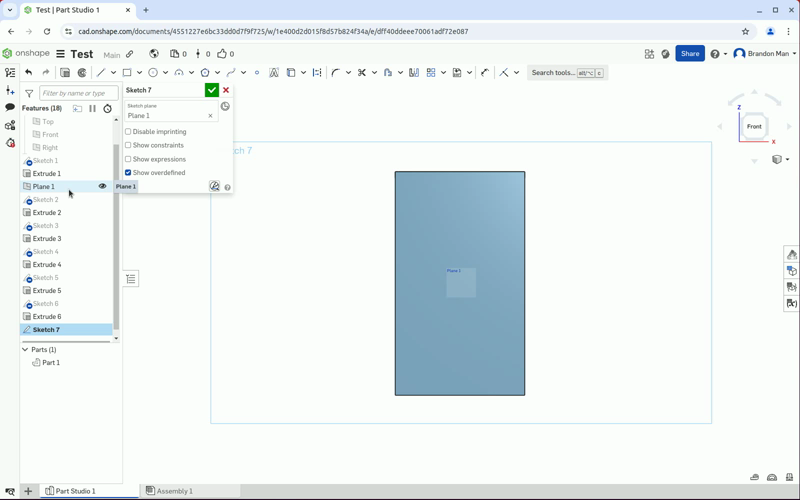
mouse_move(73, 352)
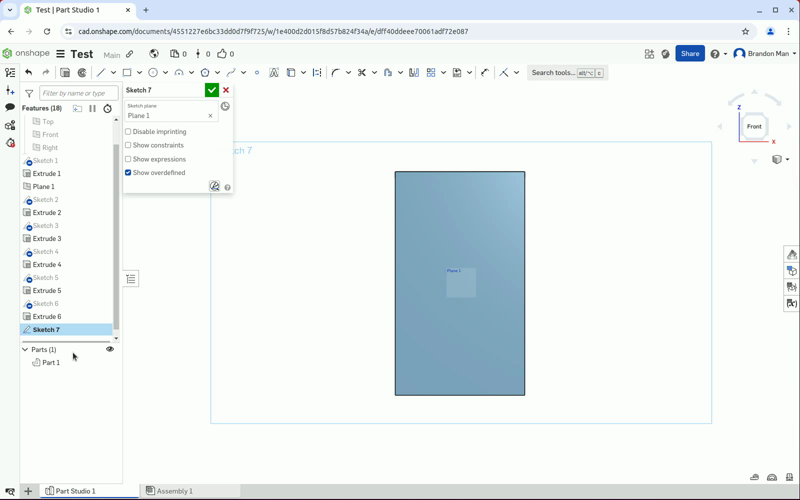
key(y)
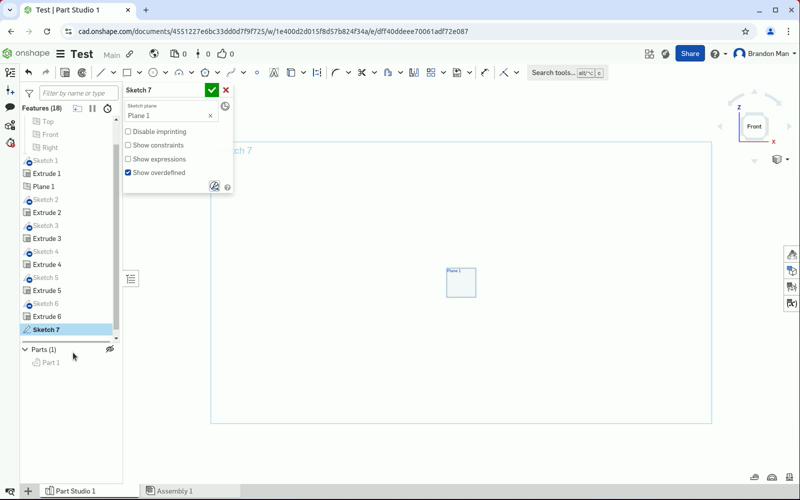
key(l)
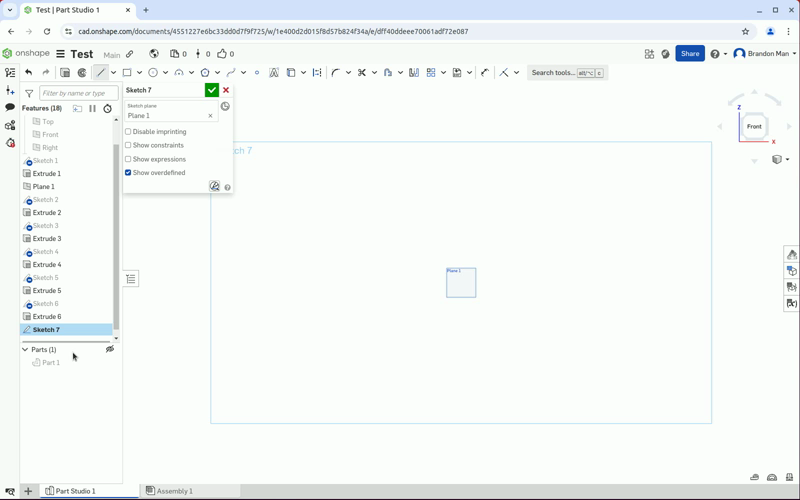
key_down(shift)
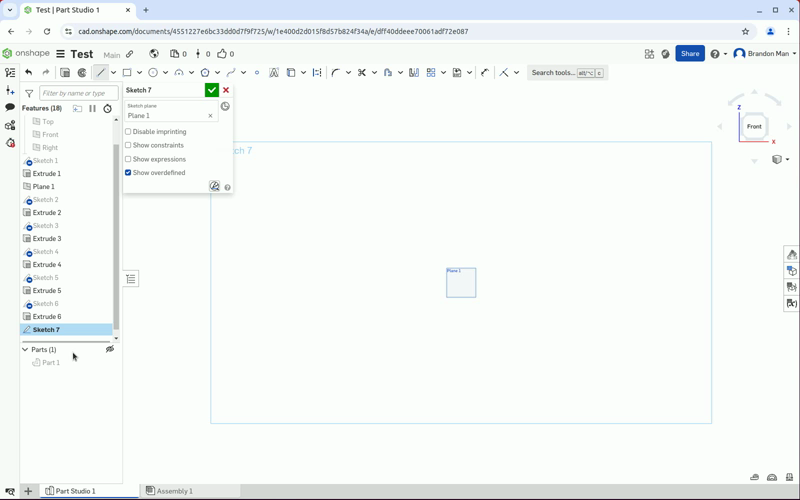
mouse_move(405, 395)
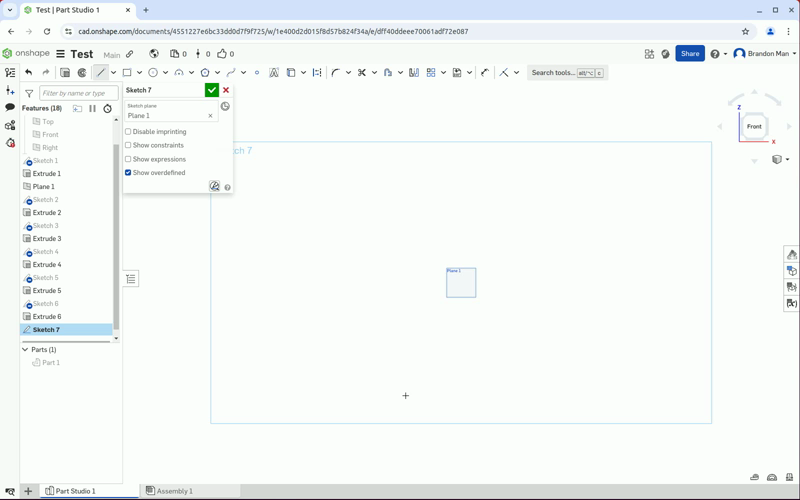
click(405, 395)
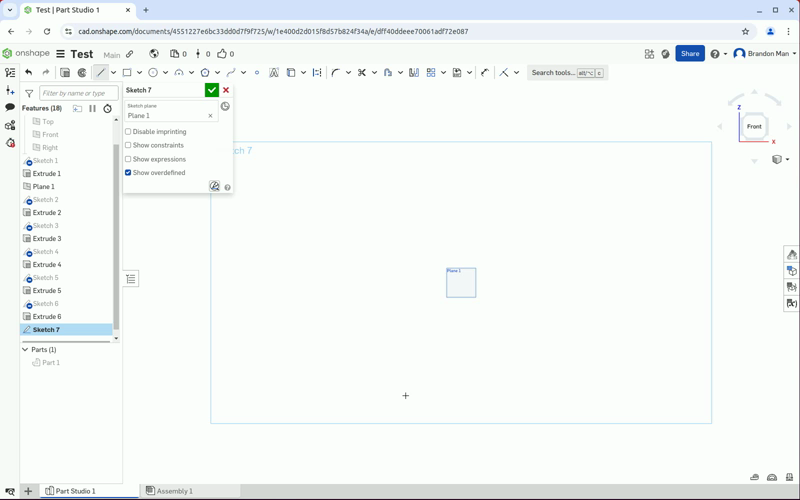
key_up(shift)
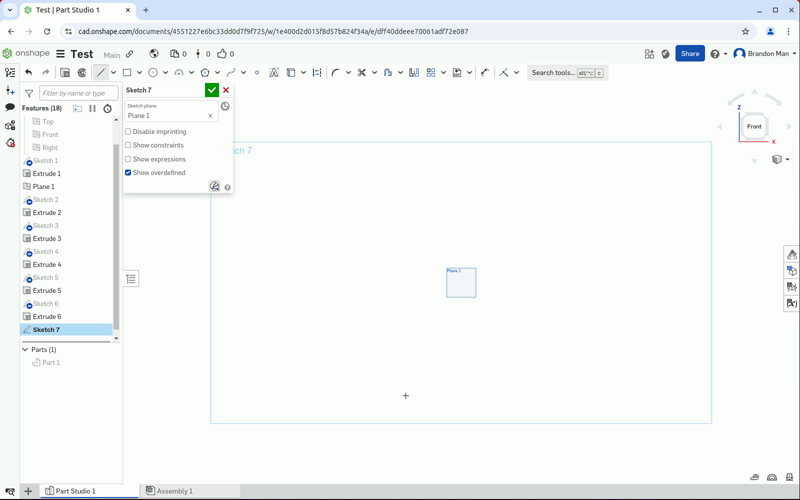
key_down(shift)
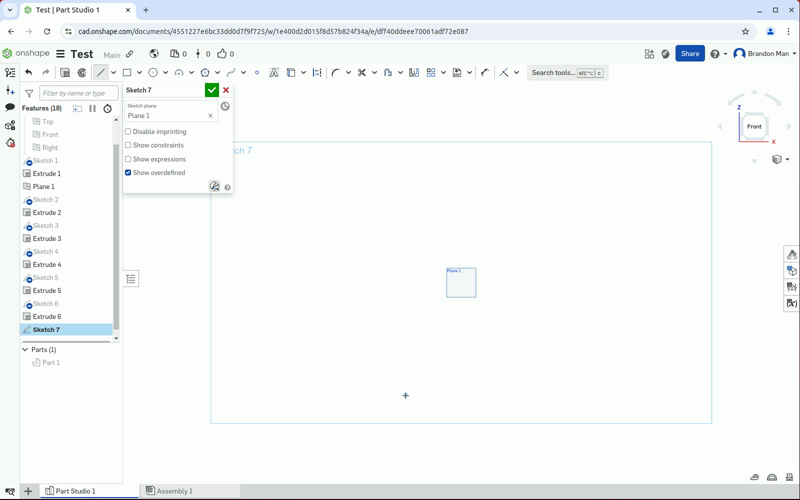
mouse_move(516, 395)
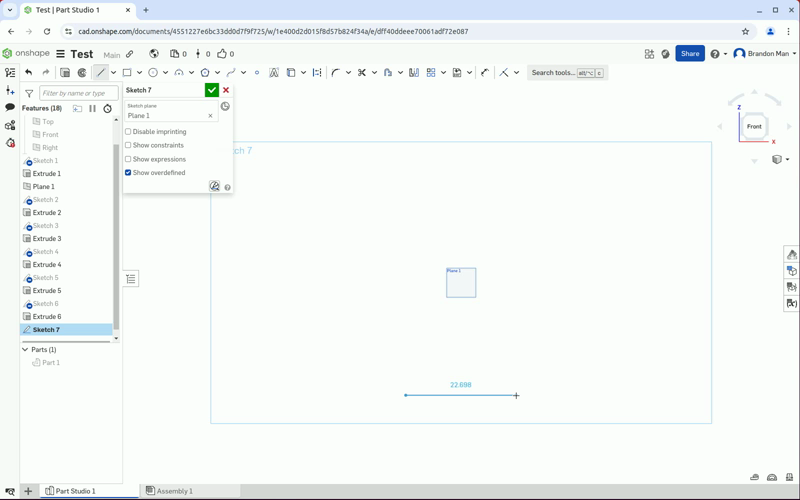
click(516, 395)
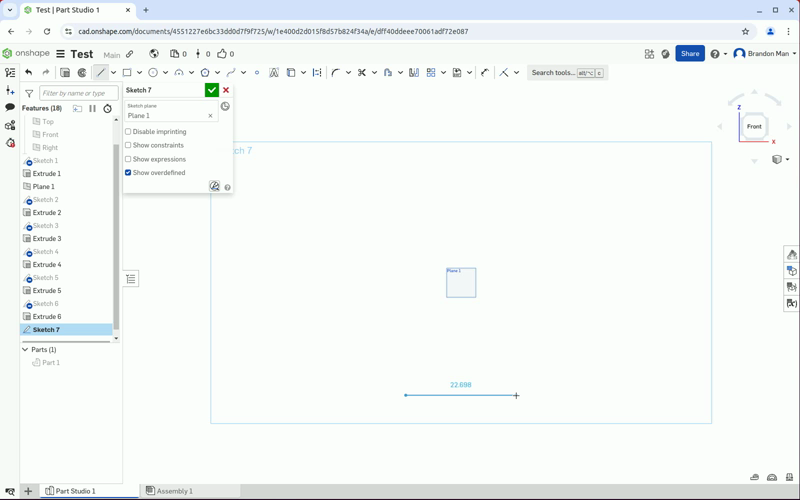
key_up(shift)
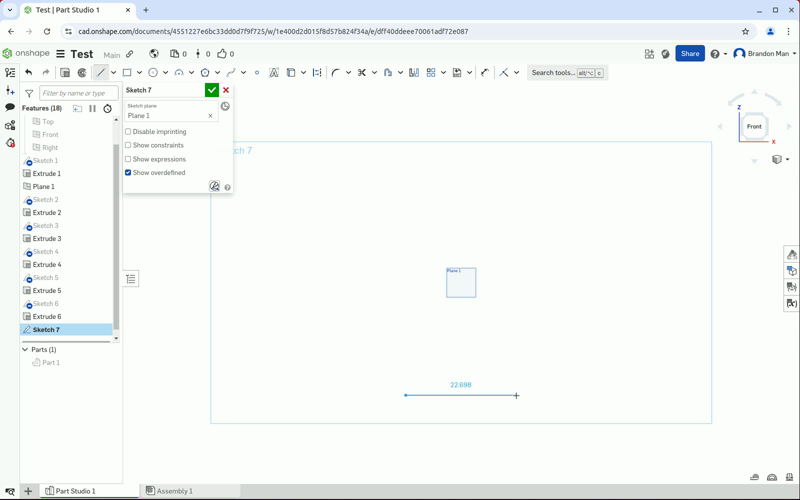
key_down(shift)
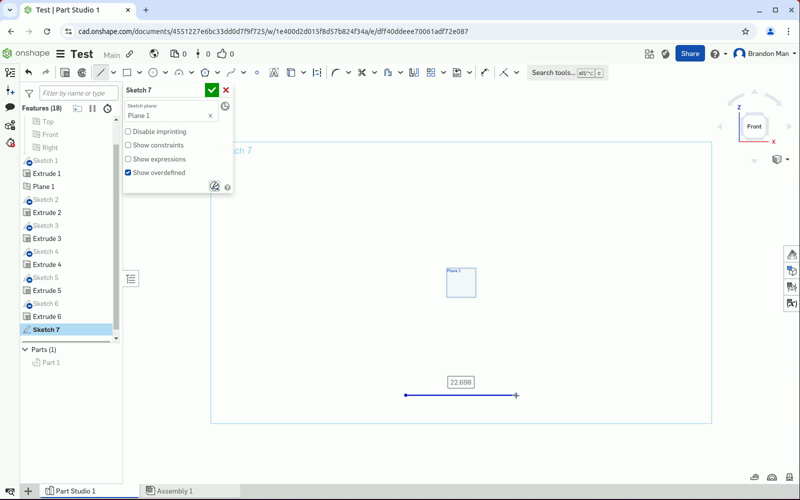
mouse_move(546, 395)
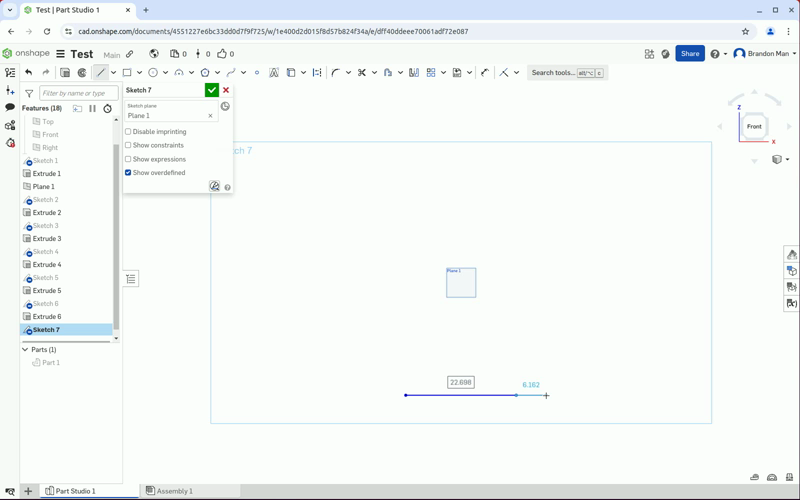
mouse_move(516, 384)
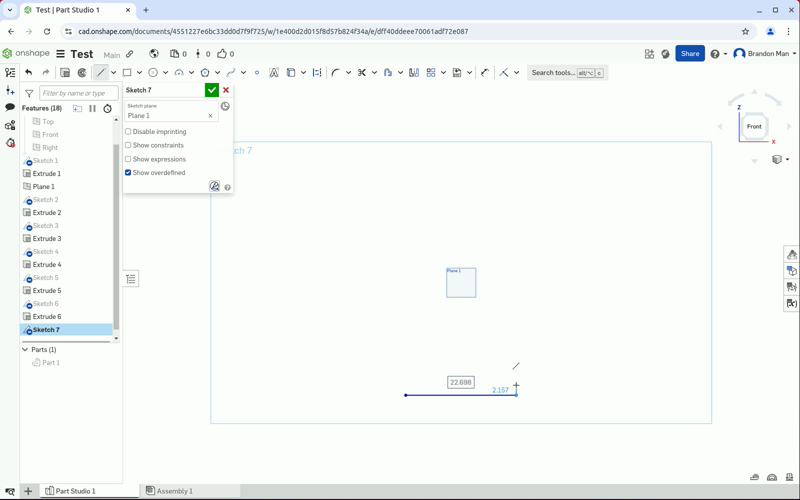
click(516, 384)
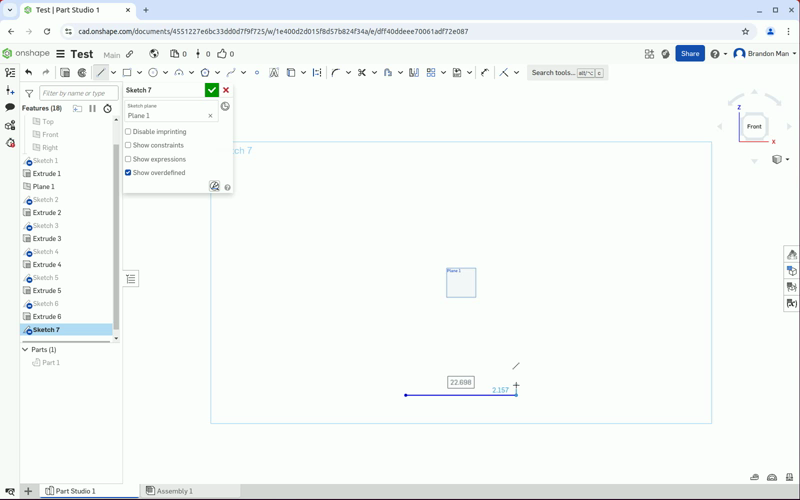
key_up(shift)
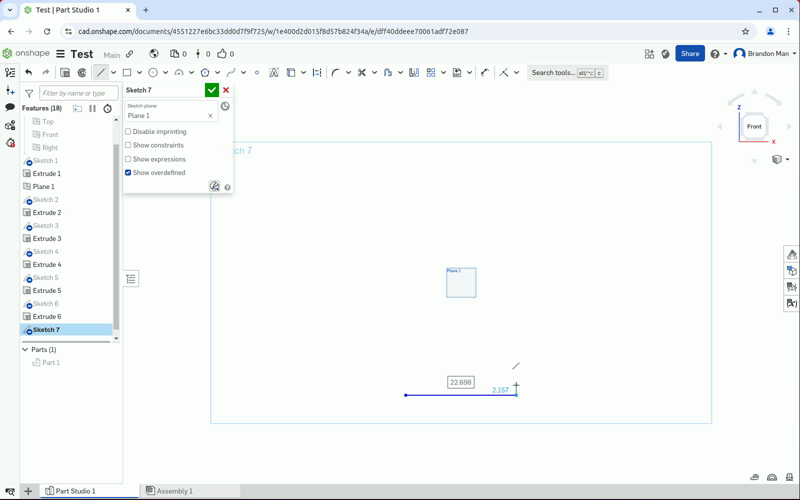
key_down(shift)
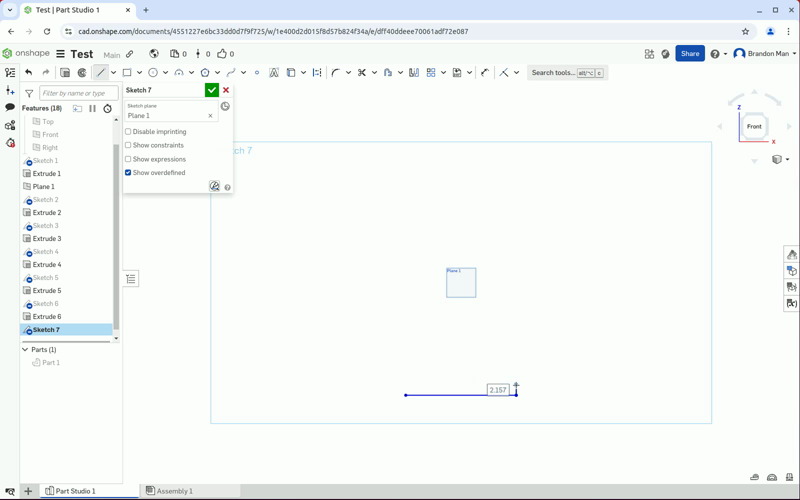
mouse_move(405, 384)
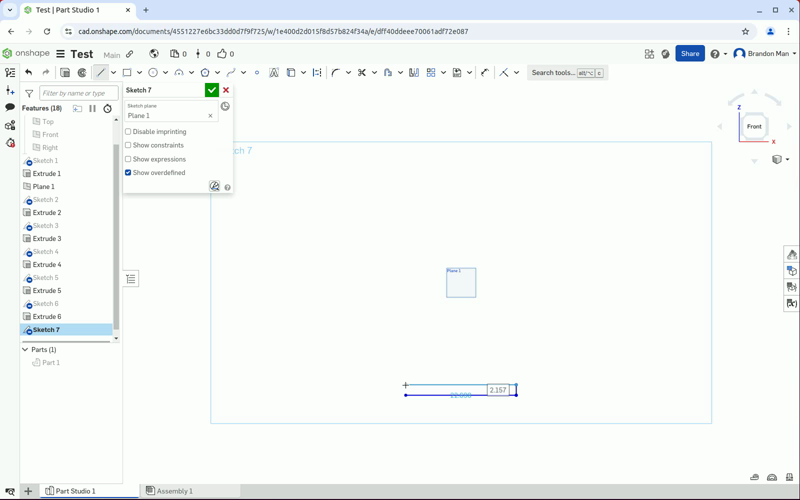
click(405, 384)
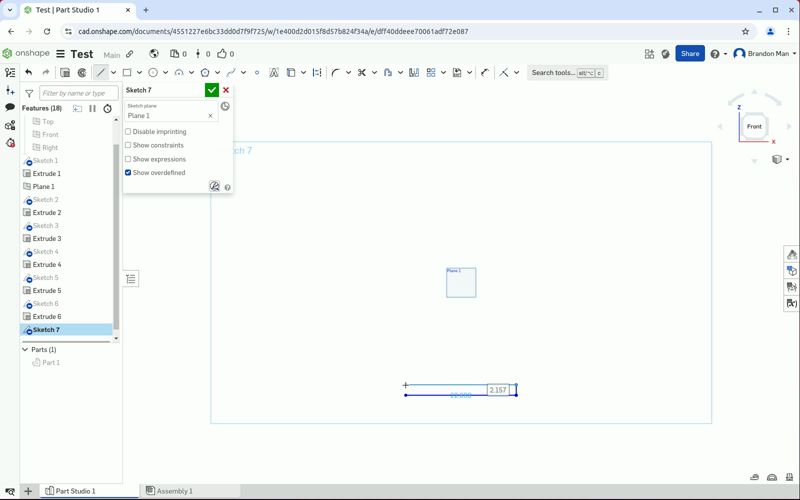
key_up(shift)
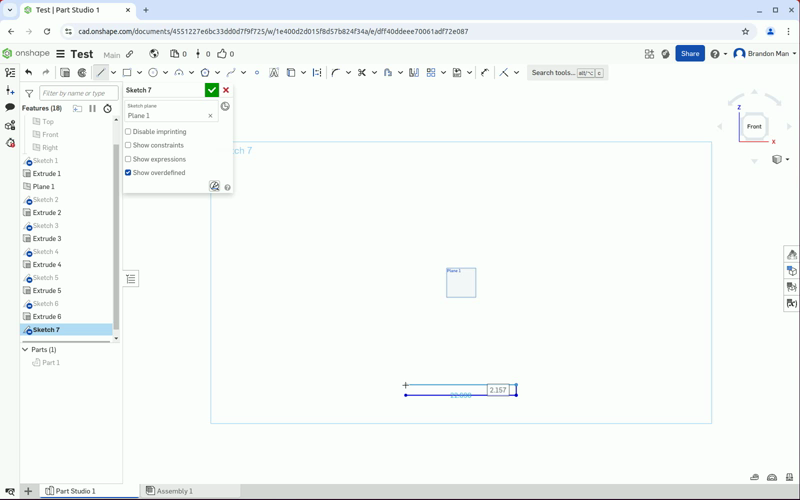
mouse_move(435, 384)
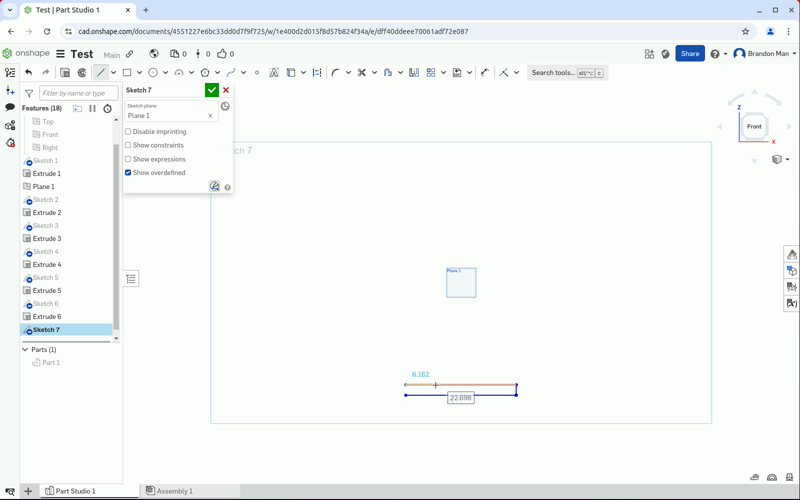
key_down(shift)
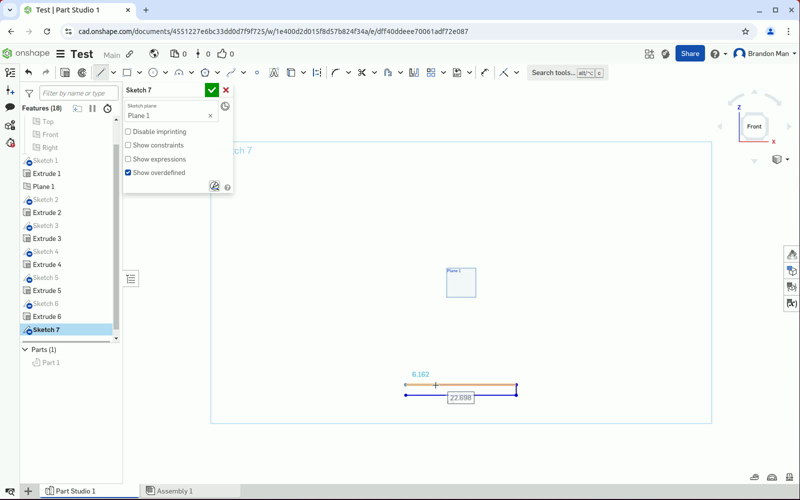
mouse_move(405, 395)
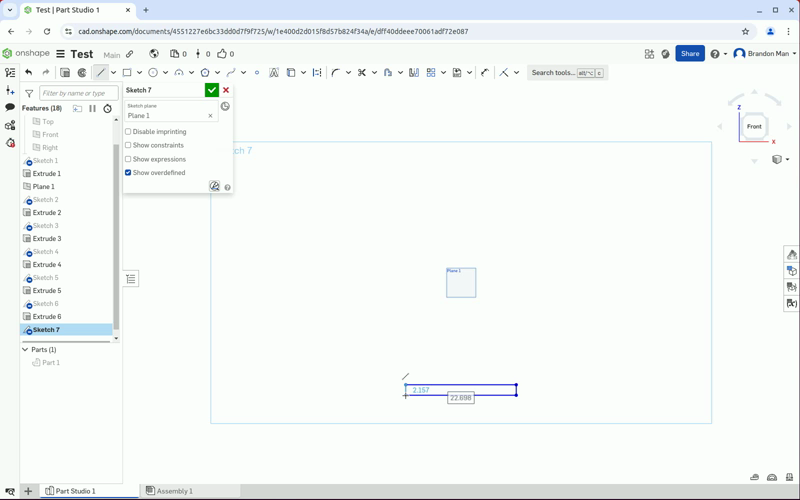
key_up(shift)
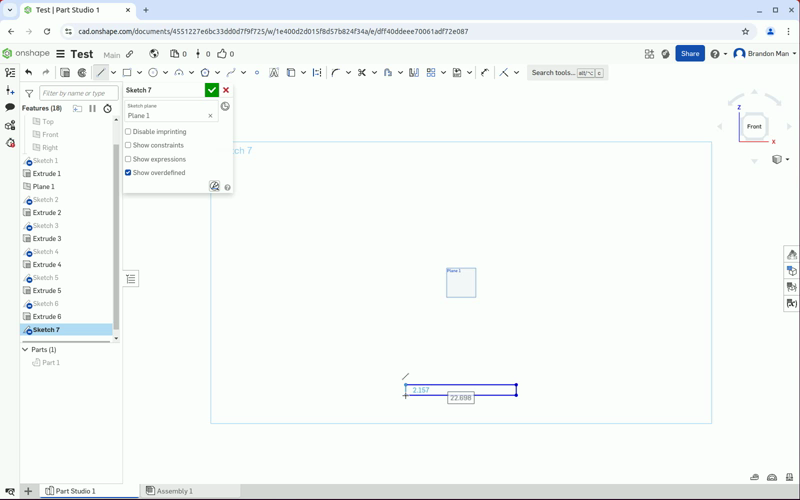
click(405, 395)
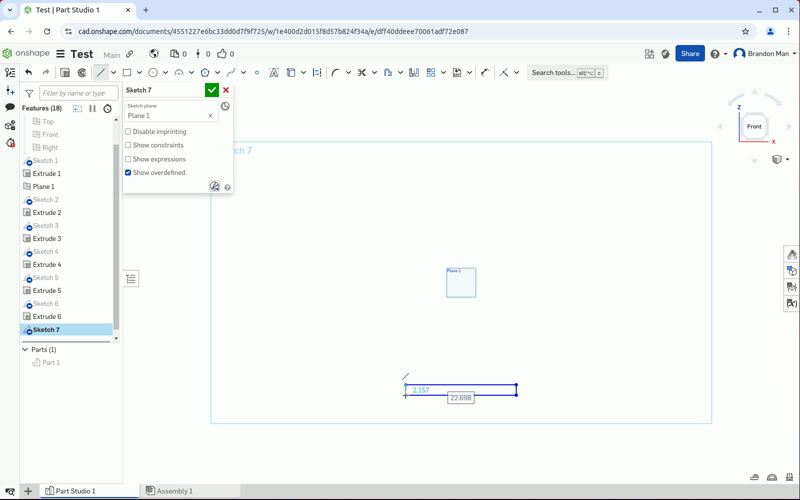
key(esc)
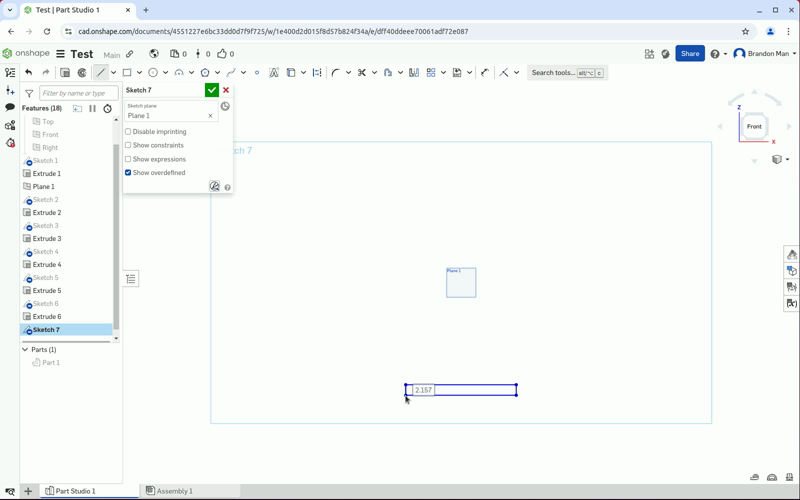
mouse_move(459, 391)
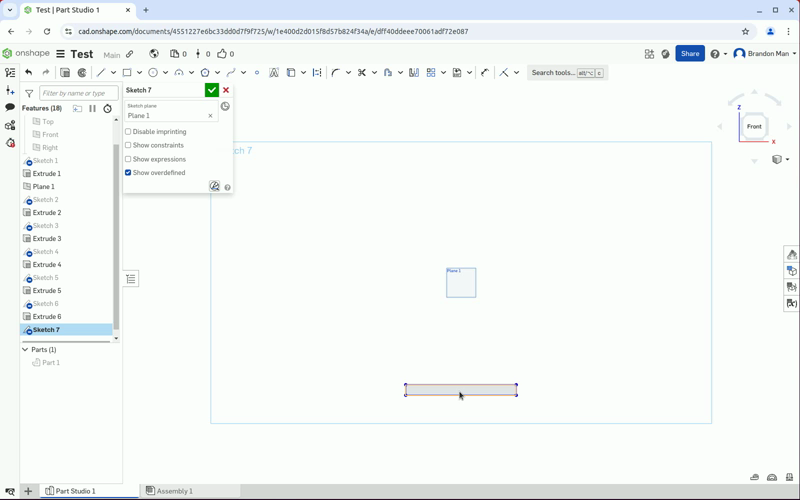
scroll(6)
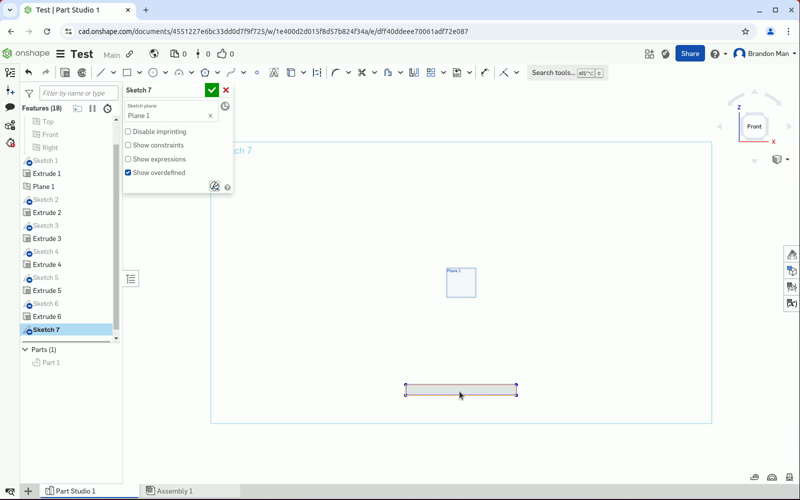
scroll(6)
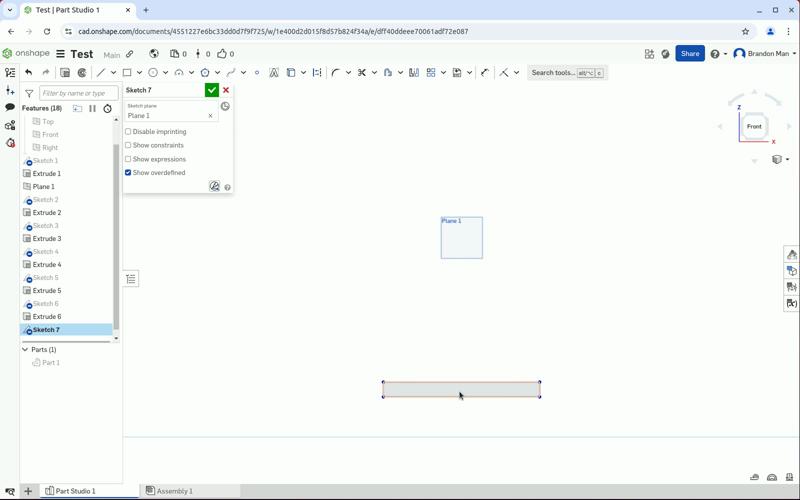
scroll(6)
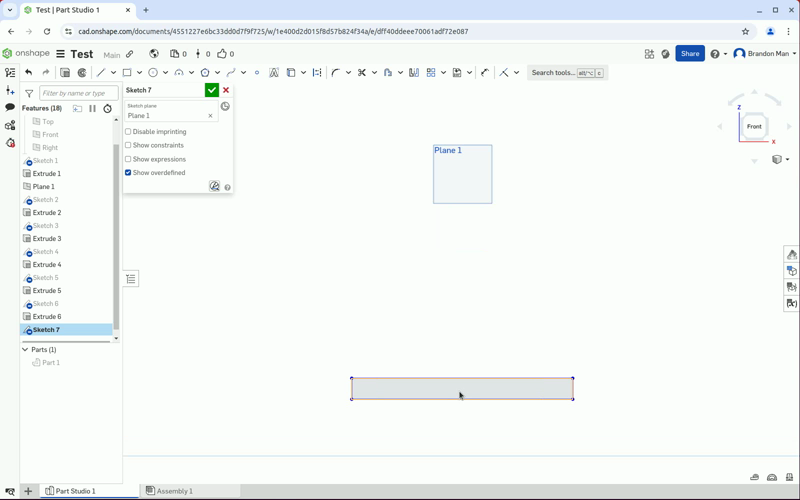
scroll(6)
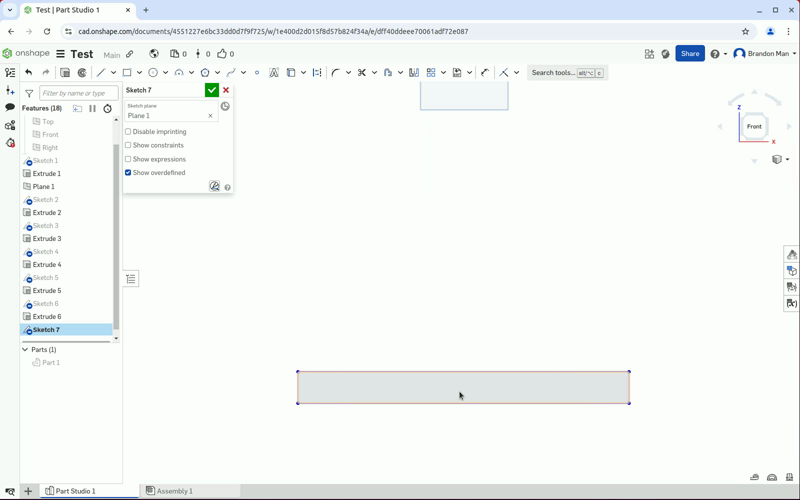
scroll(6)
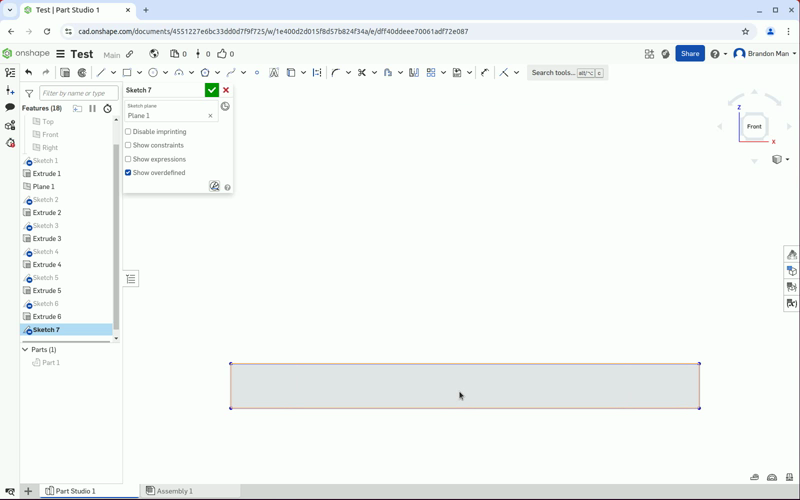
scroll(6)
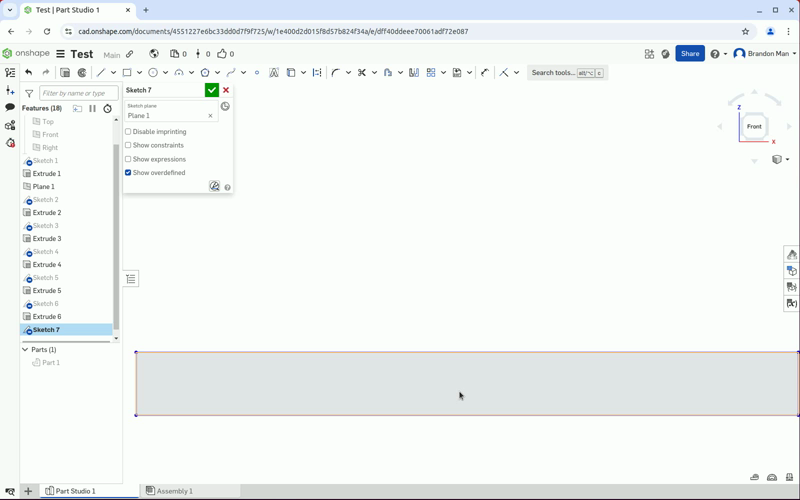
scroll(6)
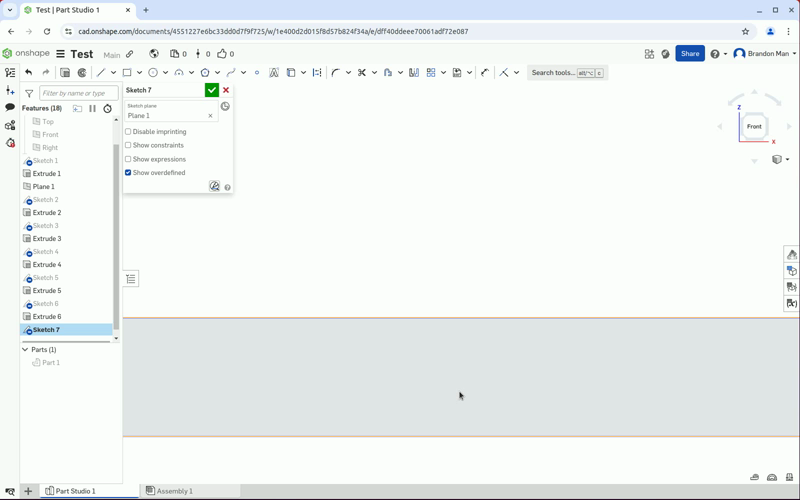
click(459, 391)
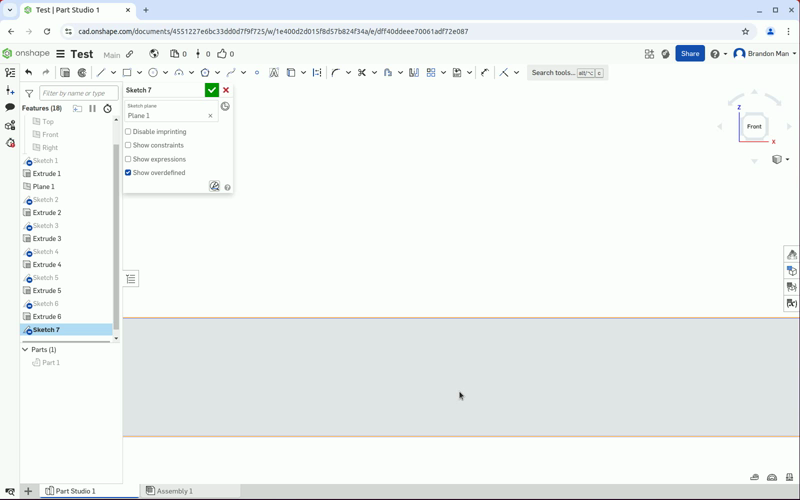
scroll(-6)
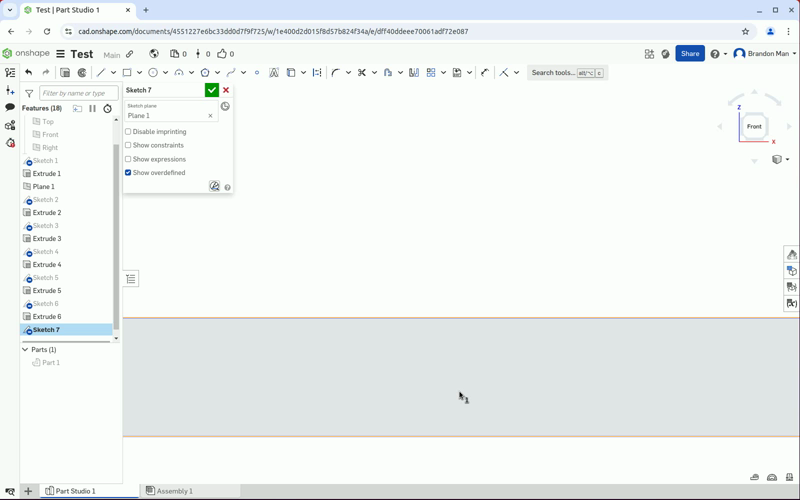
scroll(-6)
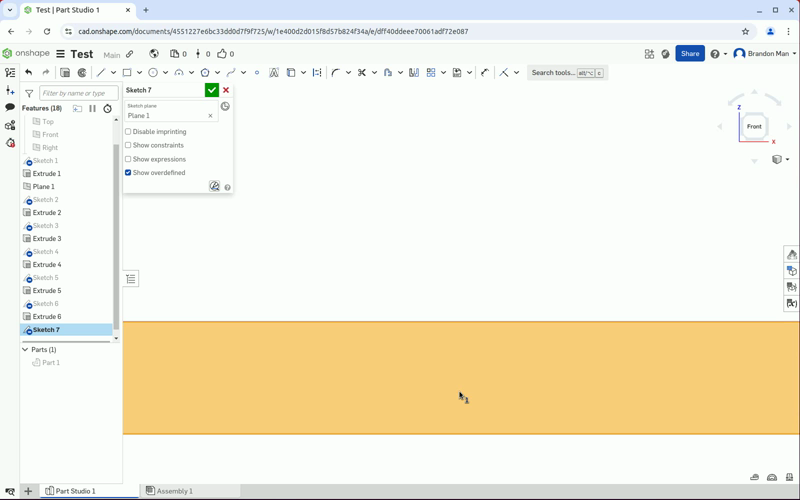
scroll(-6)
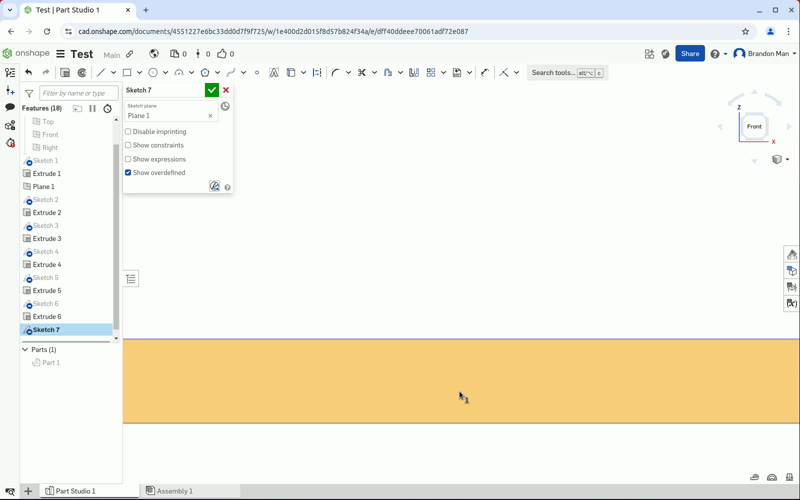
scroll(-6)
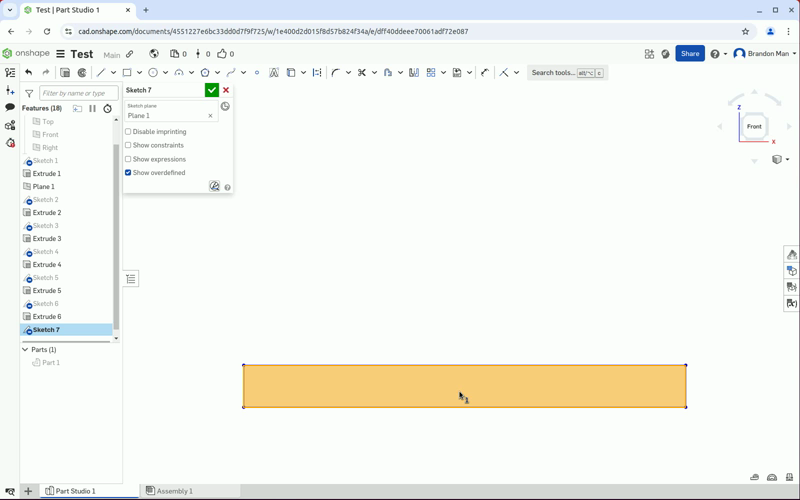
scroll(-6)
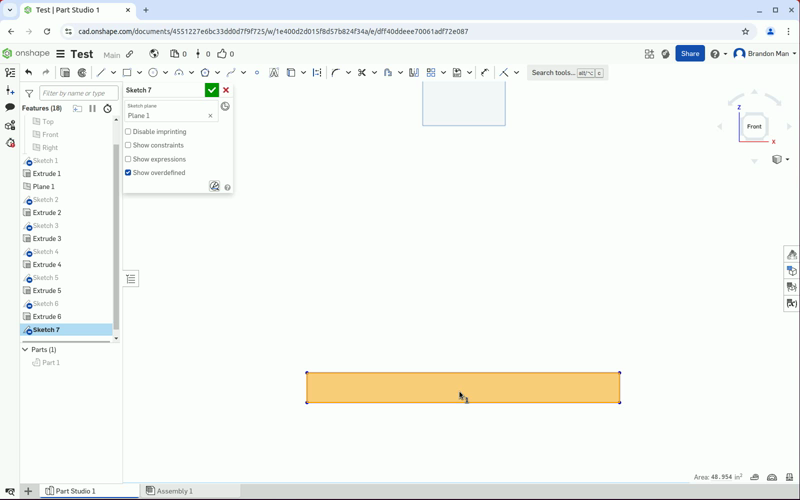
scroll(-6)
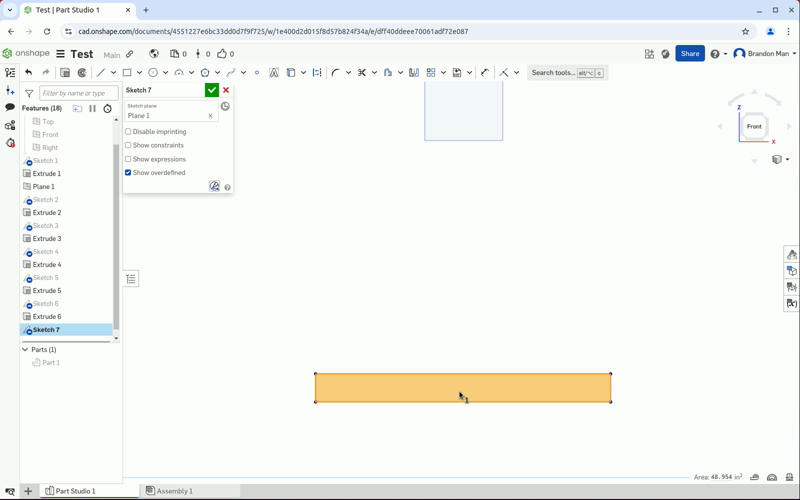
scroll(-6)
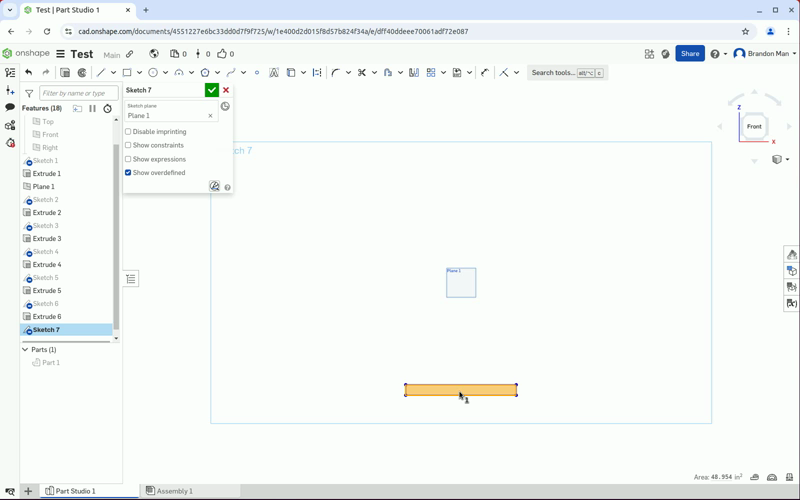
mouse_move(73, 352)
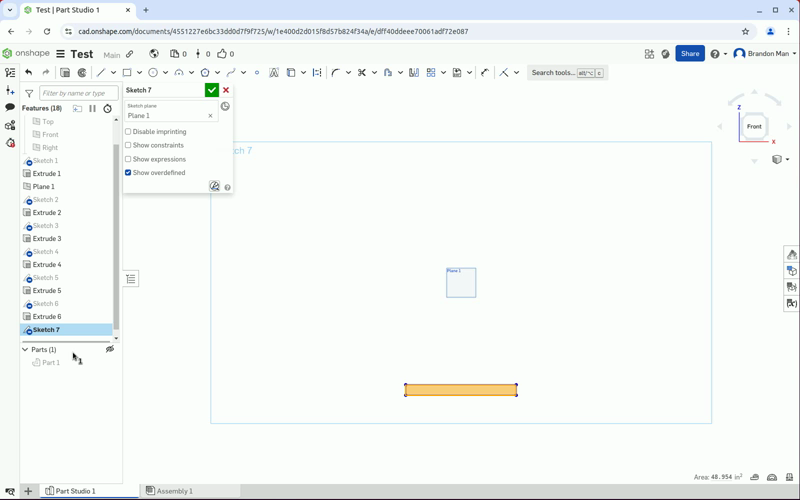
key(shift+y)
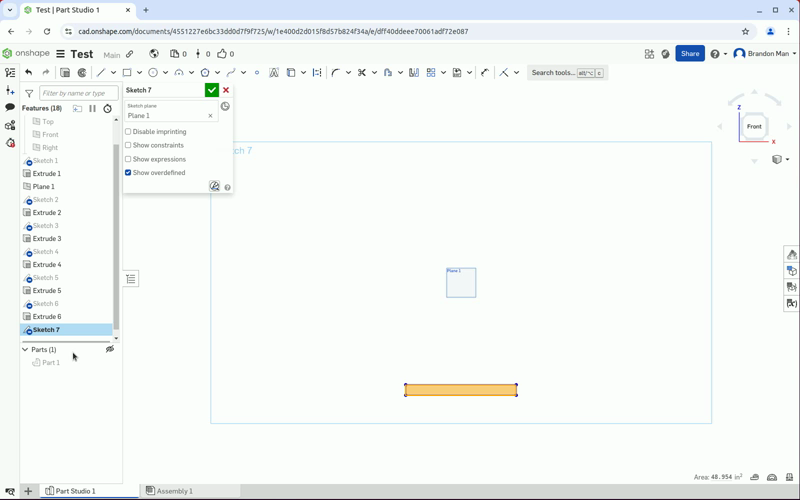
key(shift+e)
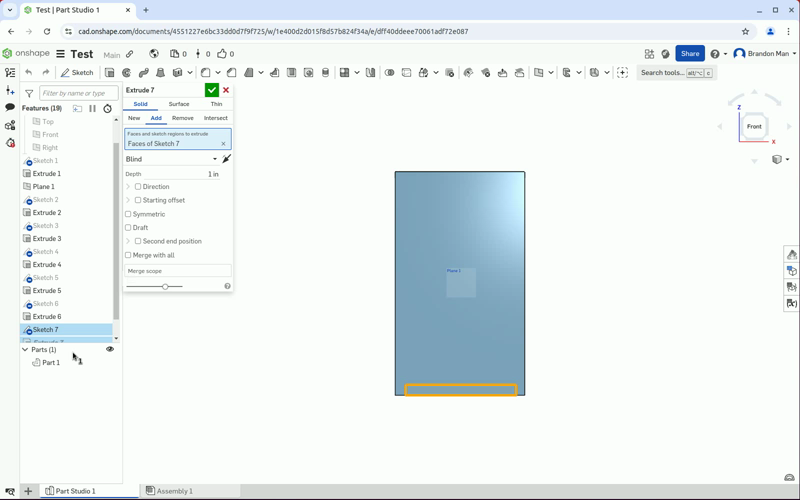
mouse_move(143, 106)
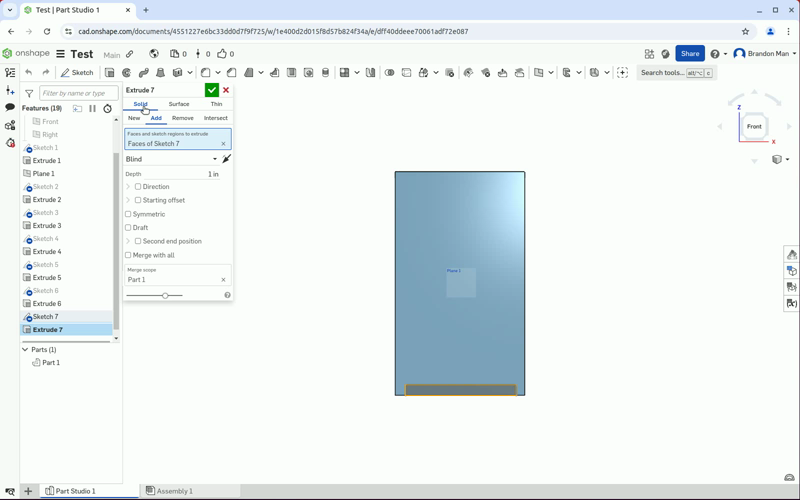
click(143, 106)
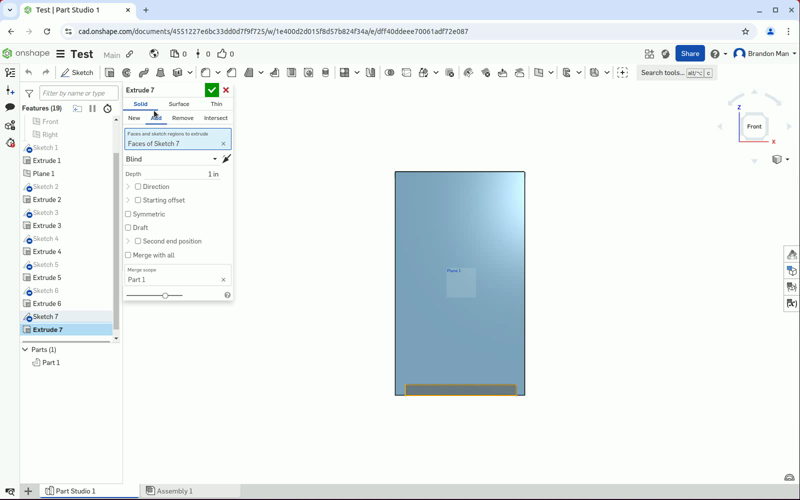
mouse_move(186, 120)
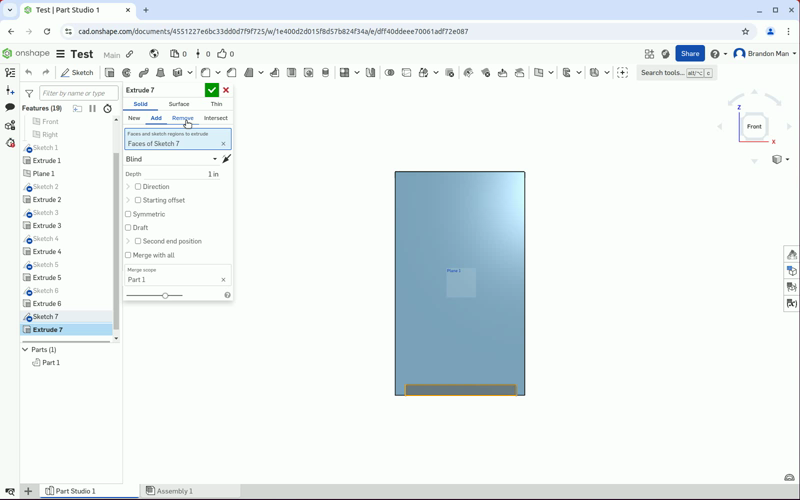
click(186, 120)
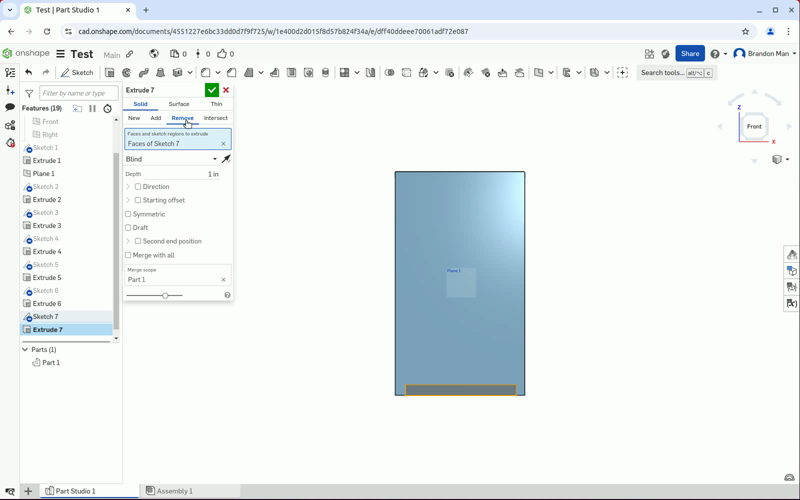
key(tab, 4)
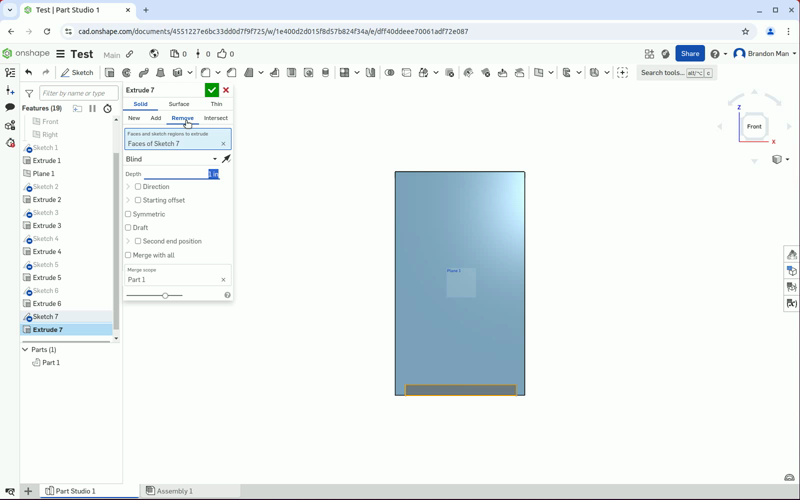
text(0.722)
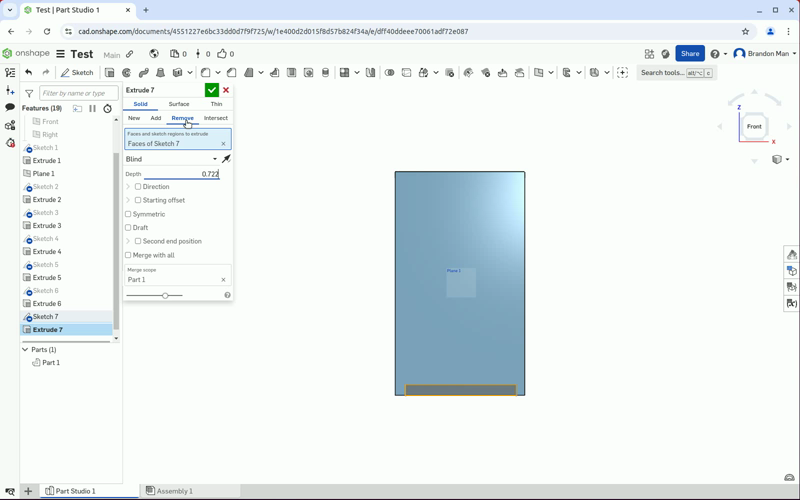
key(tab, 6)
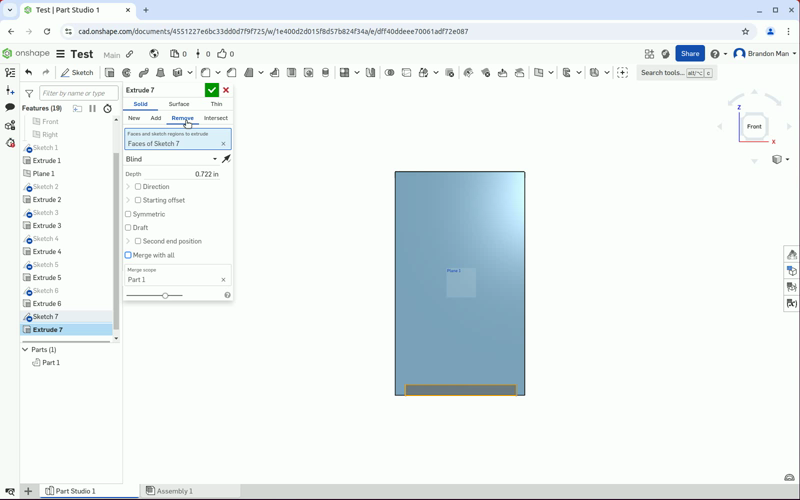
key(space)
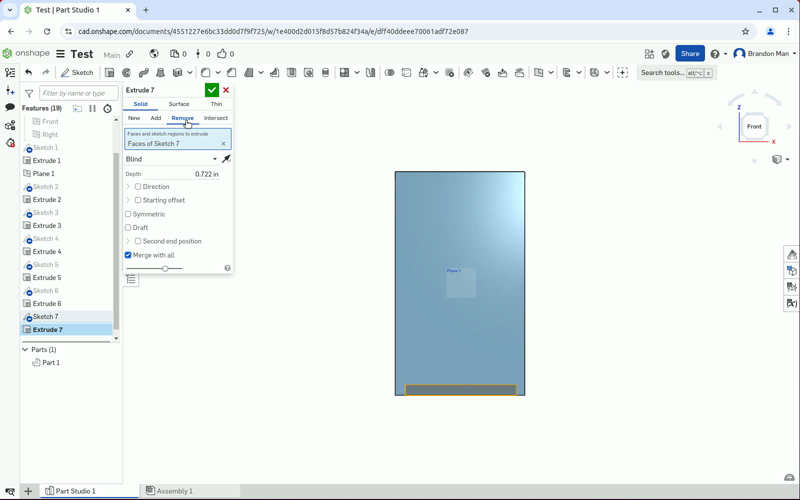
key(enter)
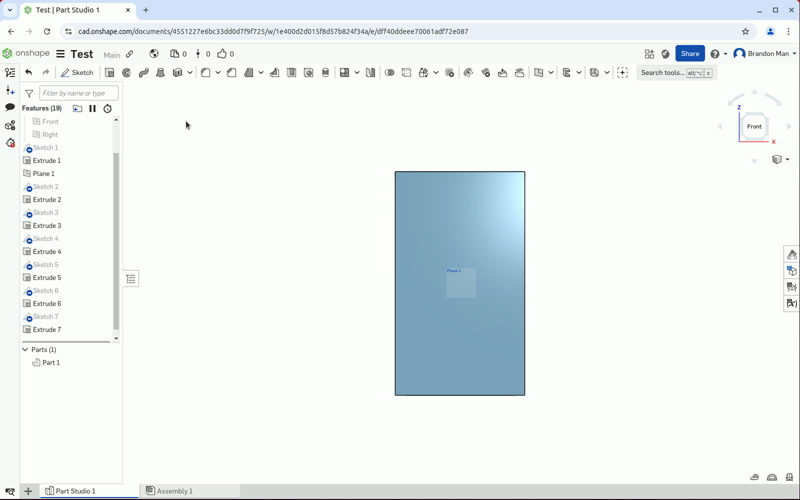
key(shift+h)
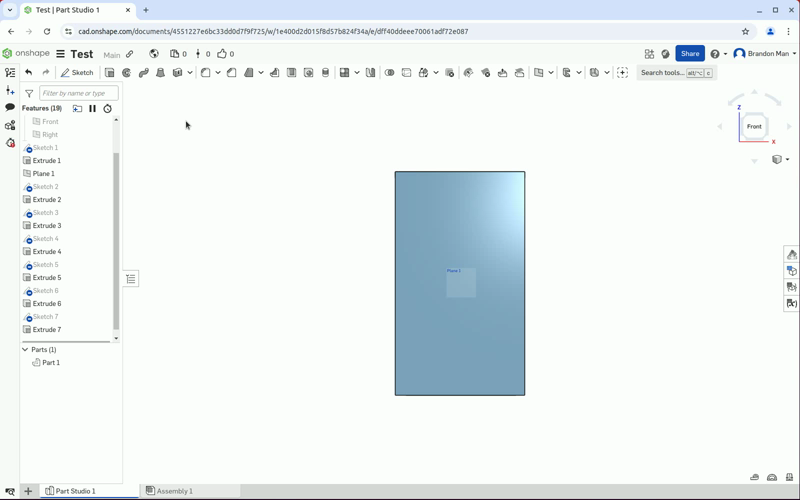
key(shift+h)
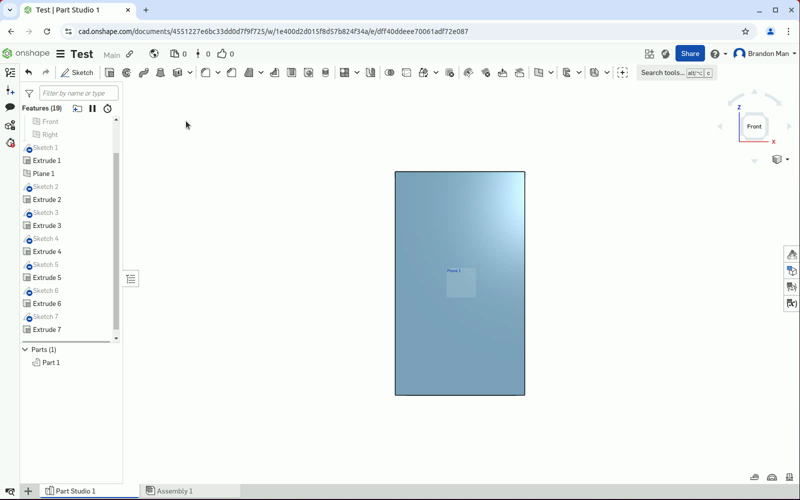
mouse_move(69, 150)
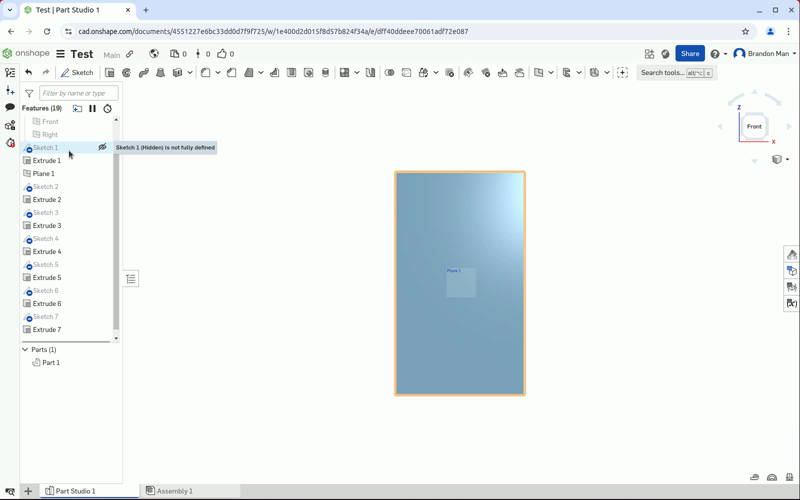
click(69, 150)
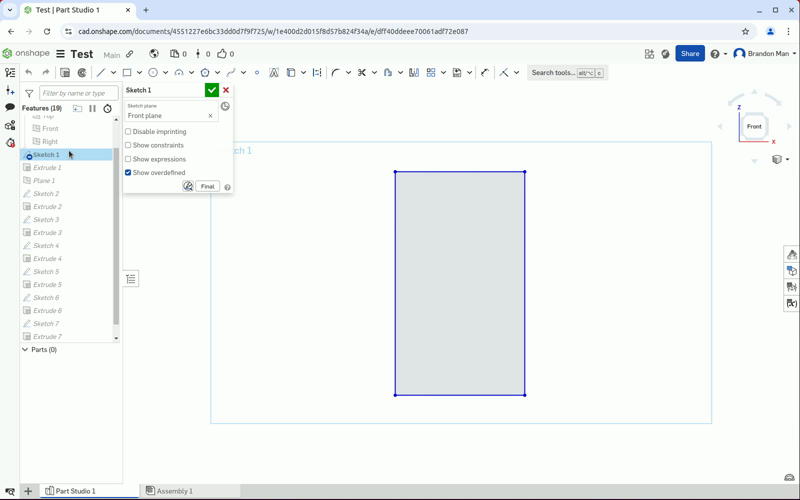
mouse_move(229, 92)
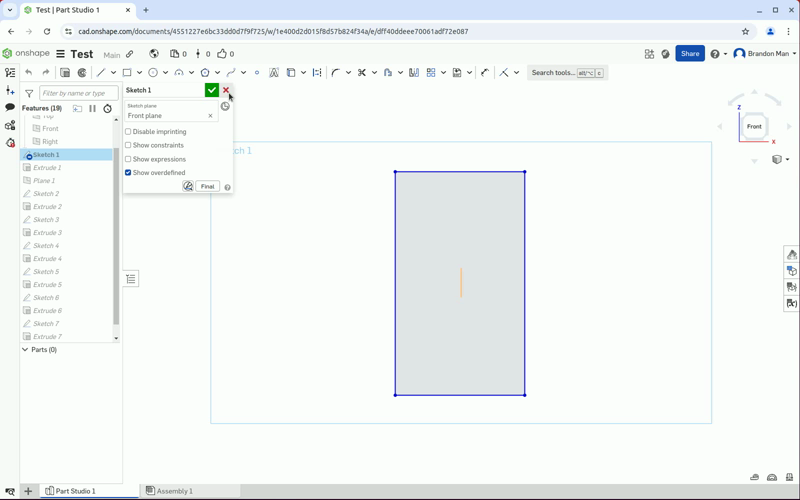
click(229, 92)
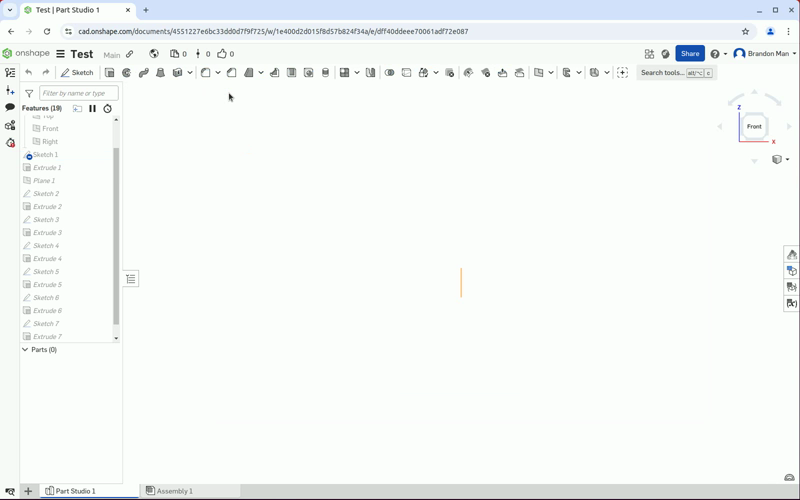
key(shift+s)
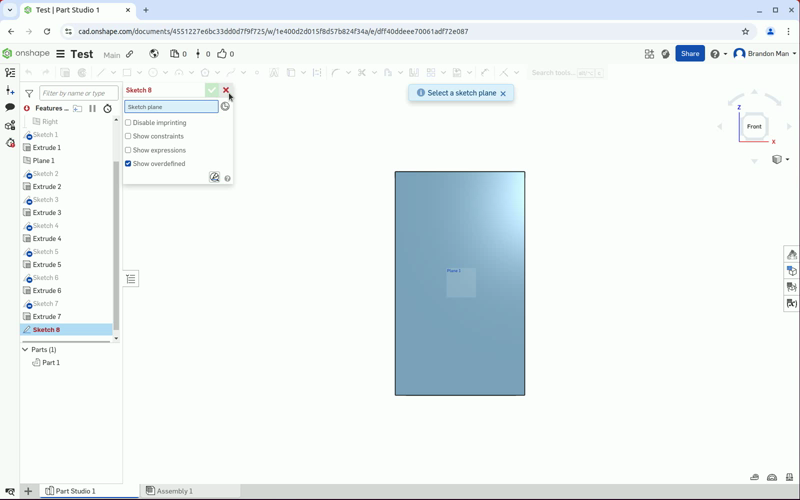
mouse_move(69, 163)
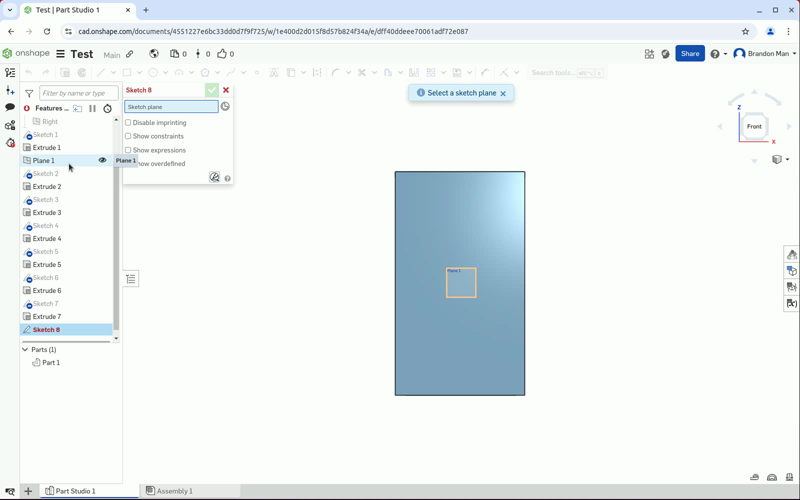
click(69, 163)
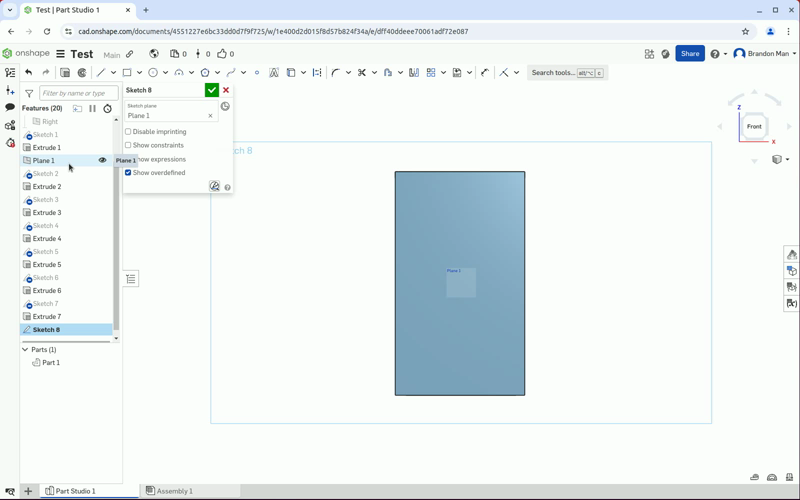
mouse_move(73, 352)
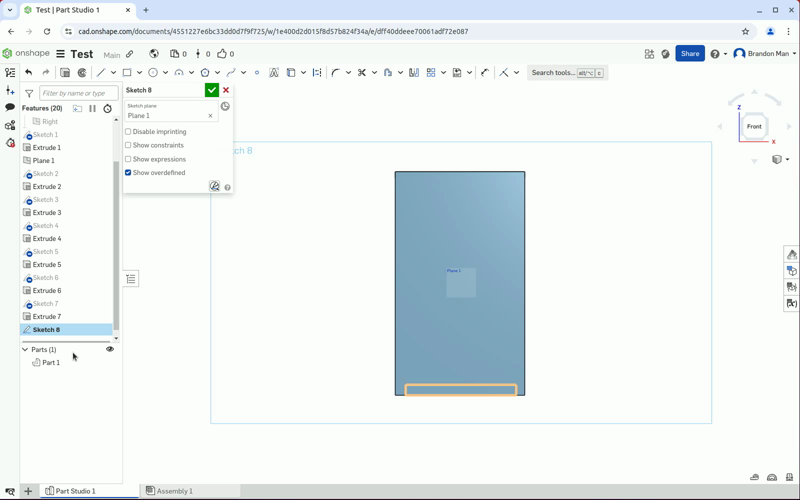
key(y)
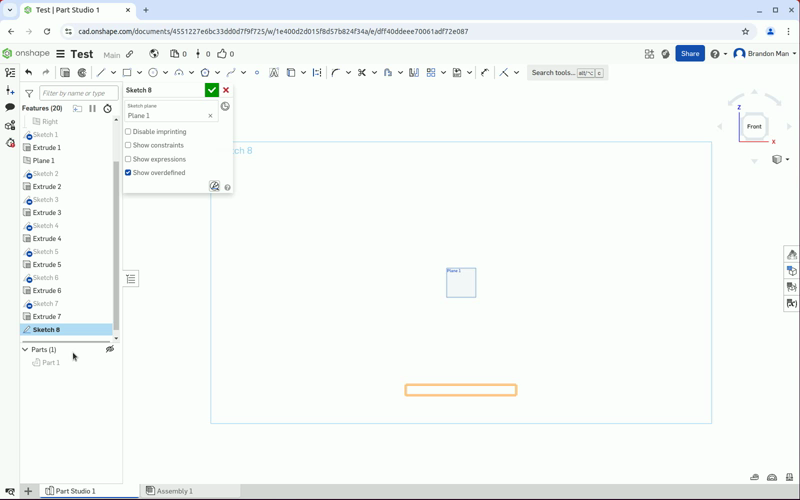
key(l)
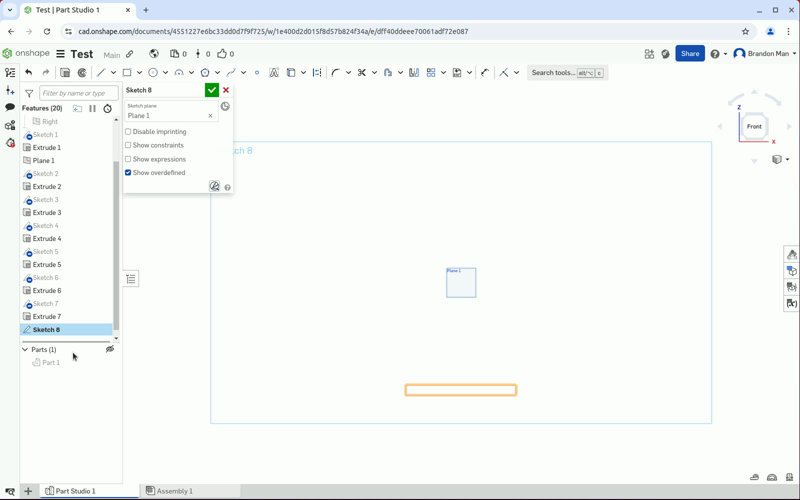
key_down(shift)
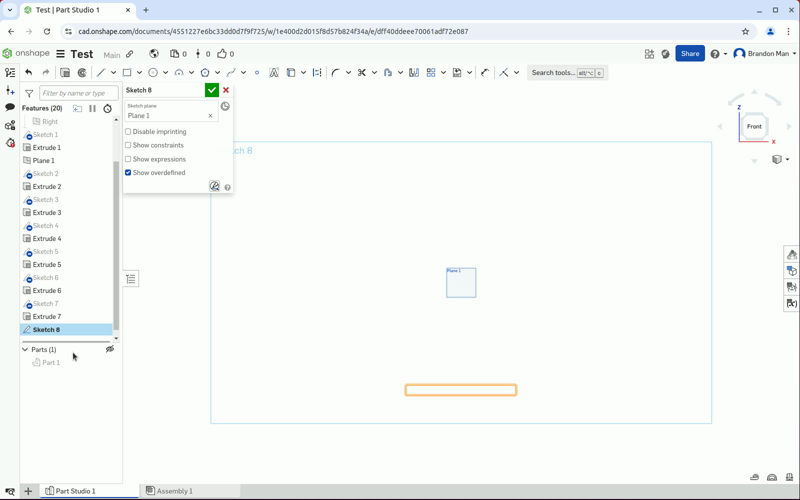
mouse_move(398, 395)
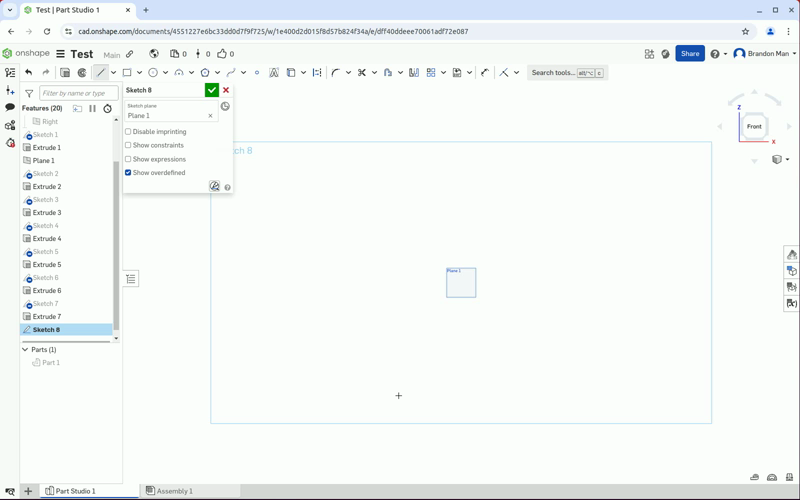
click(398, 395)
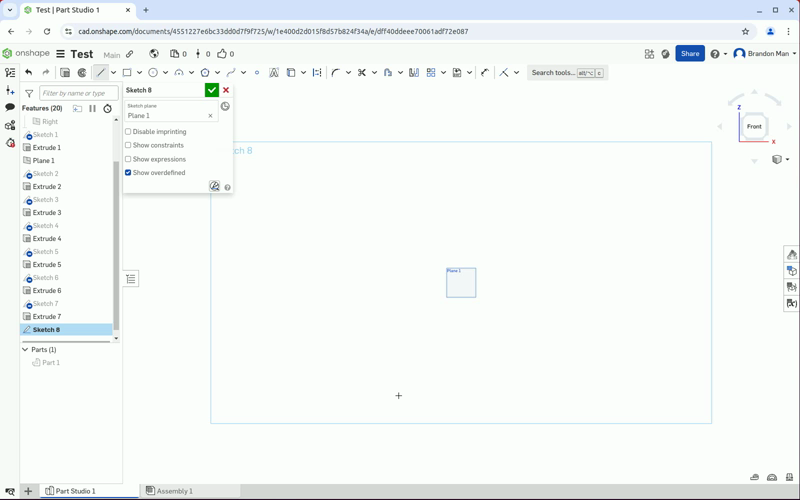
key_up(shift)
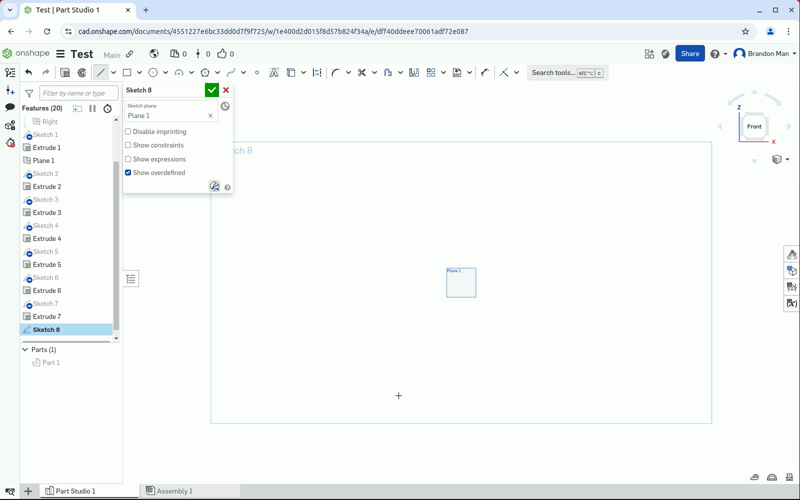
key_down(shift)
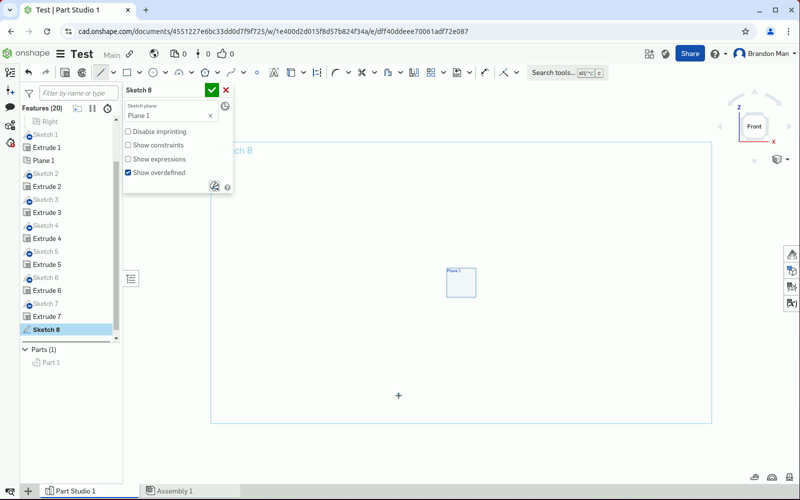
mouse_move(428, 395)
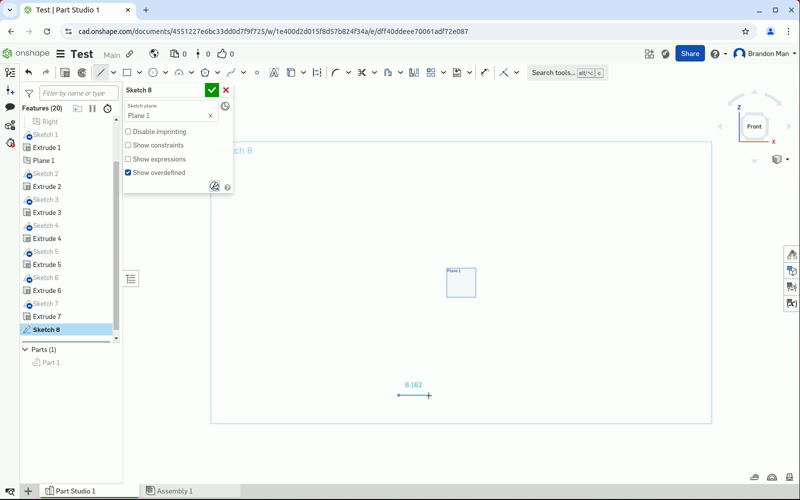
mouse_move(405, 395)
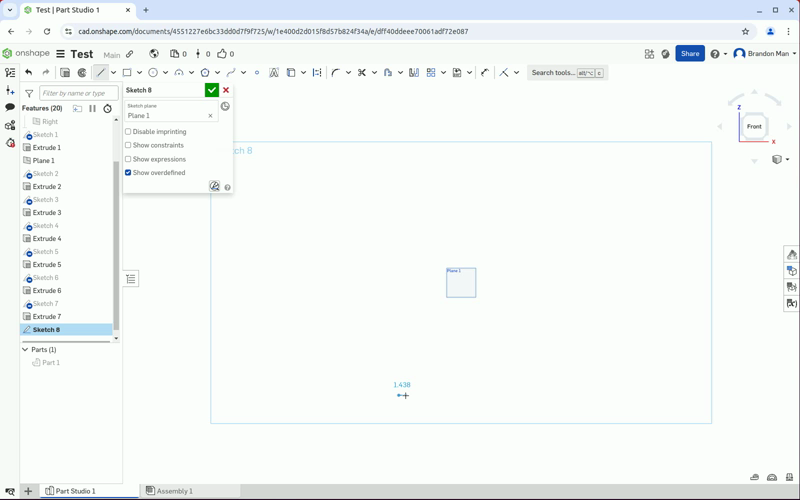
scroll(6)
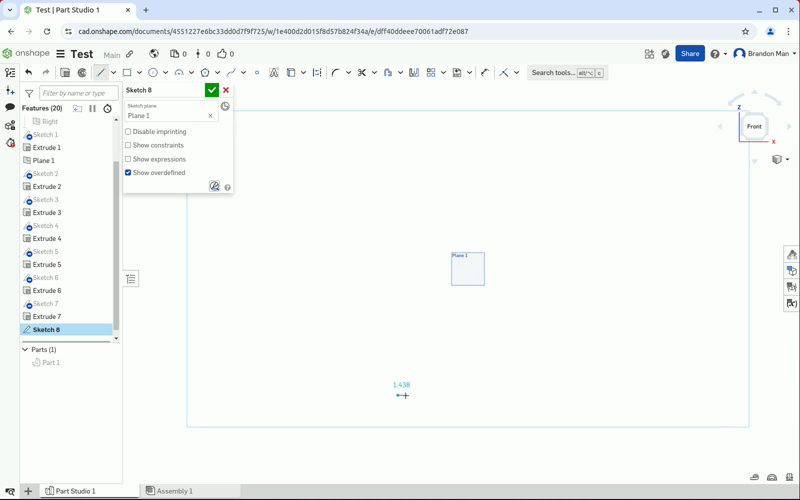
scroll(6)
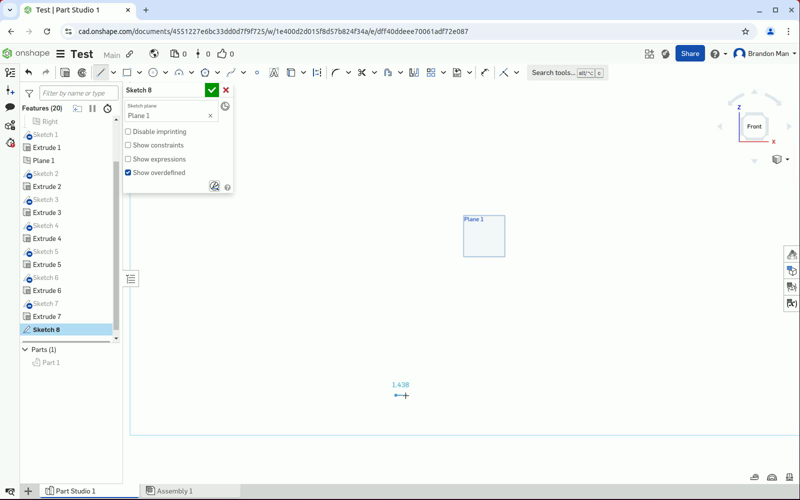
scroll(6)
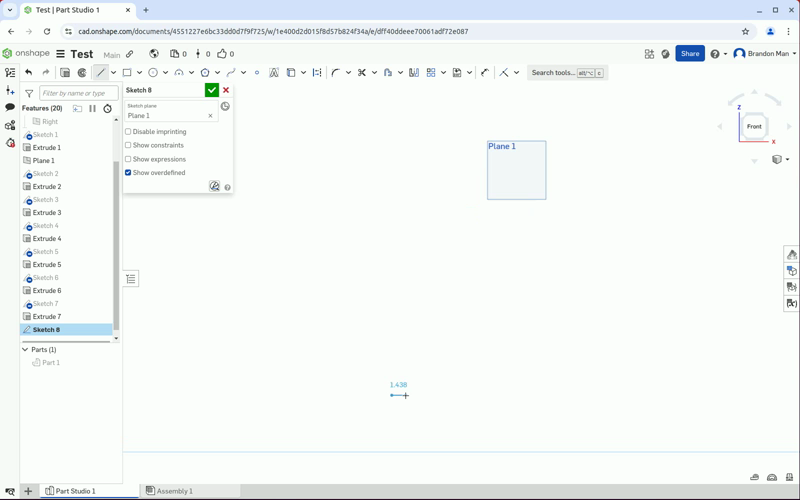
scroll(6)
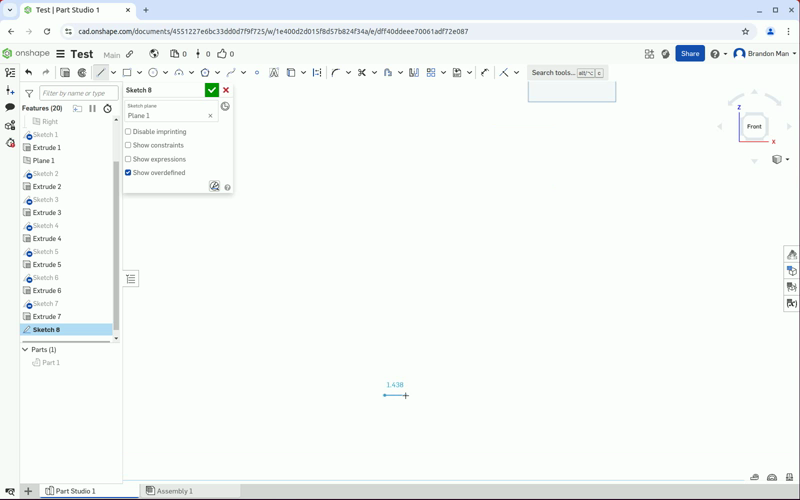
scroll(6)
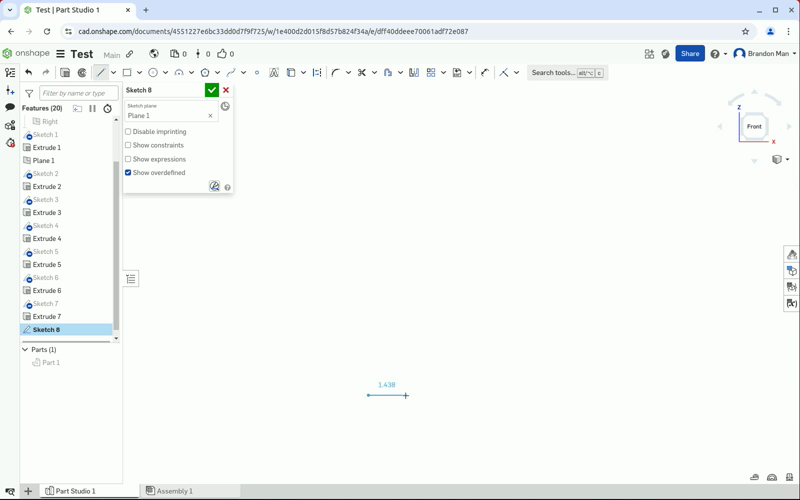
scroll(6)
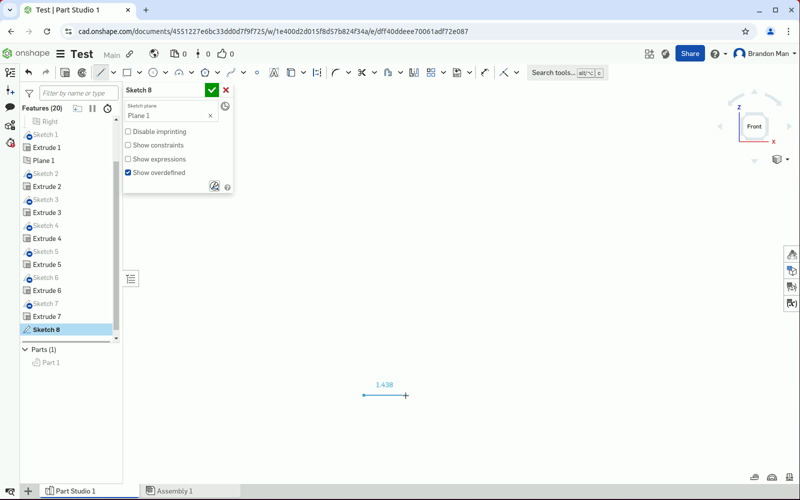
scroll(6)
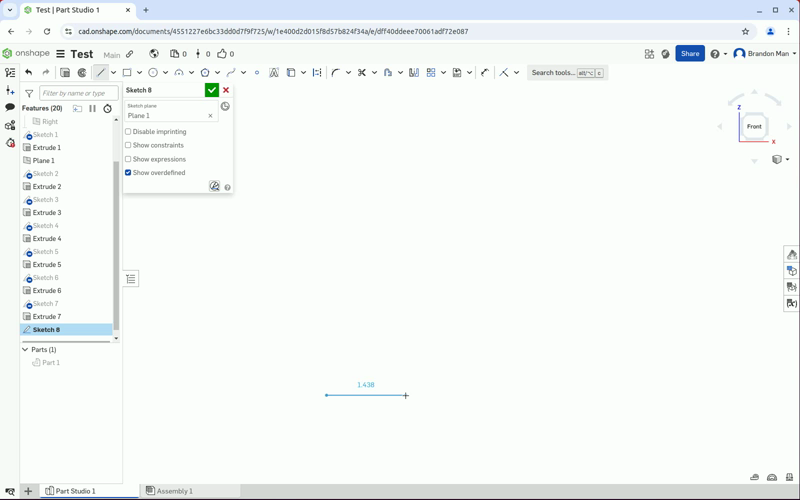
click(405, 395)
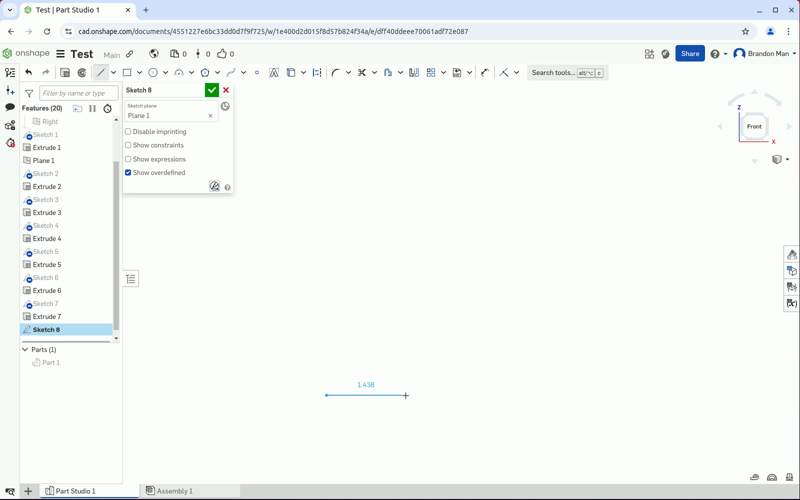
scroll(-6)
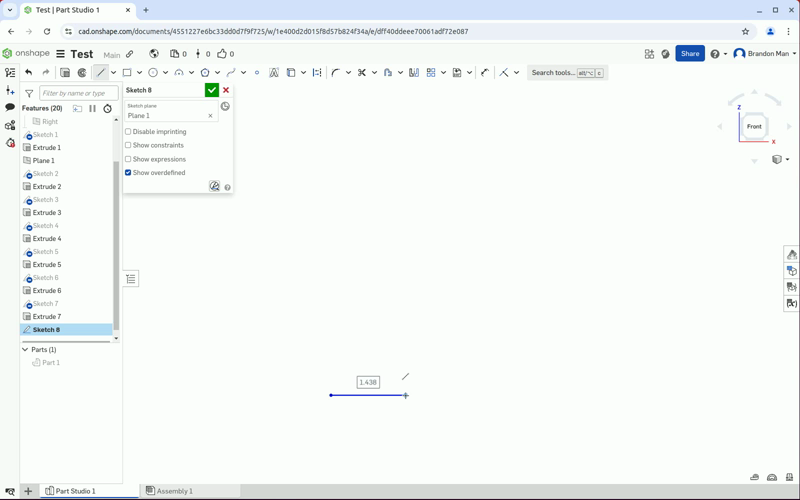
scroll(-6)
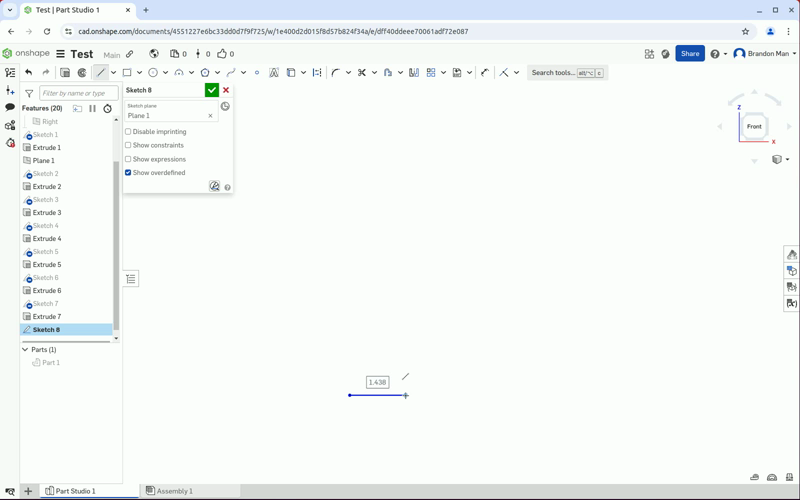
scroll(-6)
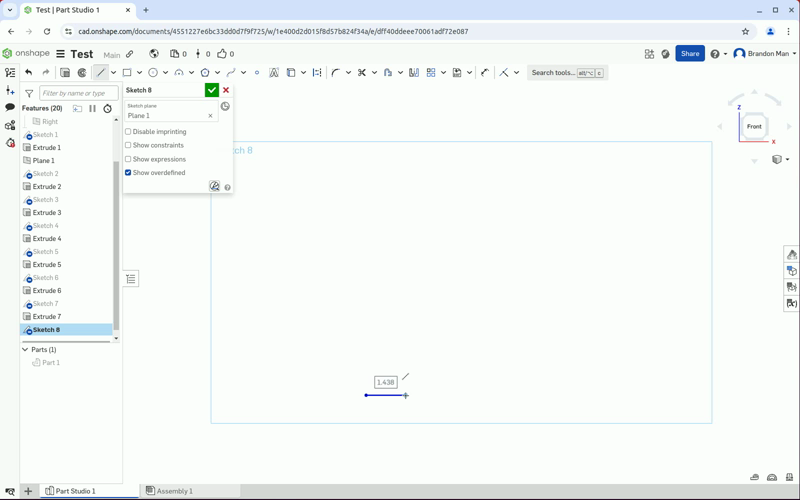
scroll(-6)
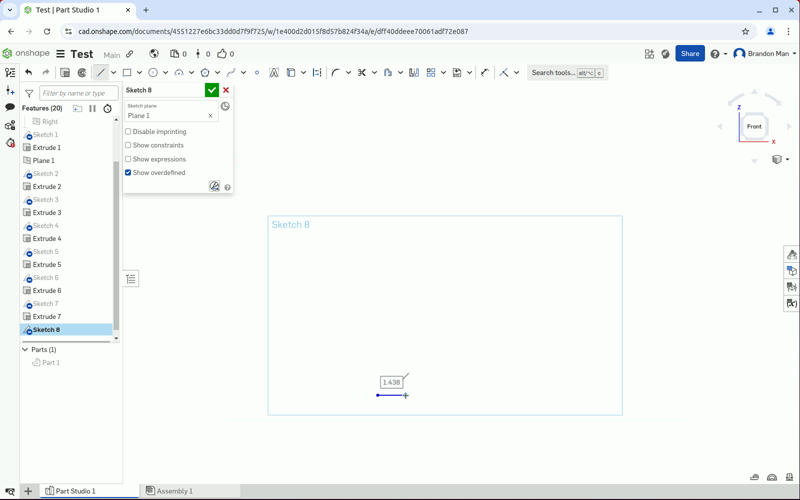
scroll(-6)
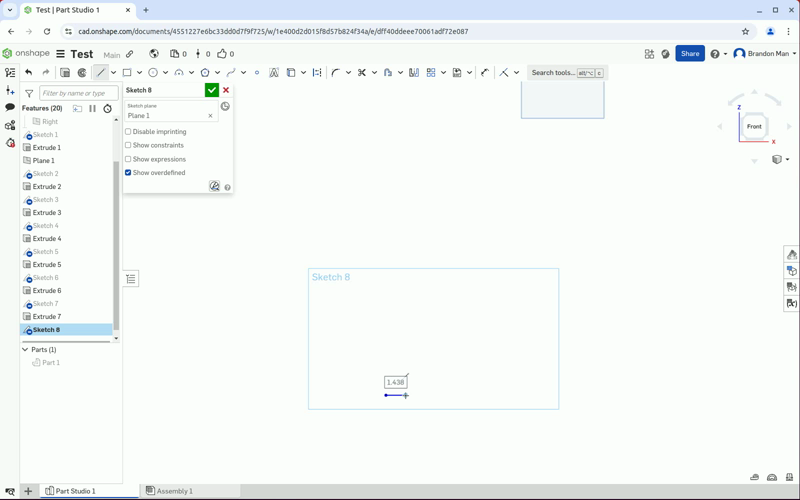
scroll(-6)
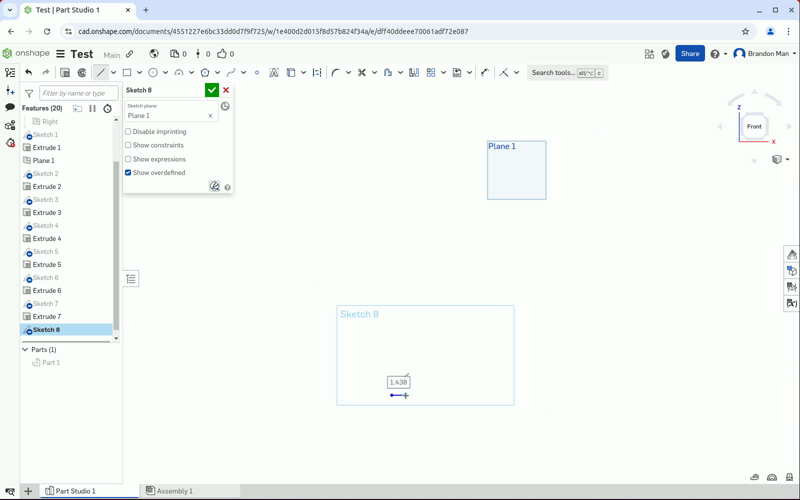
scroll(-6)
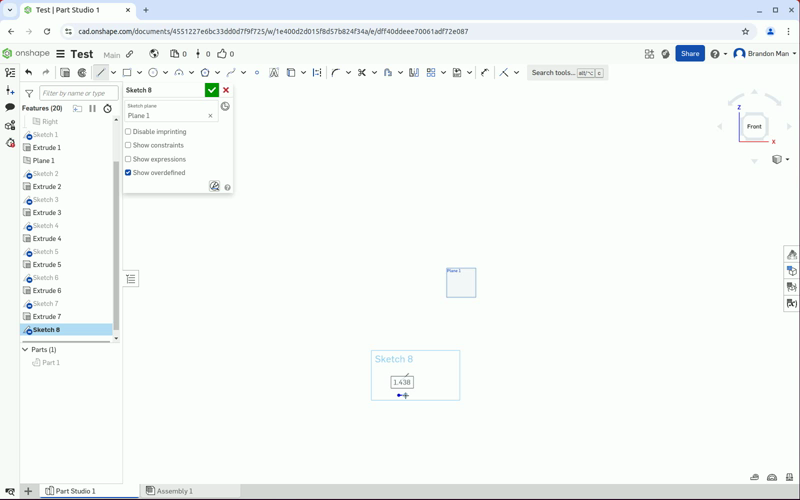
key_up(shift)
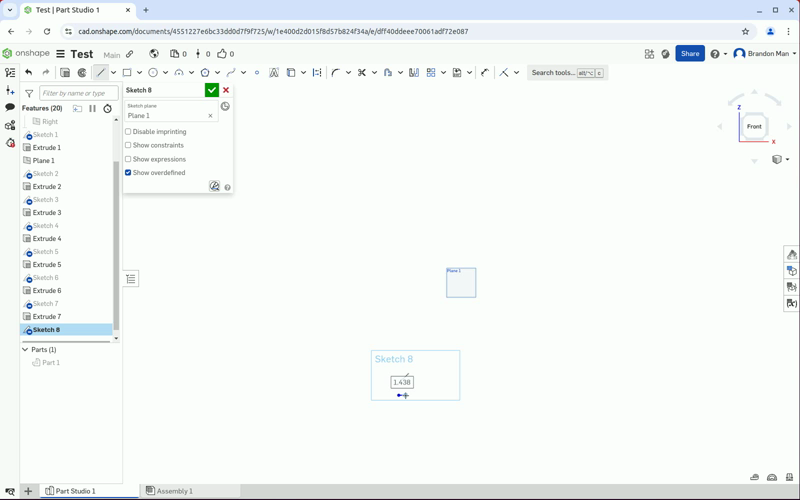
key_down(shift)
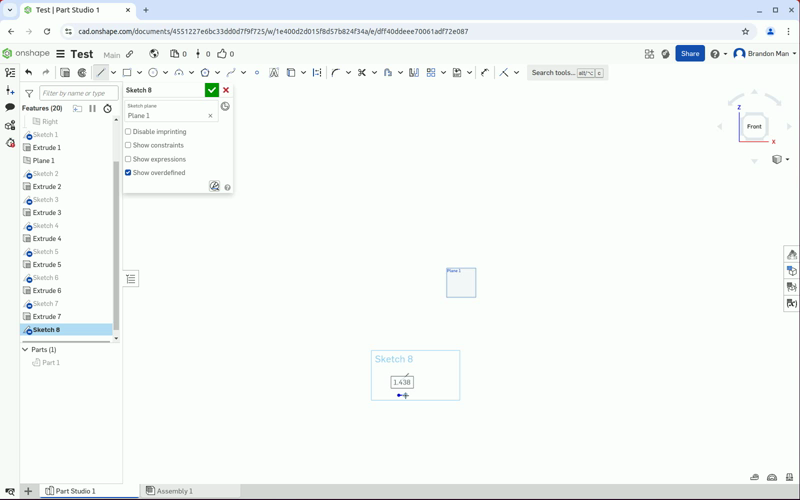
mouse_move(435, 395)
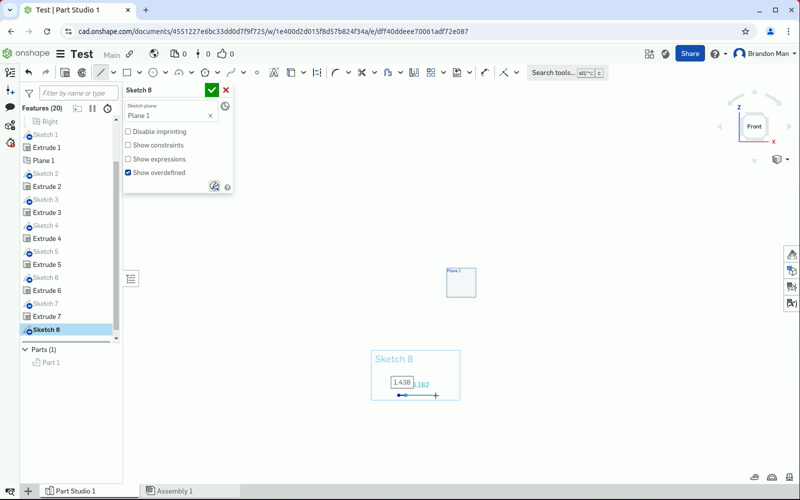
mouse_move(405, 386)
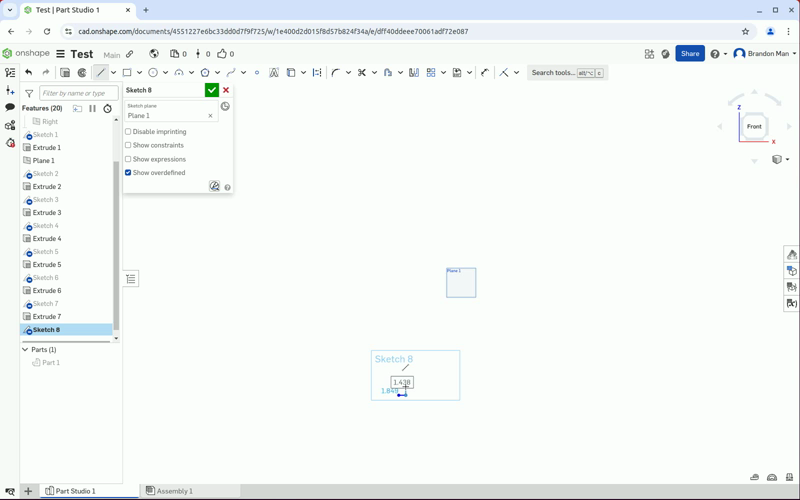
click(405, 386)
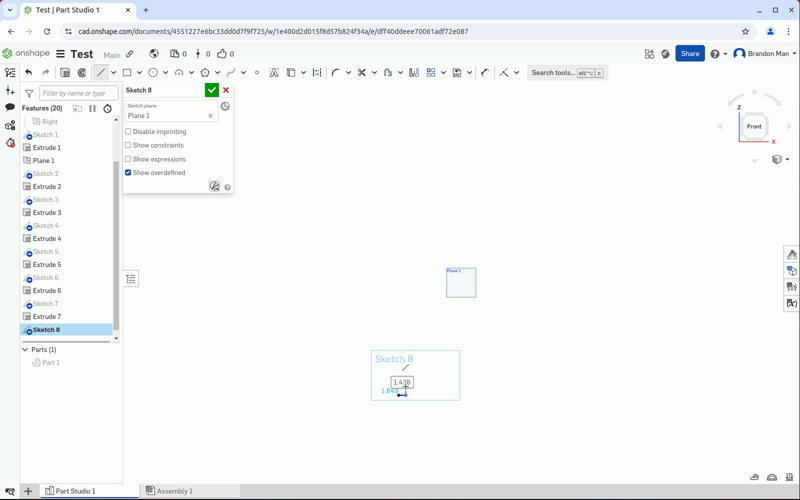
key_up(shift)
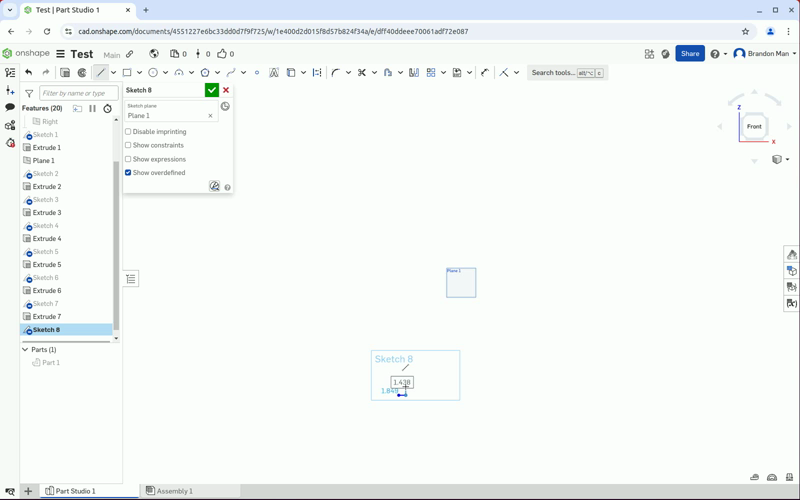
key_down(shift)
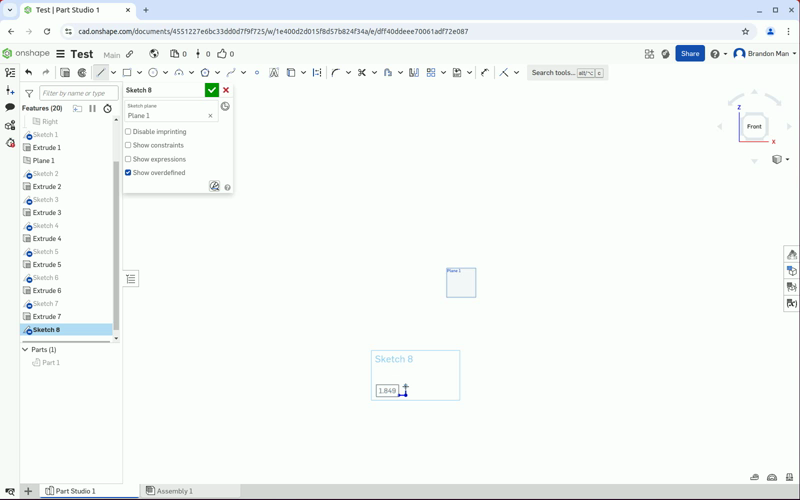
mouse_move(405, 178)
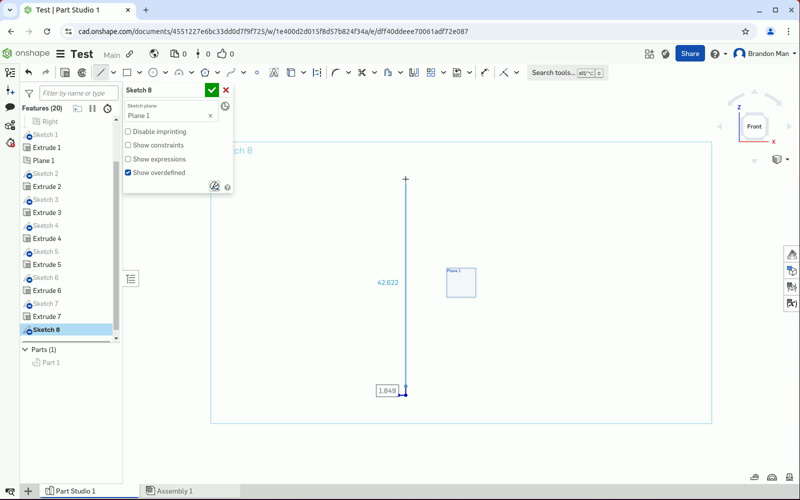
click(405, 178)
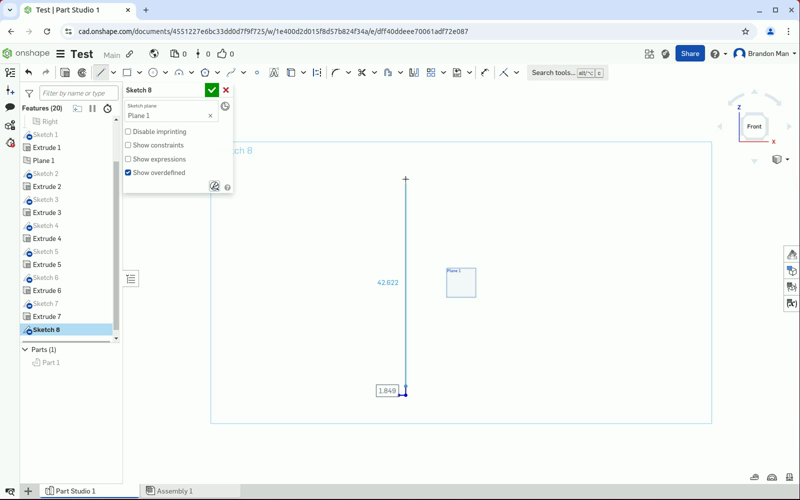
key_up(shift)
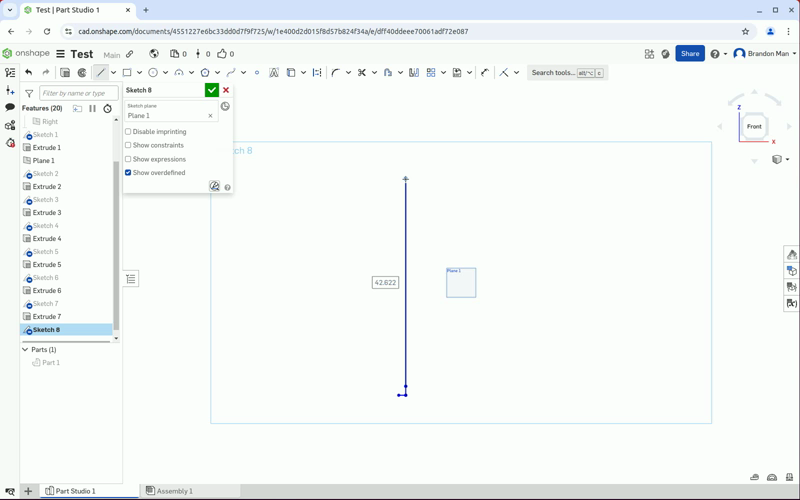
key_down(shift)
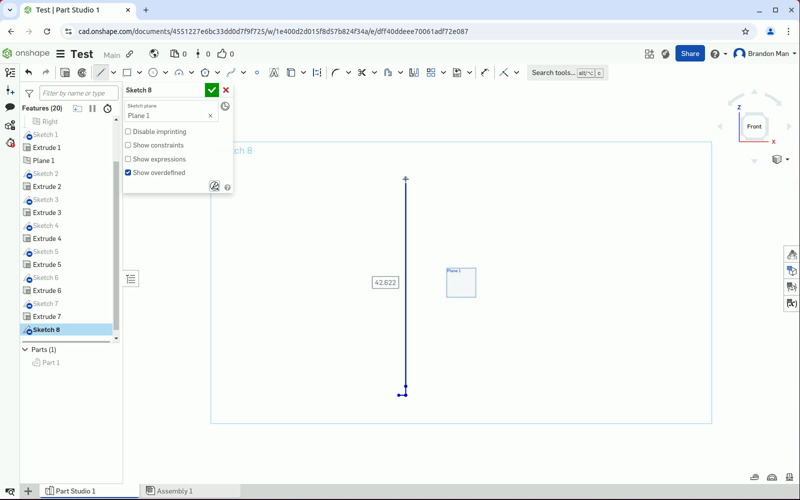
mouse_move(435, 178)
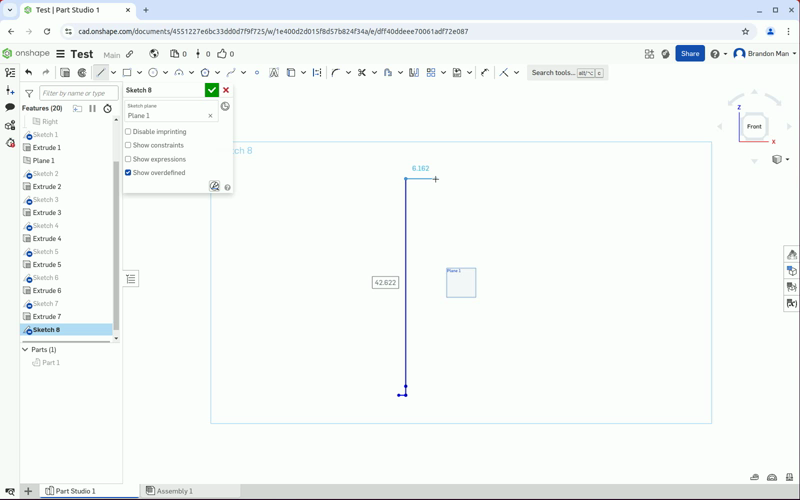
mouse_move(398, 178)
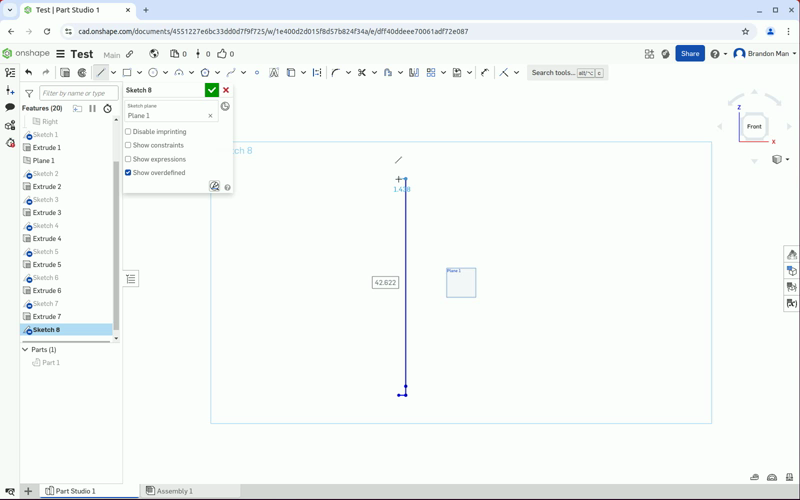
scroll(6)
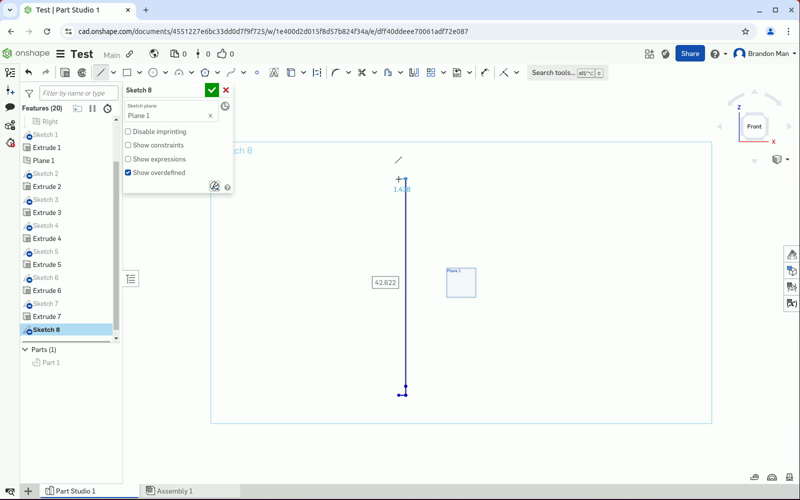
scroll(6)
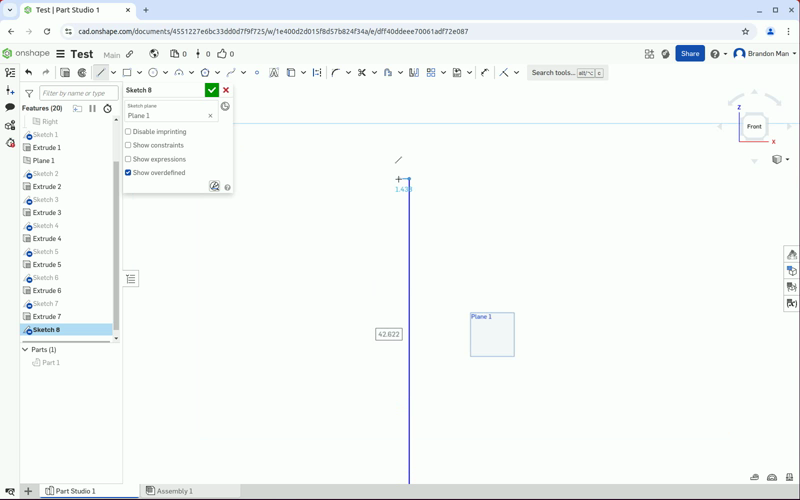
scroll(6)
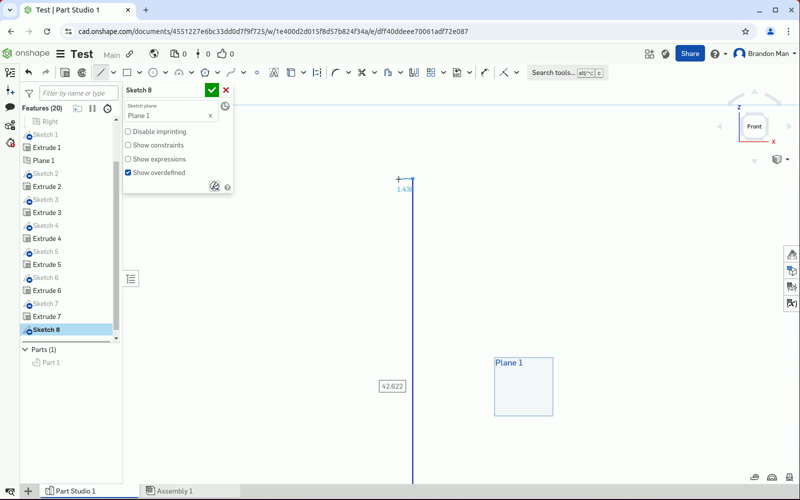
scroll(6)
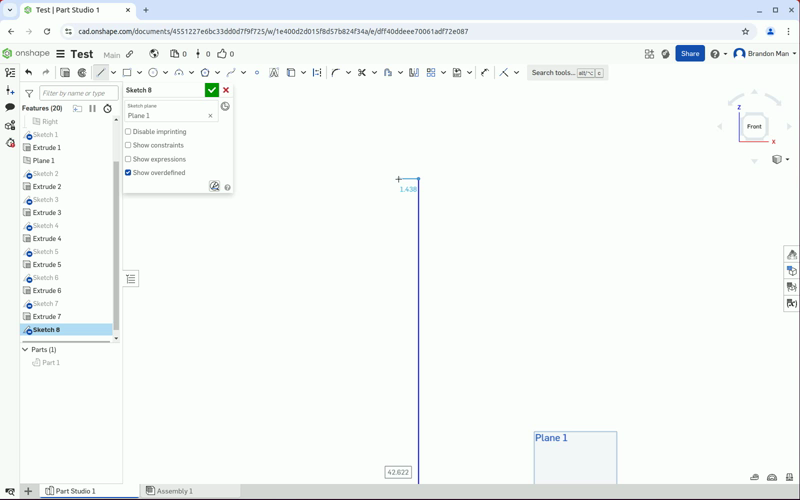
scroll(6)
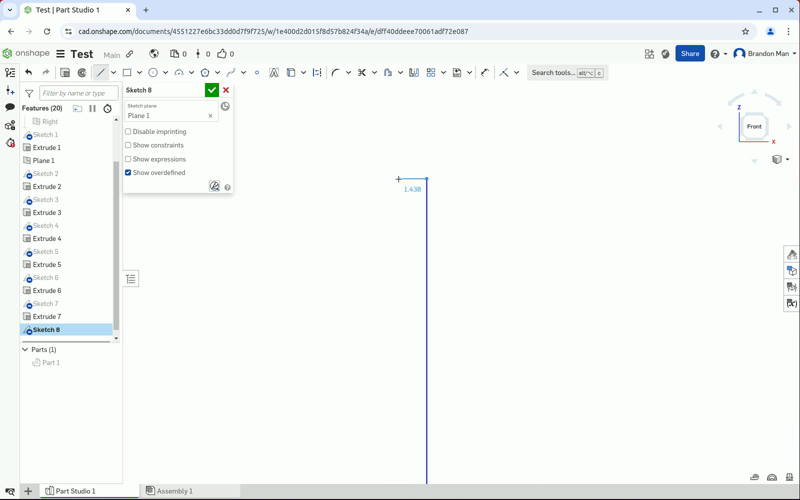
scroll(6)
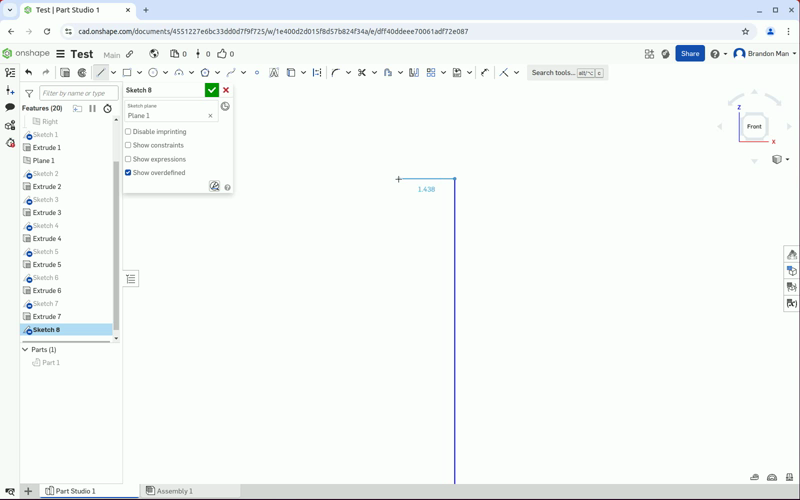
scroll(6)
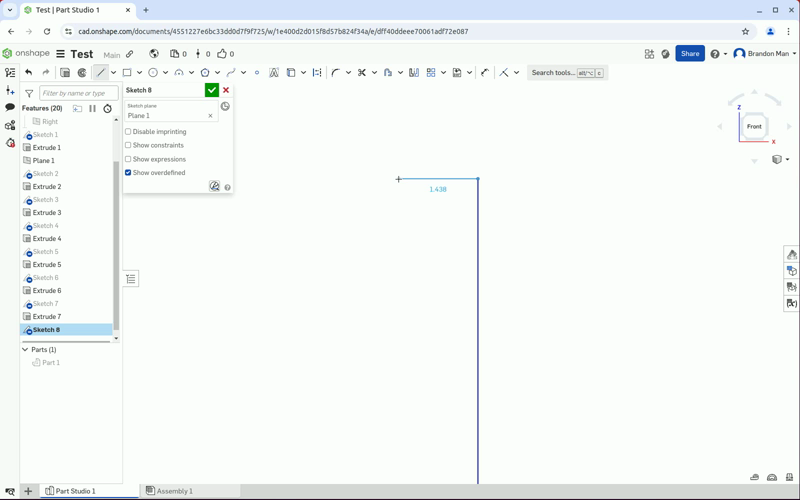
click(398, 178)
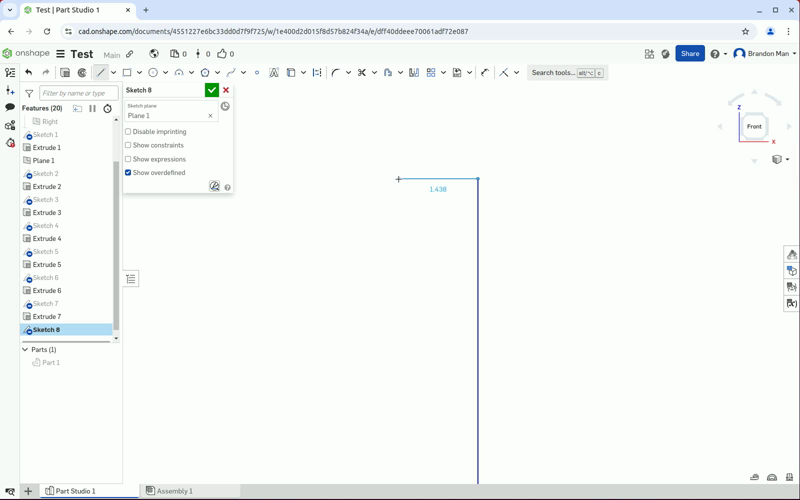
scroll(-6)
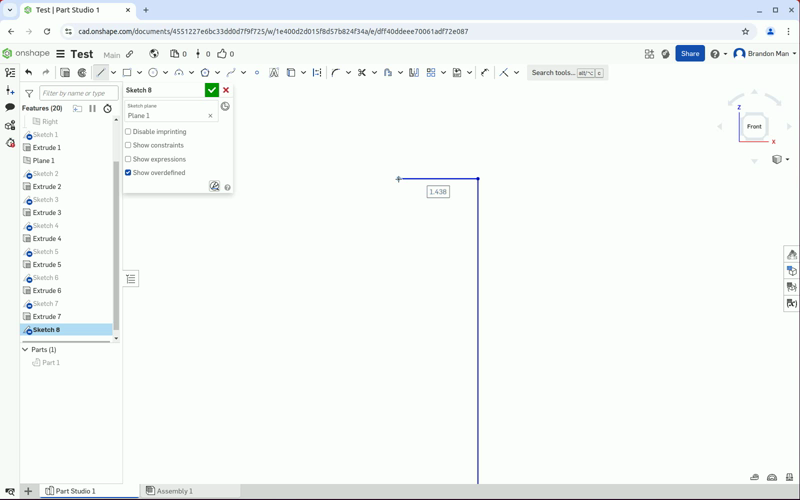
scroll(-6)
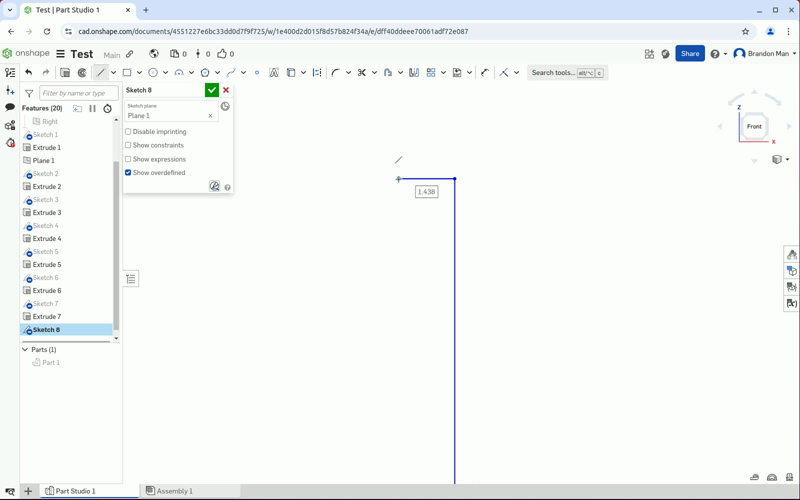
scroll(-6)
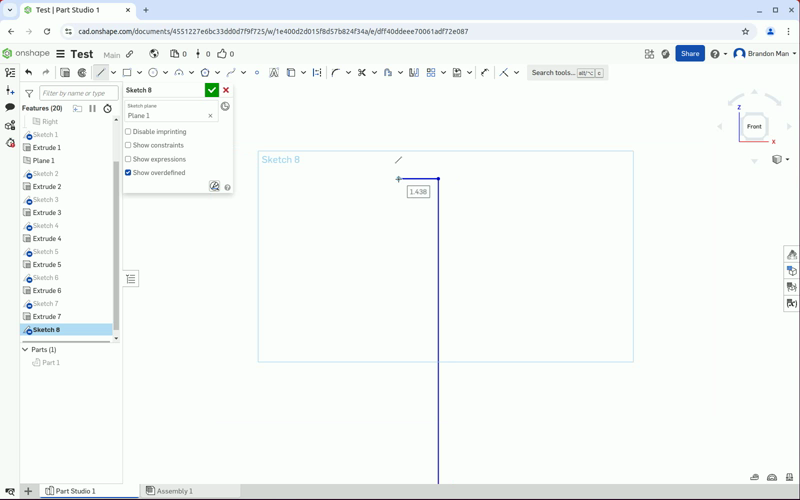
scroll(-6)
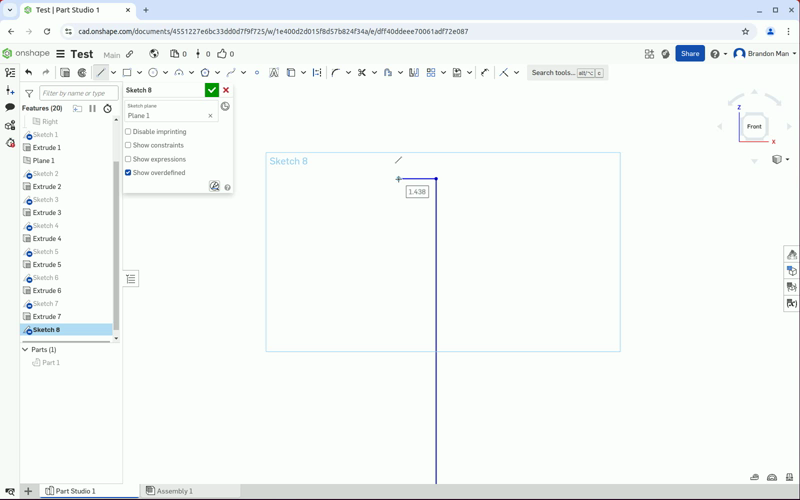
scroll(-6)
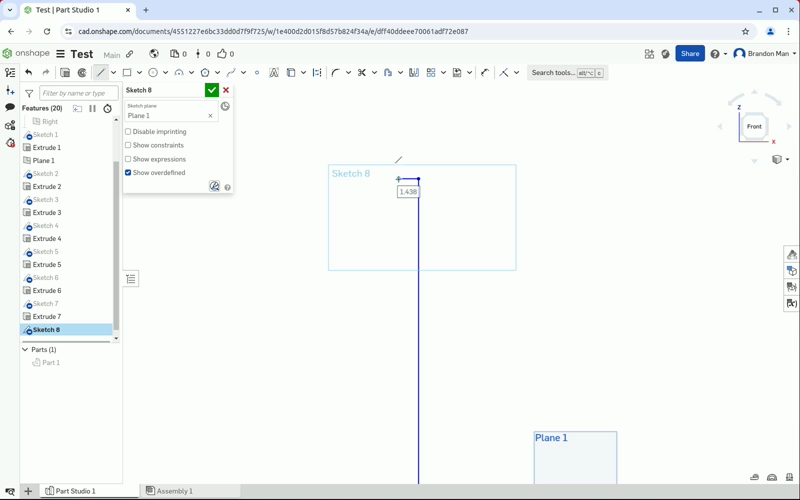
scroll(-6)
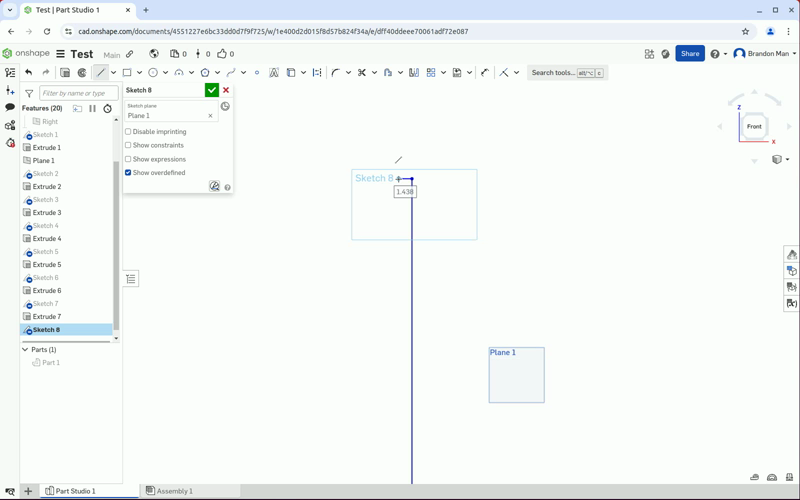
scroll(-6)
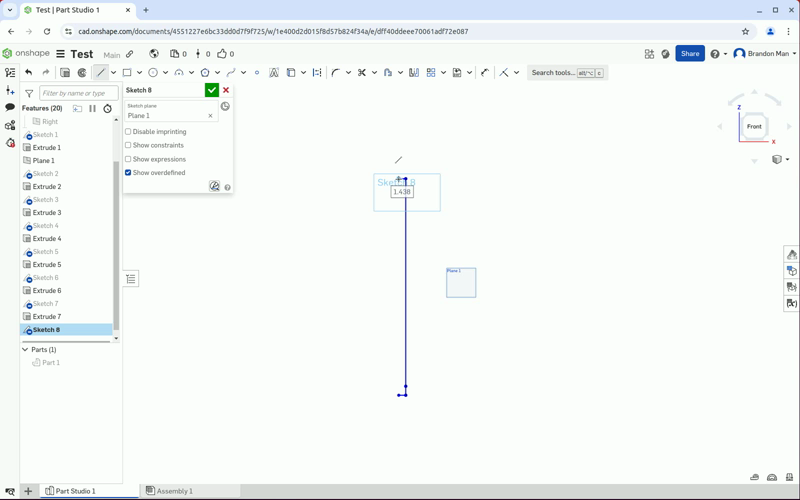
key_up(shift)
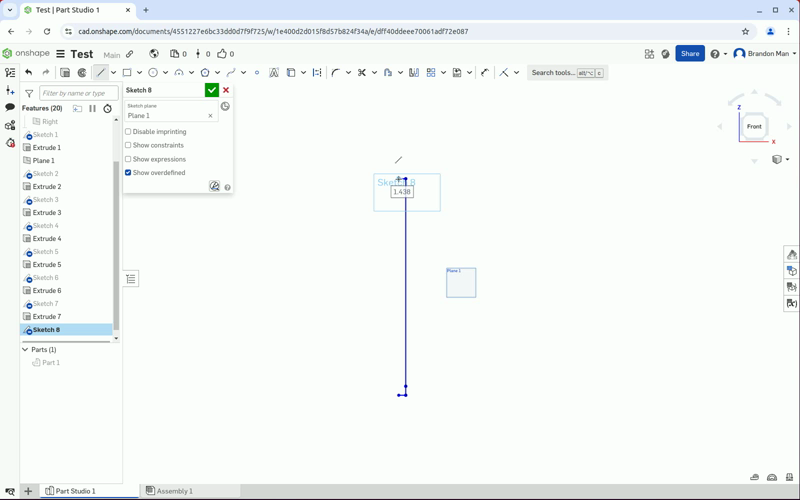
key_down(shift)
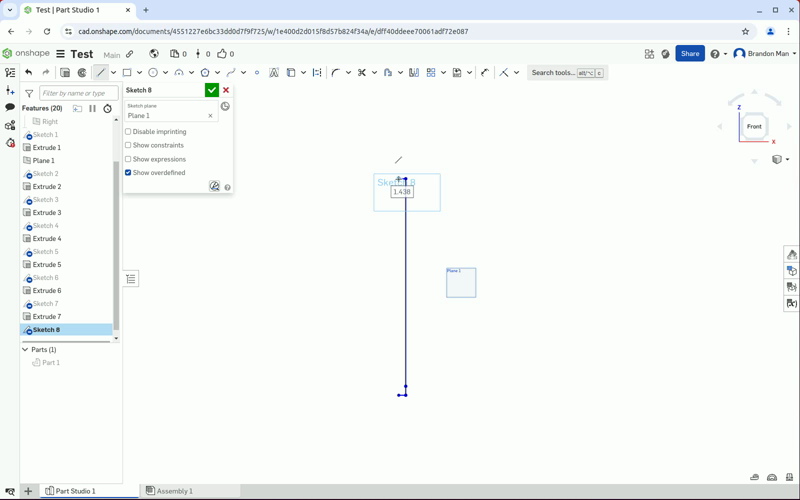
mouse_move(398, 395)
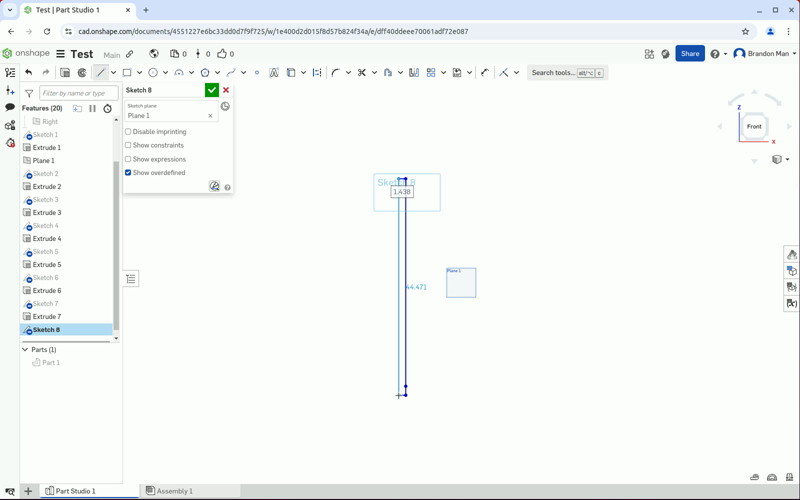
key_up(shift)
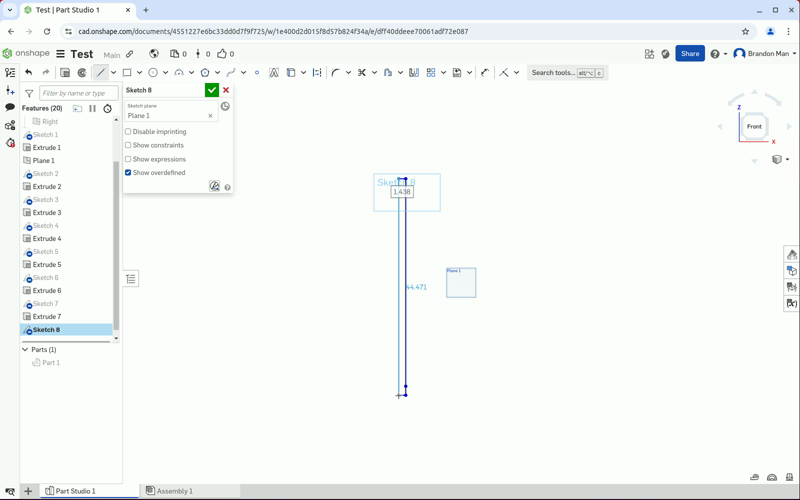
click(398, 395)
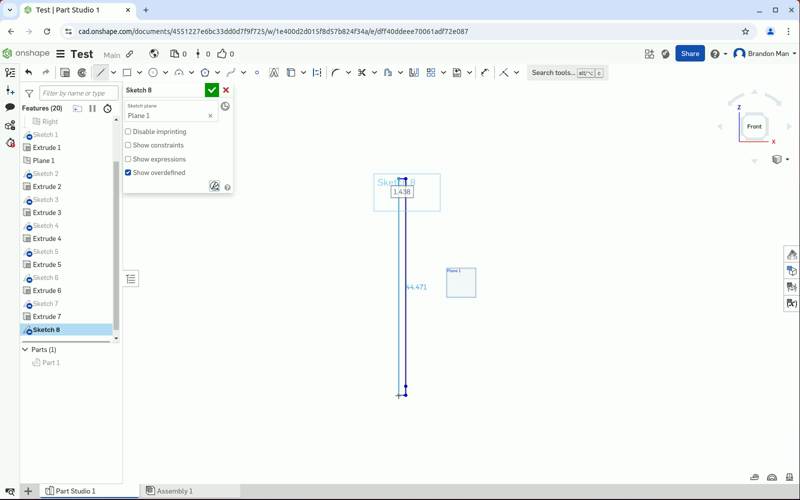
key(esc)
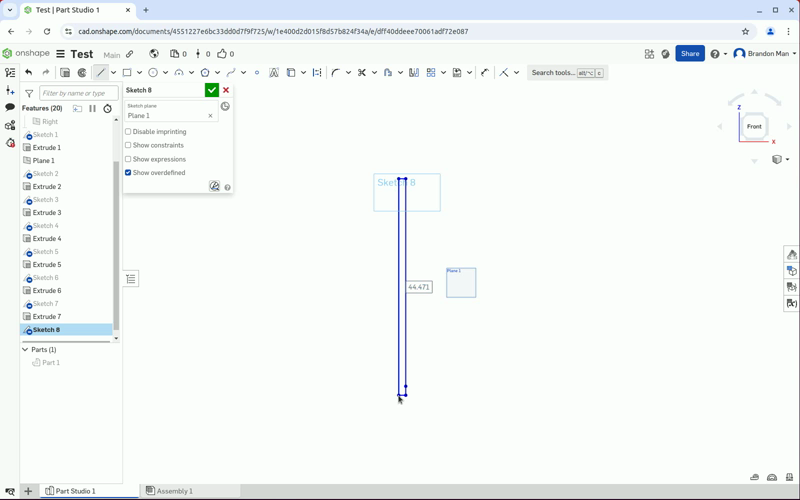
mouse_move(401, 245)
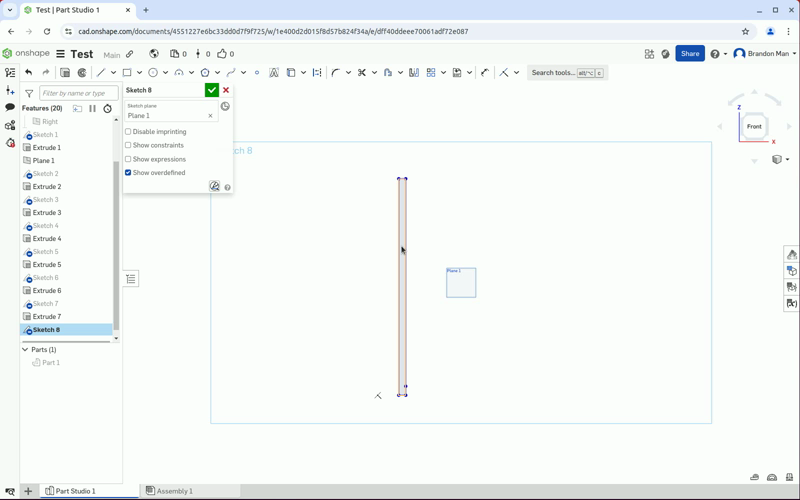
scroll(6)
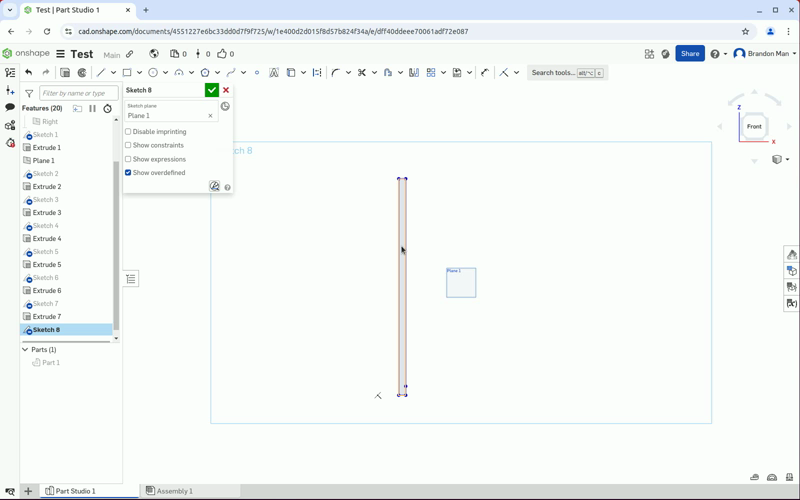
scroll(6)
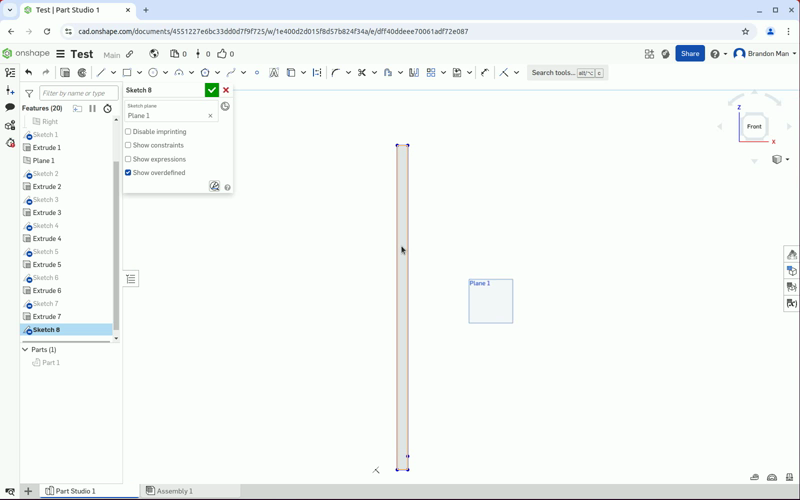
scroll(6)
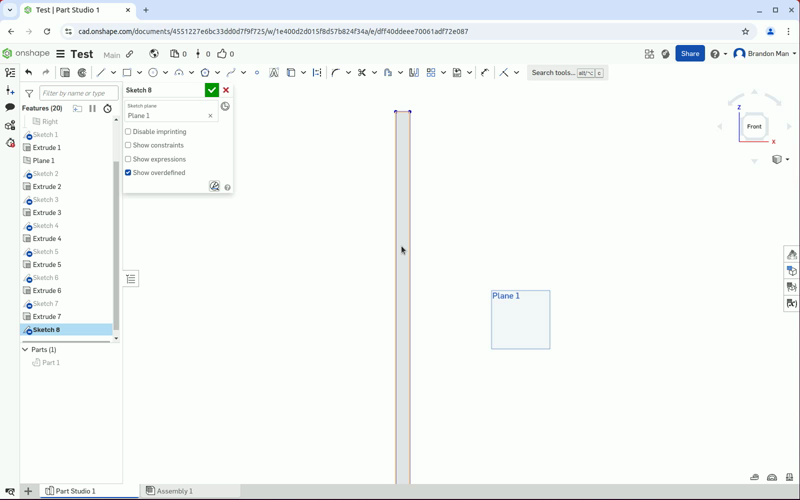
scroll(6)
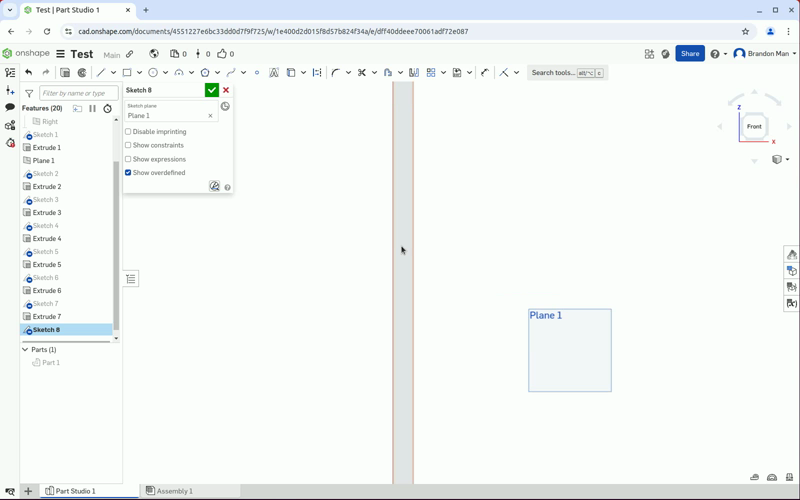
scroll(6)
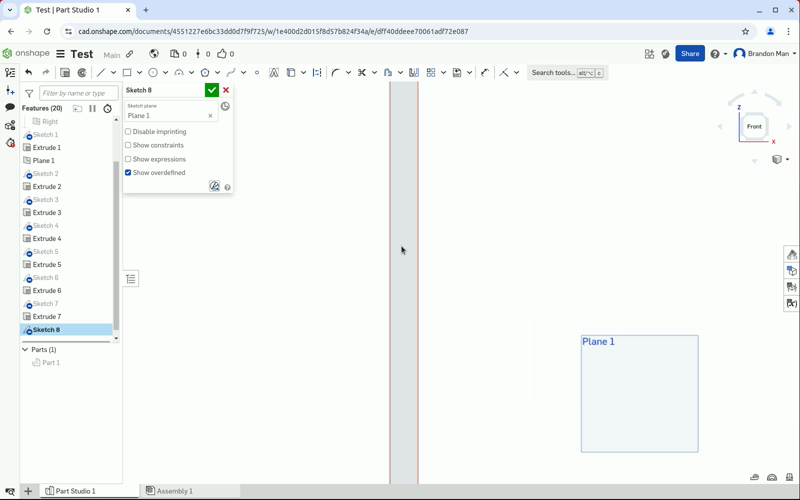
scroll(6)
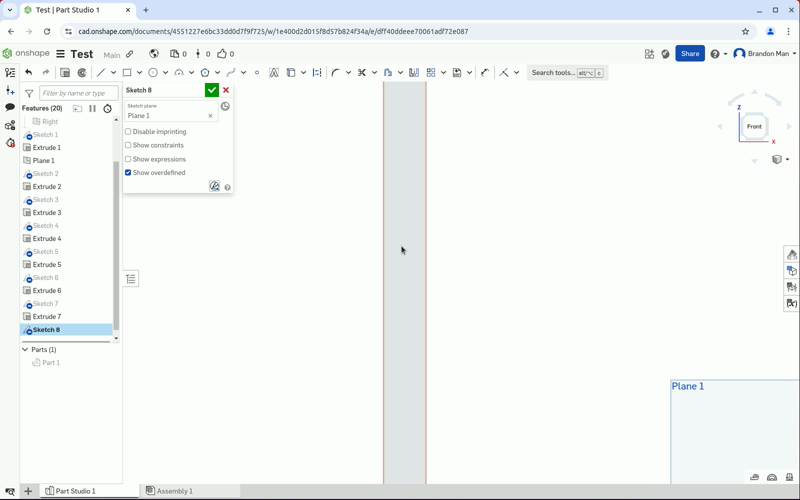
scroll(6)
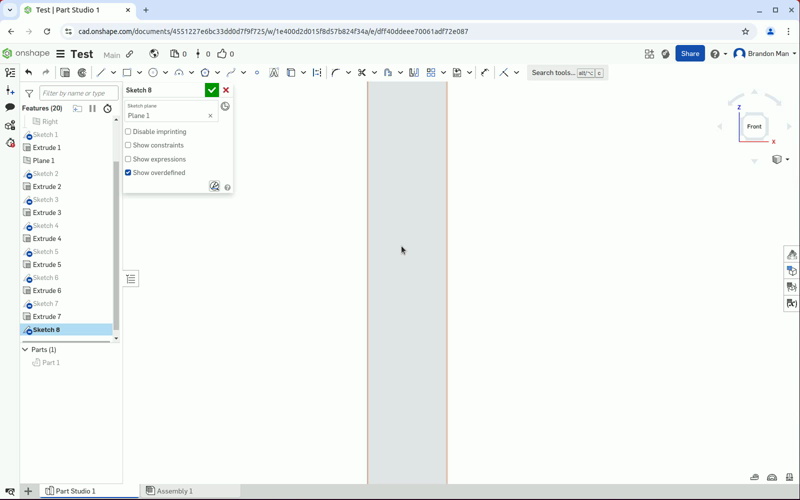
click(401, 245)
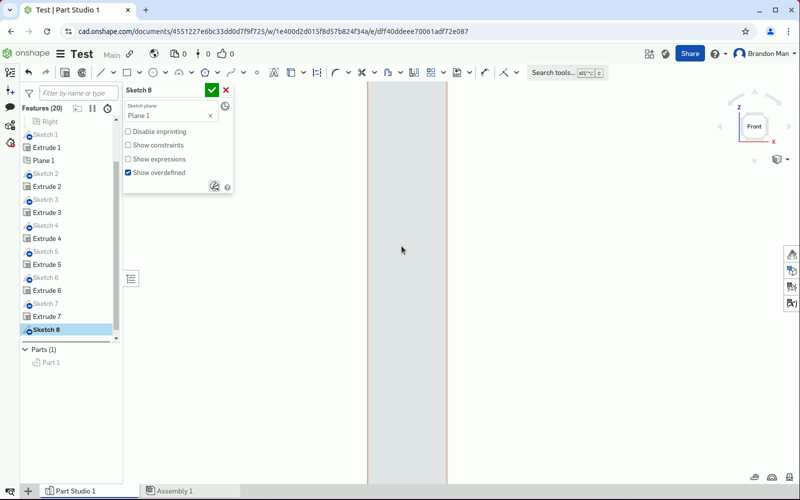
scroll(-6)
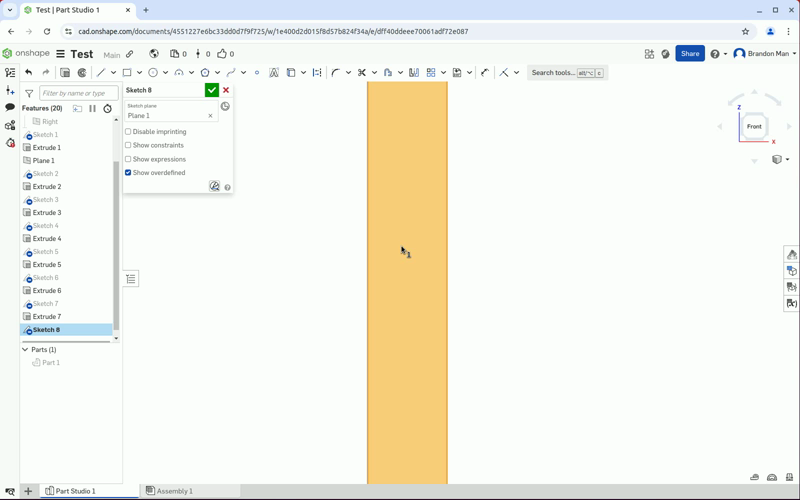
scroll(-6)
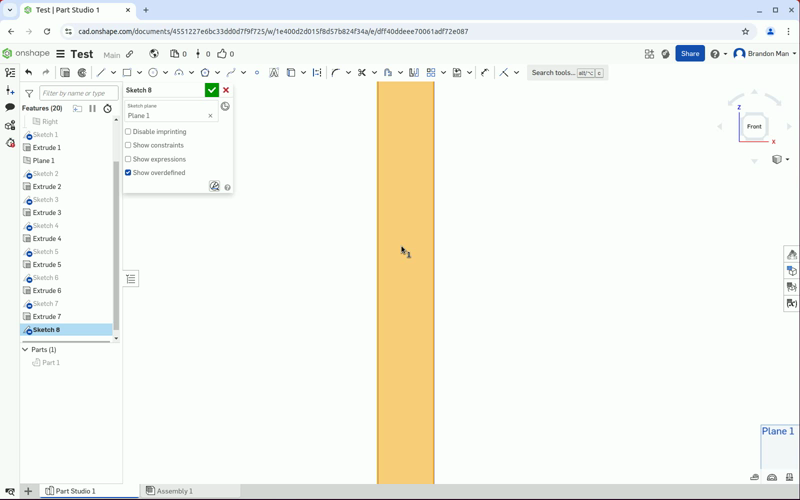
scroll(-6)
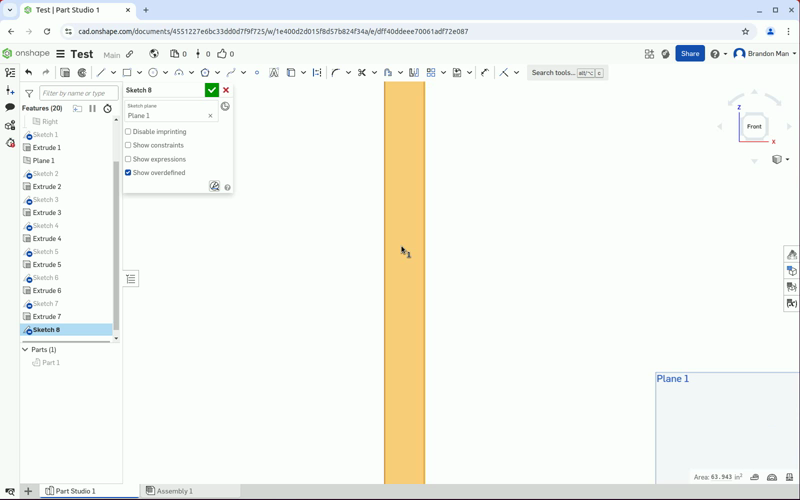
scroll(-6)
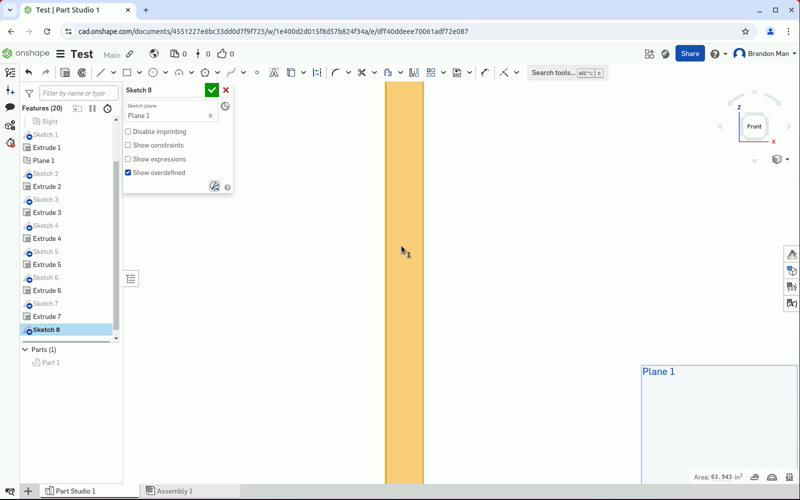
scroll(-6)
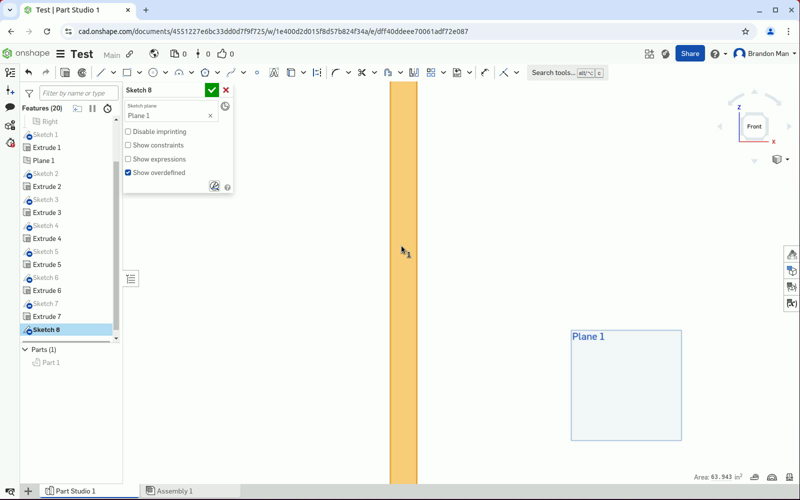
scroll(-6)
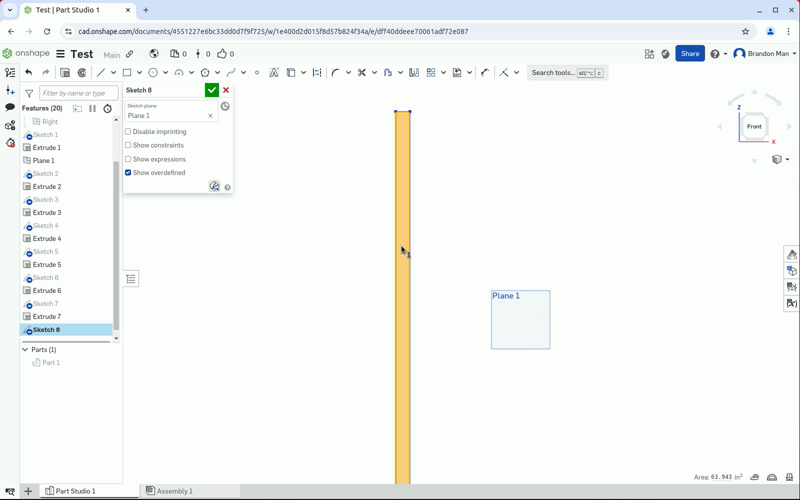
scroll(-6)
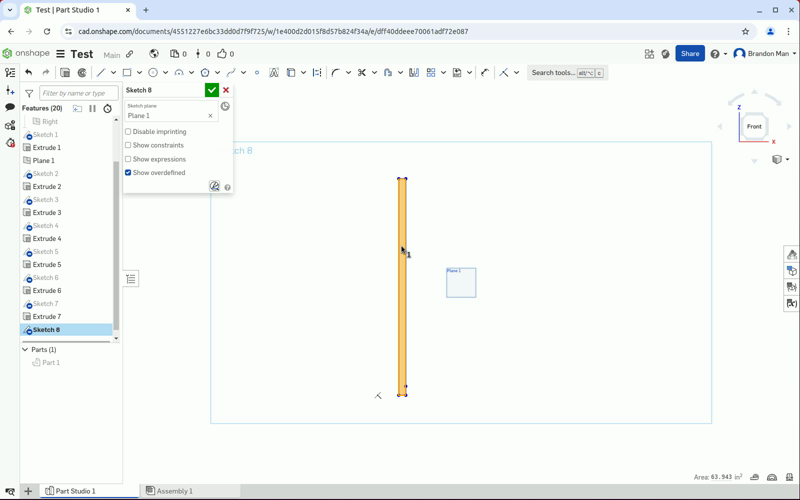
mouse_move(73, 352)
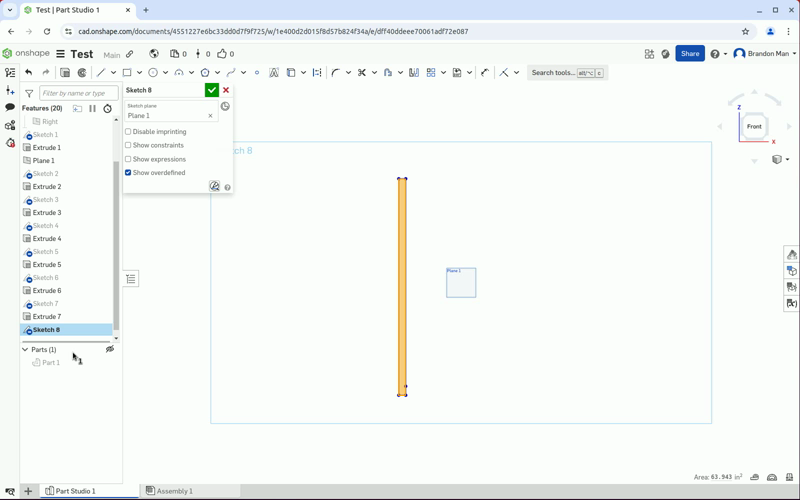
key(shift+y)
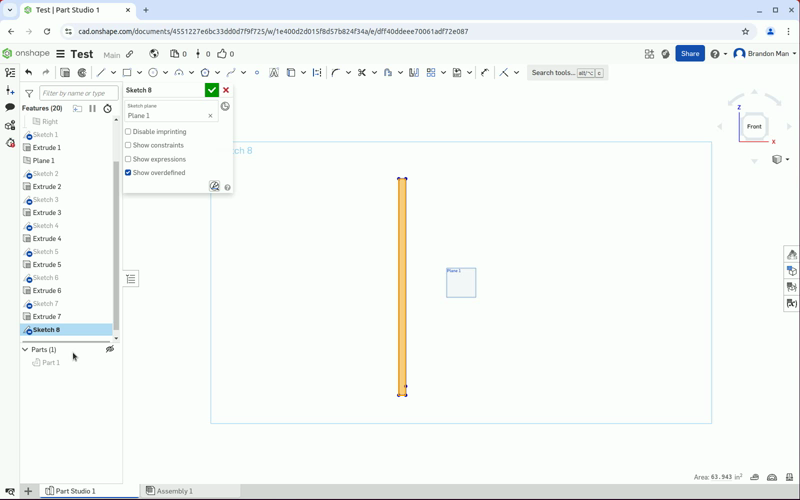
key(shift+e)
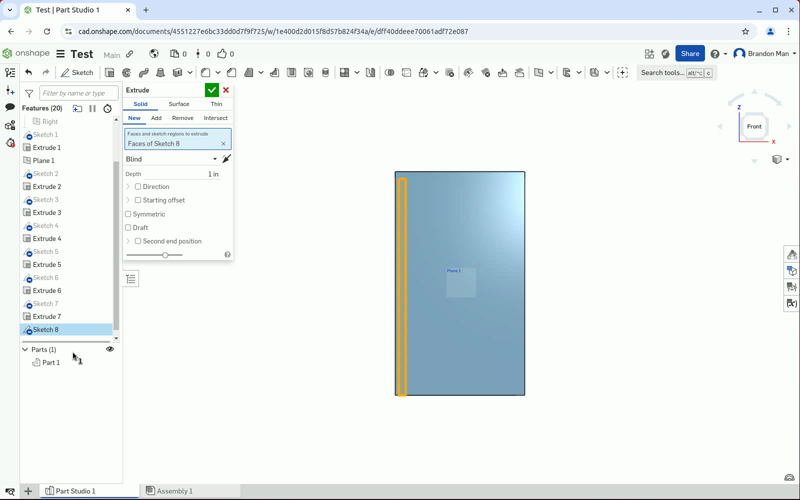
mouse_move(143, 106)
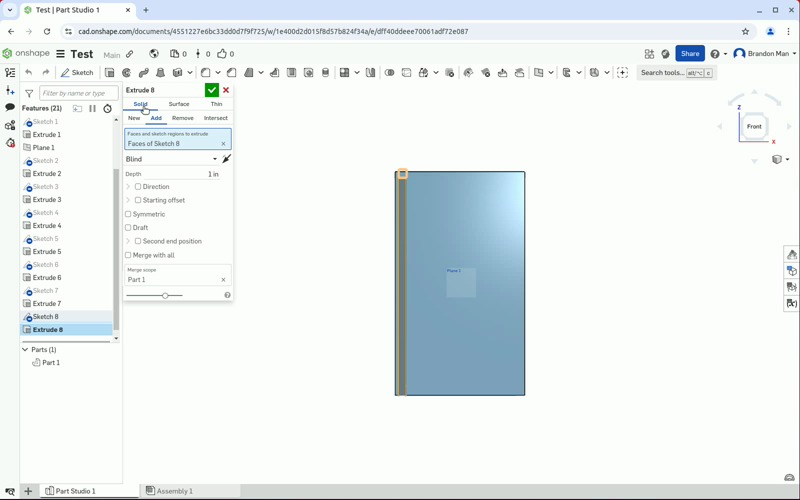
click(143, 106)
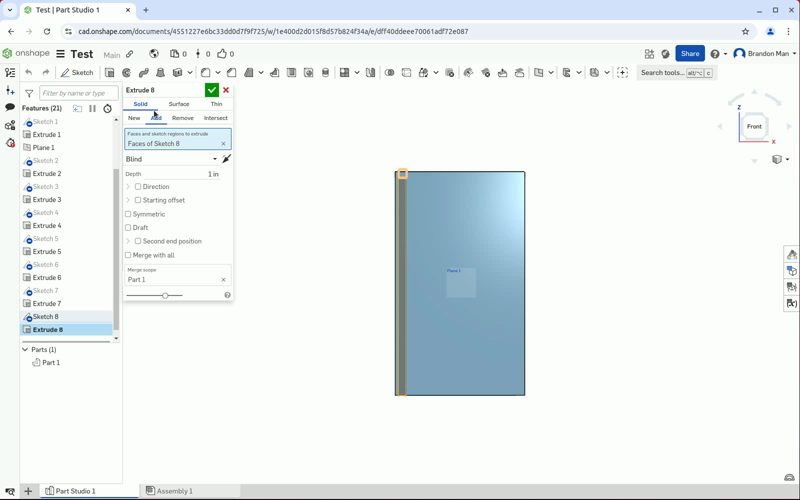
mouse_move(186, 120)
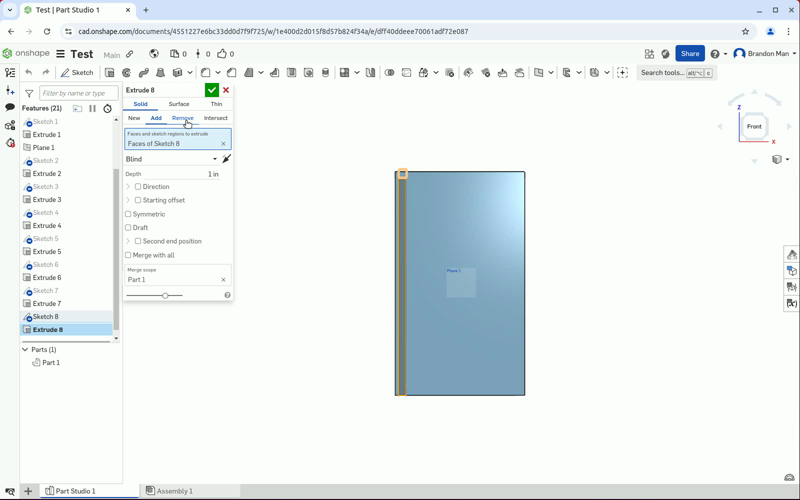
click(186, 120)
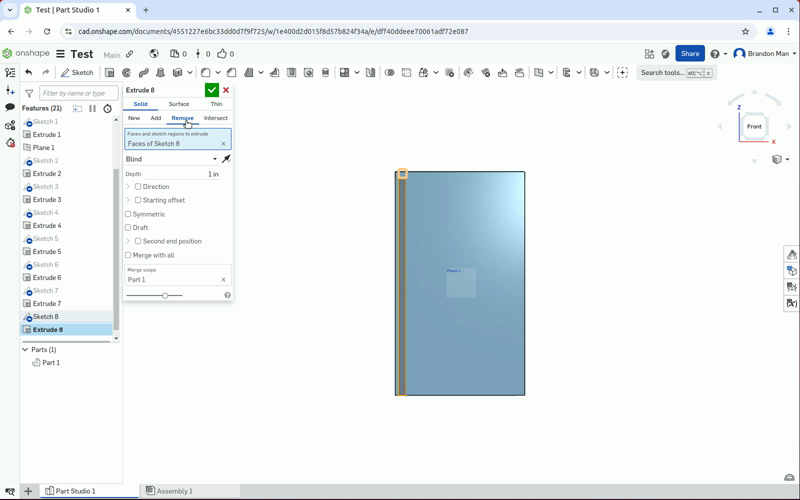
key(tab, 4)
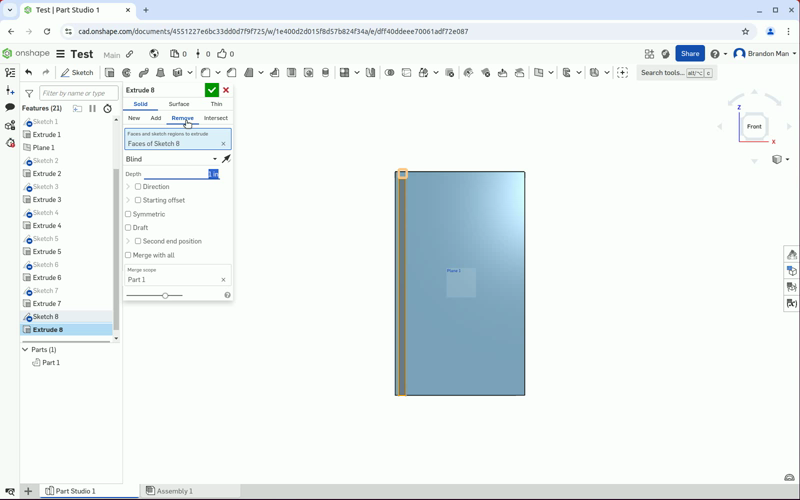
text(0.722)
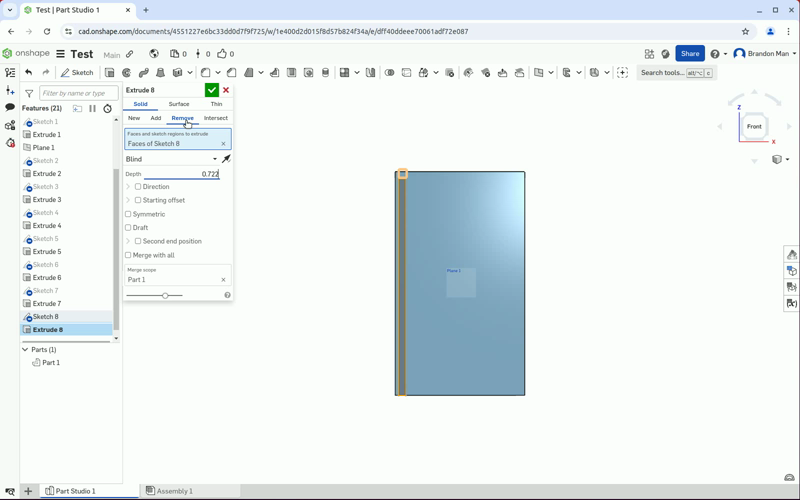
key(tab, 6)
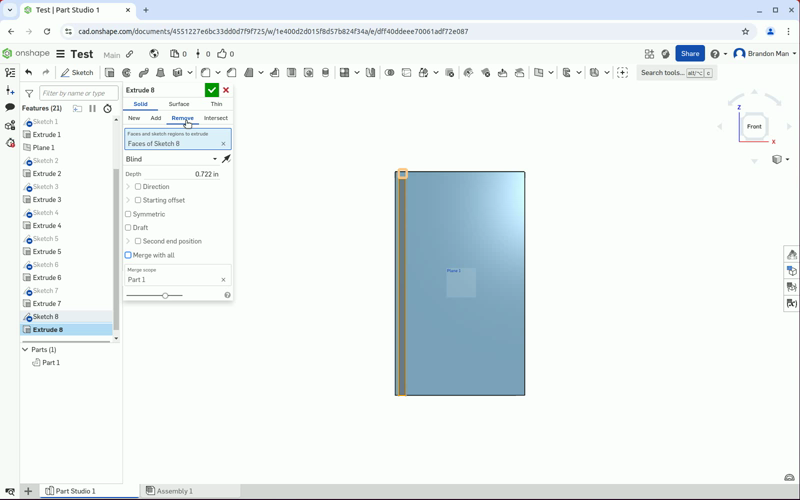
key(space)
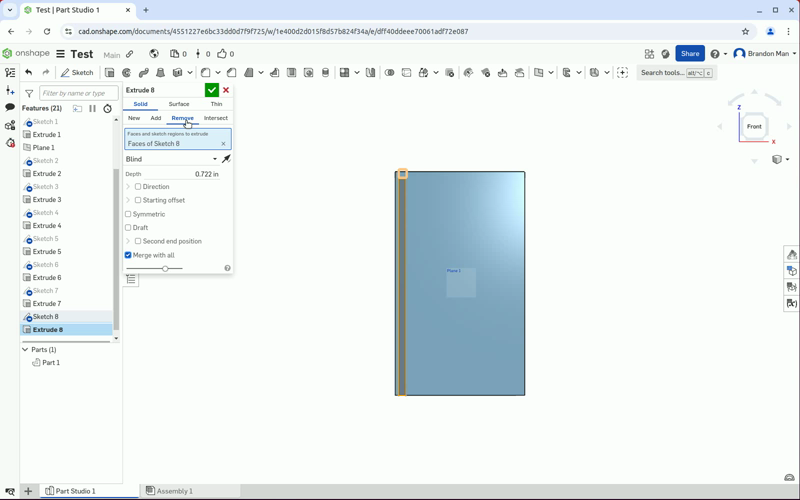
key(enter)
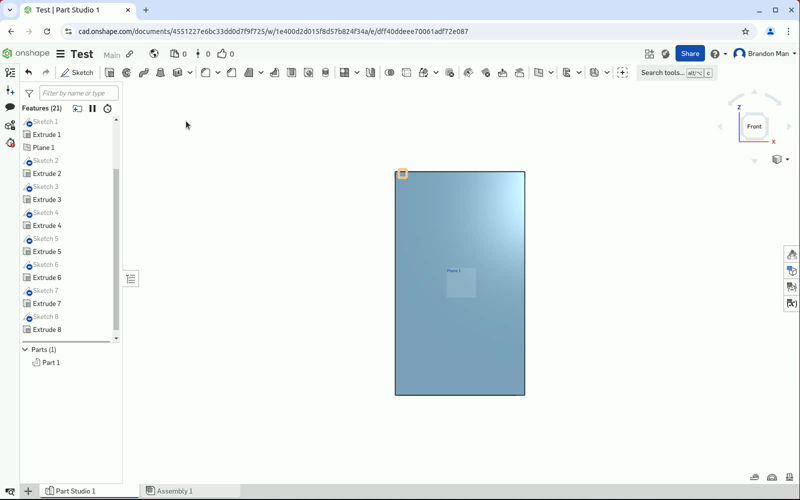
key(shift+h)
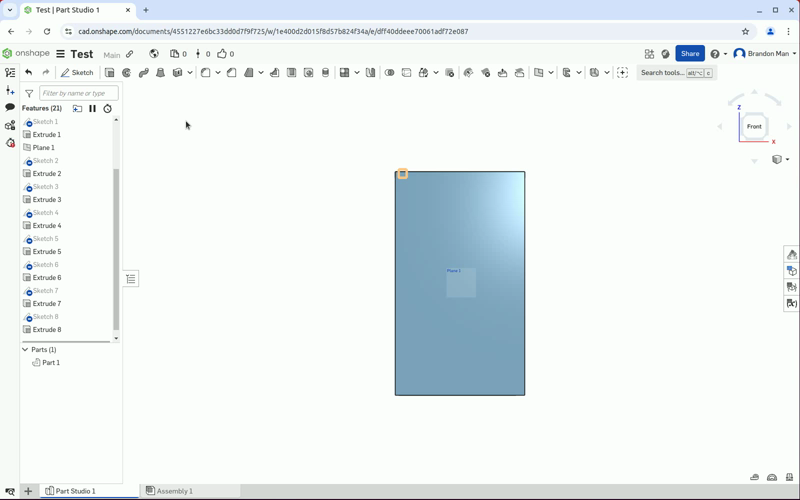
key(shift+h)
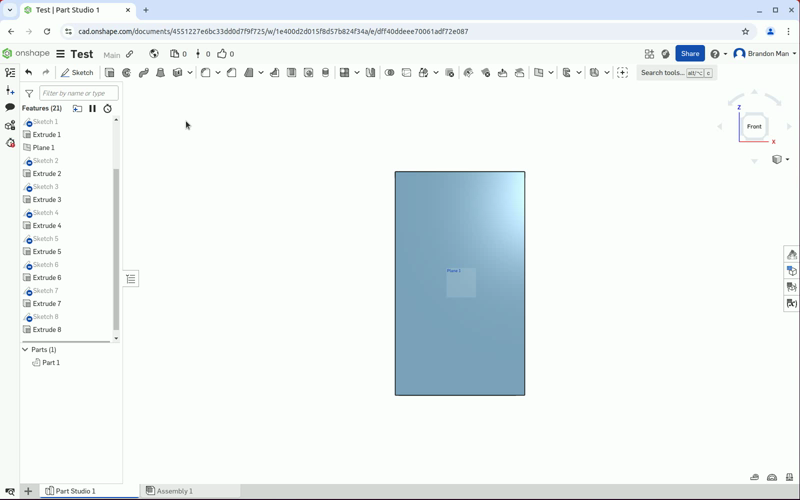
mouse_move(69, 124)
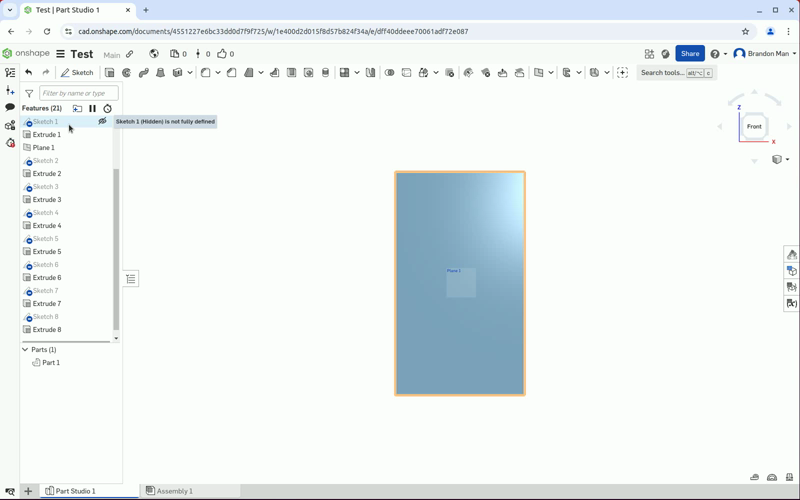
click(69, 124)
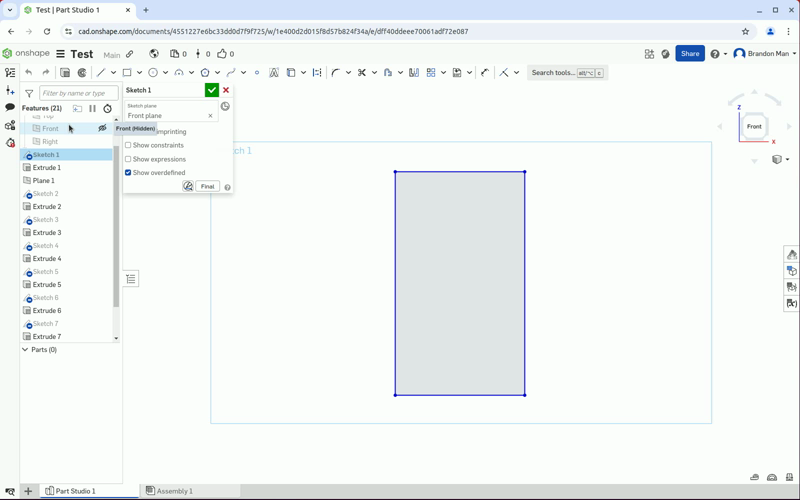
mouse_move(229, 92)
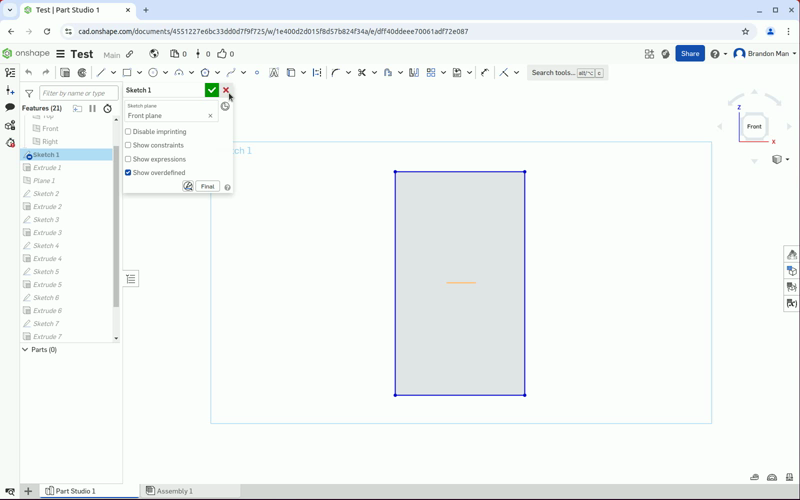
click(229, 92)
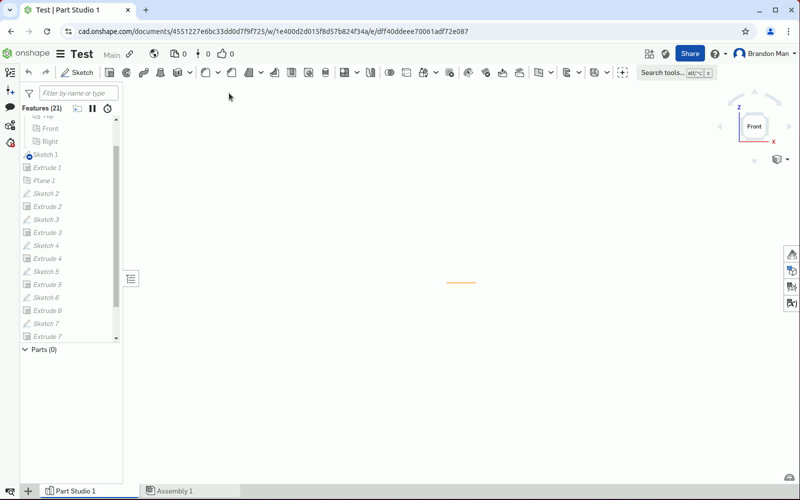
key(shift+s)
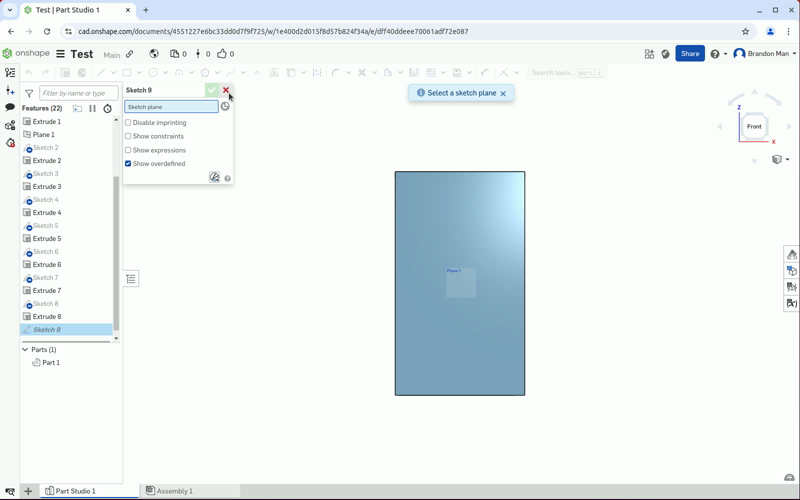
mouse_move(69, 137)
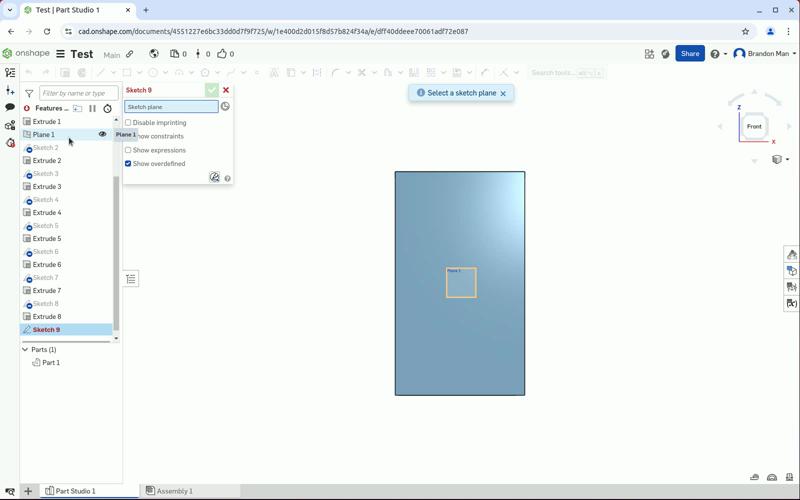
click(69, 137)
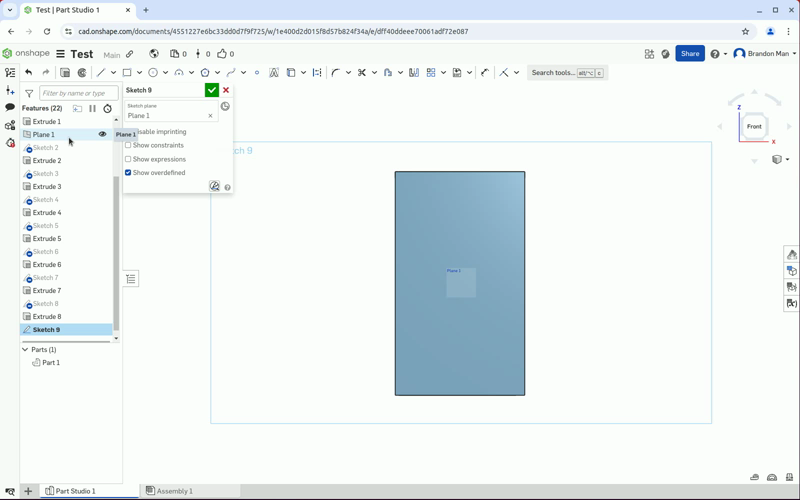
mouse_move(73, 352)
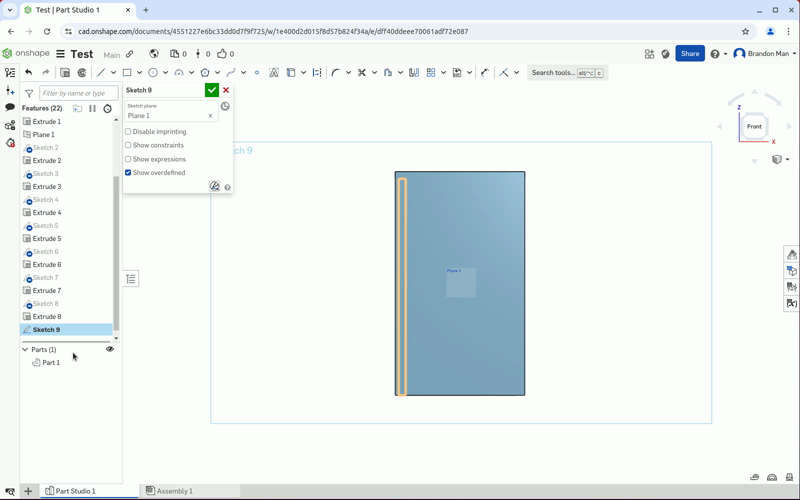
key(y)
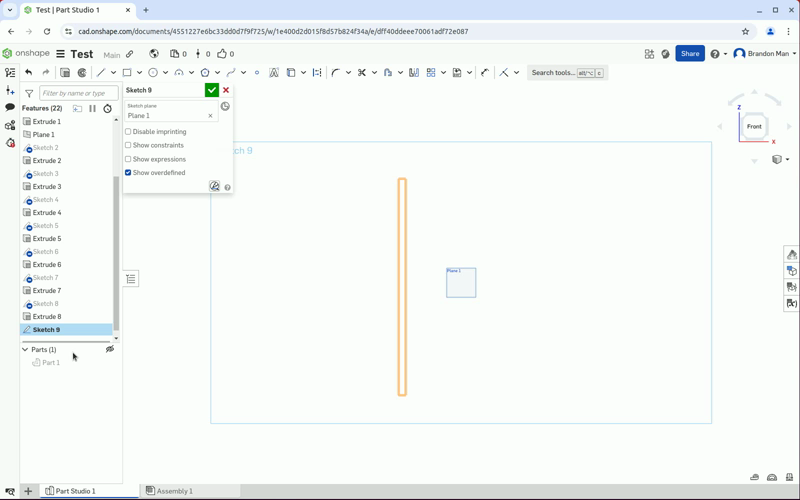
key(l)
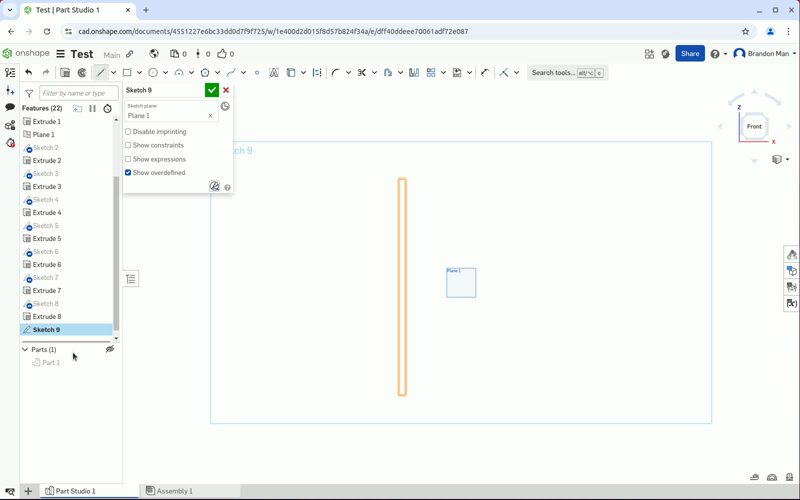
key_down(shift)
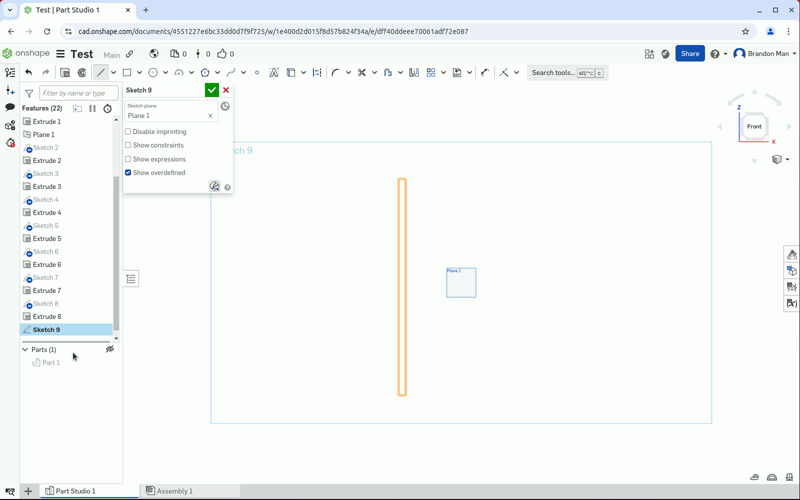
mouse_move(515, 395)
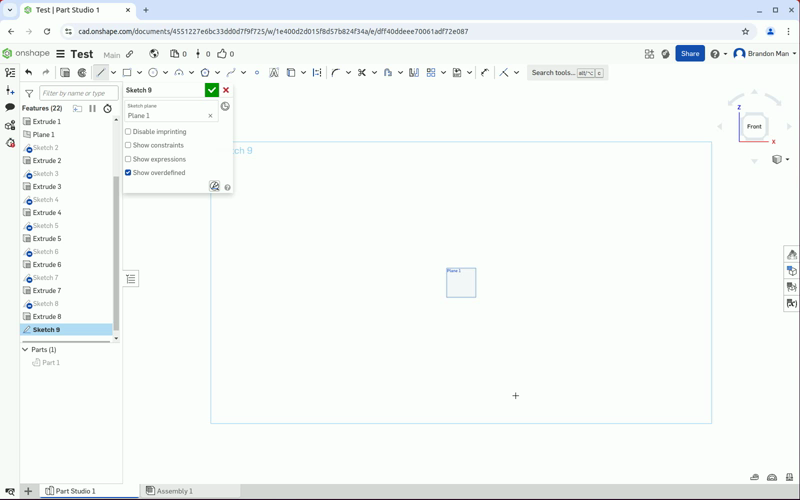
click(515, 395)
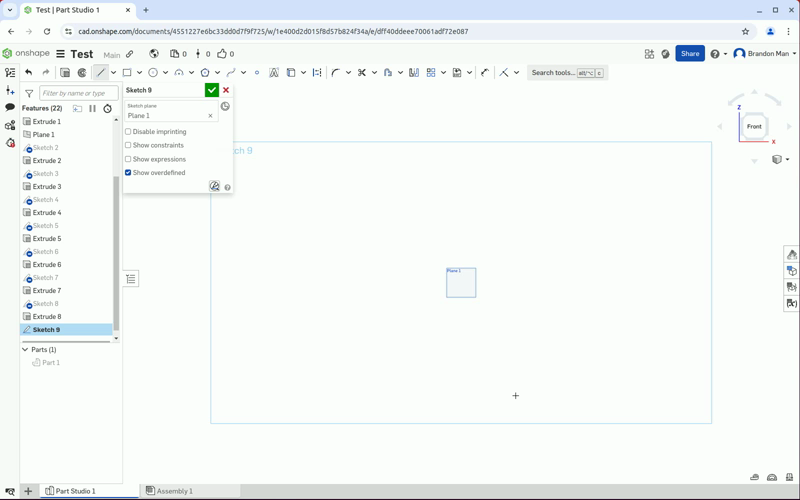
key_up(shift)
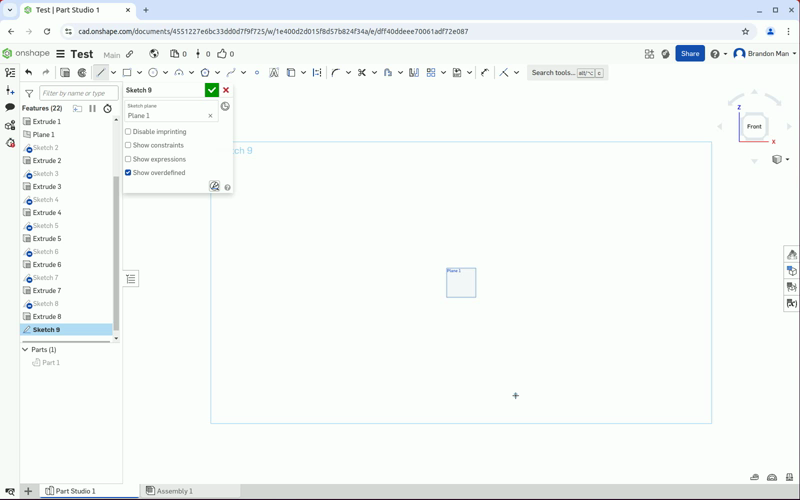
key_down(shift)
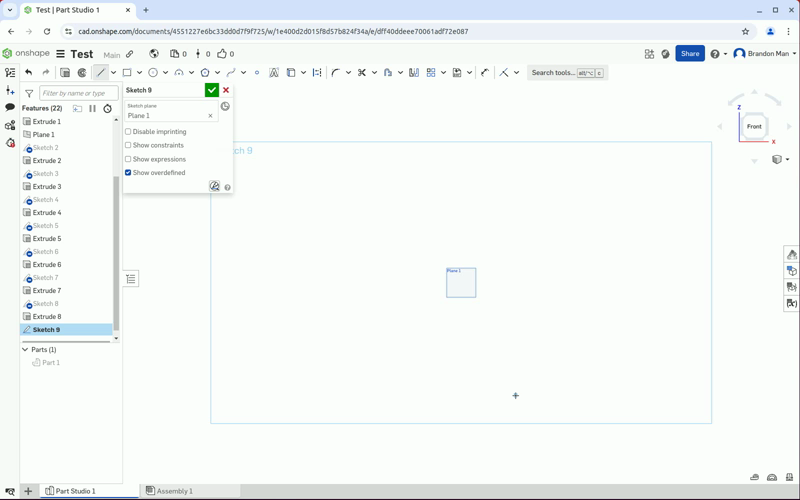
mouse_move(545, 395)
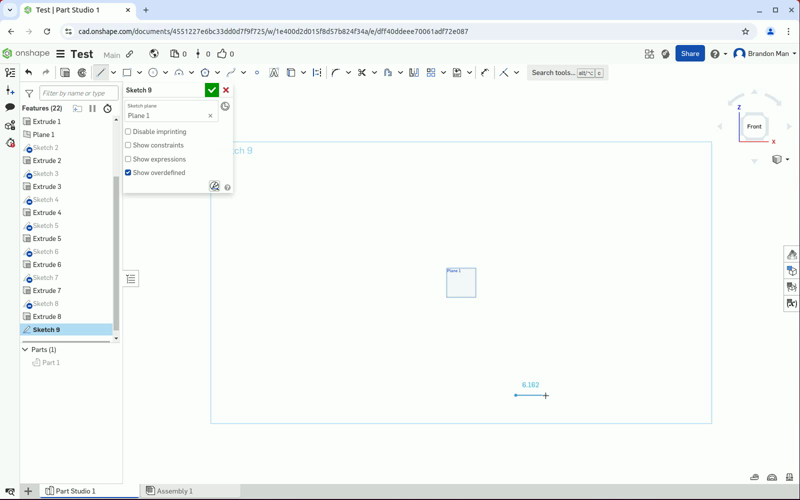
mouse_move(522, 395)
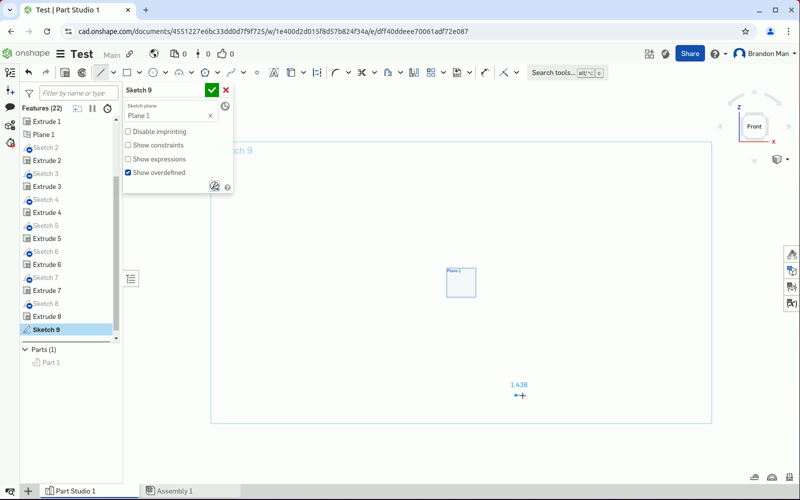
scroll(6)
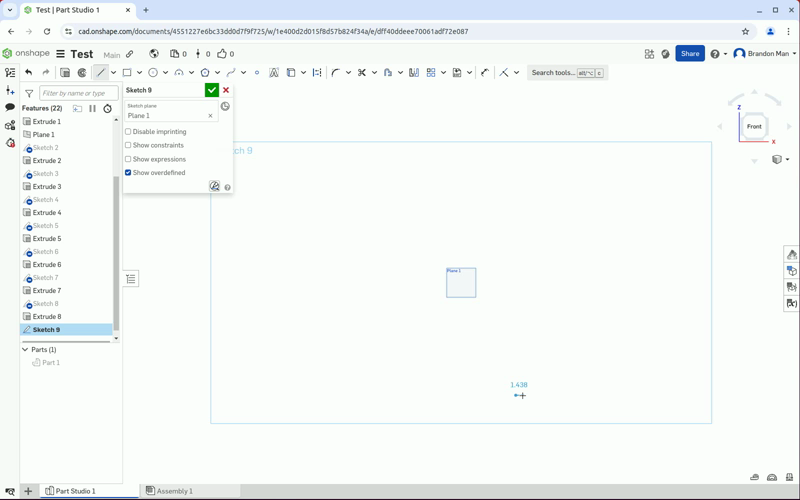
scroll(6)
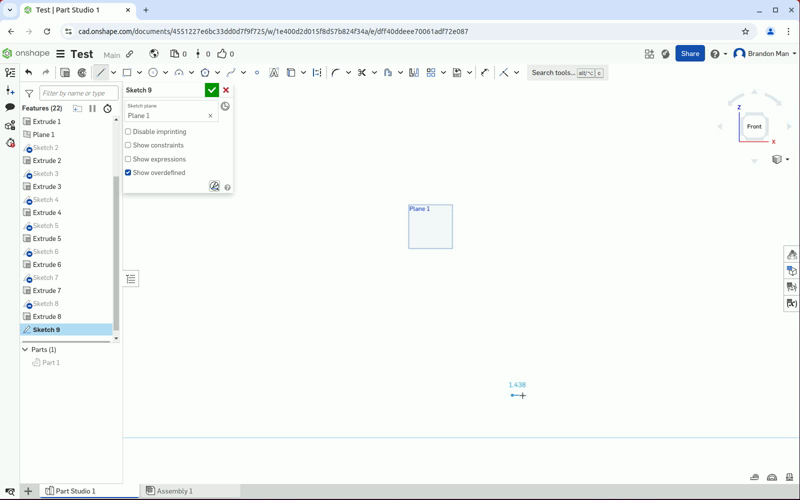
scroll(6)
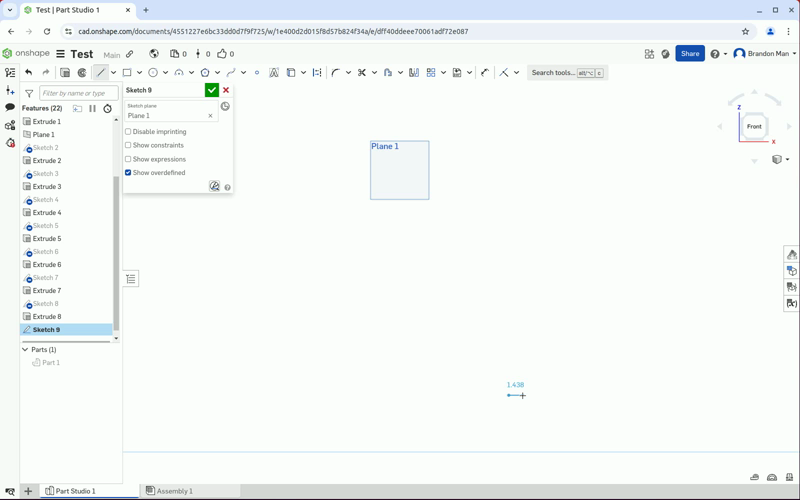
scroll(6)
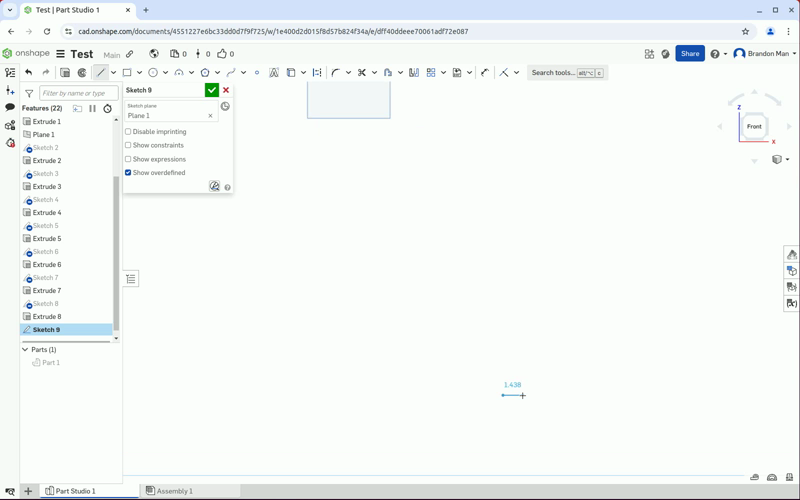
scroll(6)
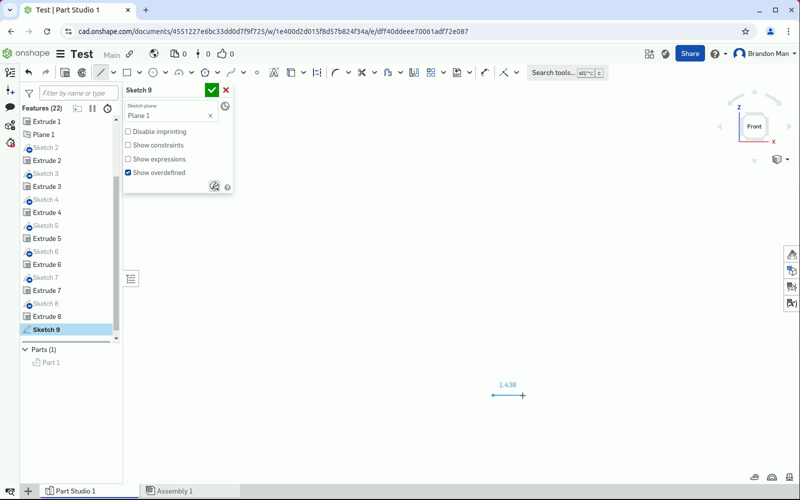
scroll(6)
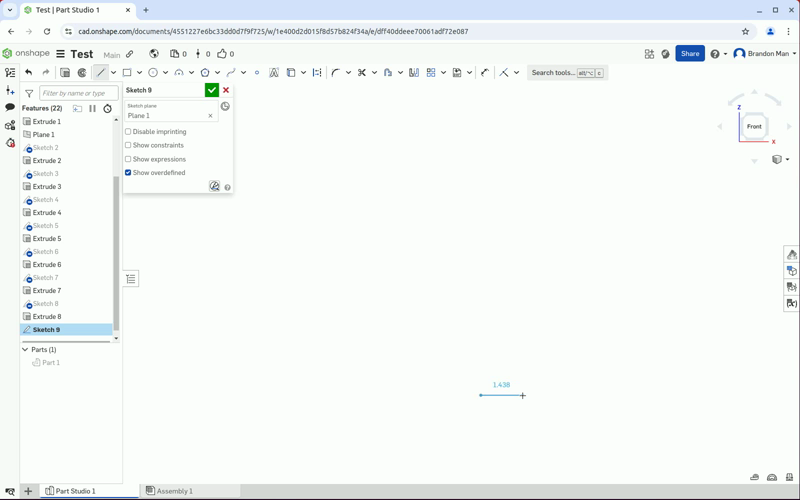
scroll(6)
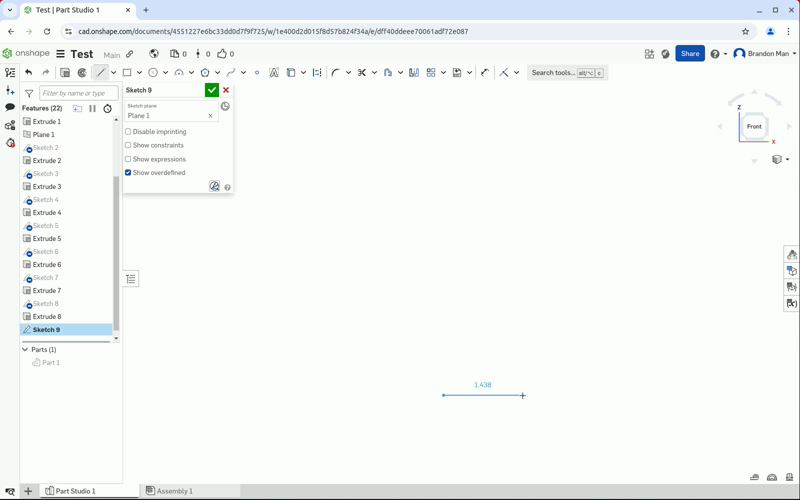
click(522, 395)
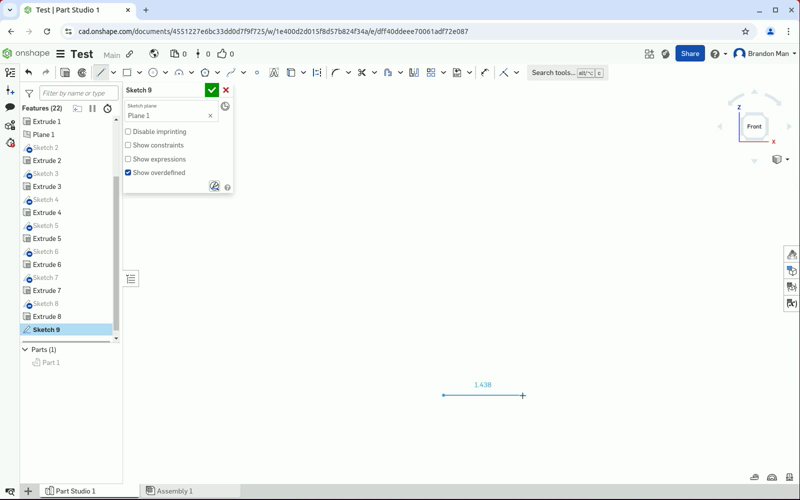
scroll(-6)
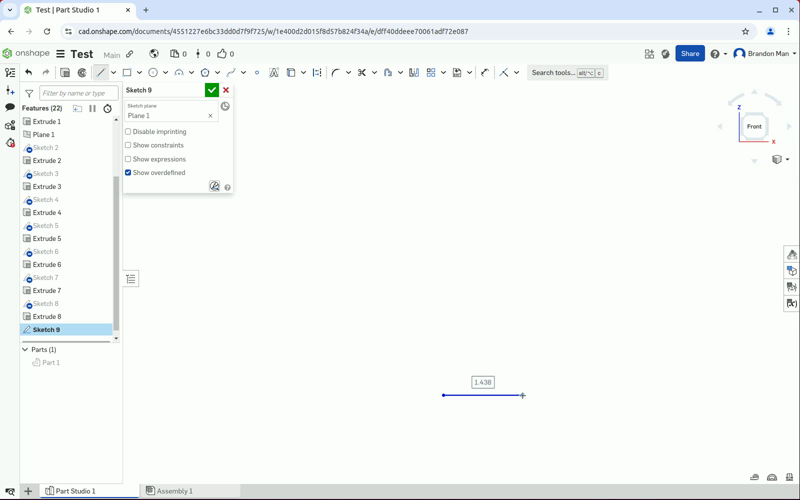
scroll(-6)
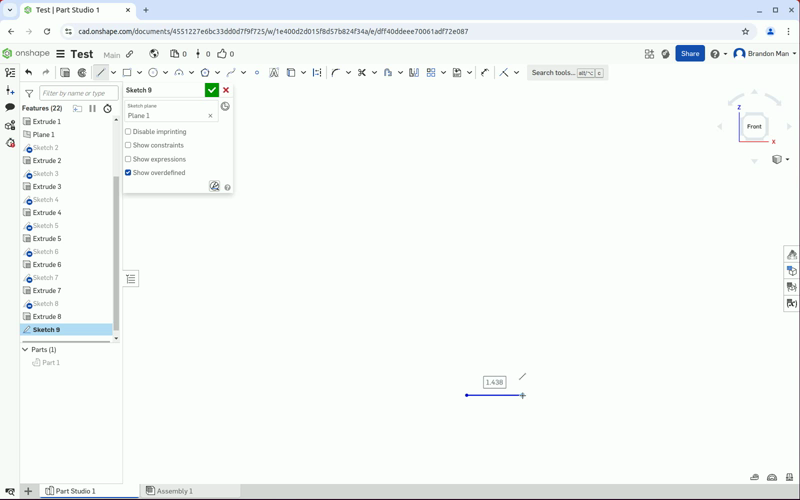
scroll(-6)
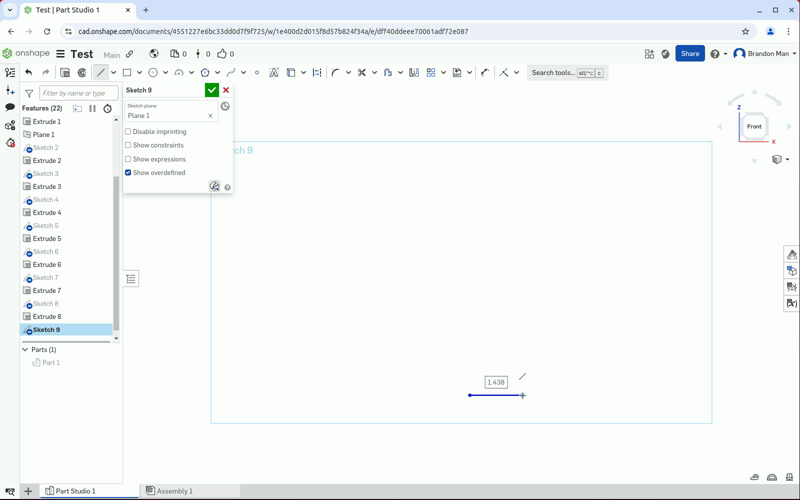
scroll(-6)
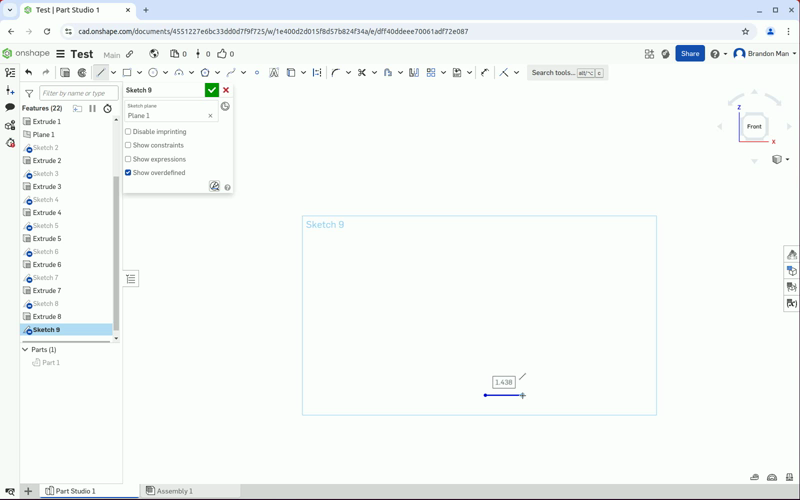
scroll(-6)
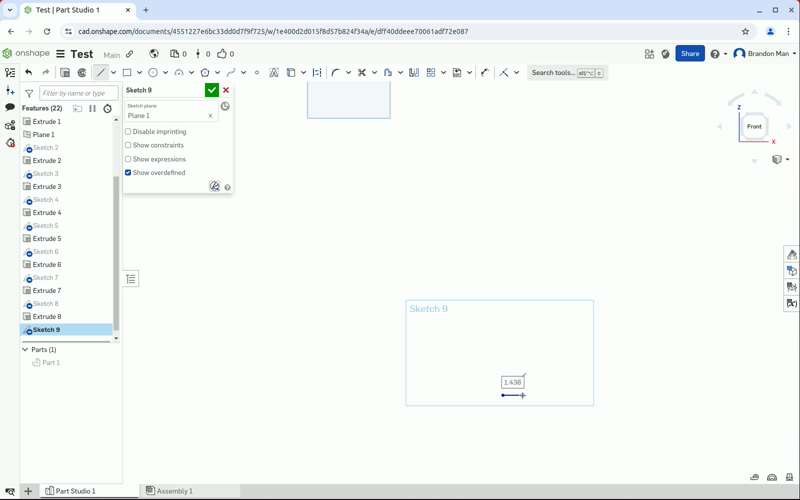
scroll(-6)
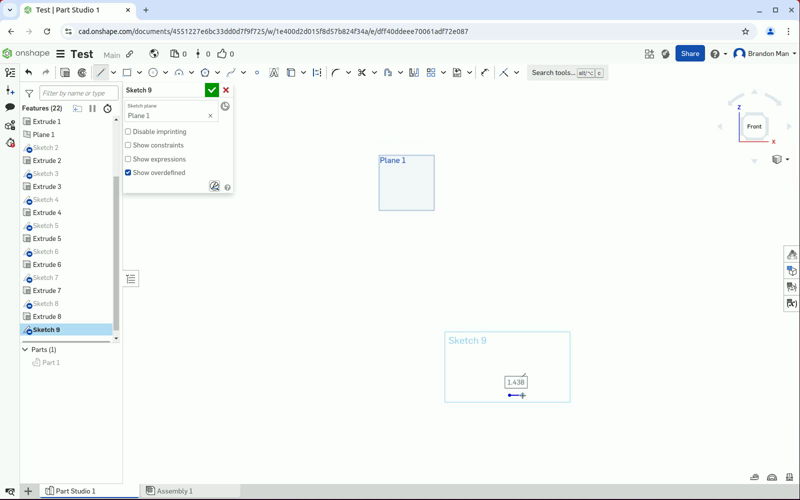
scroll(-6)
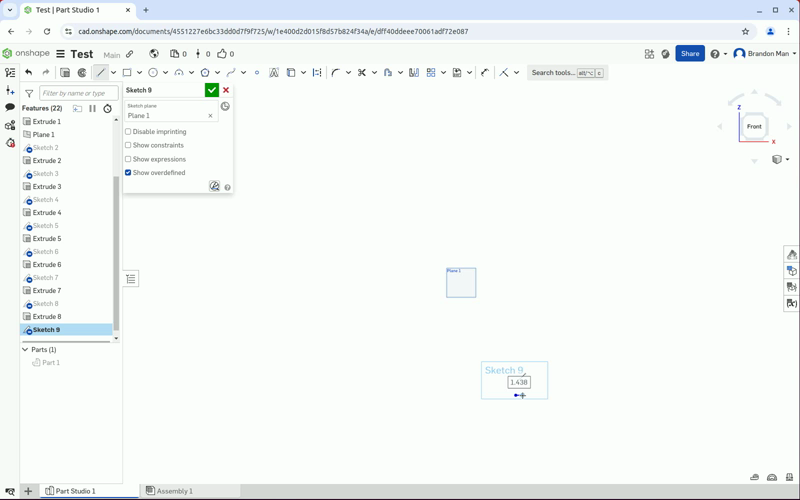
key_up(shift)
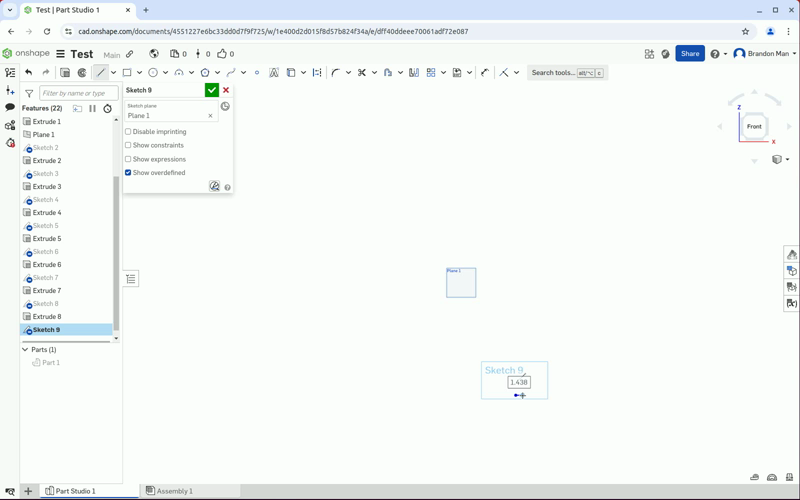
key_down(shift)
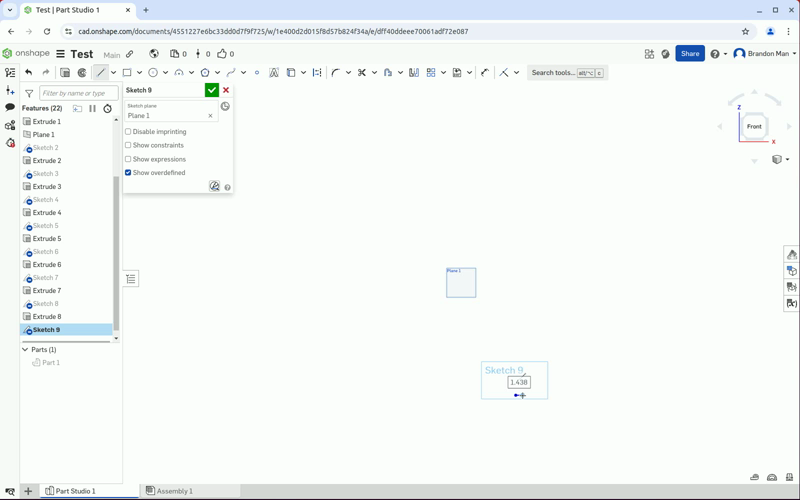
mouse_move(522, 178)
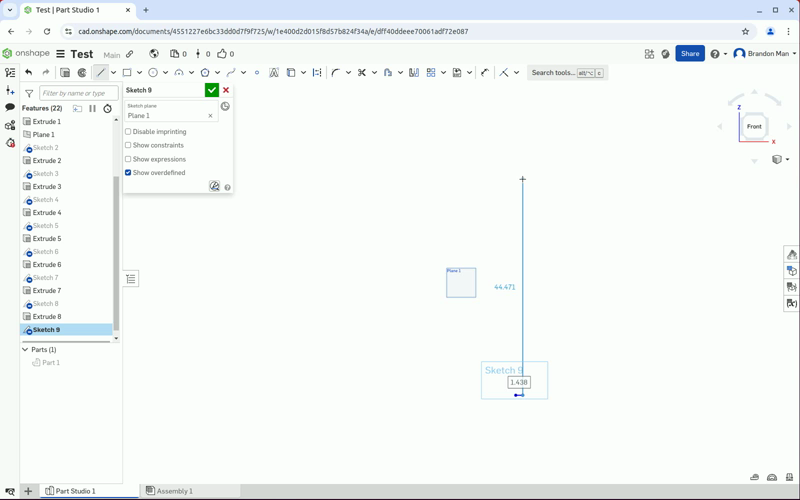
click(522, 178)
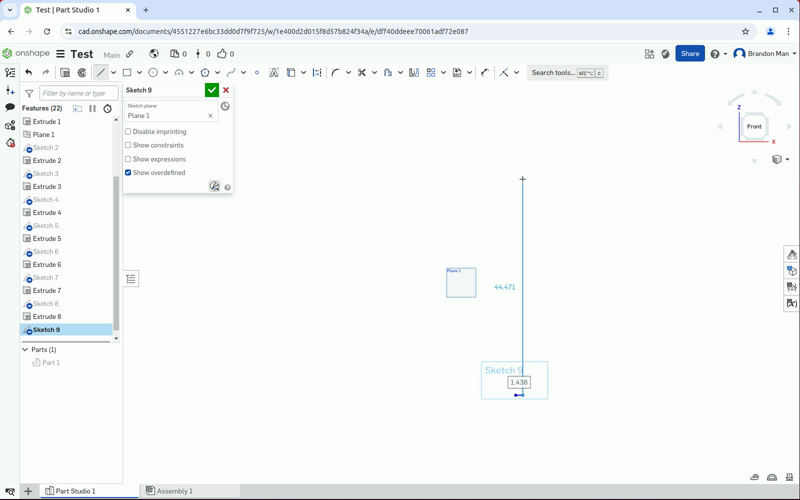
key_up(shift)
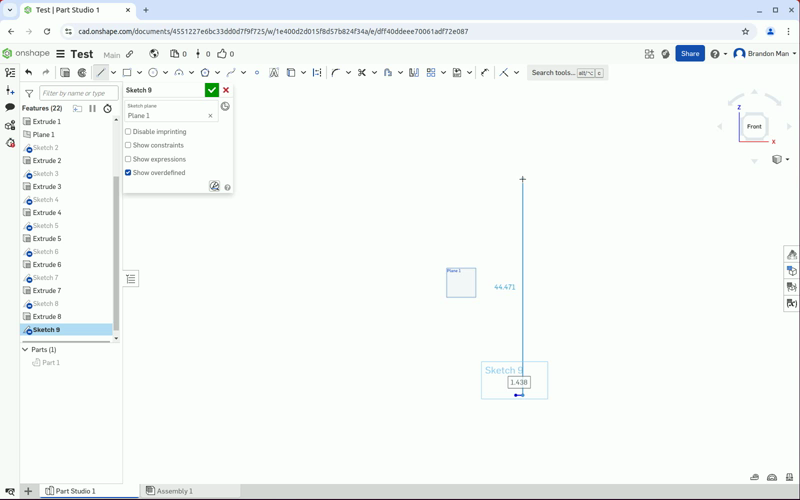
key_down(shift)
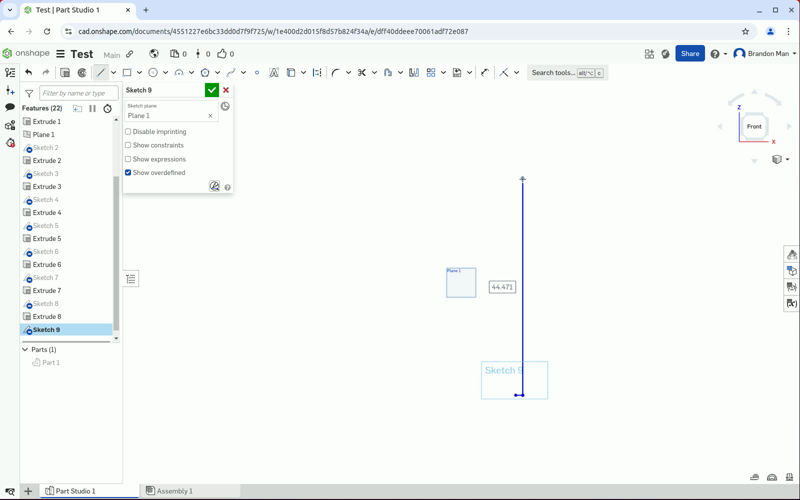
mouse_move(552, 178)
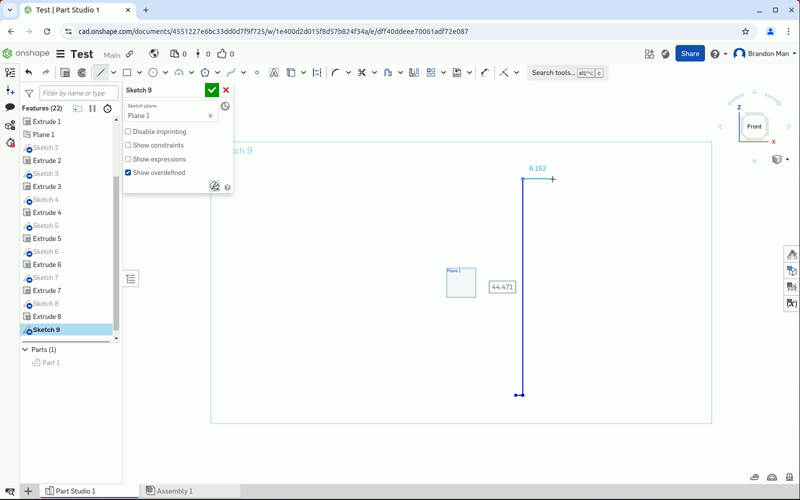
mouse_move(516, 178)
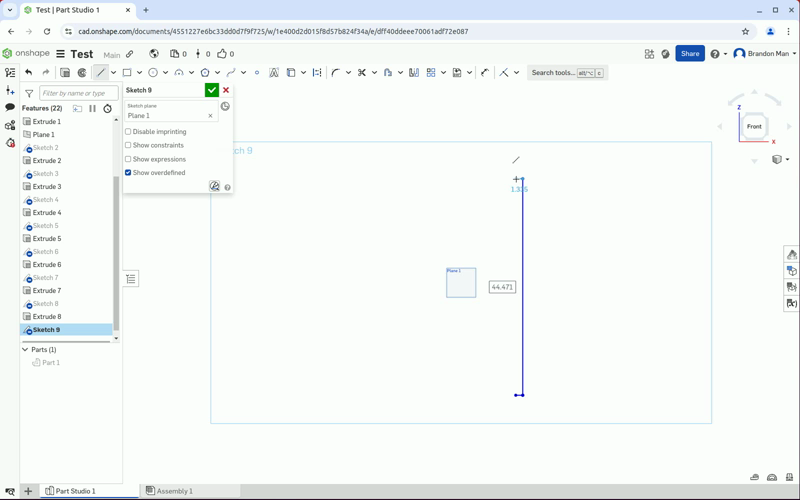
scroll(6)
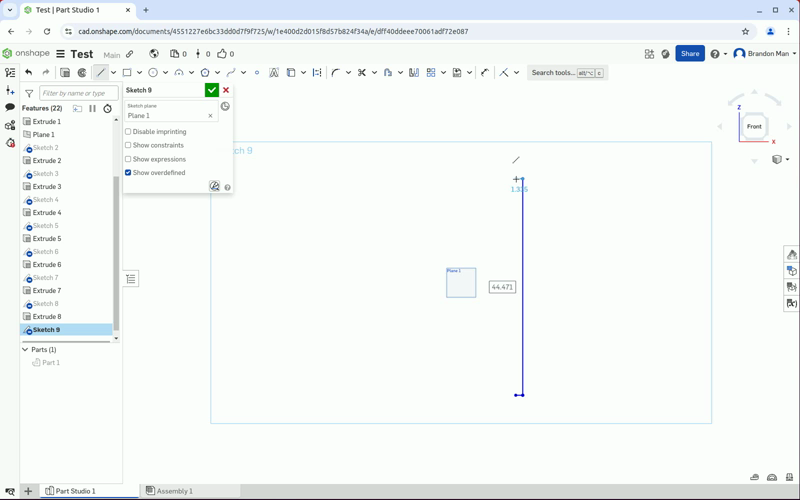
scroll(6)
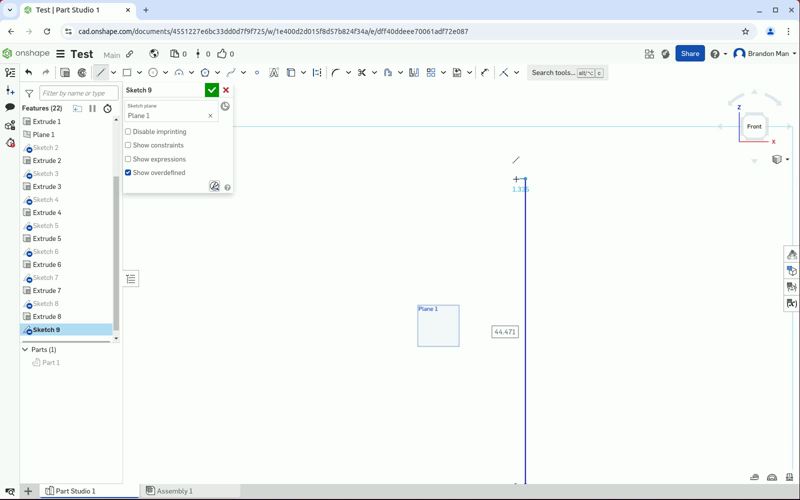
scroll(6)
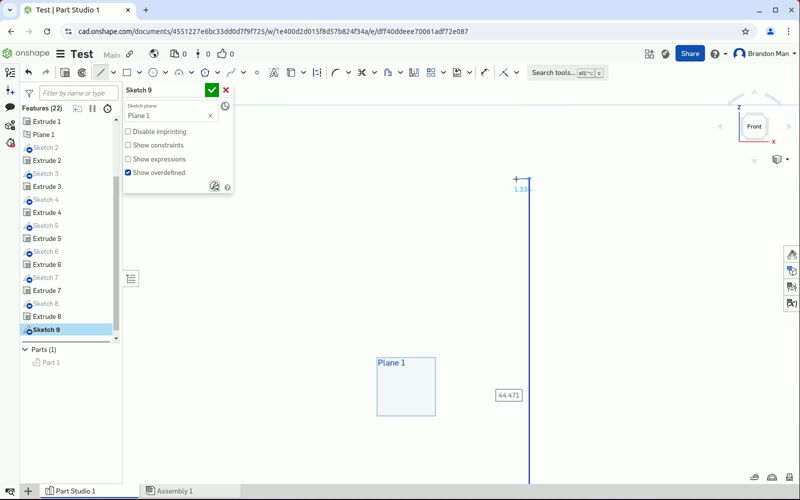
scroll(6)
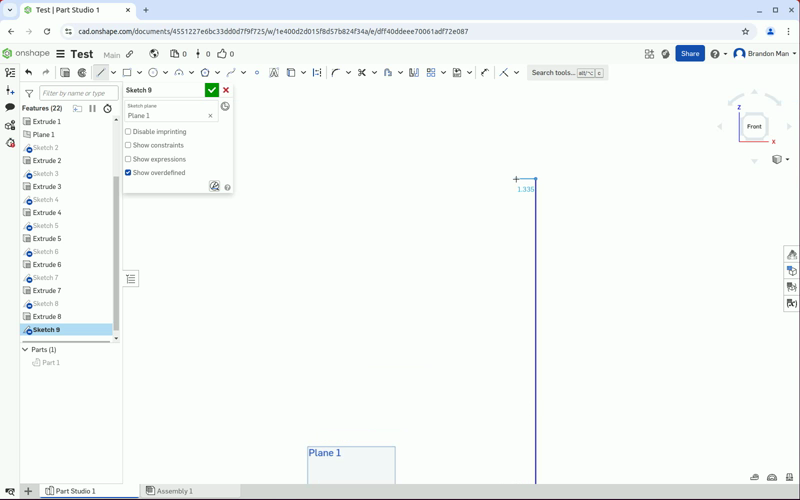
scroll(6)
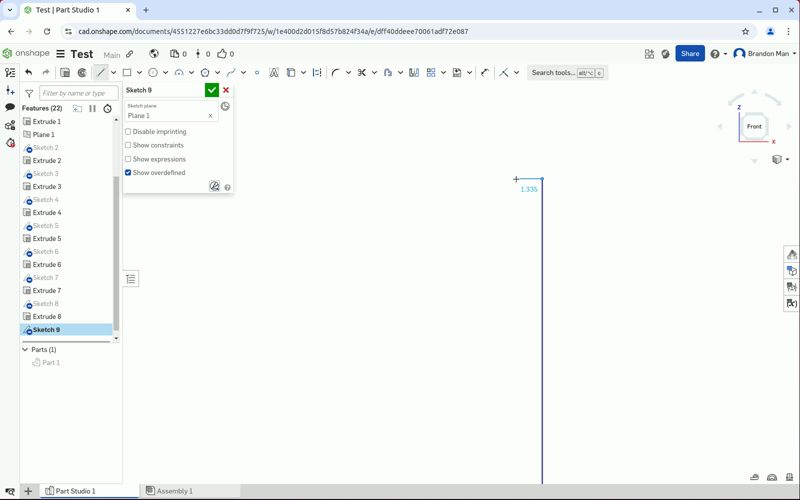
scroll(6)
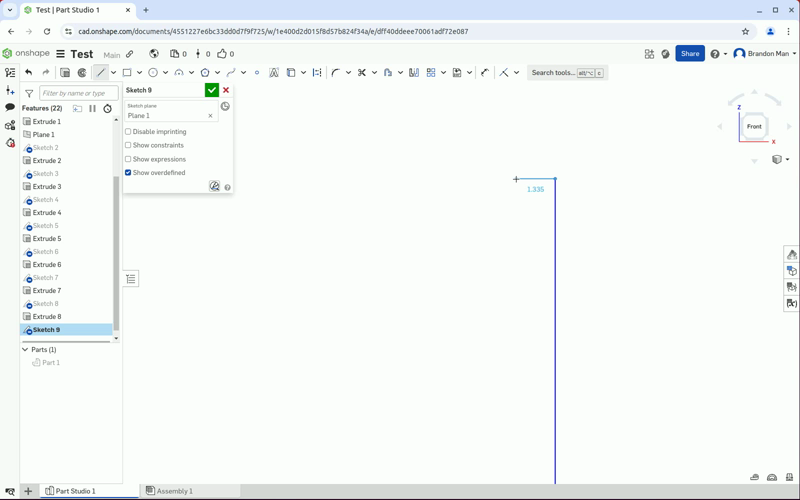
scroll(6)
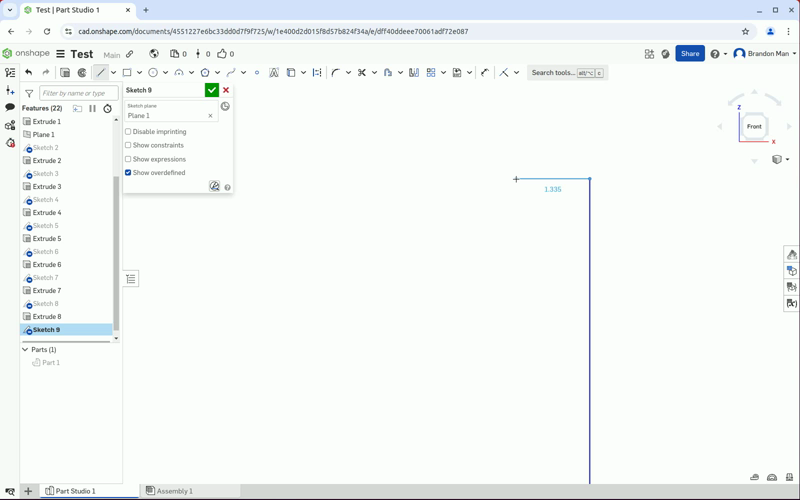
click(516, 178)
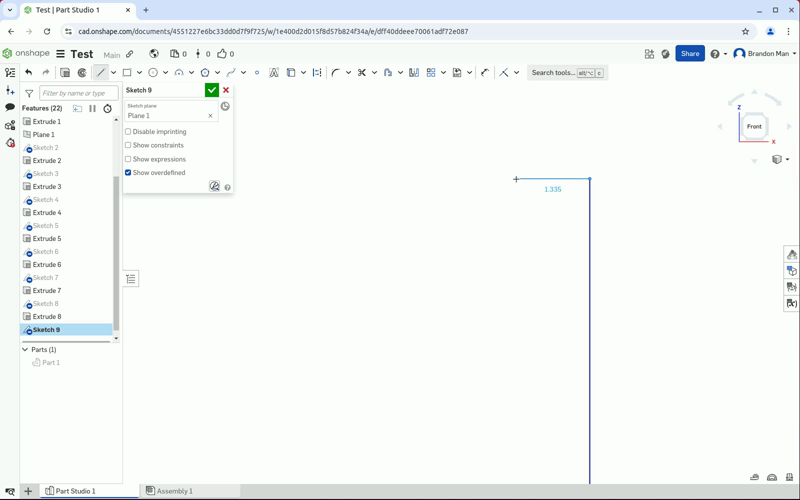
scroll(-6)
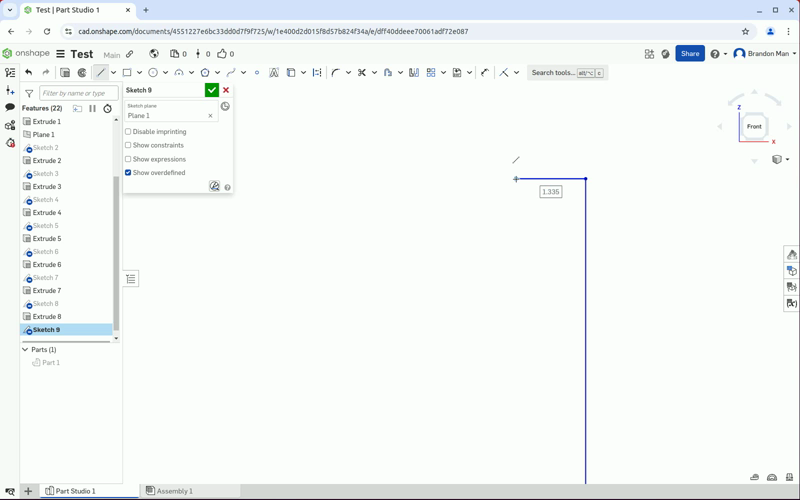
scroll(-6)
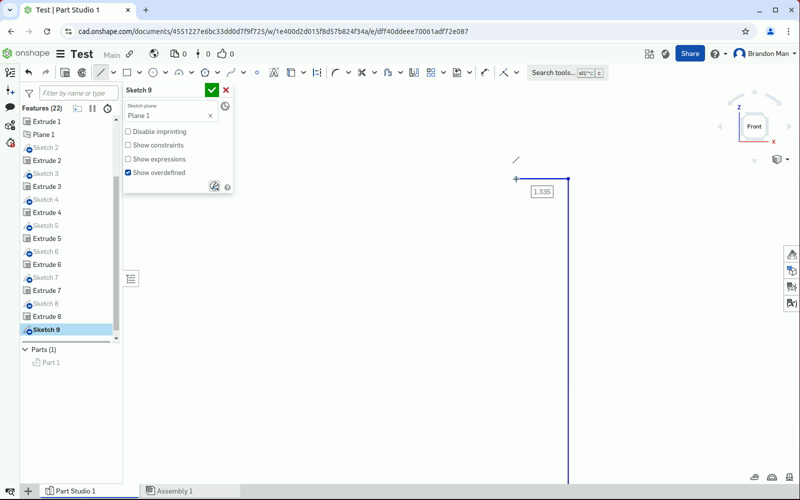
scroll(-6)
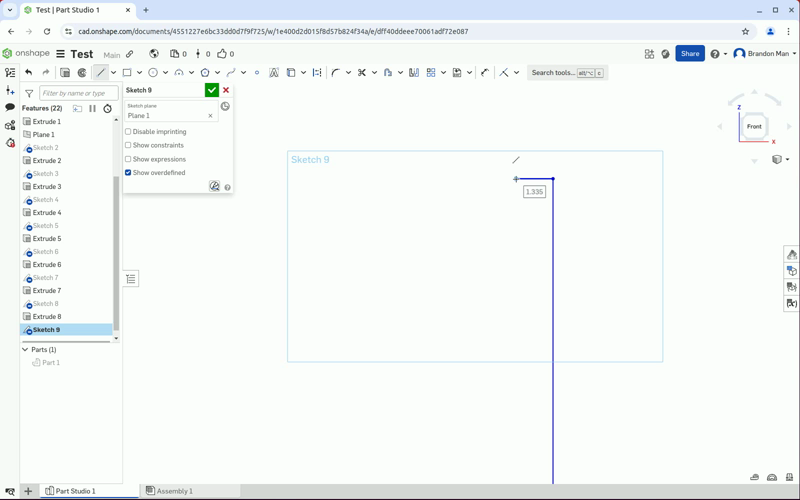
scroll(-6)
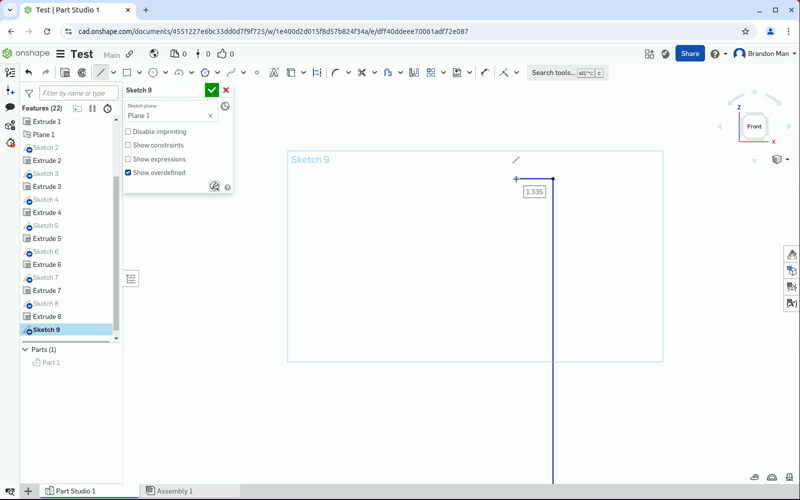
scroll(-6)
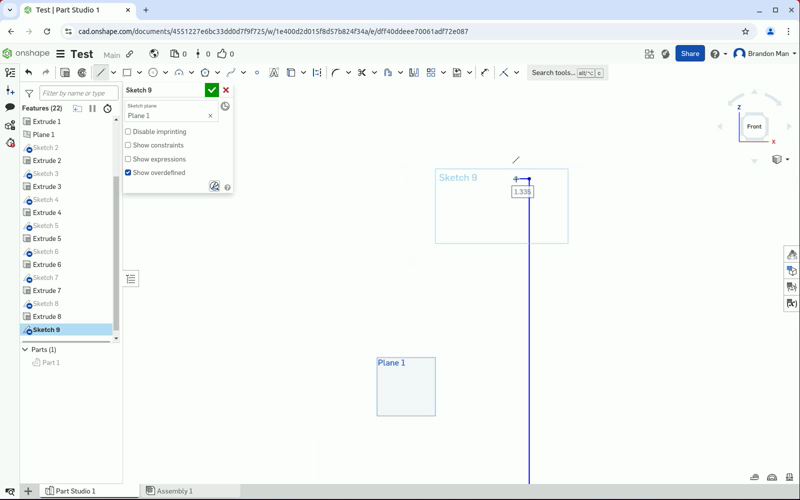
scroll(-6)
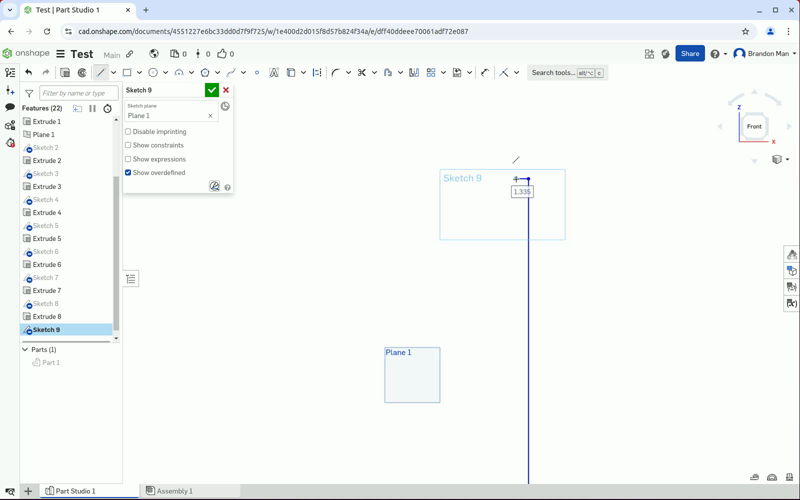
scroll(-6)
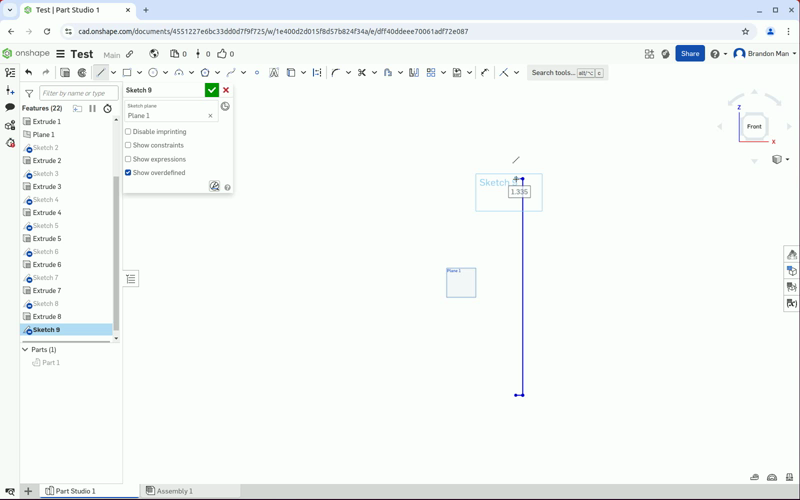
key_up(shift)
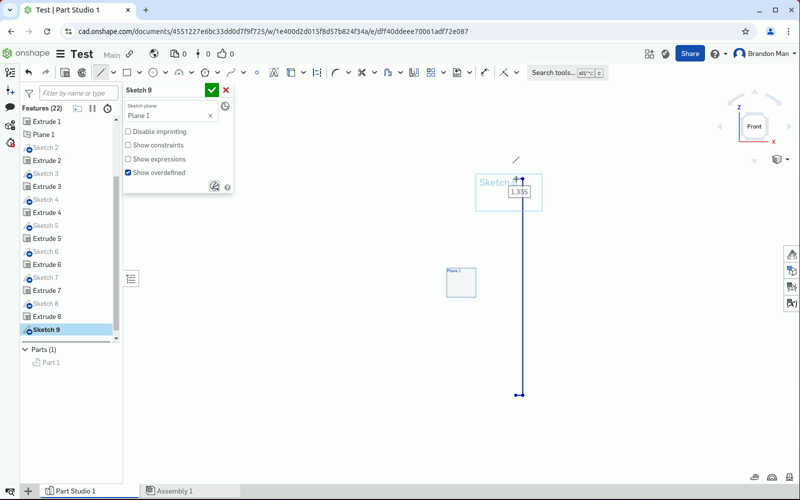
key_down(shift)
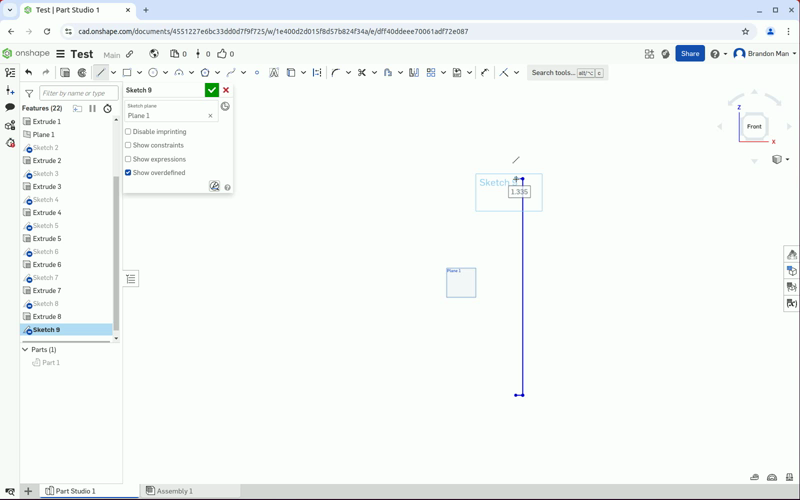
mouse_move(515, 386)
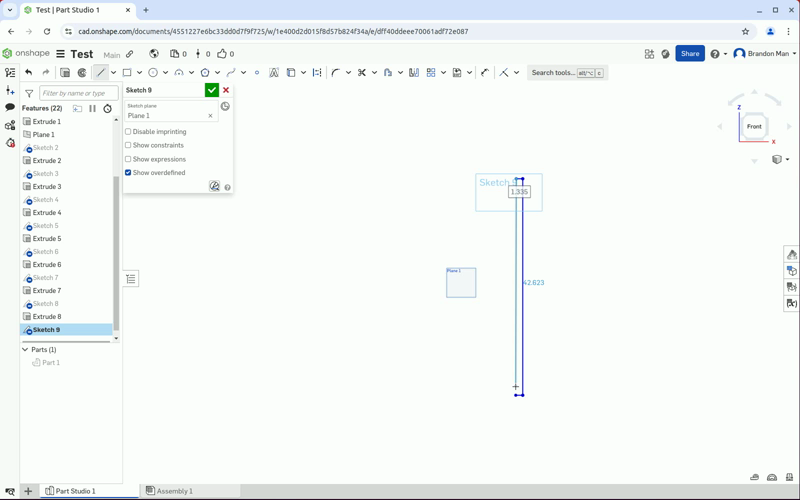
click(515, 386)
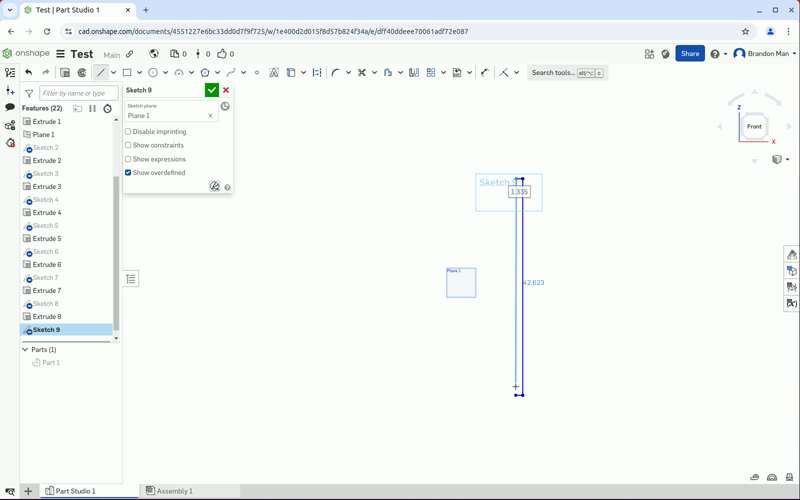
key_up(shift)
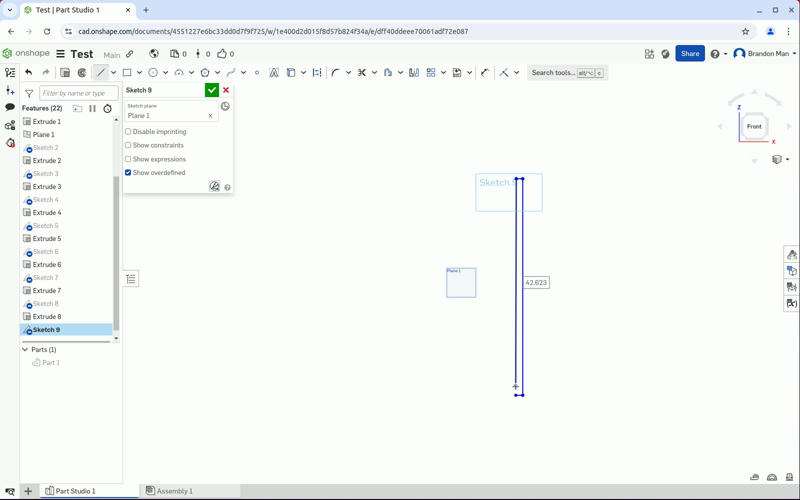
mouse_move(545, 386)
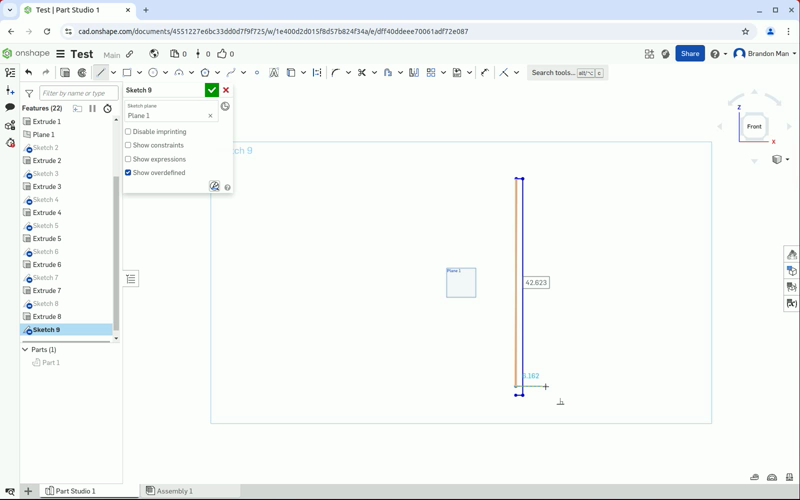
key_down(shift)
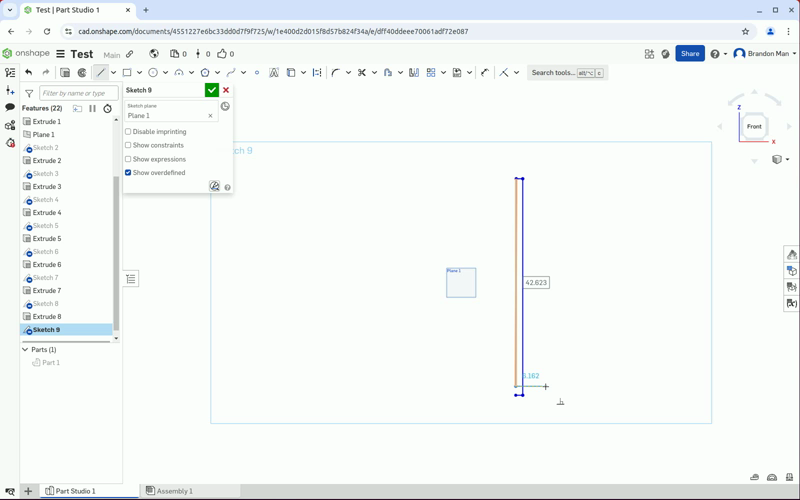
mouse_move(515, 395)
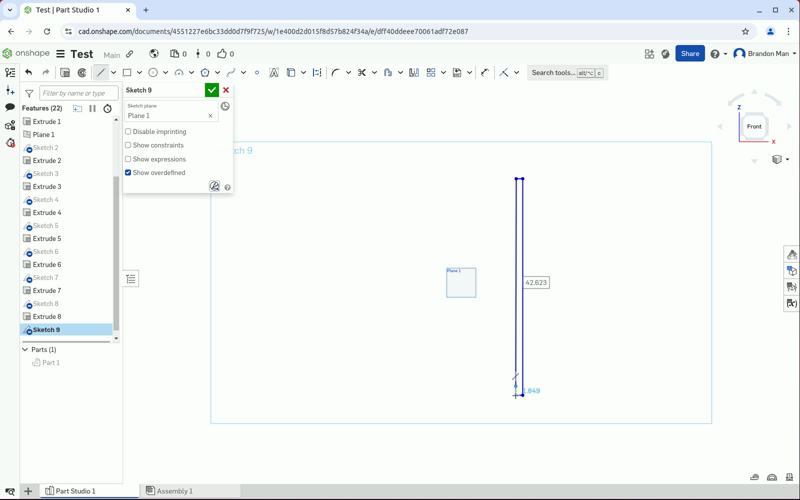
key_up(shift)
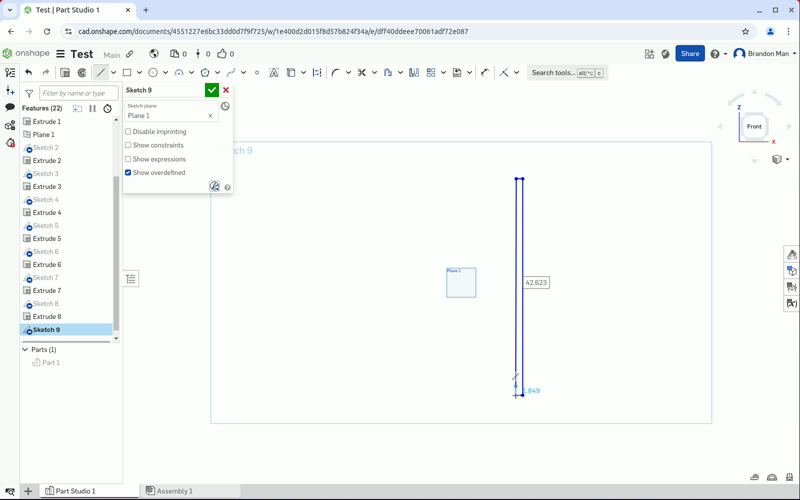
click(515, 395)
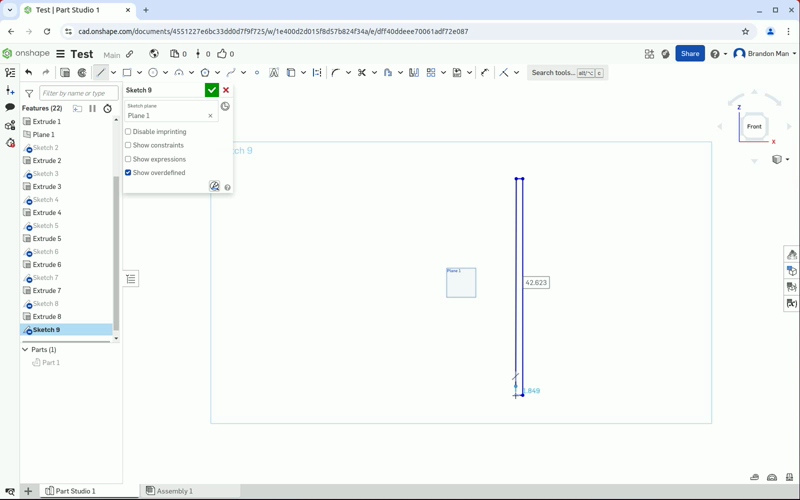
key(esc)
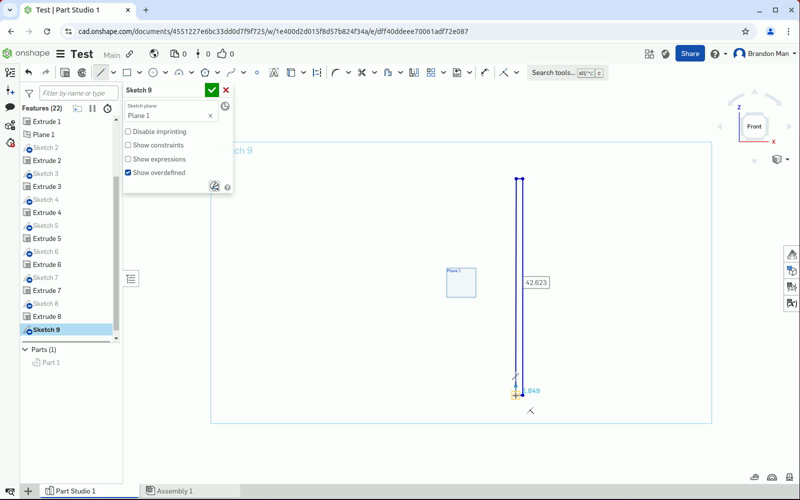
mouse_move(517, 236)
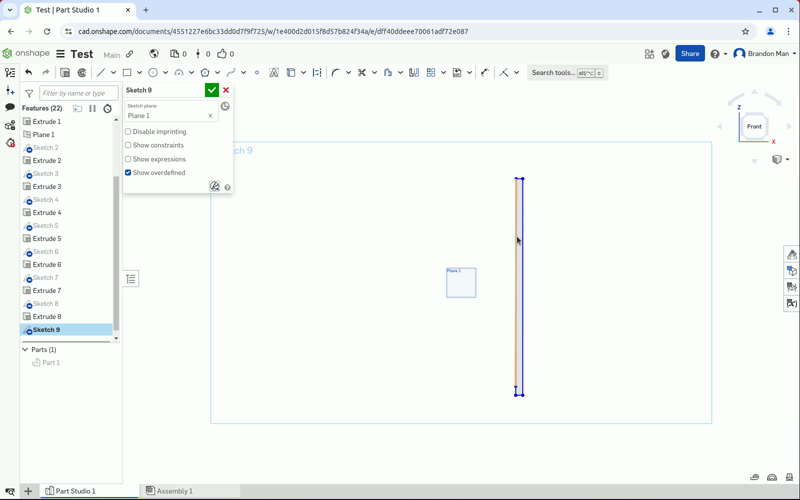
scroll(6)
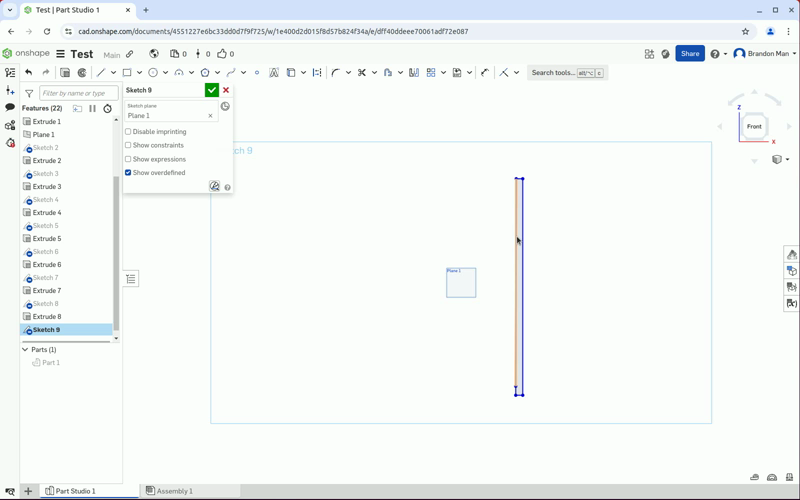
scroll(6)
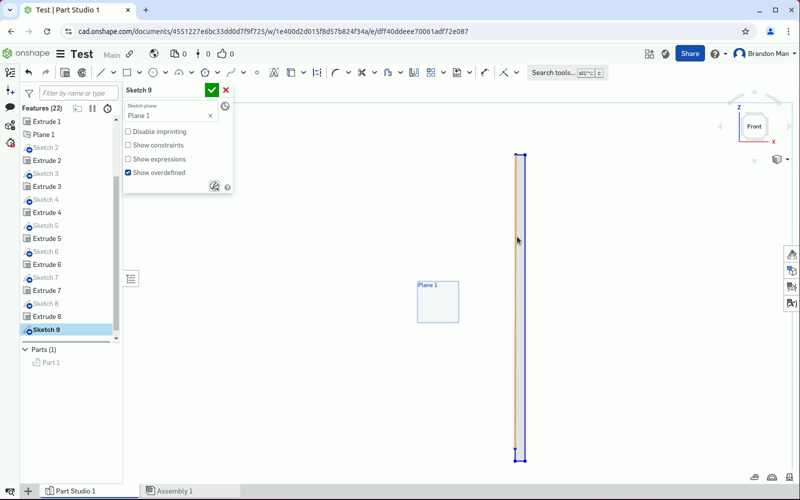
scroll(6)
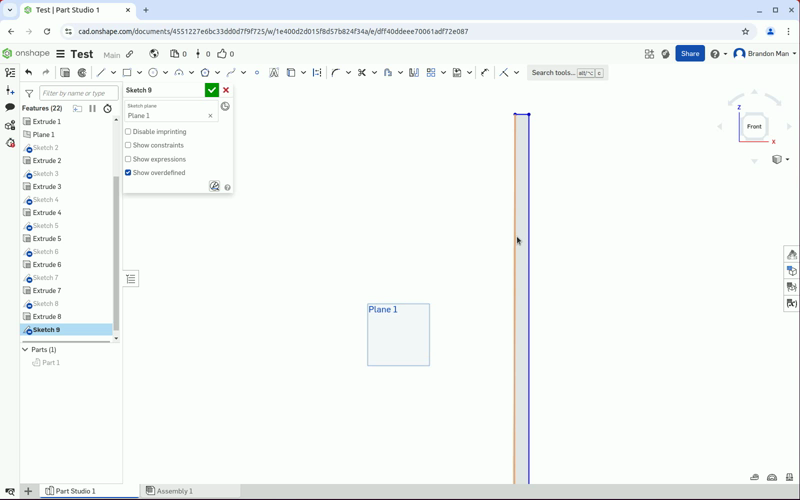
scroll(6)
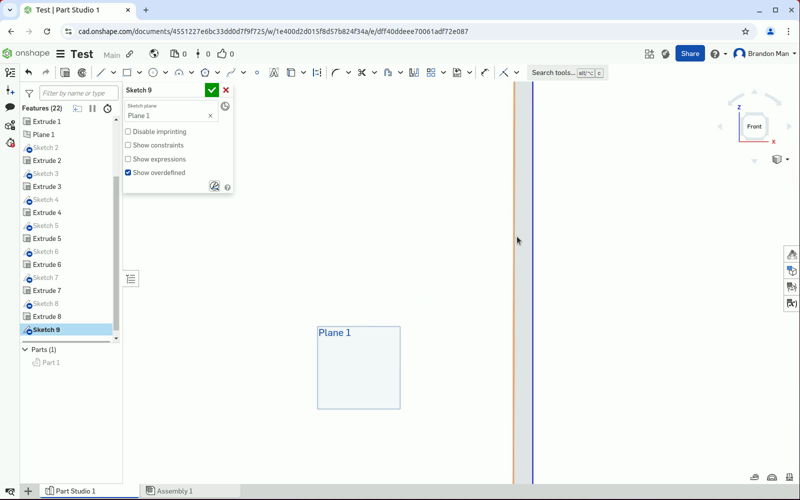
scroll(6)
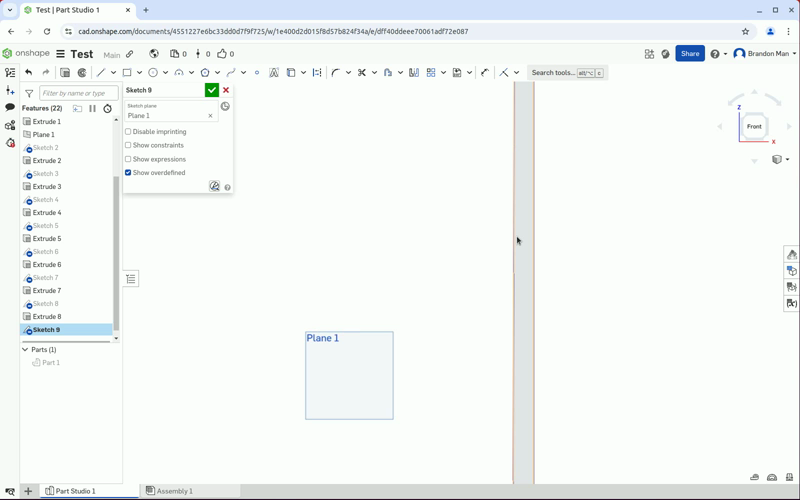
scroll(6)
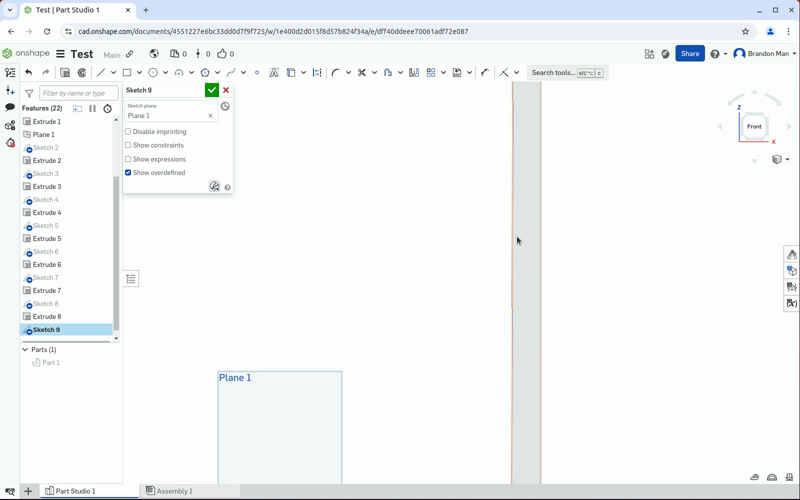
scroll(6)
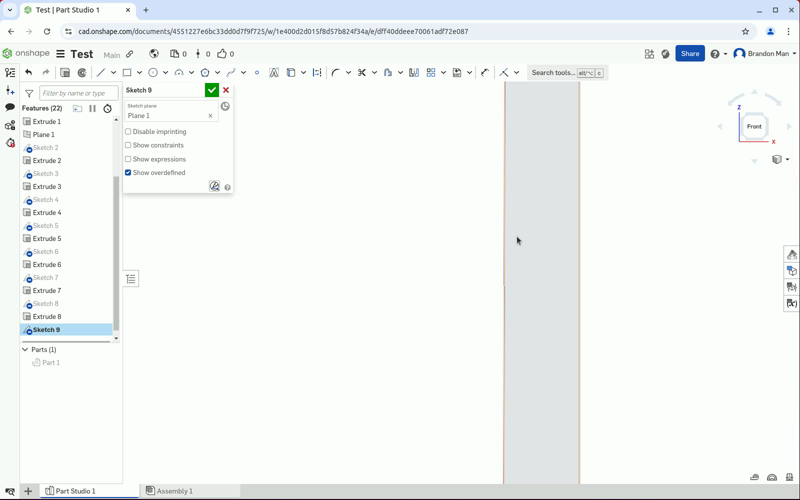
click(517, 236)
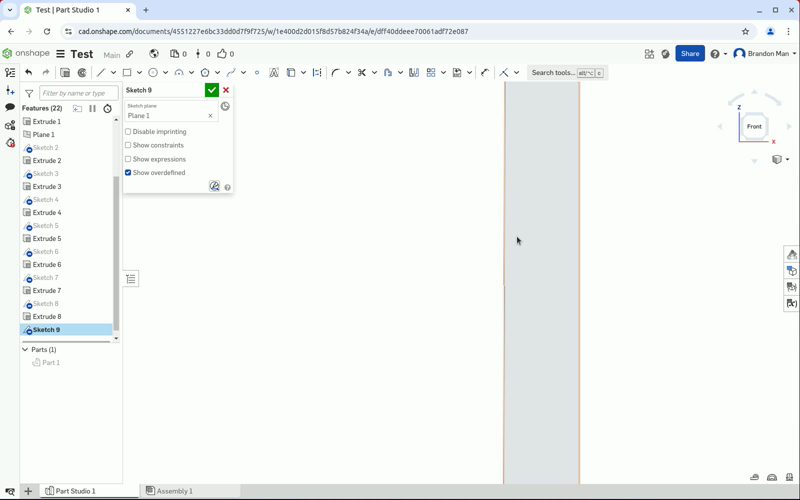
scroll(-6)
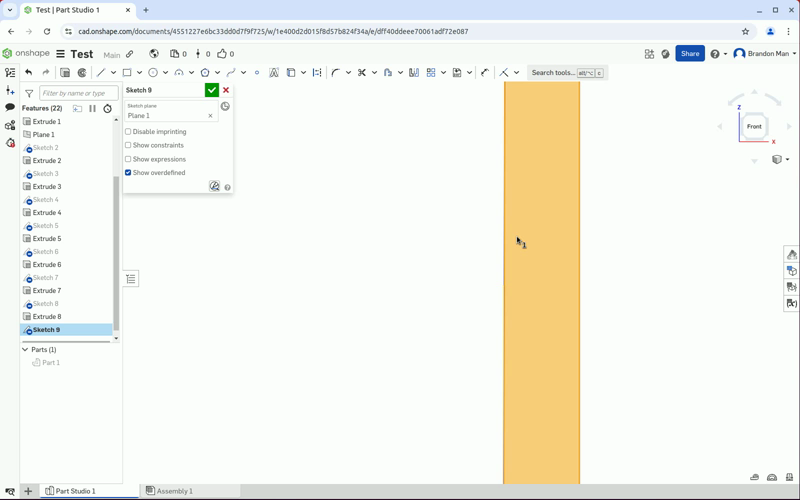
scroll(-6)
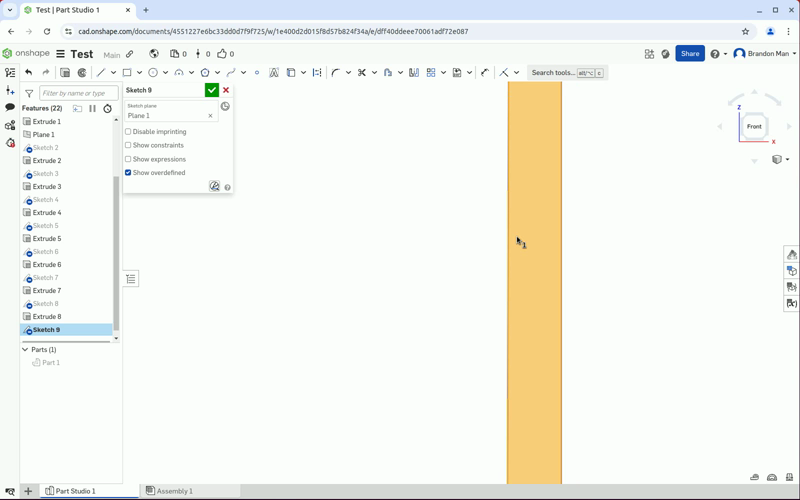
scroll(-6)
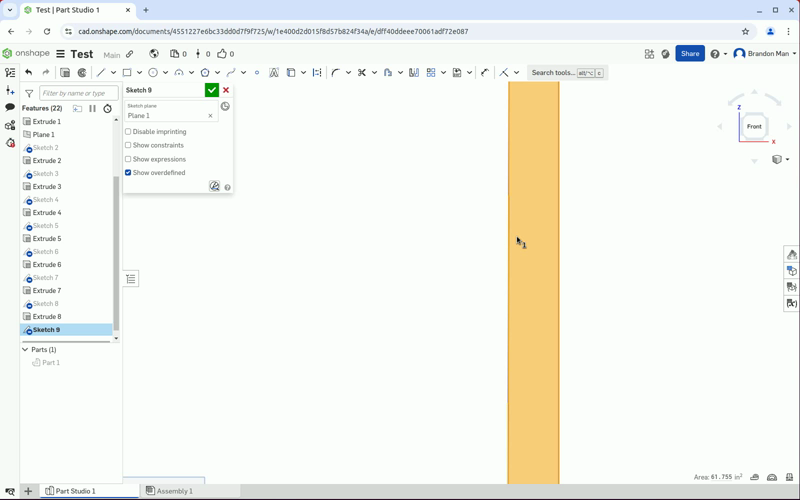
scroll(-6)
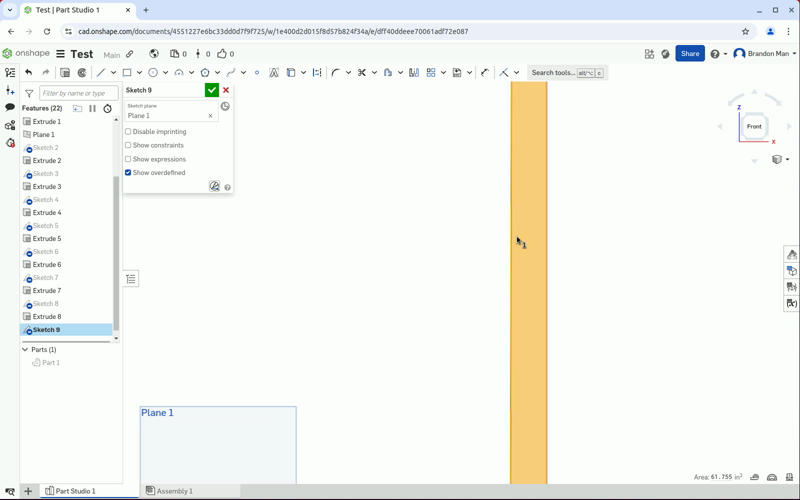
scroll(-6)
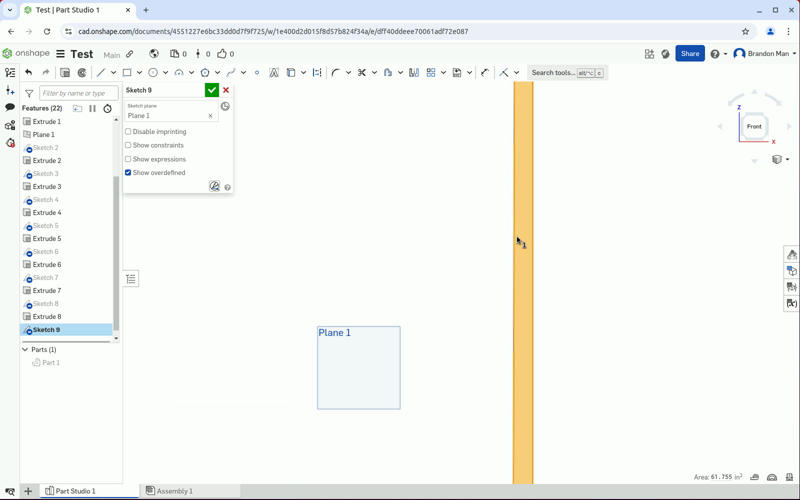
scroll(-6)
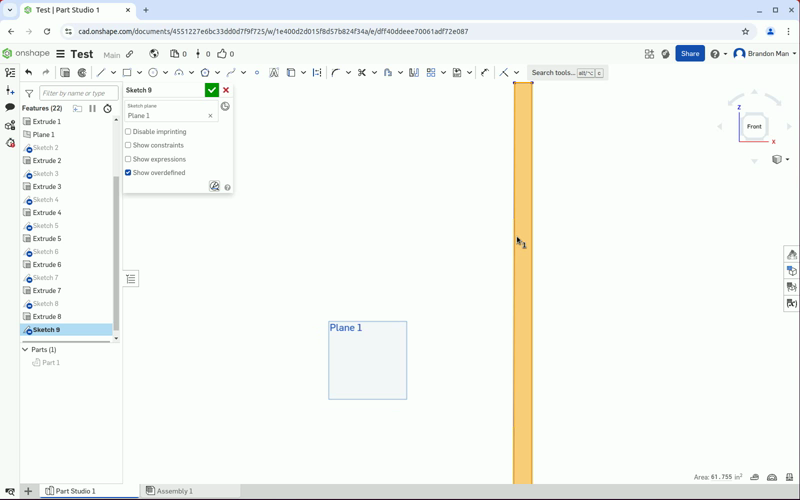
scroll(-6)
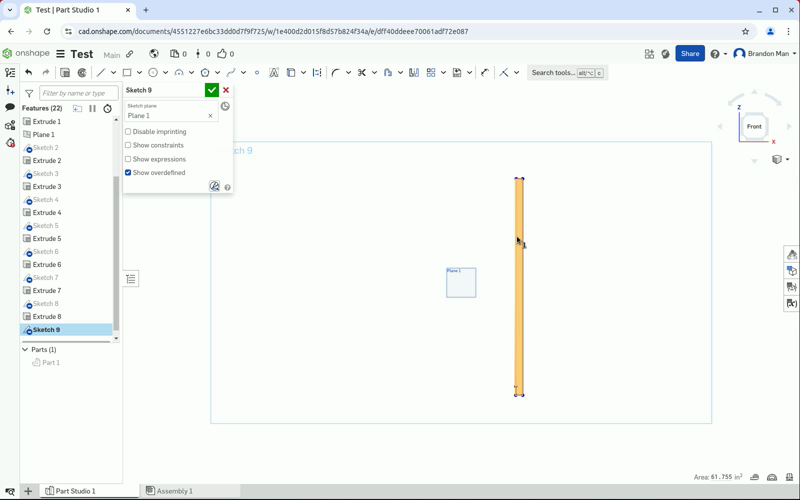
mouse_move(73, 352)
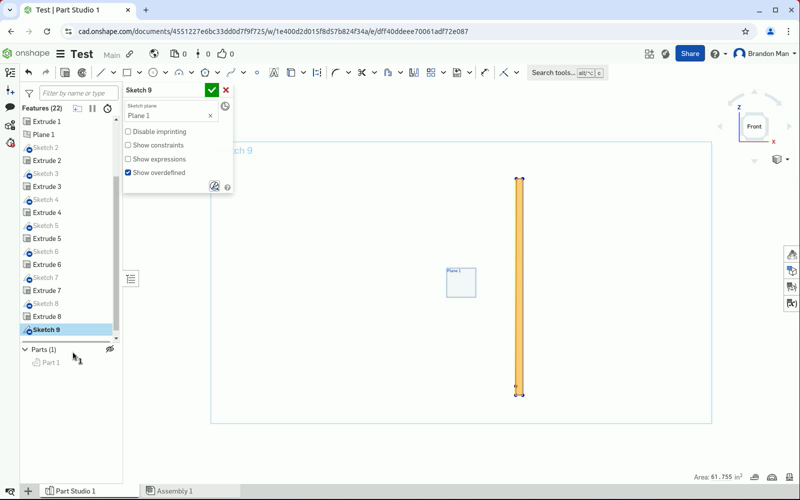
key(shift+y)
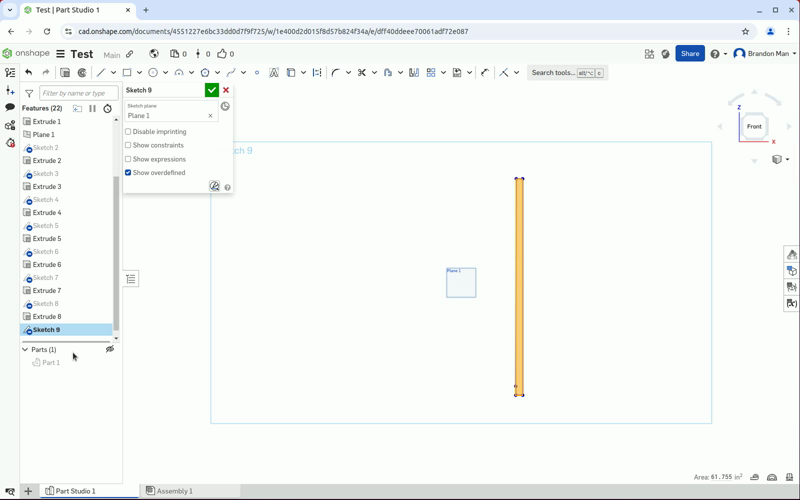
key(shift+e)
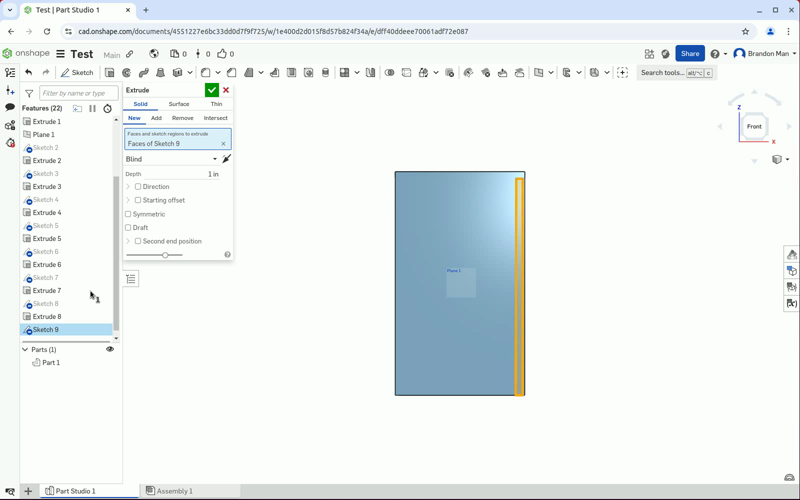
mouse_move(143, 106)
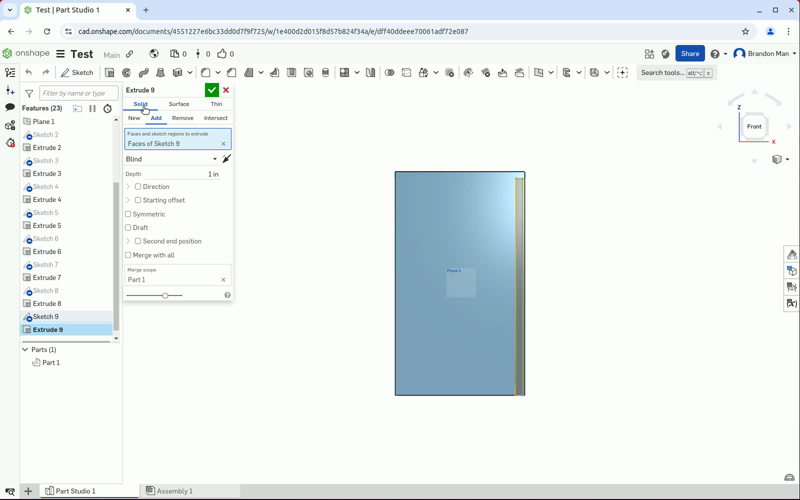
click(143, 106)
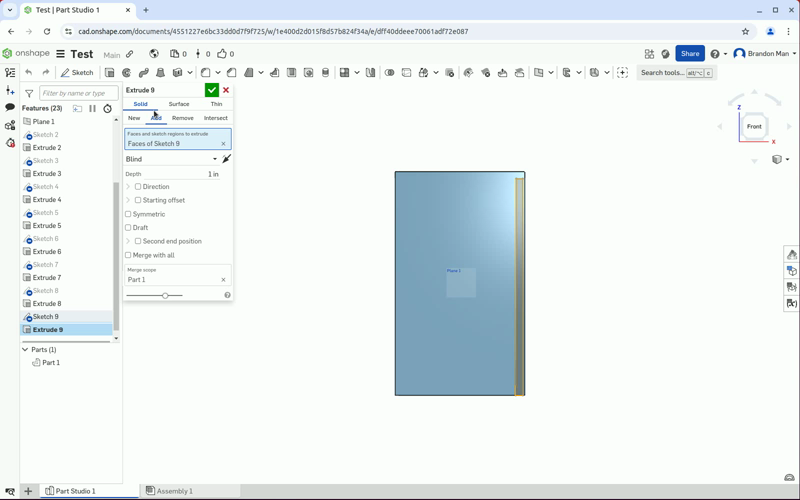
mouse_move(186, 120)
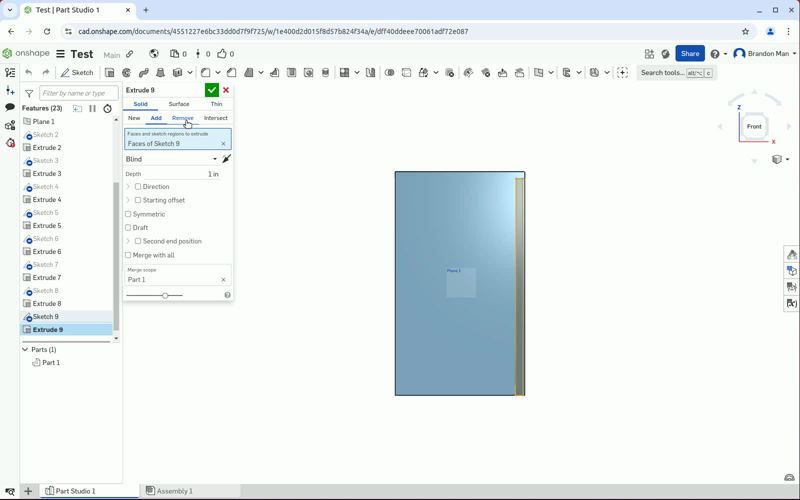
click(186, 120)
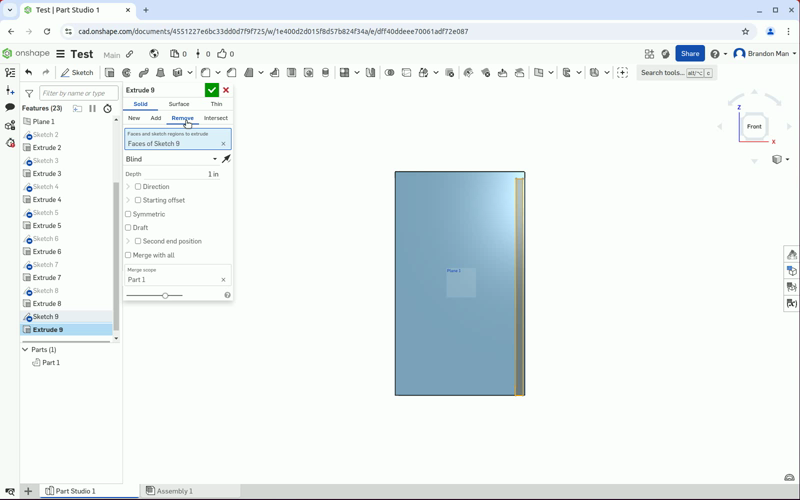
key(tab, 4)
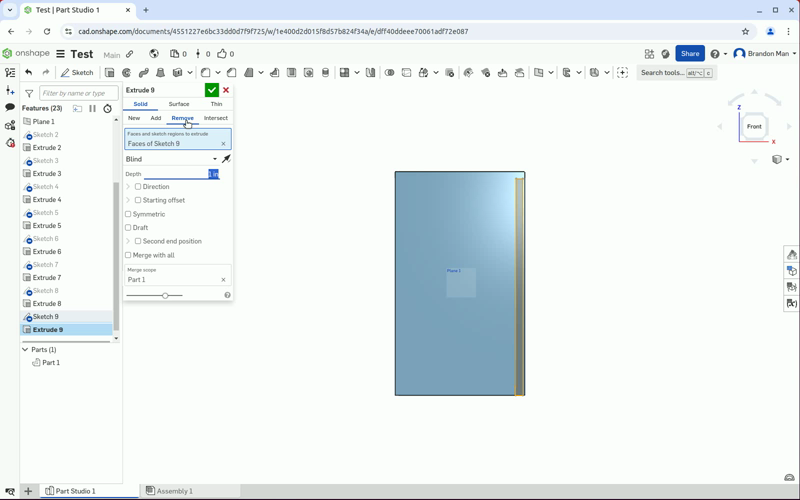
text(0.722)
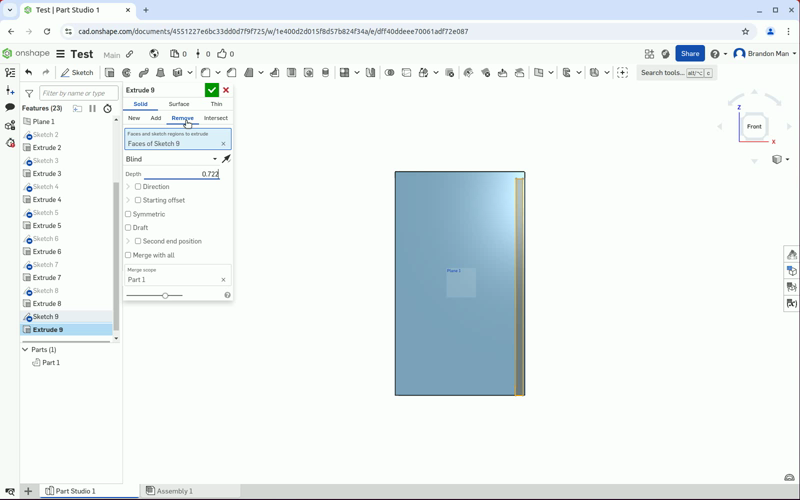
key(tab, 6)
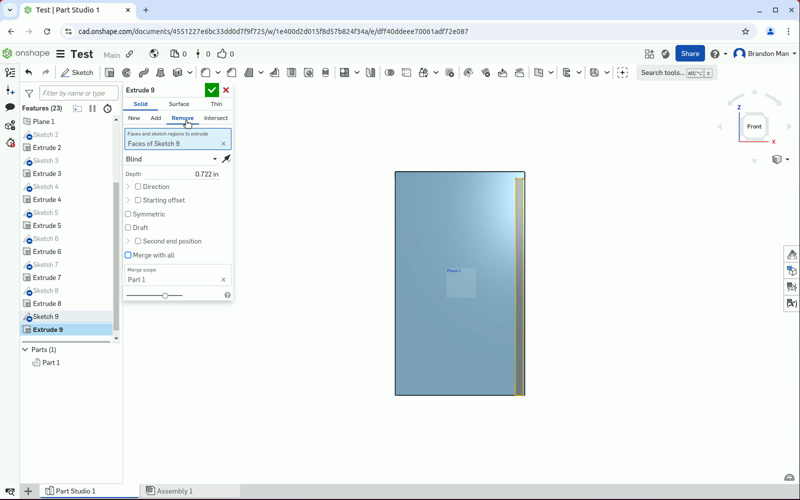
key(space)
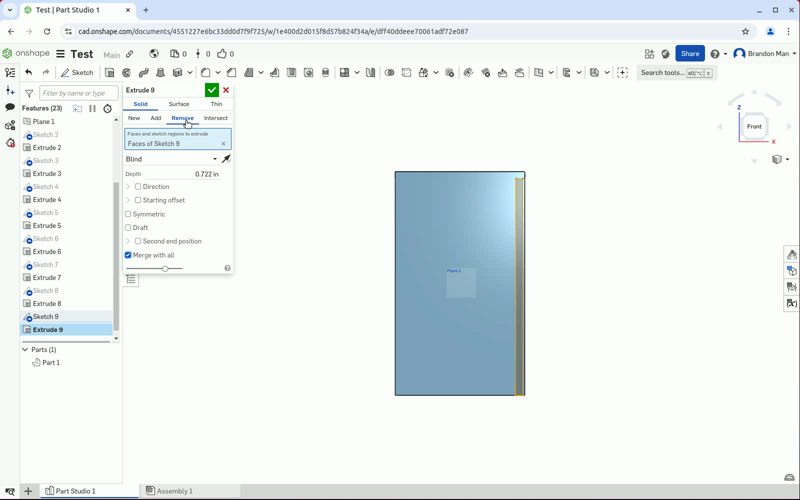
key(enter)
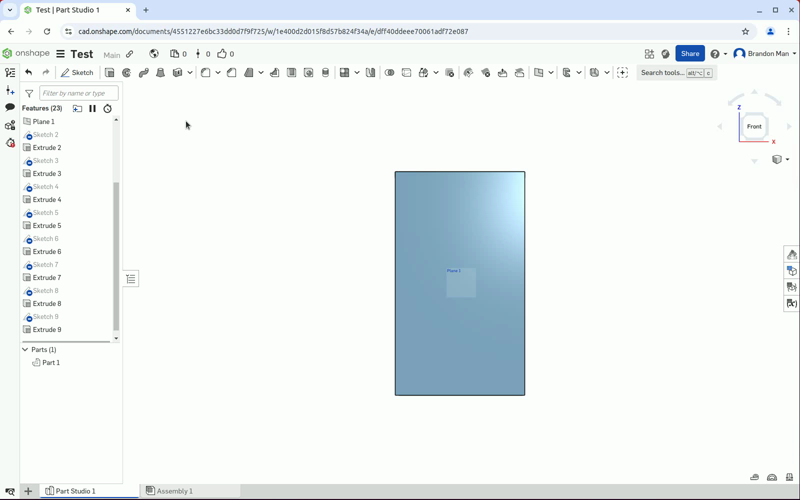
key(shift+h)
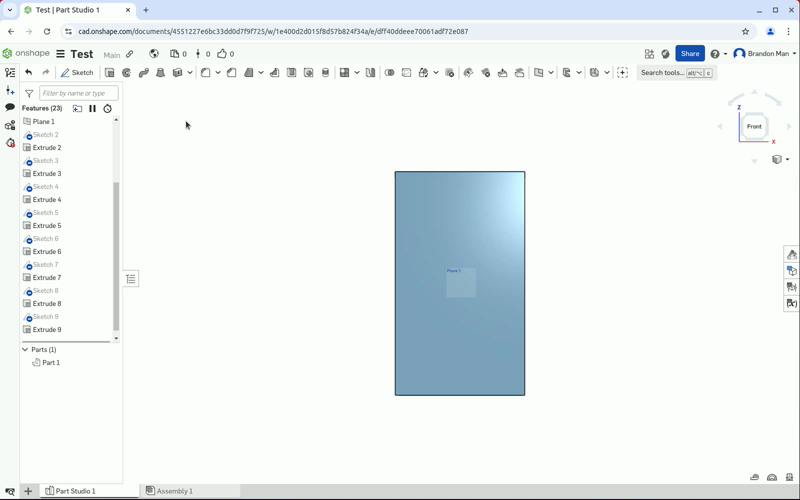
key(shift+h)
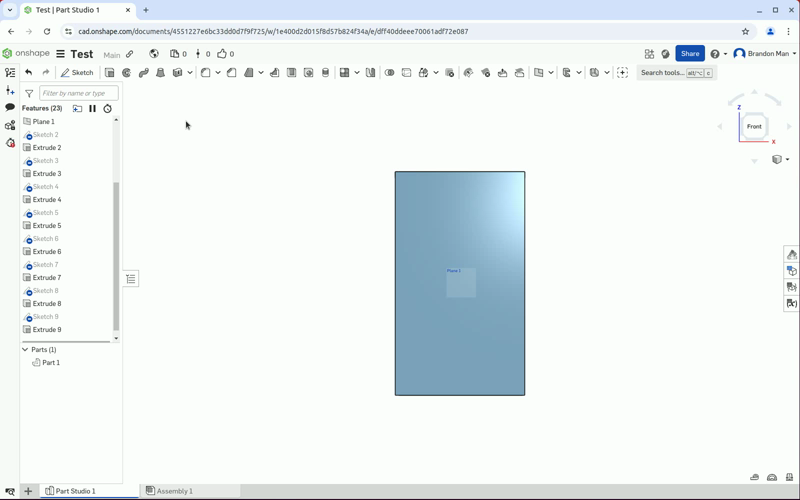
key(shift+7)
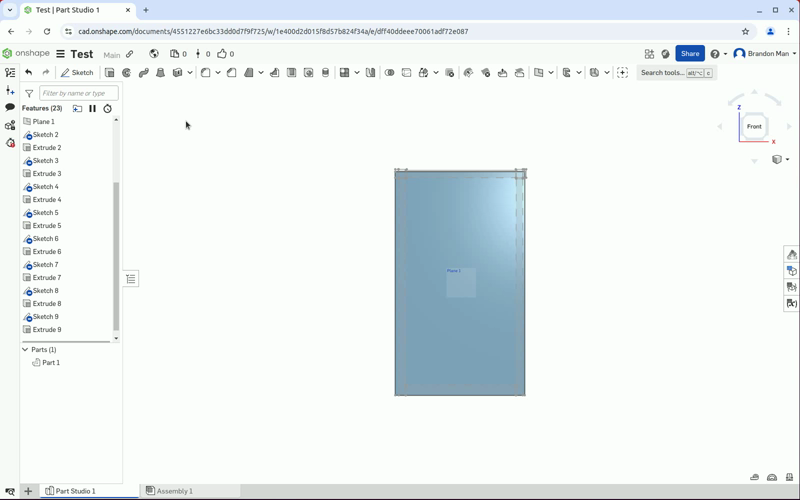
key(left, 2)
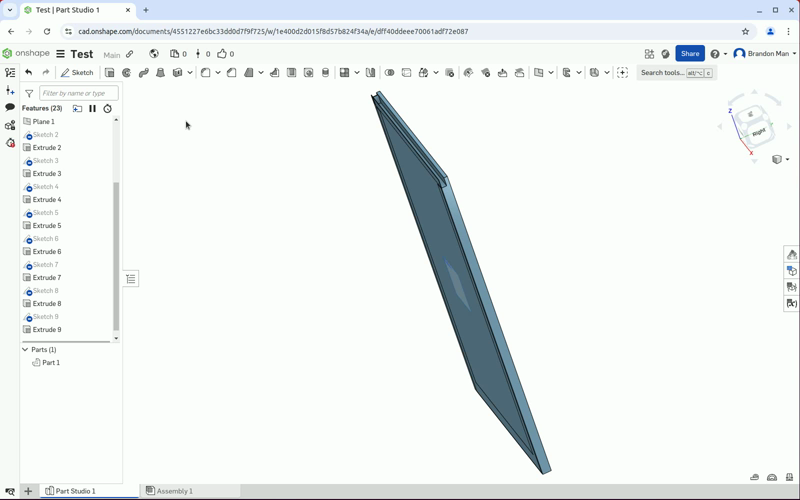
key(down, 2)
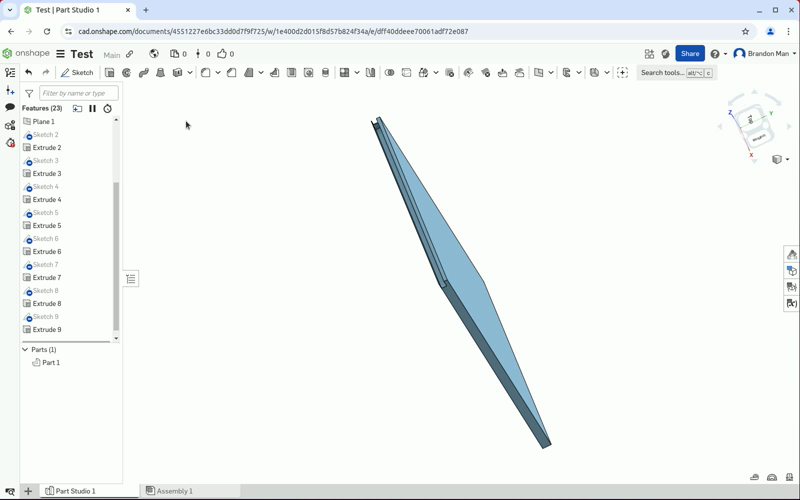
key(up, 2)
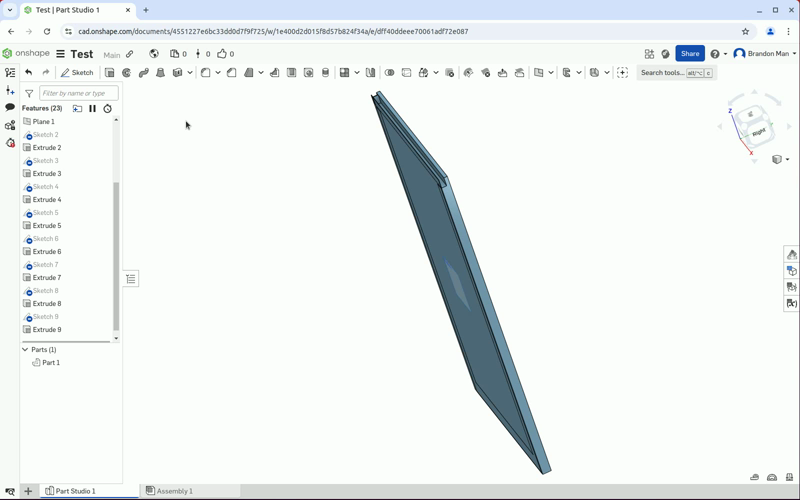
key(right, 2)
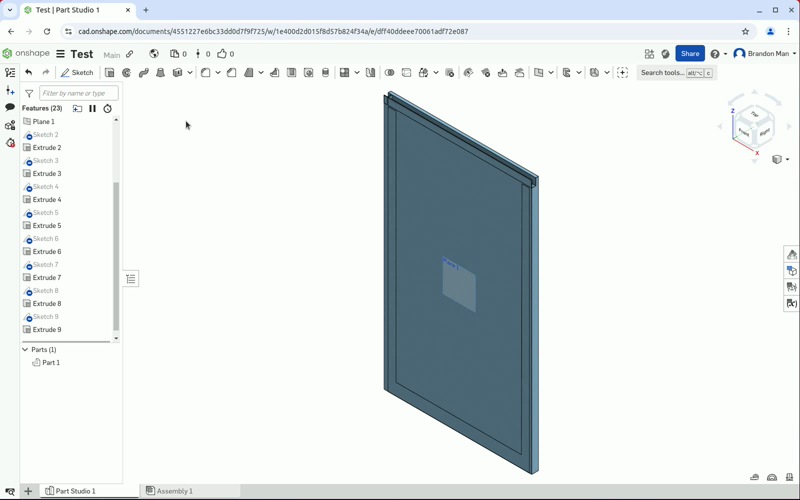
mouse_move(69, 98)
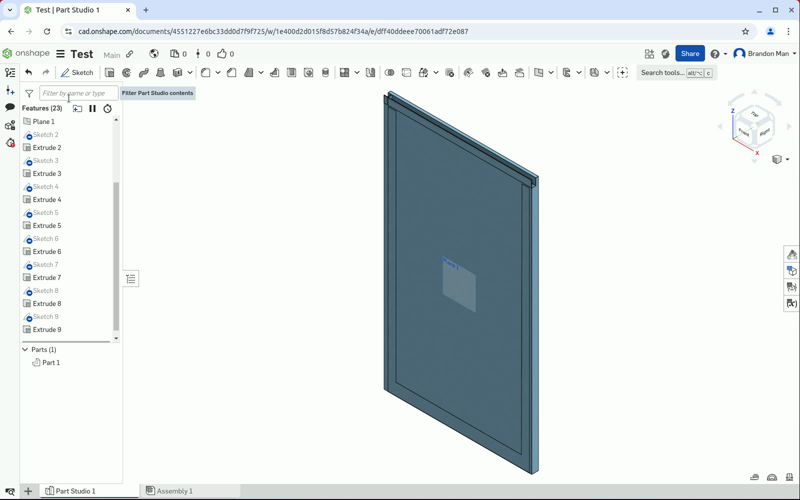
click(69, 98)